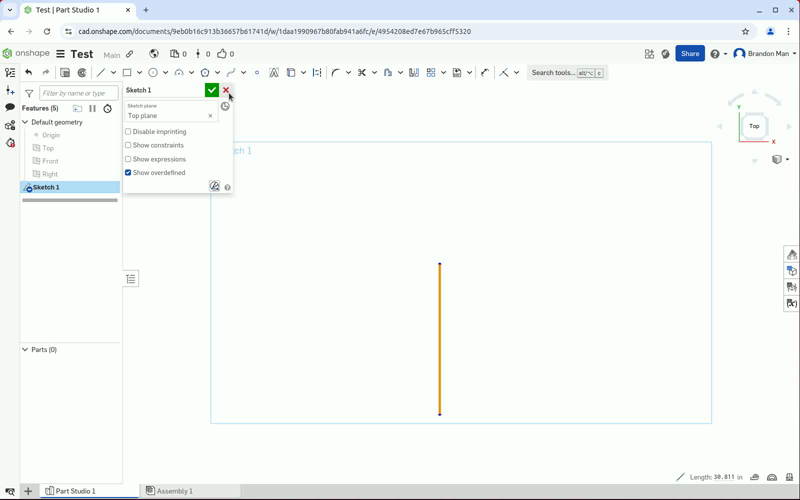
key(shift+h)
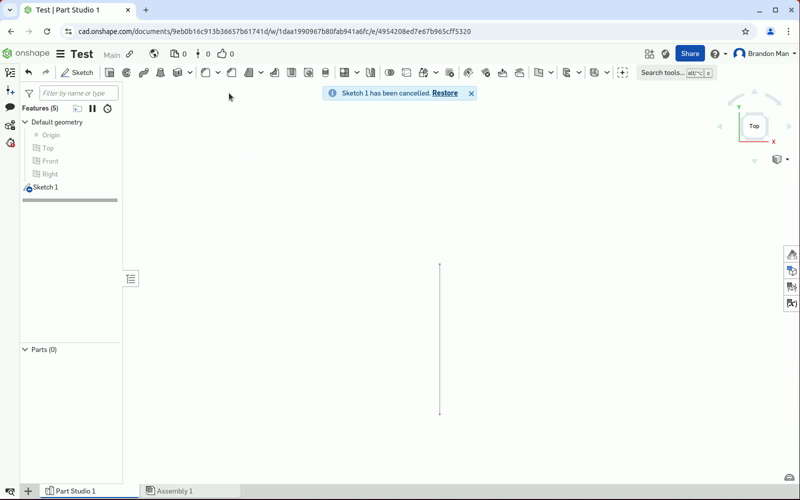
key(shift+s)
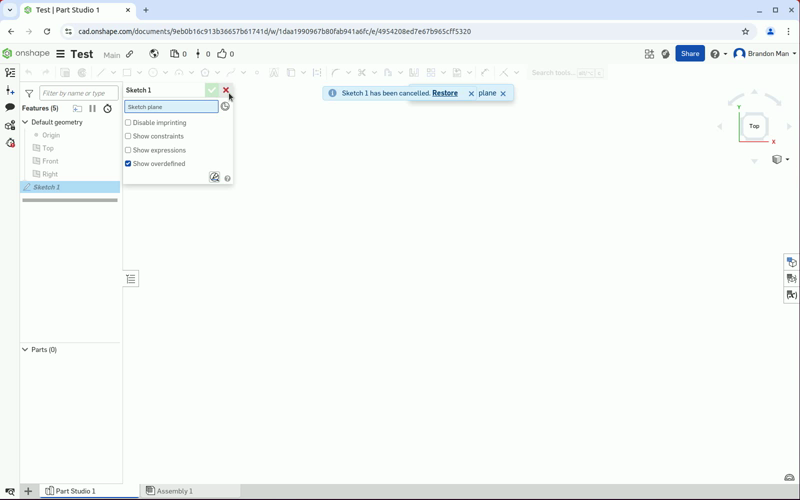
mouse_move(73, 150)
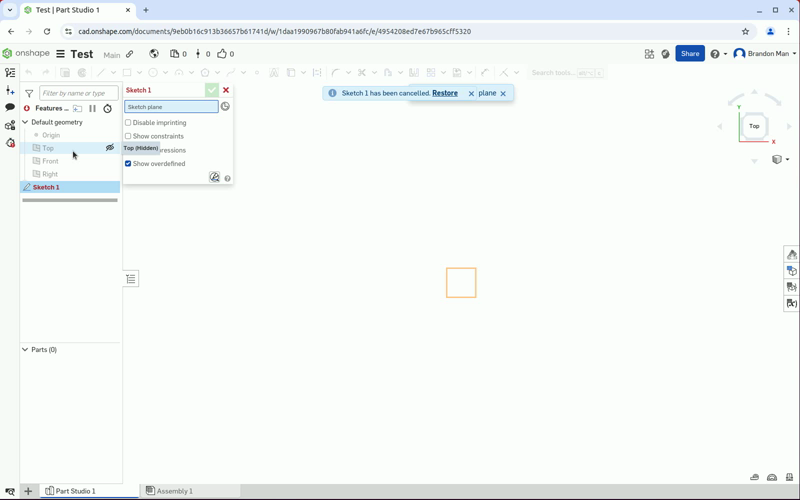
click(73, 150)
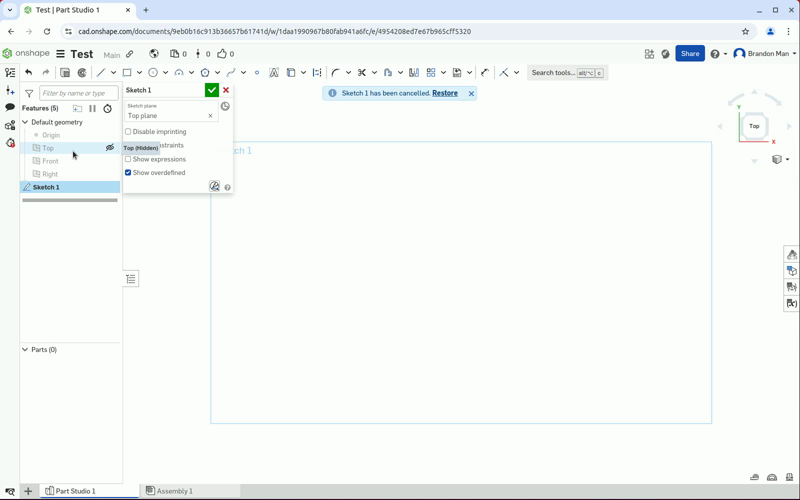
mouse_move(73, 352)
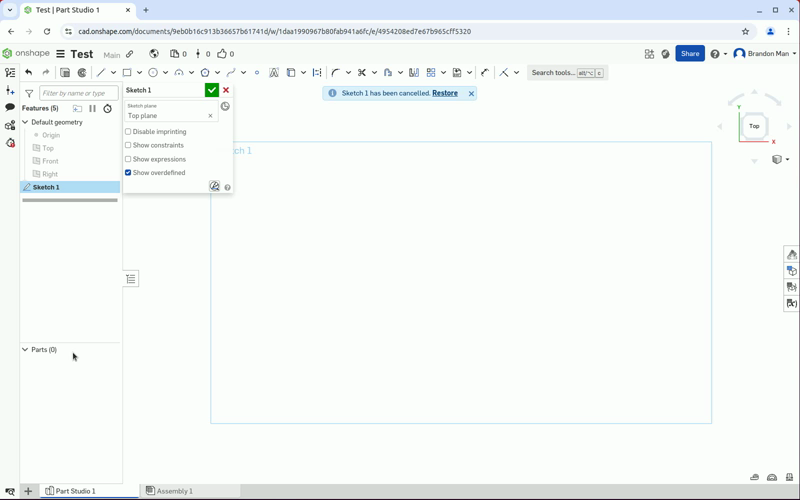
key(y)
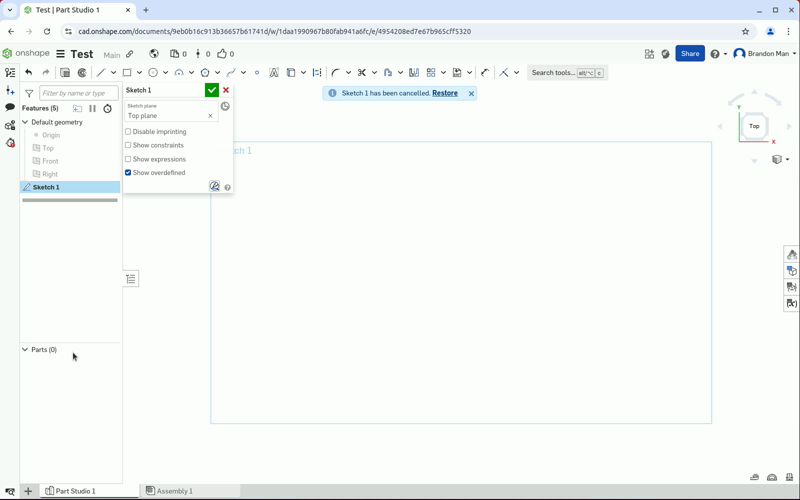
key(l)
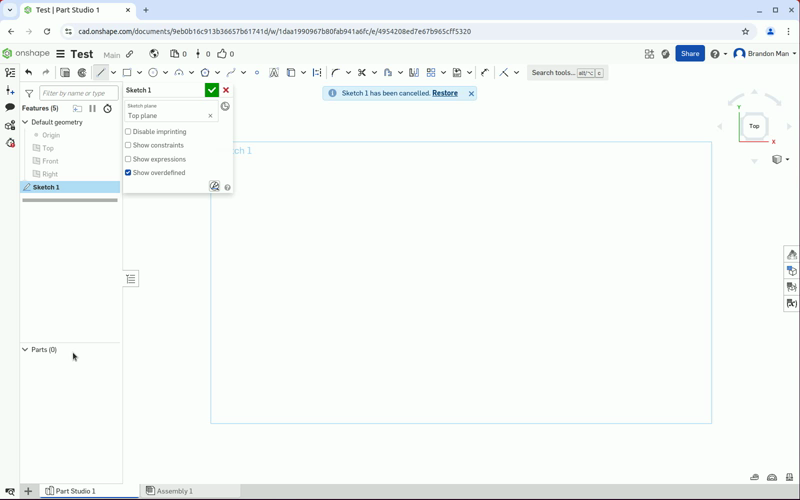
key_down(shift)
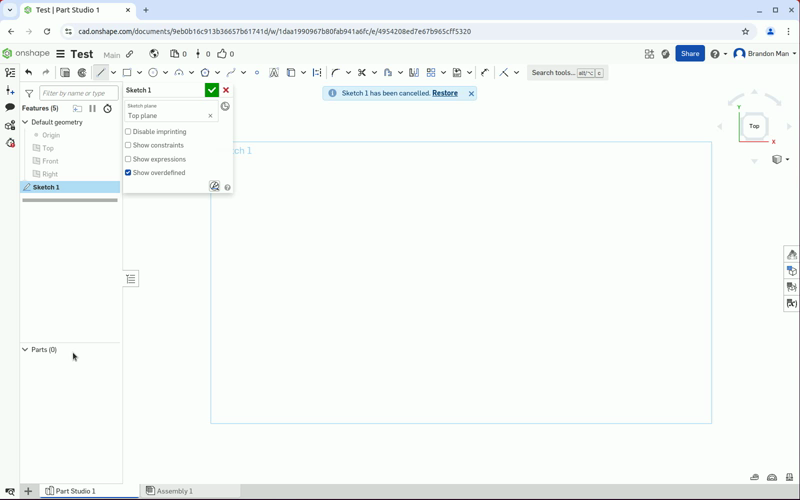
mouse_move(348, 282)
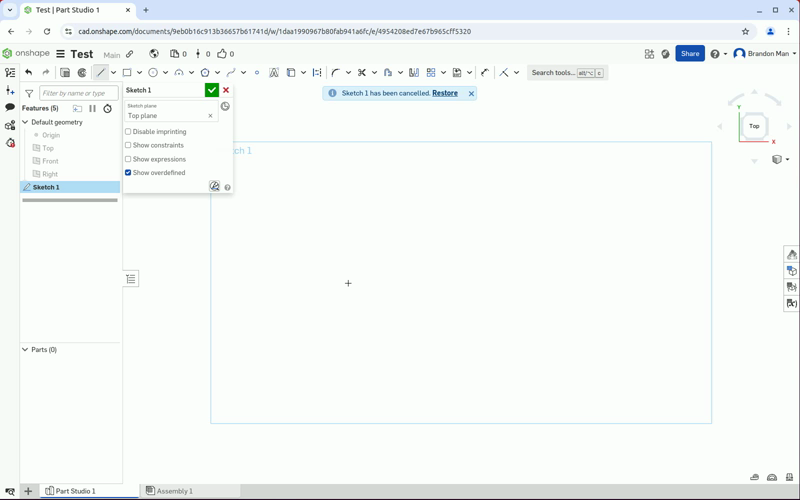
click(348, 282)
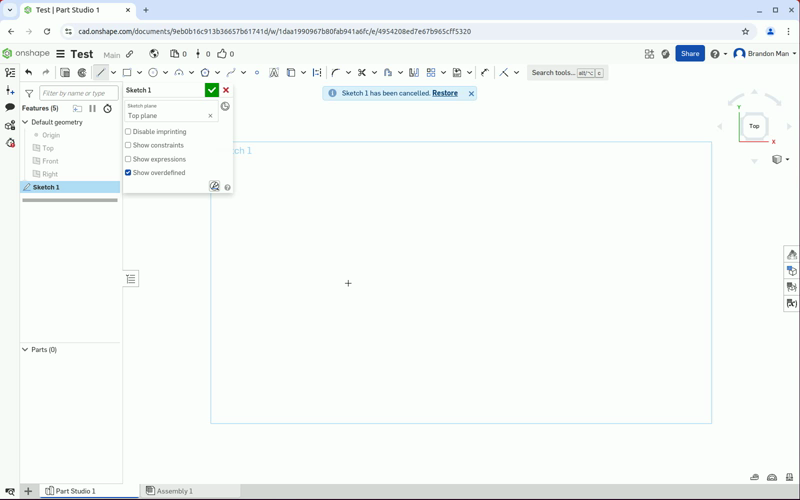
key_up(shift)
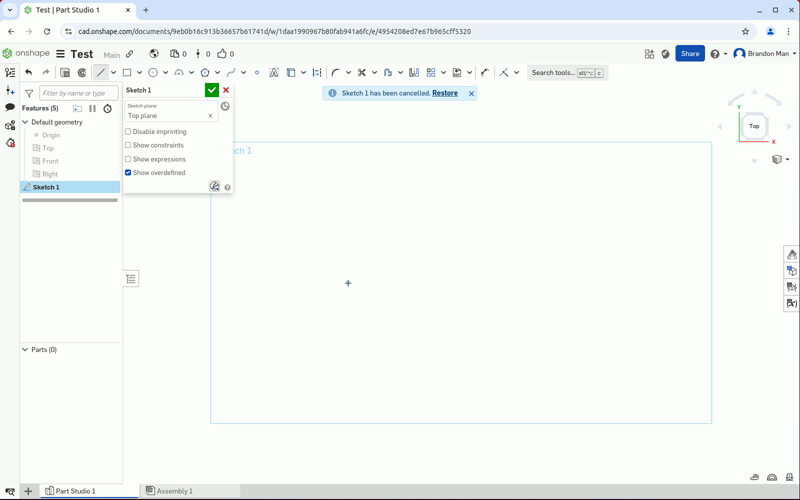
key_down(shift)
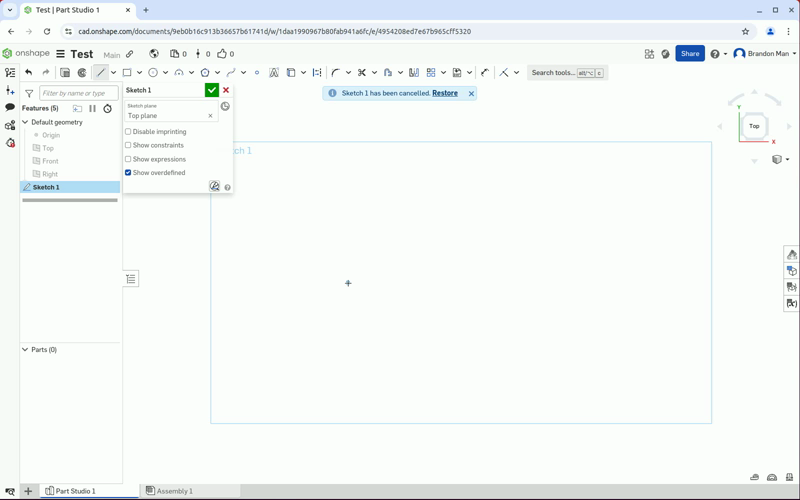
mouse_move(378, 282)
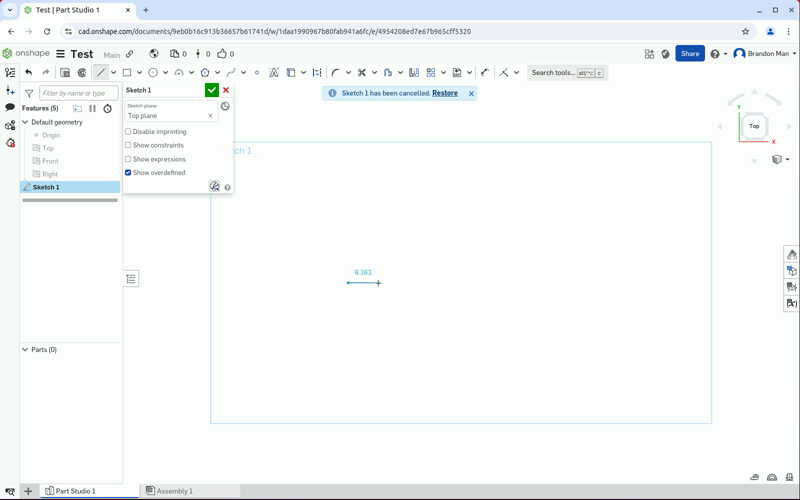
mouse_move(353, 282)
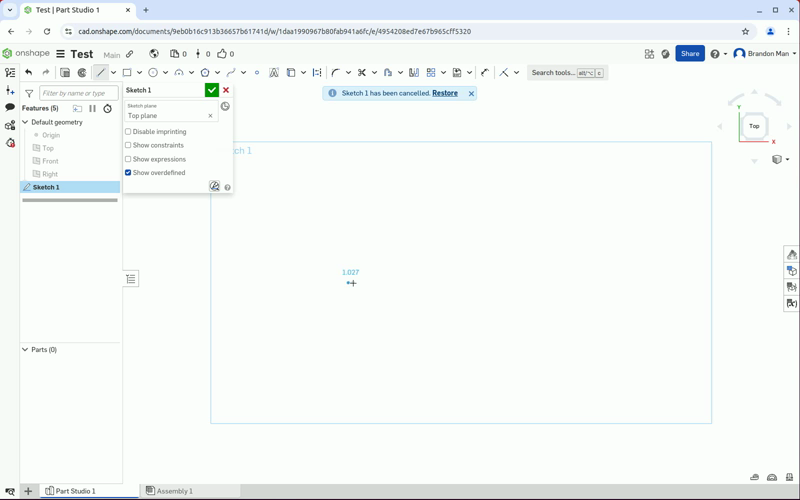
scroll(6)
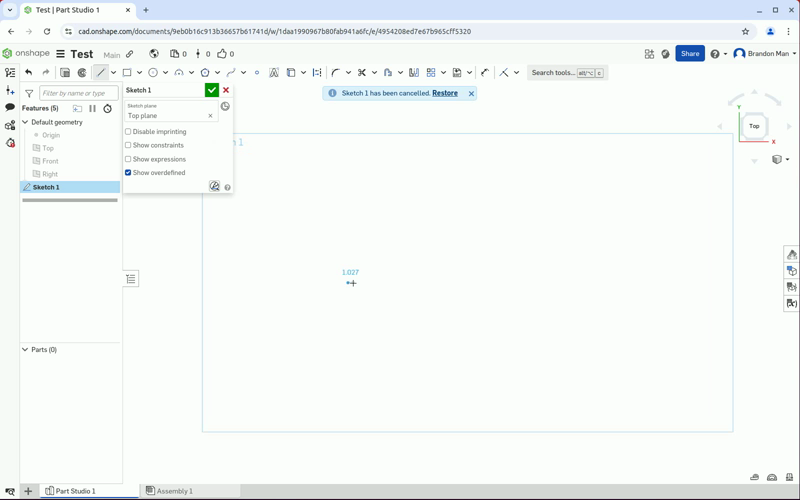
scroll(6)
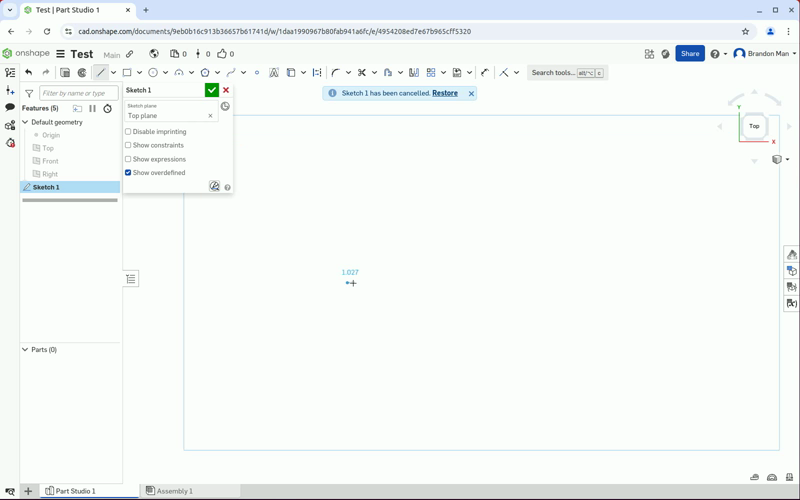
scroll(6)
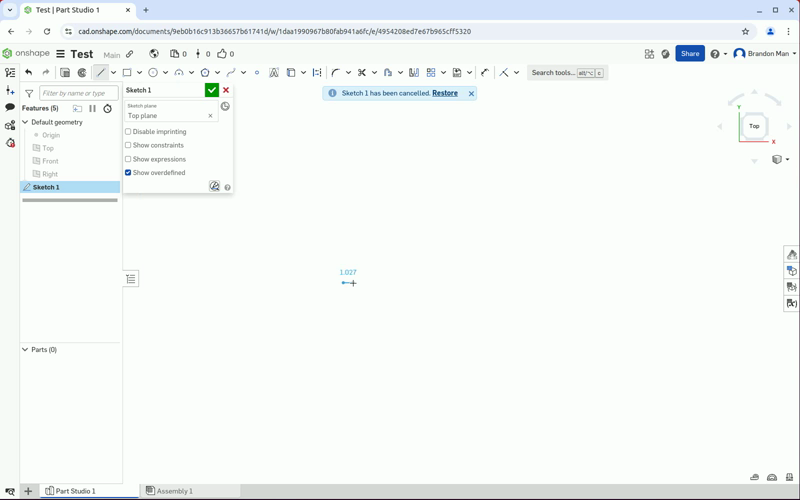
scroll(6)
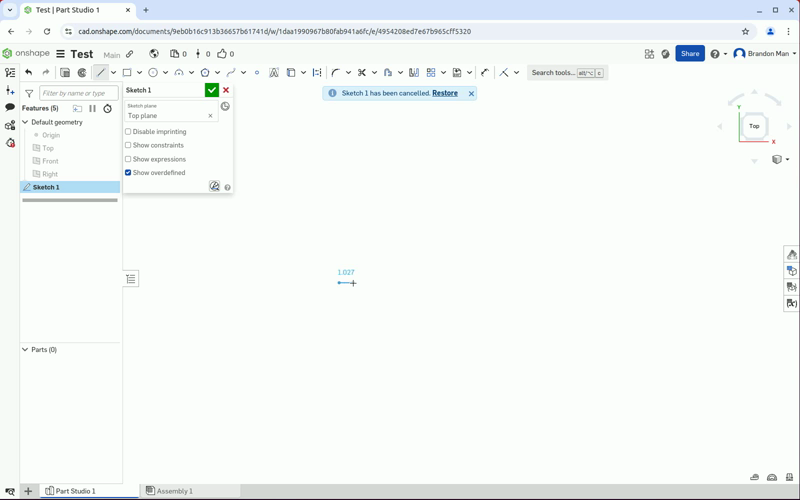
scroll(6)
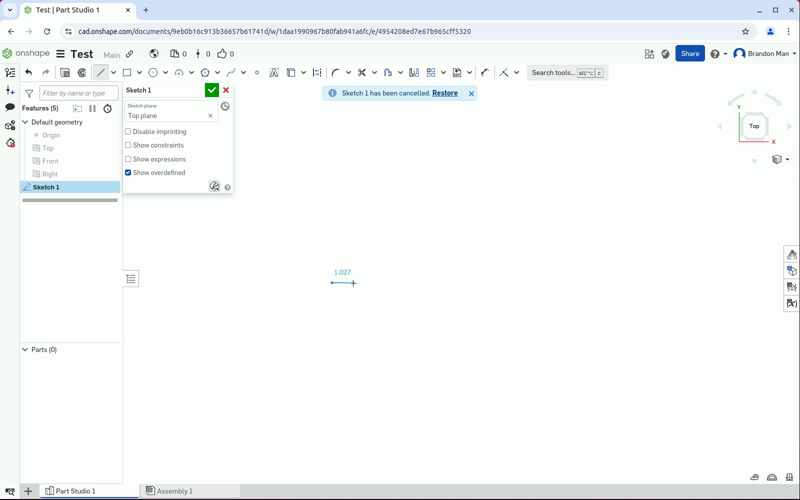
scroll(6)
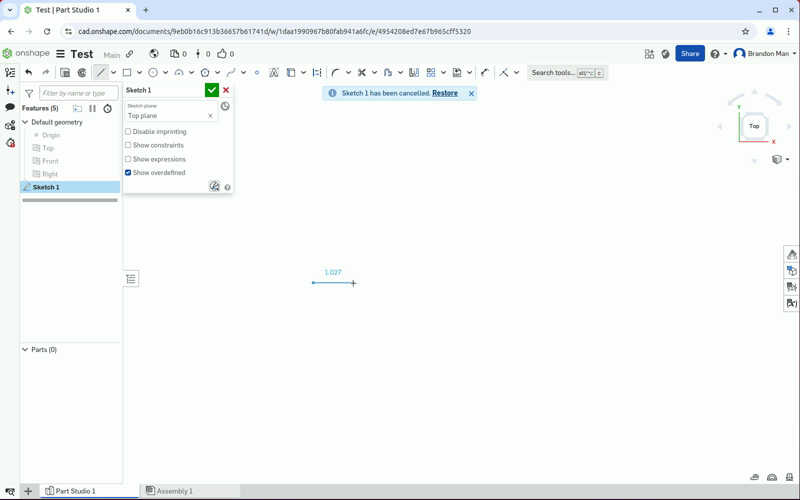
scroll(6)
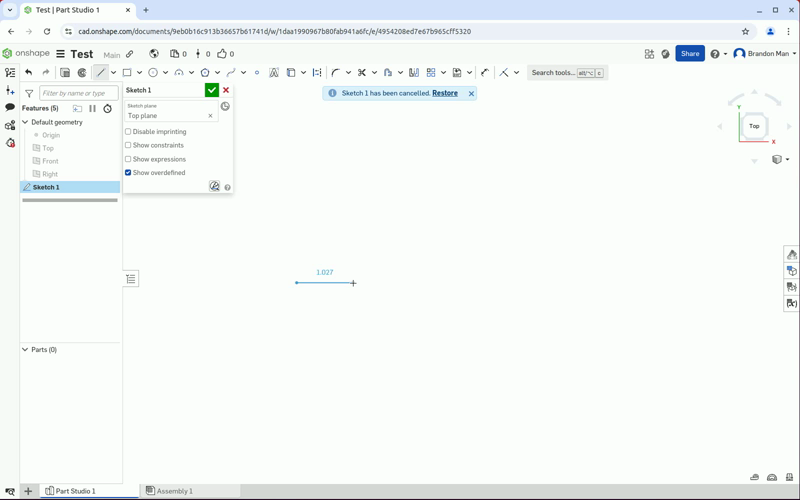
click(353, 282)
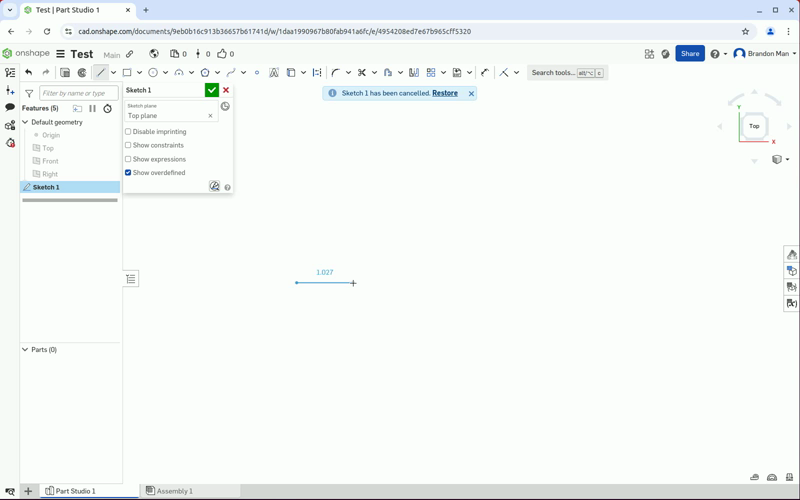
scroll(-6)
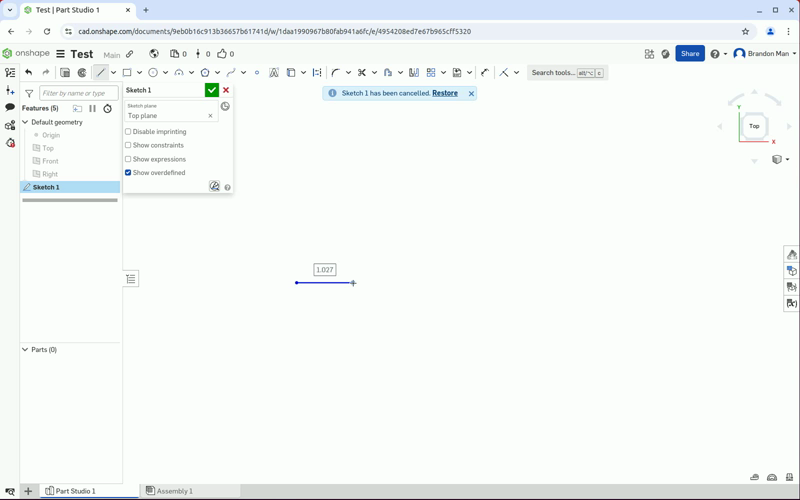
scroll(-6)
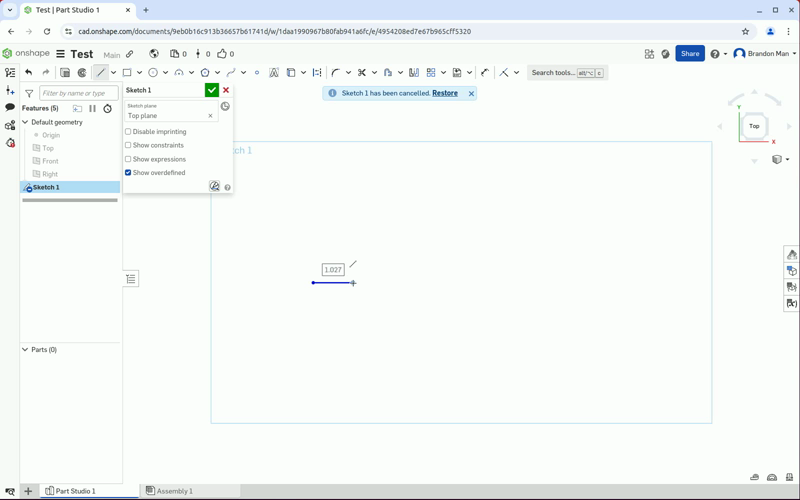
scroll(-6)
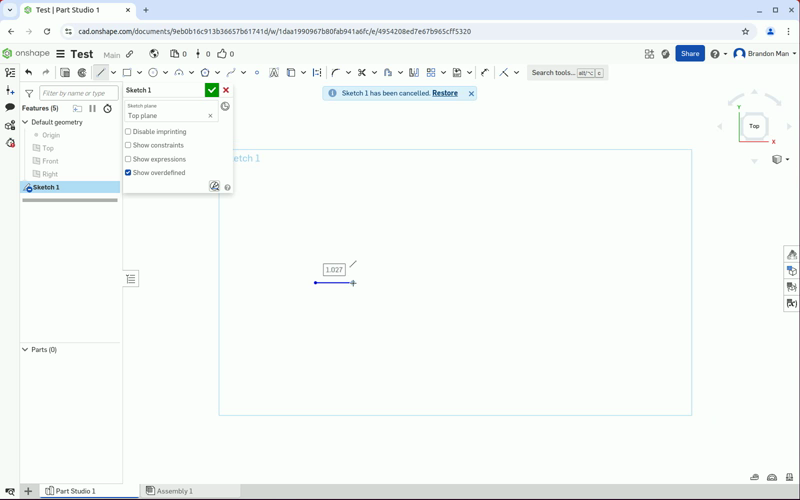
scroll(-6)
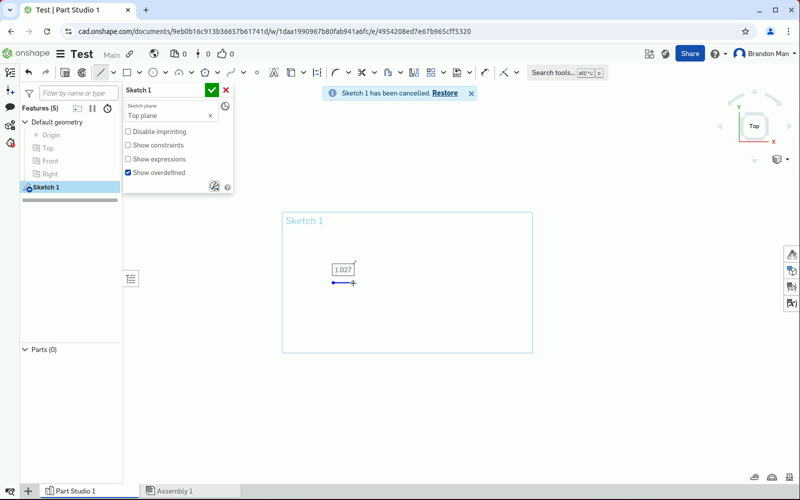
scroll(-6)
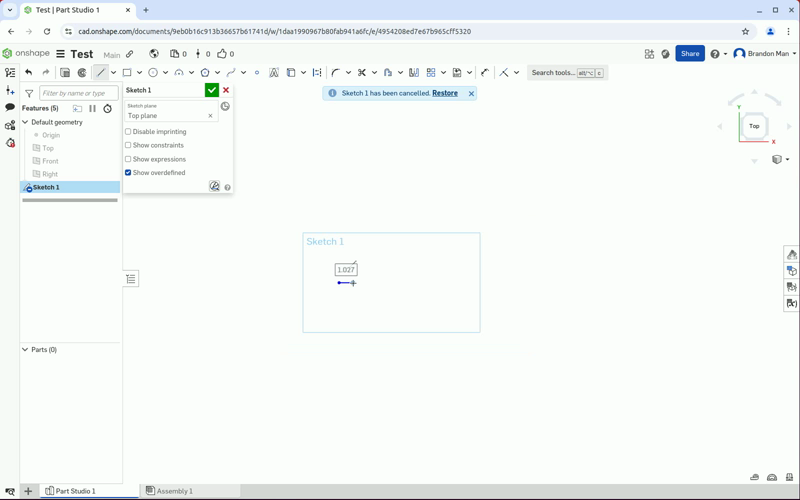
scroll(-6)
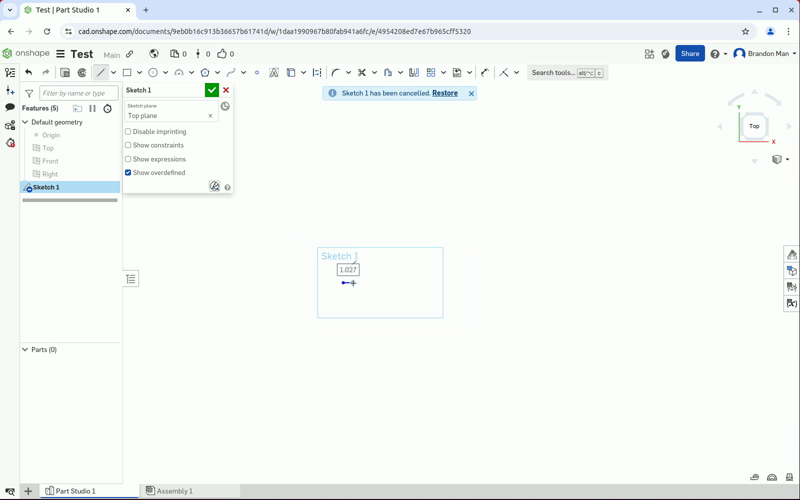
scroll(-6)
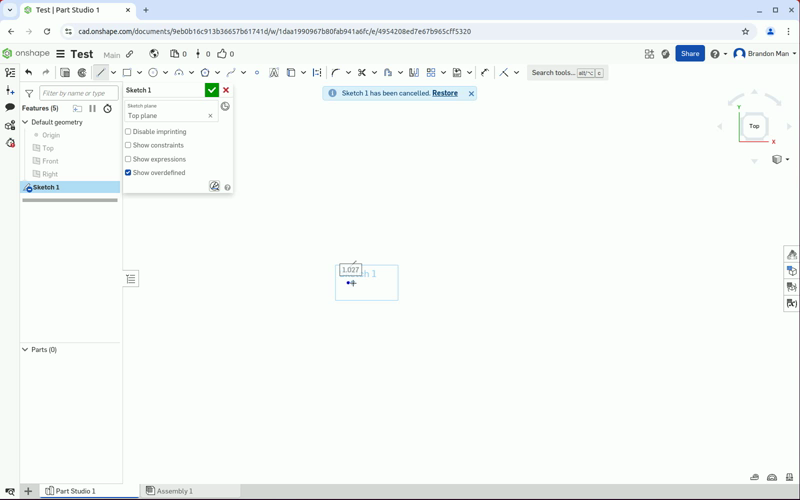
key_up(shift)
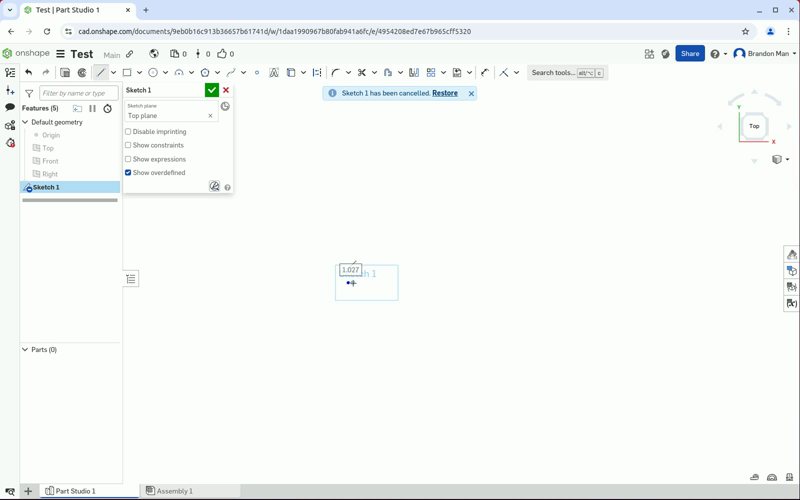
key(esc)
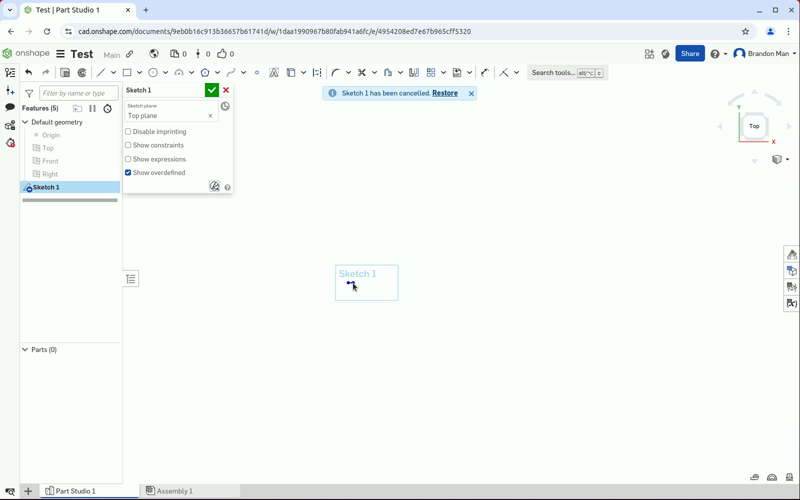
key(a)
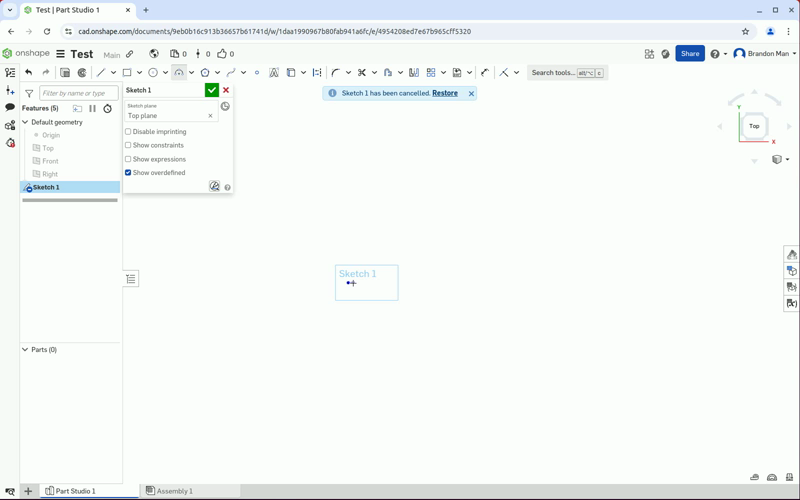
mouse_move(353, 282)
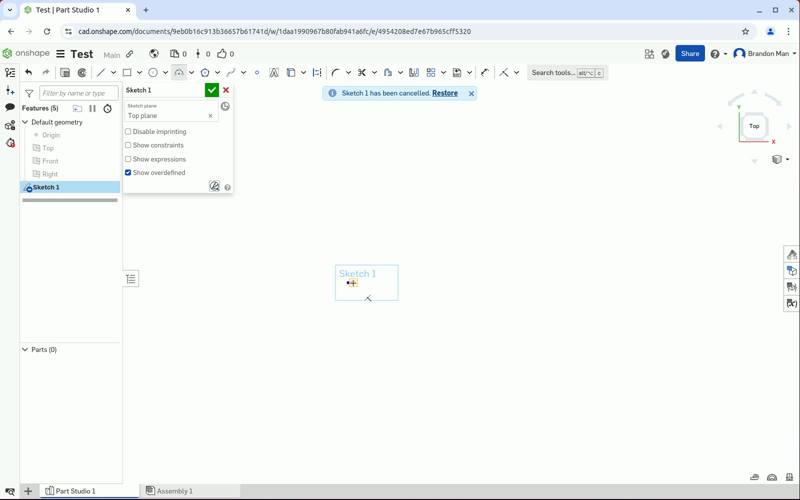
click(353, 282)
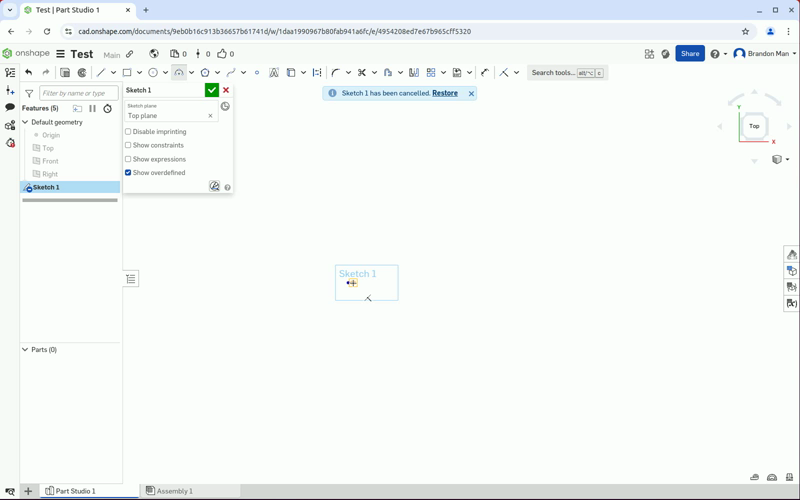
key_down(shift)
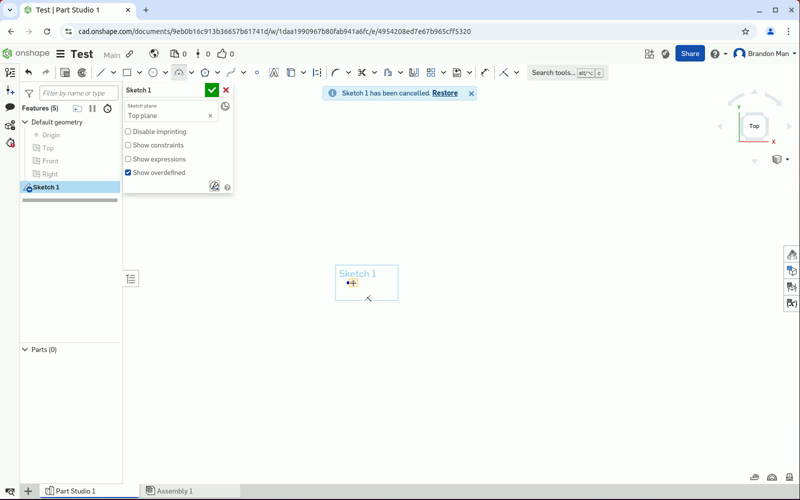
mouse_move(454, 282)
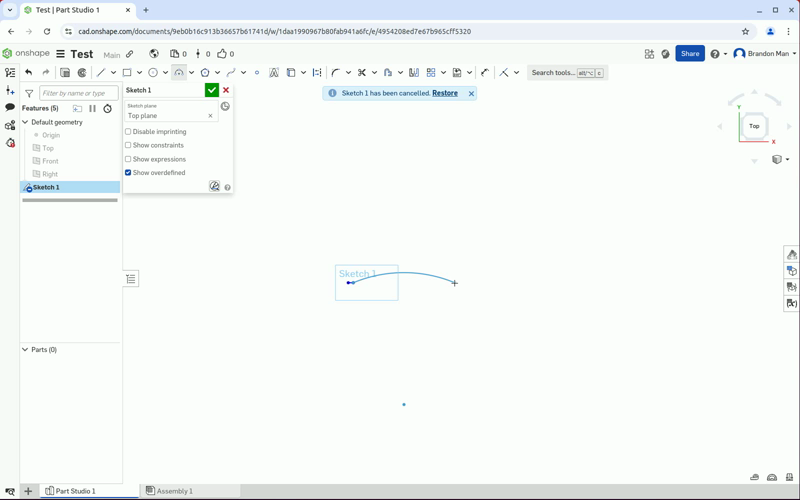
click(454, 282)
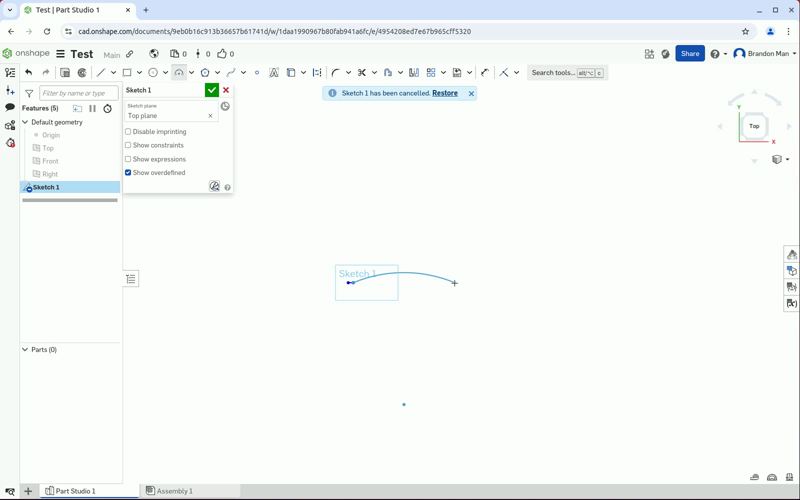
mouse_move(404, 231)
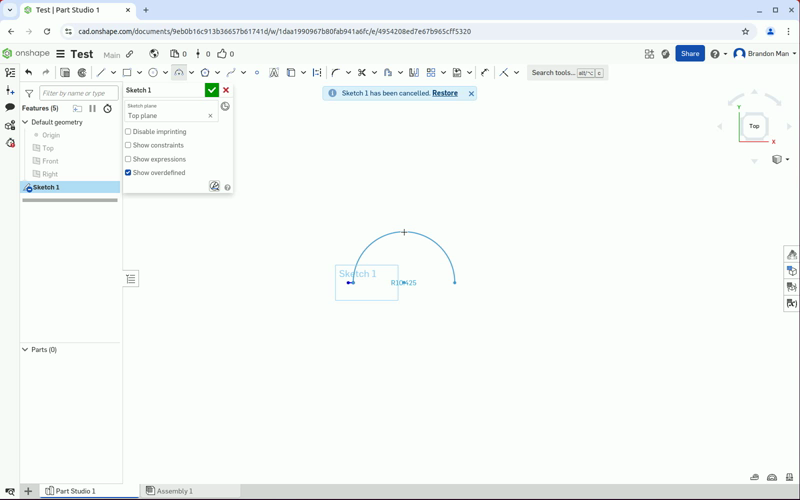
click(404, 231)
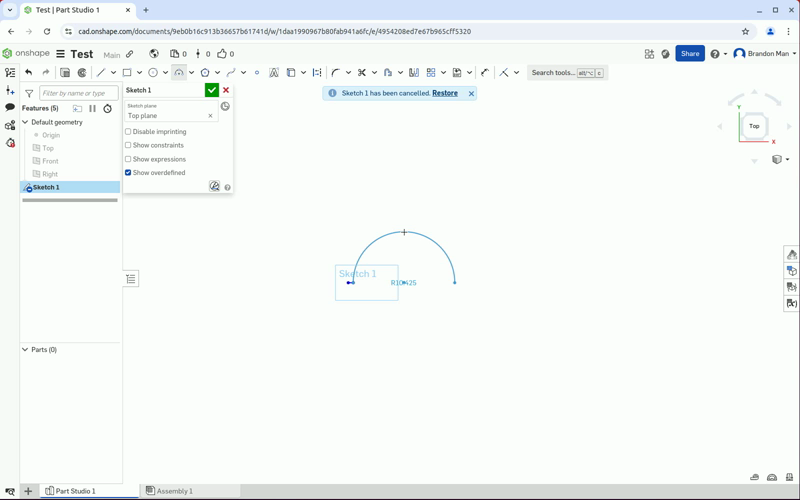
key_up(shift)
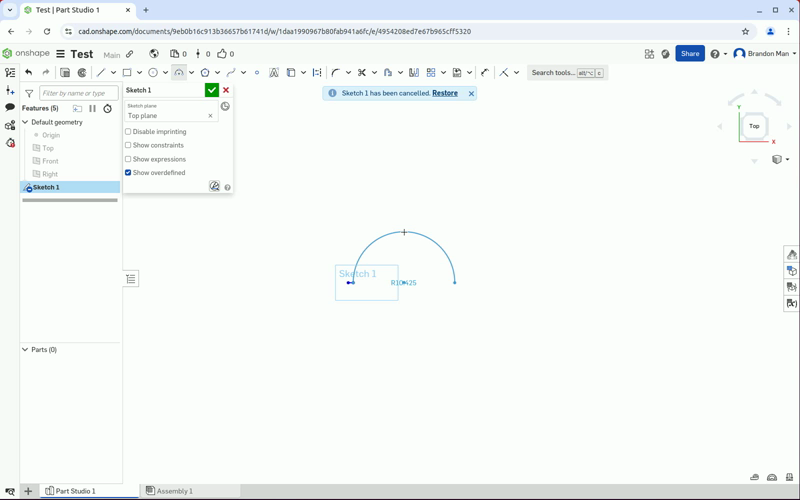
key(esc)
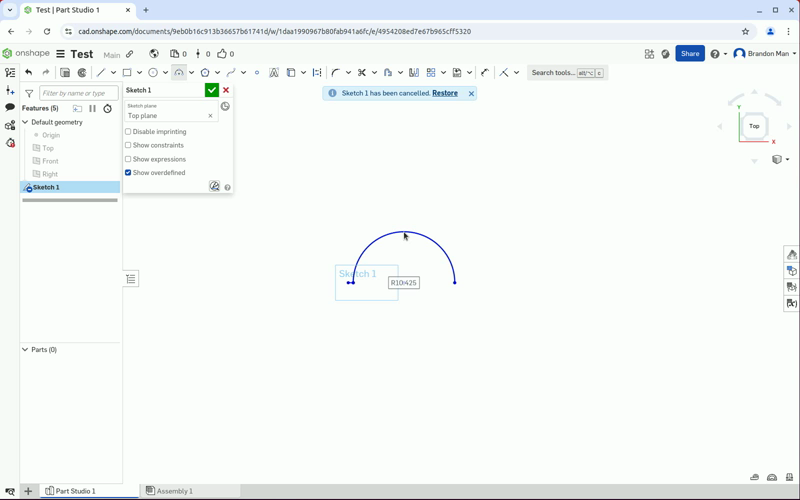
key(l)
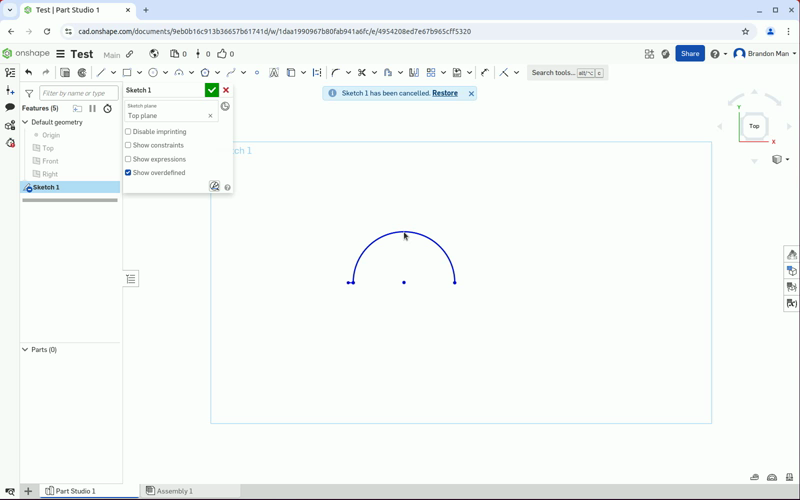
mouse_move(454, 282)
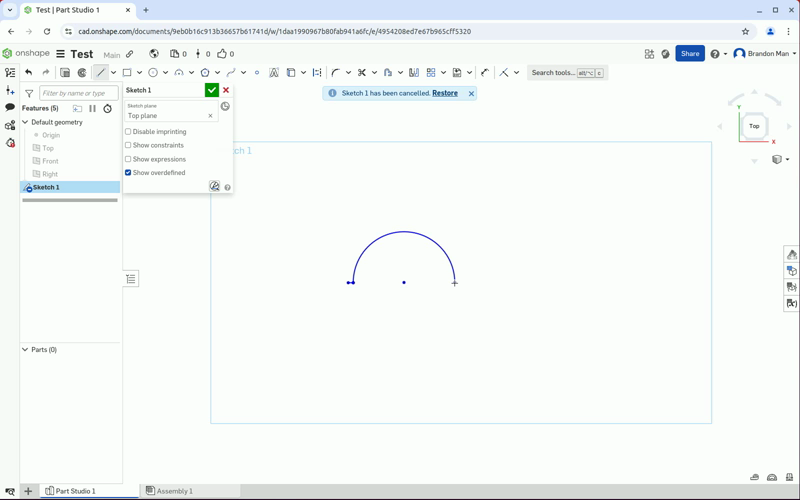
click(454, 282)
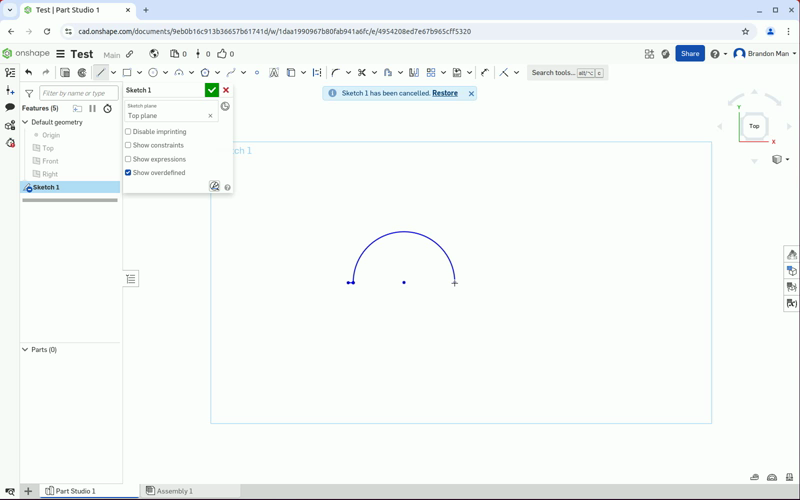
key_down(shift)
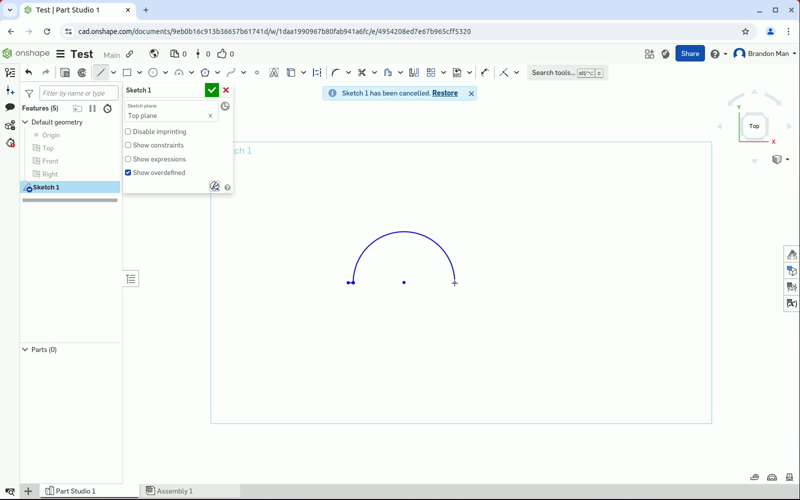
mouse_move(484, 282)
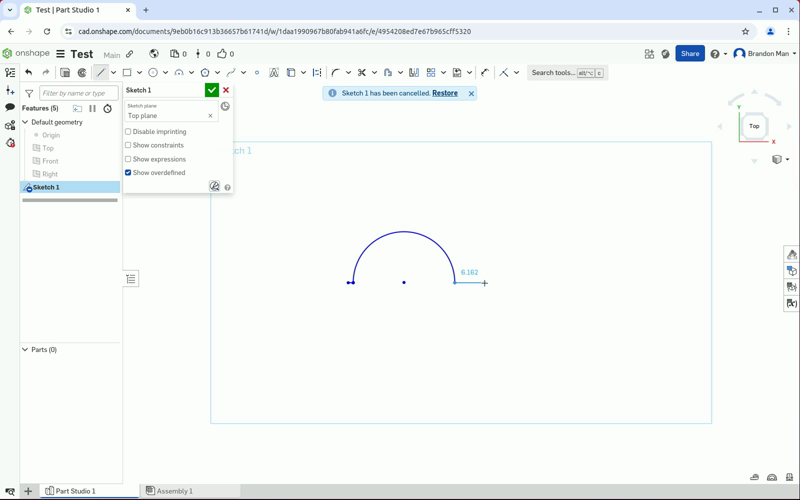
mouse_move(459, 282)
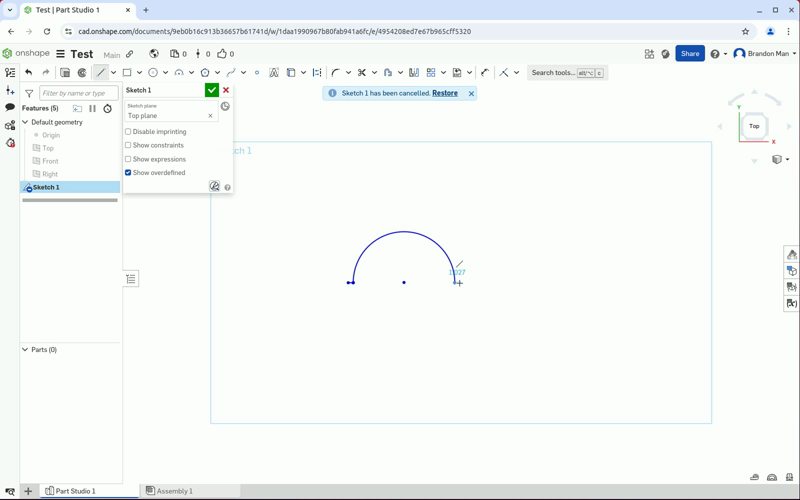
scroll(6)
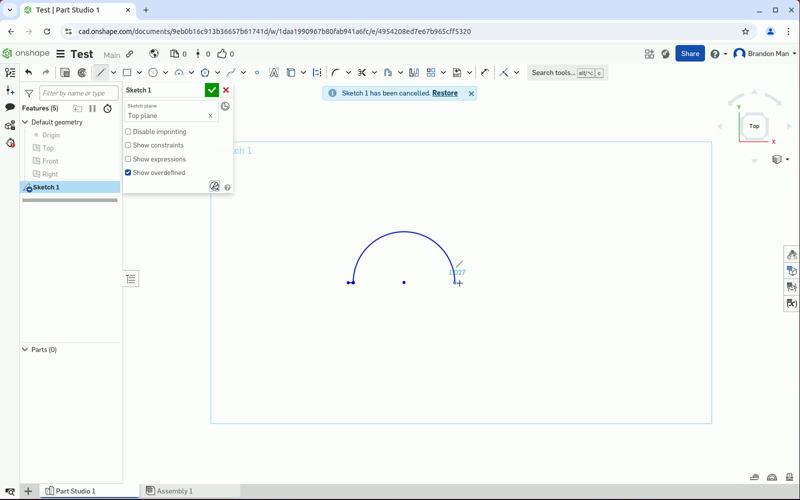
scroll(6)
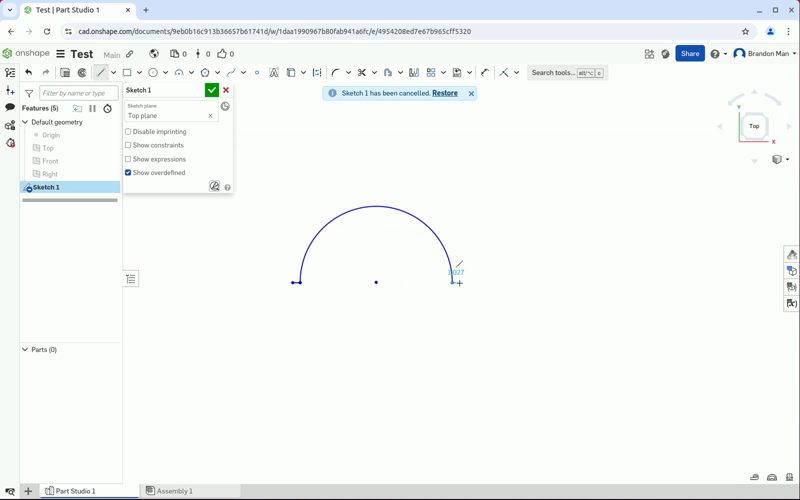
scroll(6)
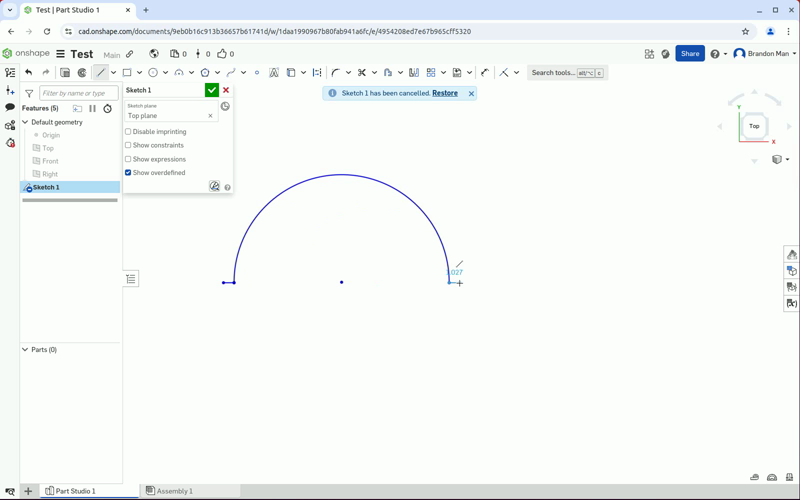
scroll(6)
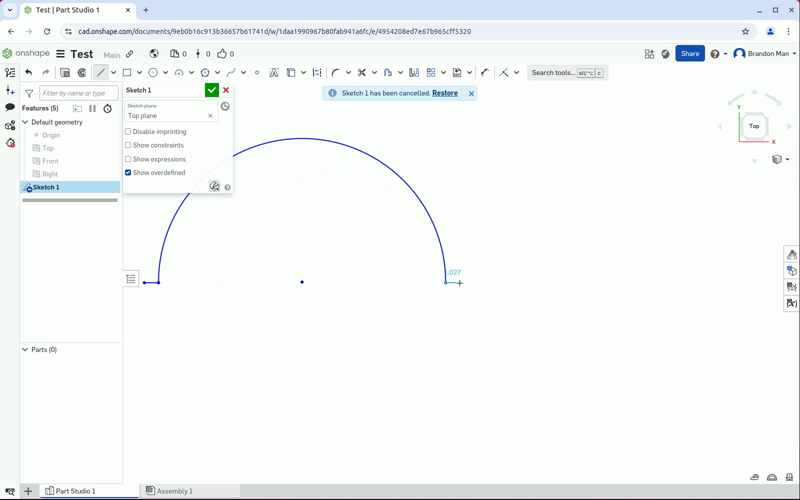
scroll(6)
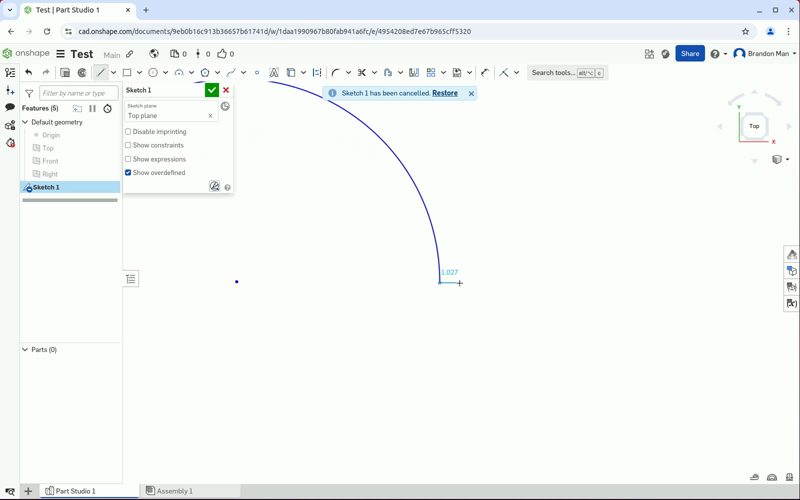
scroll(6)
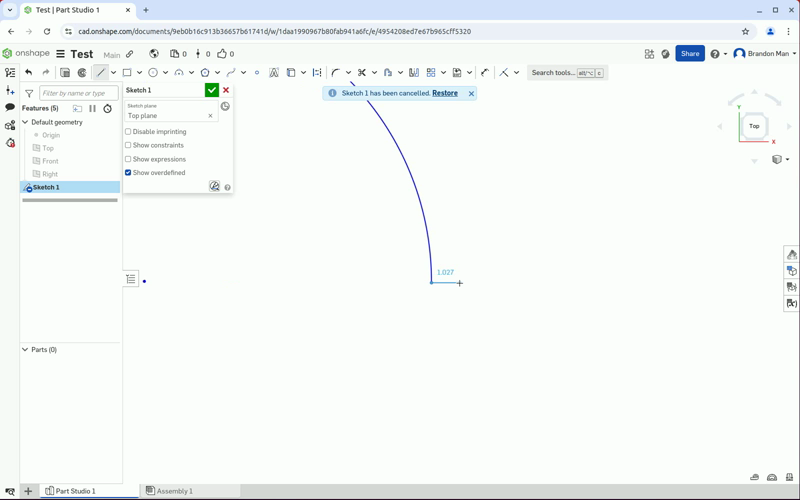
scroll(6)
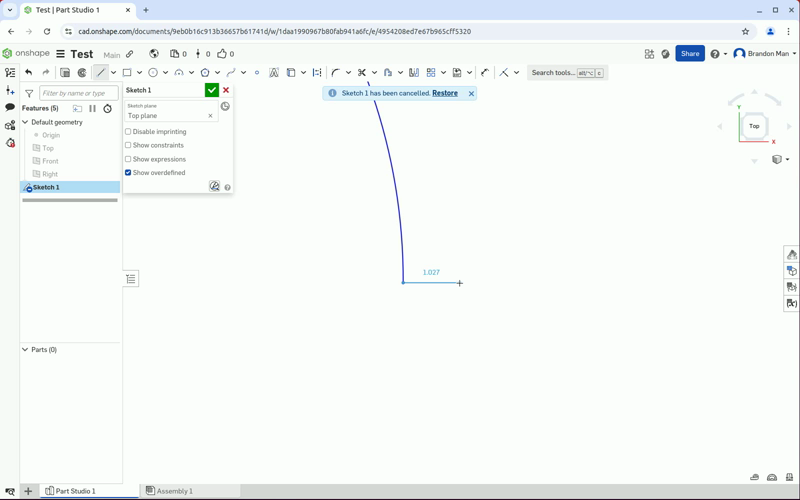
click(459, 282)
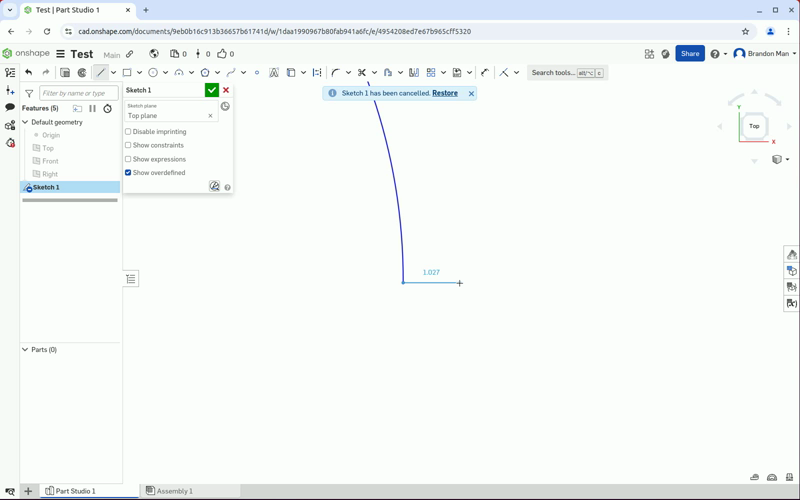
scroll(-6)
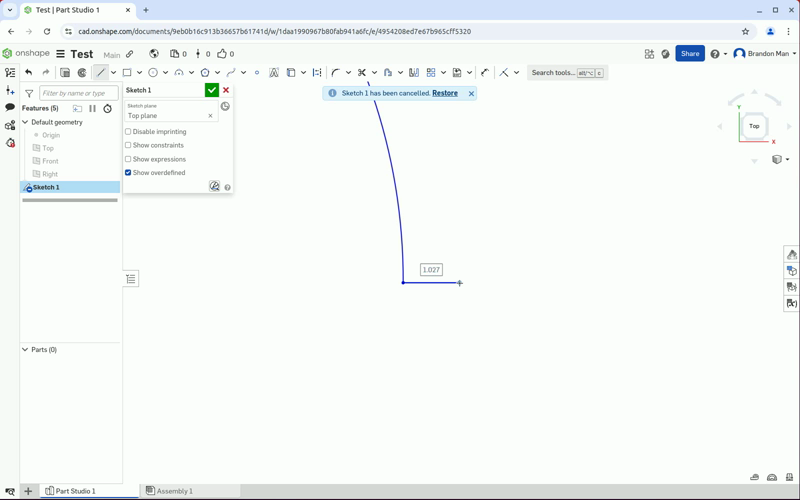
scroll(-6)
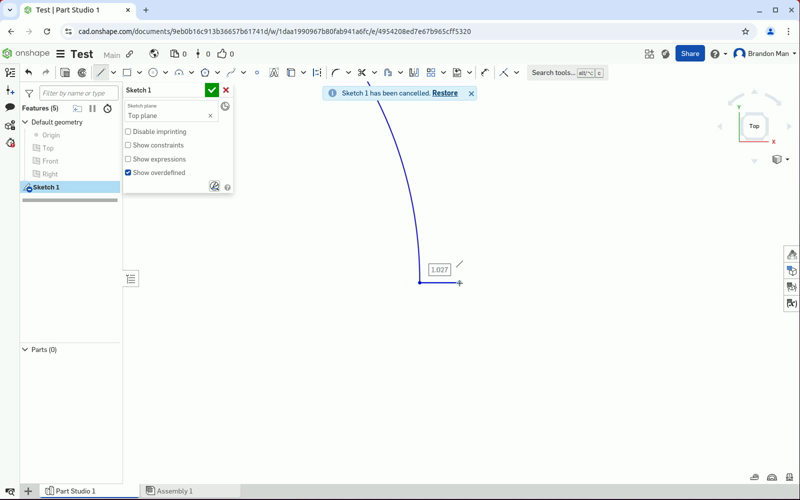
scroll(-6)
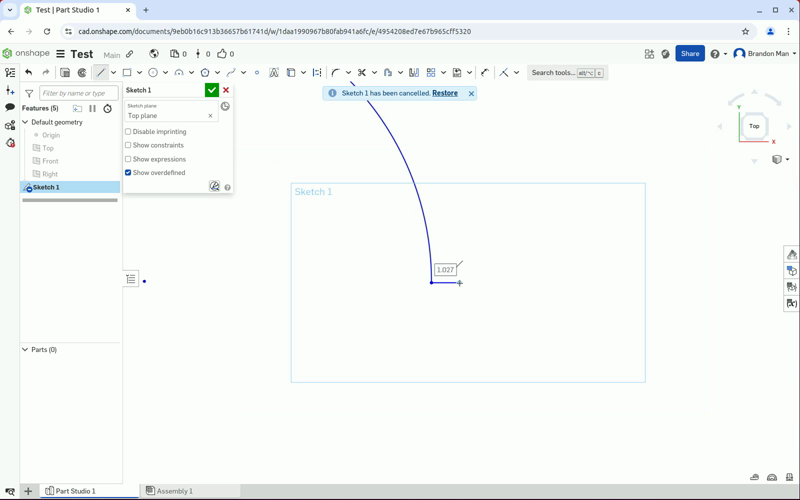
scroll(-6)
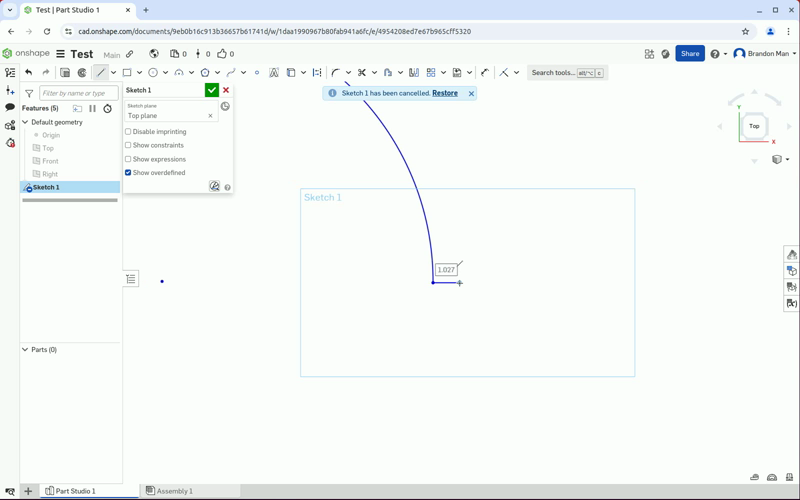
scroll(-6)
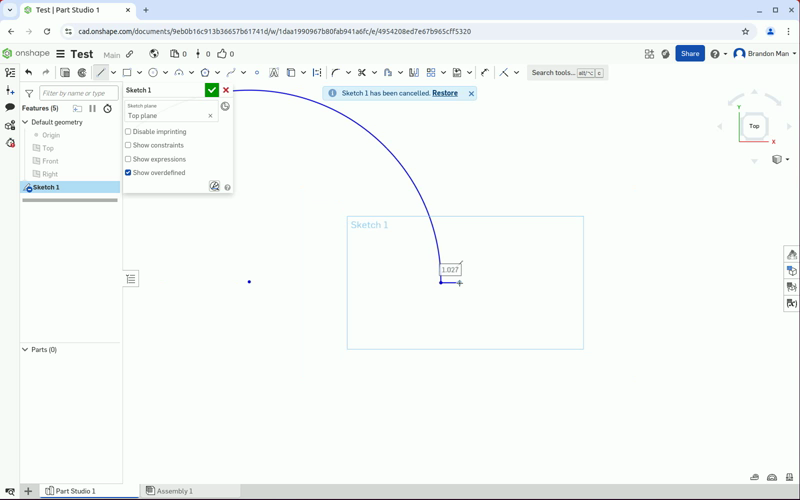
scroll(-6)
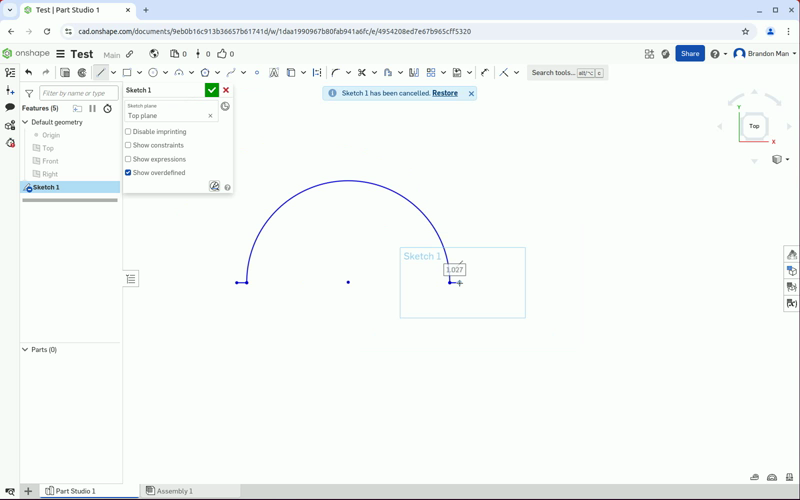
scroll(-6)
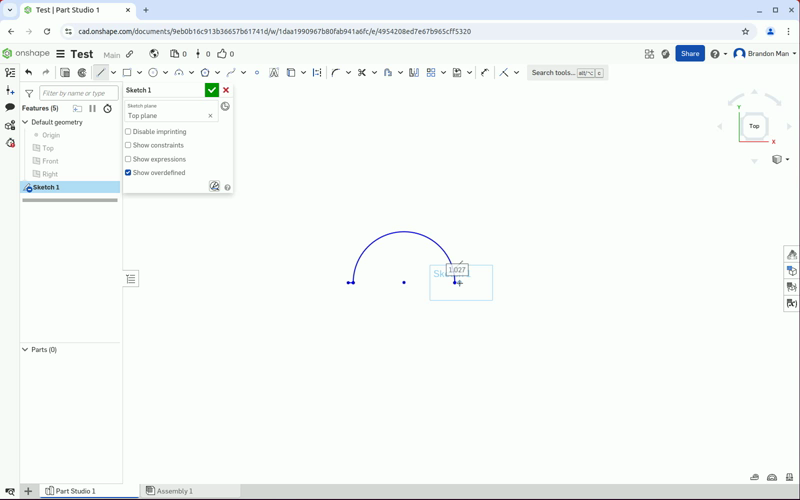
key_up(shift)
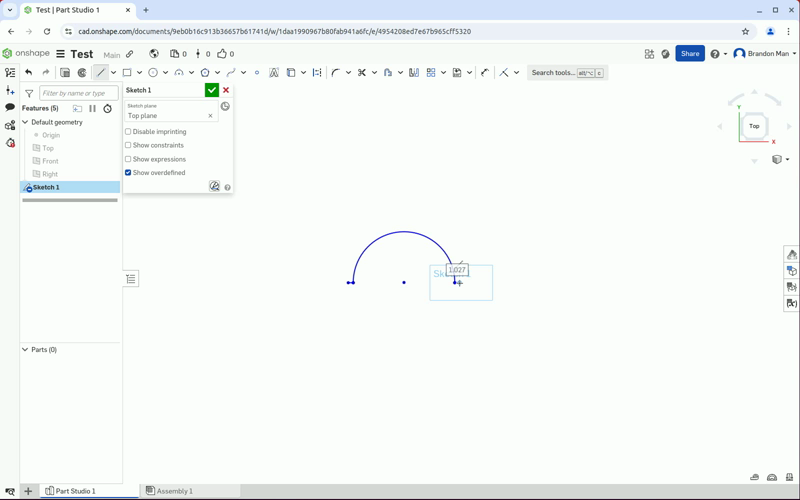
key(esc)
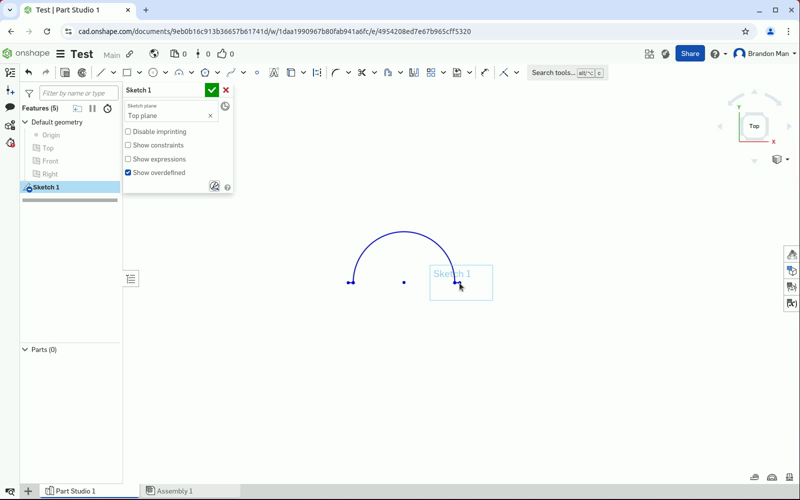
key(a)
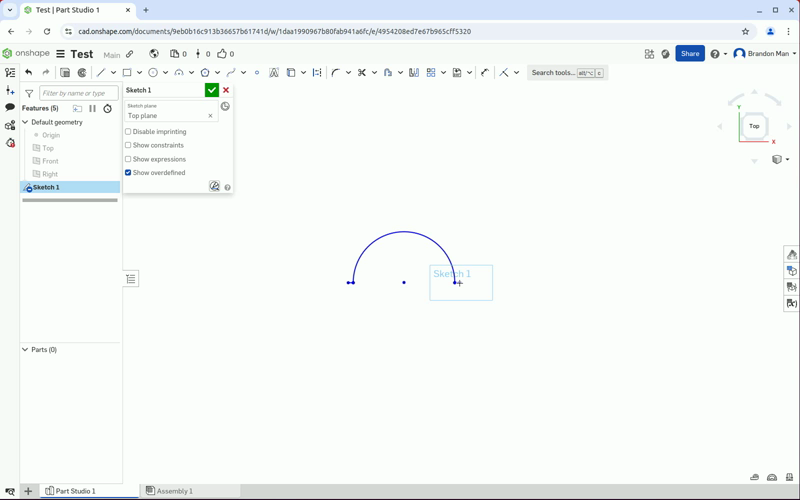
mouse_move(459, 282)
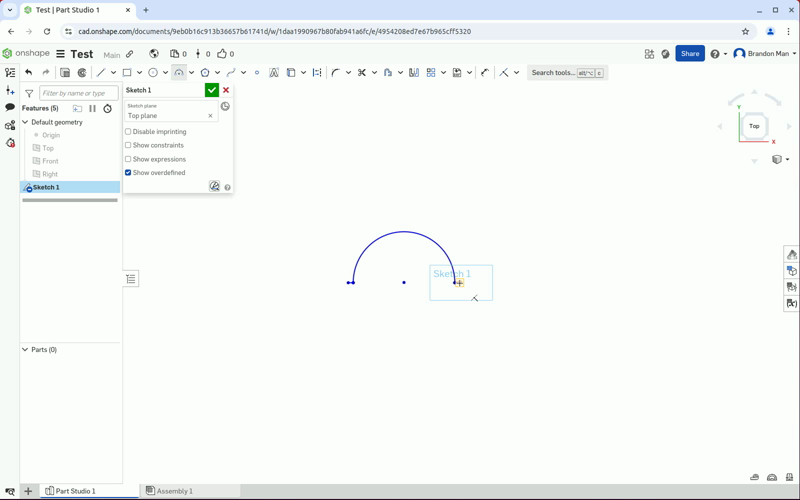
click(459, 282)
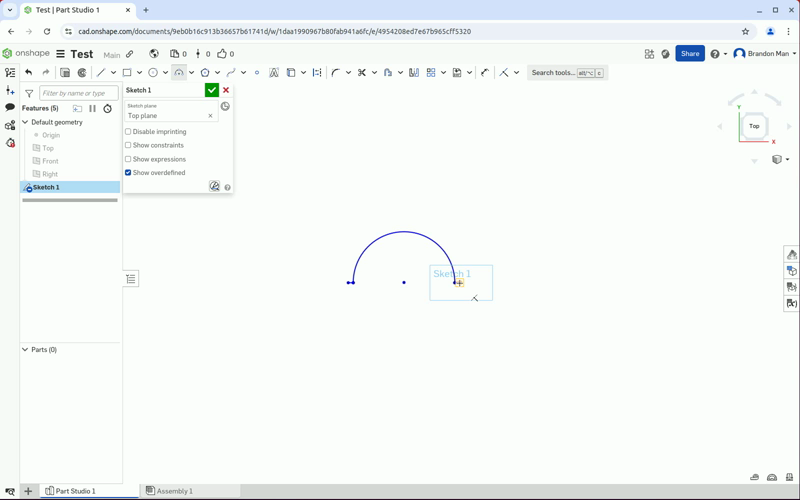
mouse_move(348, 282)
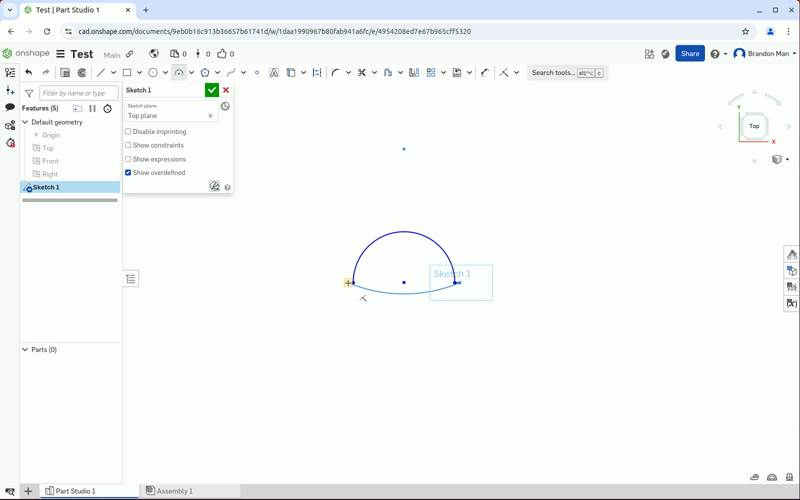
click(348, 282)
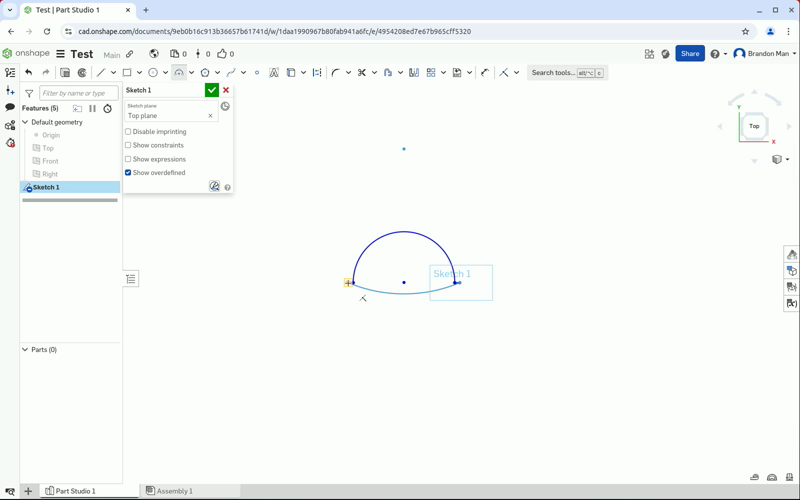
key_down(shift)
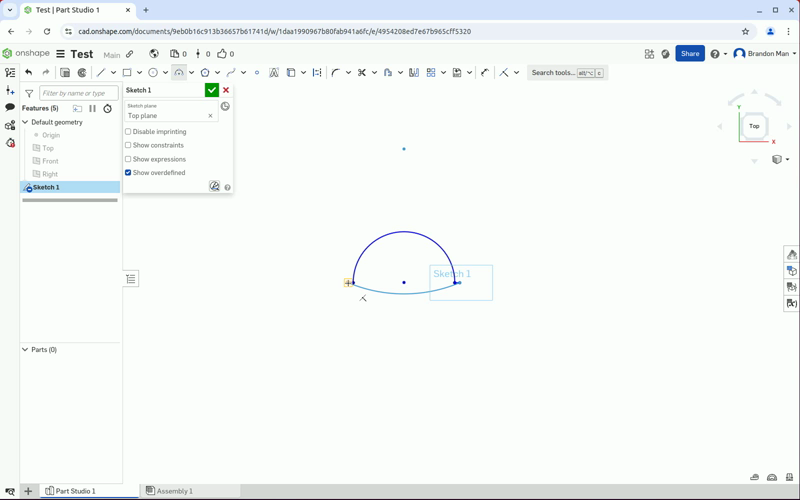
mouse_move(404, 227)
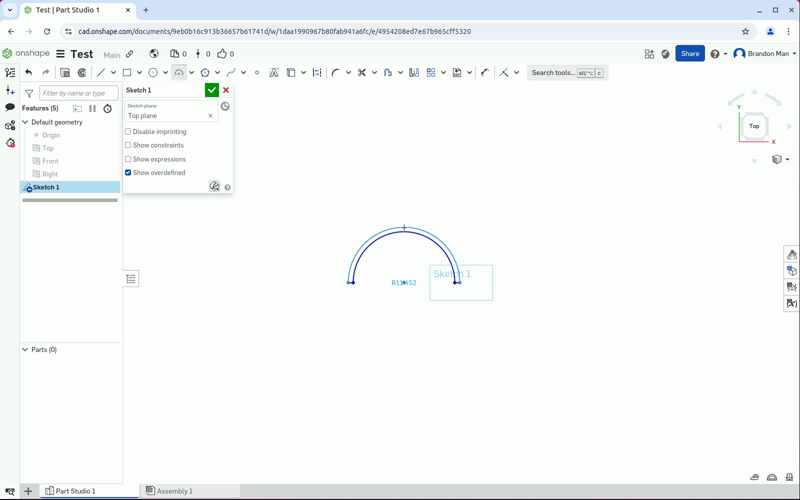
click(404, 227)
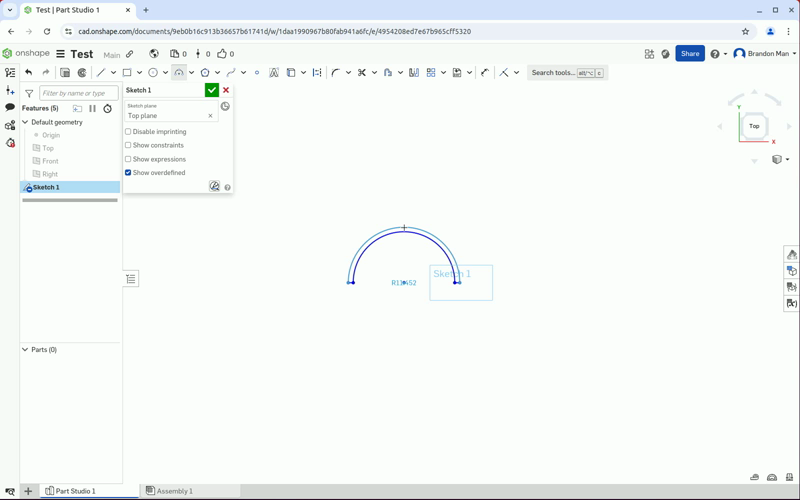
key_up(shift)
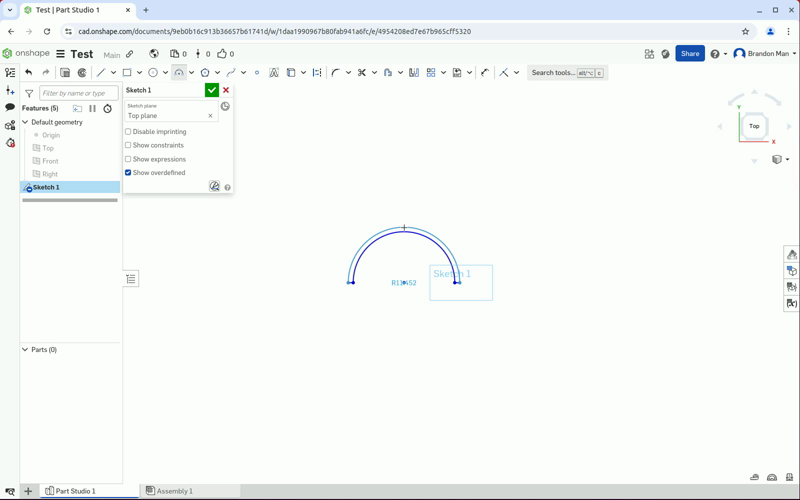
key(esc)
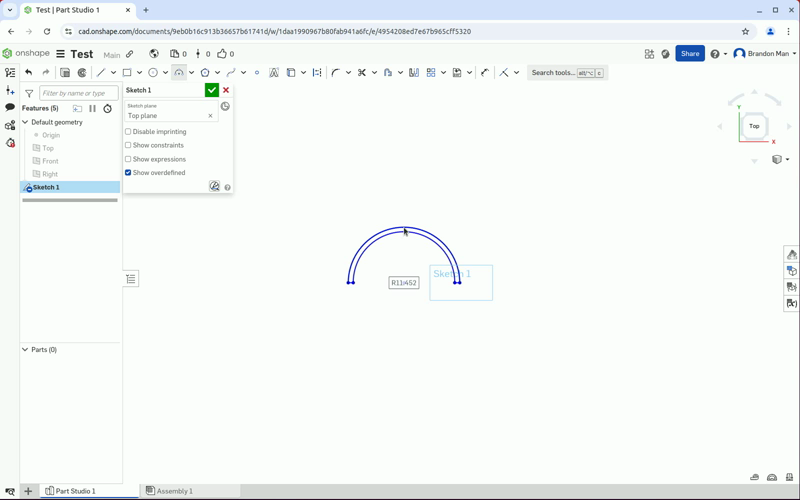
mouse_move(381, 249)
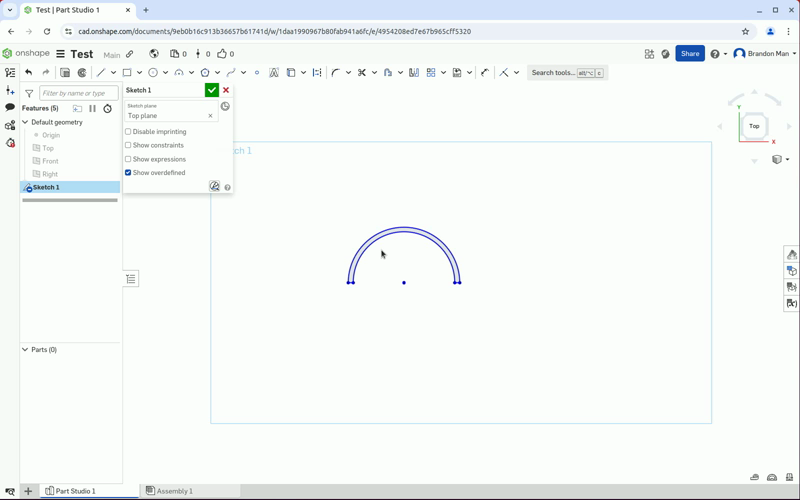
scroll(6)
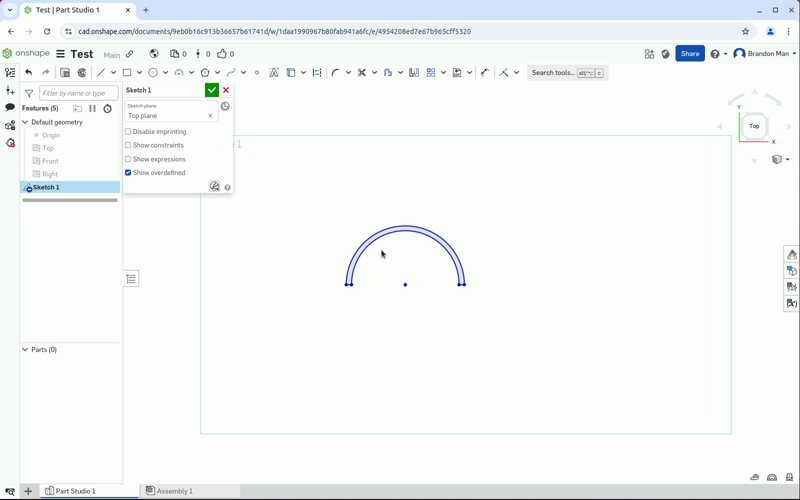
scroll(6)
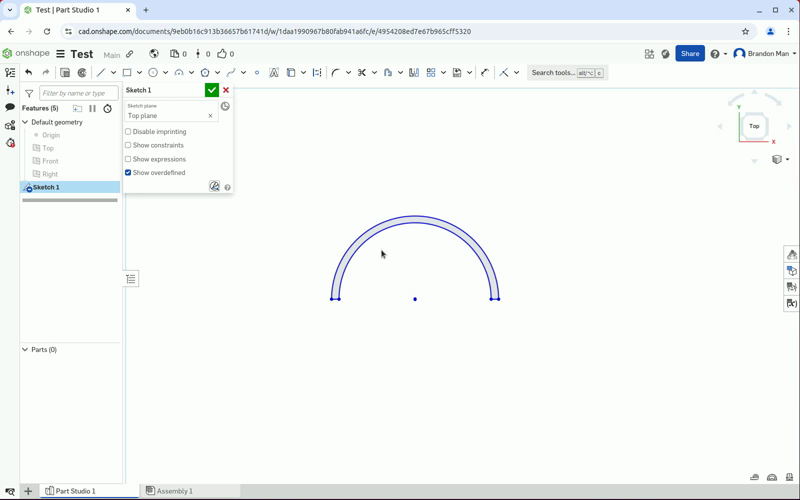
scroll(6)
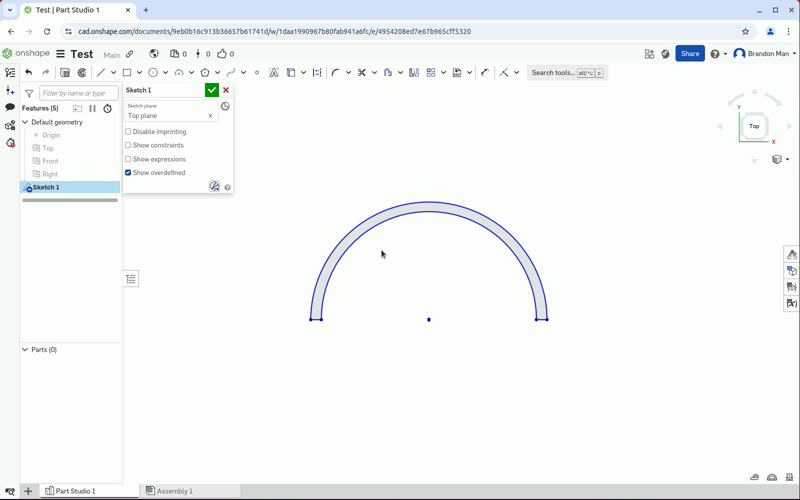
scroll(6)
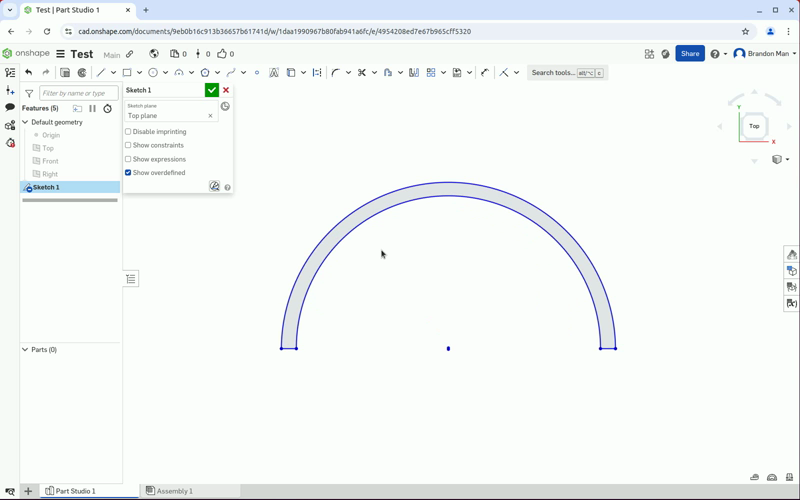
scroll(6)
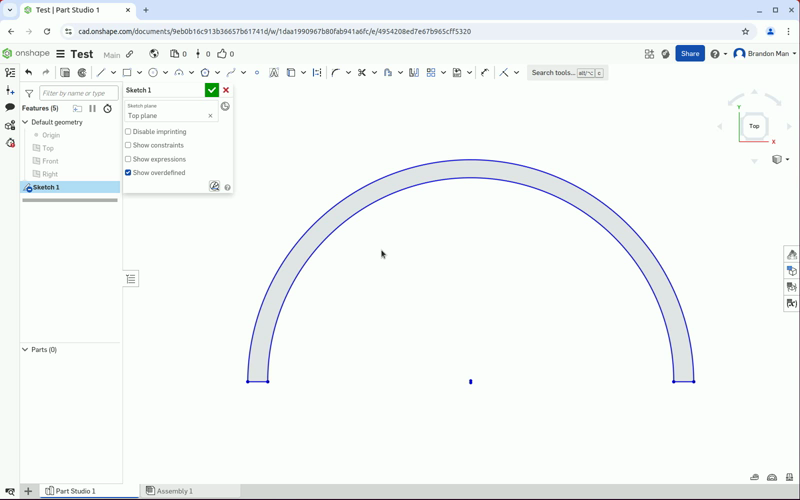
scroll(6)
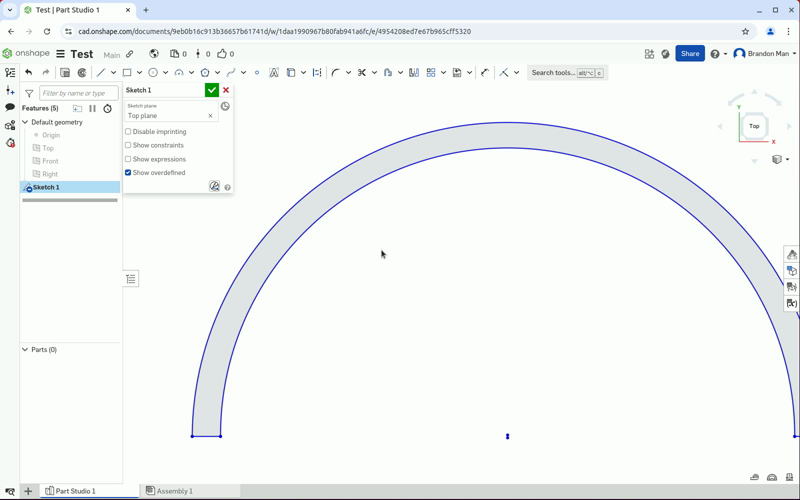
scroll(6)
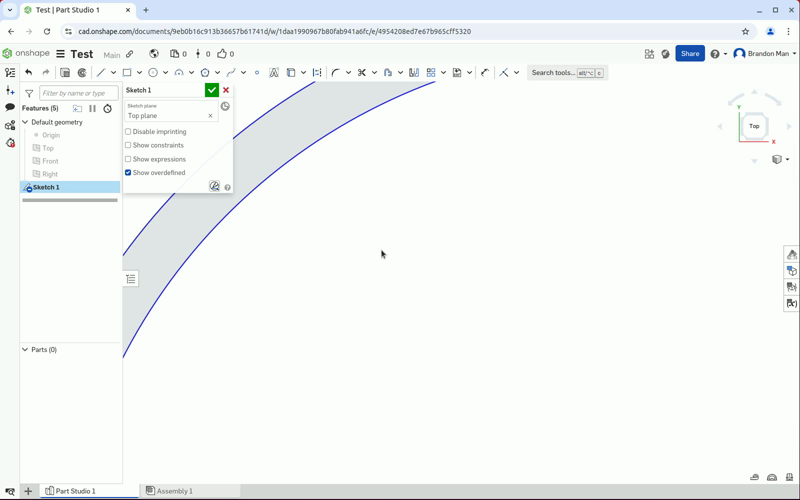
click(381, 249)
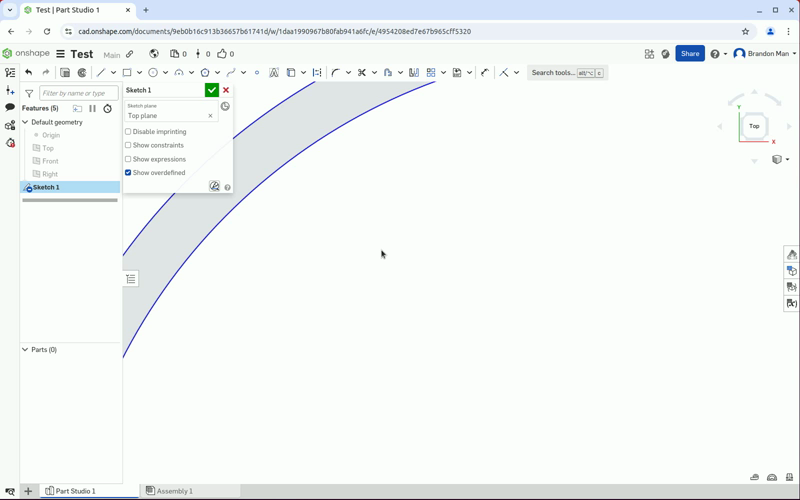
scroll(-6)
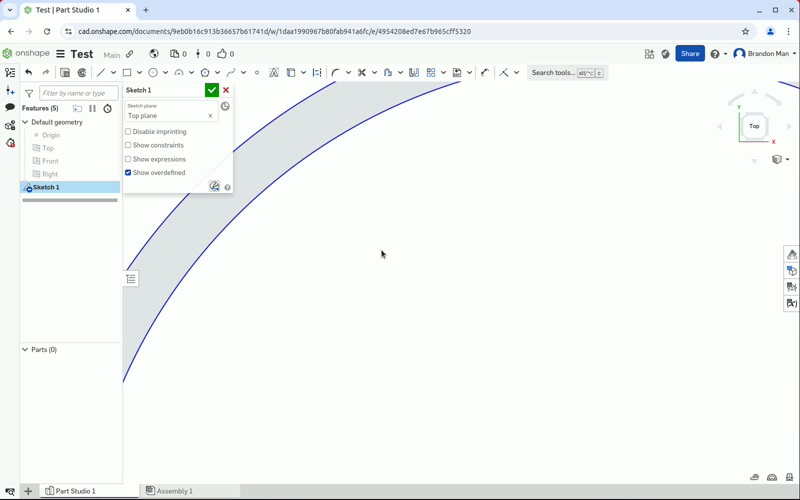
scroll(-6)
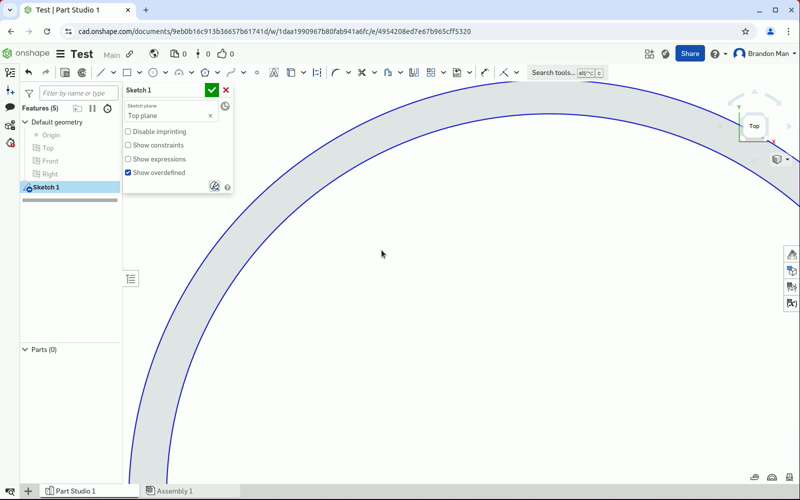
scroll(-6)
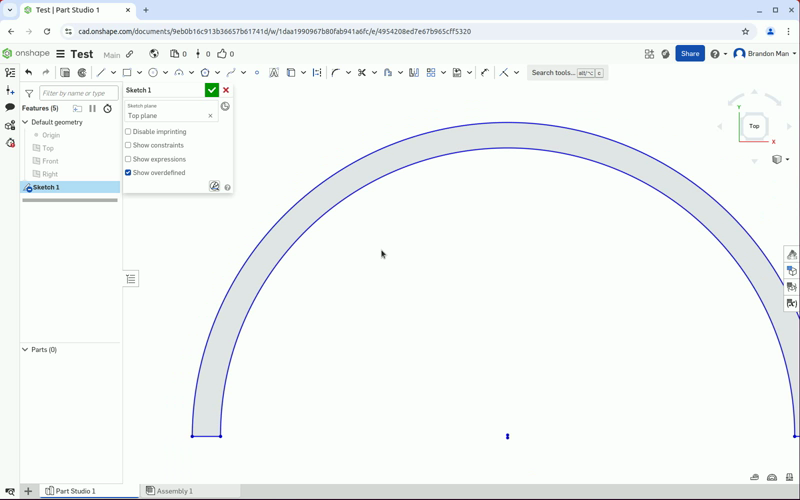
scroll(-6)
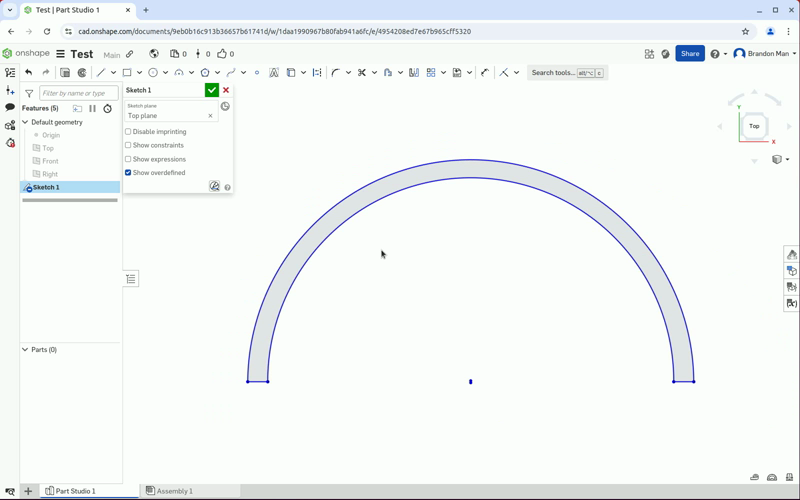
scroll(-6)
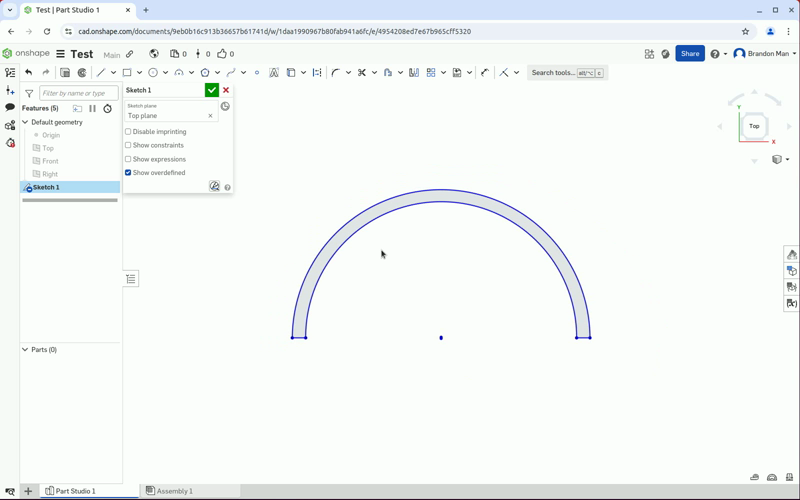
scroll(-6)
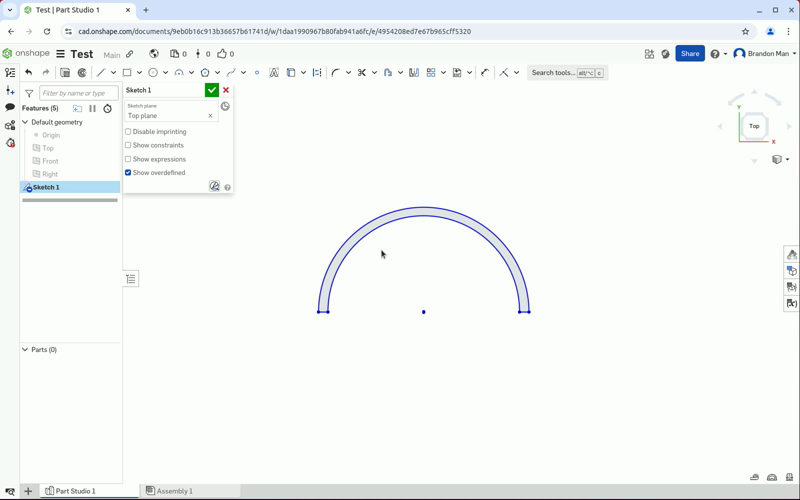
scroll(-6)
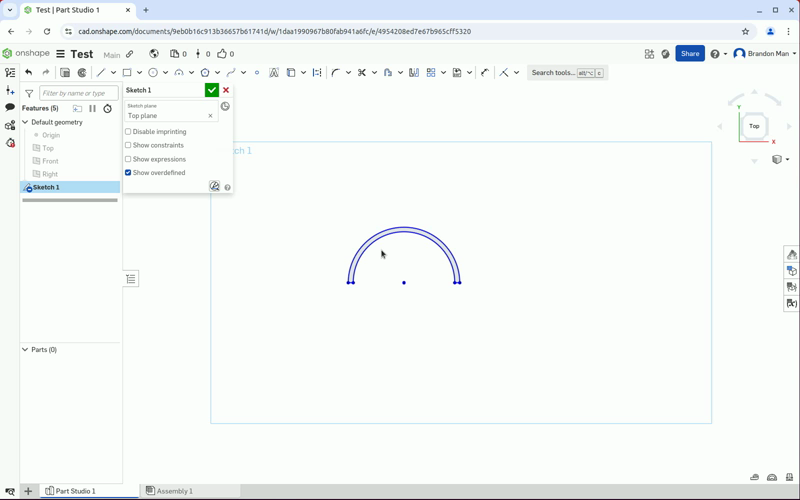
mouse_move(73, 352)
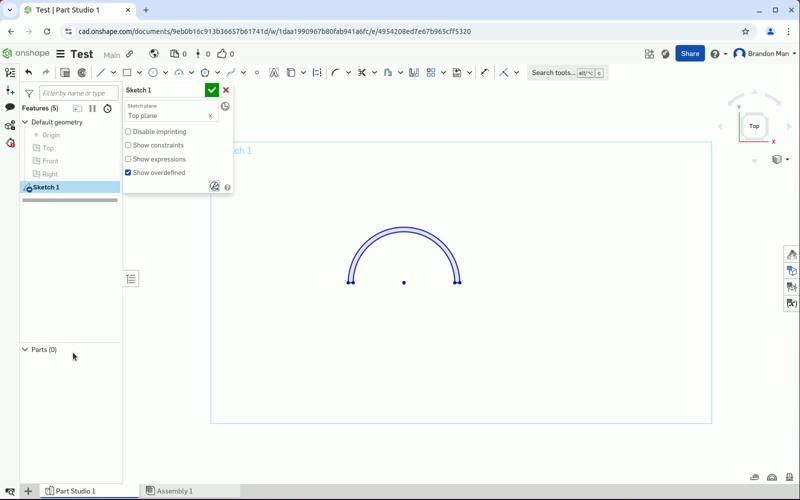
key(shift+y)
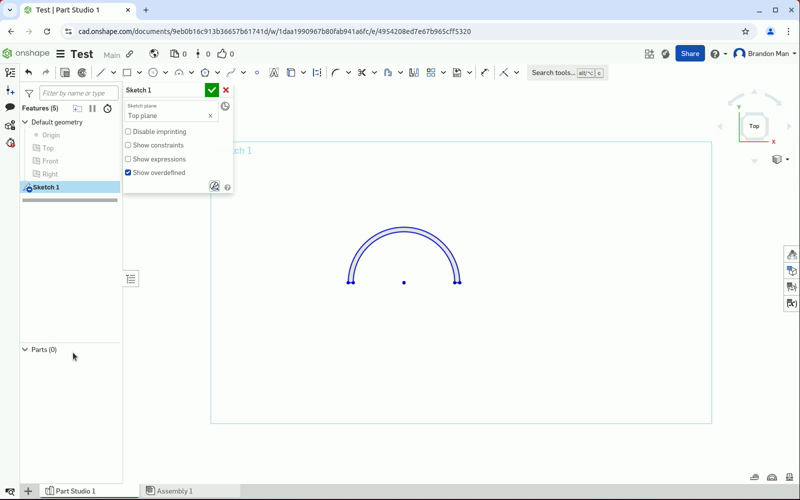
key(shift+e)
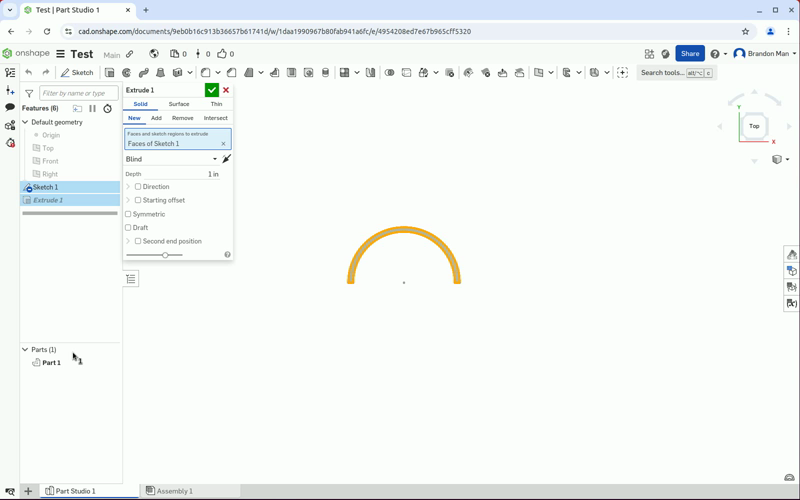
mouse_move(143, 106)
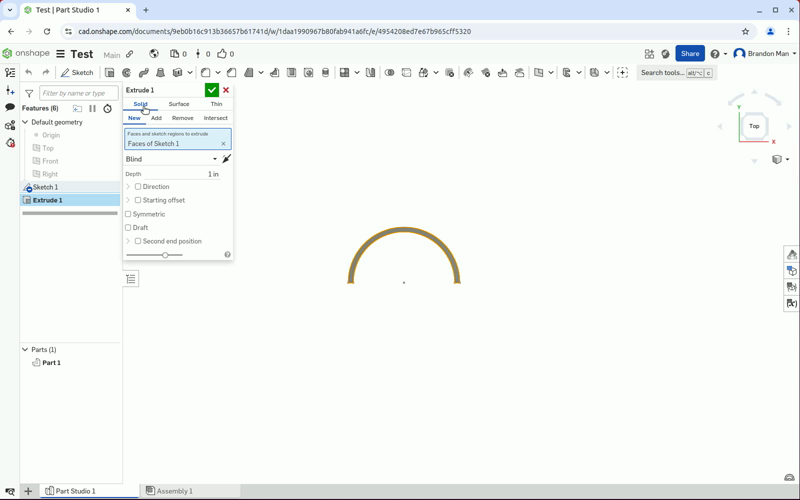
click(143, 106)
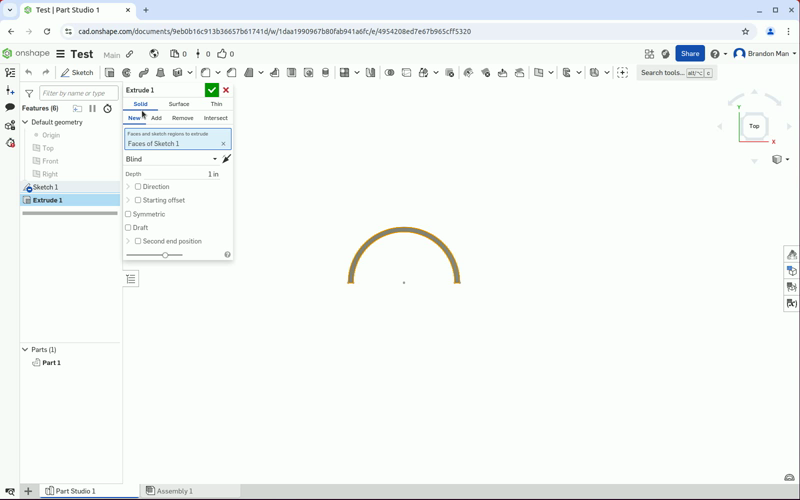
mouse_move(137, 120)
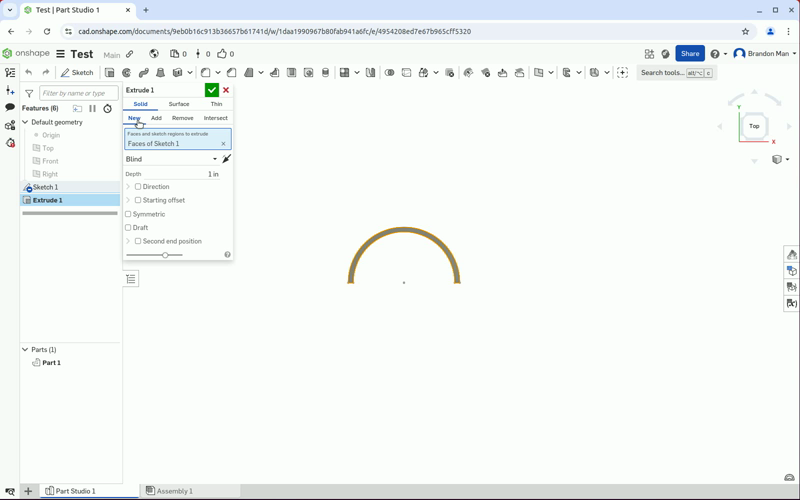
click(137, 120)
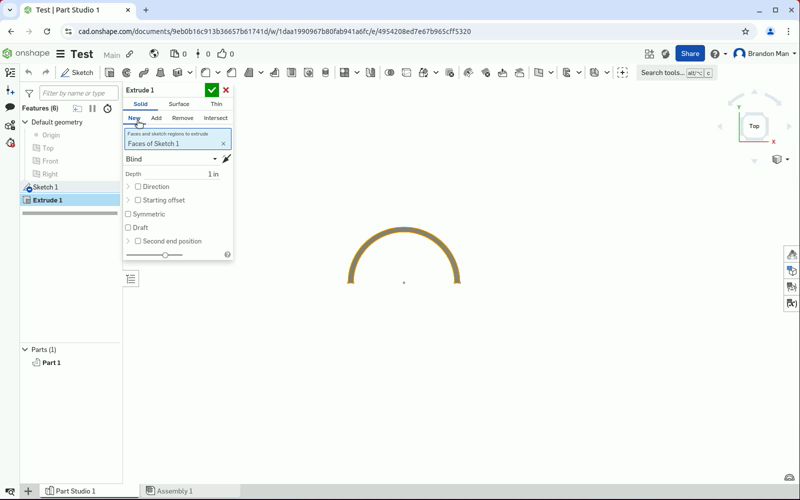
key(tab, 4)
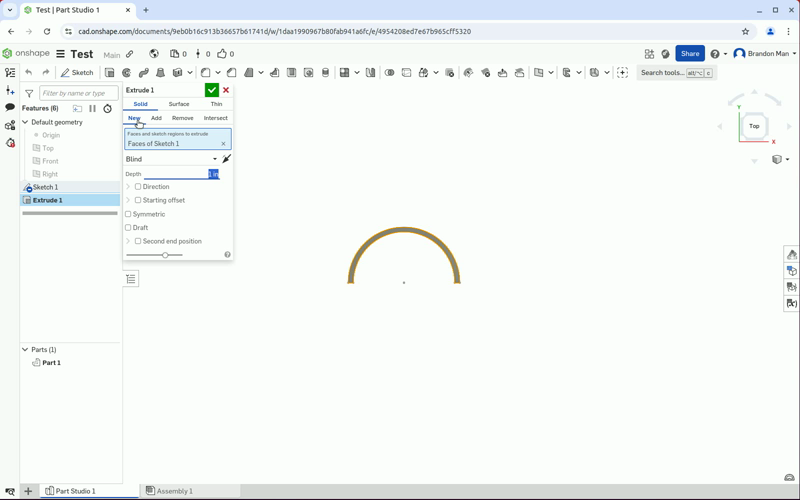
text(0.241)
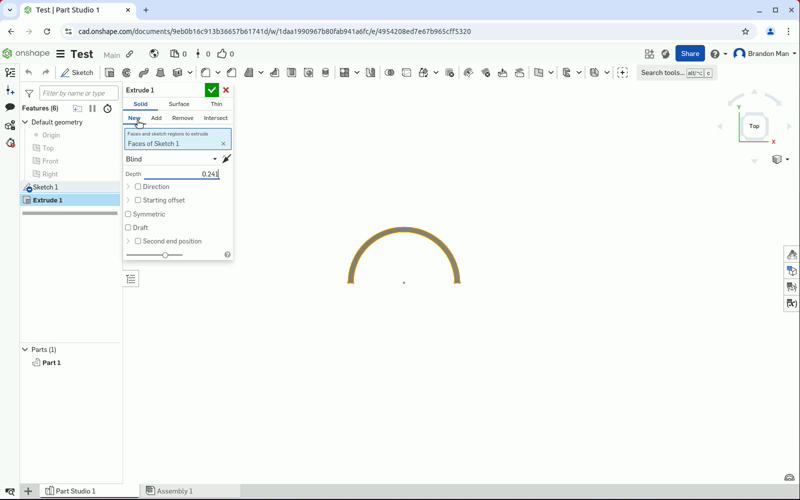
key(enter)
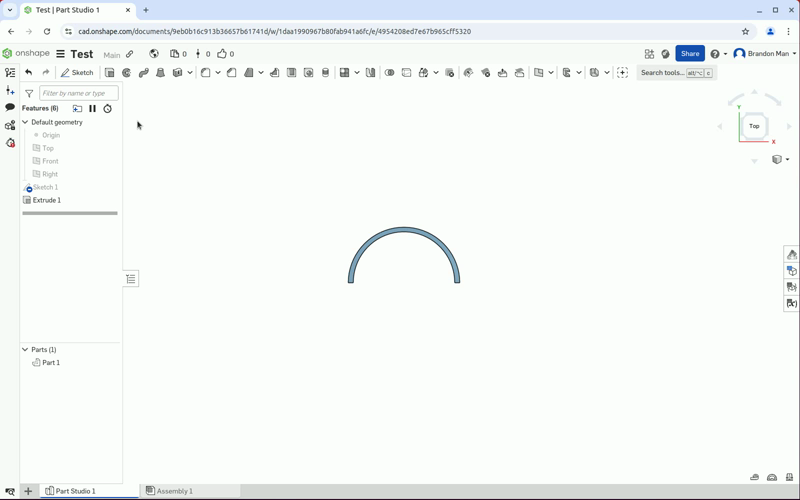
key(shift+h)
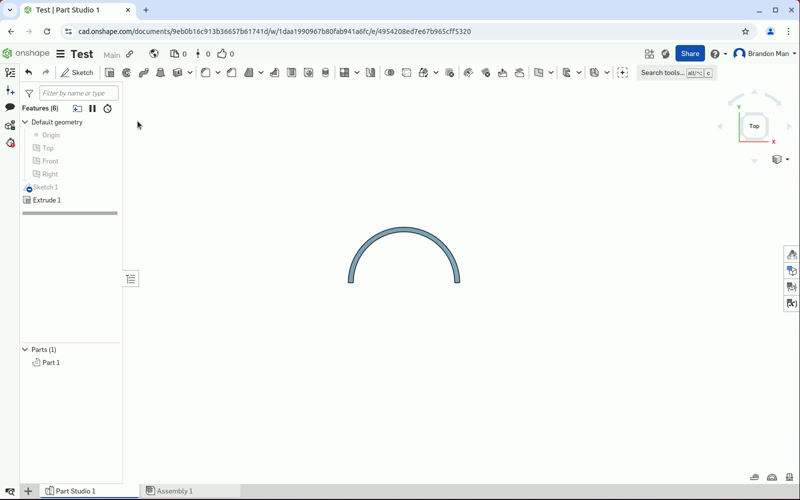
key(shift+h)
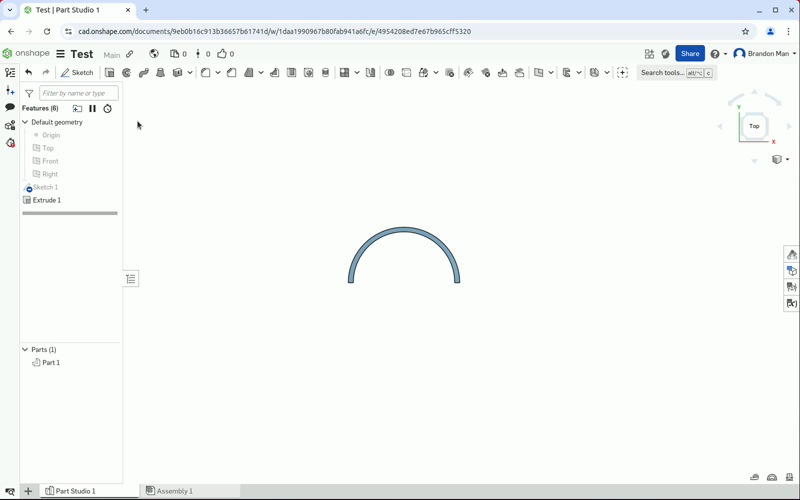
mouse_move(73, 189)
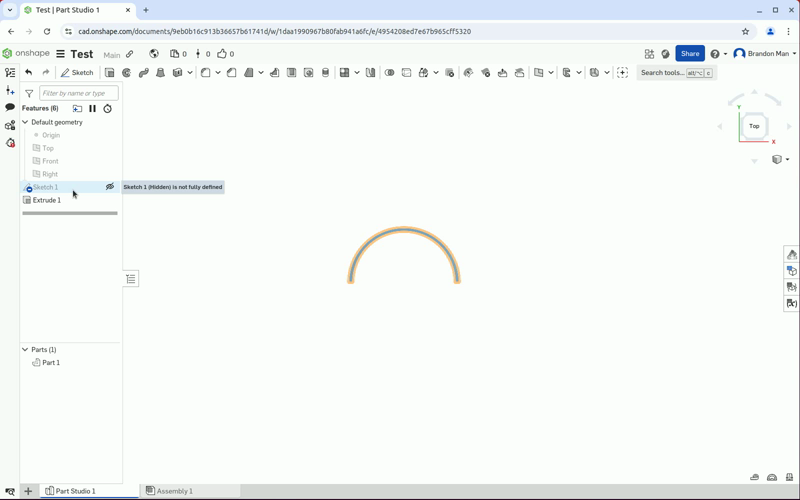
click(73, 189)
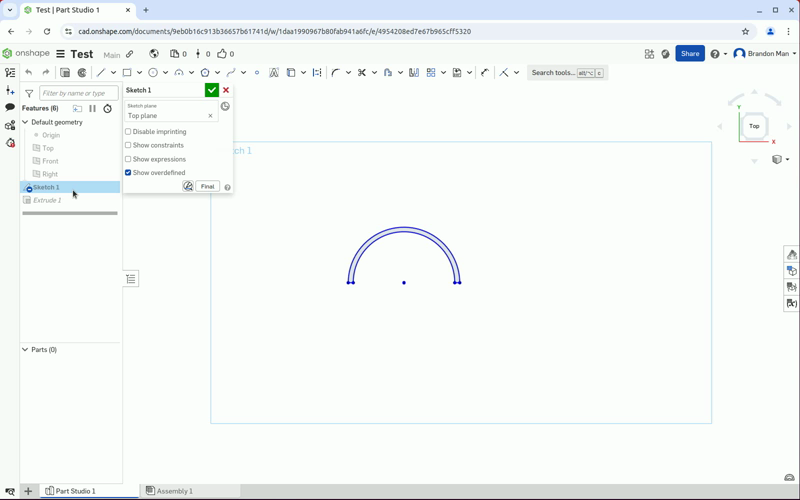
mouse_move(229, 92)
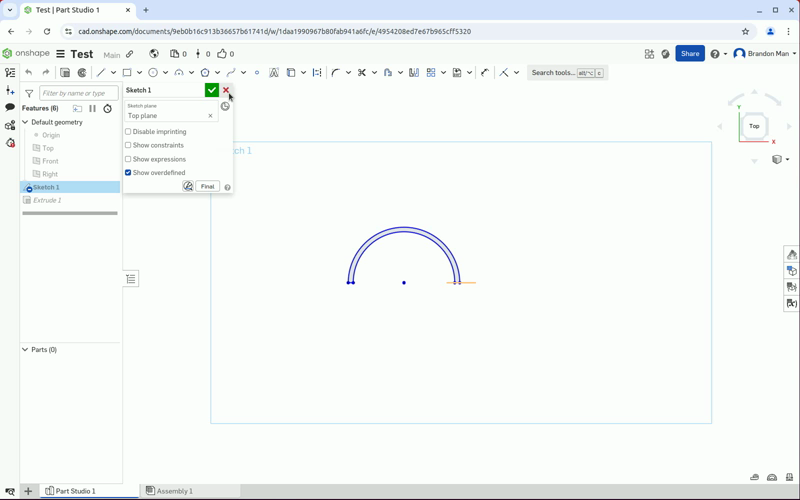
click(229, 92)
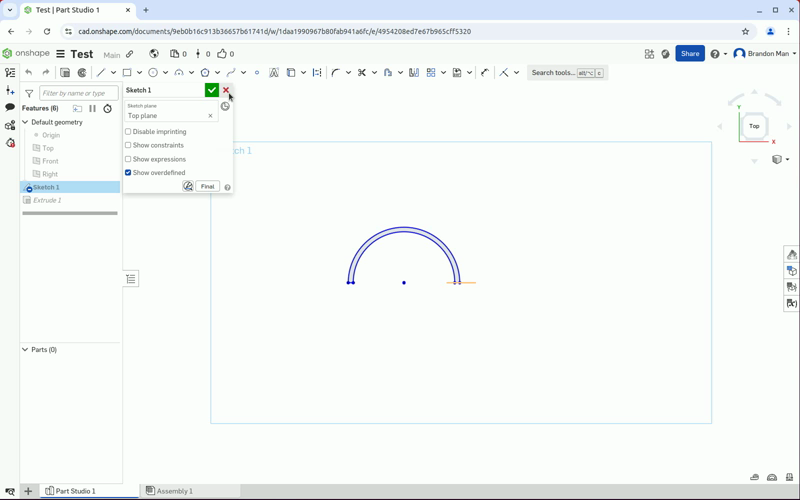
key(shift+s)
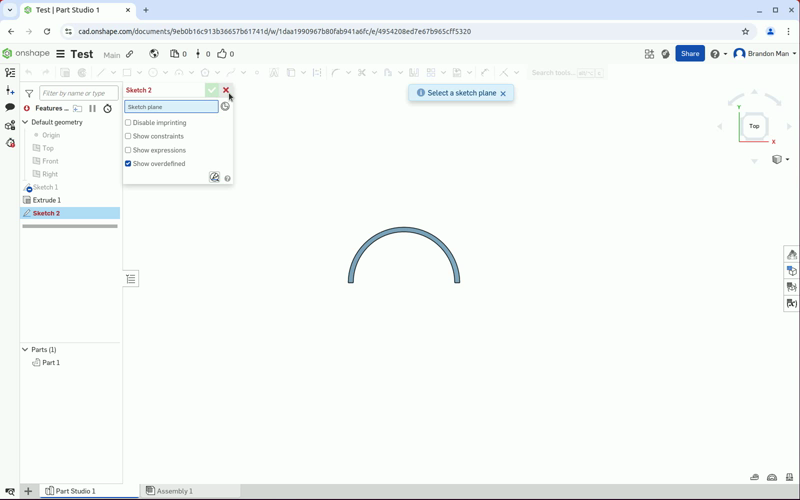
mouse_move(73, 150)
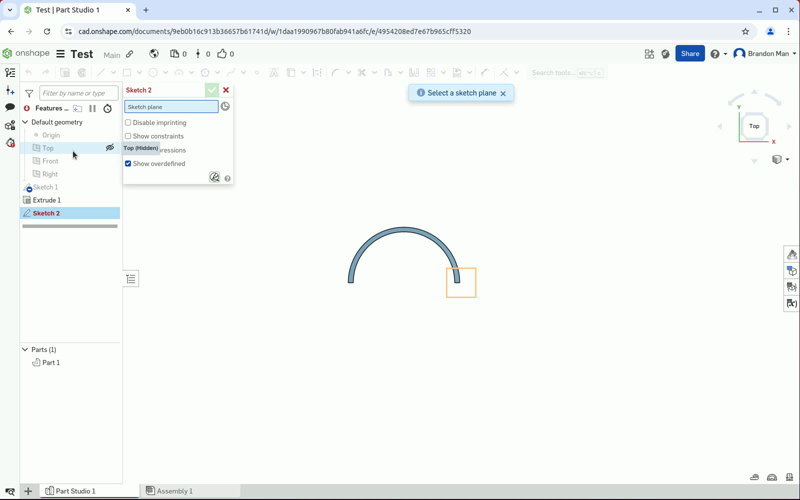
click(73, 150)
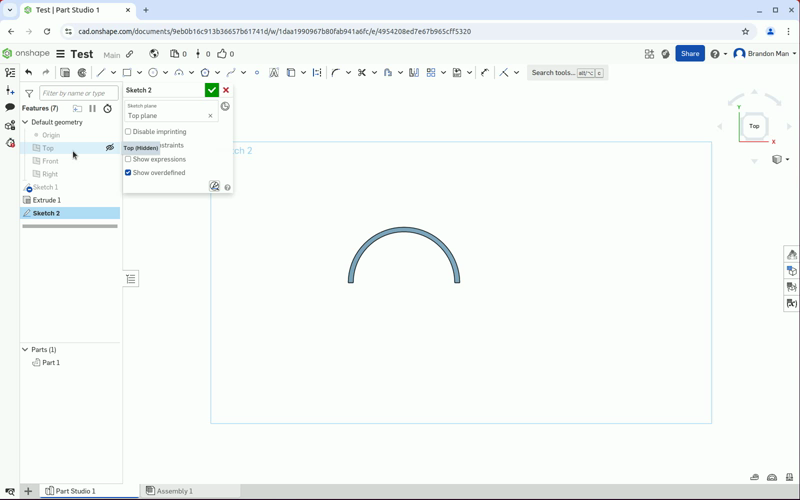
mouse_move(73, 352)
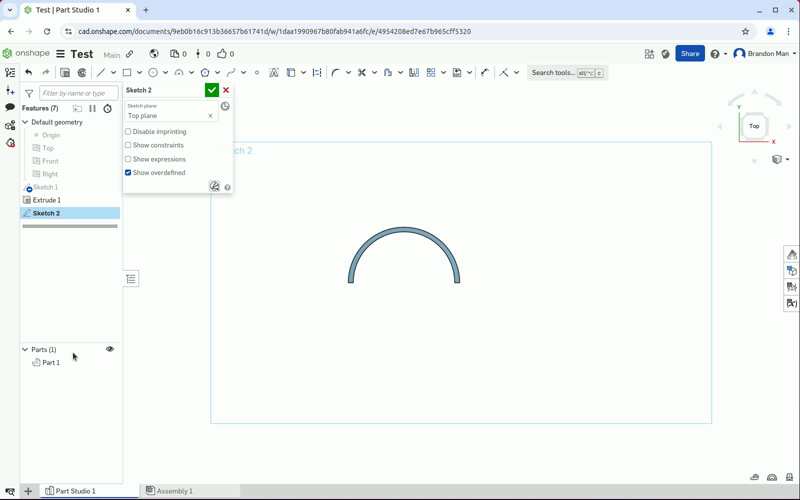
key(y)
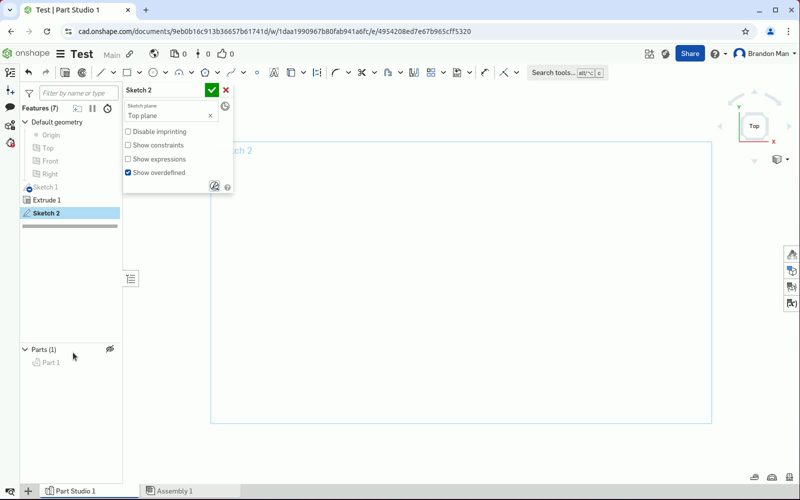
key(a)
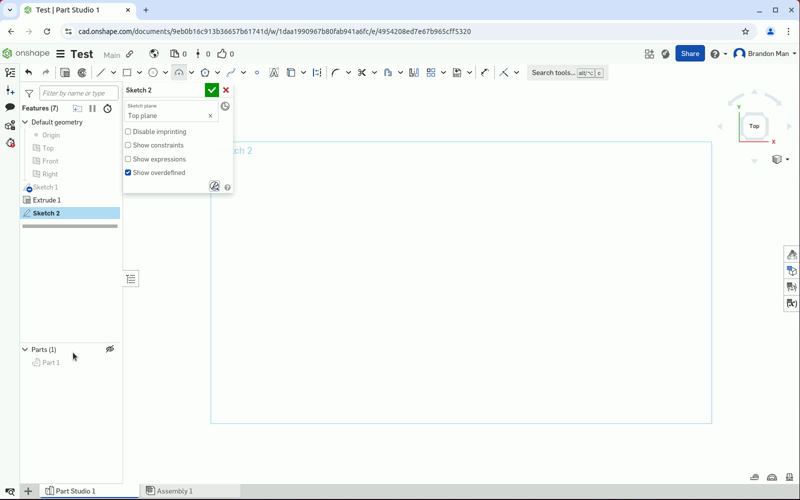
key_down(shift)
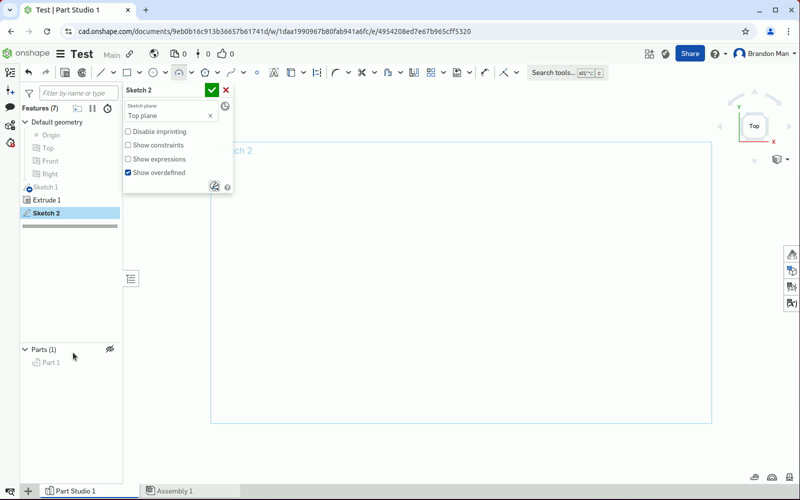
mouse_move(348, 282)
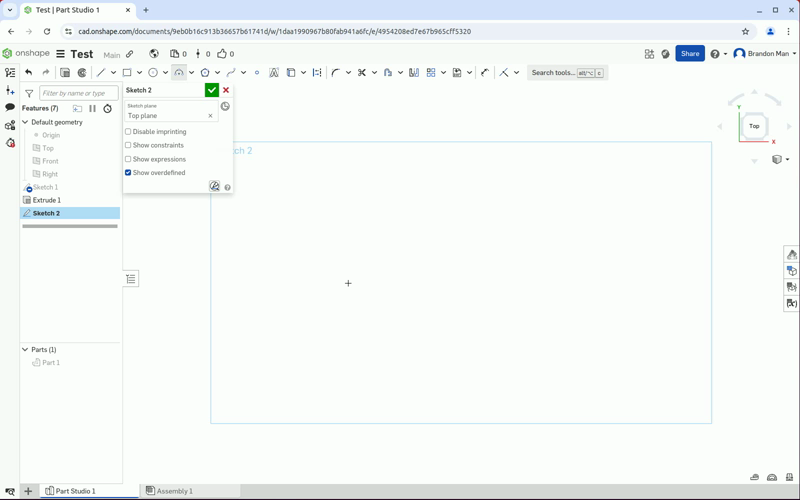
click(348, 282)
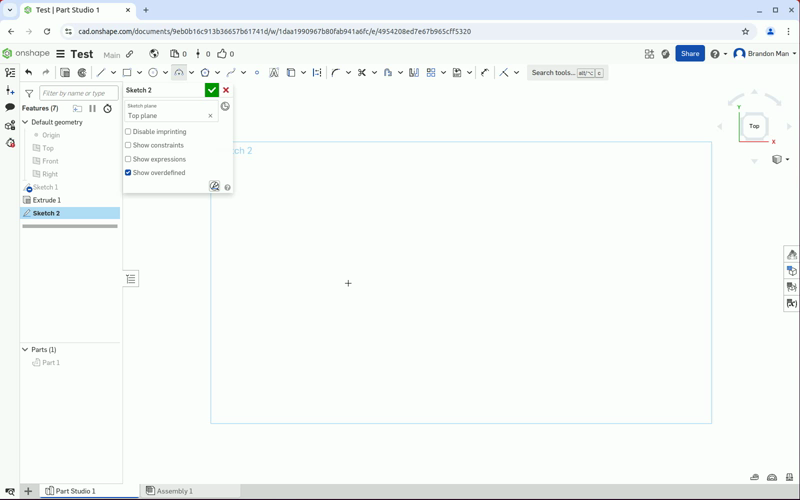
key_up(shift)
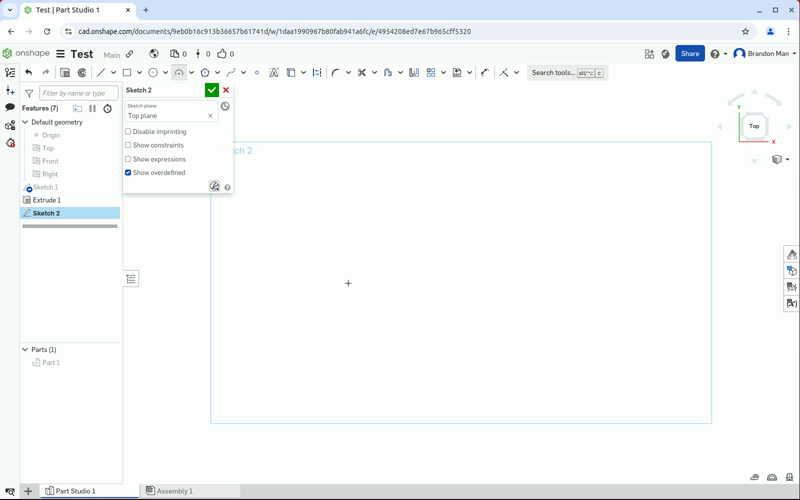
key_down(shift)
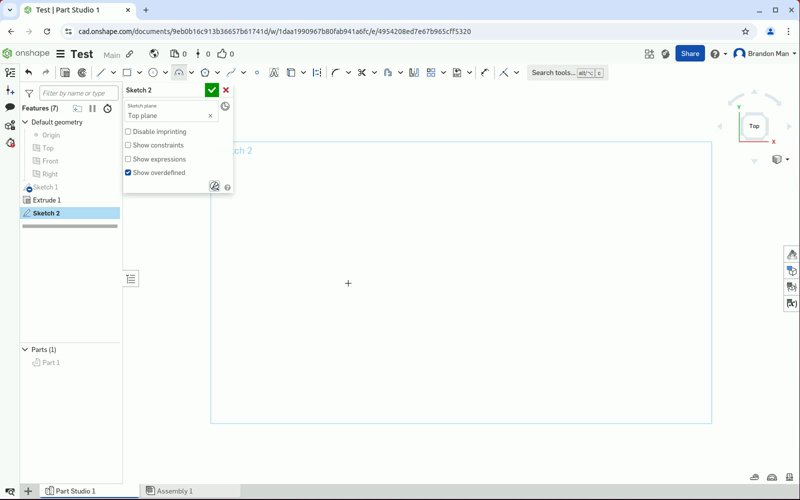
mouse_move(459, 282)
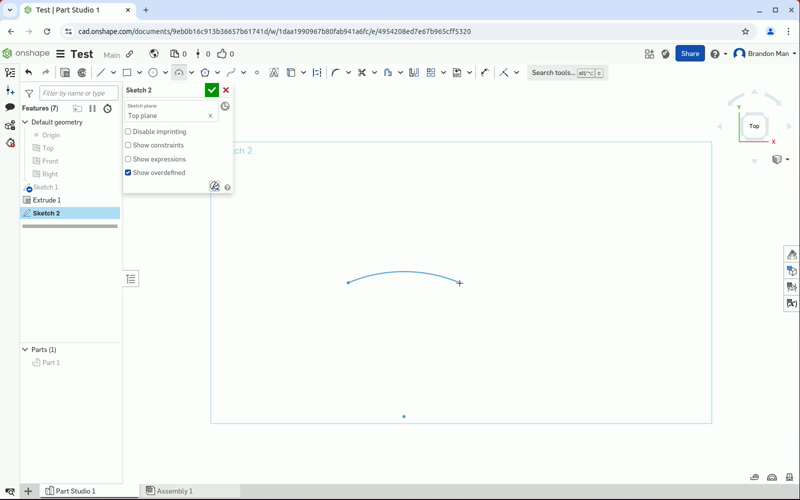
click(459, 282)
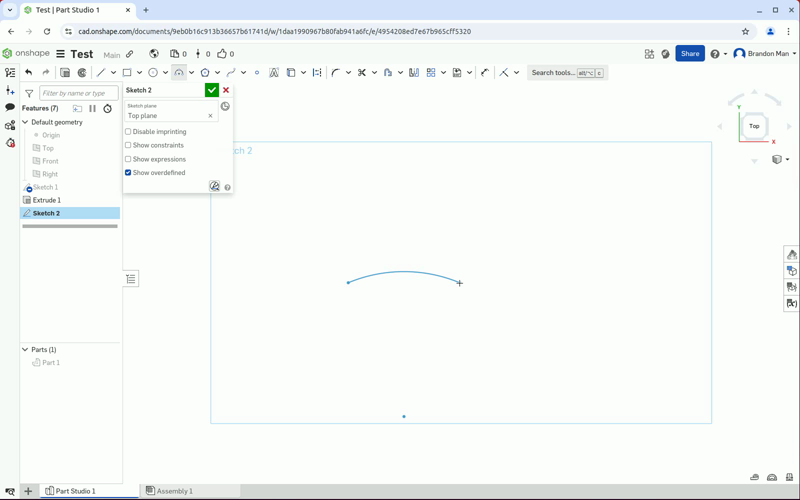
mouse_move(404, 338)
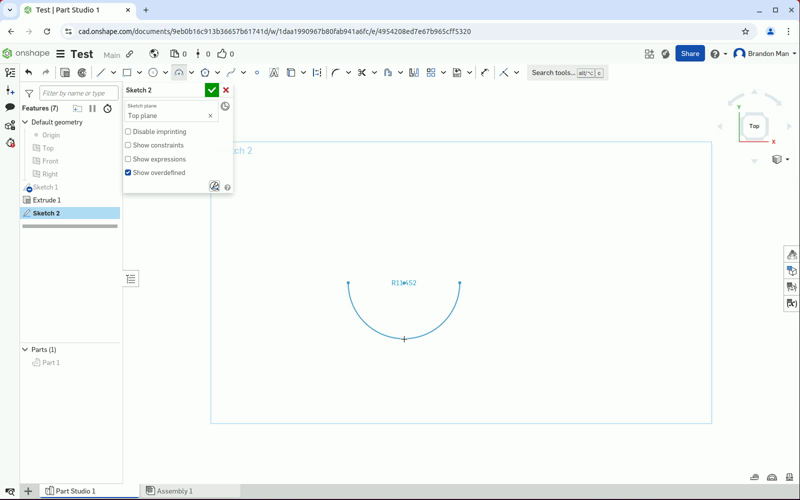
click(404, 338)
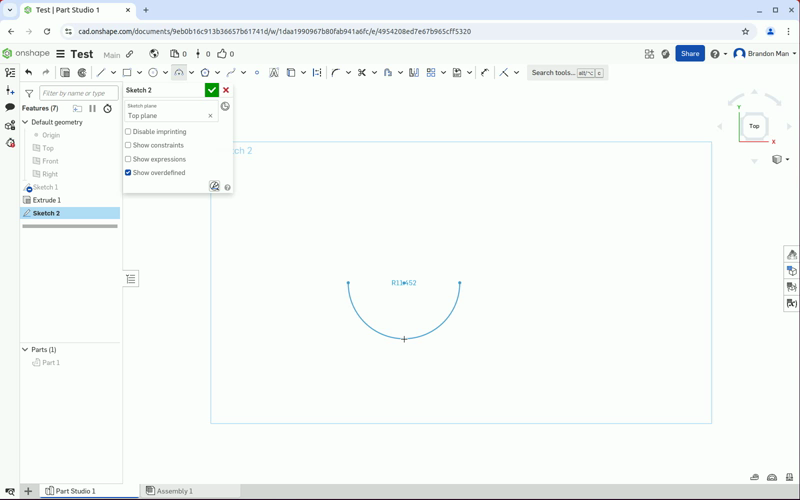
key_up(shift)
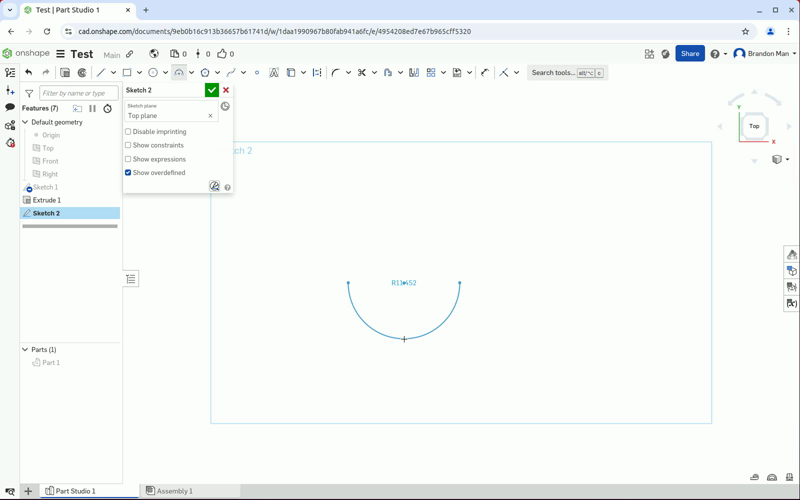
key(esc)
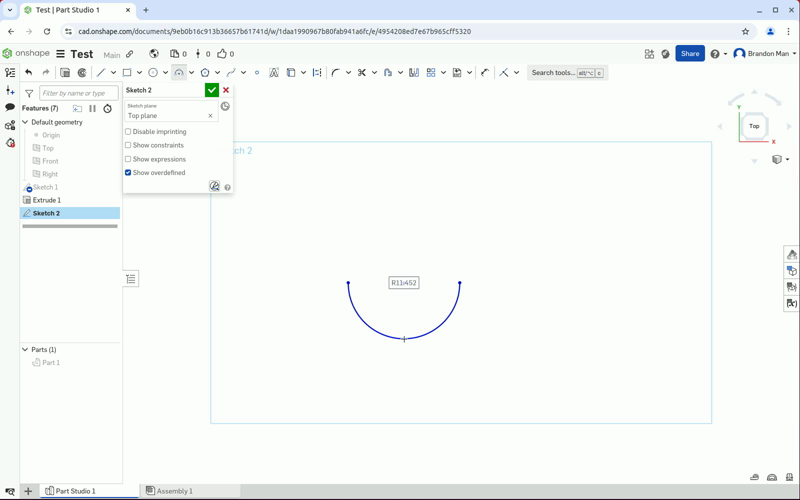
key(l)
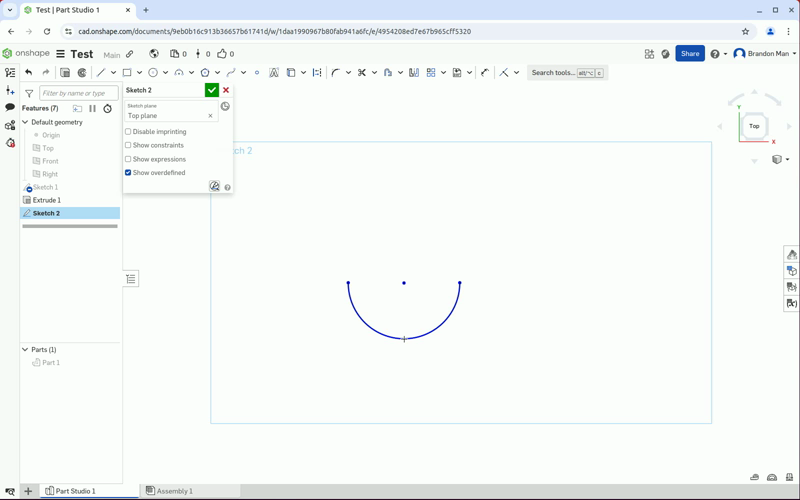
mouse_move(459, 282)
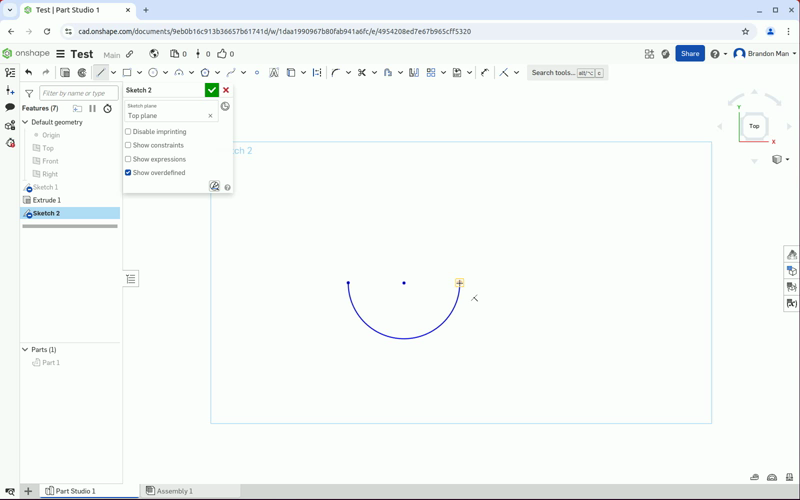
click(459, 282)
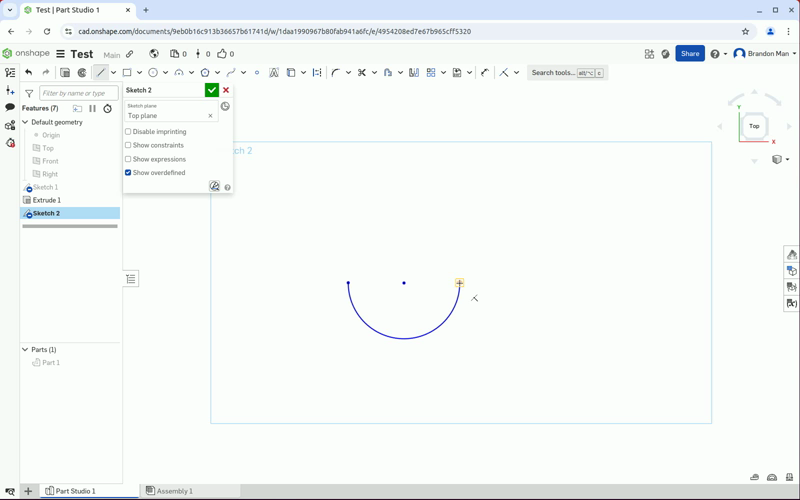
key_down(shift)
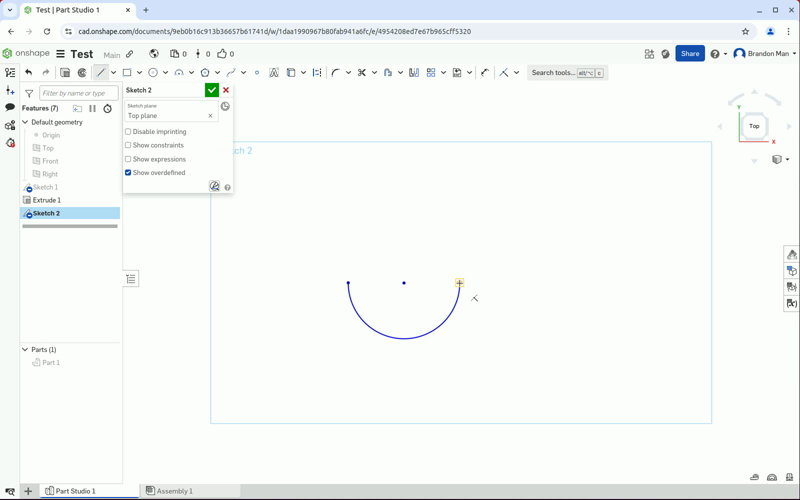
mouse_move(489, 282)
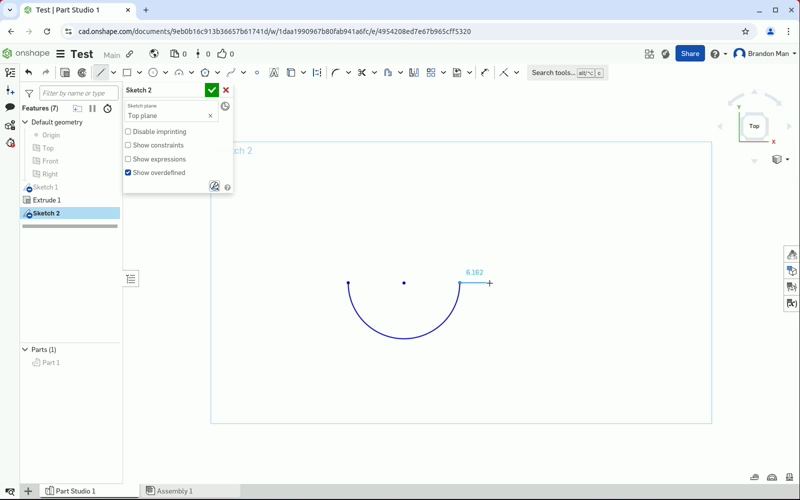
mouse_move(454, 282)
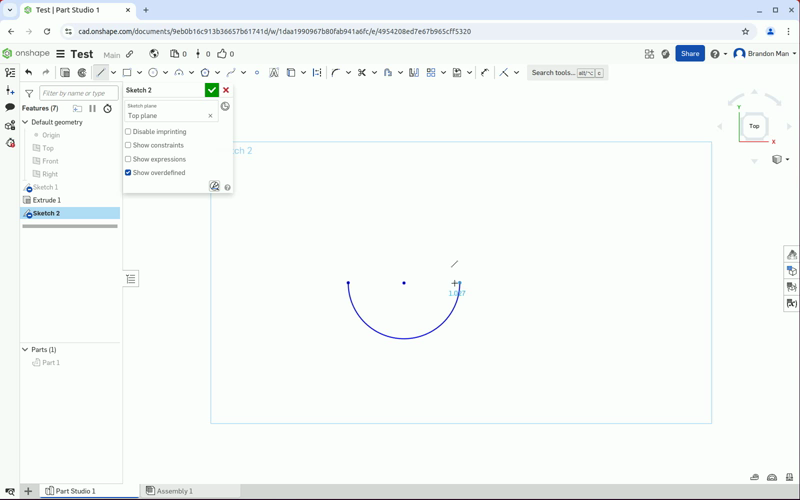
scroll(6)
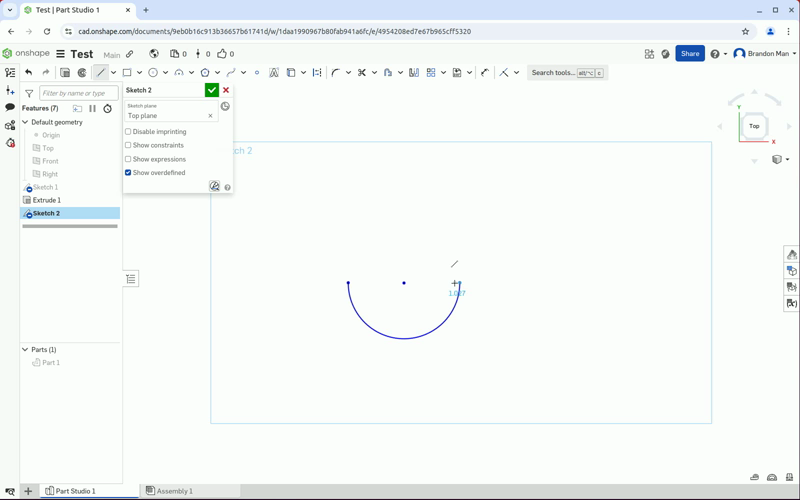
scroll(6)
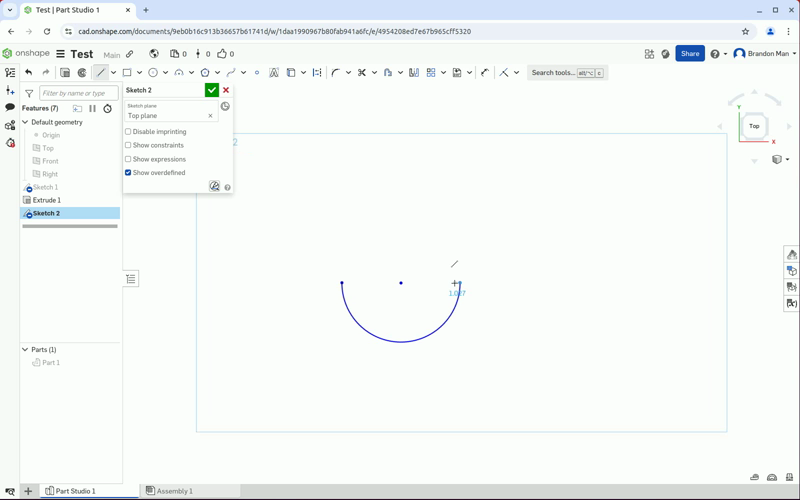
scroll(6)
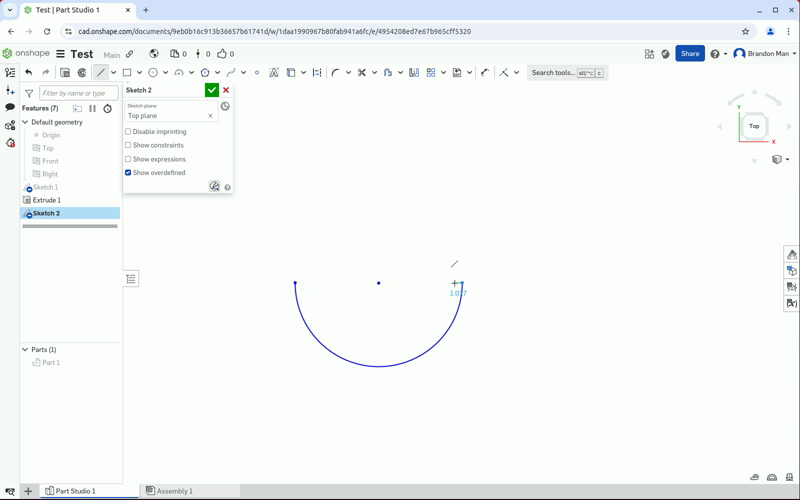
scroll(6)
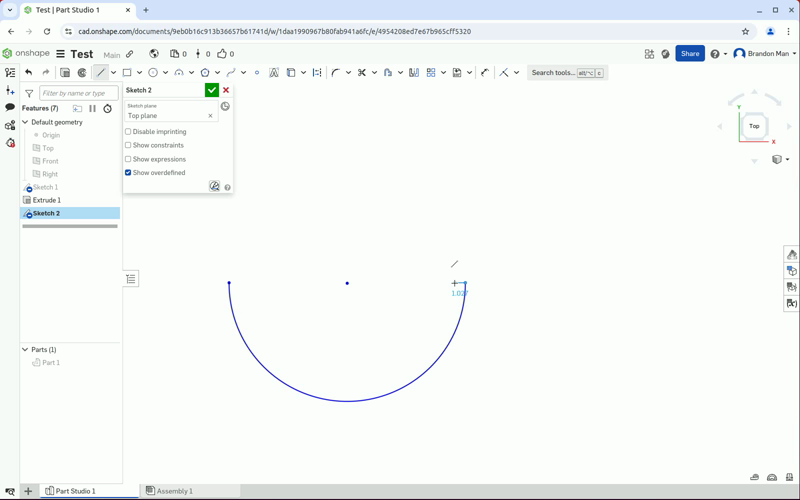
scroll(6)
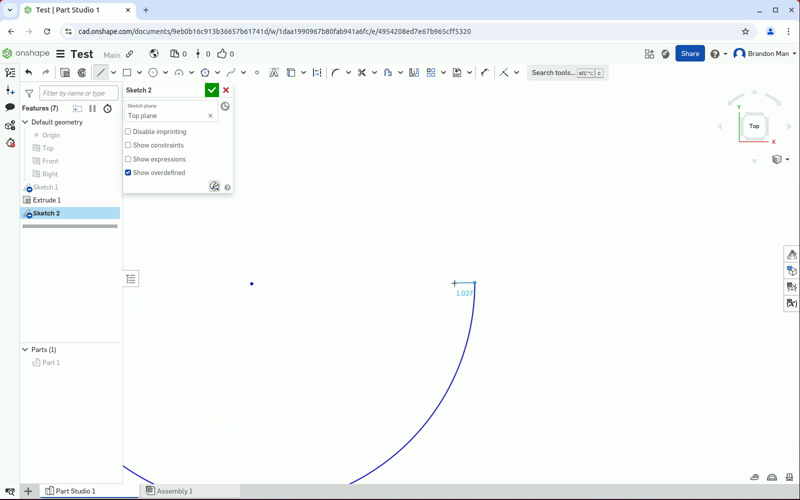
scroll(6)
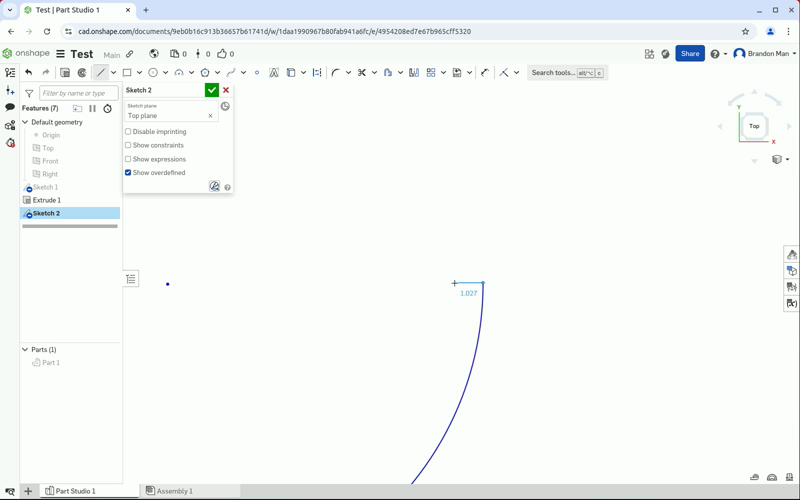
scroll(6)
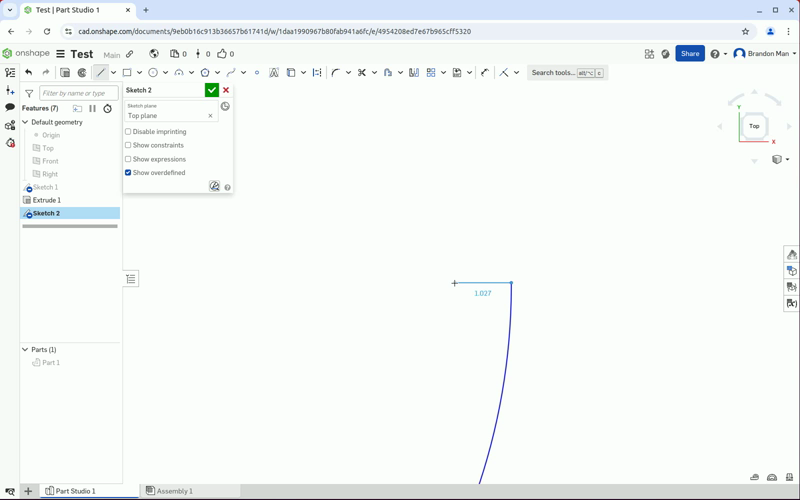
click(454, 282)
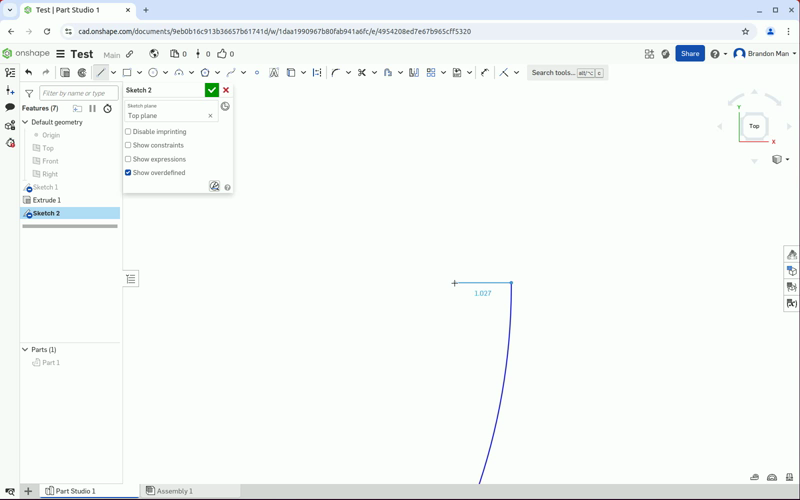
scroll(-6)
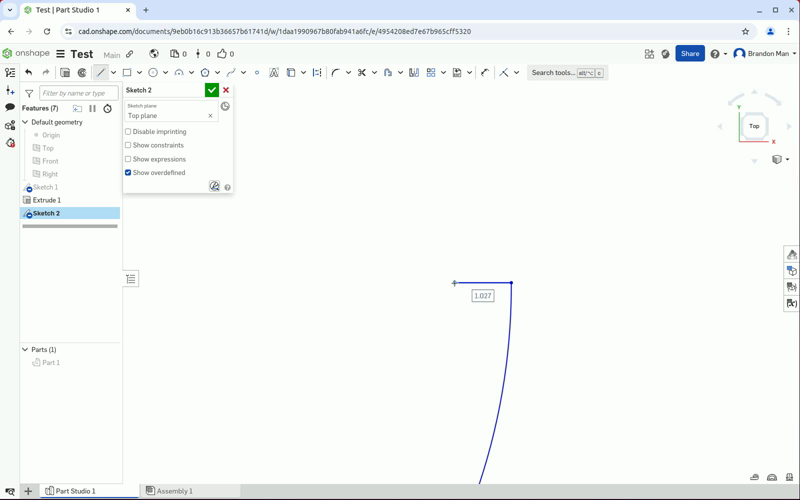
scroll(-6)
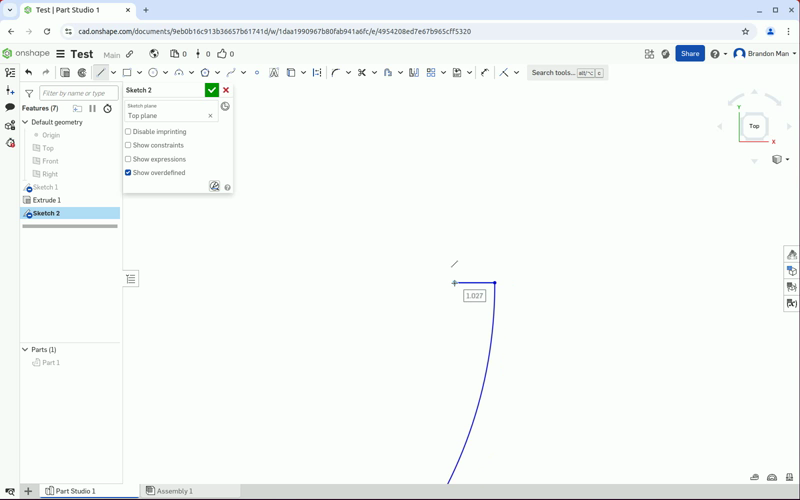
scroll(-6)
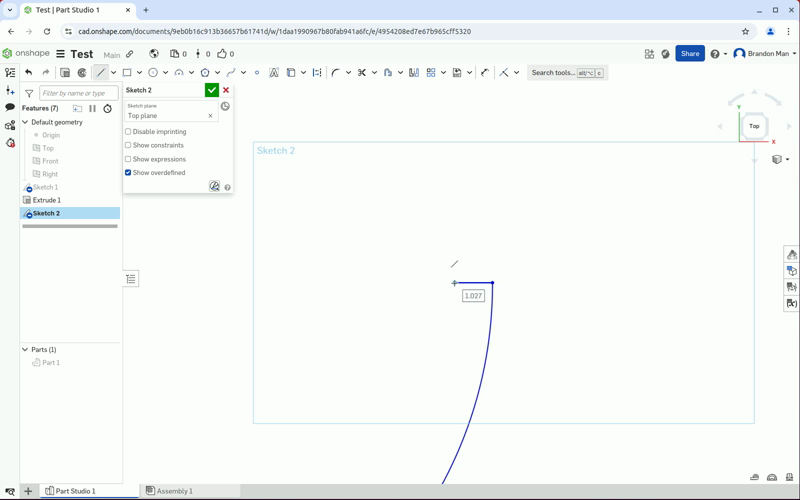
scroll(-6)
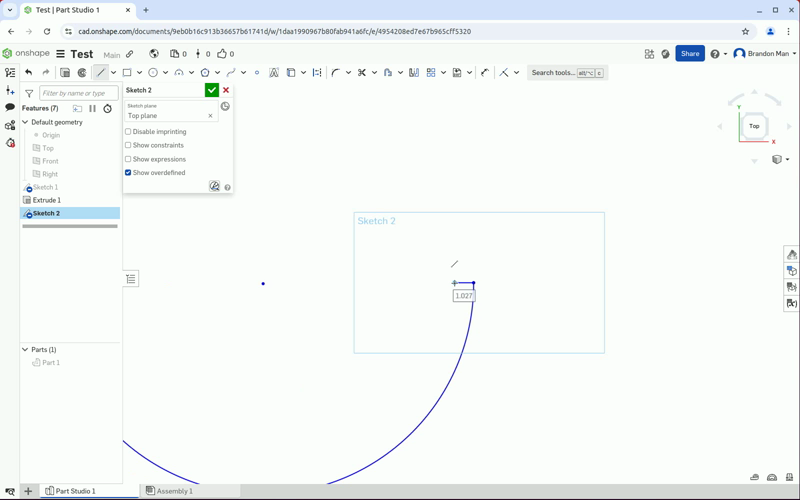
scroll(-6)
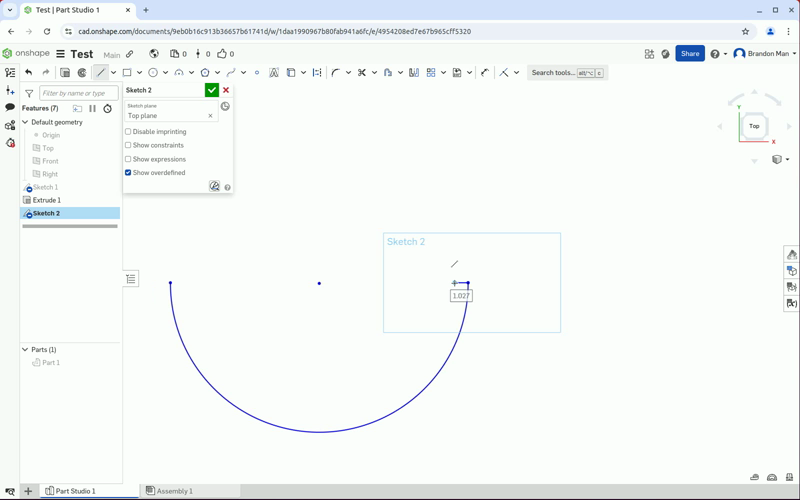
scroll(-6)
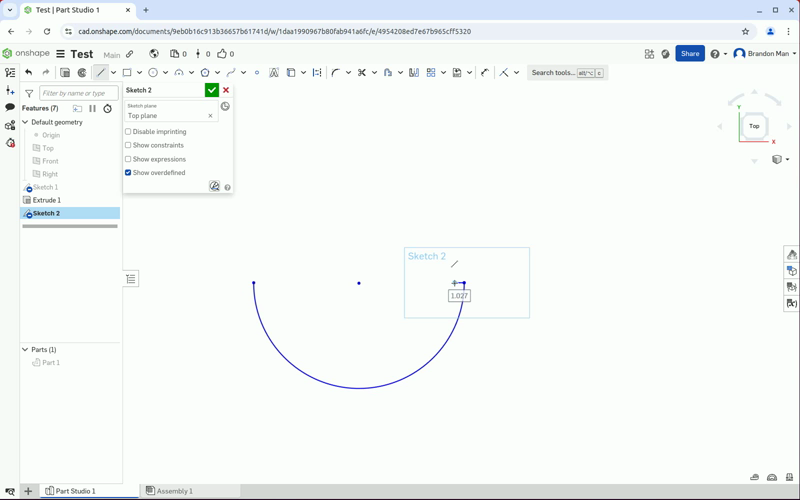
scroll(-6)
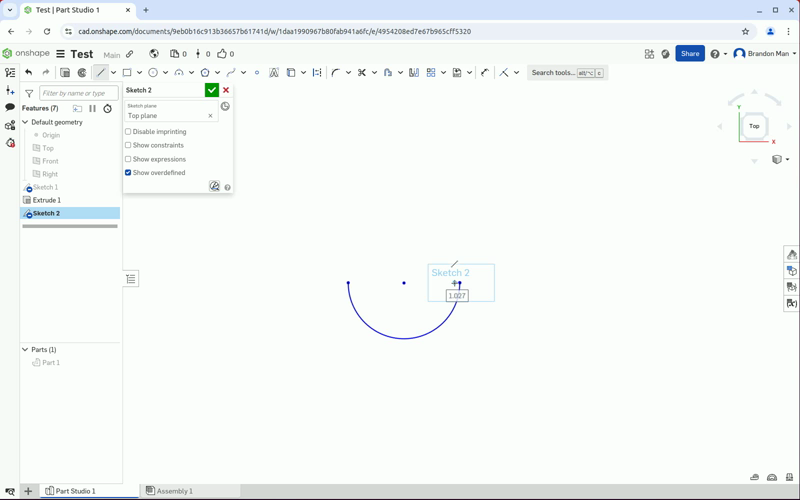
key_up(shift)
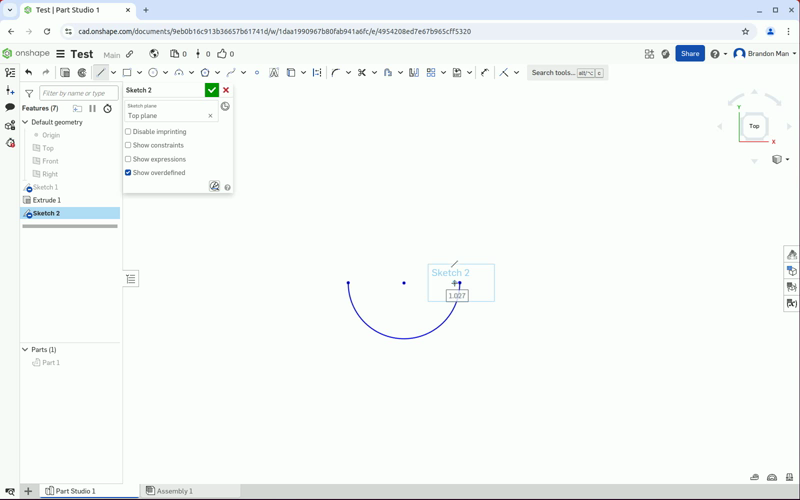
key(esc)
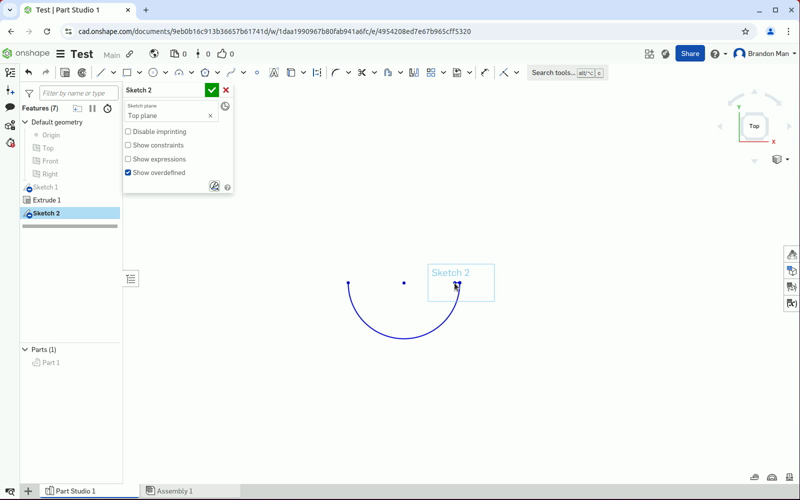
key(a)
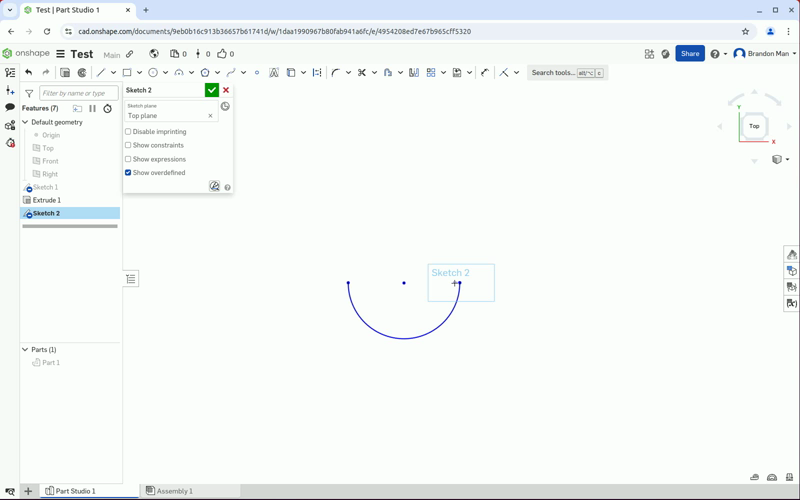
mouse_move(454, 282)
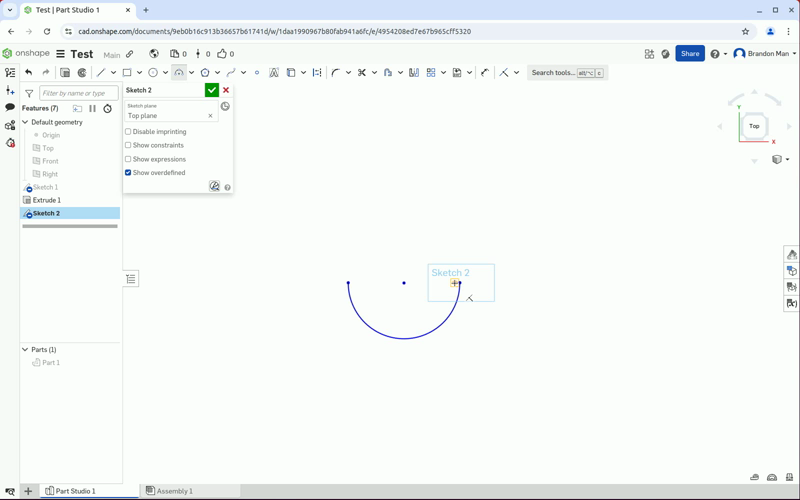
click(454, 282)
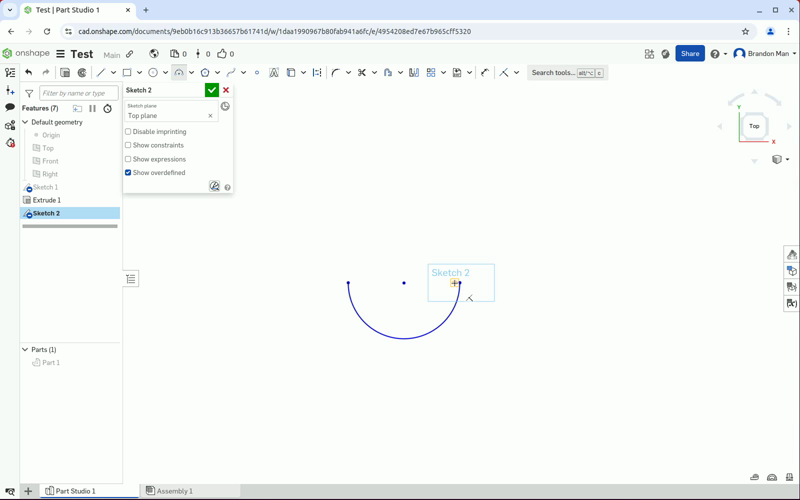
key_down(shift)
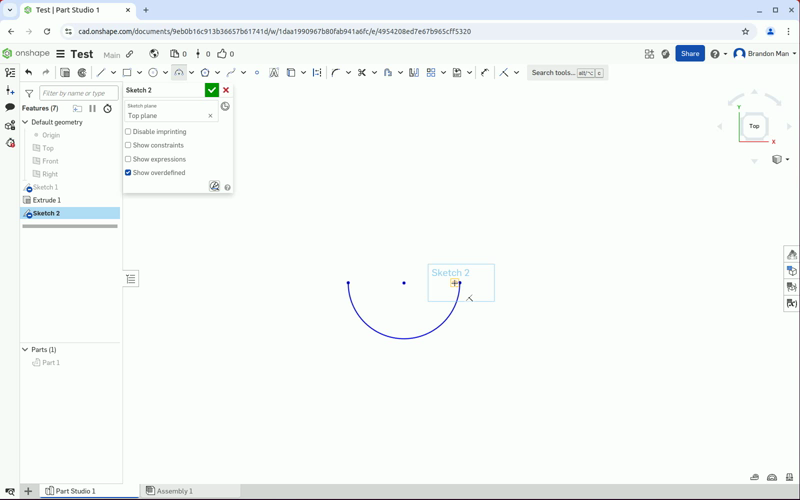
mouse_move(353, 282)
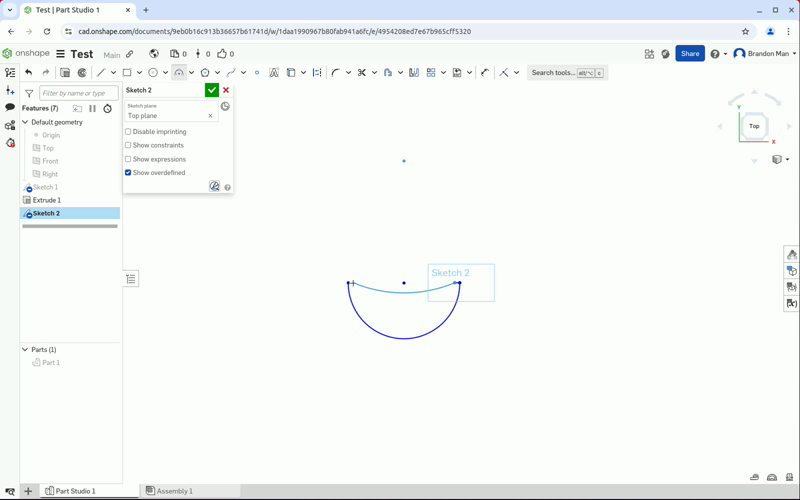
click(353, 282)
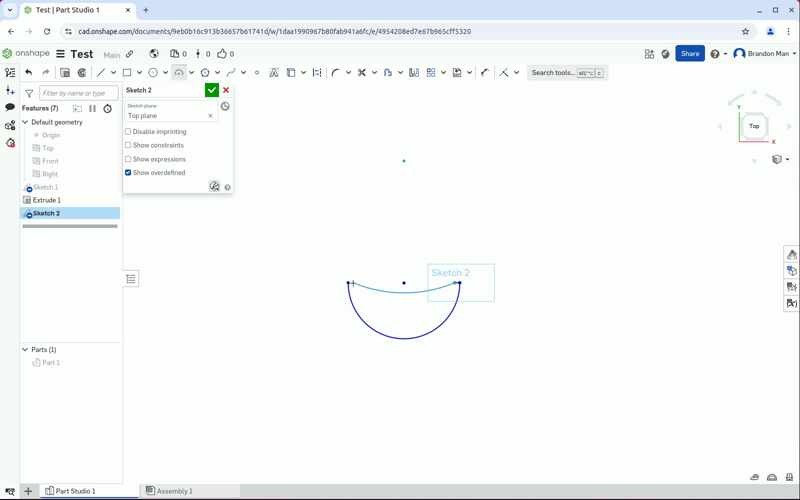
mouse_move(404, 333)
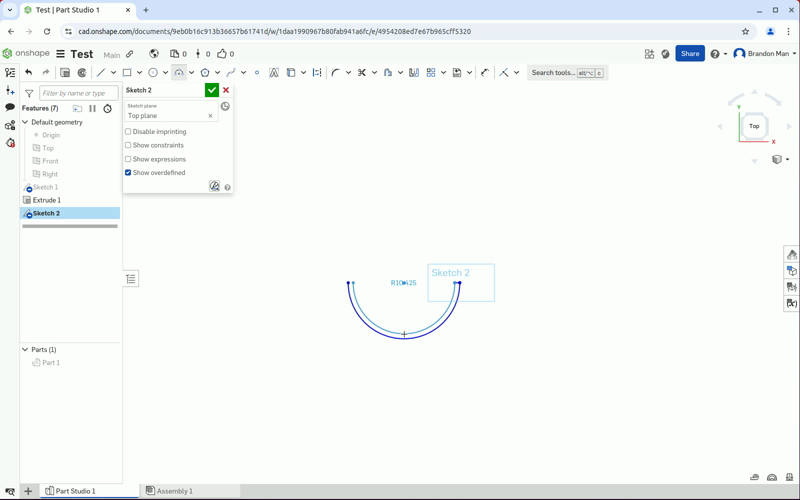
click(404, 333)
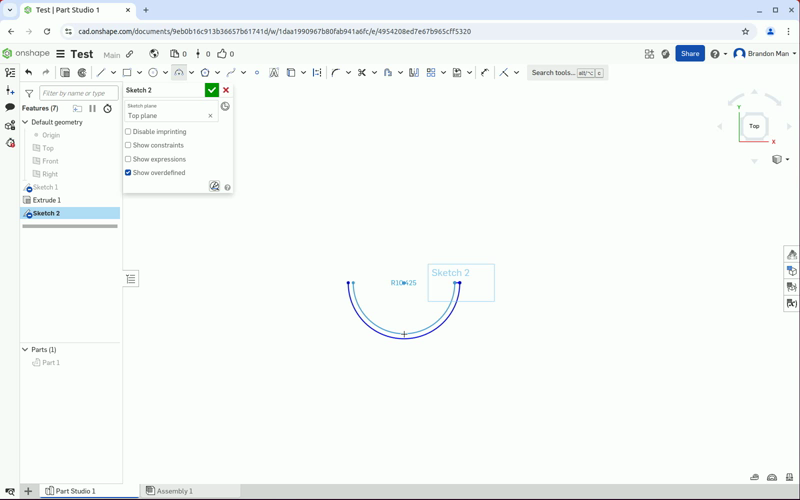
key_up(shift)
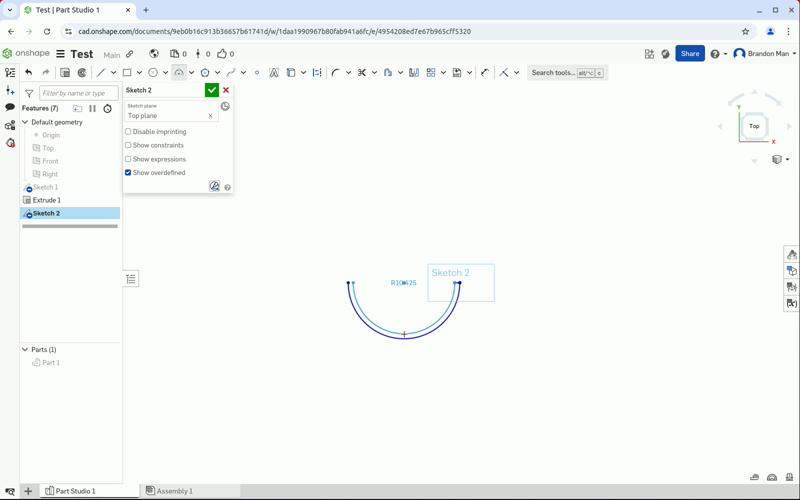
key(esc)
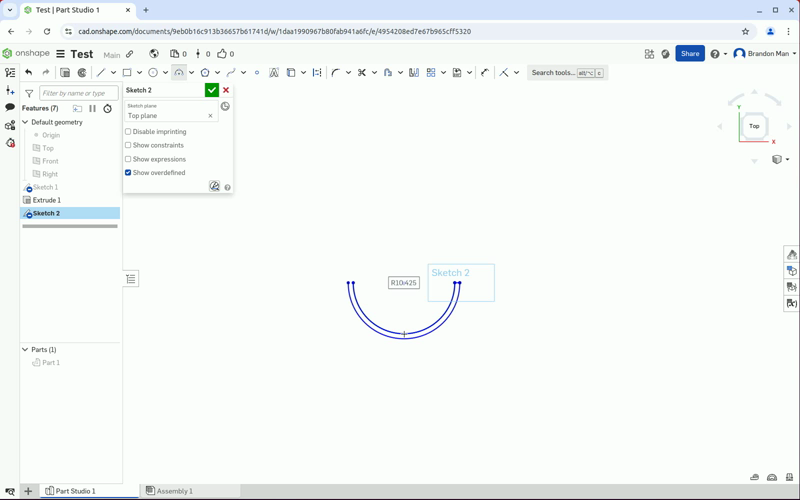
key(l)
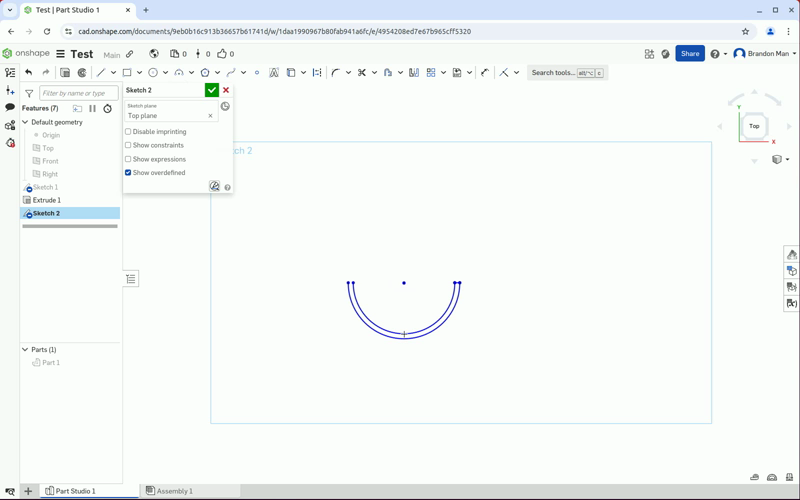
mouse_move(353, 282)
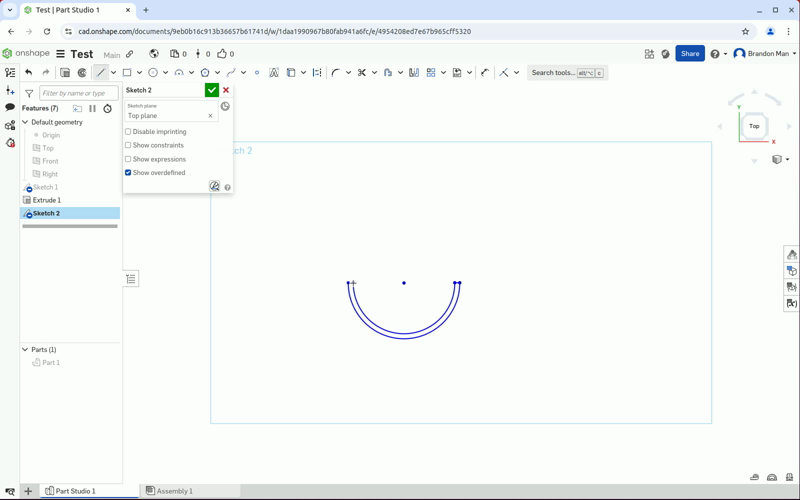
click(353, 282)
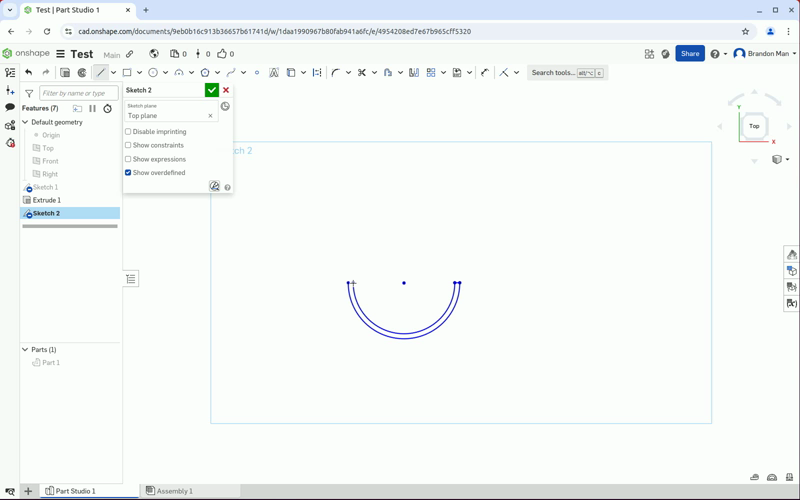
mouse_move(383, 282)
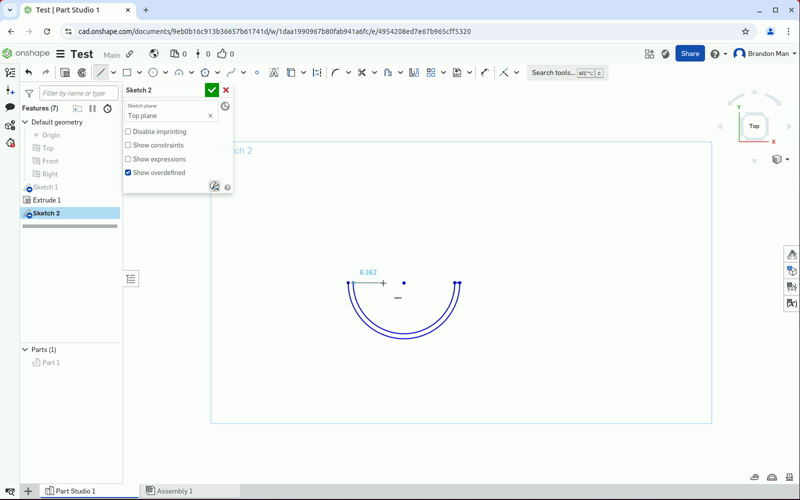
key_down(shift)
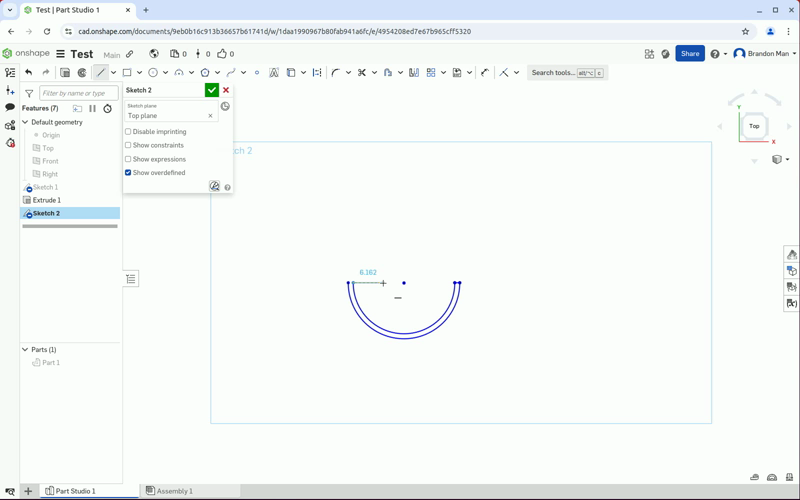
mouse_move(348, 282)
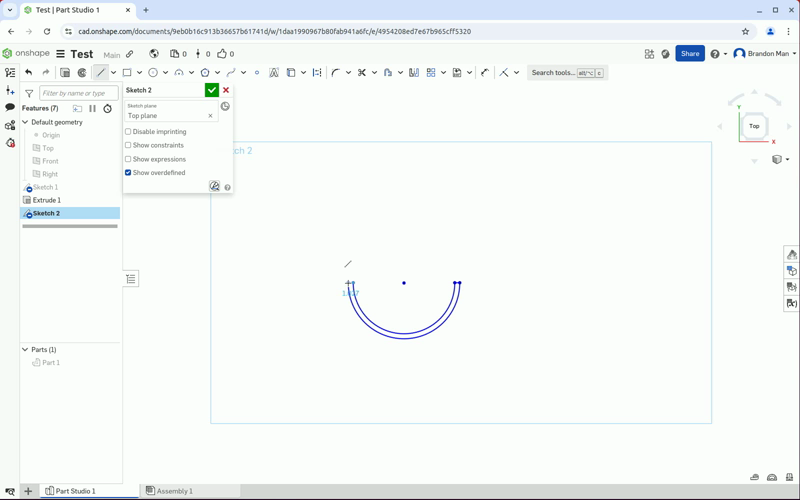
scroll(6)
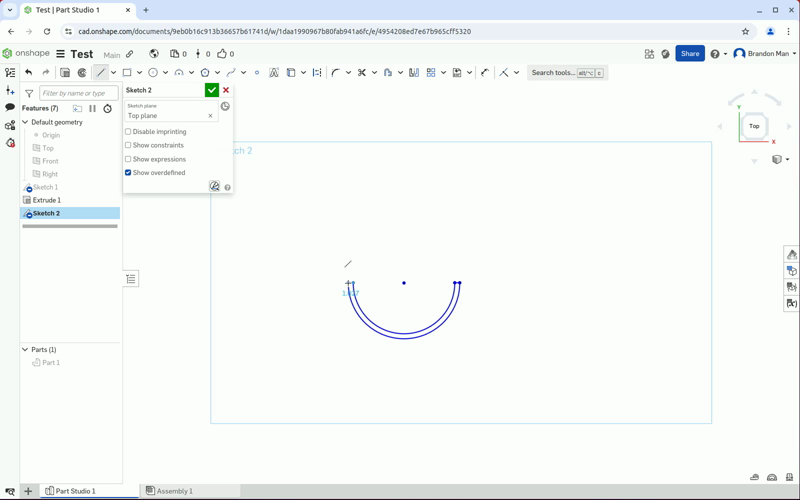
scroll(6)
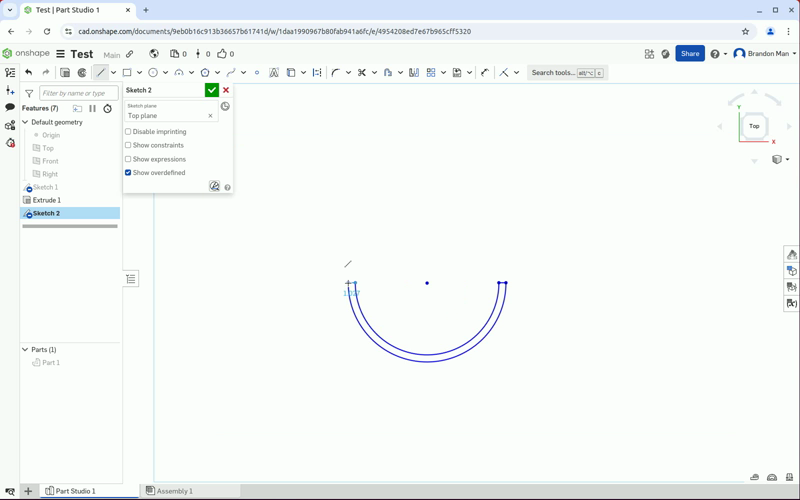
scroll(6)
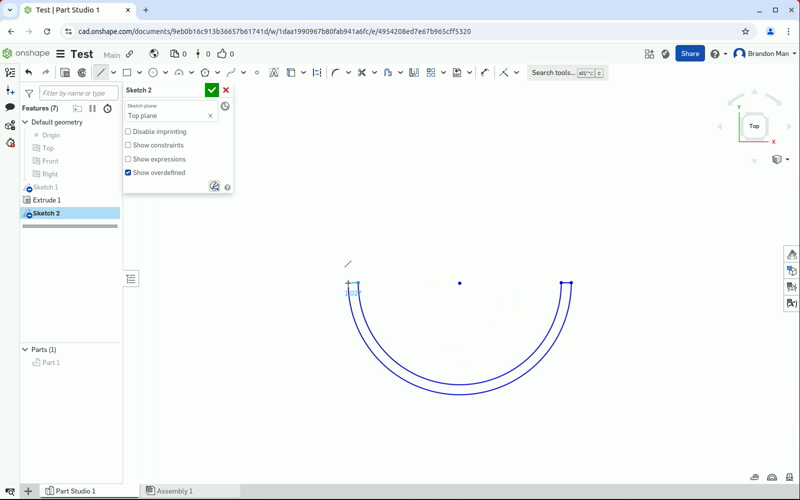
scroll(6)
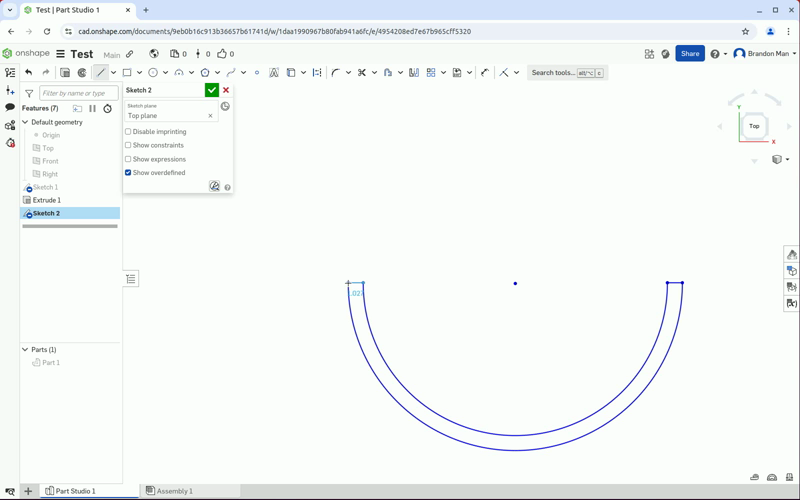
scroll(6)
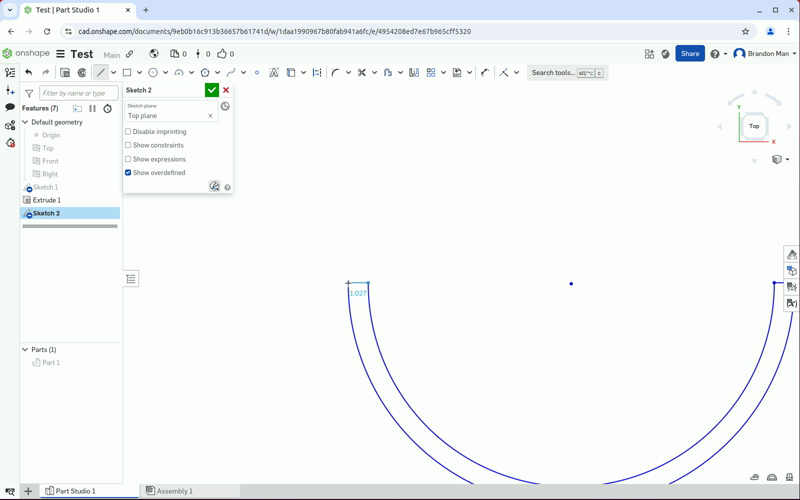
scroll(6)
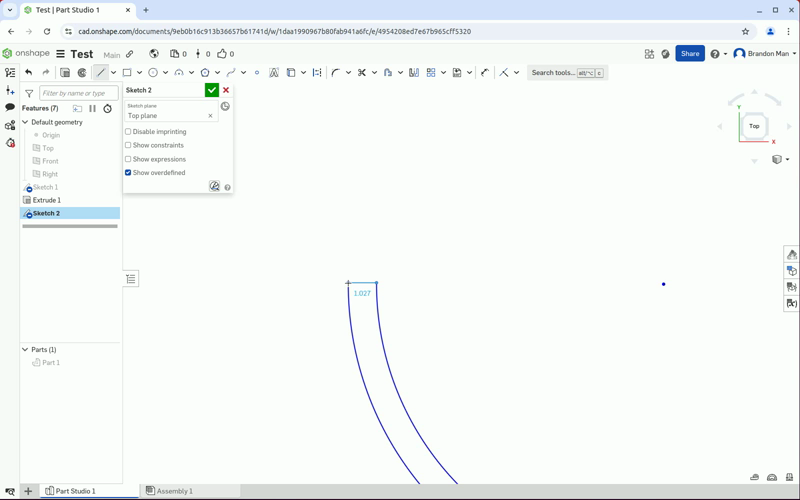
scroll(6)
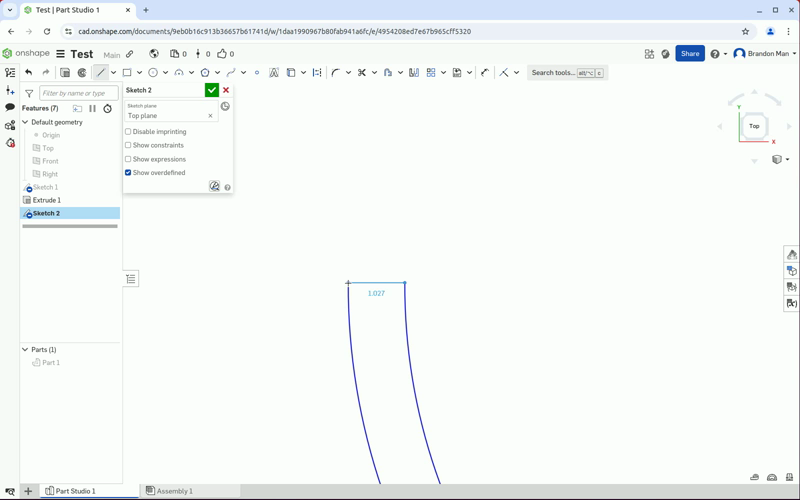
key_up(shift)
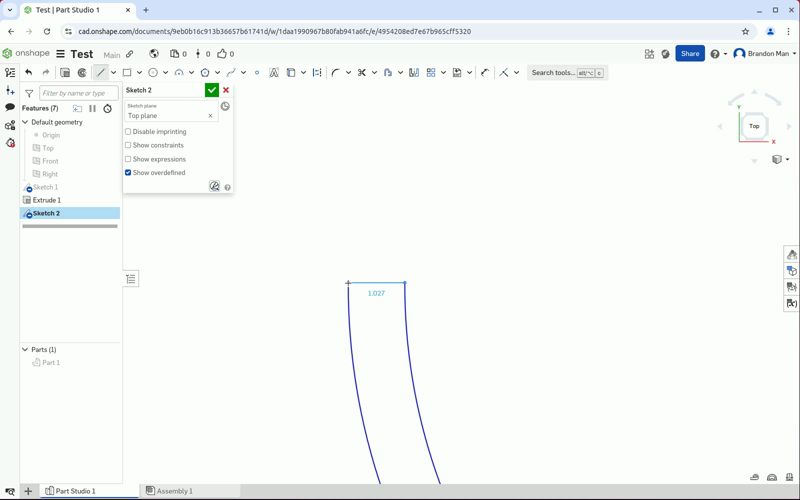
click(348, 282)
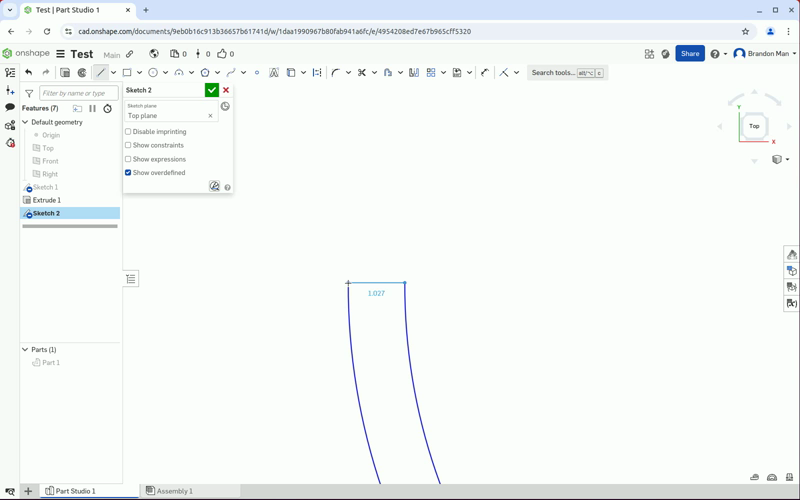
scroll(-6)
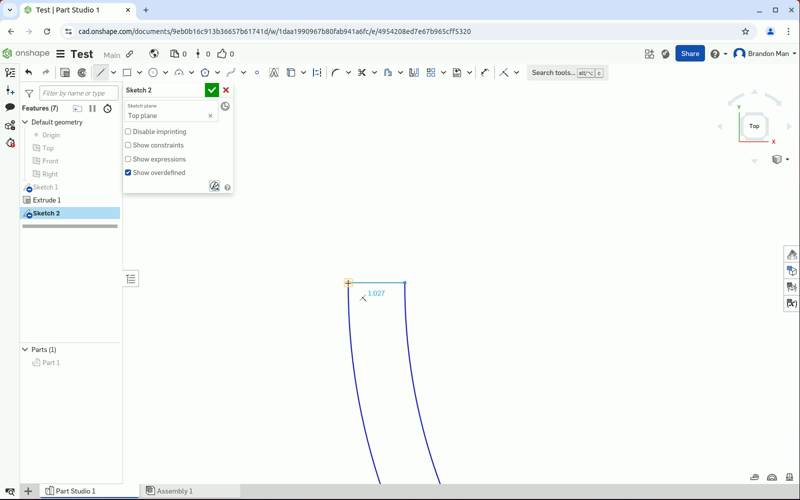
scroll(-6)
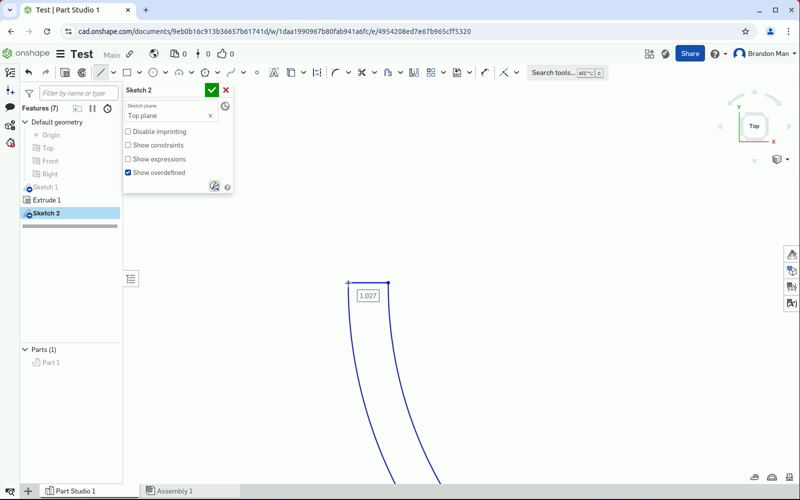
scroll(-6)
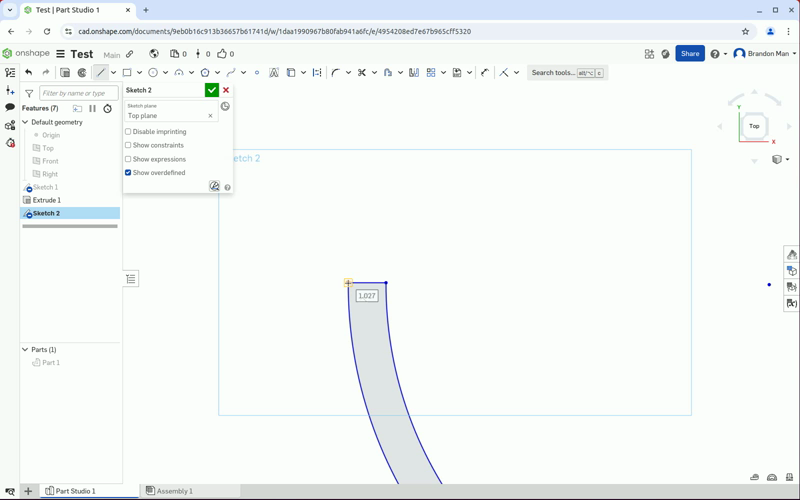
scroll(-6)
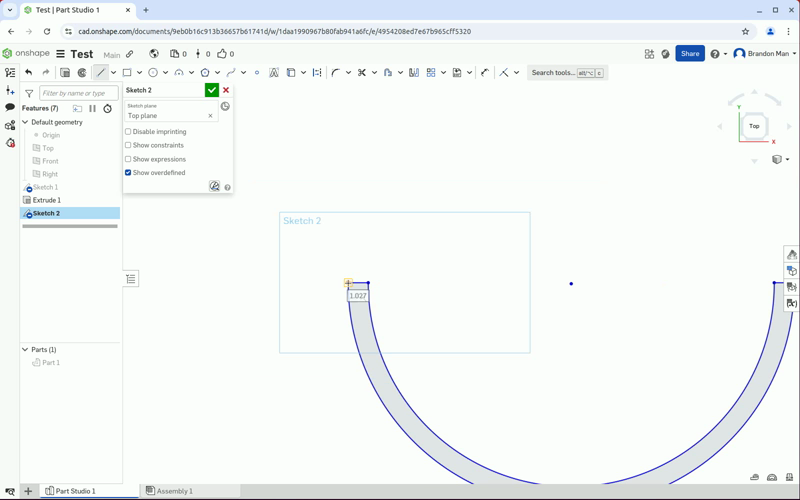
scroll(-6)
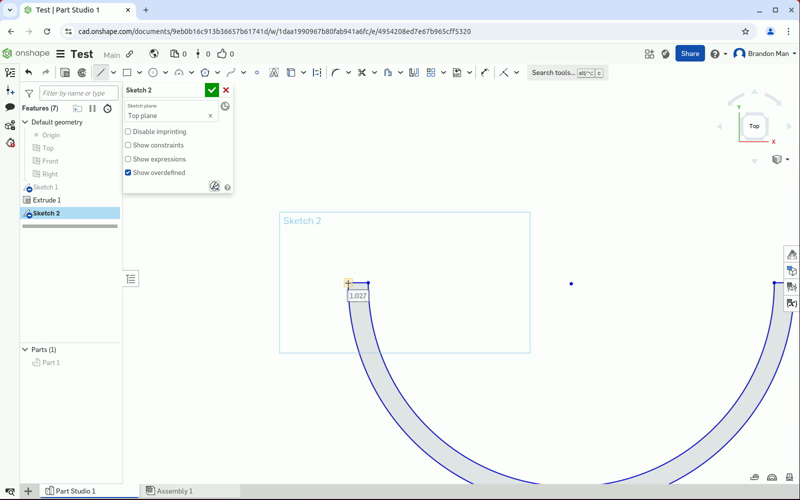
scroll(-6)
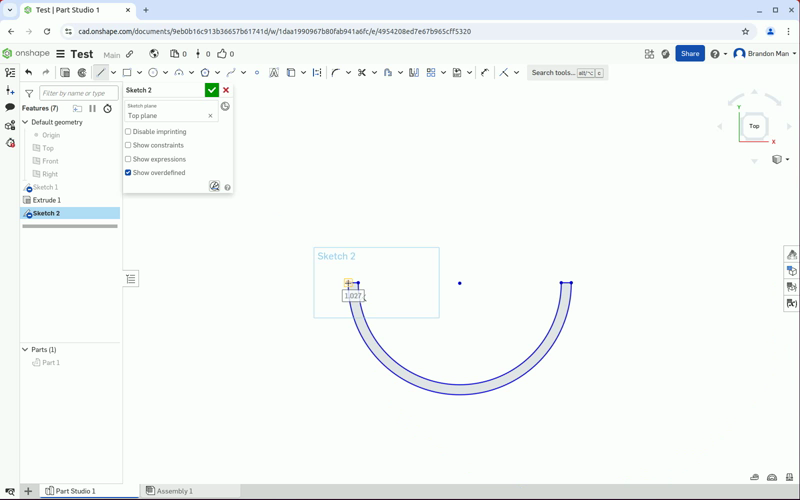
scroll(-6)
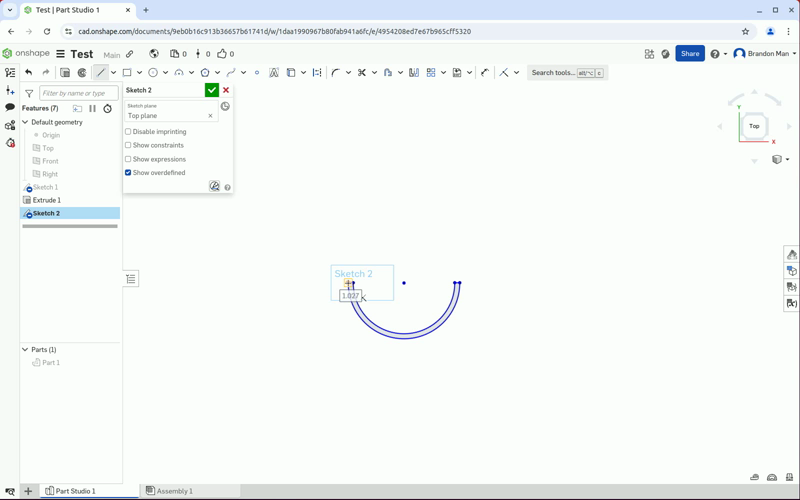
key(esc)
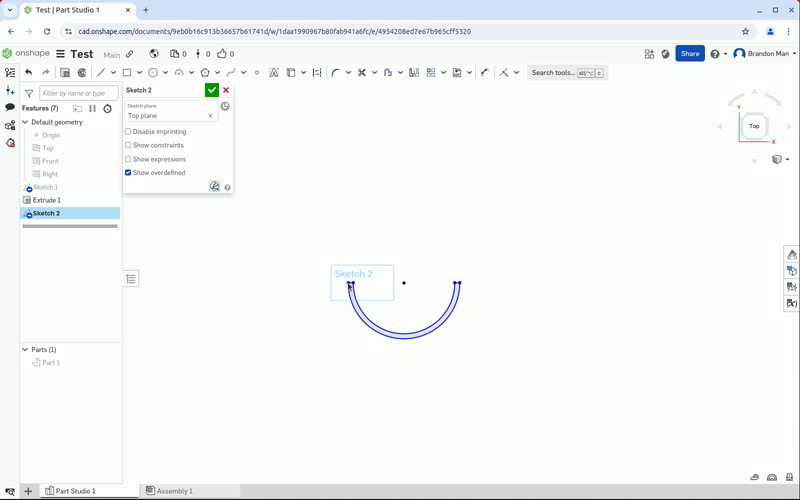
mouse_move(373, 324)
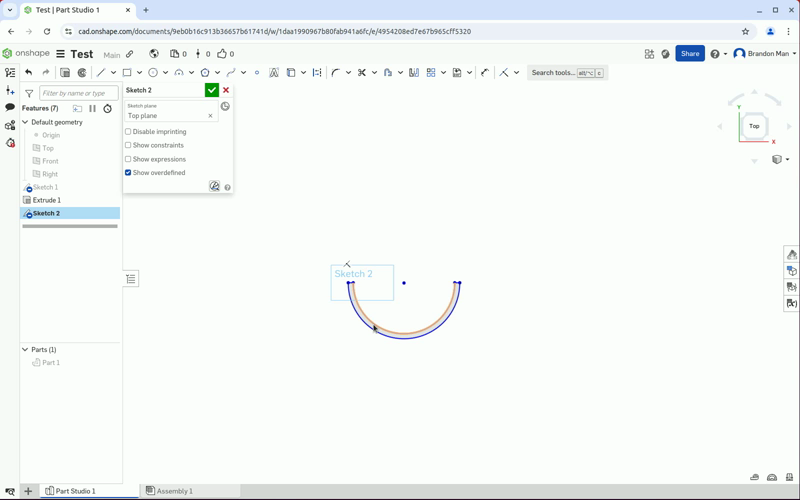
scroll(6)
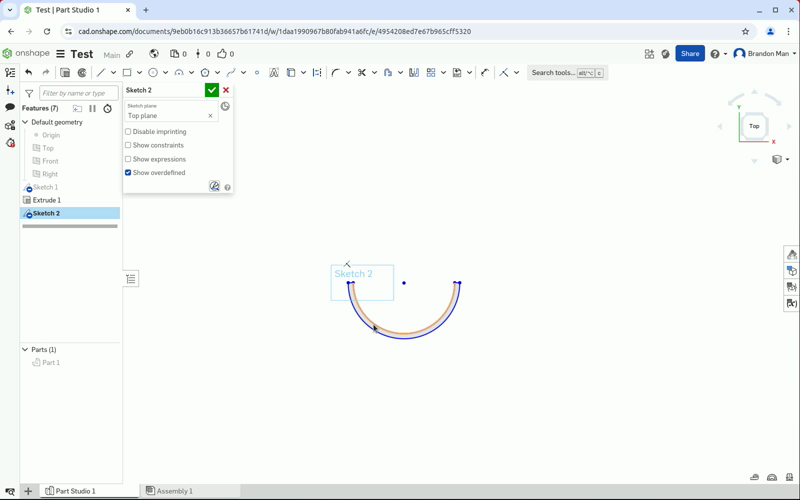
scroll(6)
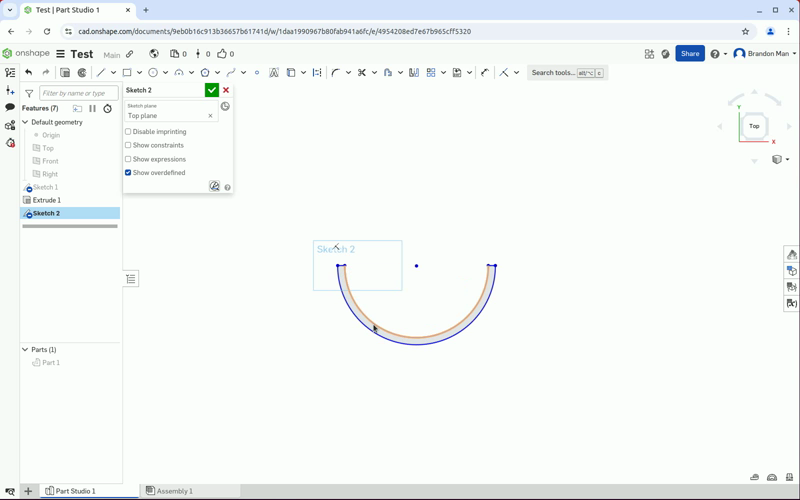
scroll(6)
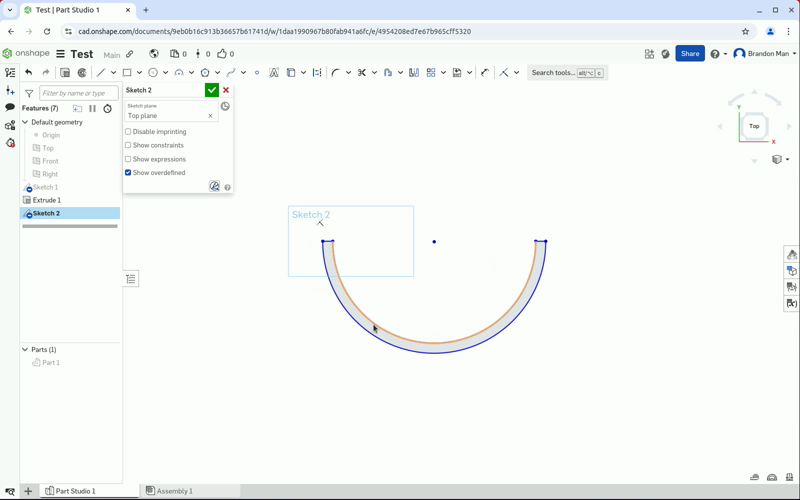
scroll(6)
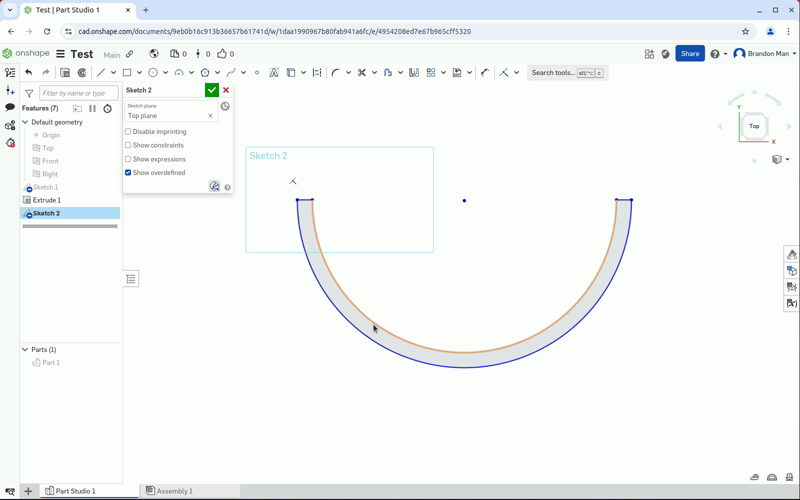
scroll(6)
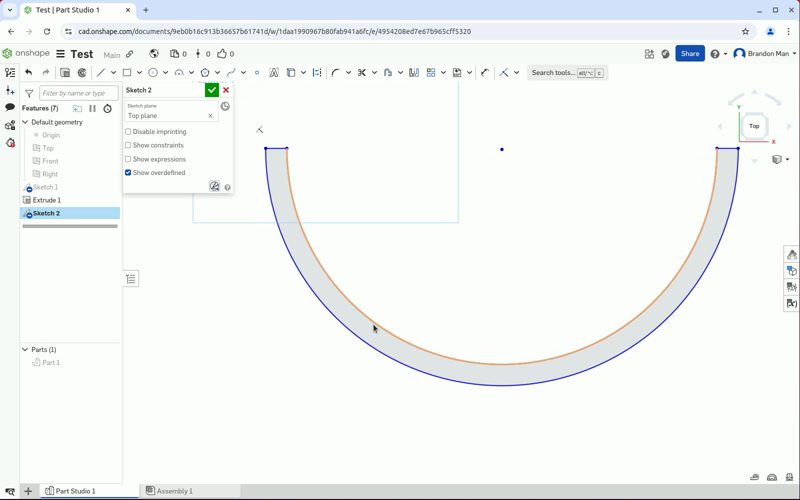
scroll(6)
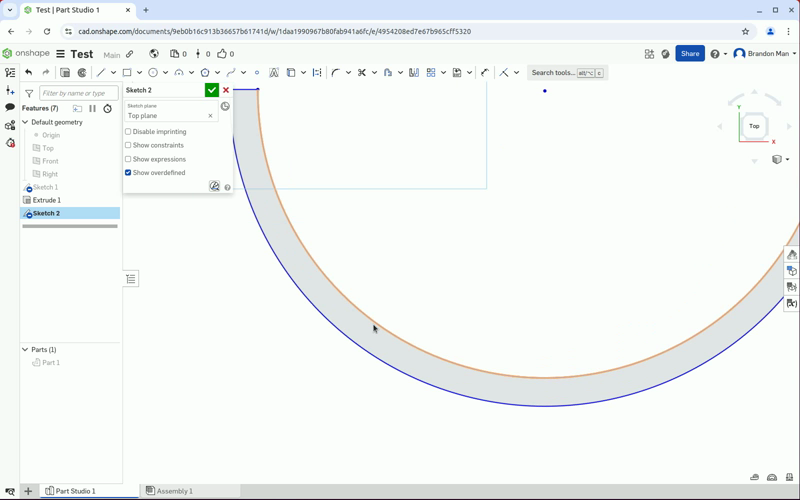
scroll(6)
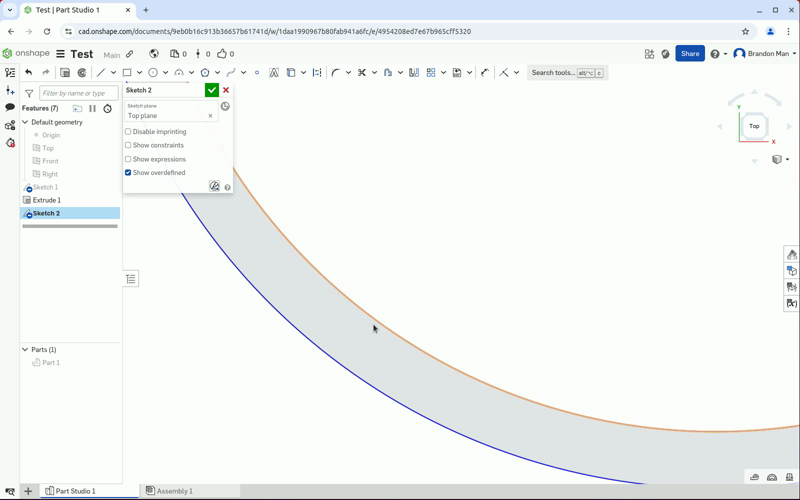
click(373, 324)
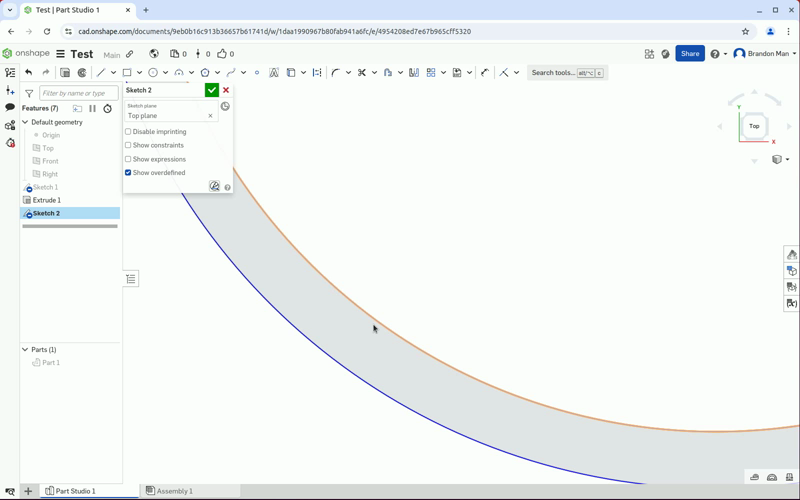
scroll(-6)
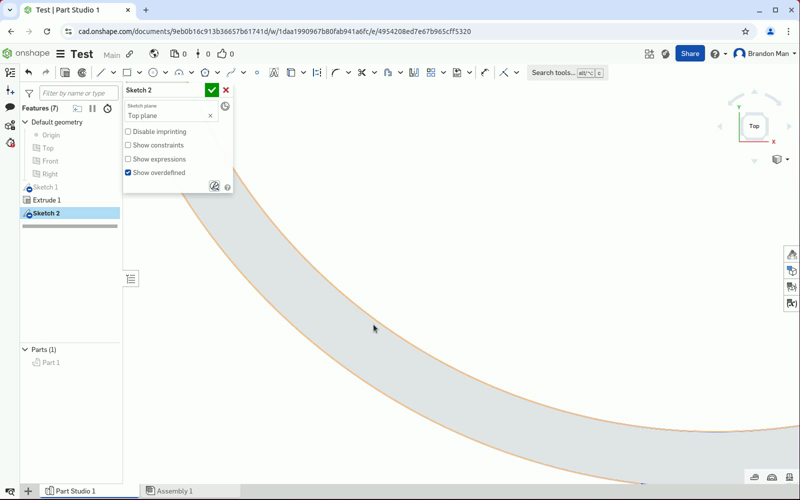
scroll(-6)
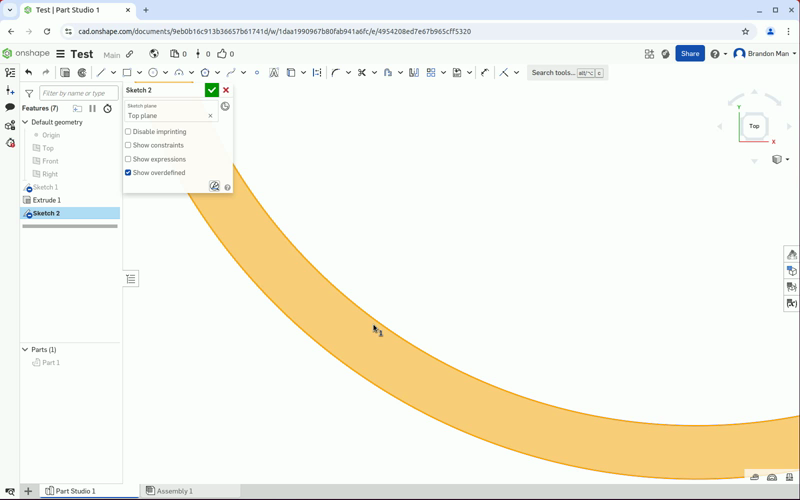
scroll(-6)
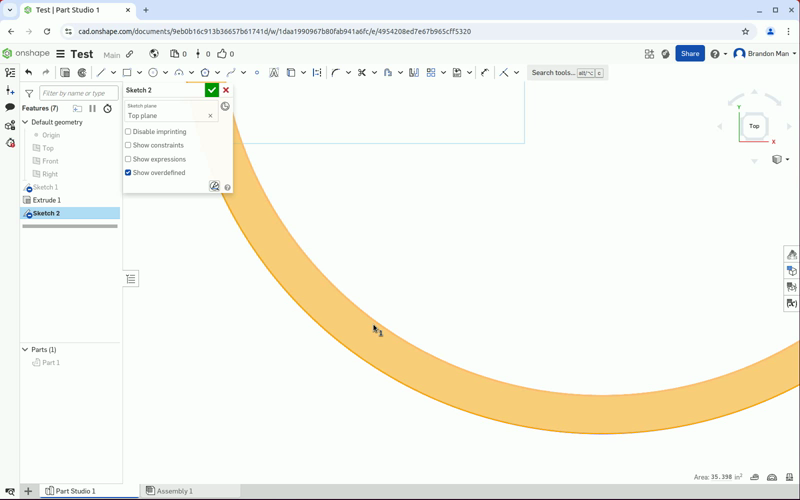
scroll(-6)
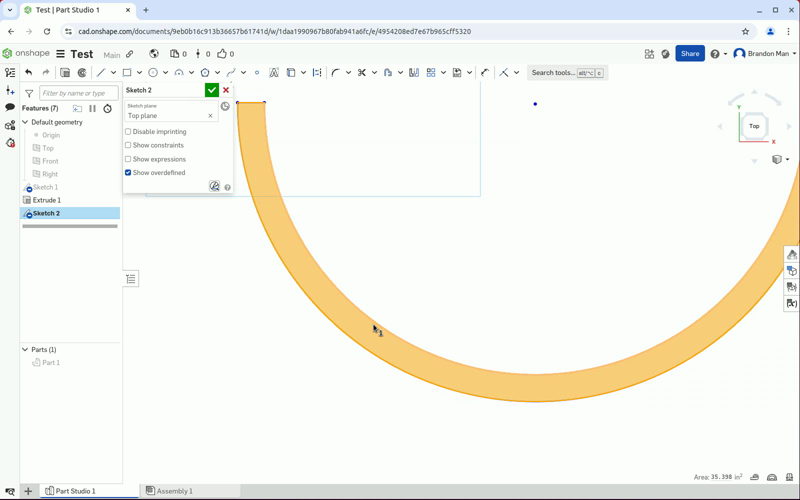
scroll(-6)
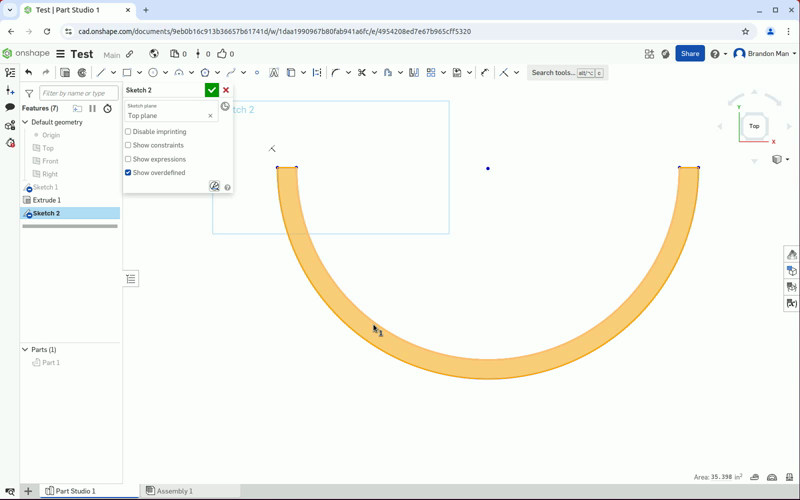
scroll(-6)
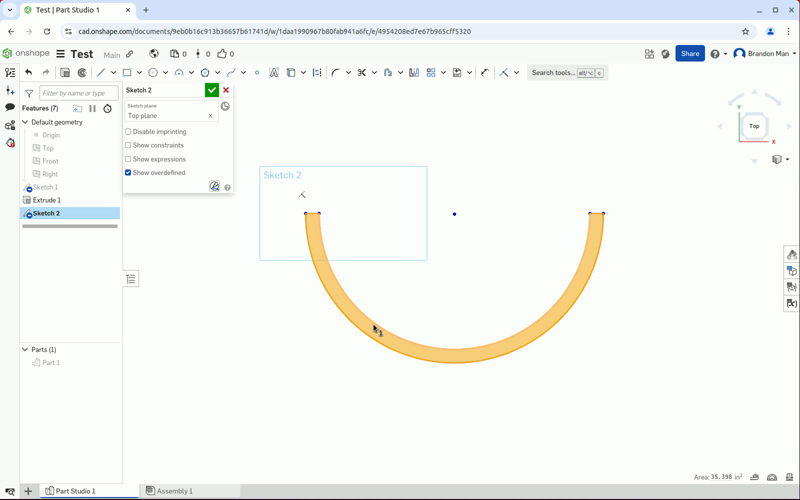
scroll(-6)
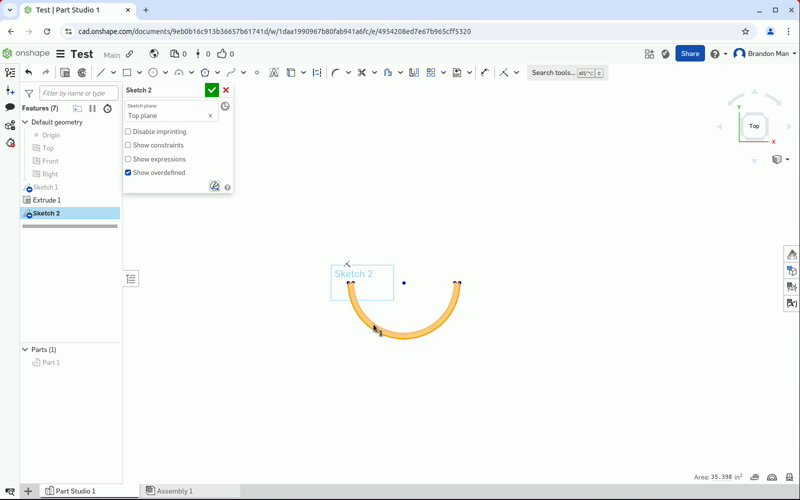
mouse_move(73, 352)
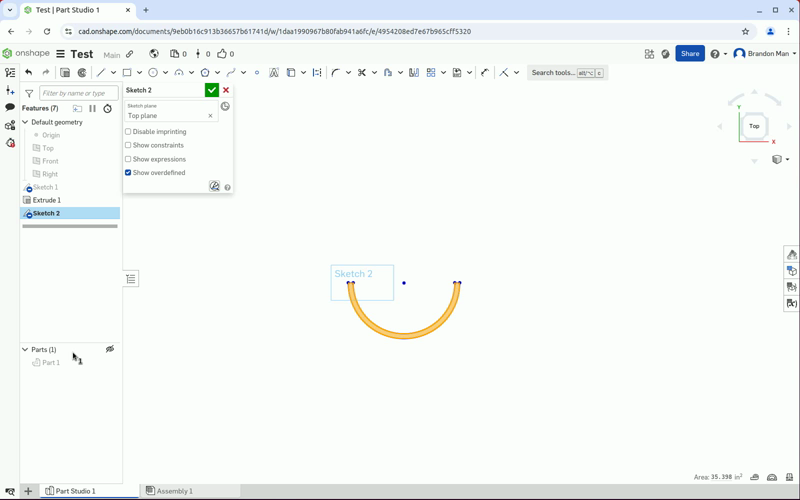
key(shift+y)
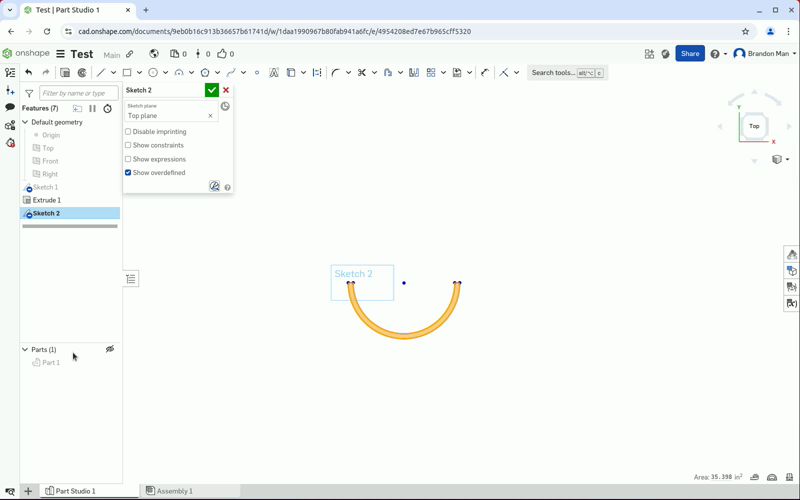
key(shift+e)
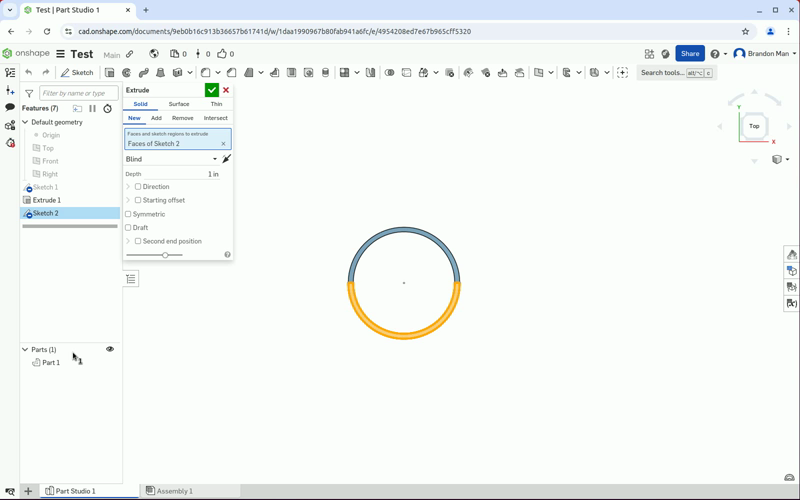
mouse_move(143, 106)
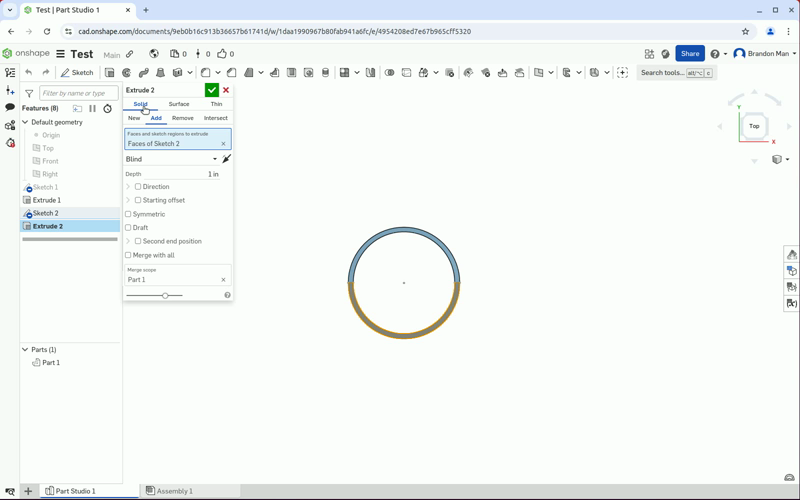
click(143, 106)
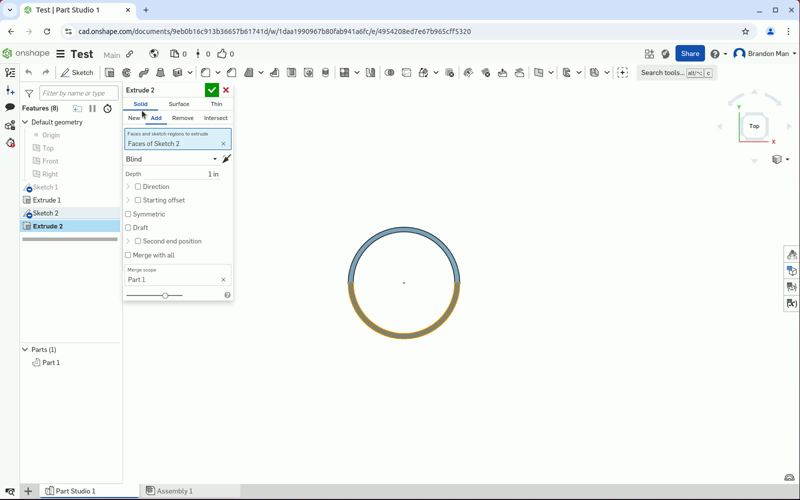
mouse_move(137, 120)
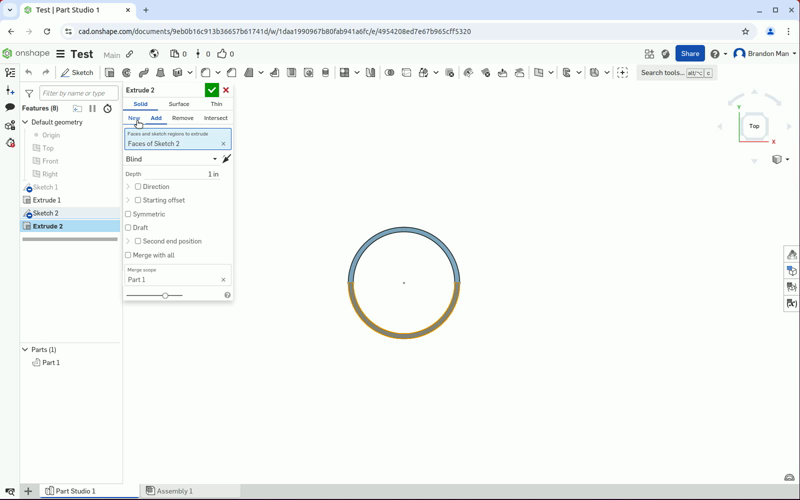
click(137, 120)
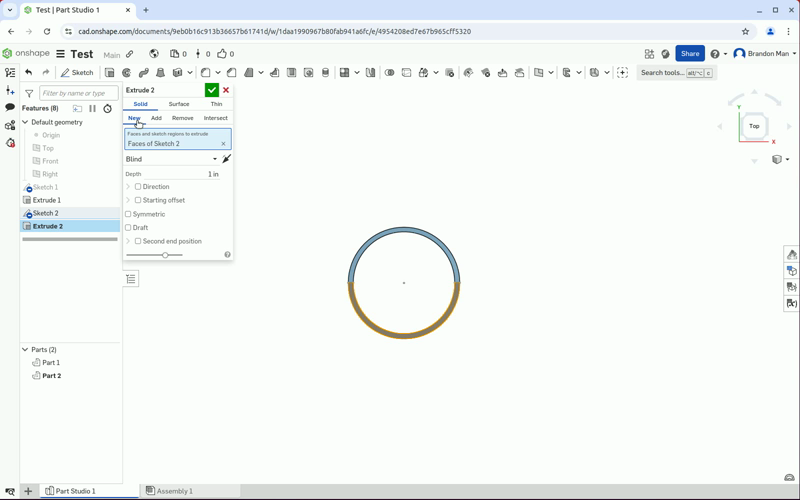
key(tab, 4)
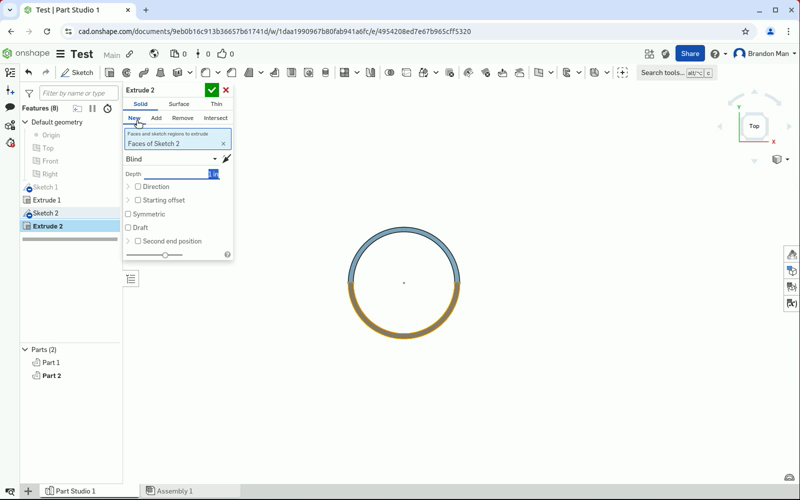
text(0.241)
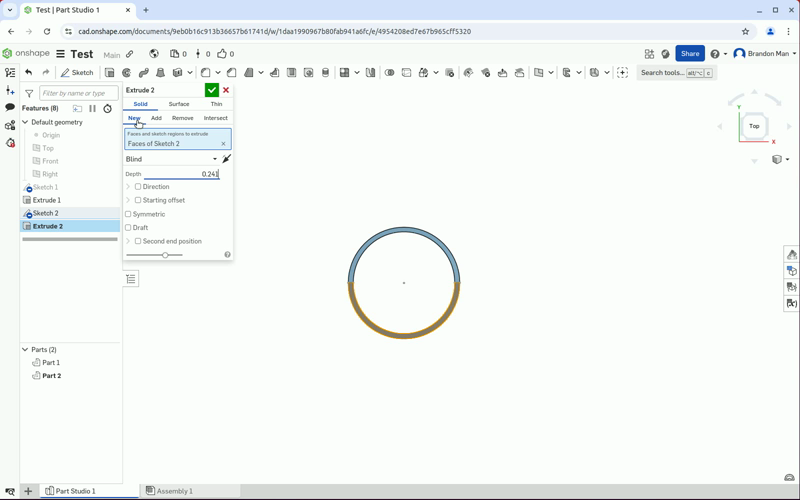
key(enter)
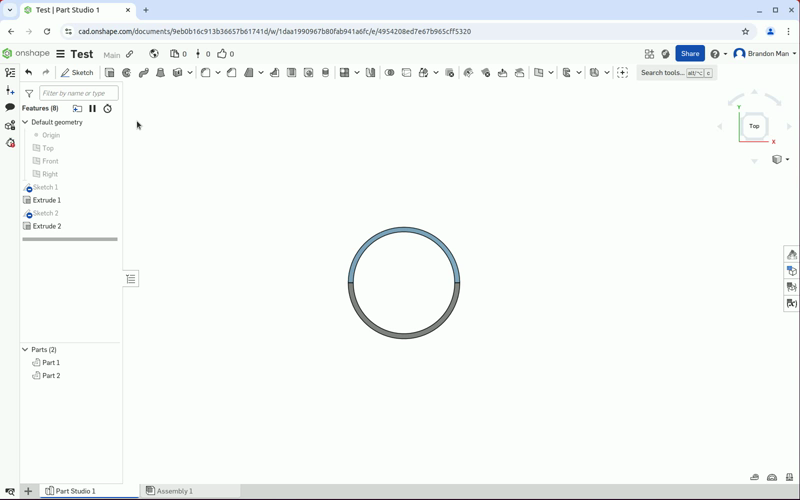
key(shift+h)
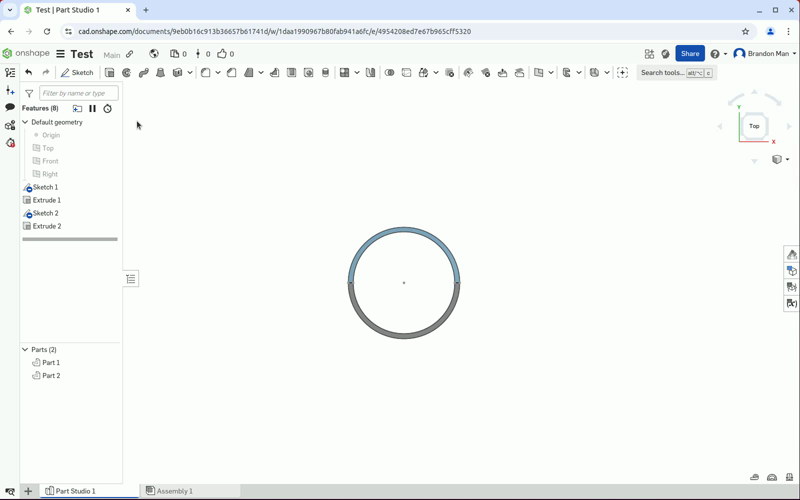
key(shift+h)
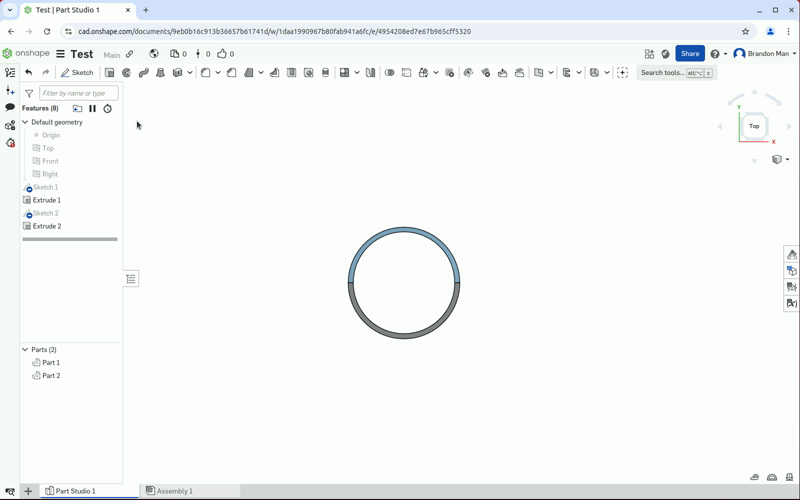
mouse_move(73, 189)
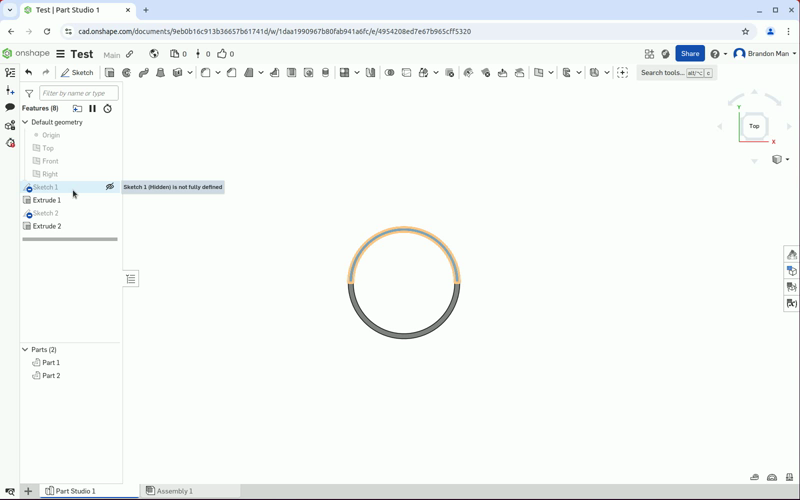
click(73, 189)
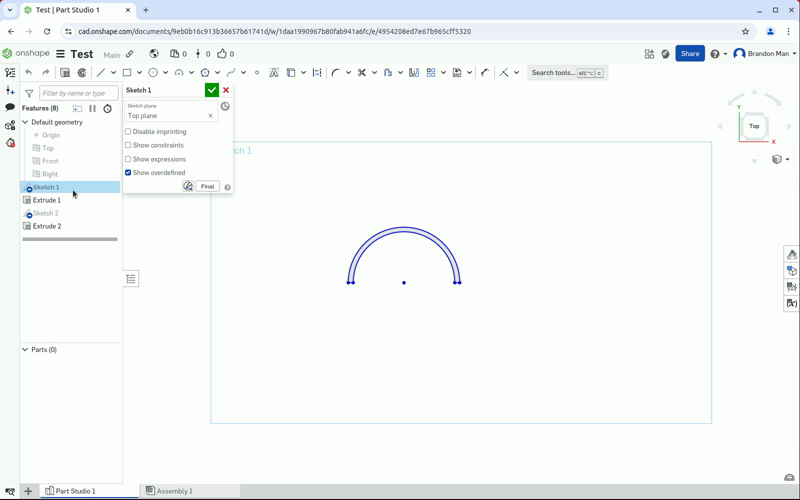
mouse_move(229, 92)
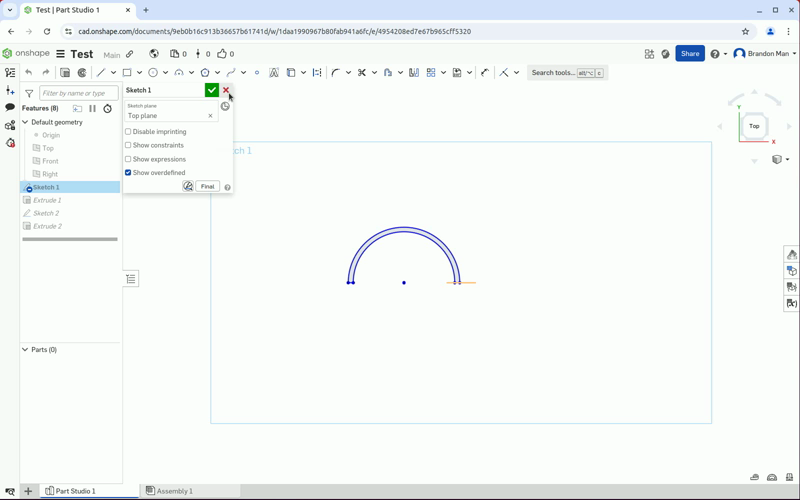
click(229, 92)
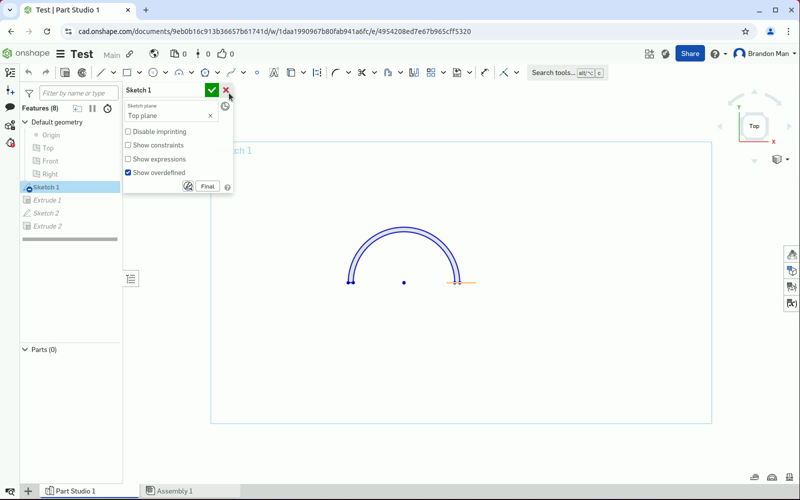
key(shift+s)
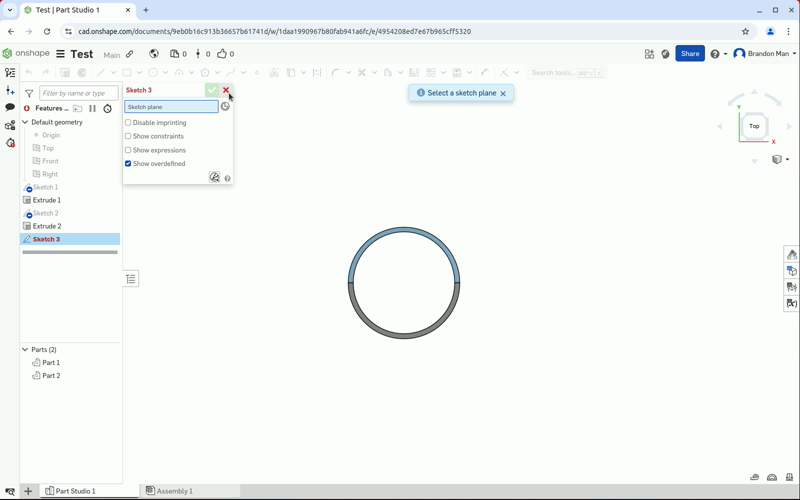
mouse_move(73, 150)
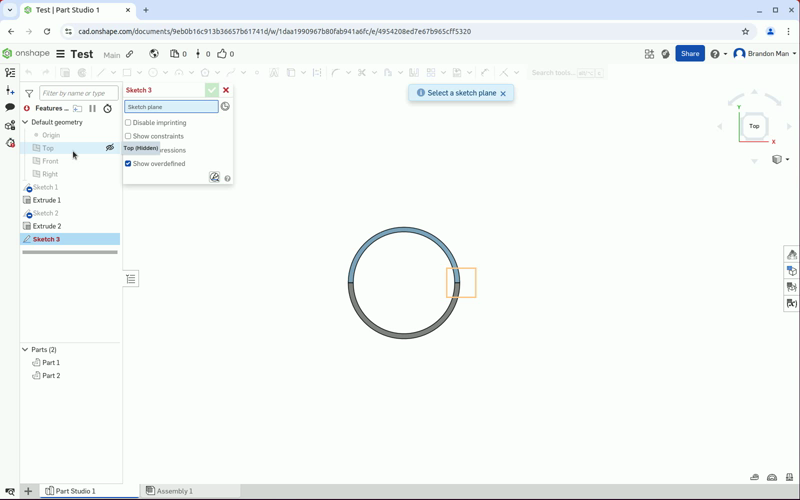
click(73, 150)
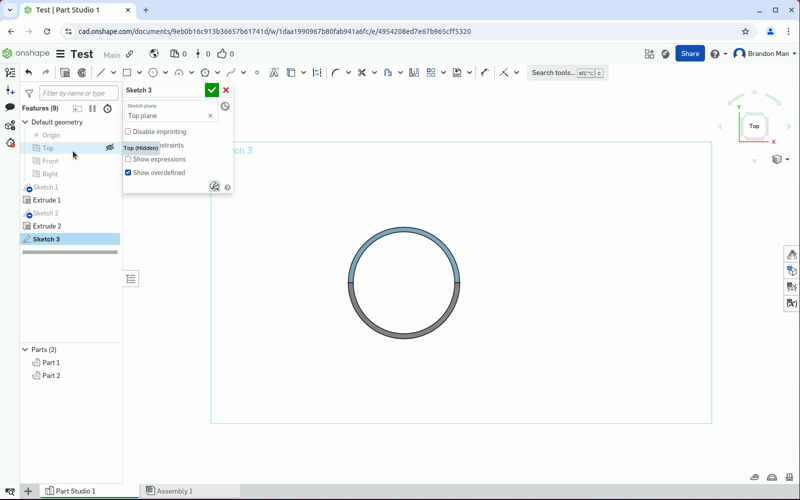
mouse_move(73, 352)
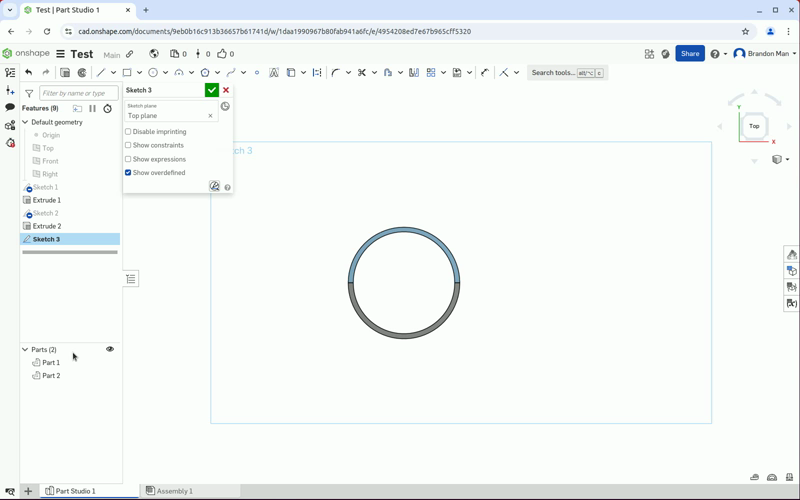
key(y)
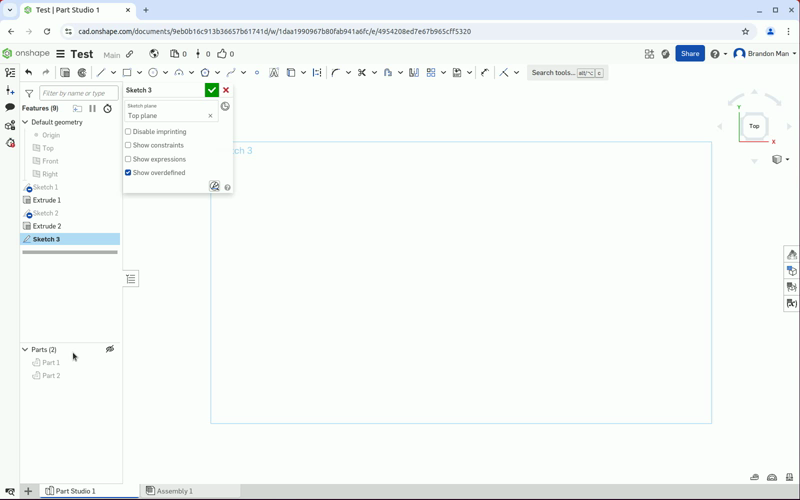
key(l)
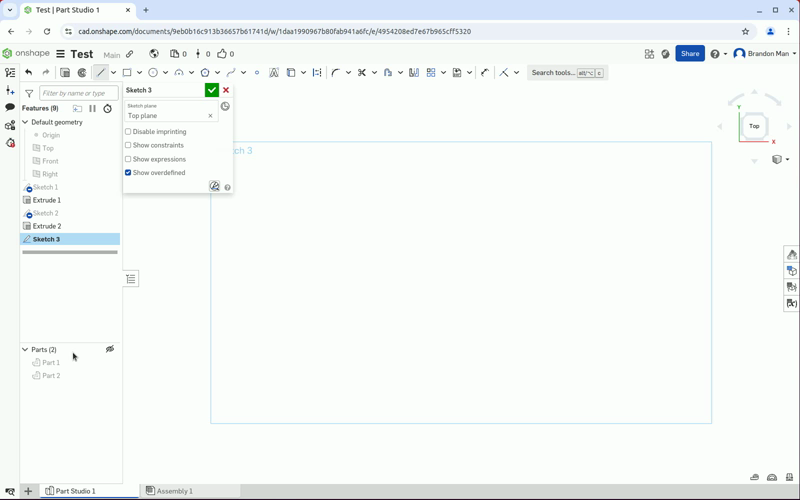
key_down(shift)
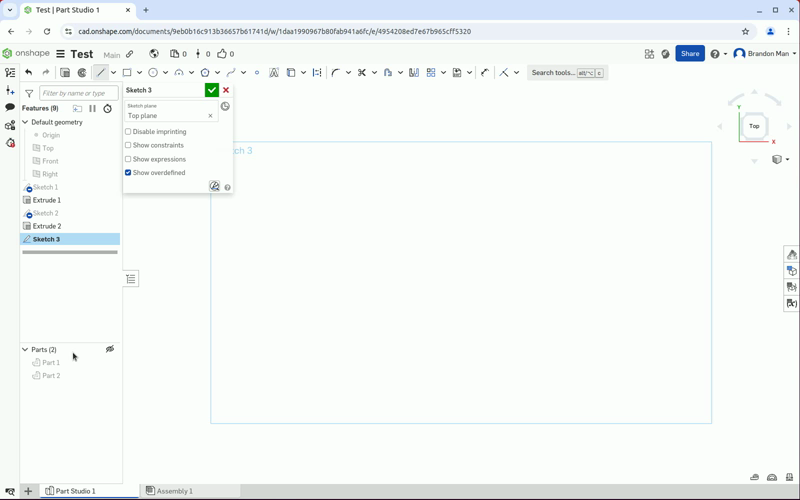
mouse_move(348, 282)
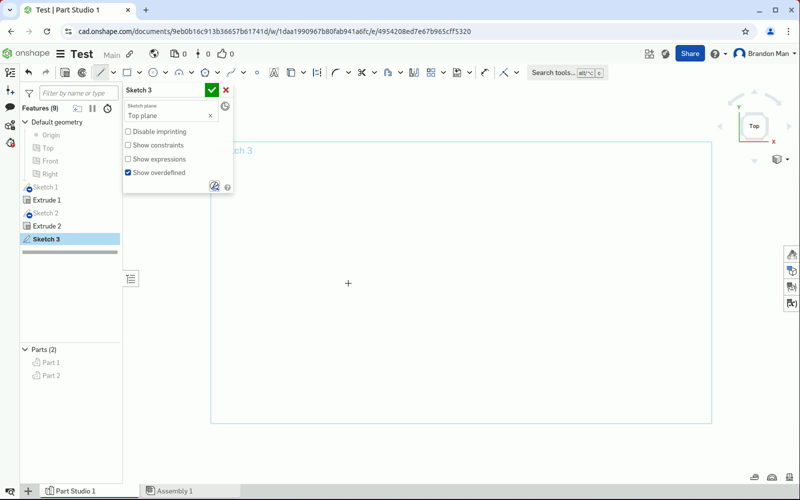
click(348, 282)
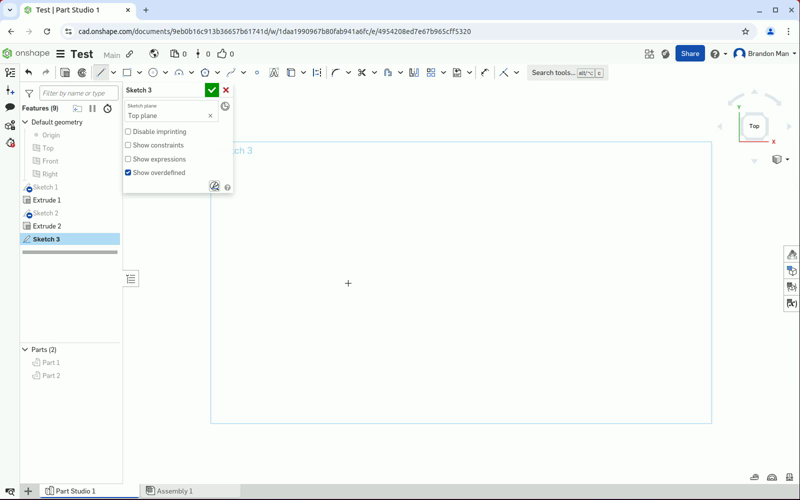
key_up(shift)
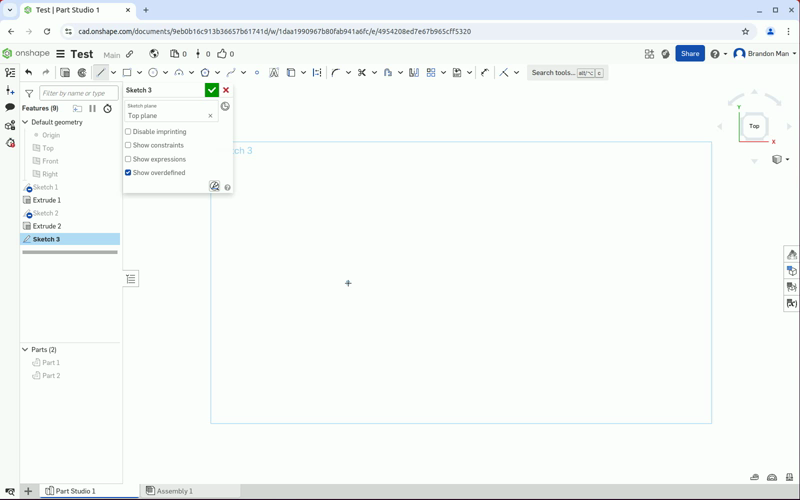
key_down(shift)
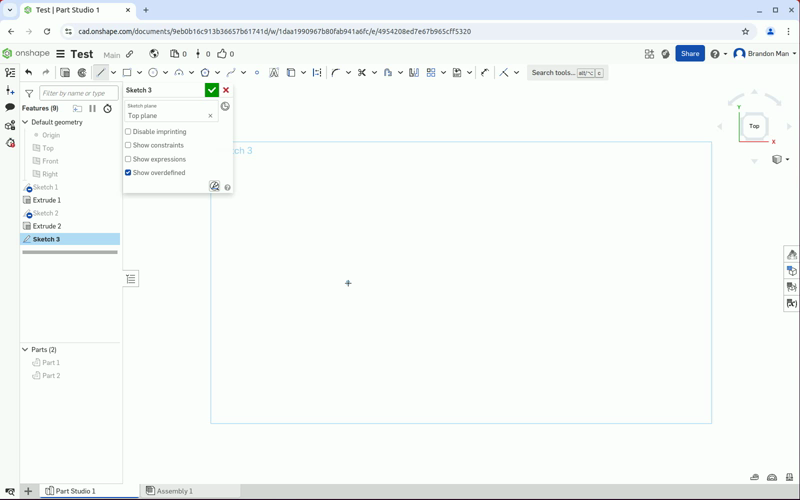
mouse_move(378, 282)
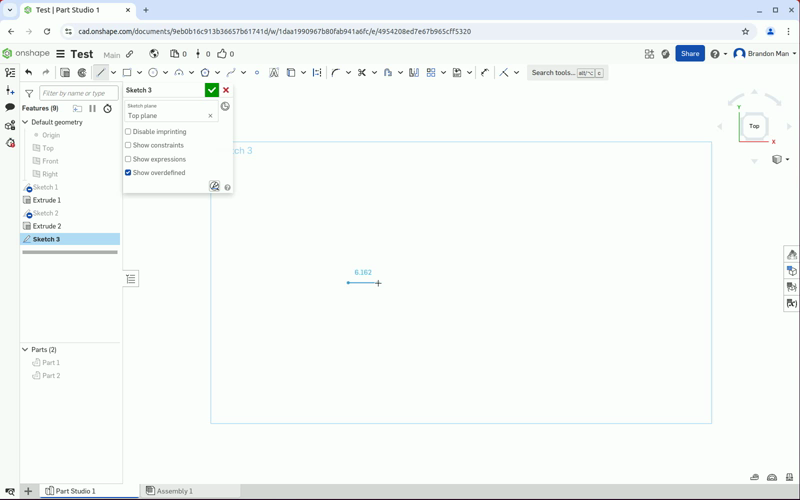
mouse_move(353, 282)
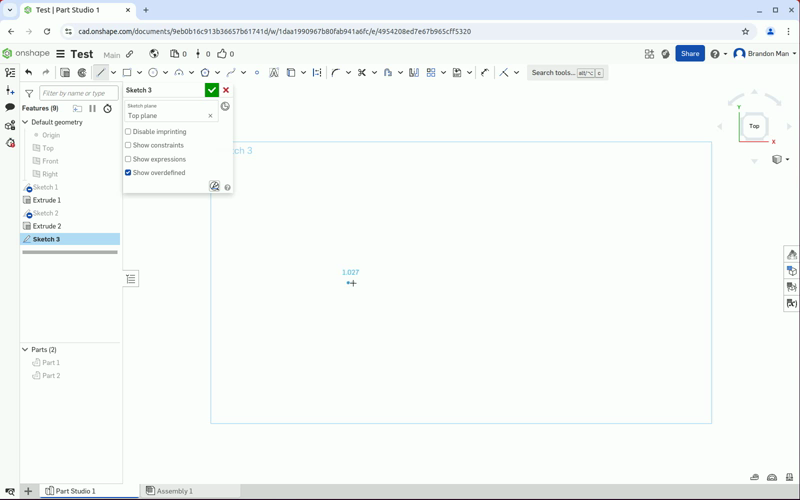
scroll(6)
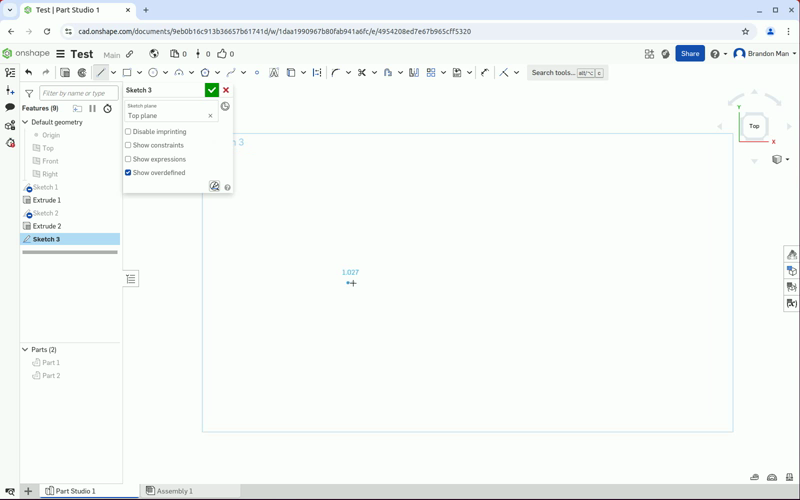
scroll(6)
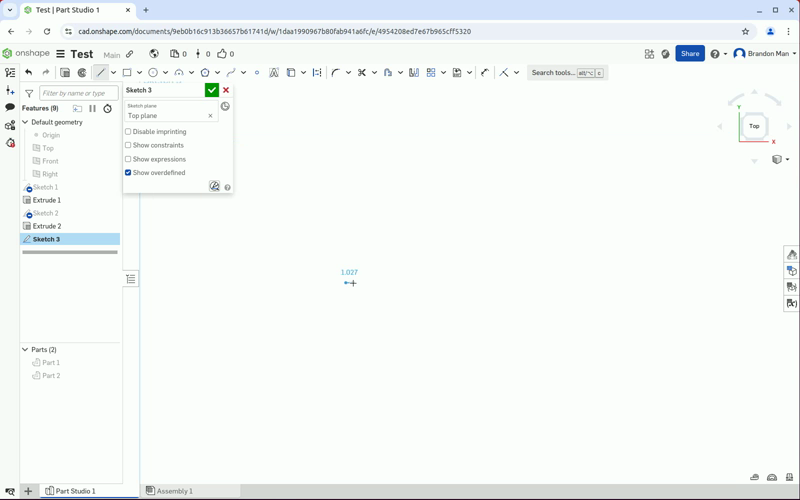
scroll(6)
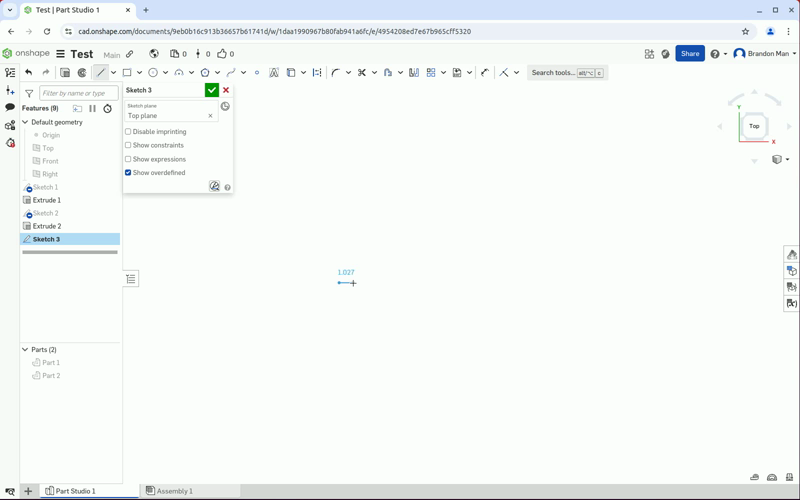
scroll(6)
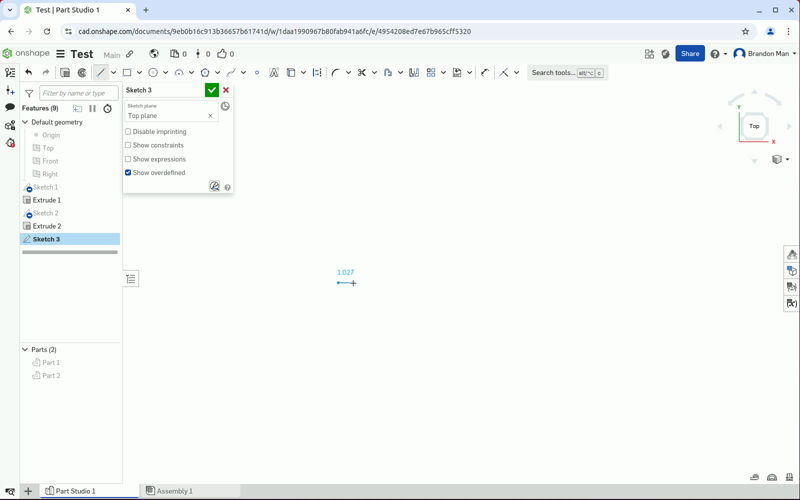
scroll(6)
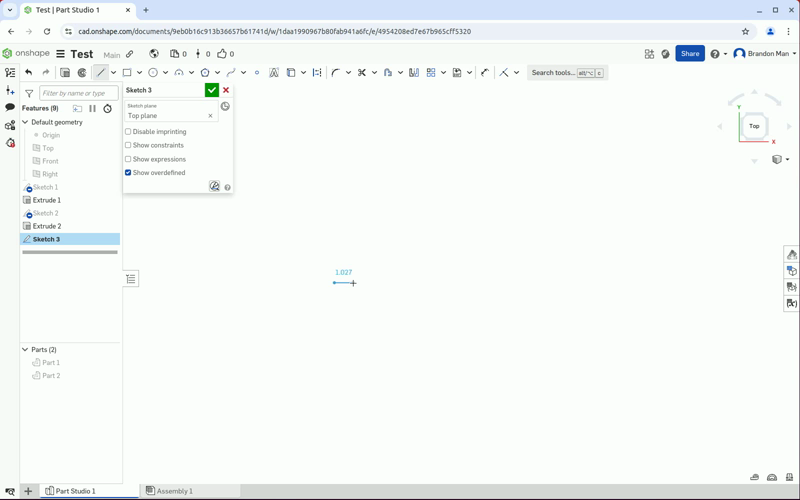
scroll(6)
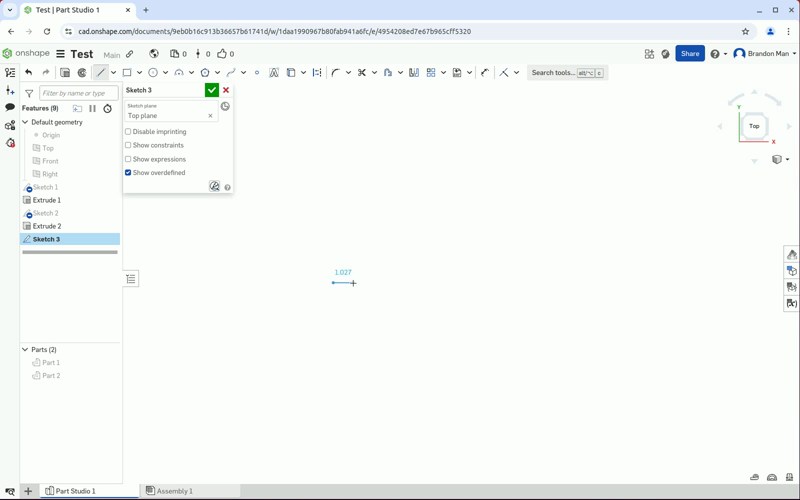
scroll(6)
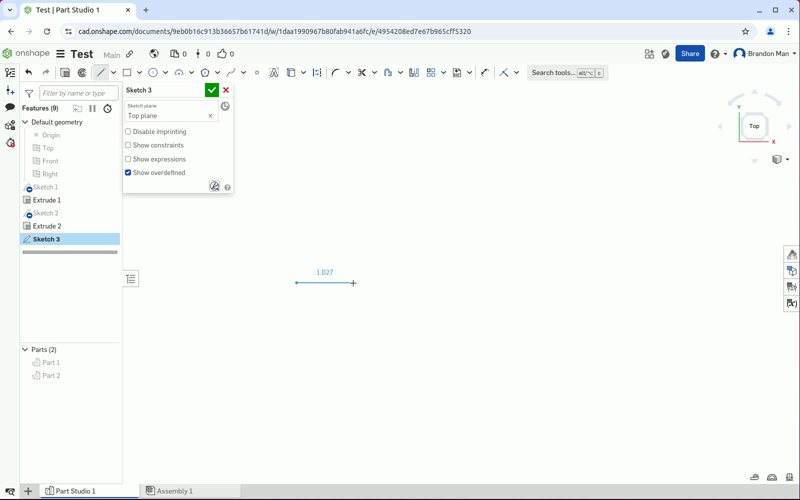
click(353, 282)
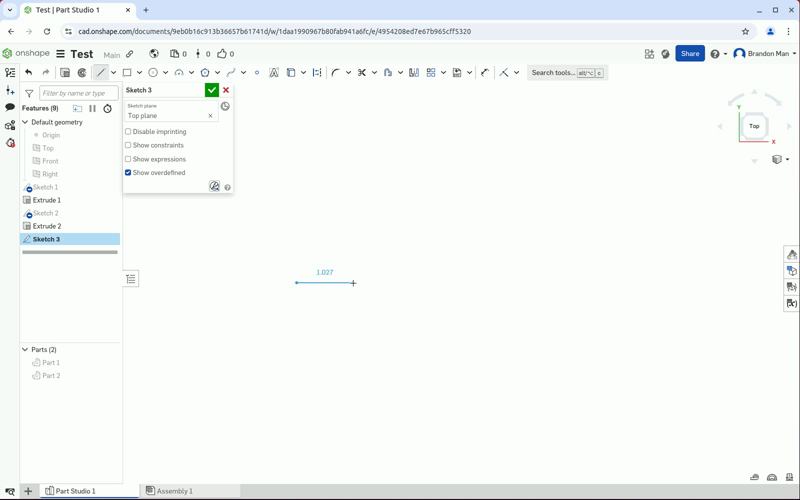
scroll(-6)
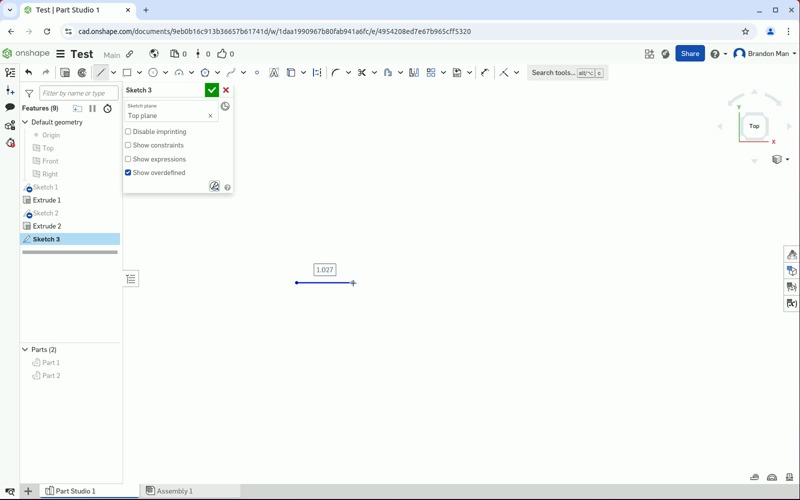
scroll(-6)
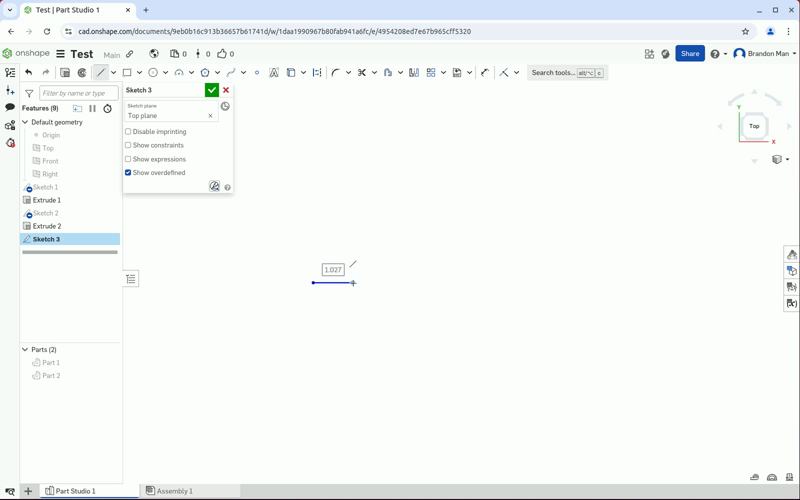
scroll(-6)
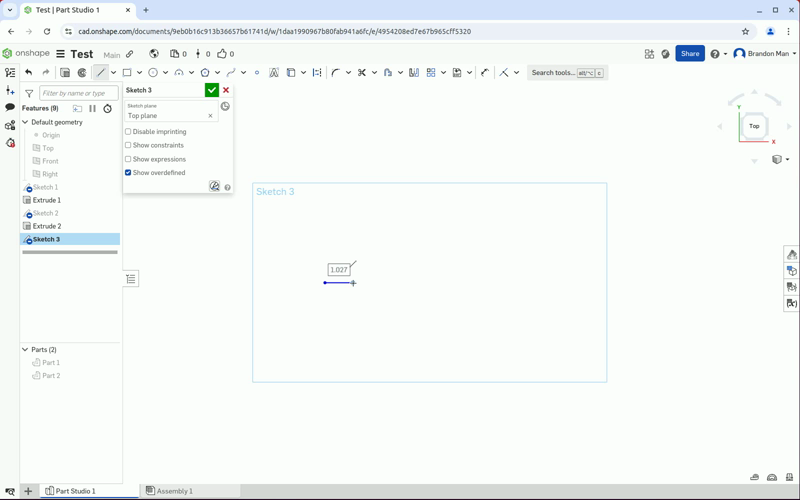
scroll(-6)
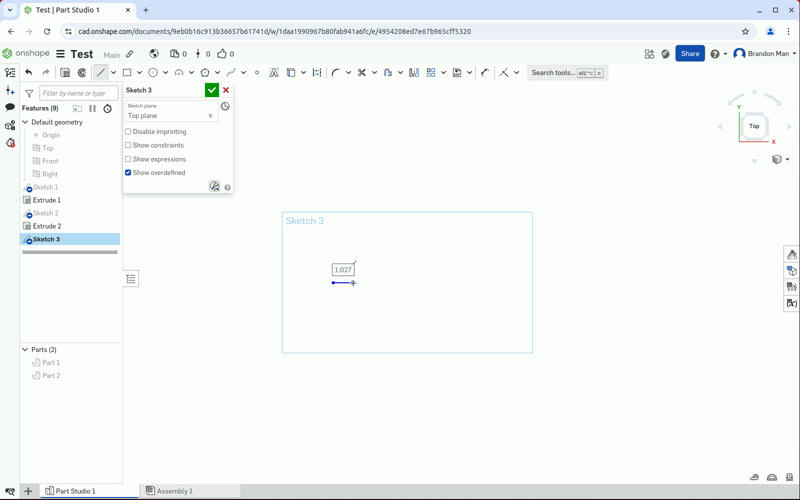
scroll(-6)
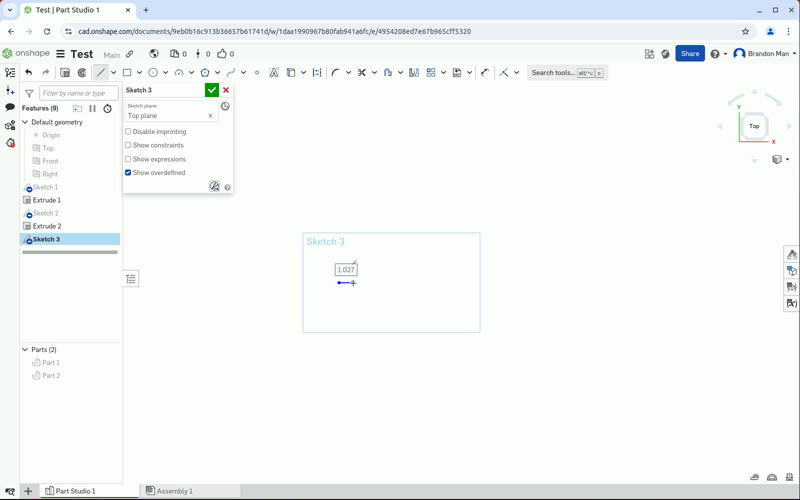
scroll(-6)
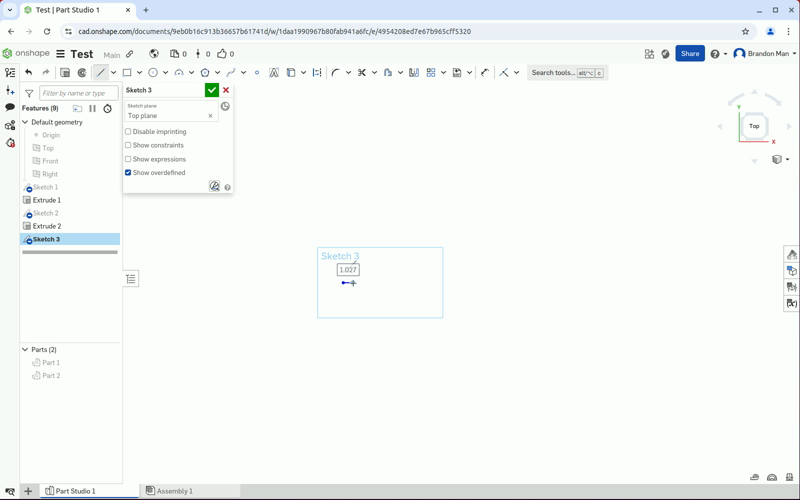
scroll(-6)
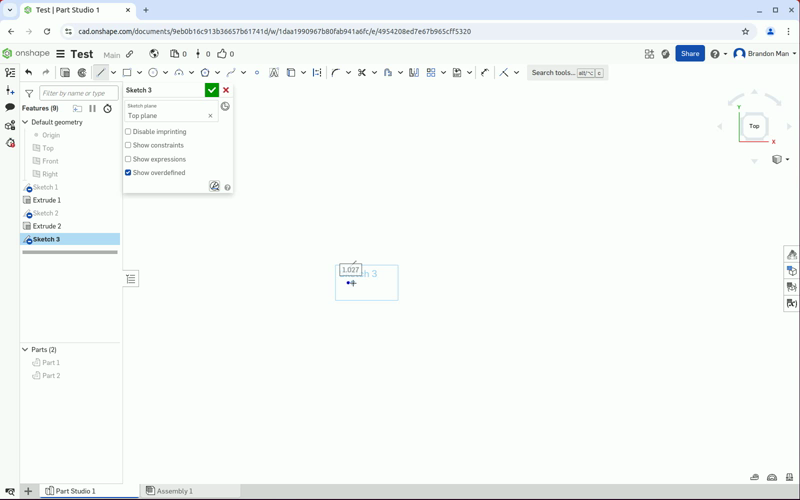
key_up(shift)
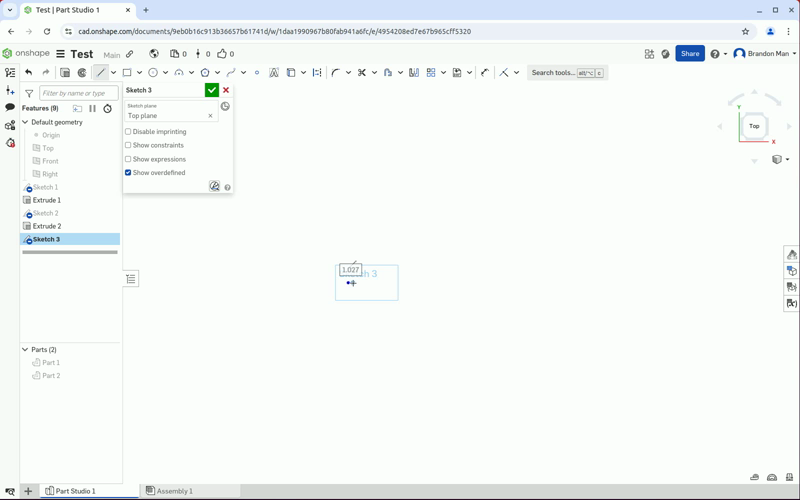
key(esc)
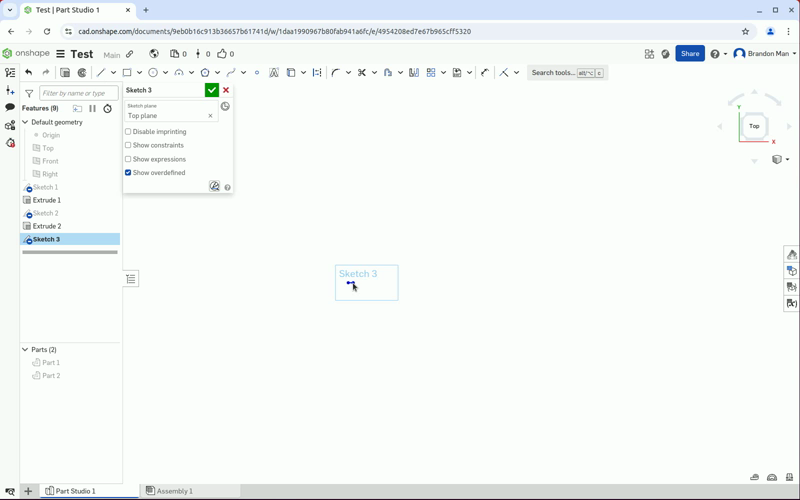
key(a)
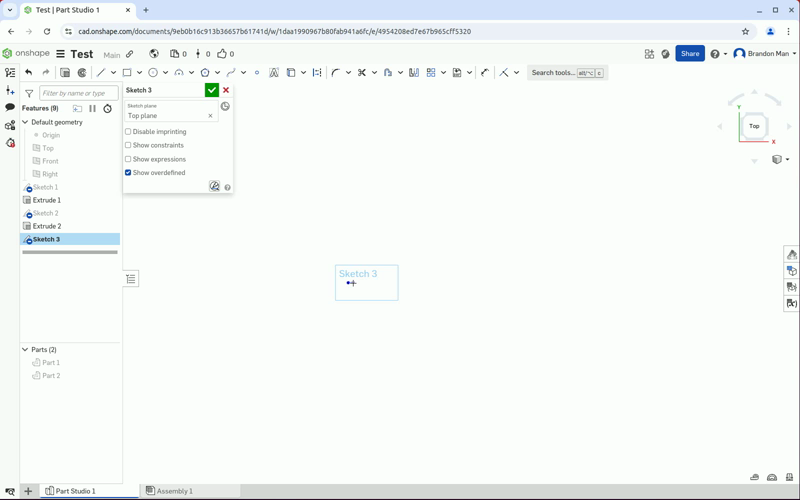
mouse_move(353, 282)
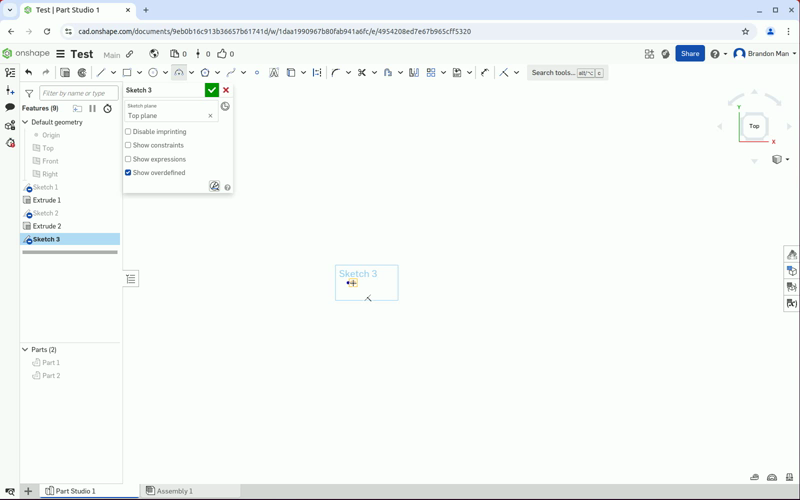
click(353, 282)
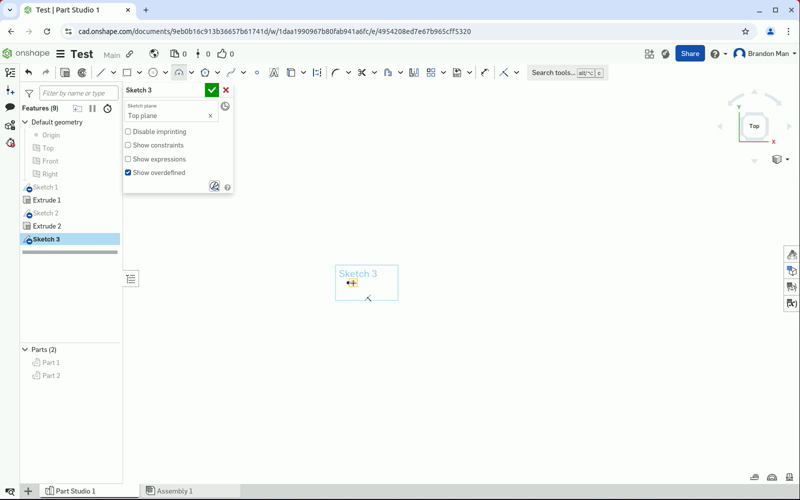
key_down(shift)
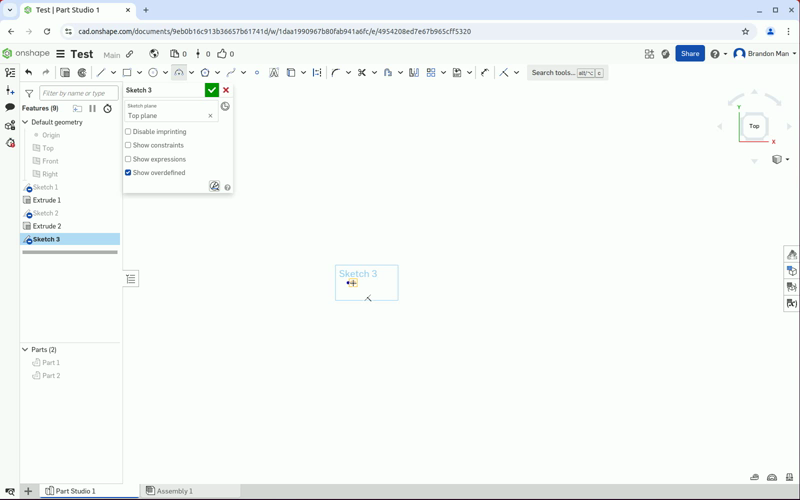
mouse_move(454, 282)
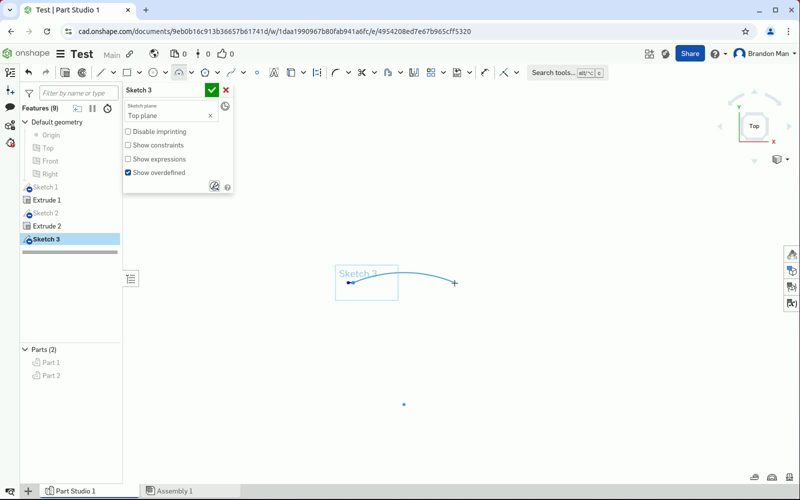
click(454, 282)
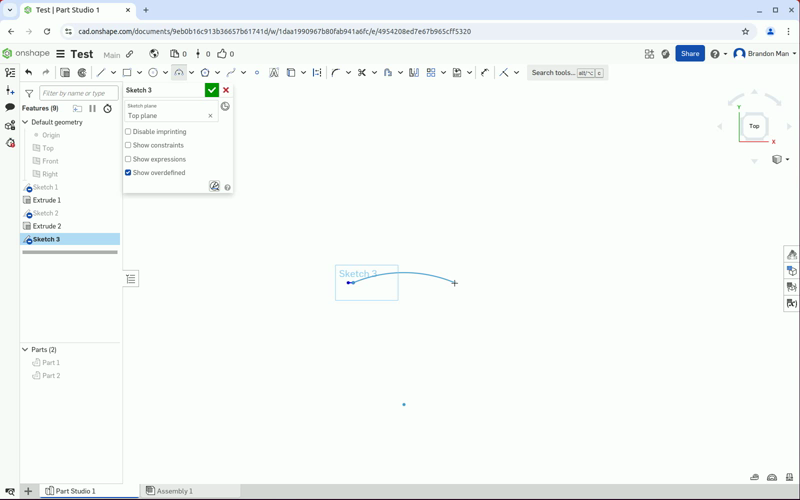
mouse_move(404, 231)
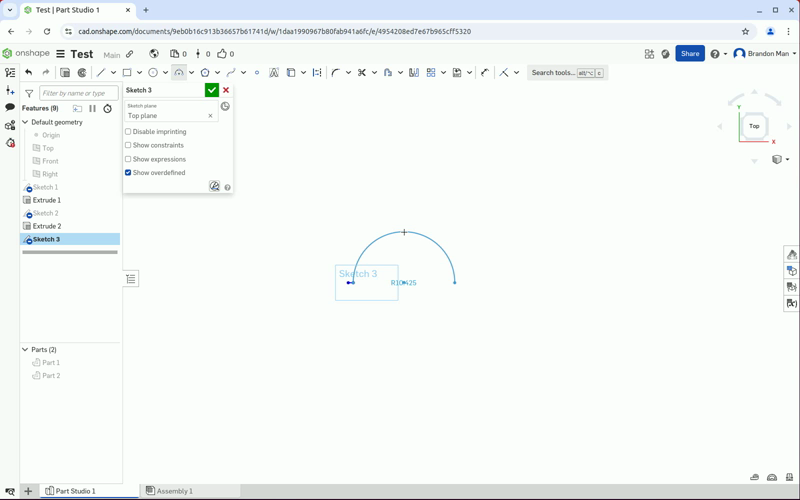
click(404, 231)
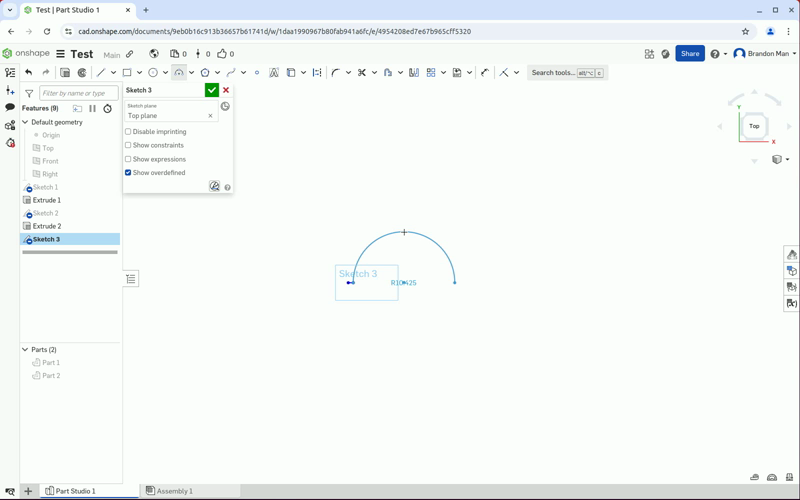
key_up(shift)
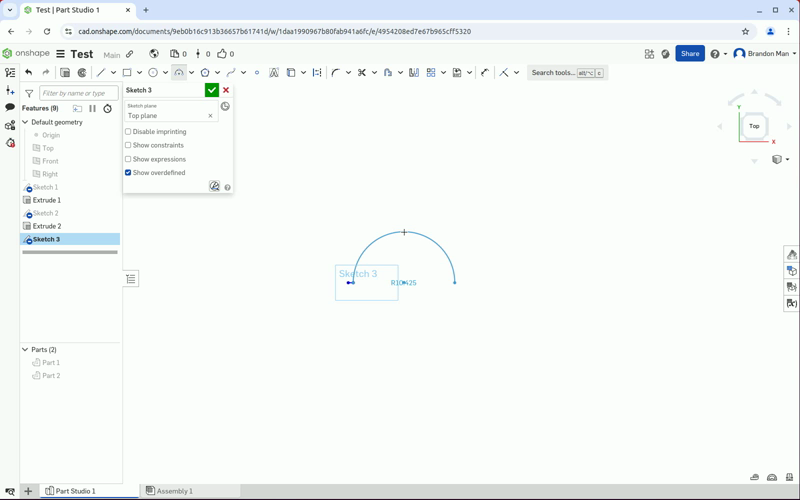
key(esc)
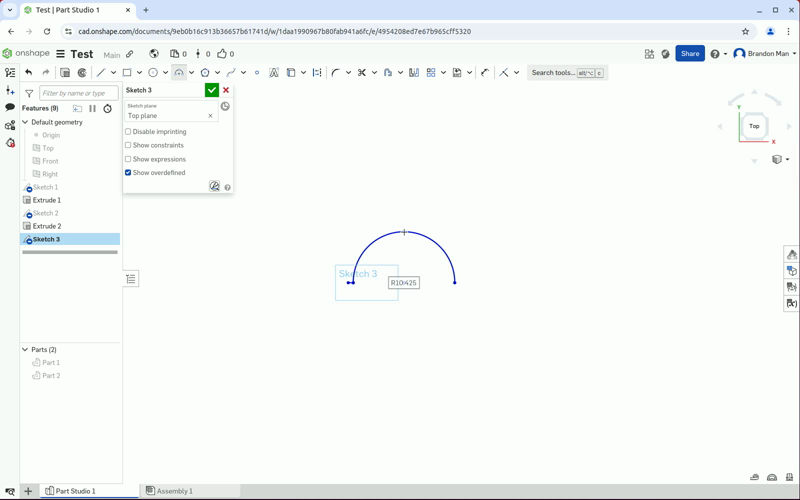
key(l)
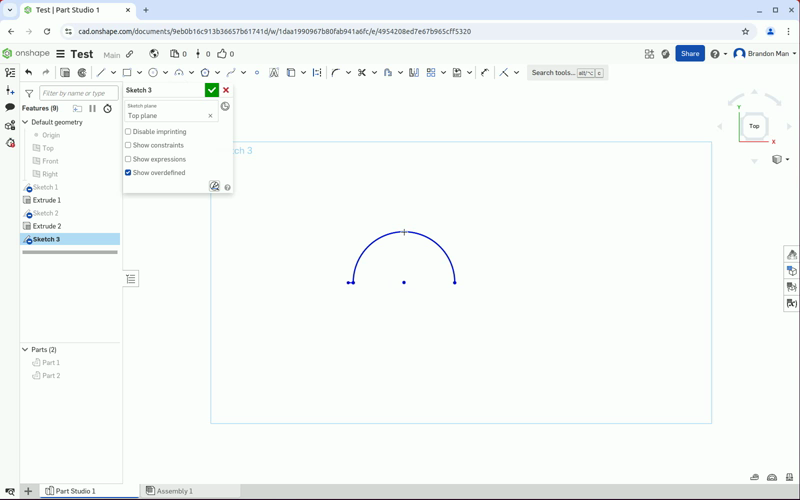
mouse_move(454, 282)
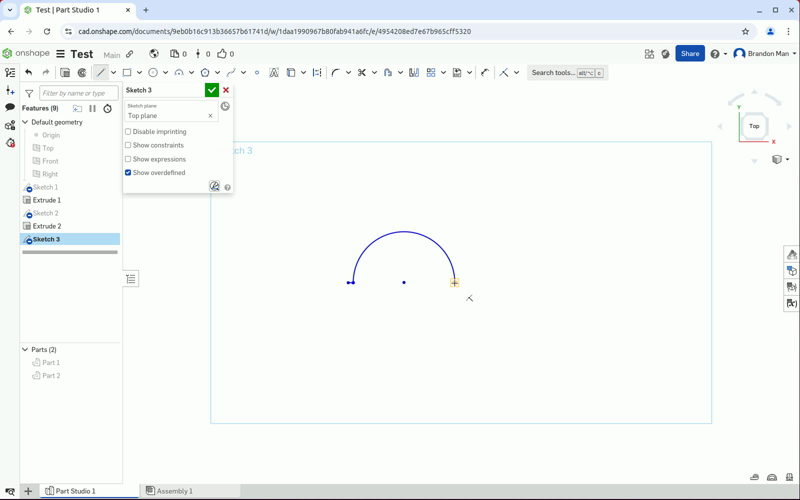
click(454, 282)
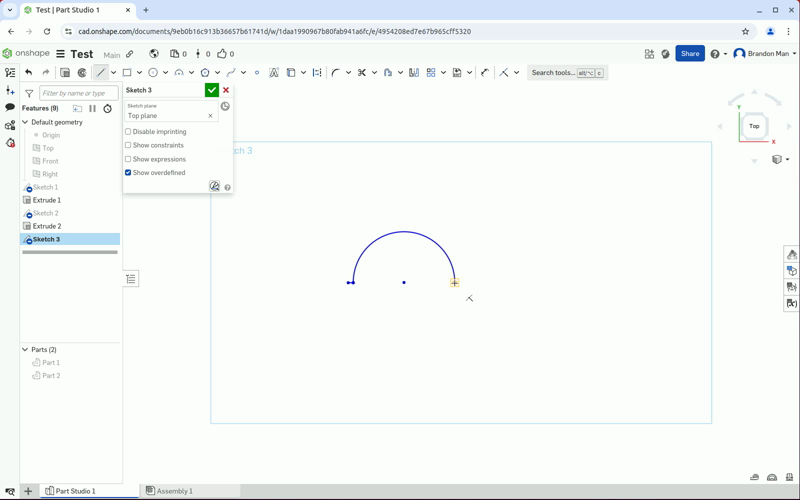
key_down(shift)
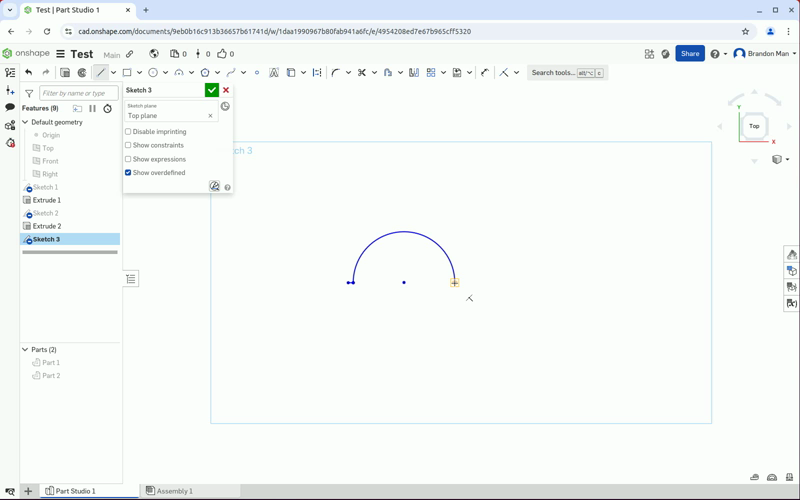
mouse_move(484, 282)
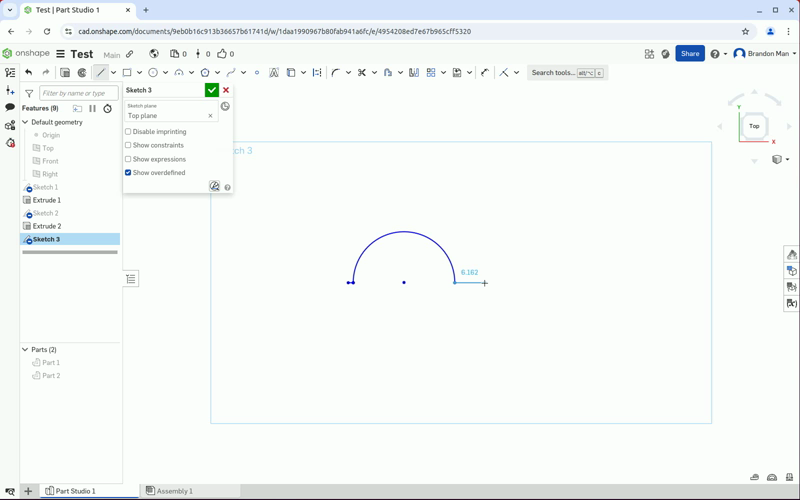
mouse_move(459, 282)
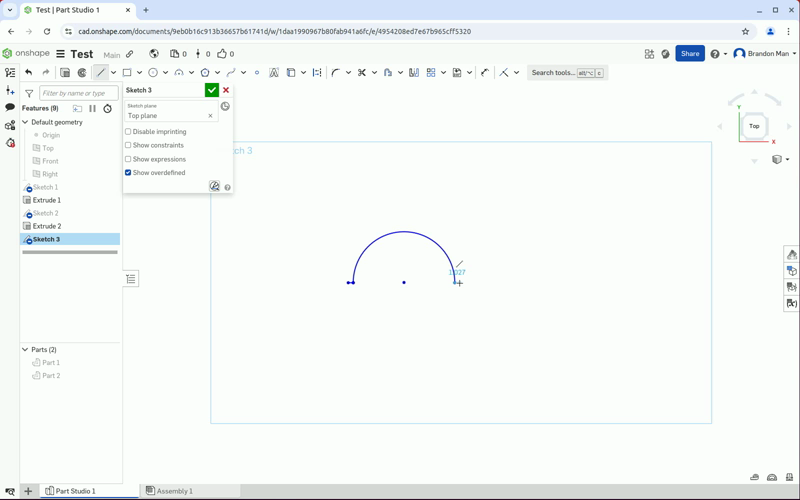
scroll(6)
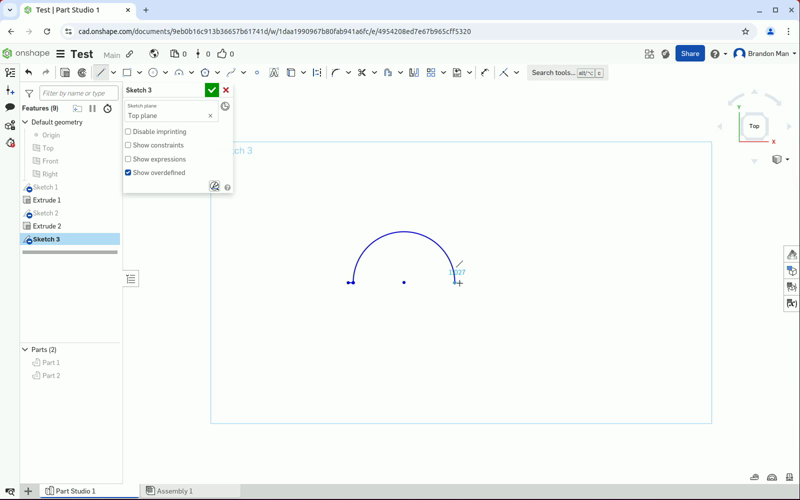
scroll(6)
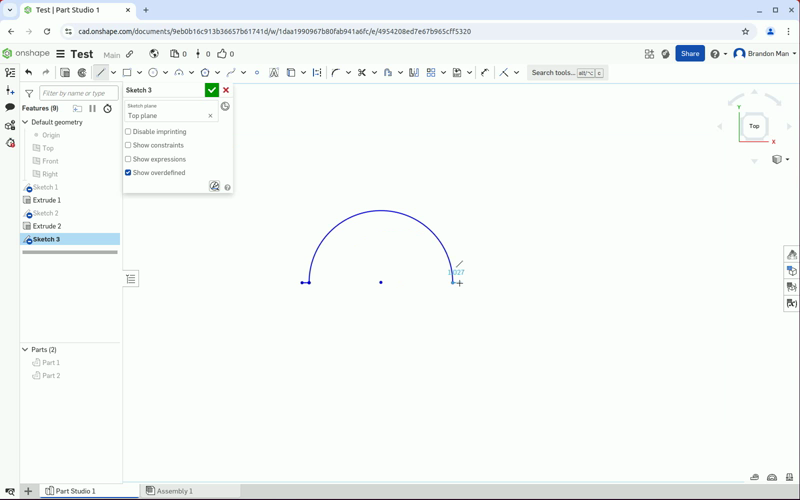
scroll(6)
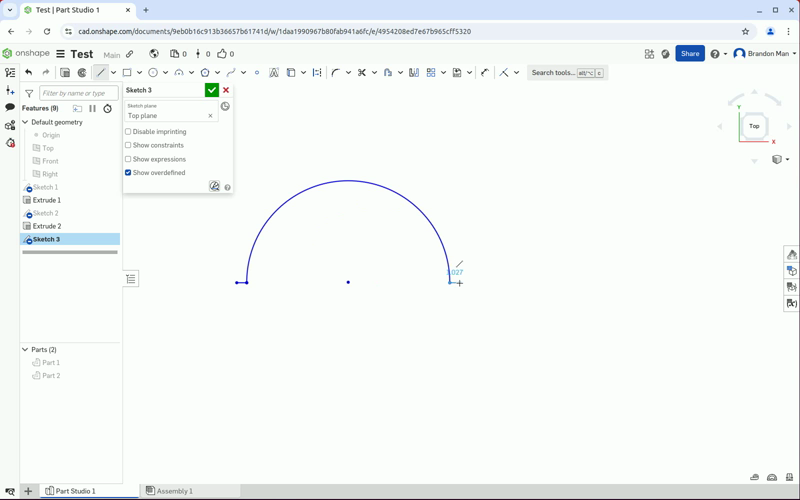
scroll(6)
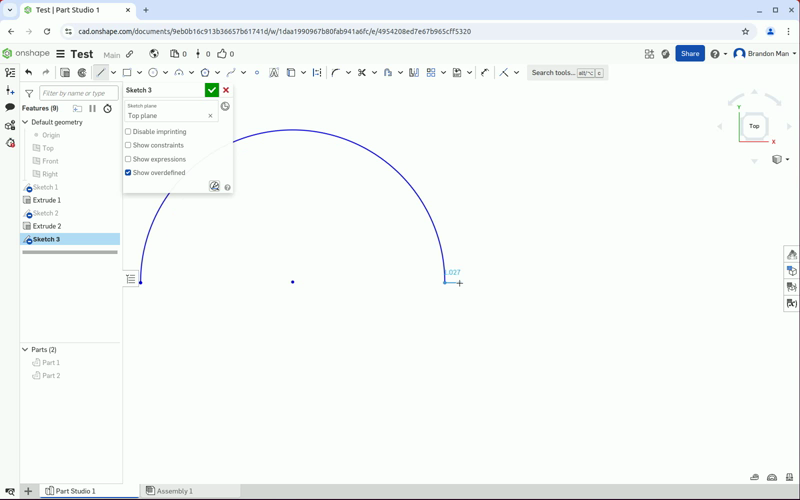
scroll(6)
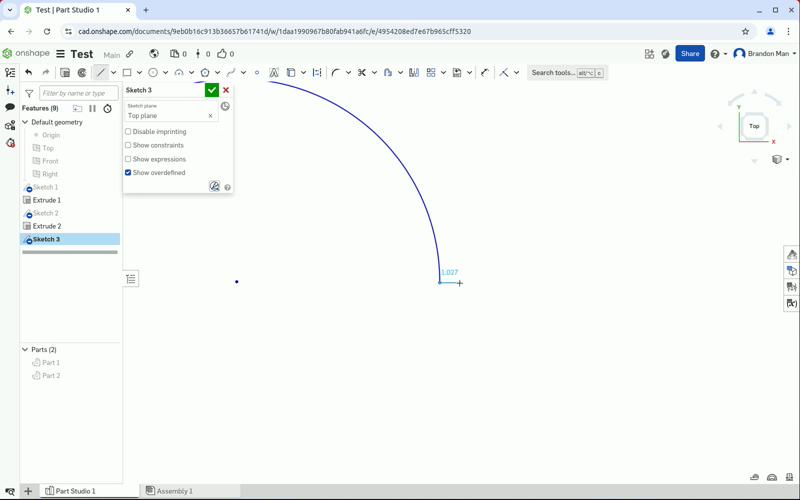
scroll(6)
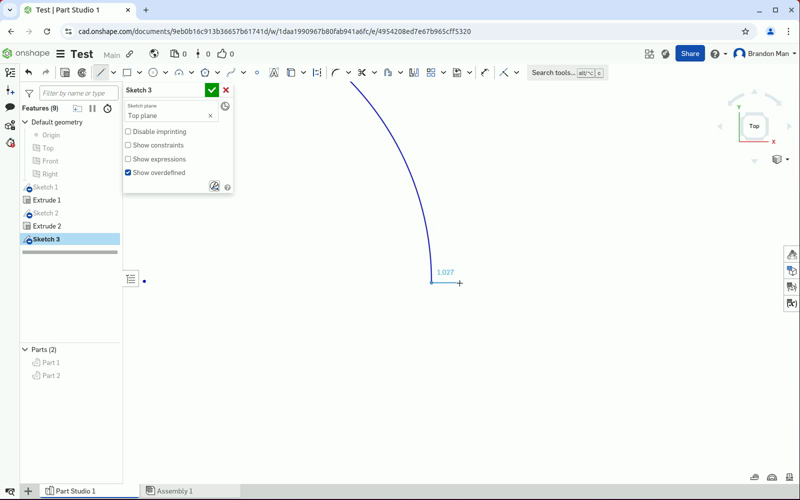
scroll(6)
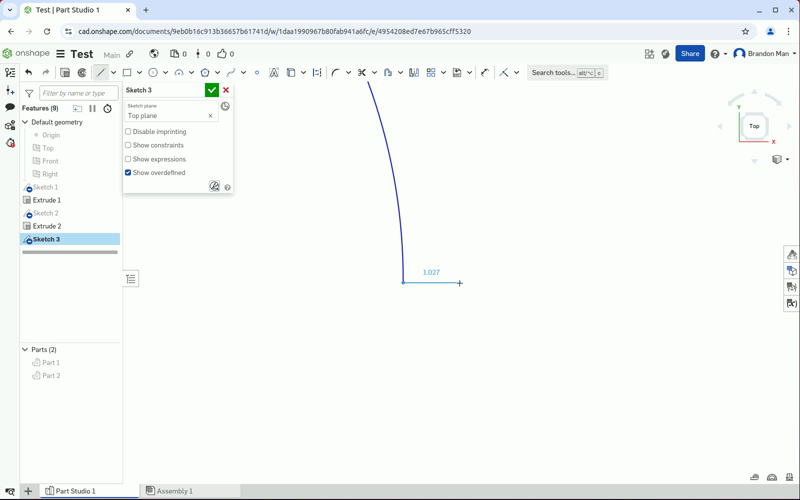
click(459, 282)
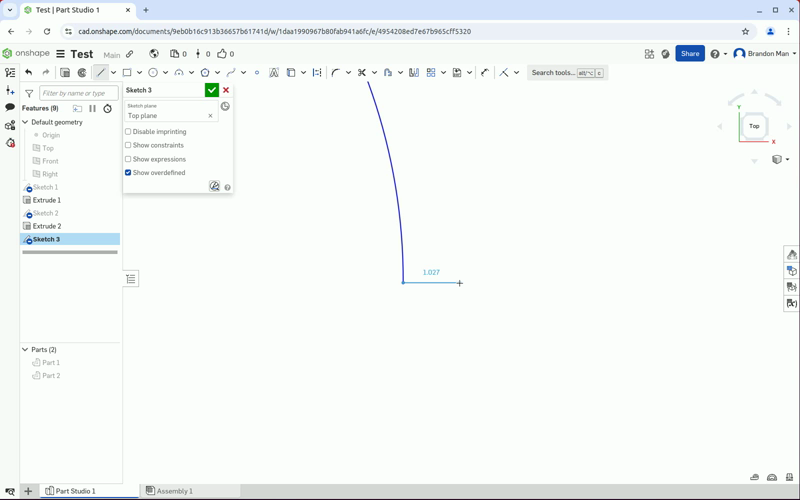
scroll(-6)
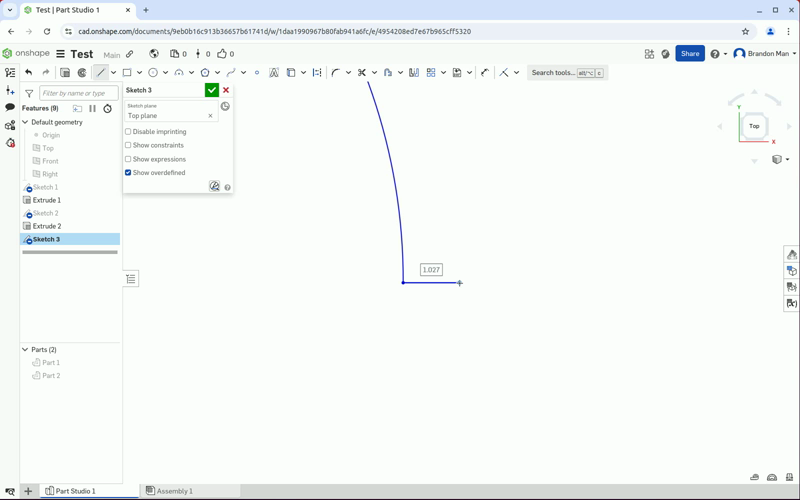
scroll(-6)
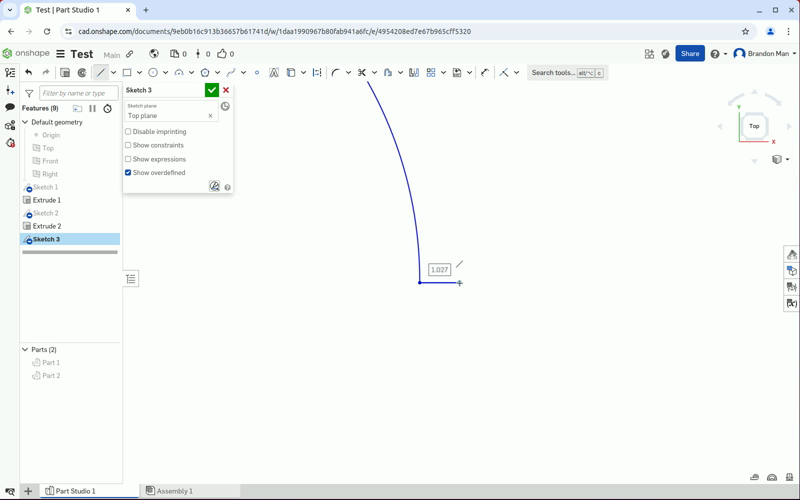
scroll(-6)
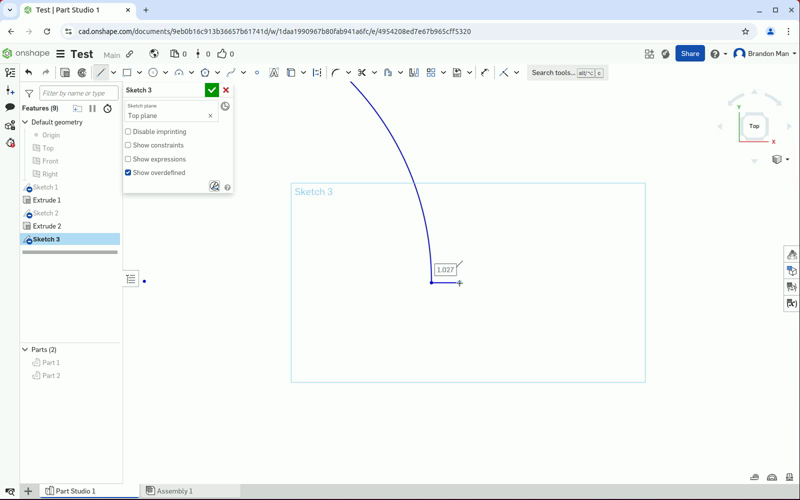
scroll(-6)
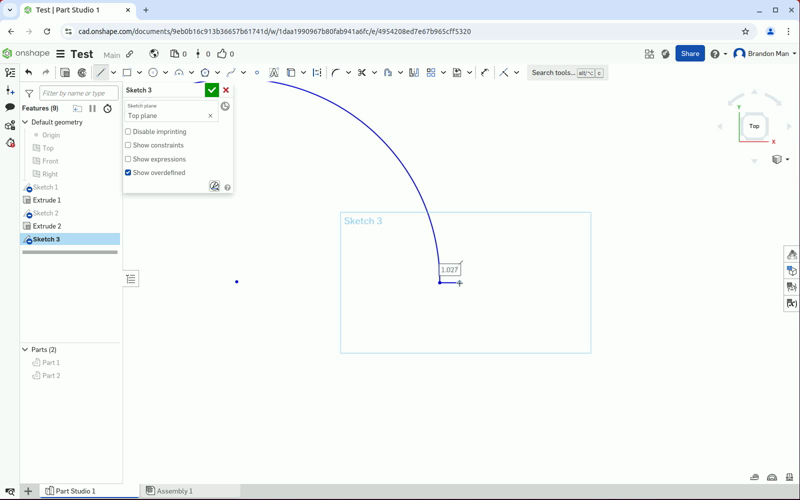
scroll(-6)
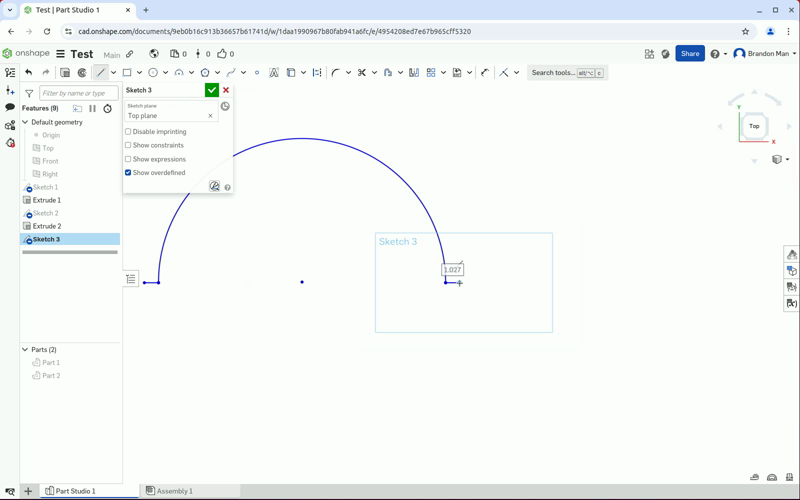
scroll(-6)
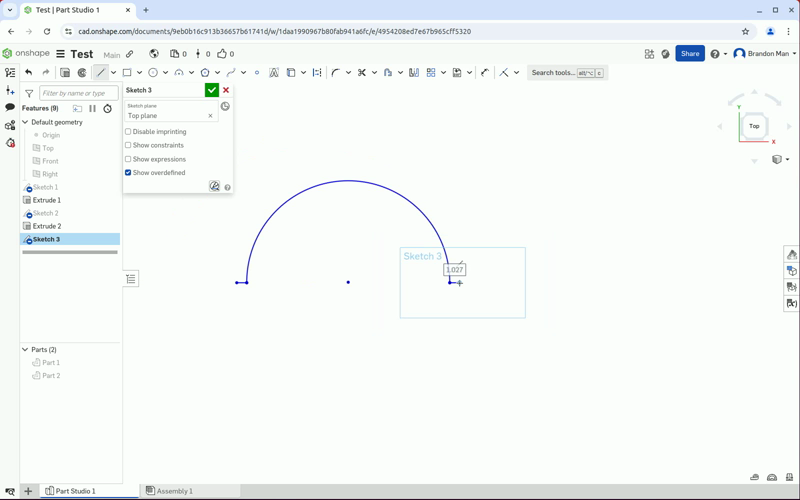
scroll(-6)
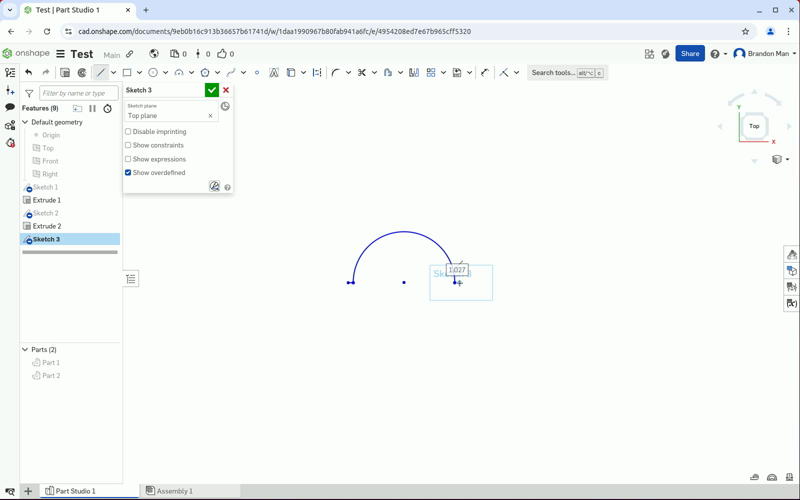
key_up(shift)
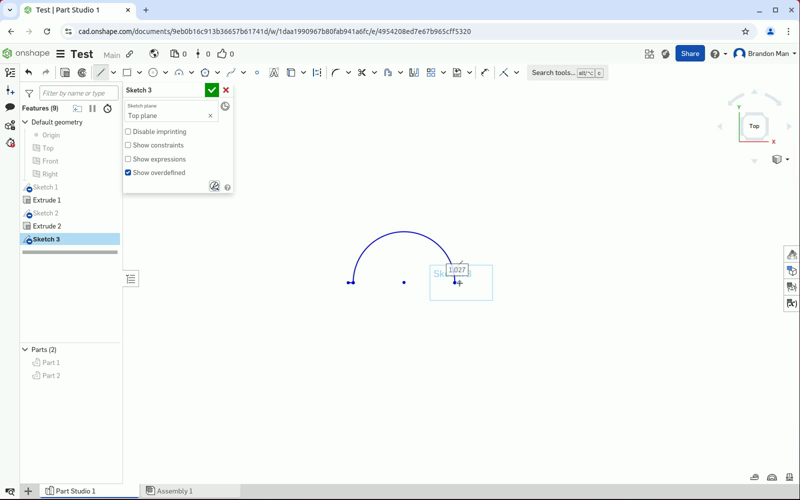
key(esc)
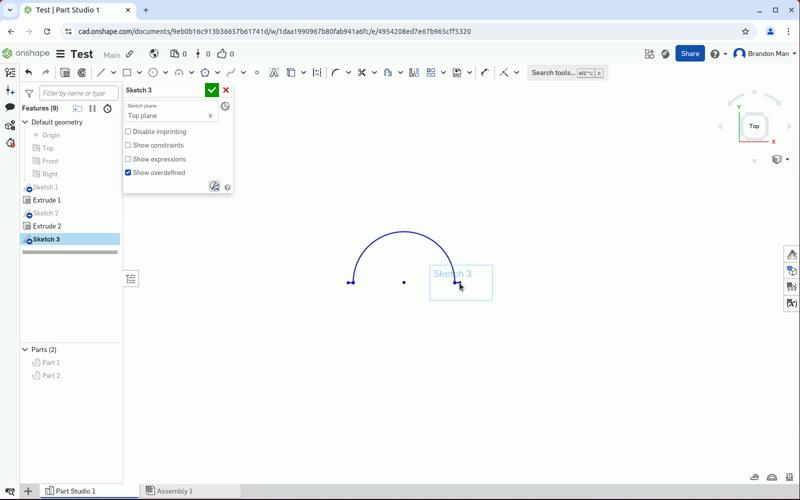
key(a)
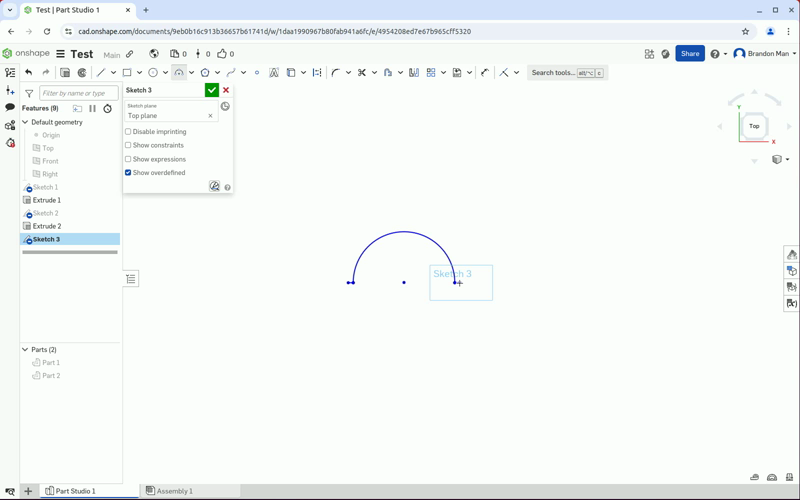
mouse_move(459, 282)
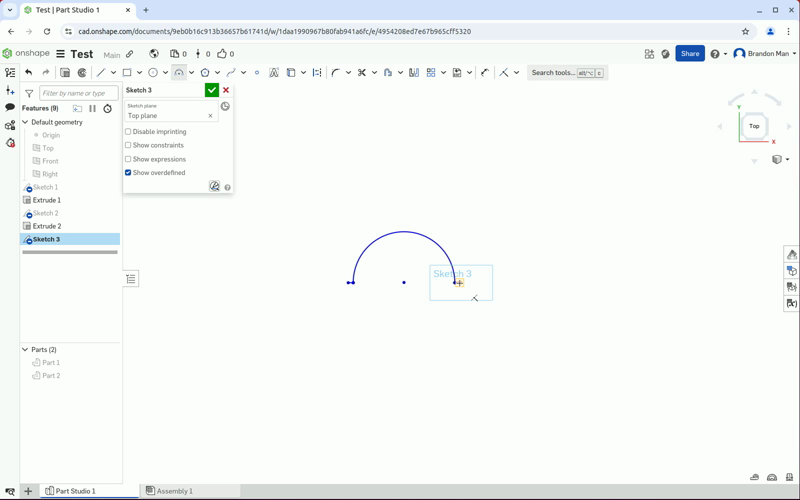
click(459, 282)
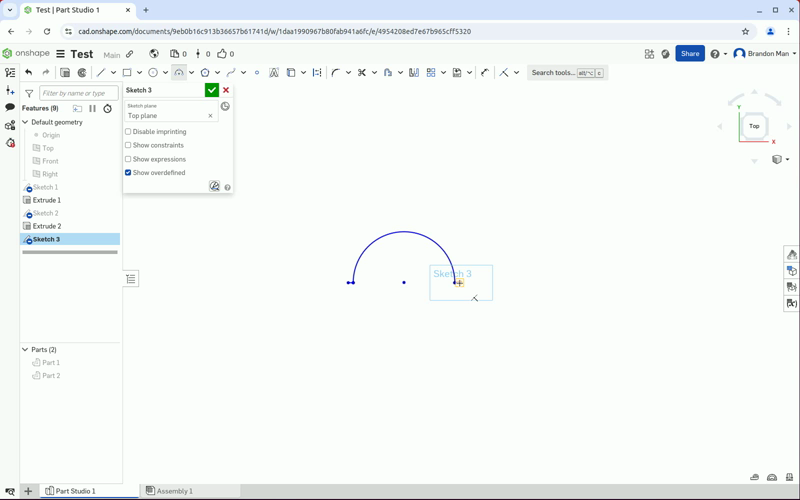
mouse_move(348, 282)
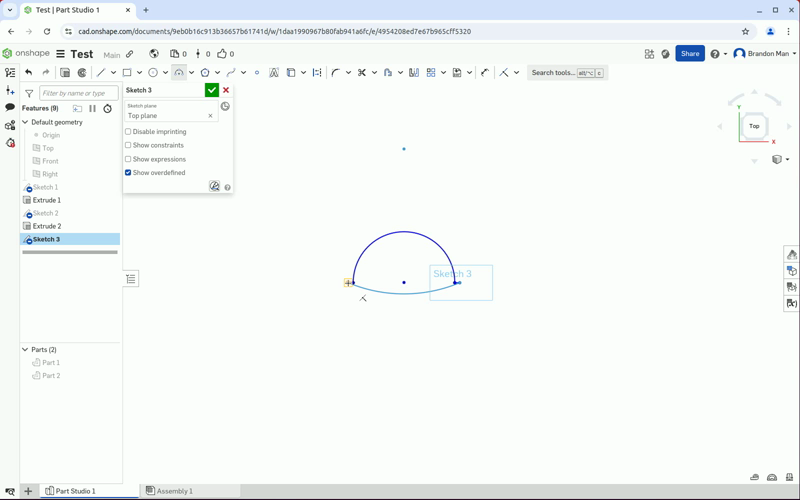
click(348, 282)
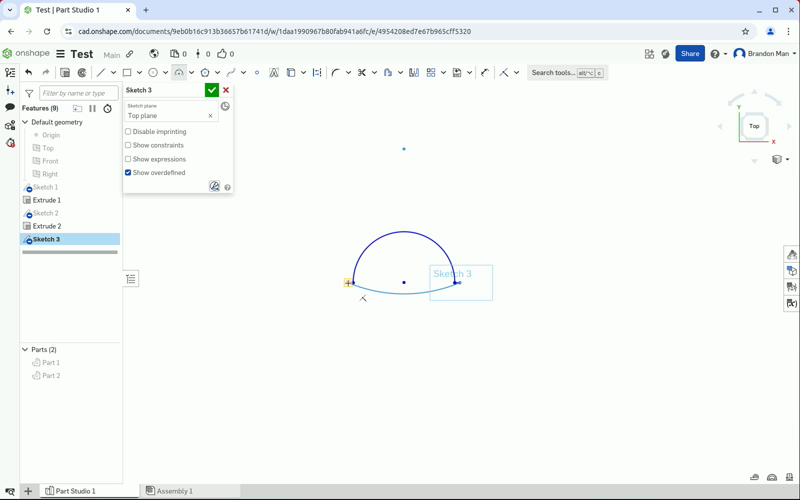
key_down(shift)
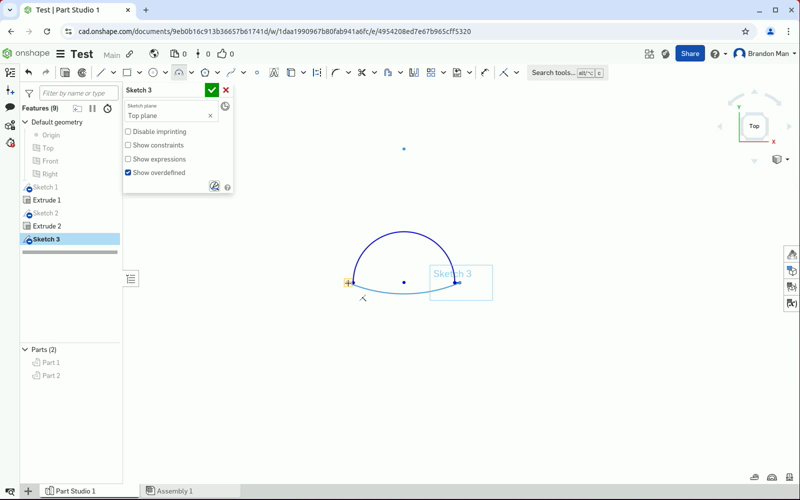
mouse_move(404, 227)
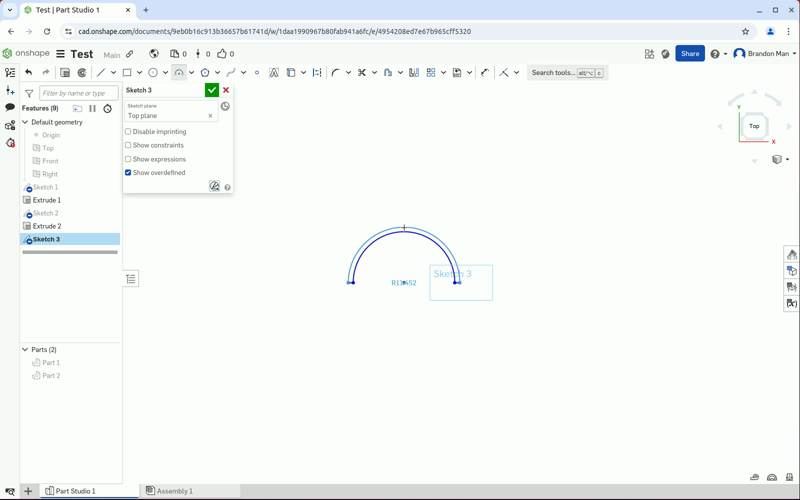
click(404, 227)
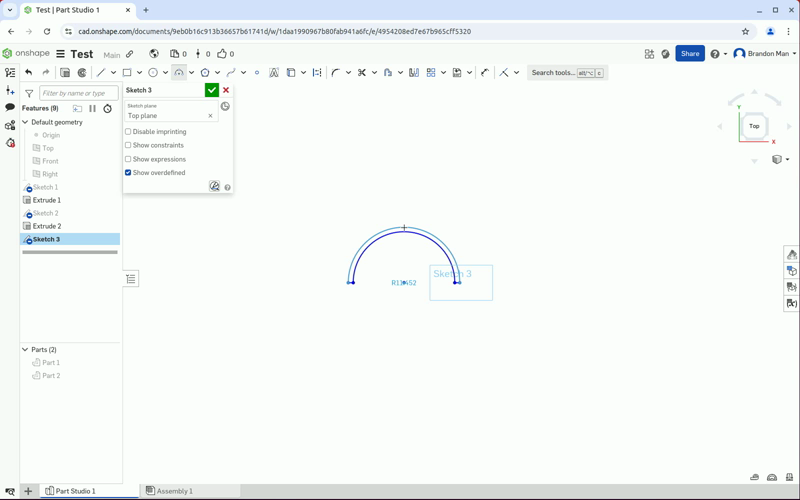
key_up(shift)
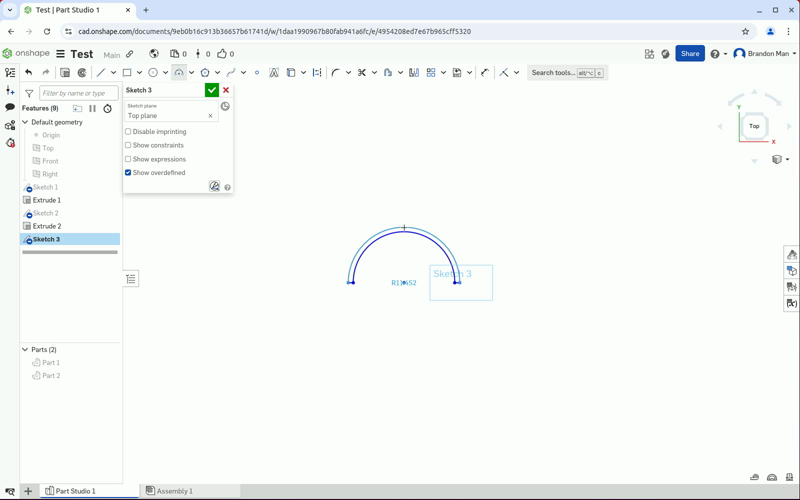
key(esc)
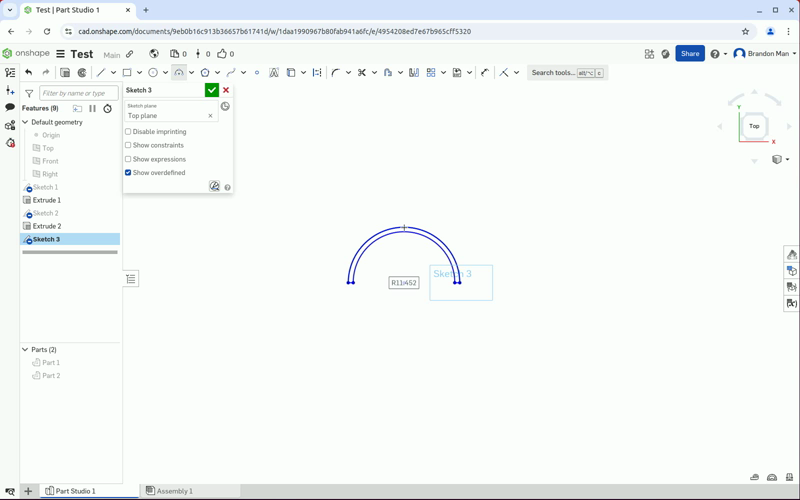
mouse_move(394, 264)
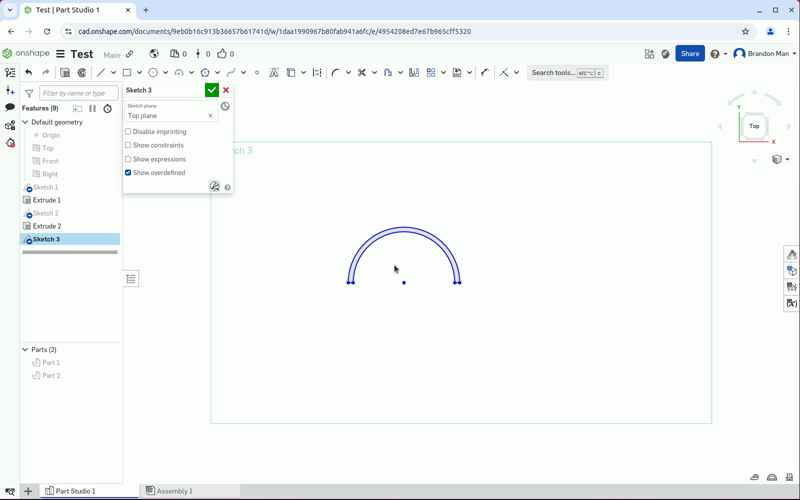
scroll(6)
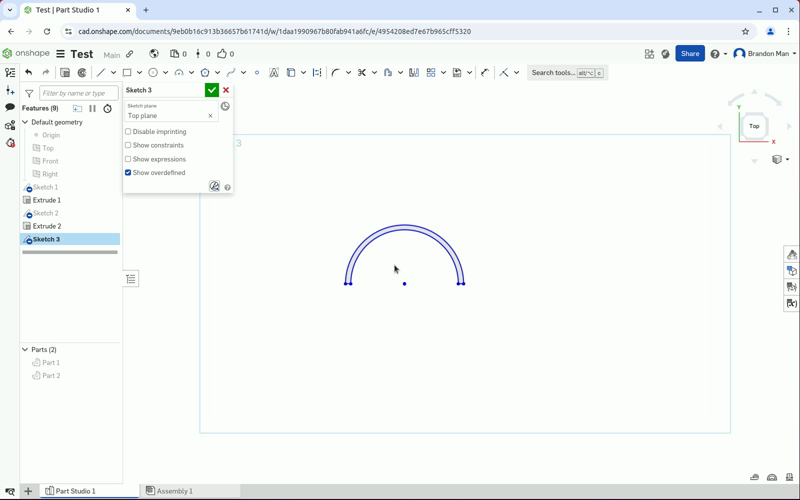
scroll(6)
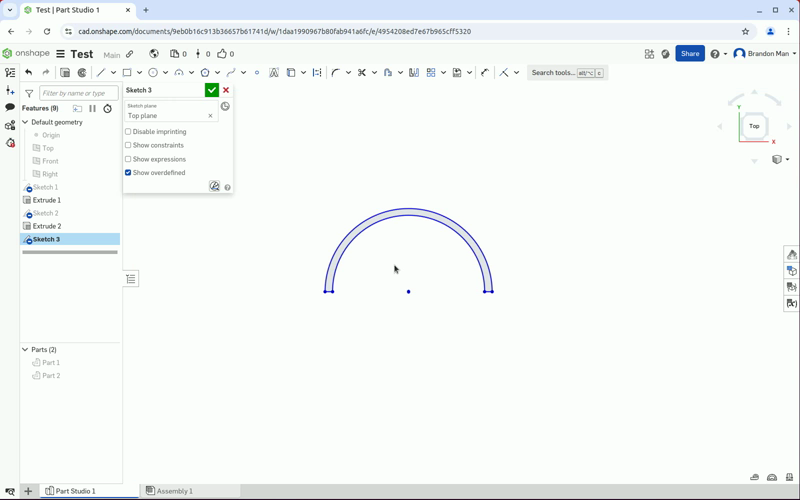
scroll(6)
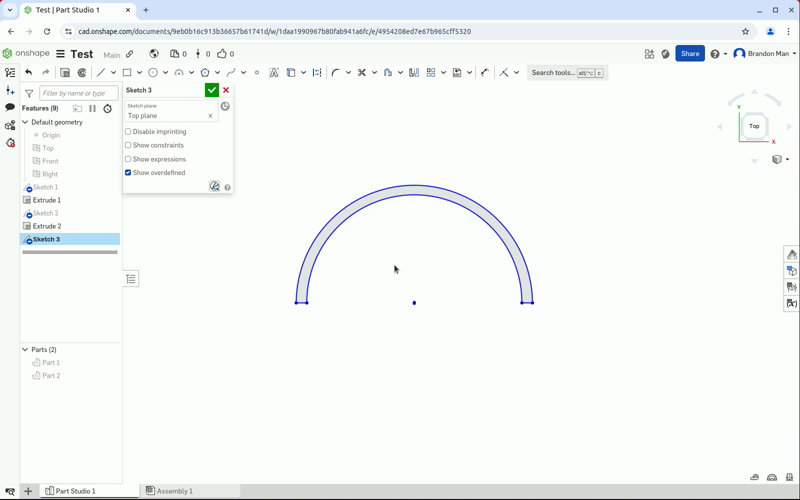
scroll(6)
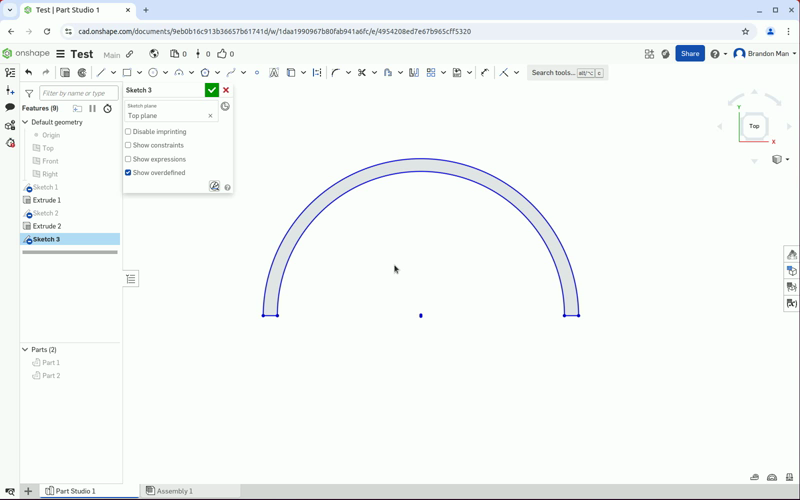
scroll(6)
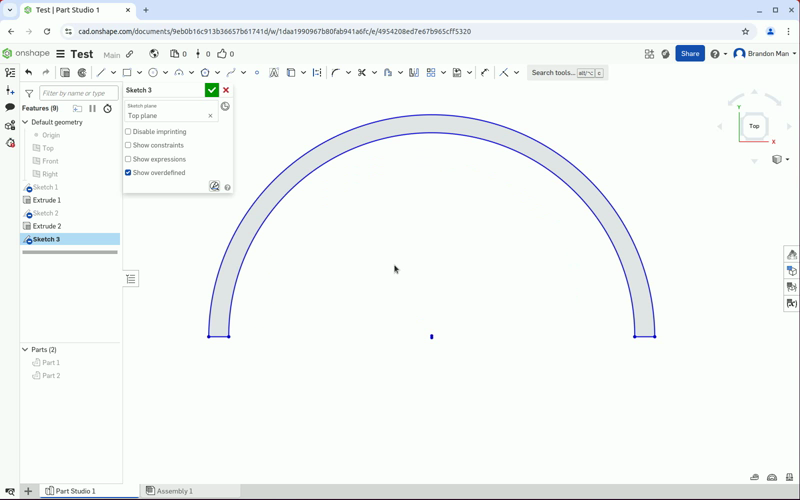
scroll(6)
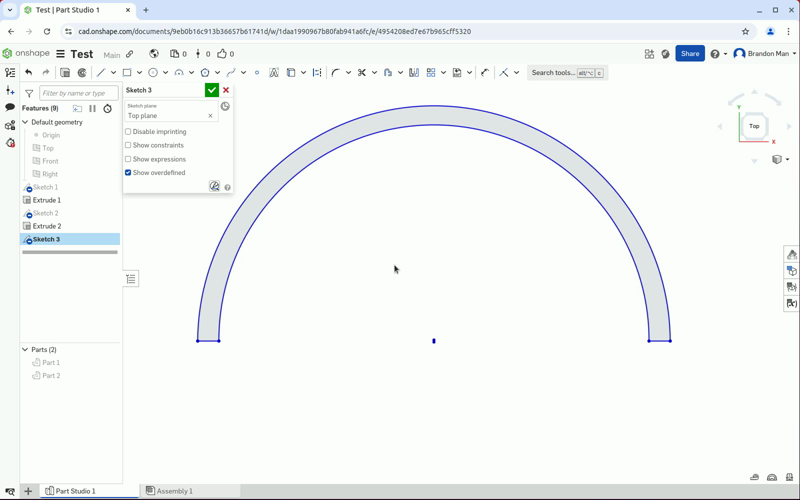
scroll(6)
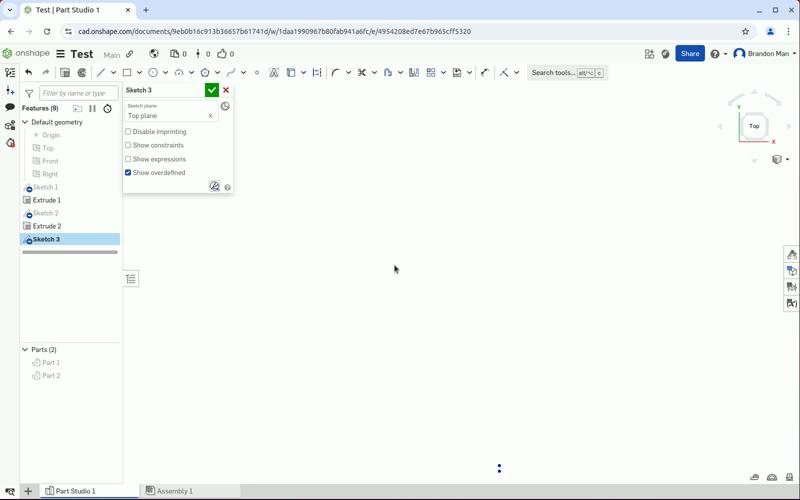
click(394, 264)
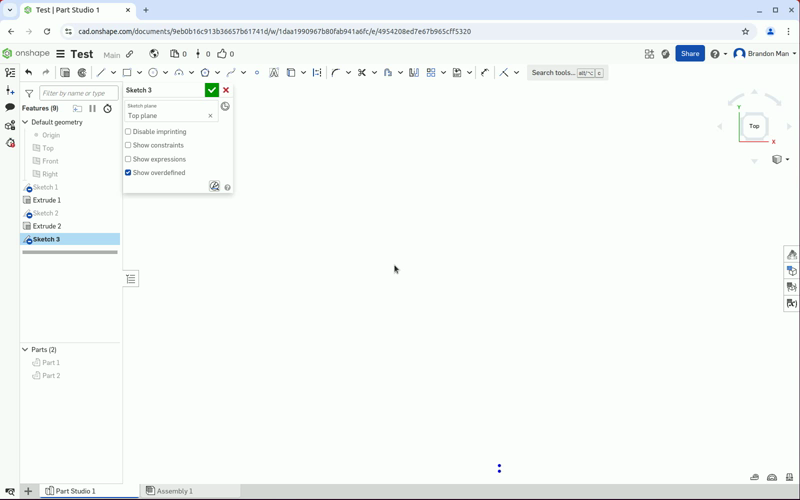
scroll(-6)
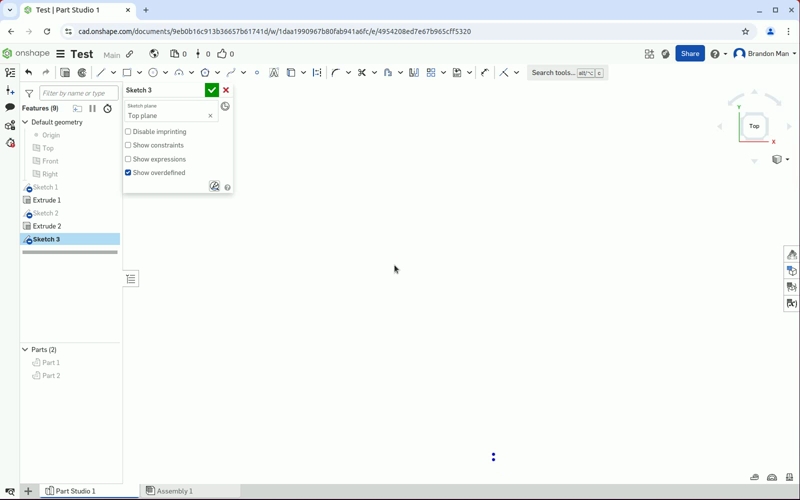
scroll(-6)
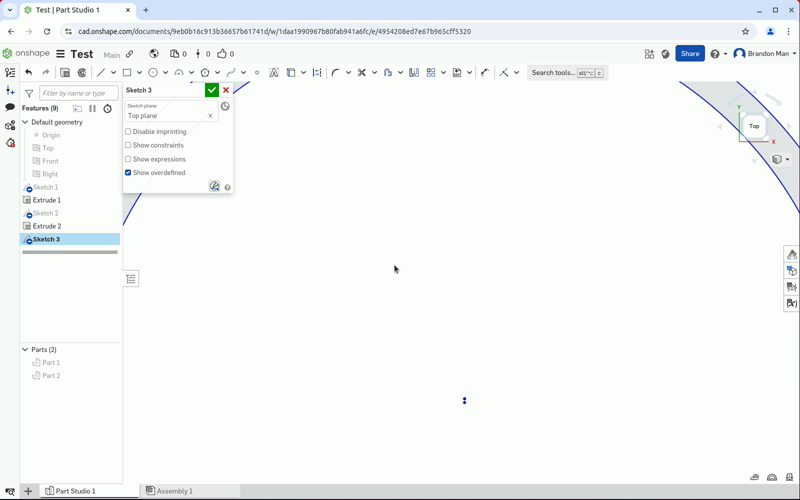
scroll(-6)
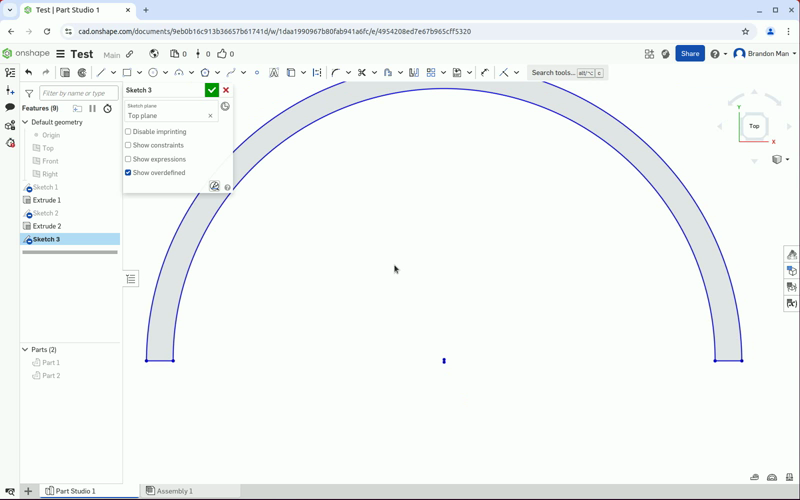
scroll(-6)
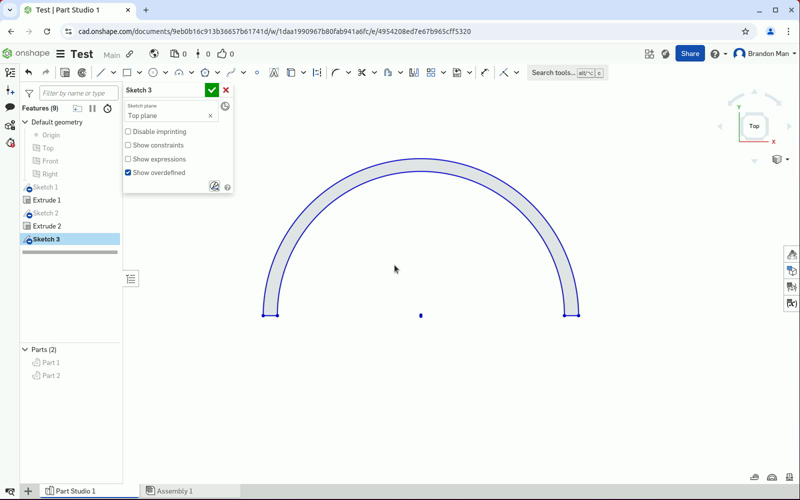
scroll(-6)
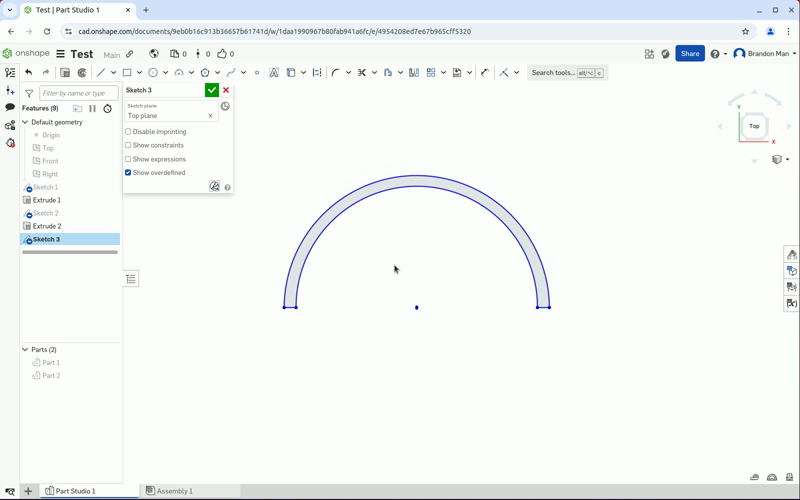
scroll(-6)
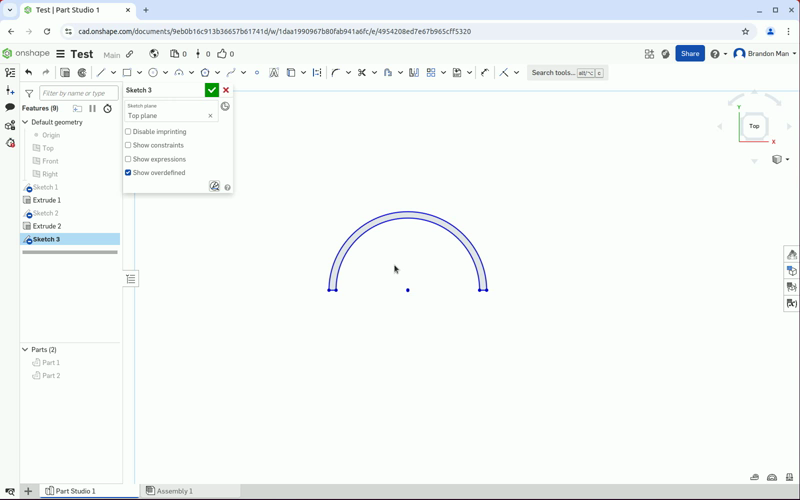
scroll(-6)
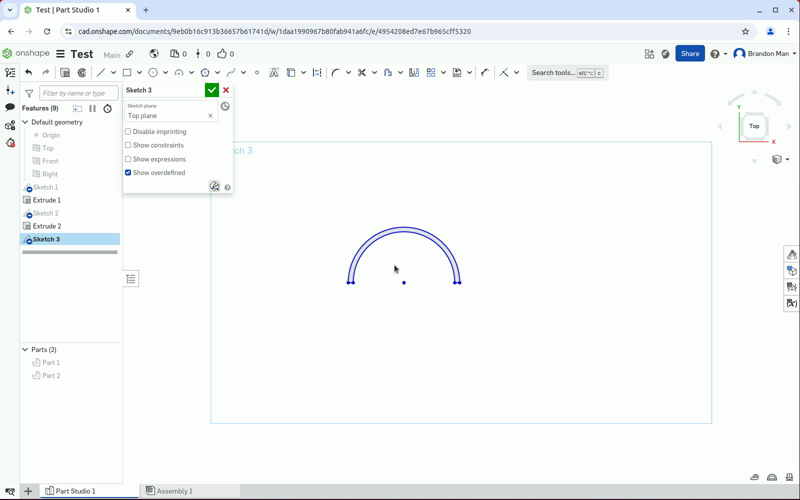
mouse_move(73, 352)
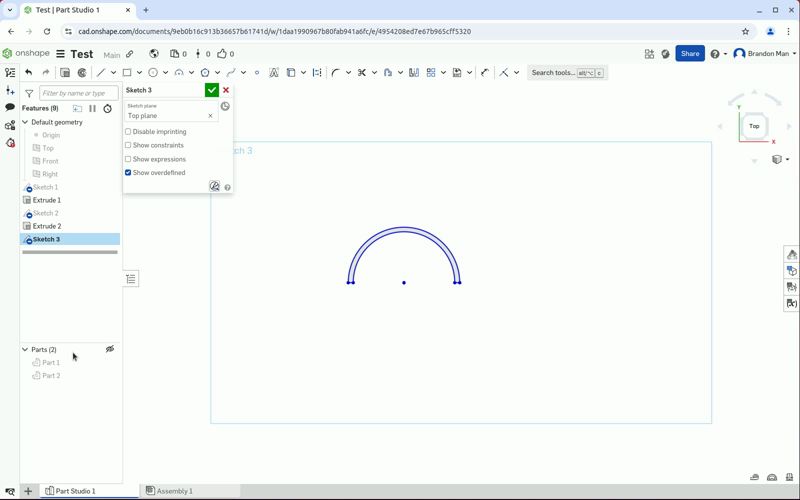
key(shift+y)
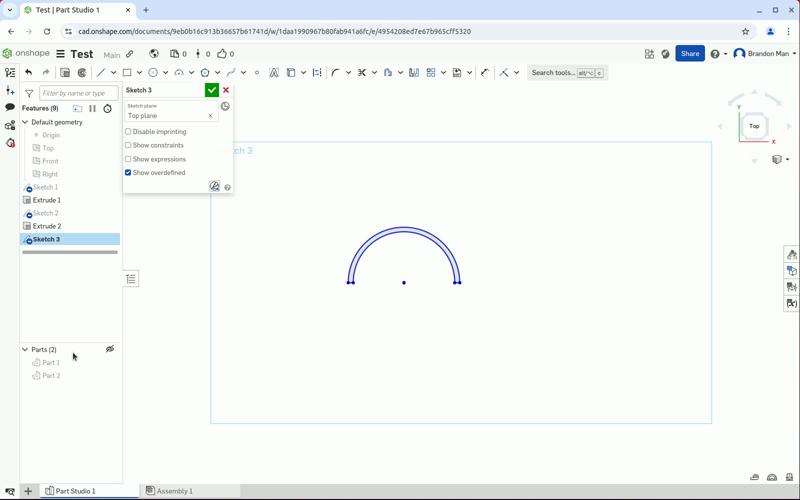
key(shift+e)
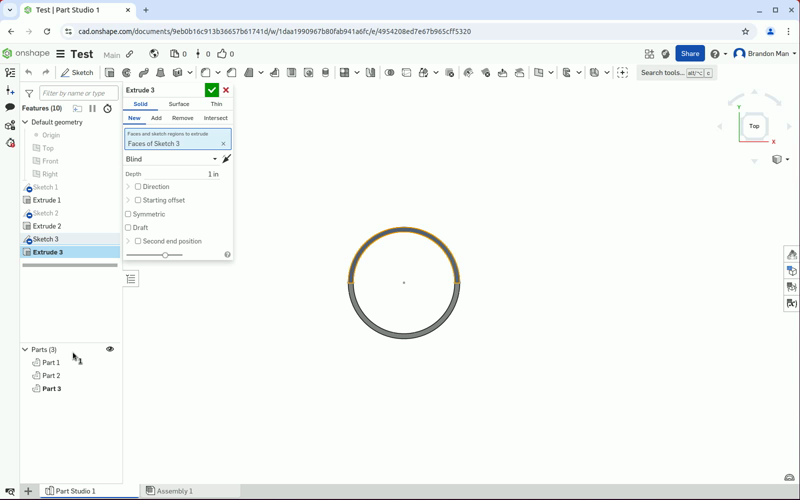
mouse_move(143, 106)
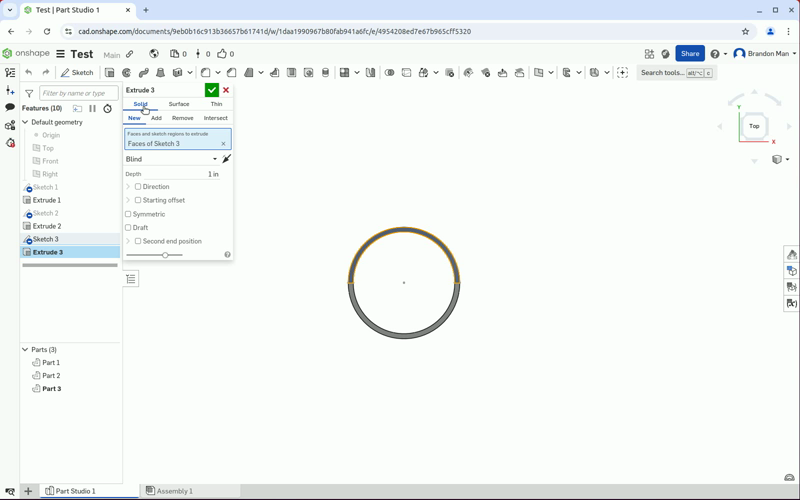
click(143, 106)
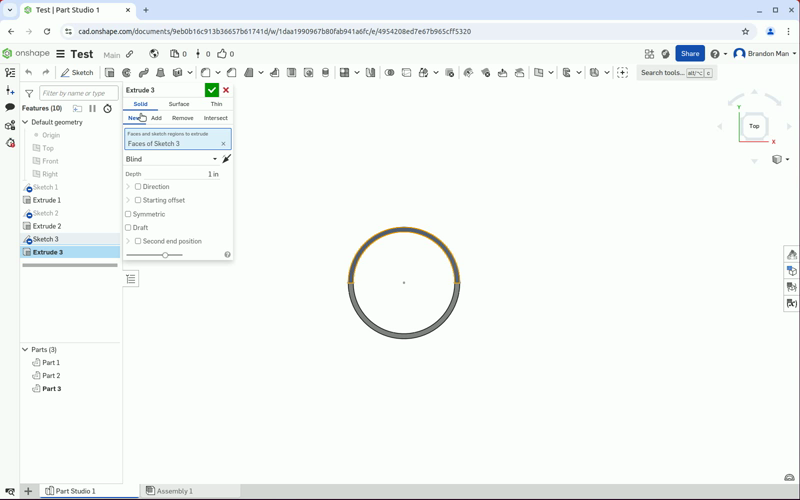
mouse_move(137, 120)
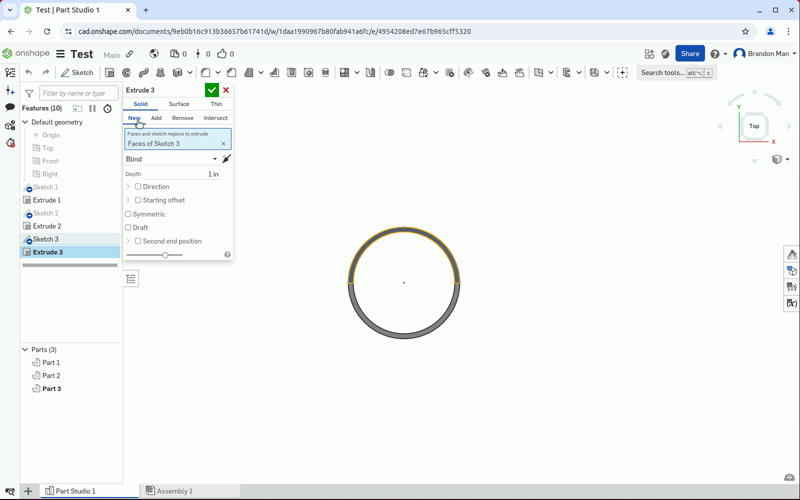
click(137, 120)
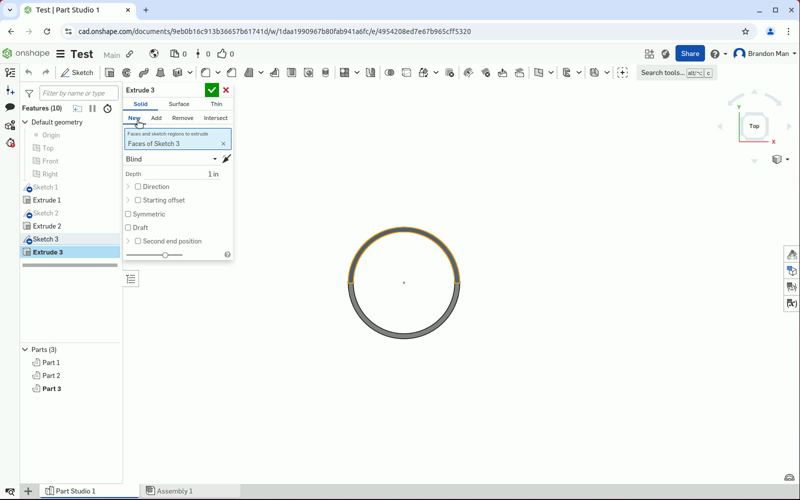
key(tab, 4)
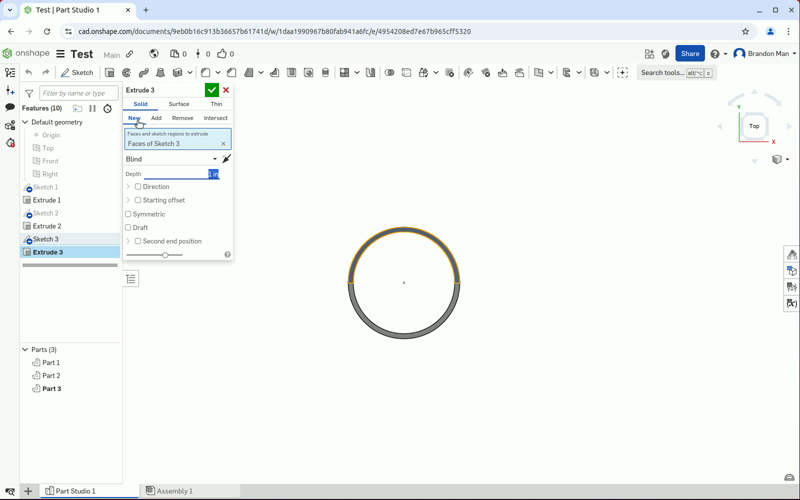
text(0.241)
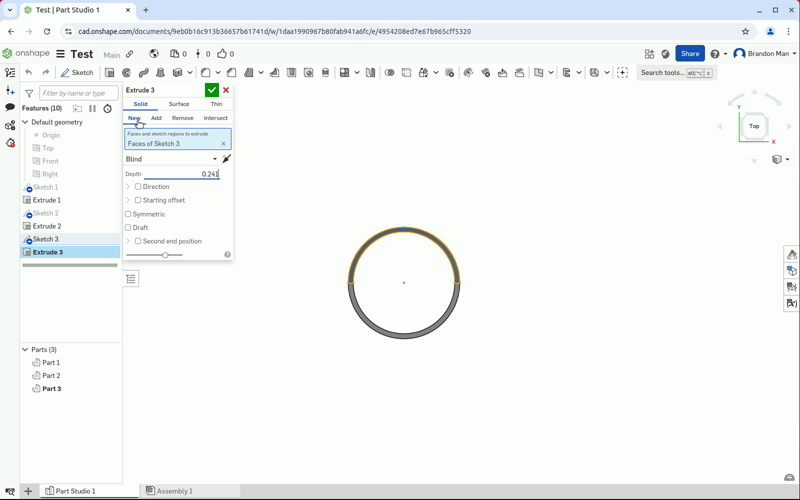
key(enter)
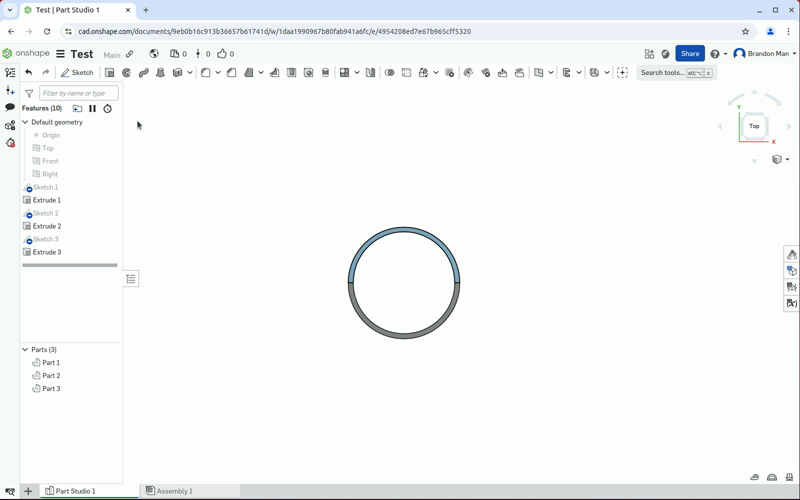
key(shift+h)
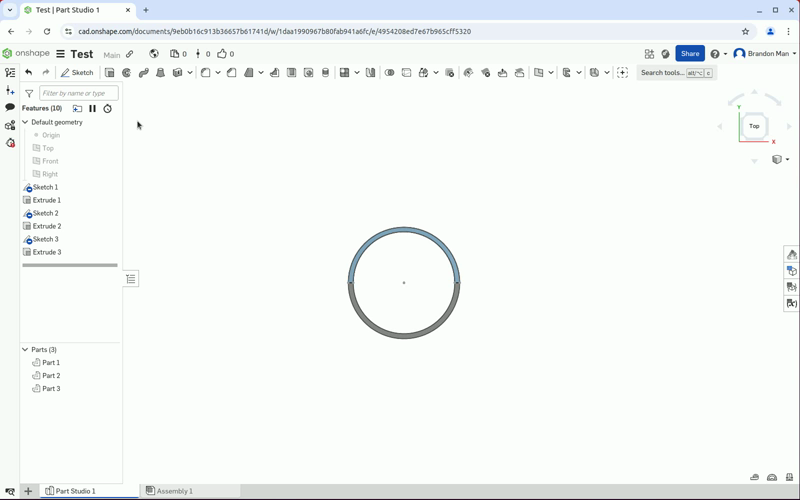
key(shift+h)
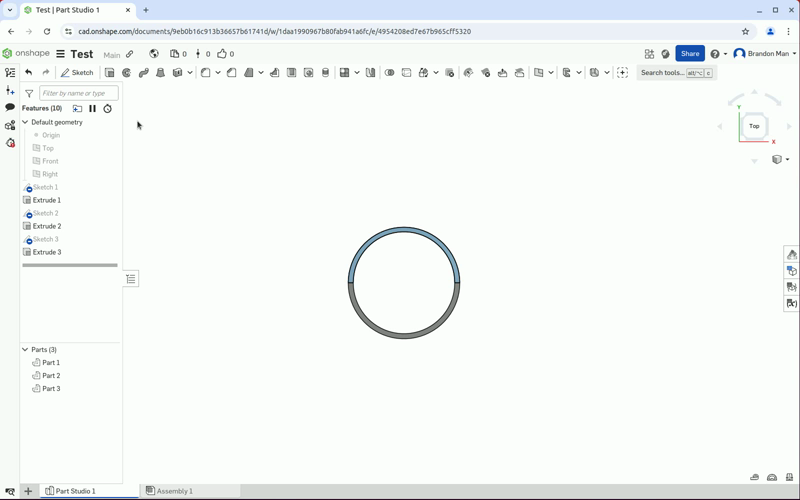
mouse_move(73, 189)
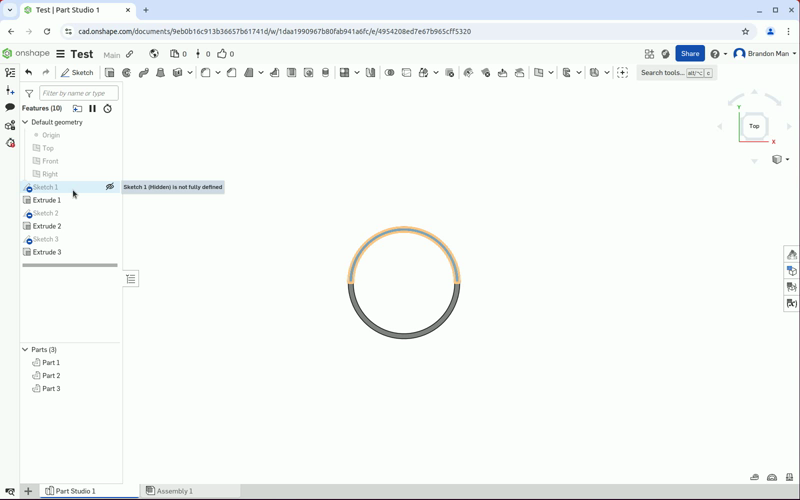
click(73, 189)
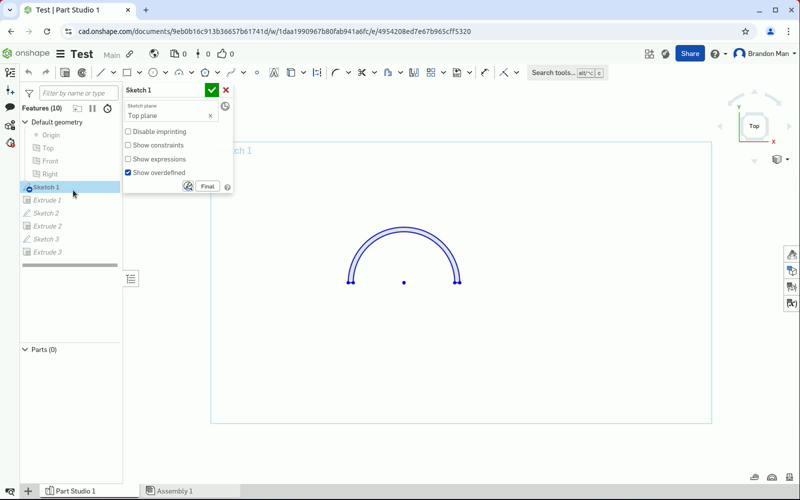
mouse_move(229, 92)
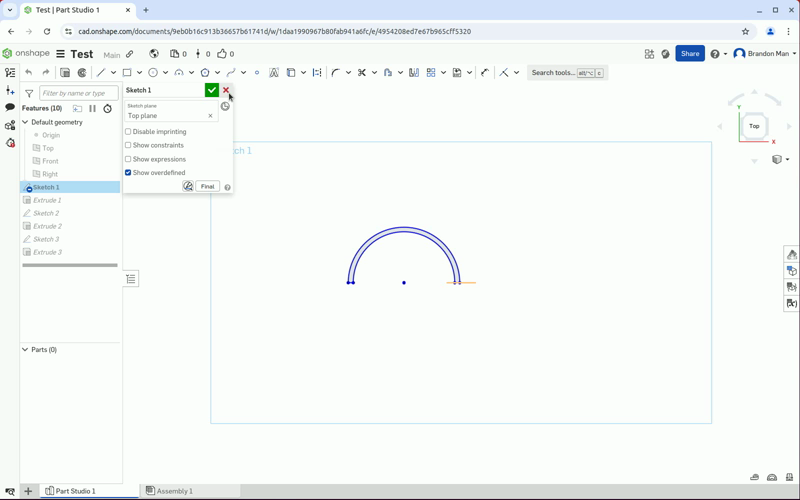
click(229, 92)
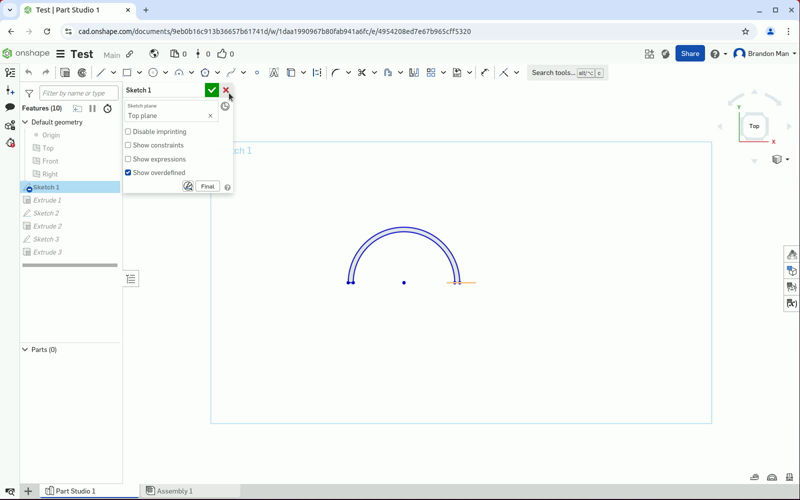
key(shift+s)
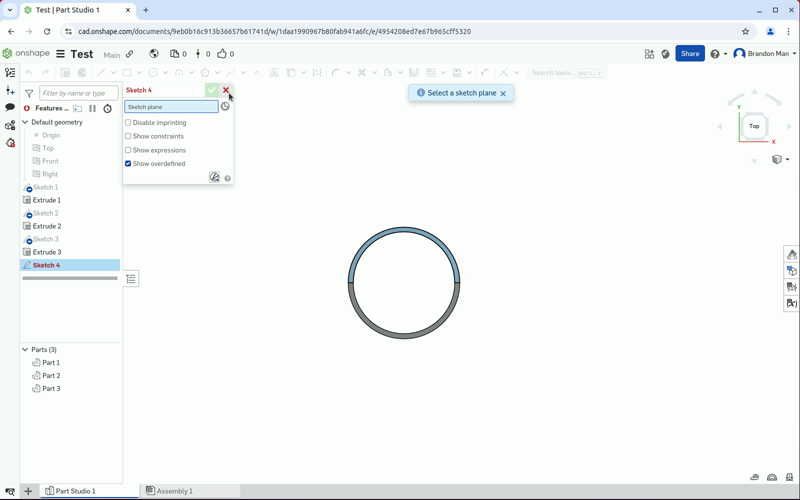
mouse_move(73, 150)
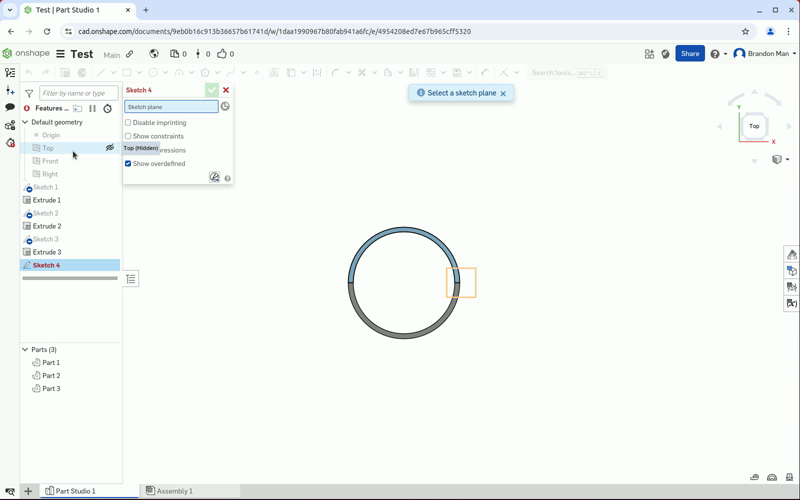
click(73, 150)
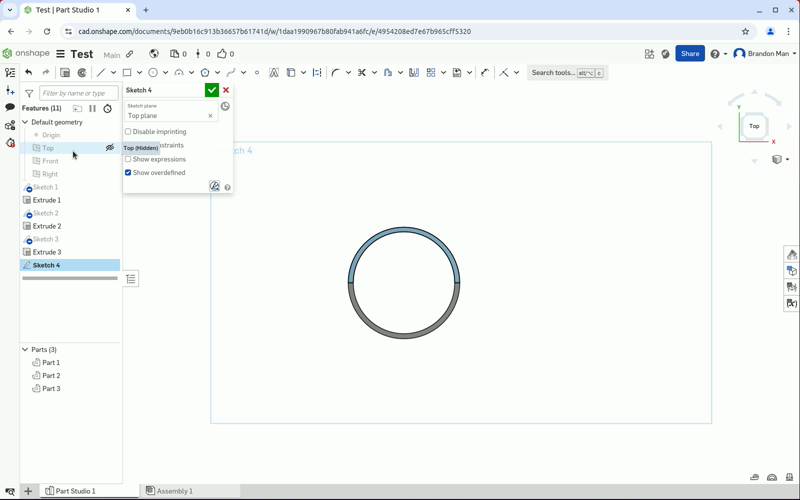
mouse_move(73, 352)
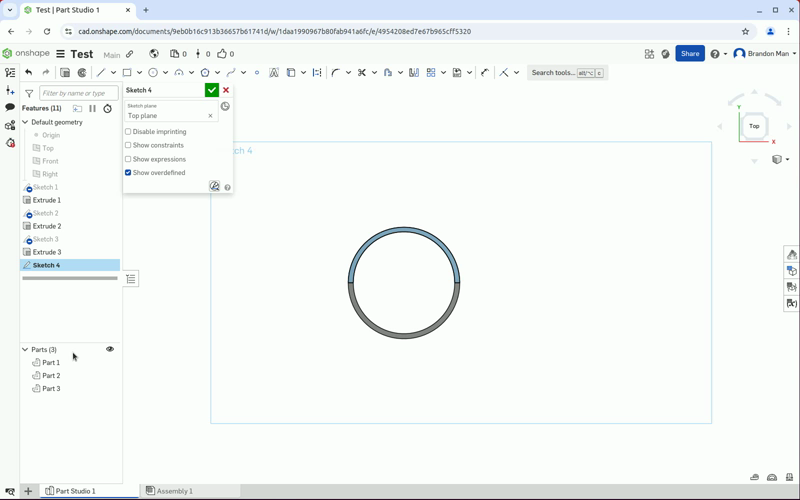
key(y)
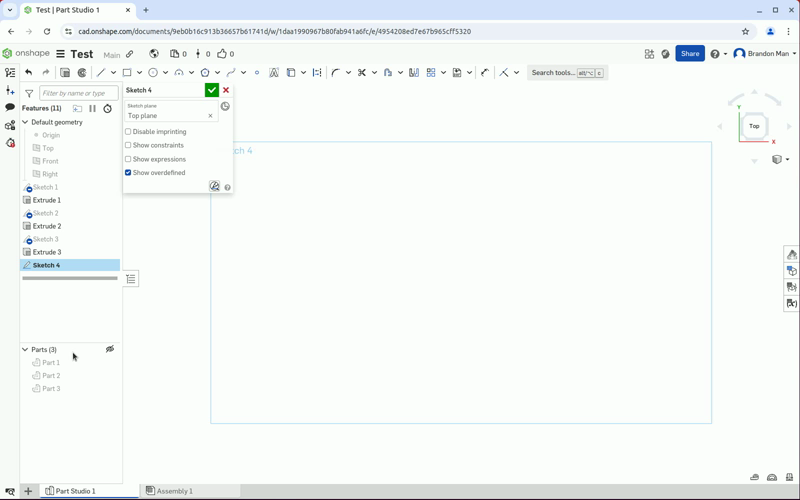
key(a)
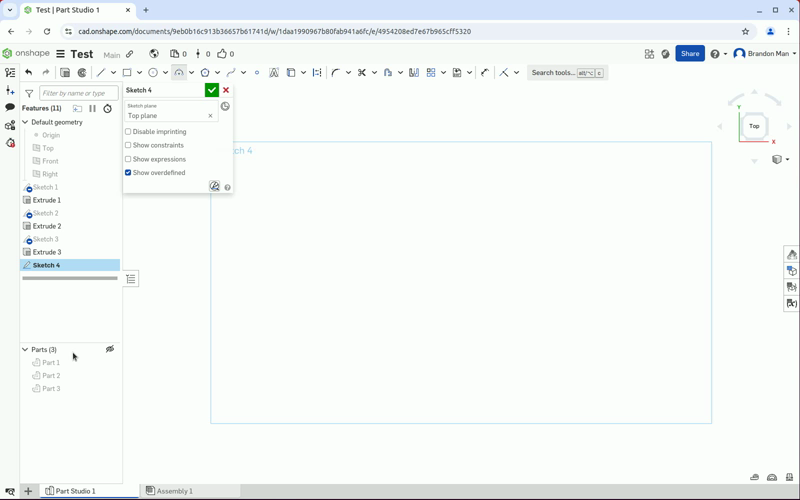
key_down(shift)
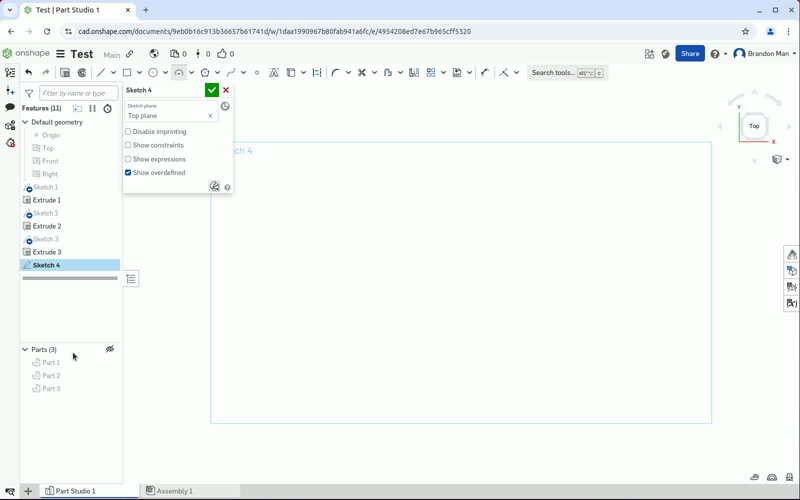
mouse_move(348, 282)
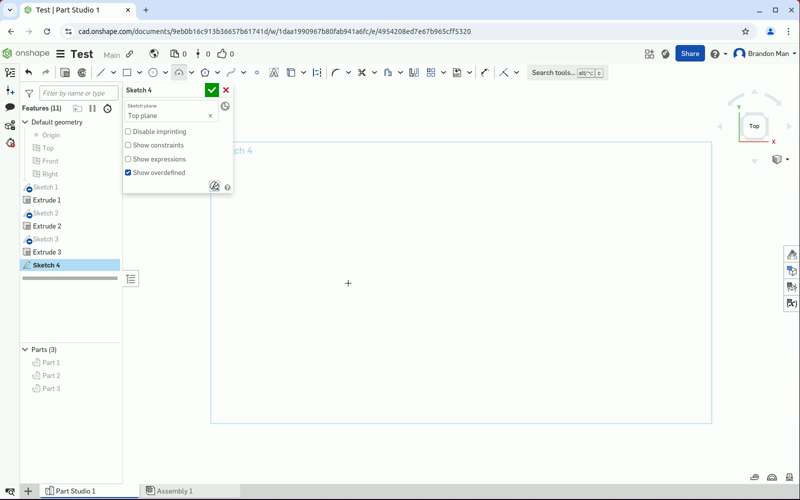
click(348, 282)
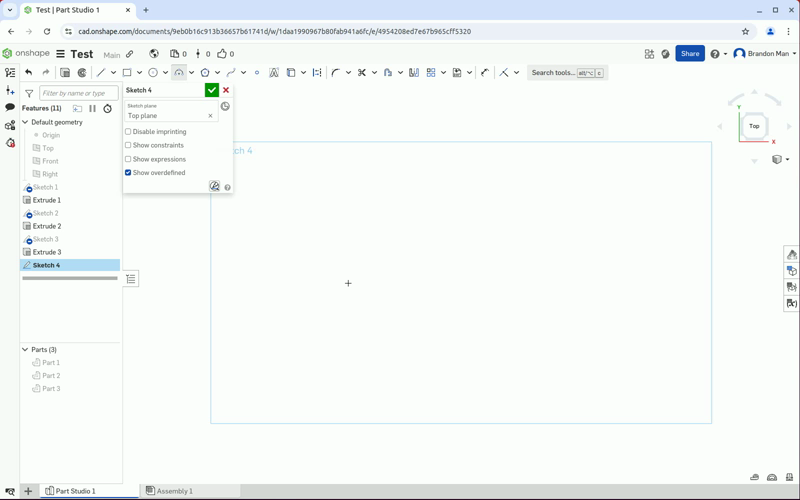
key_up(shift)
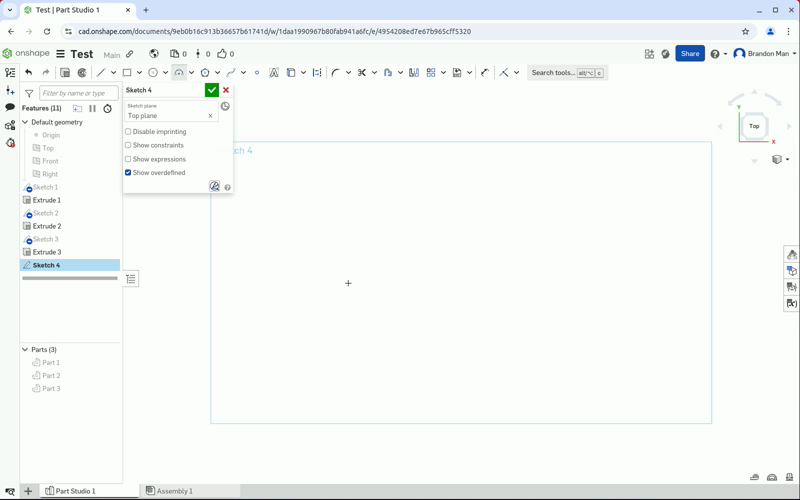
key_down(shift)
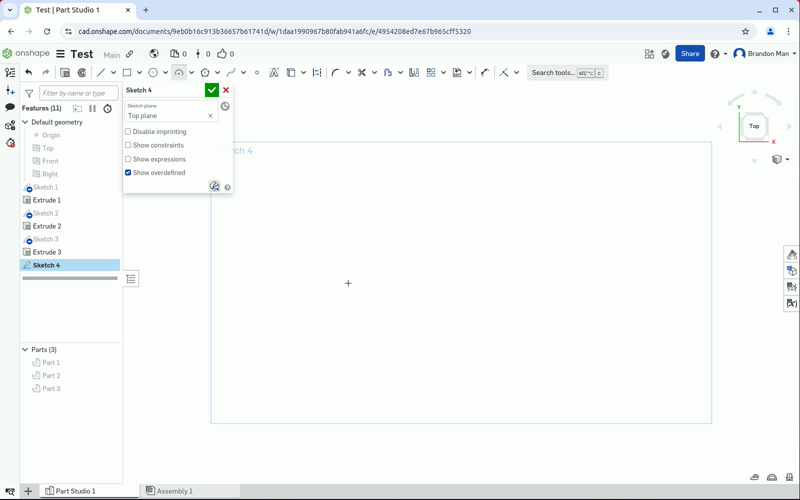
mouse_move(459, 282)
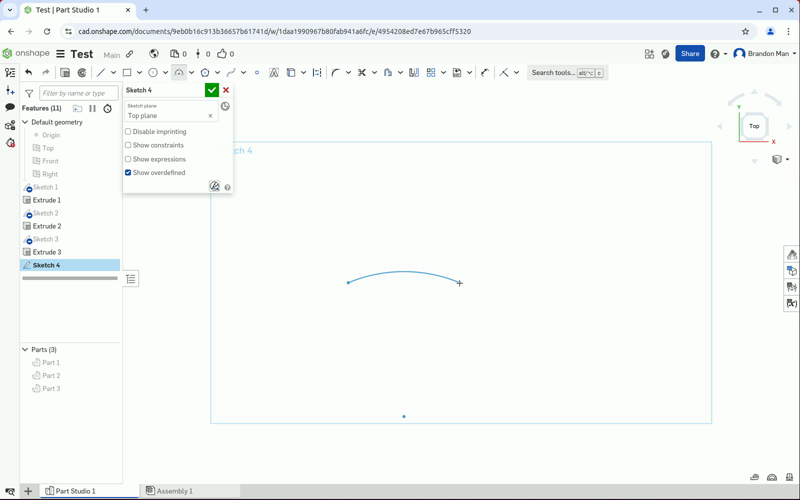
click(459, 282)
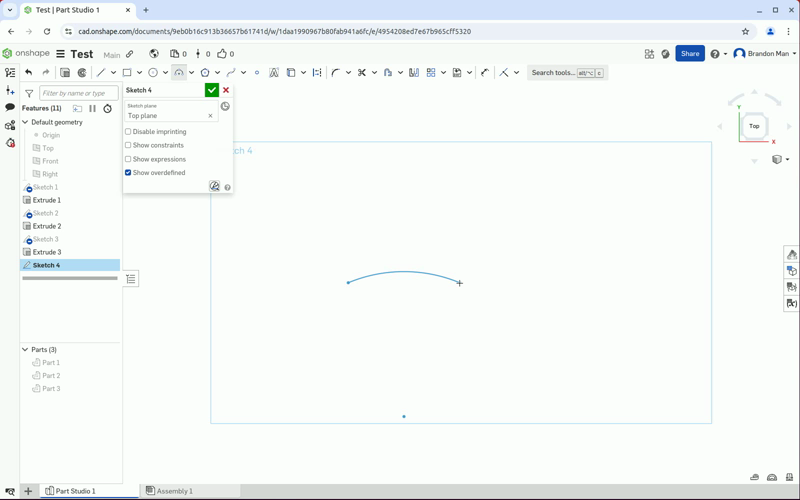
mouse_move(404, 338)
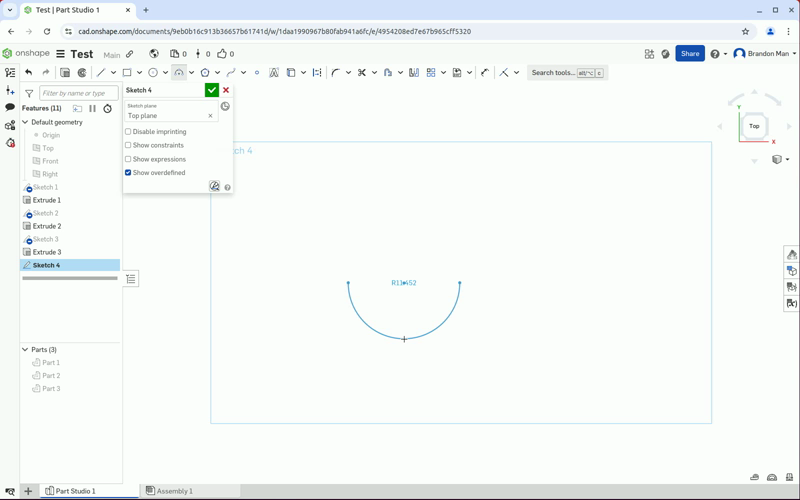
click(404, 338)
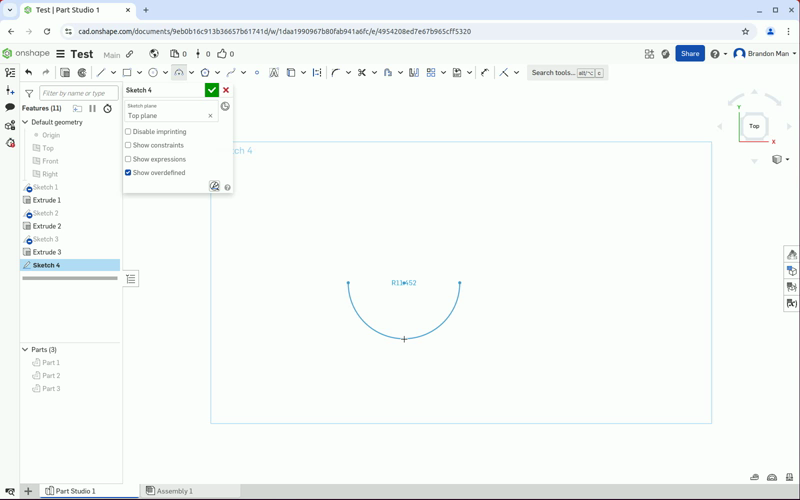
key_up(shift)
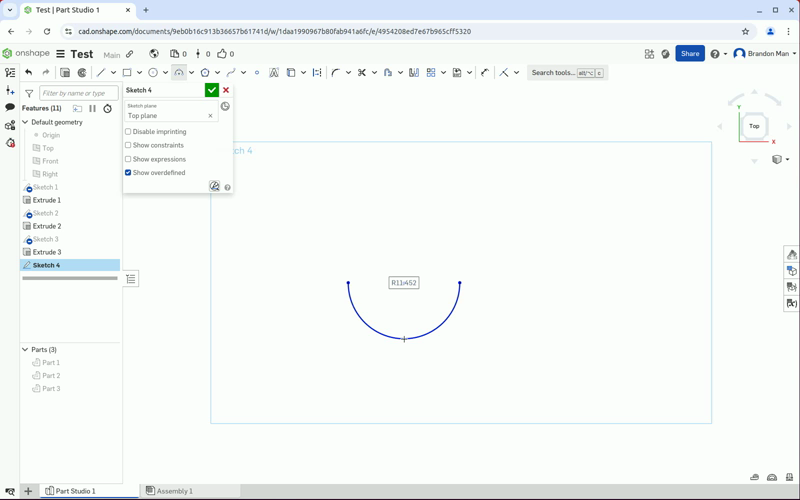
key(esc)
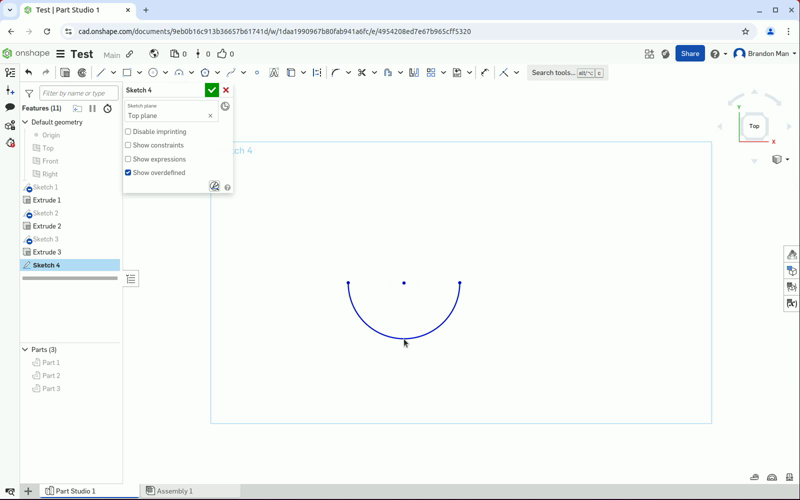
key(l)
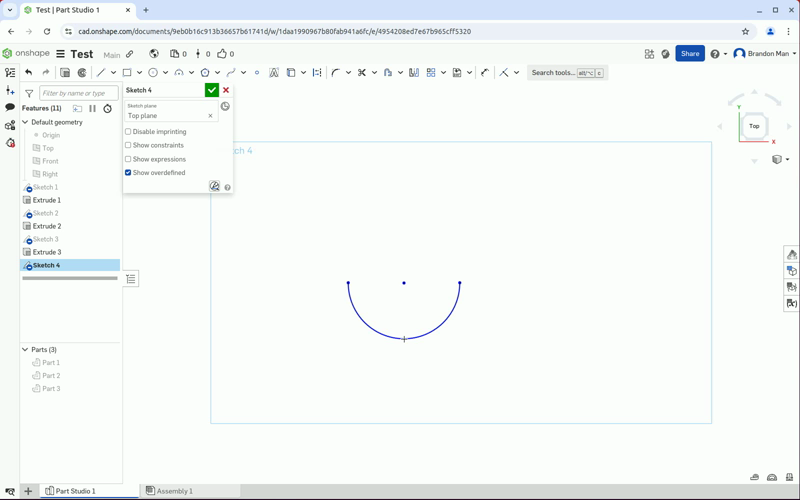
mouse_move(459, 282)
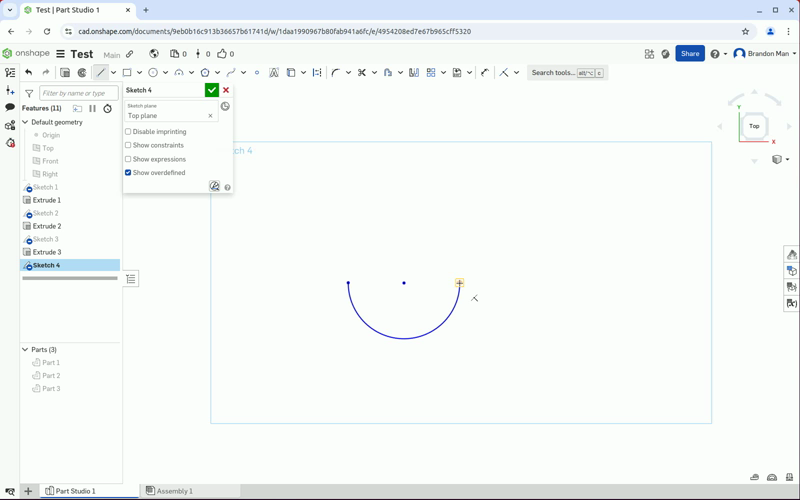
click(459, 282)
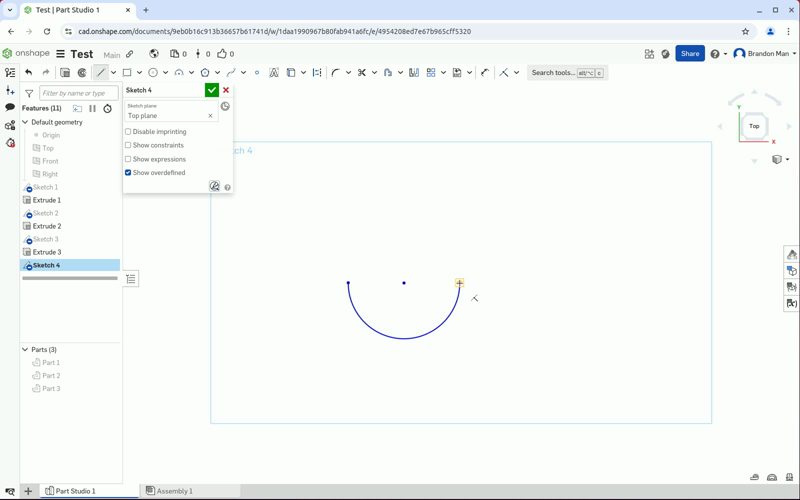
key_down(shift)
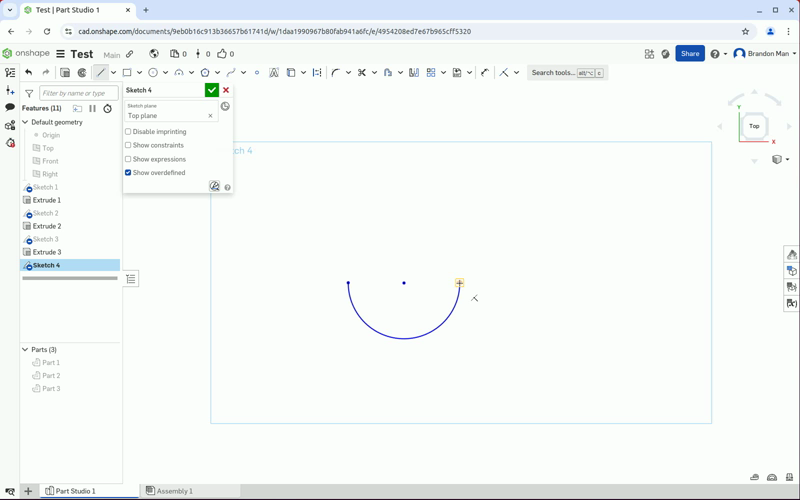
mouse_move(489, 282)
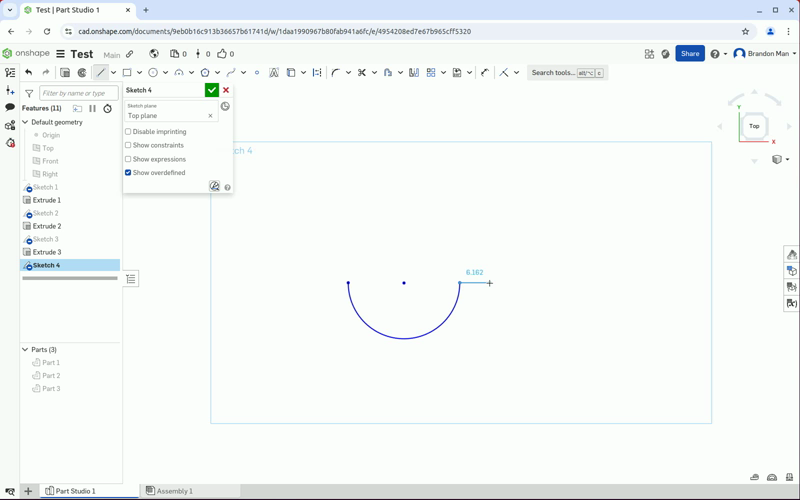
mouse_move(454, 282)
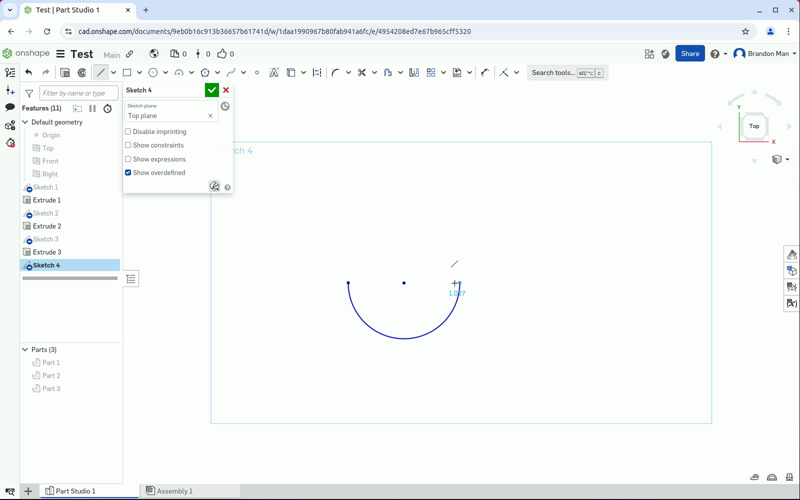
scroll(6)
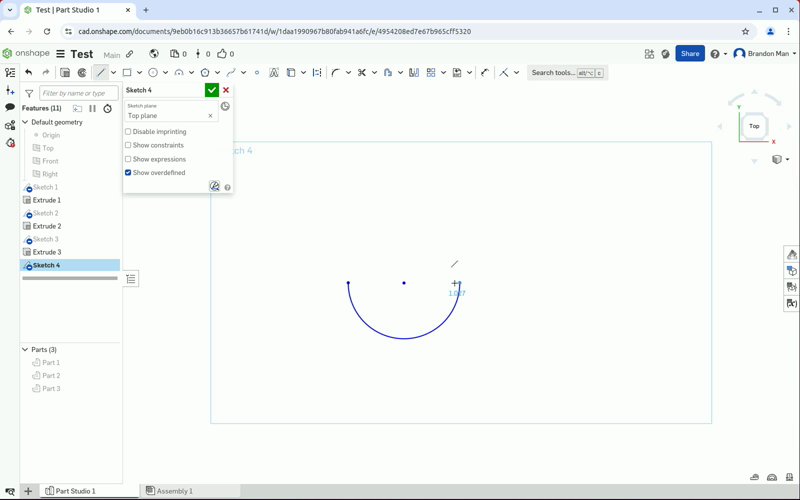
scroll(6)
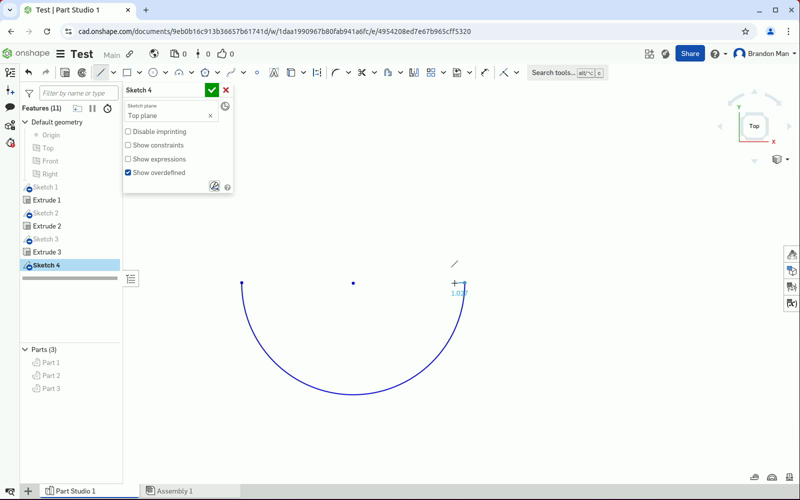
scroll(6)
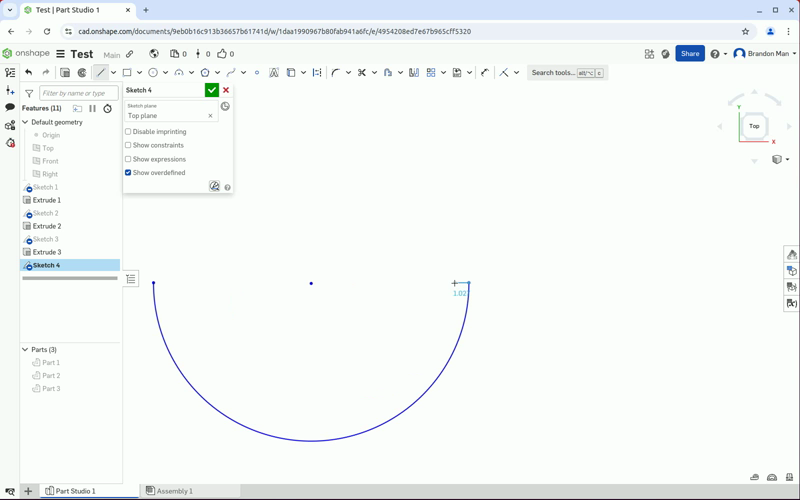
scroll(6)
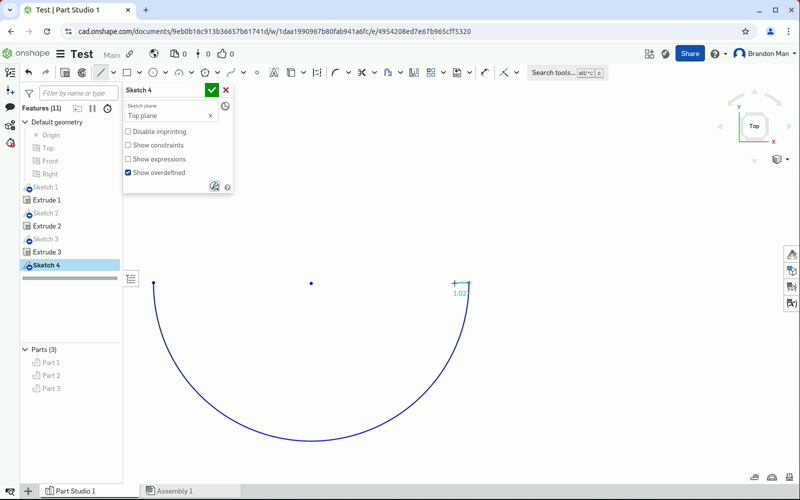
scroll(6)
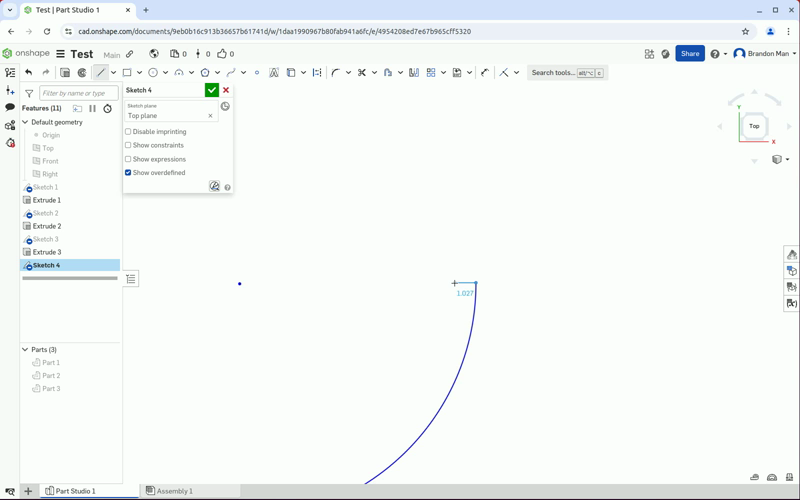
scroll(6)
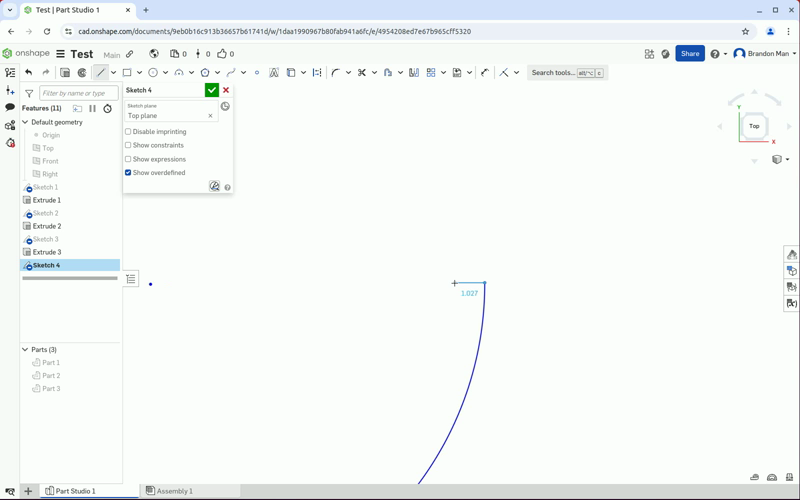
scroll(6)
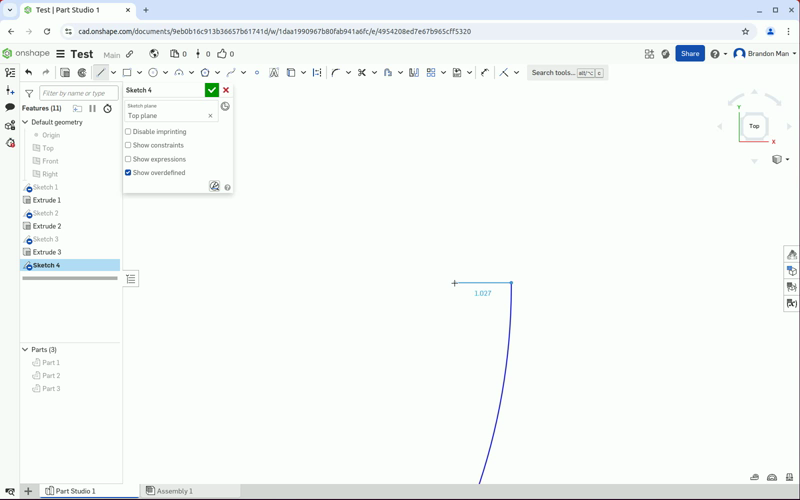
click(454, 282)
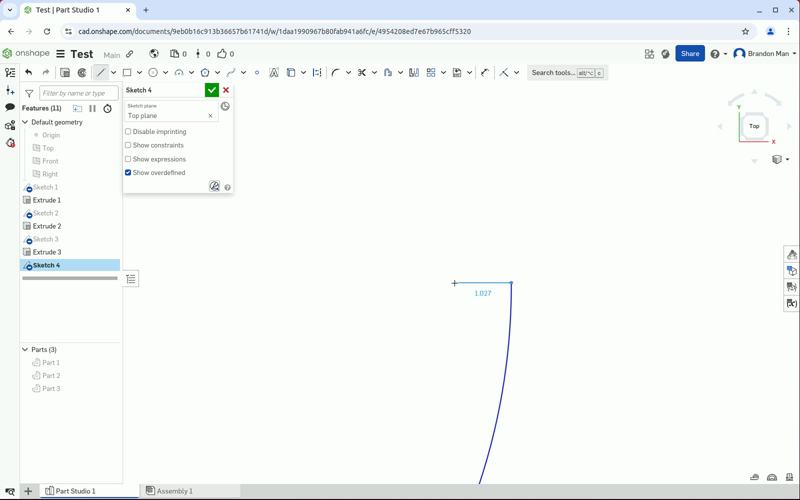
scroll(-6)
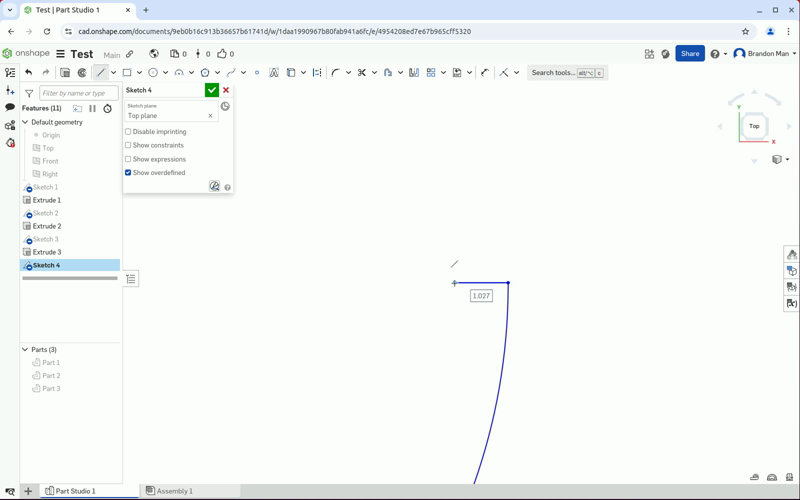
scroll(-6)
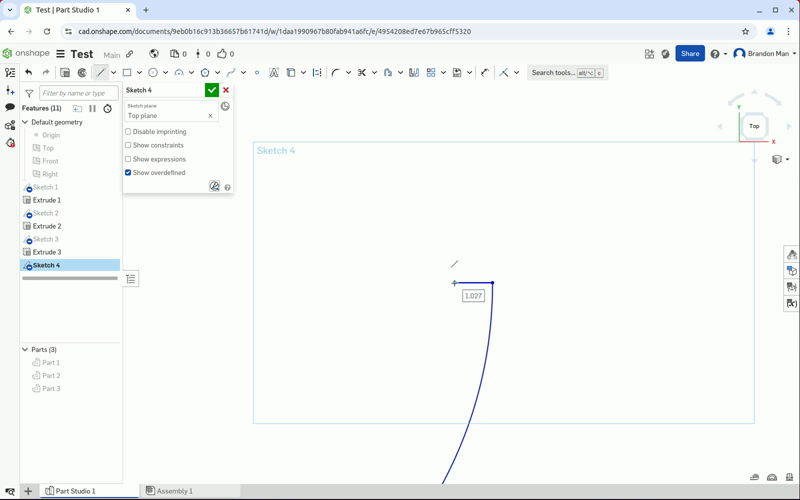
scroll(-6)
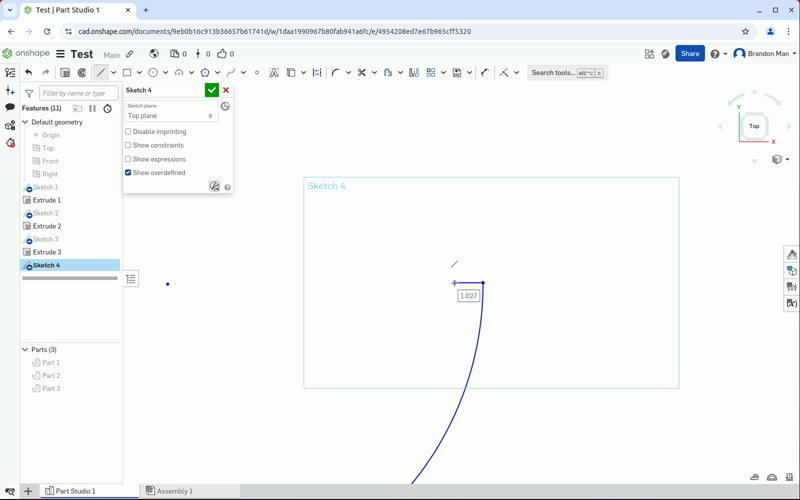
scroll(-6)
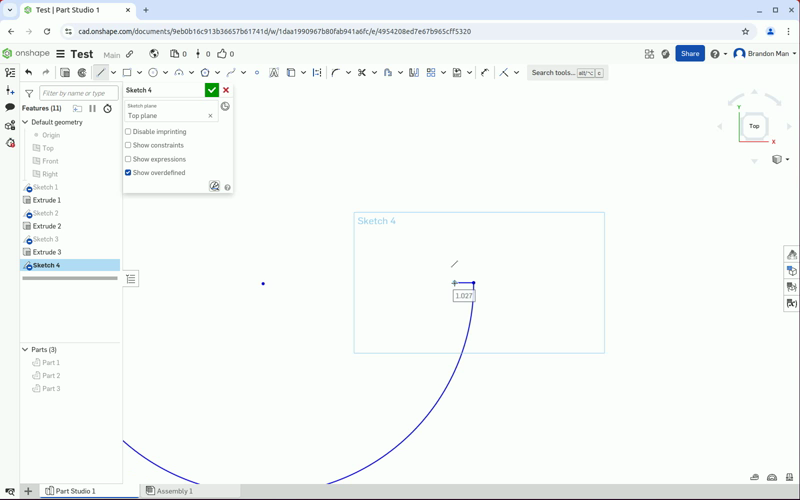
scroll(-6)
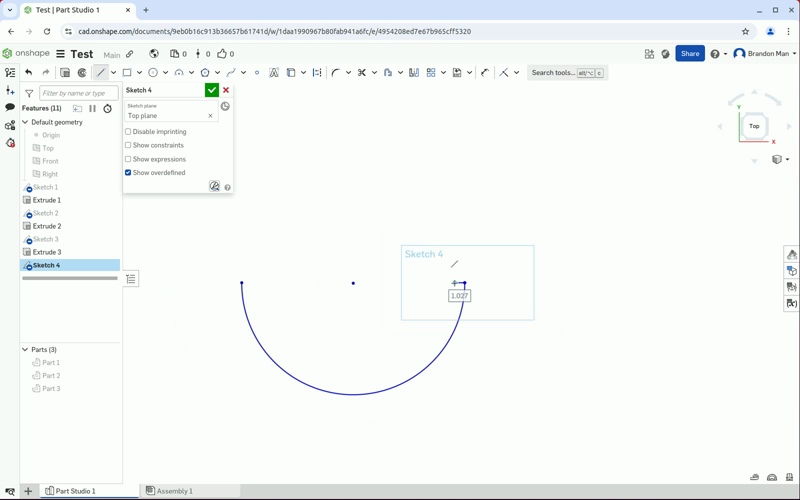
scroll(-6)
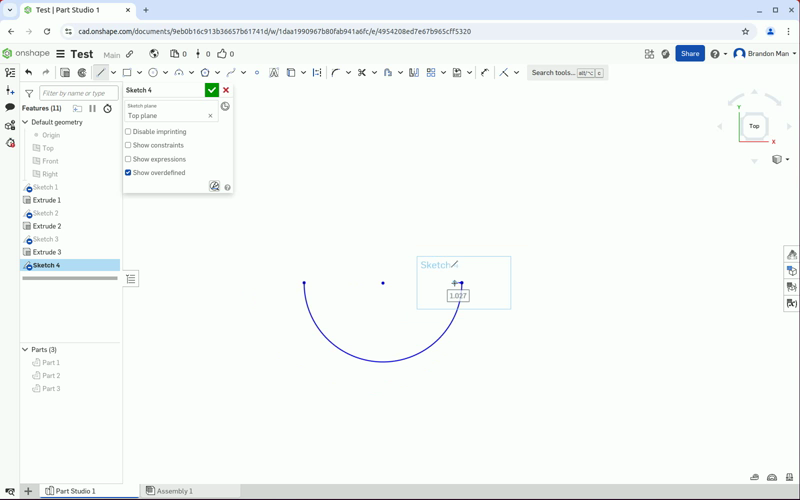
scroll(-6)
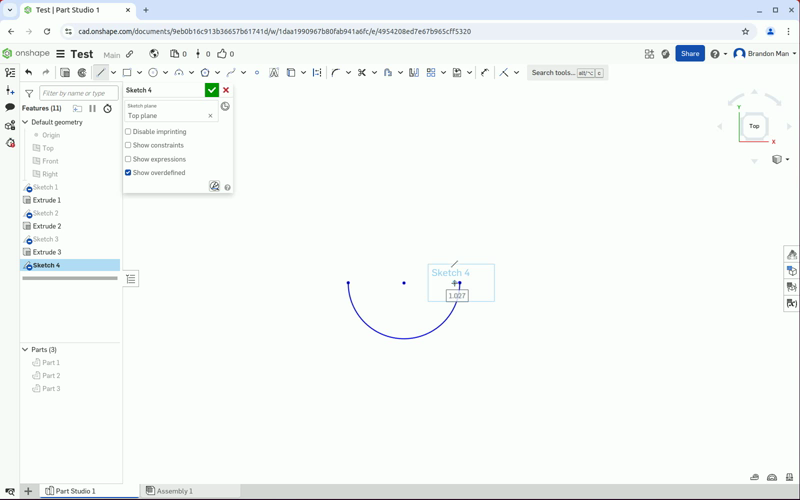
key_up(shift)
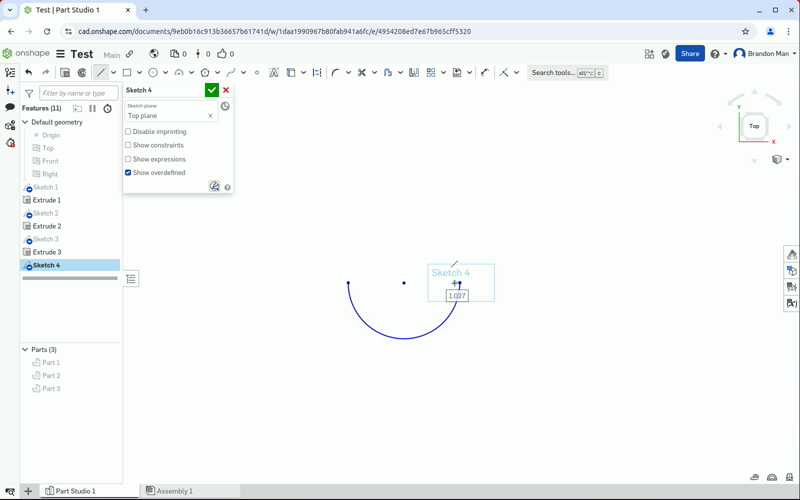
key(esc)
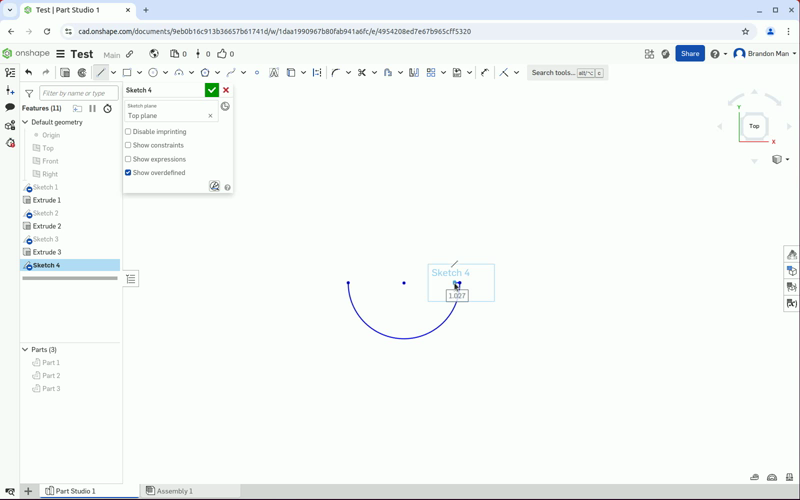
key(a)
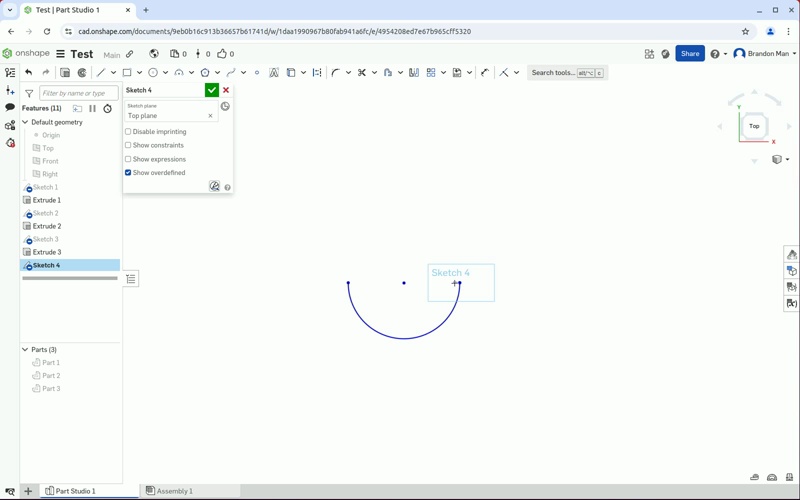
mouse_move(454, 282)
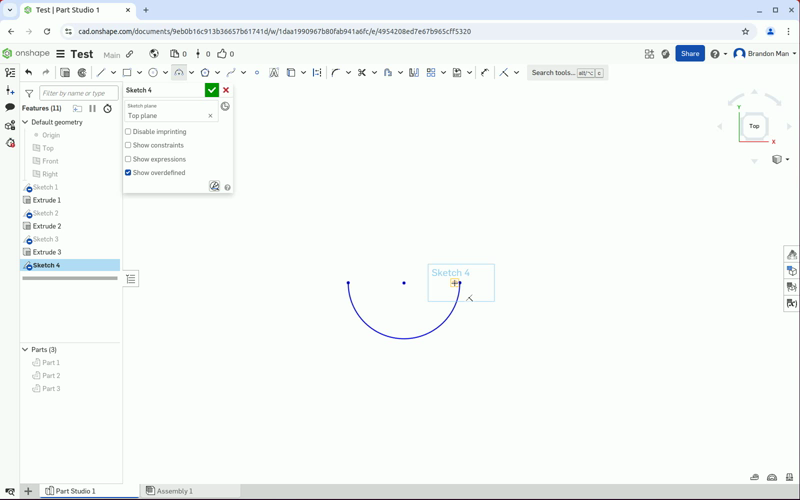
click(454, 282)
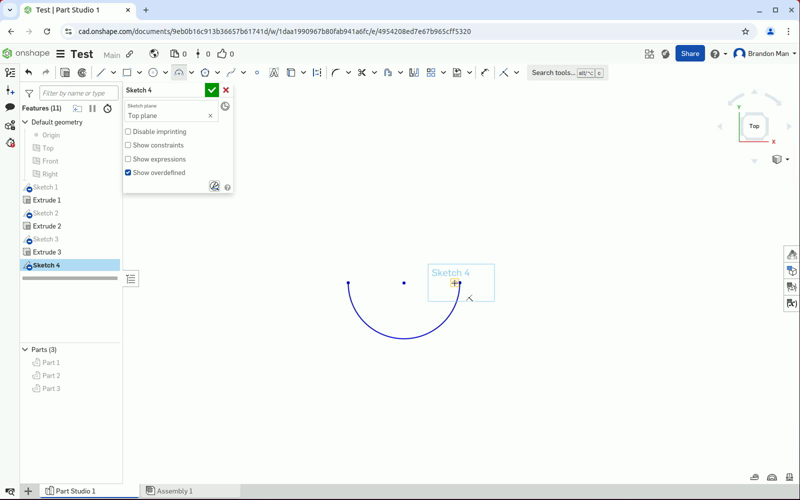
key_down(shift)
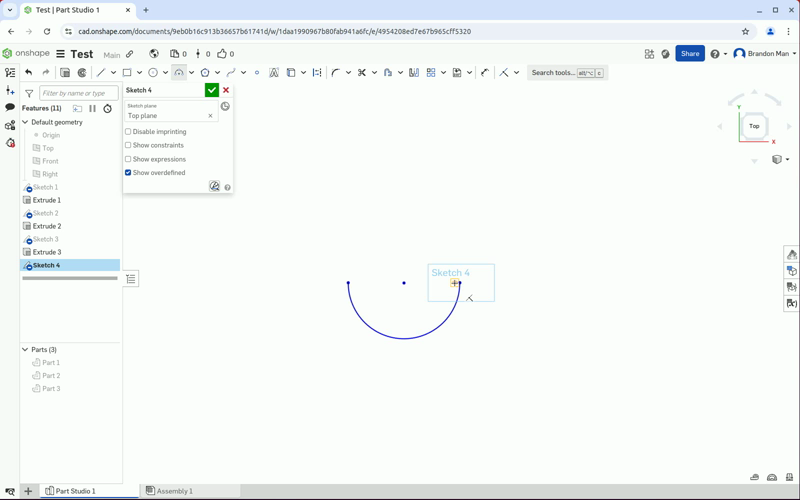
mouse_move(353, 282)
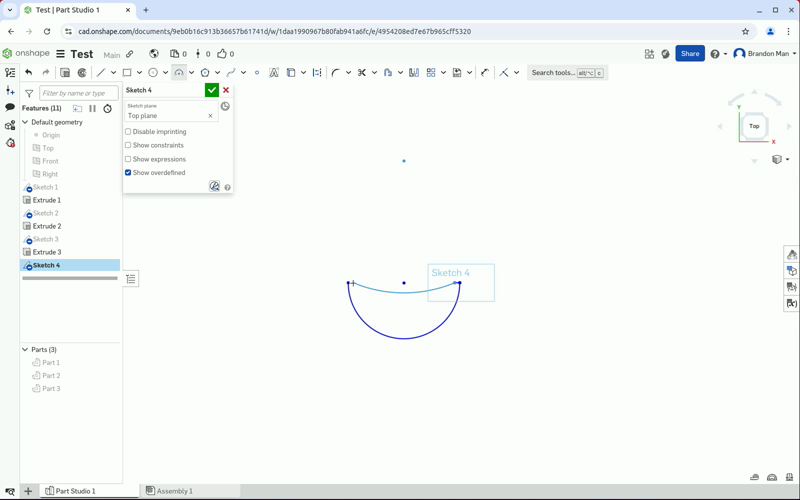
click(353, 282)
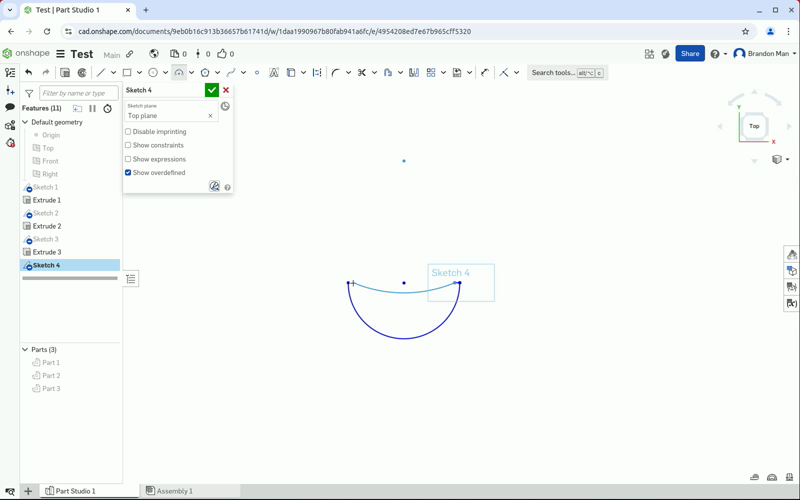
mouse_move(404, 333)
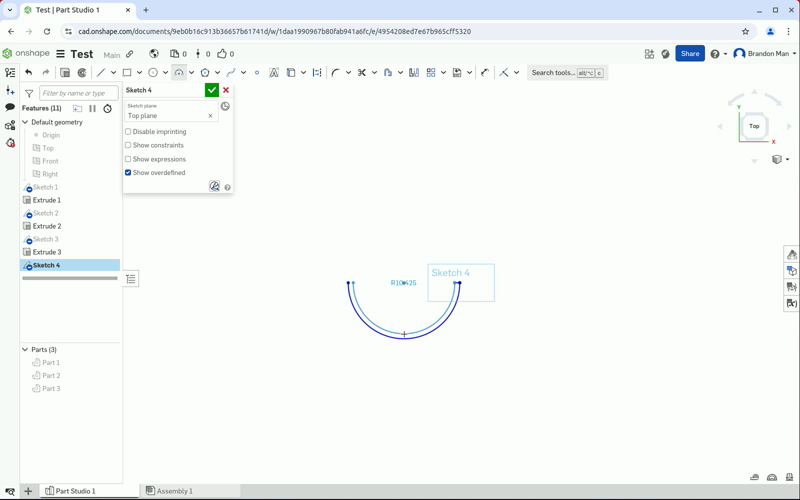
click(404, 333)
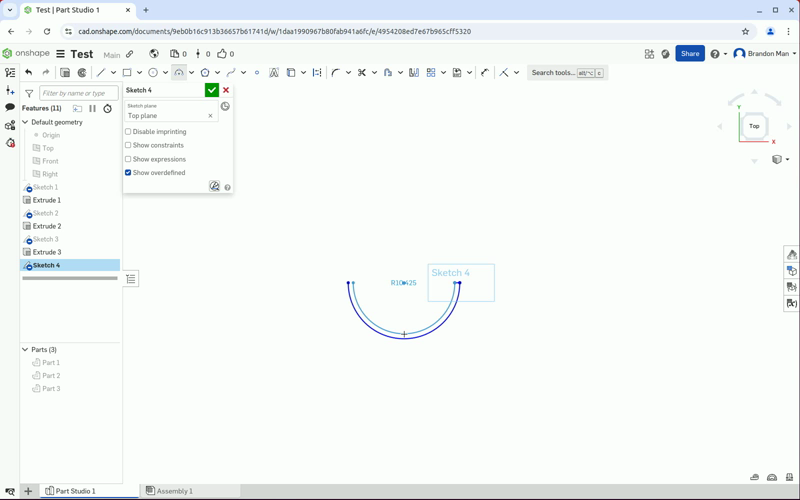
key_up(shift)
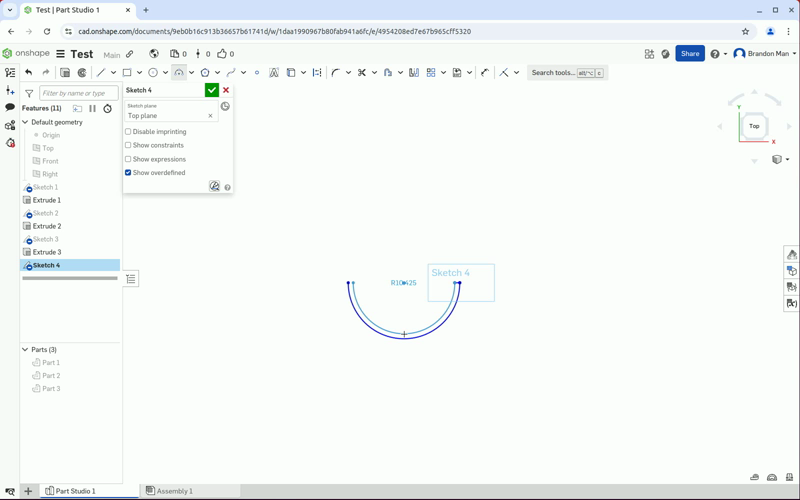
key(esc)
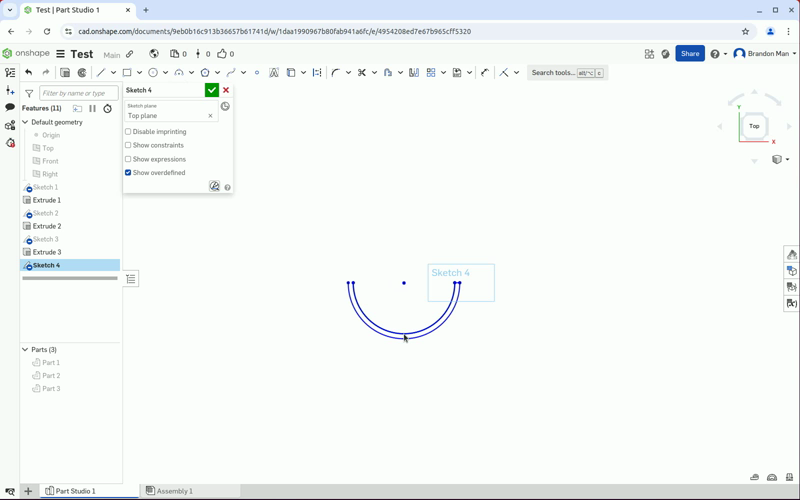
key(l)
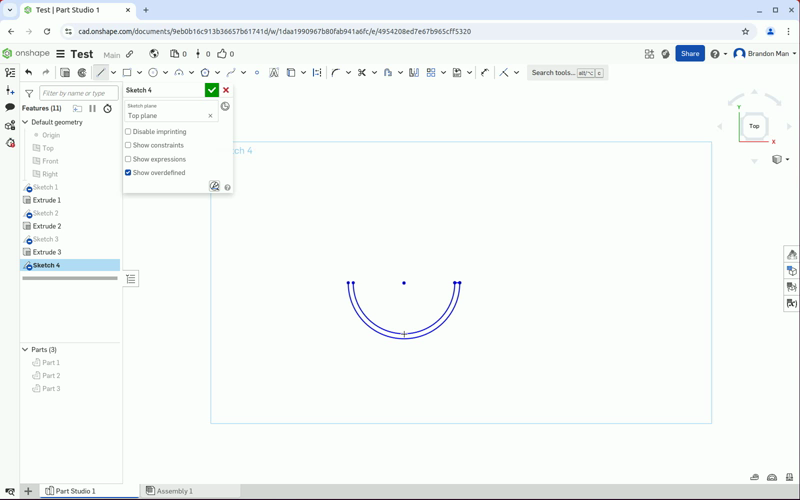
mouse_move(353, 282)
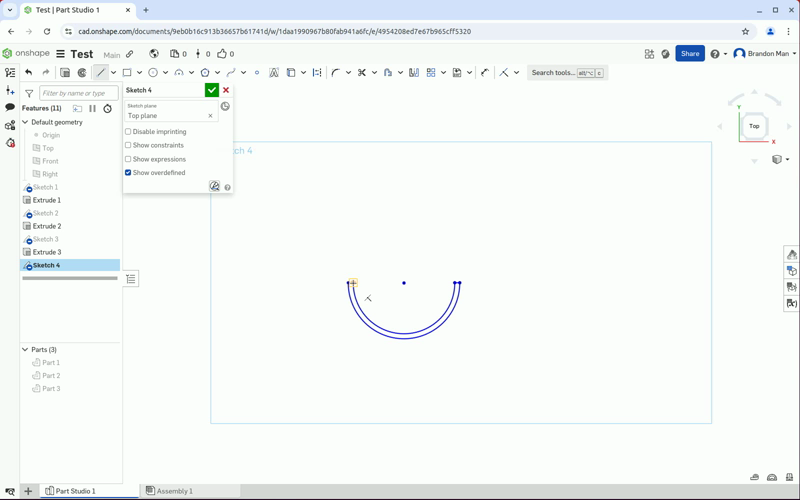
click(353, 282)
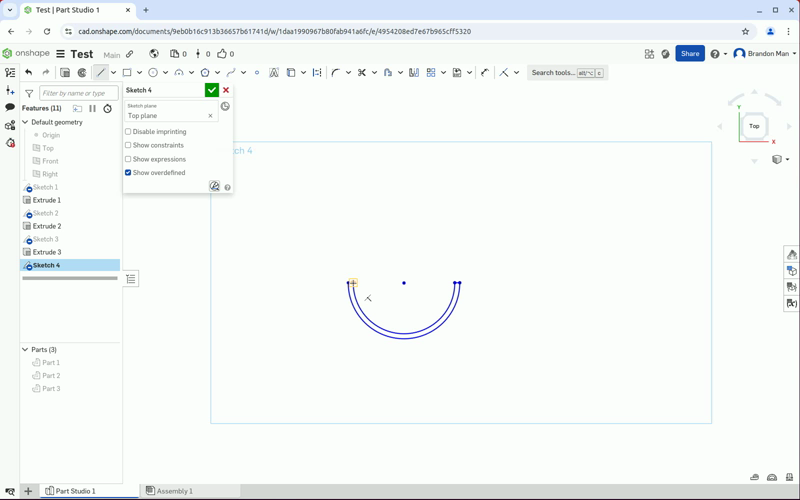
mouse_move(383, 282)
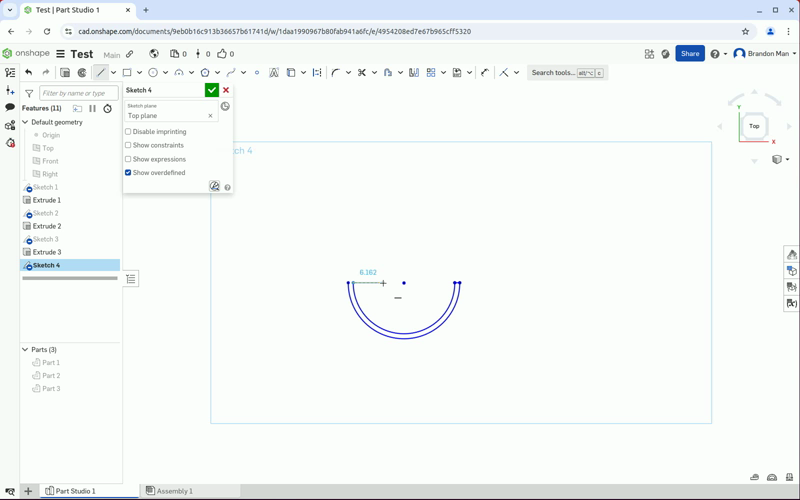
key_down(shift)
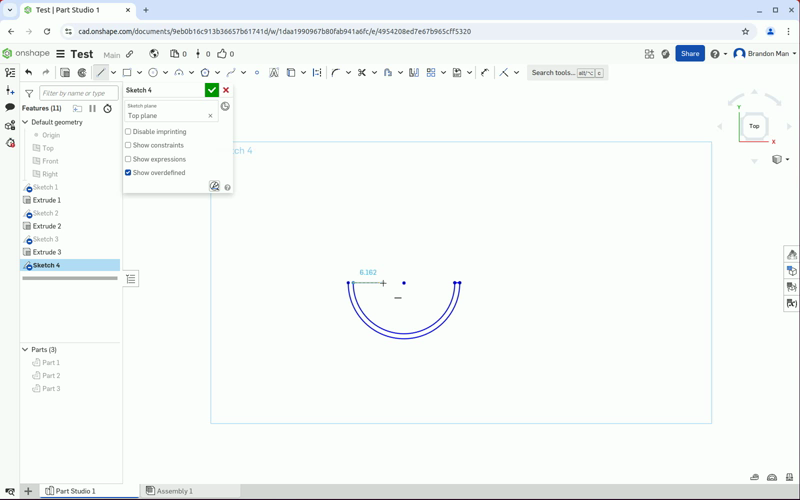
mouse_move(348, 282)
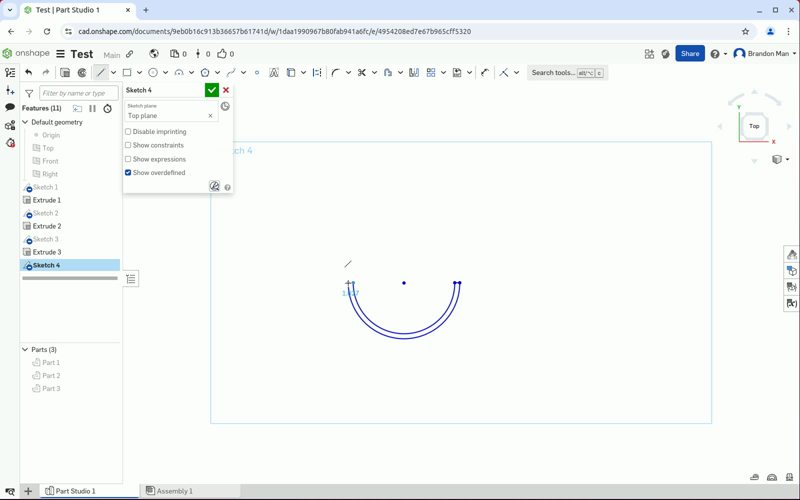
scroll(6)
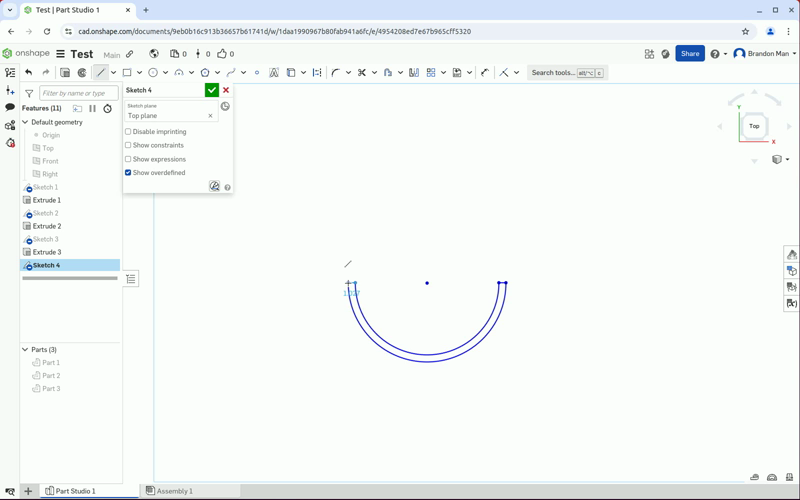
scroll(6)
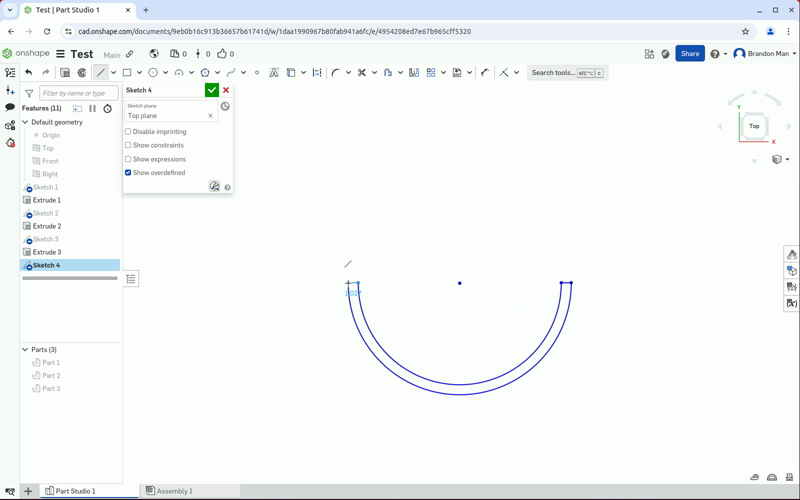
scroll(6)
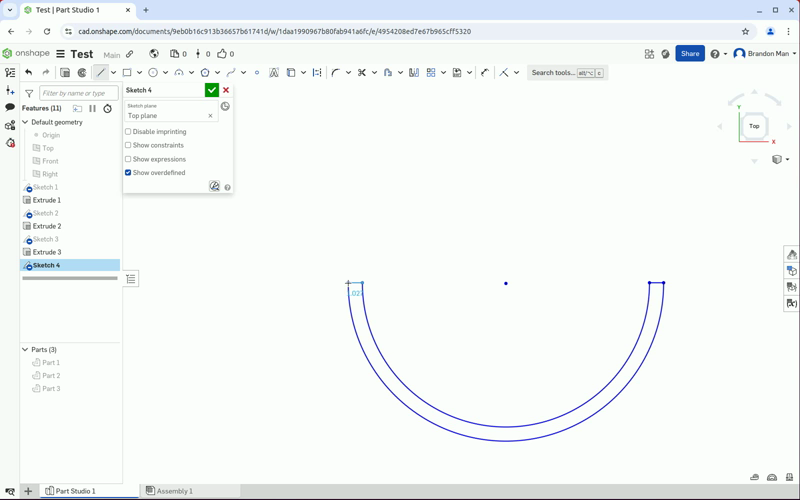
scroll(6)
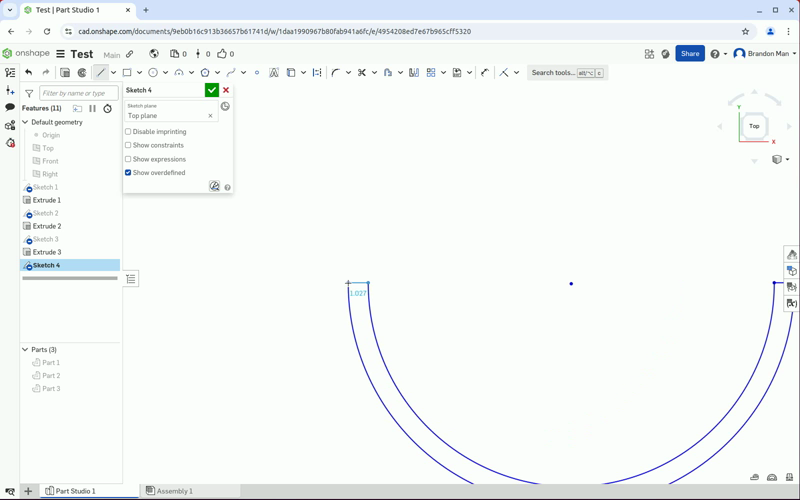
scroll(6)
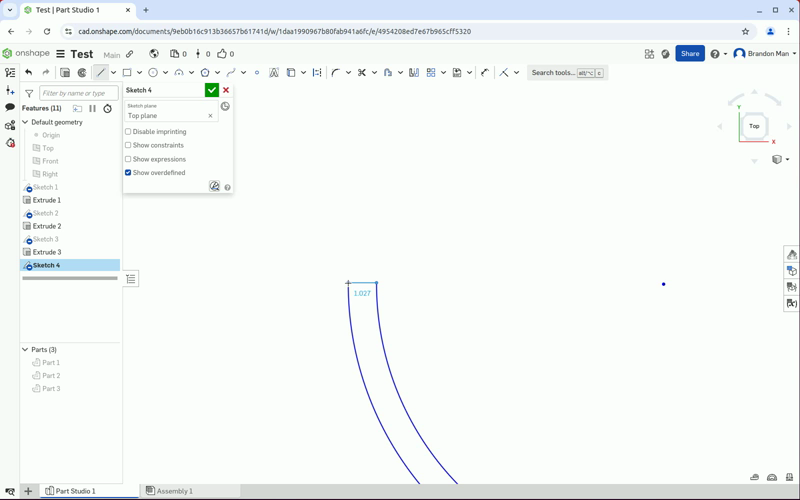
scroll(6)
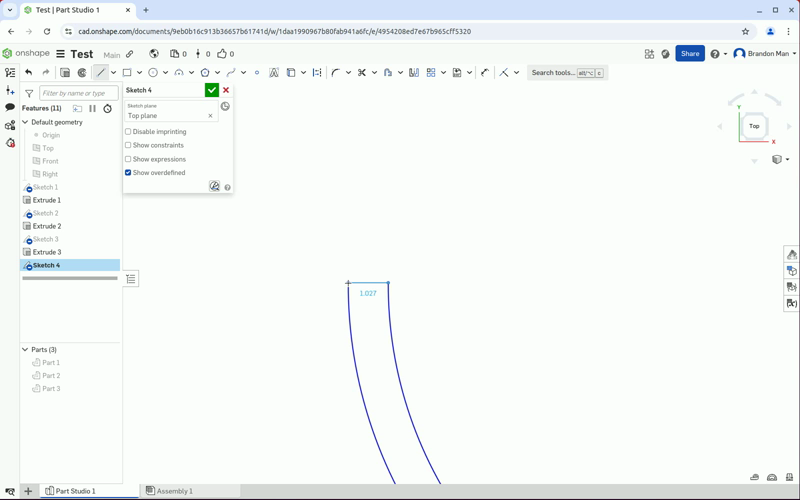
scroll(6)
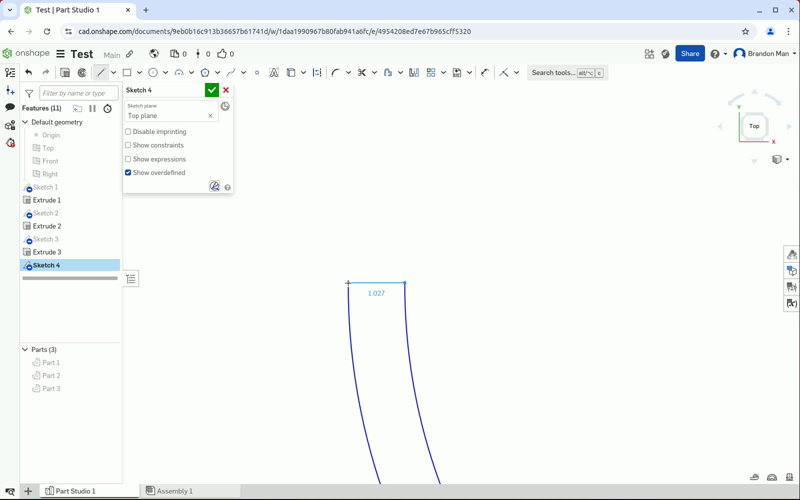
key_up(shift)
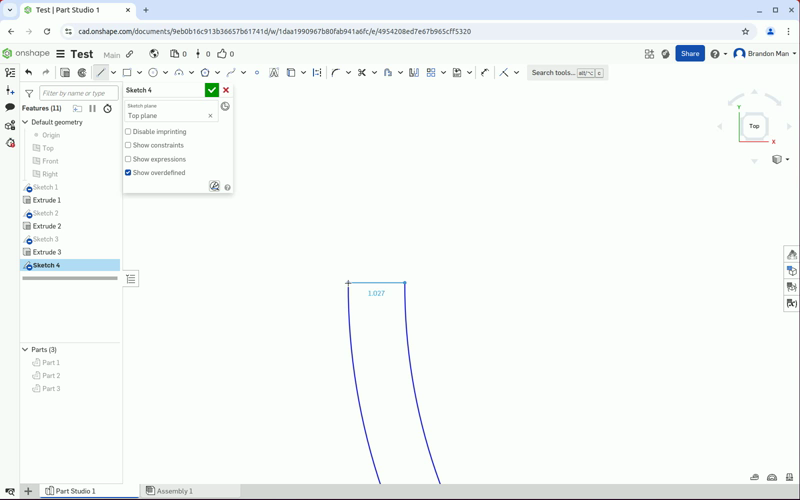
click(348, 282)
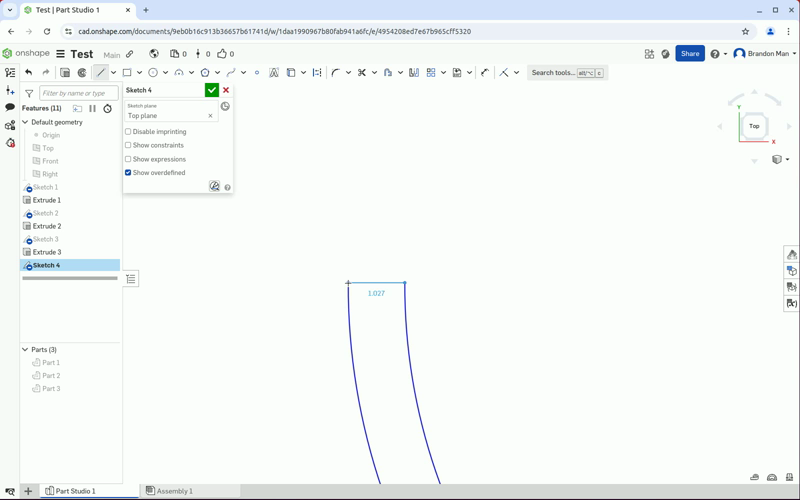
scroll(-6)
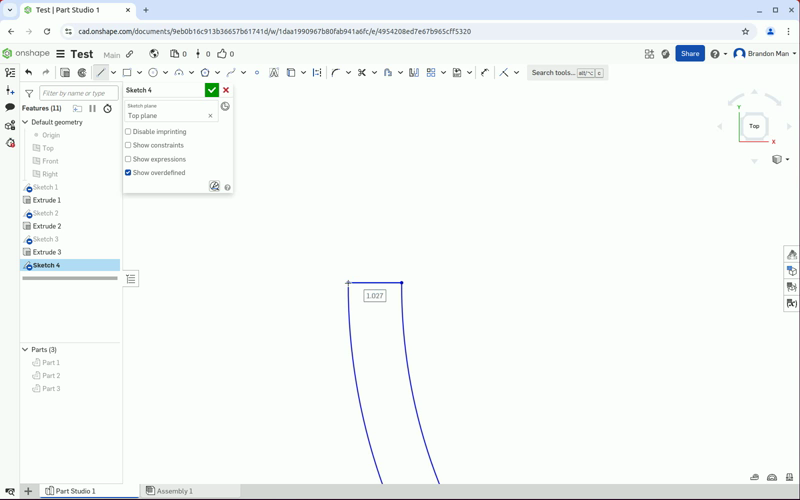
scroll(-6)
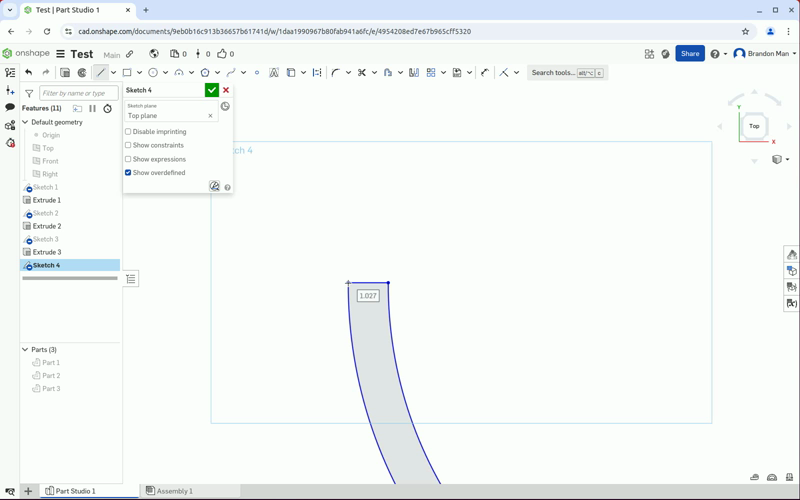
scroll(-6)
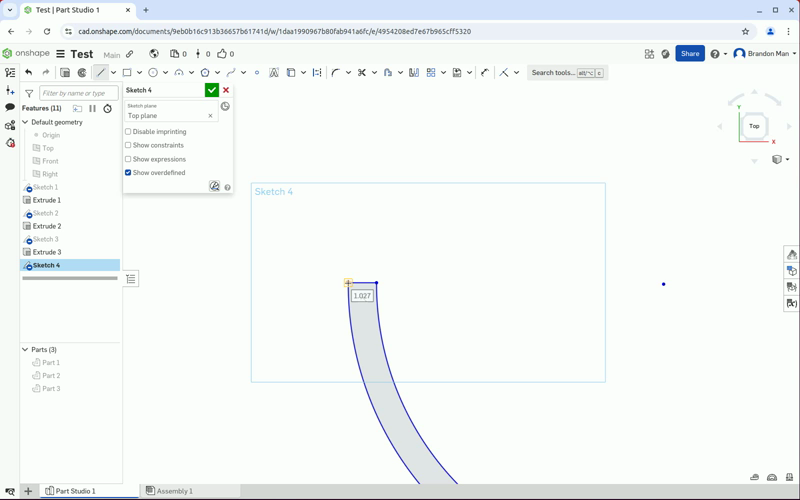
scroll(-6)
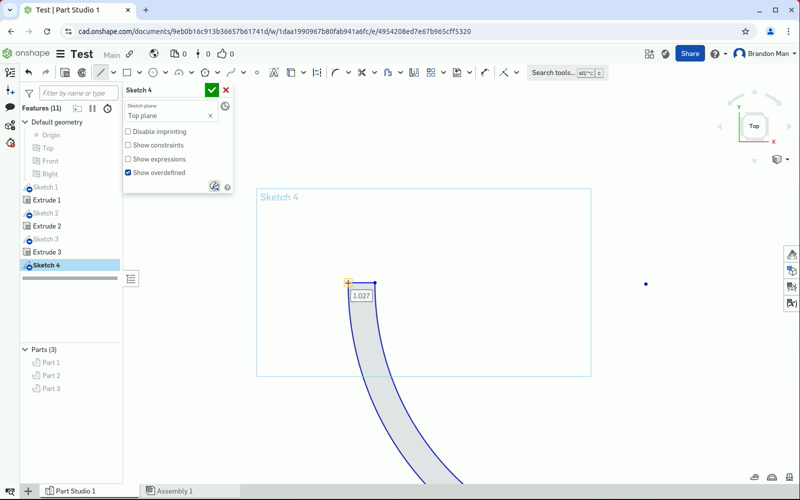
scroll(-6)
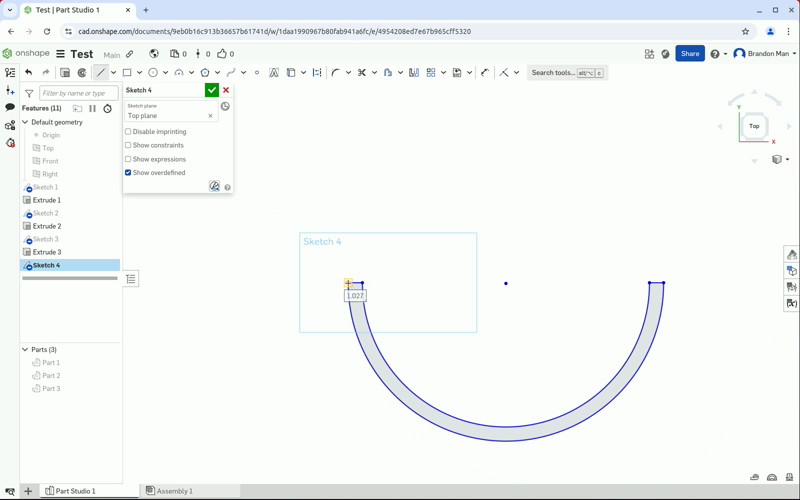
scroll(-6)
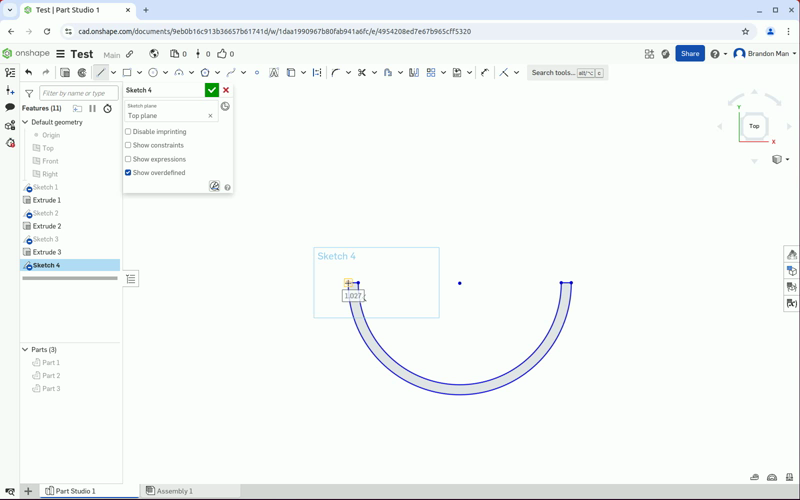
scroll(-6)
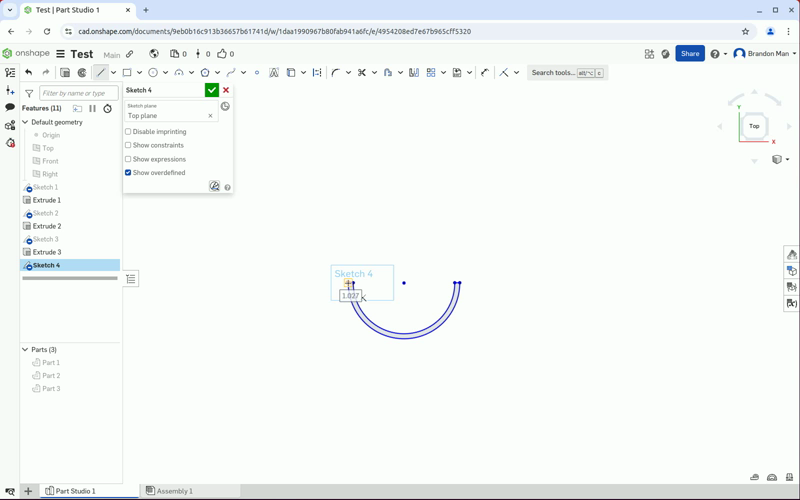
key(esc)
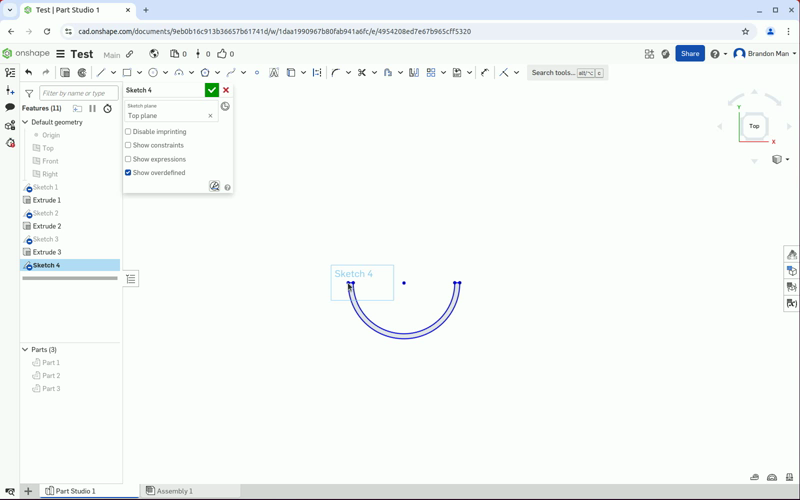
mouse_move(408, 330)
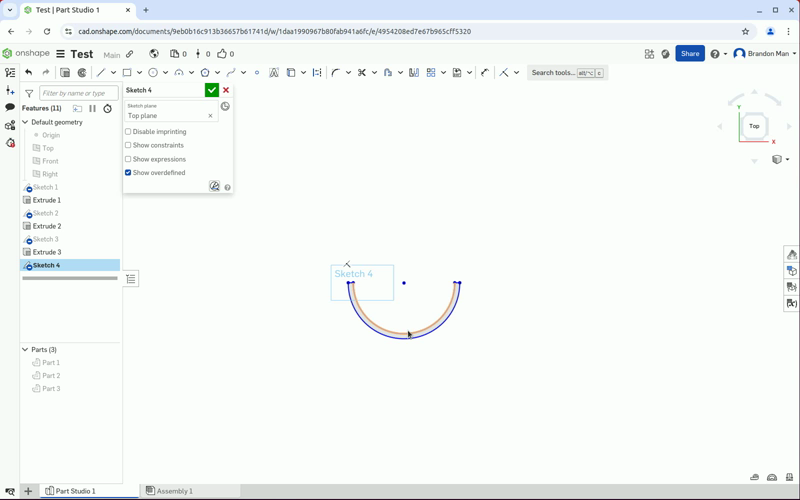
scroll(6)
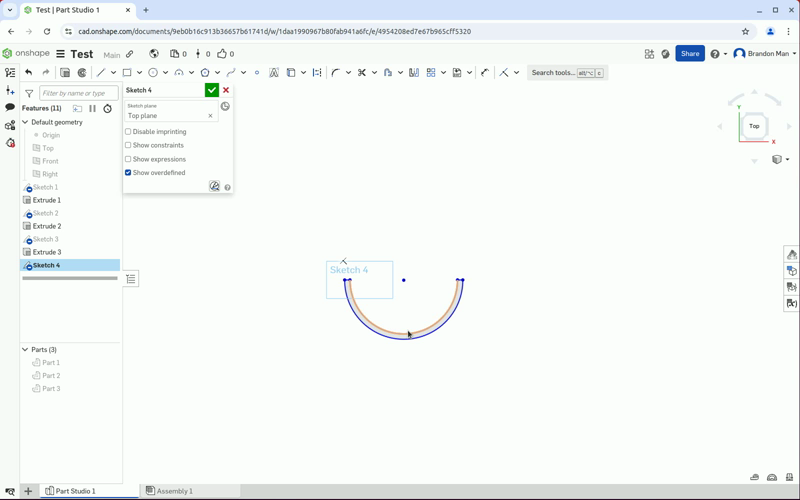
scroll(6)
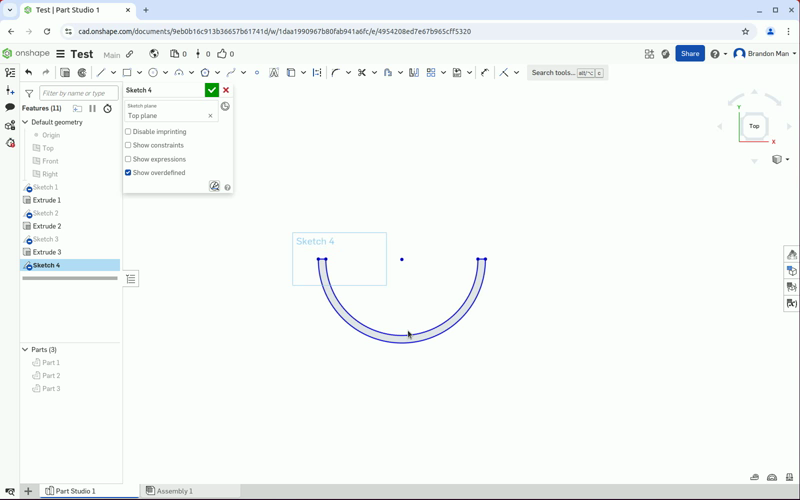
scroll(6)
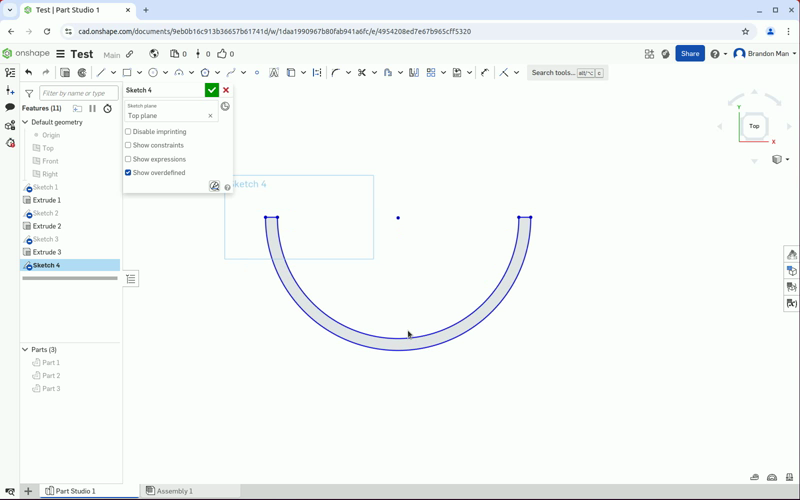
scroll(6)
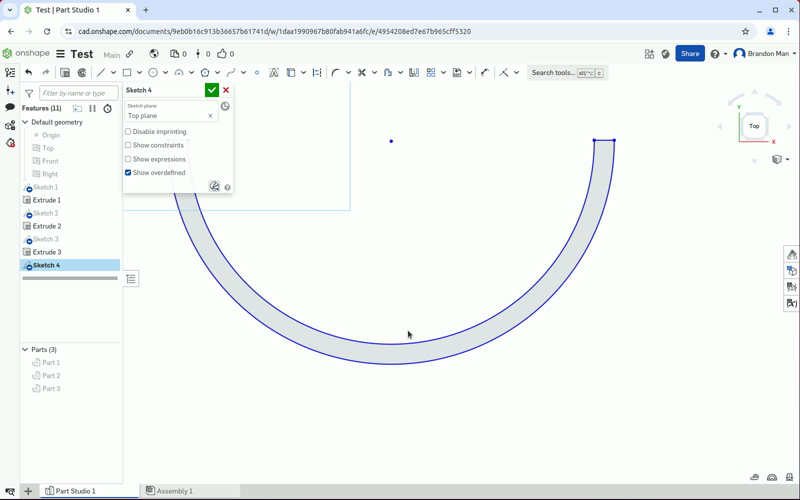
scroll(6)
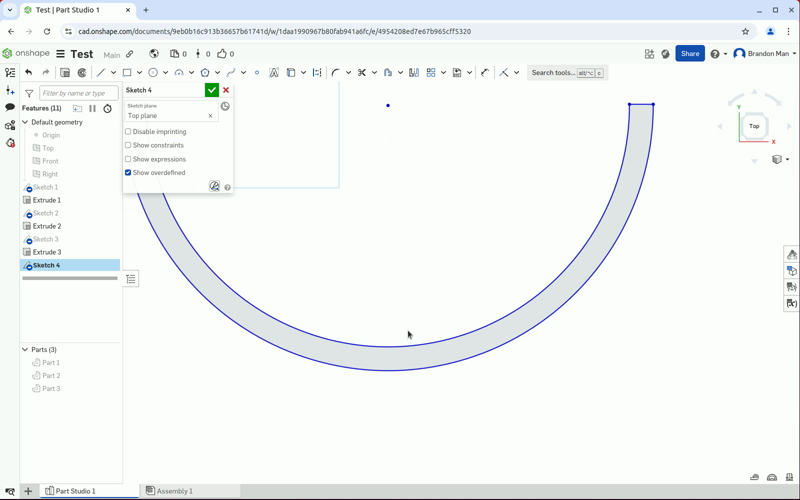
scroll(6)
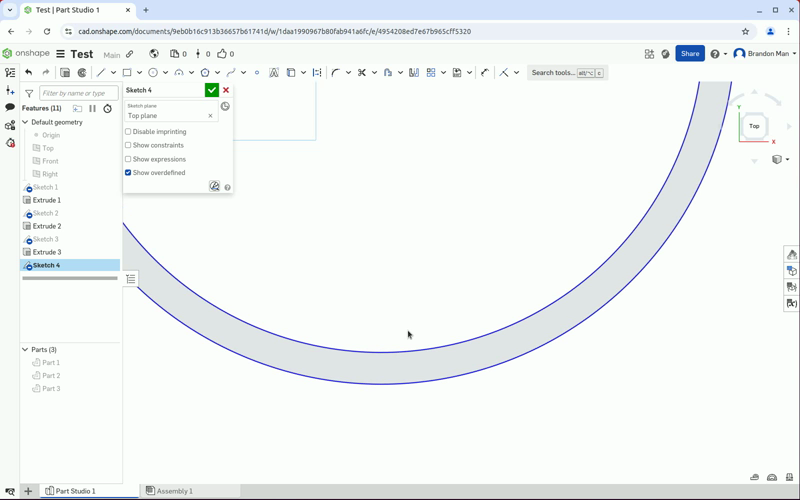
scroll(6)
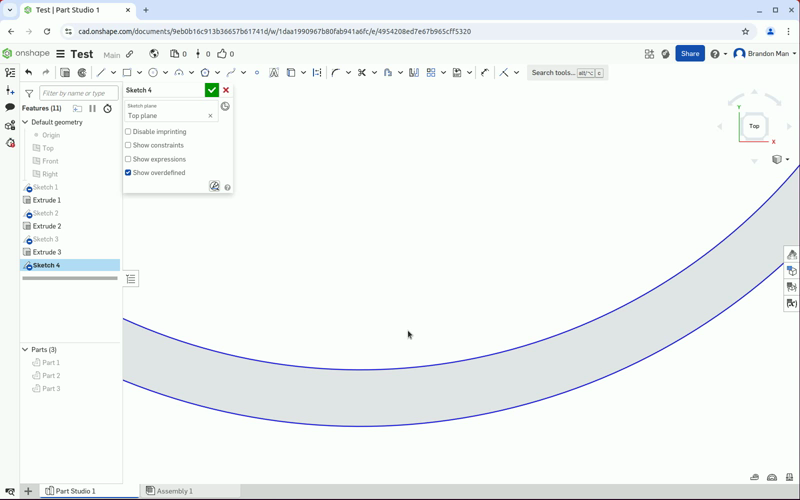
click(408, 330)
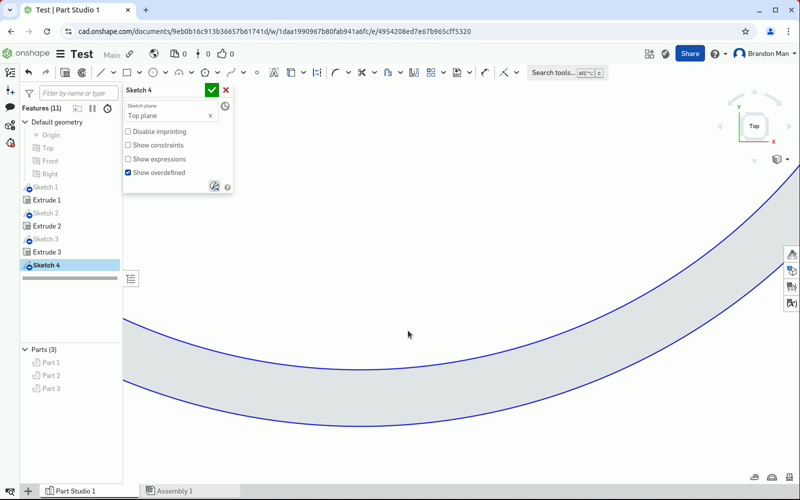
scroll(-6)
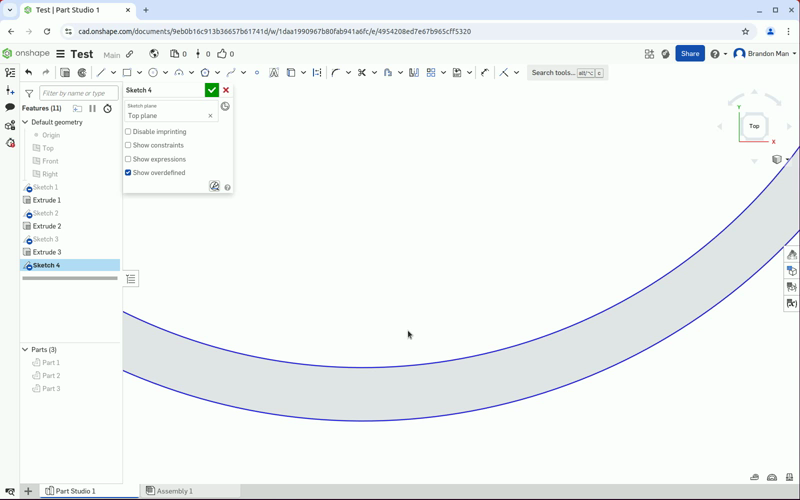
scroll(-6)
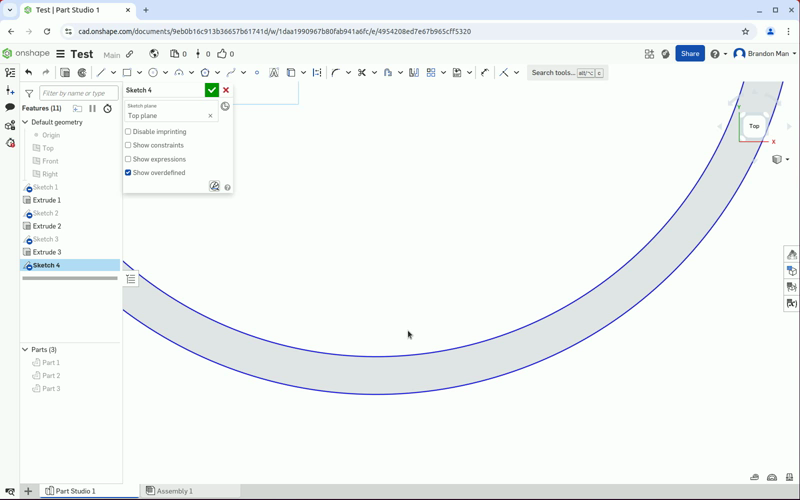
scroll(-6)
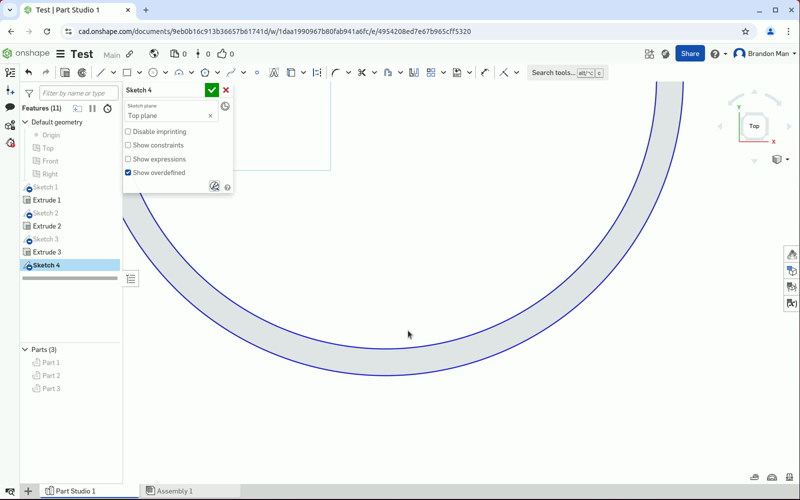
scroll(-6)
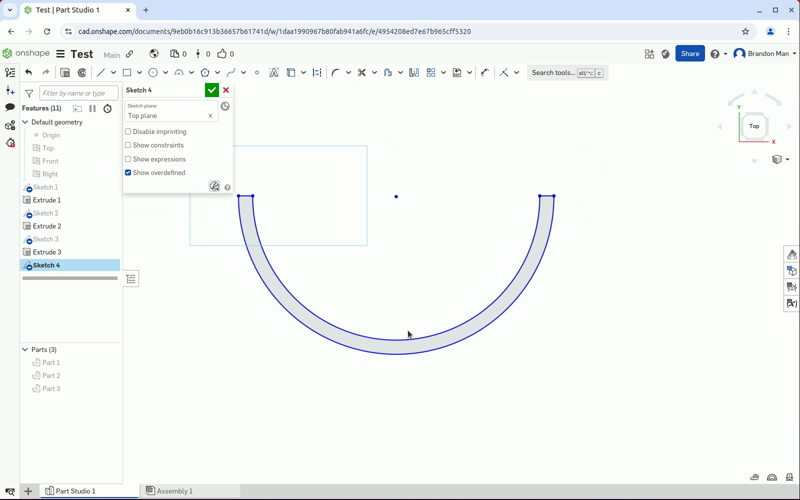
scroll(-6)
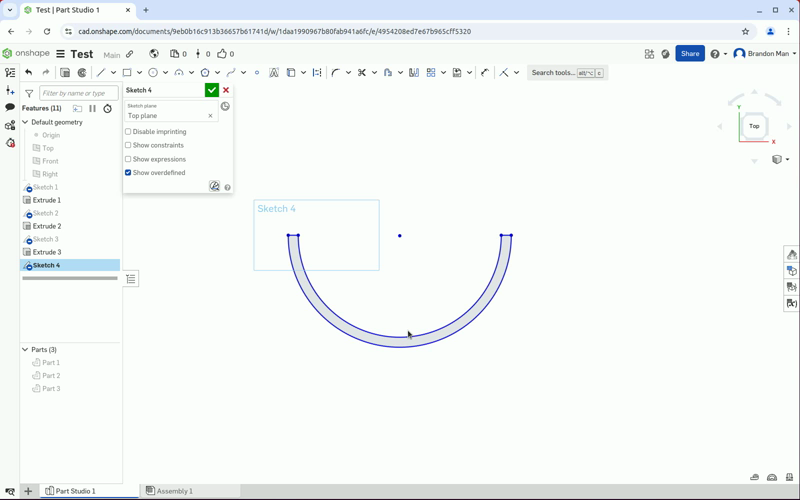
scroll(-6)
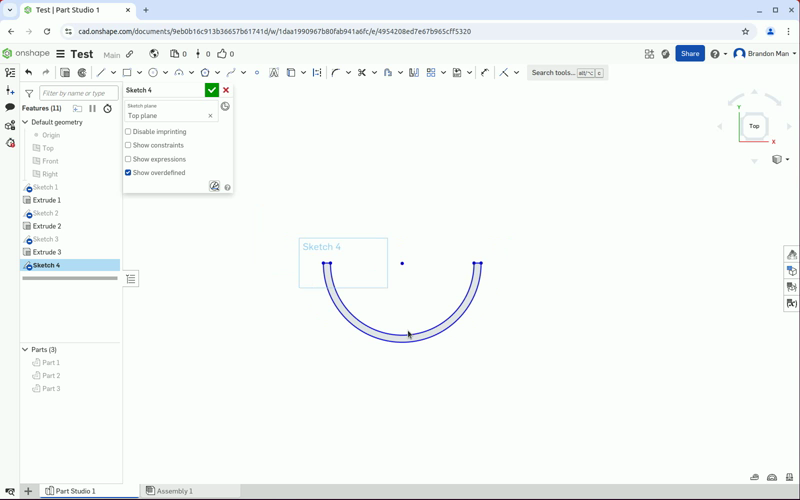
scroll(-6)
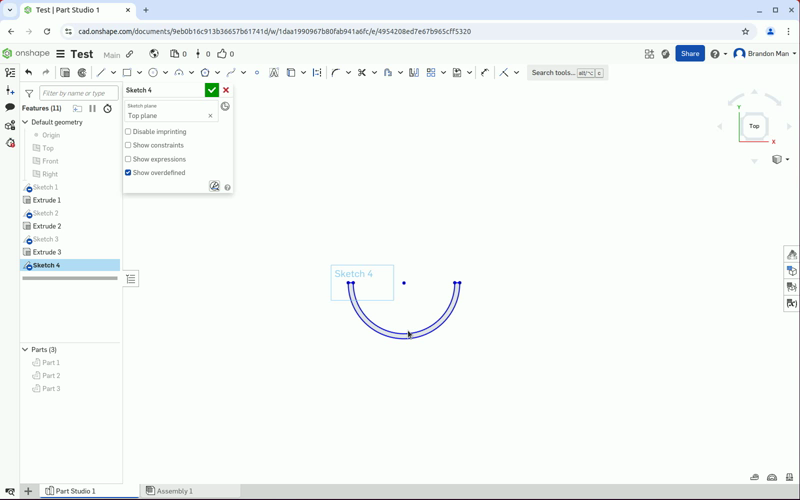
mouse_move(73, 352)
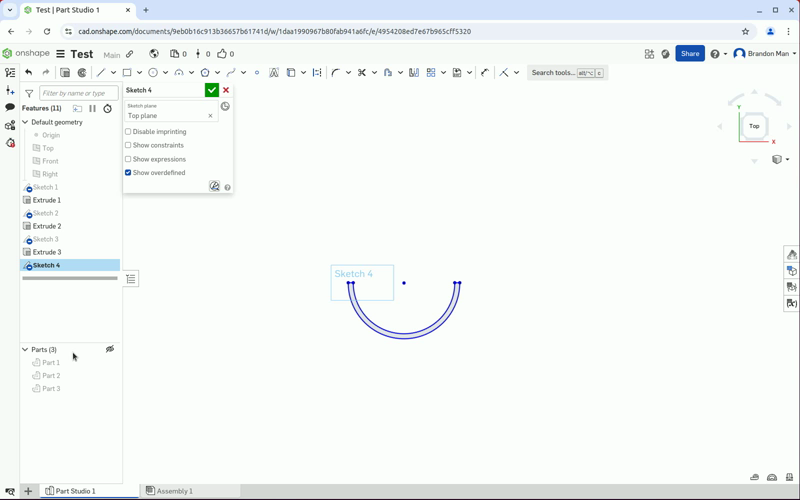
key(shift+y)
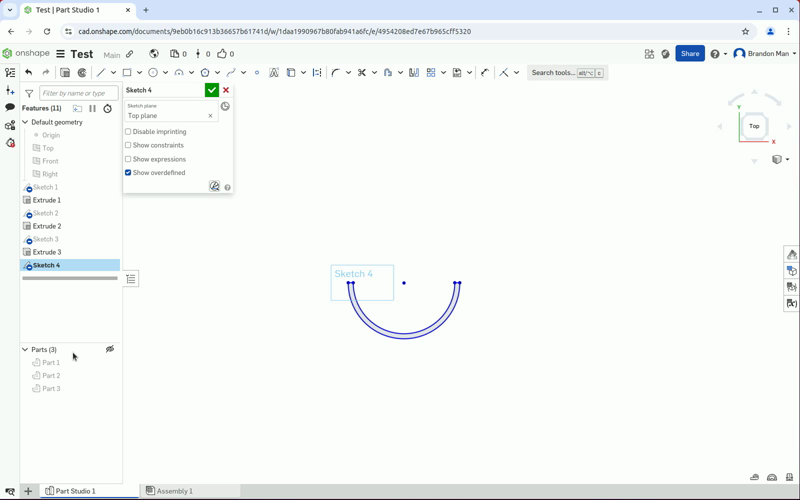
key(shift+e)
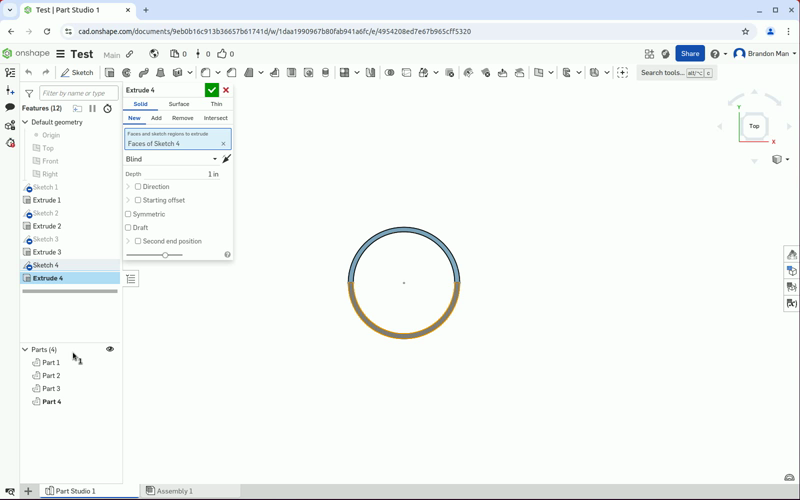
mouse_move(143, 106)
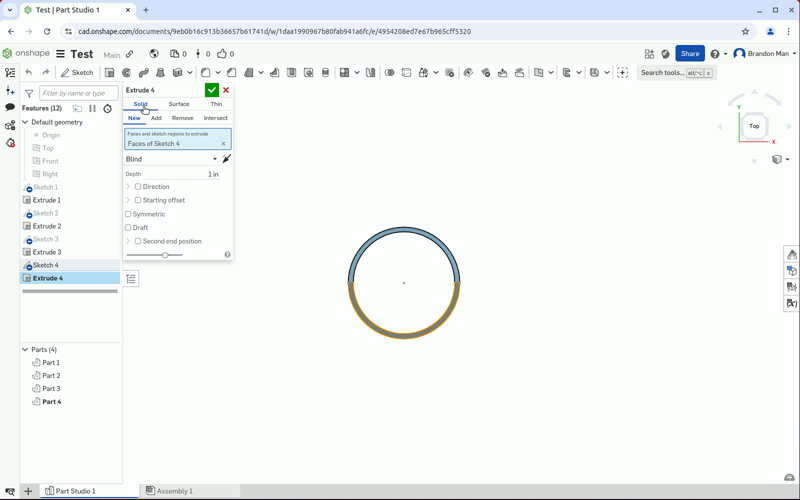
click(143, 106)
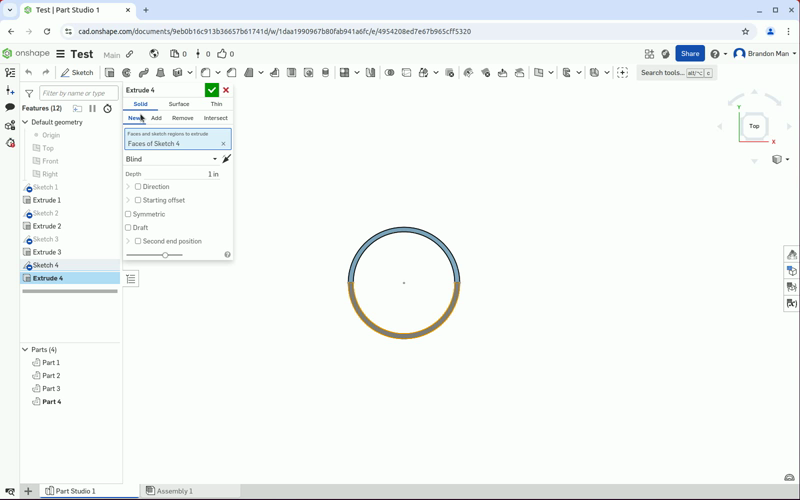
mouse_move(137, 120)
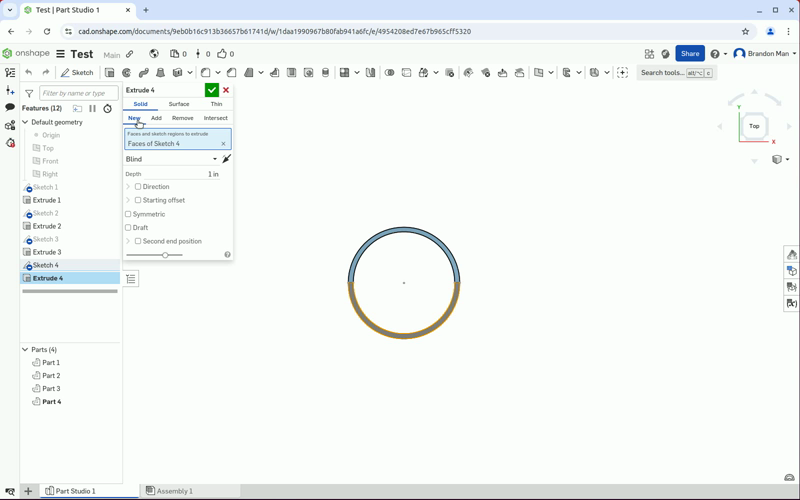
click(137, 120)
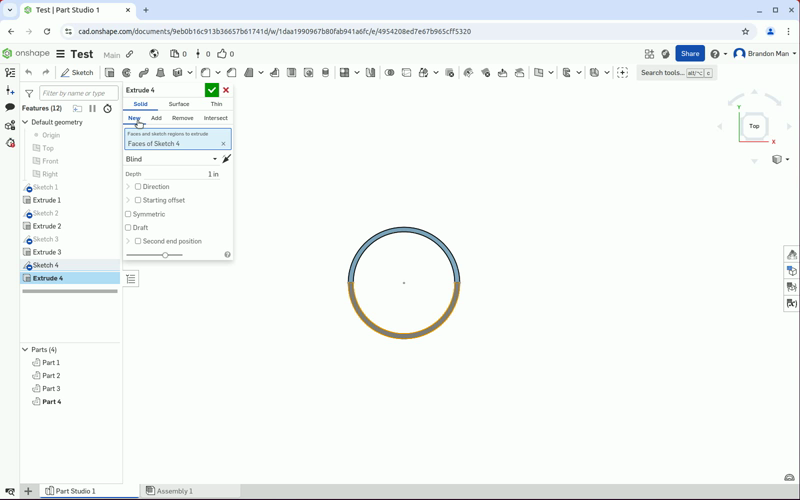
key(tab, 4)
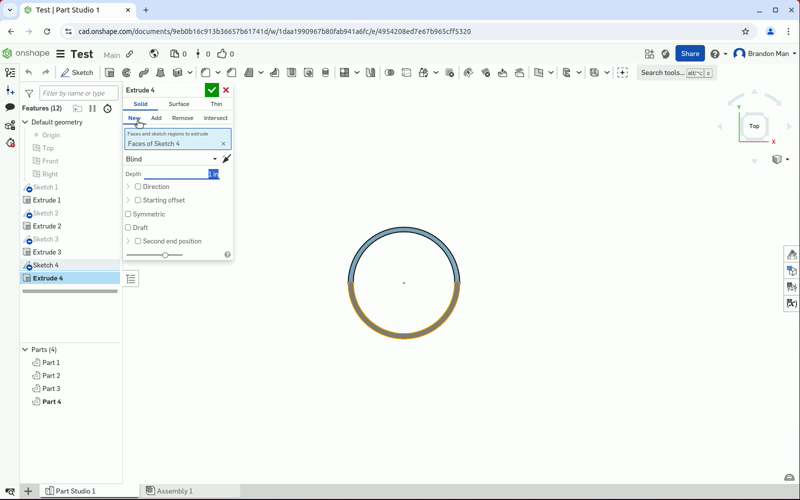
text(0.241)
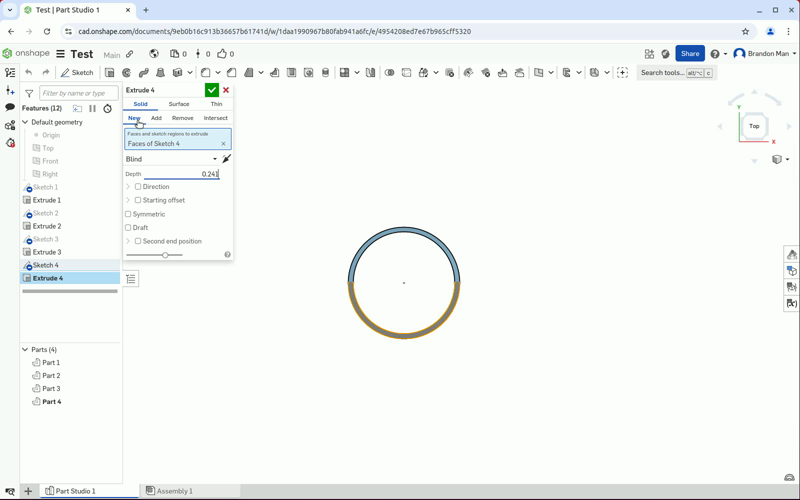
key(enter)
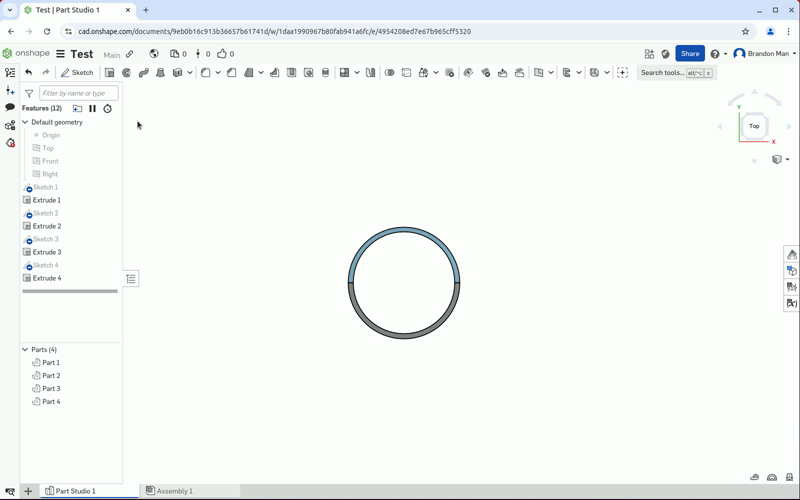
key(shift+h)
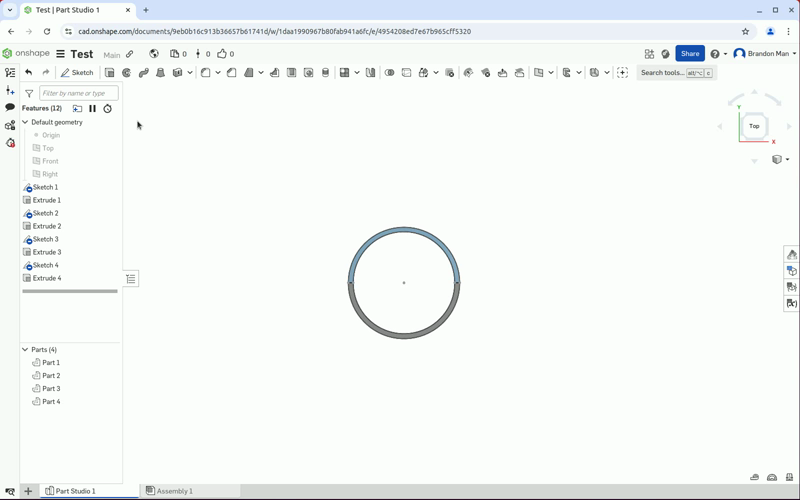
key(shift+h)
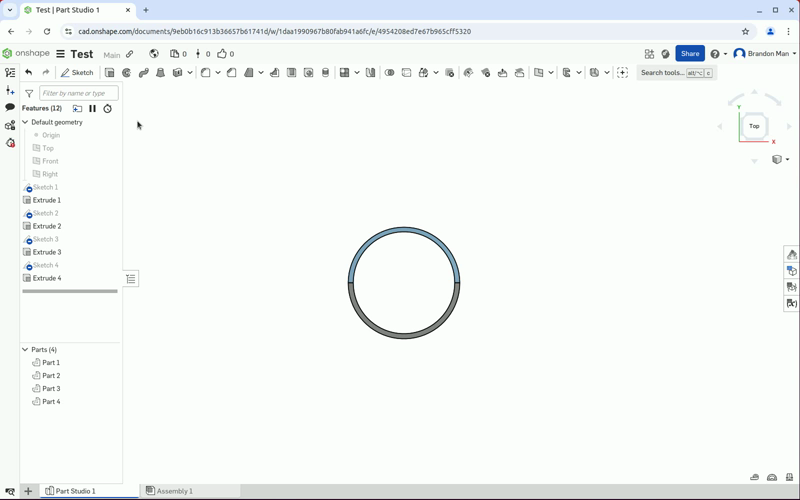
mouse_move(73, 189)
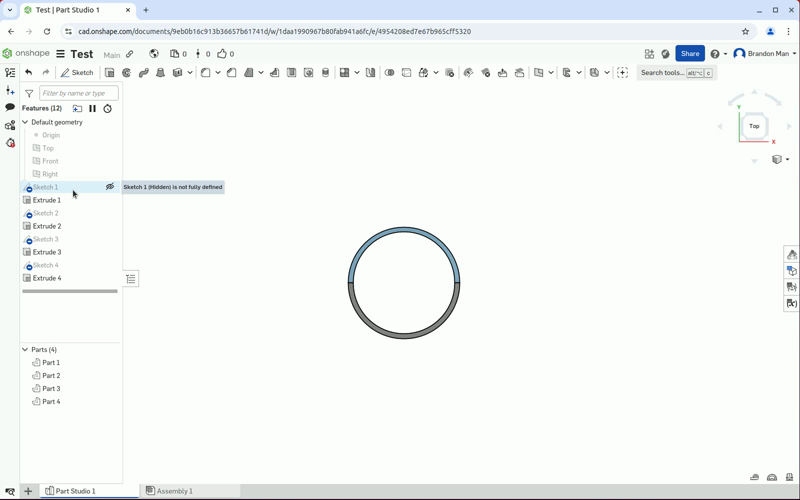
click(73, 189)
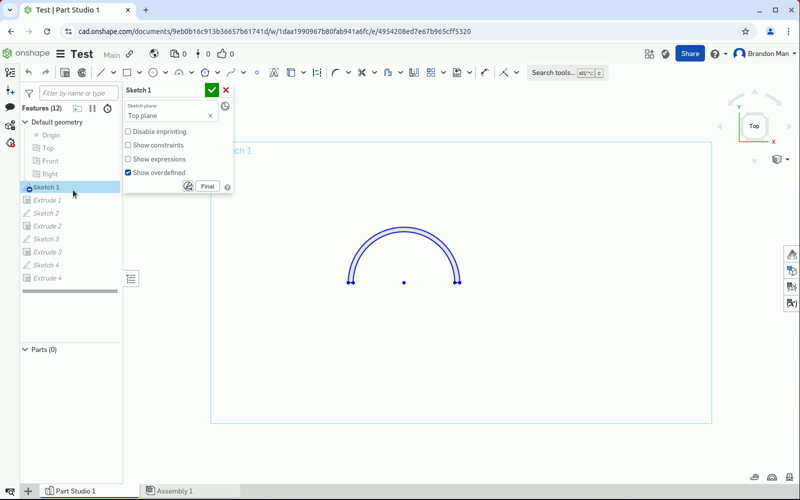
mouse_move(229, 92)
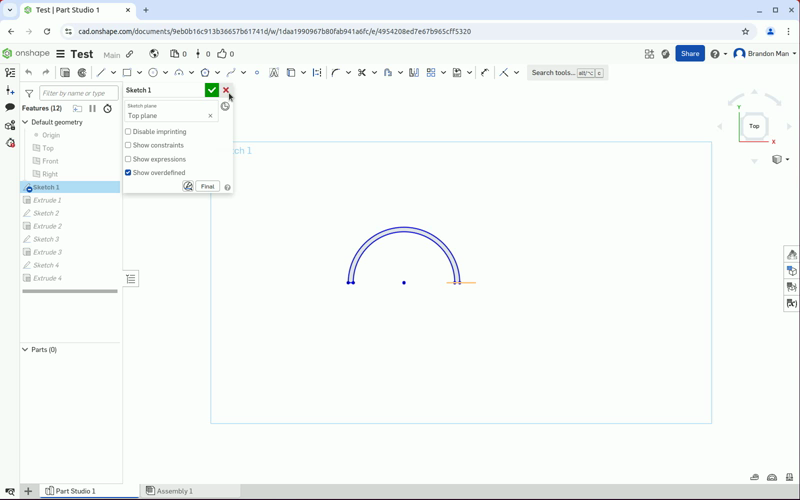
click(229, 92)
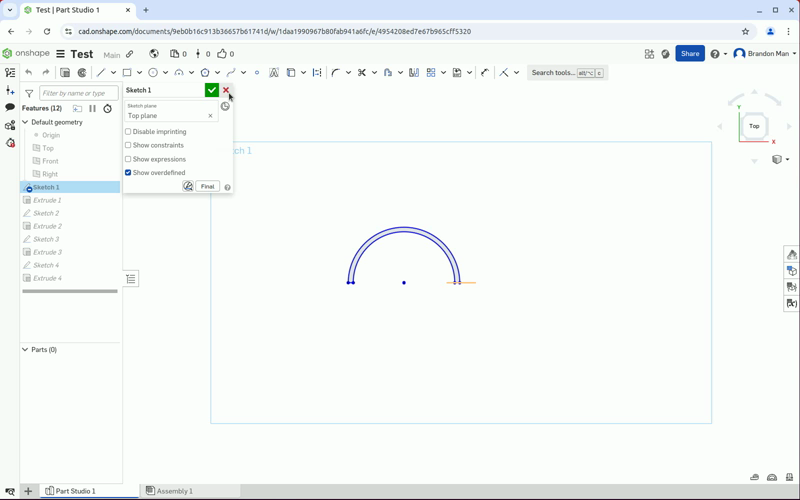
key(shift+s)
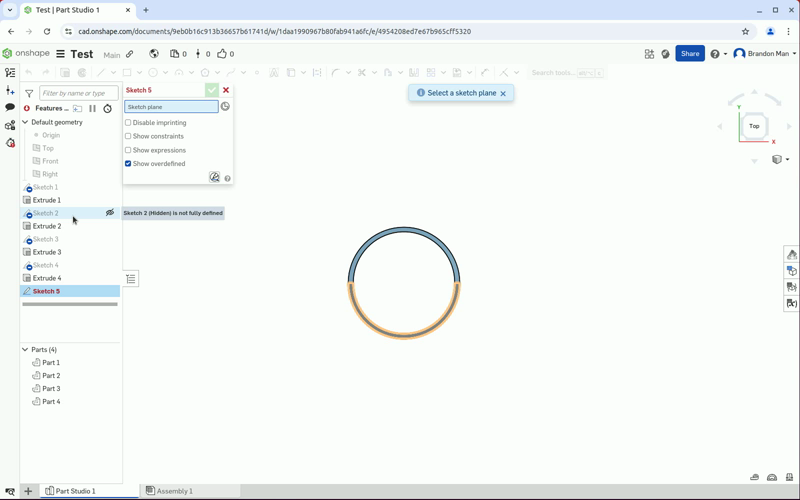
scroll(3)
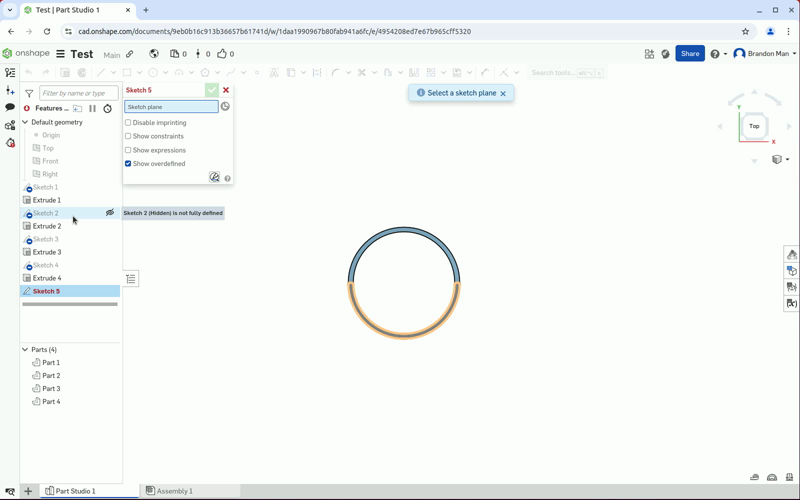
mouse_move(73, 150)
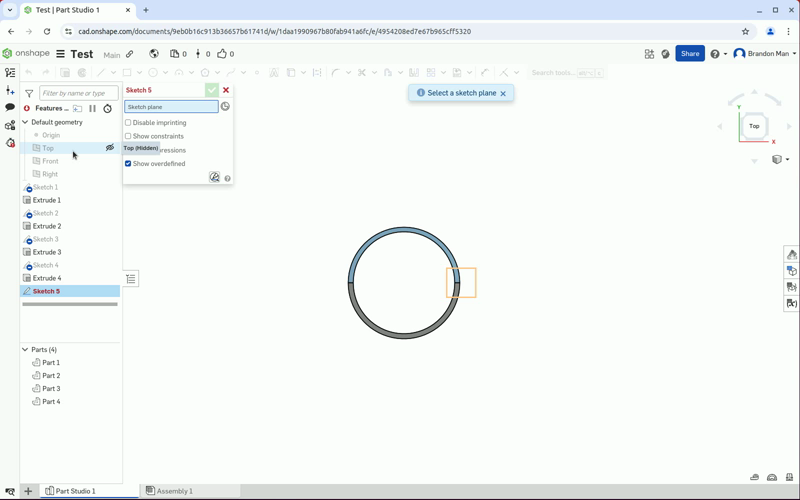
click(73, 150)
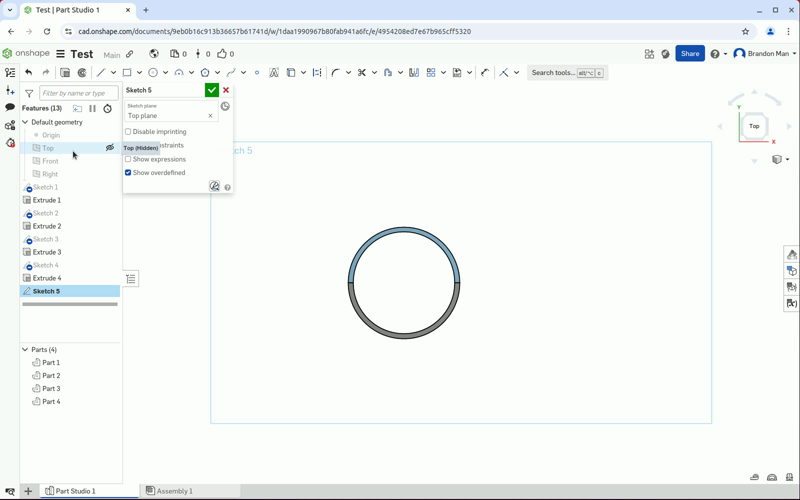
mouse_move(73, 352)
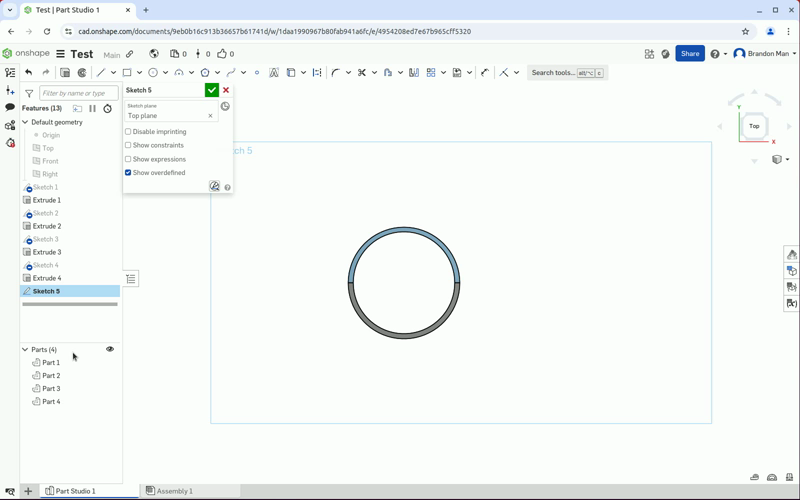
key(y)
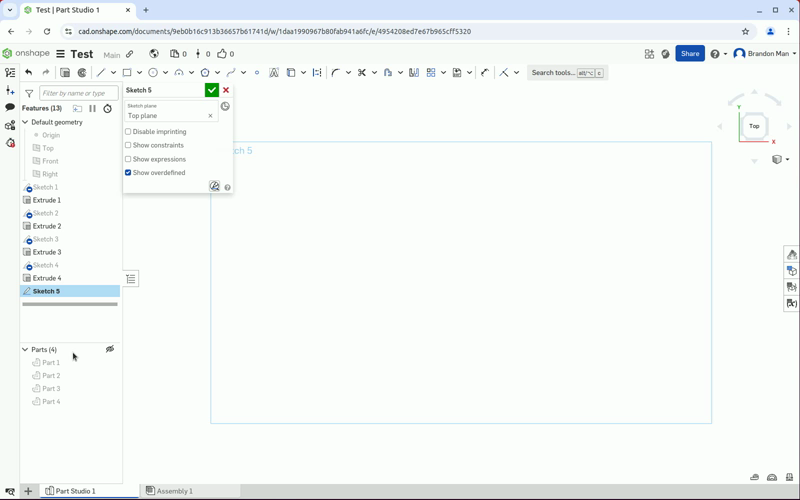
key(c)
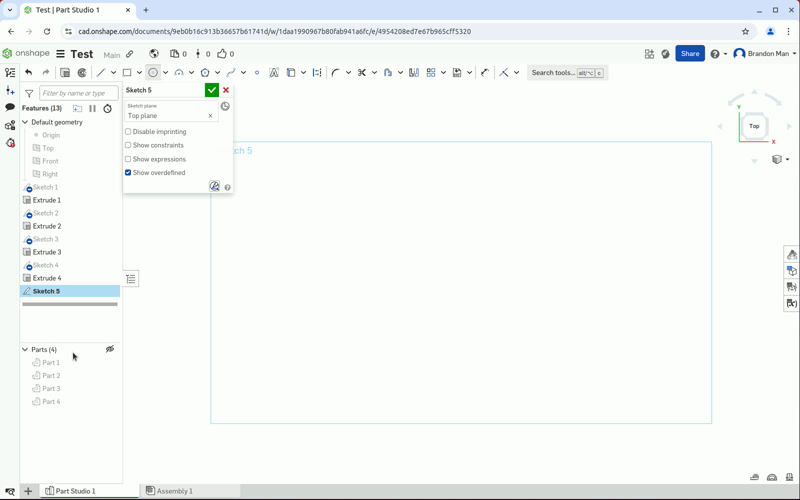
key_down(shift)
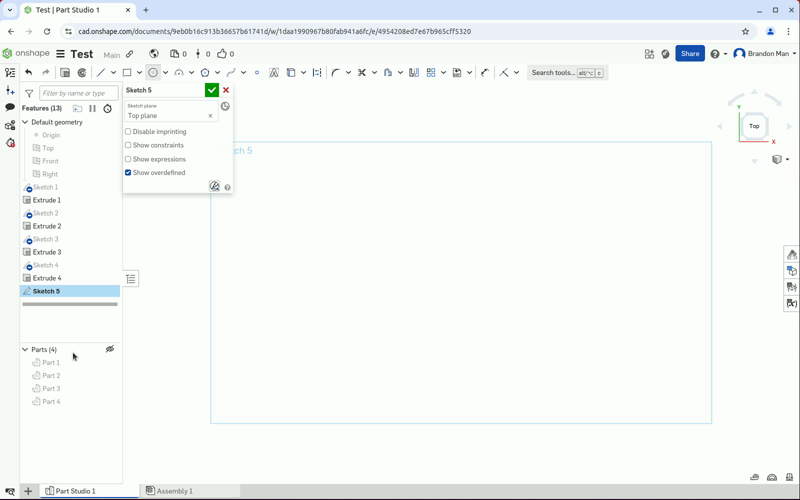
mouse_move(518, 282)
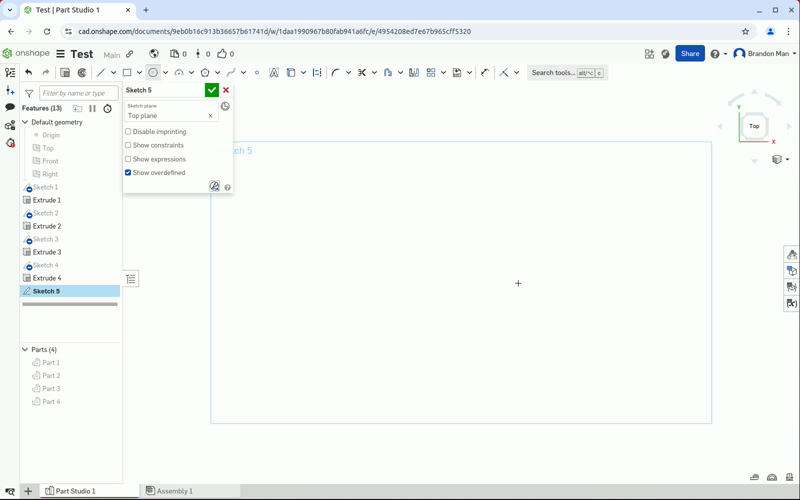
click(518, 282)
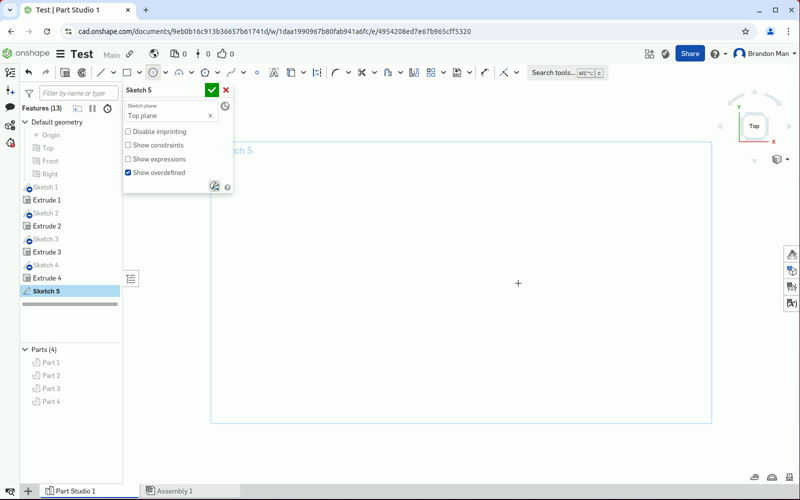
key_up(shift)
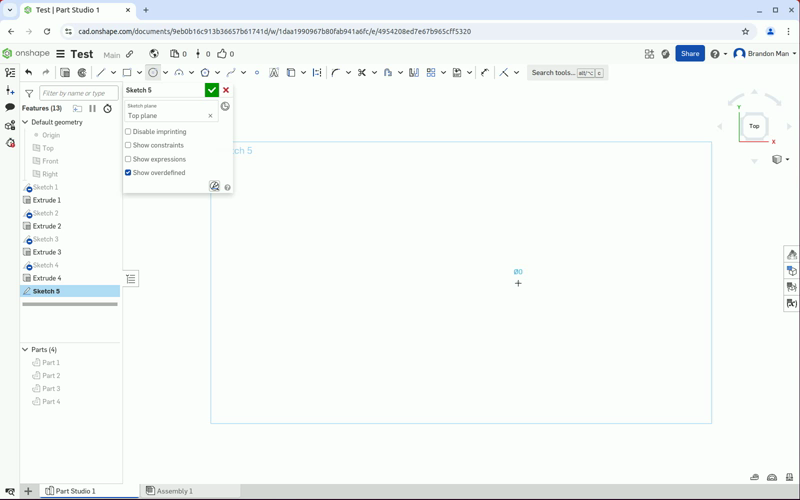
mouse_move(574, 282)
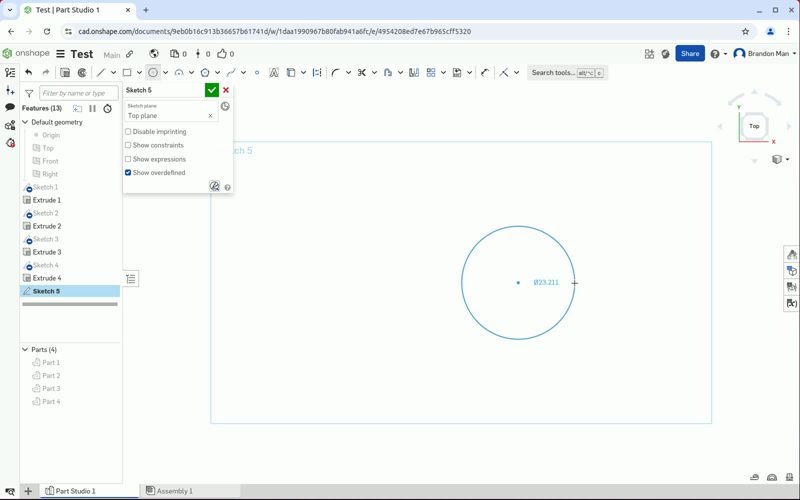
click(574, 282)
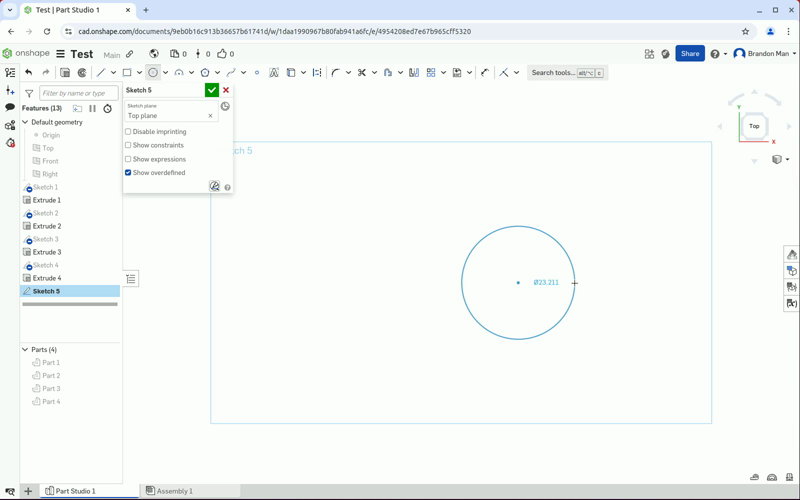
key(esc)
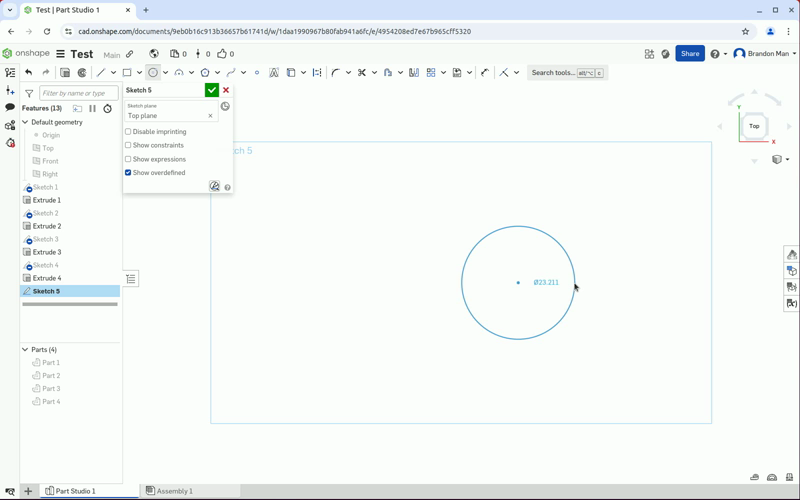
key(c)
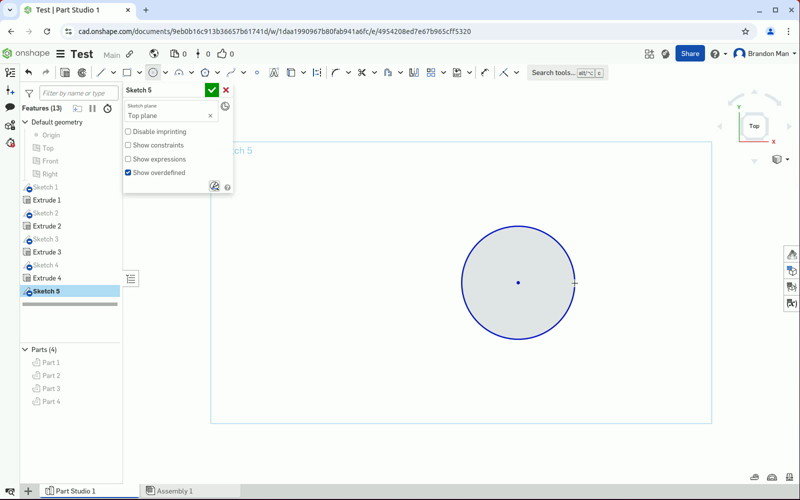
key_down(shift)
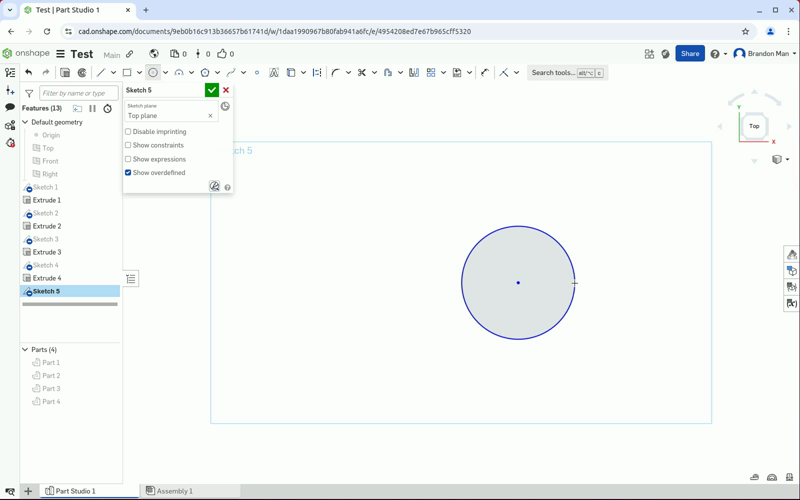
mouse_move(518, 282)
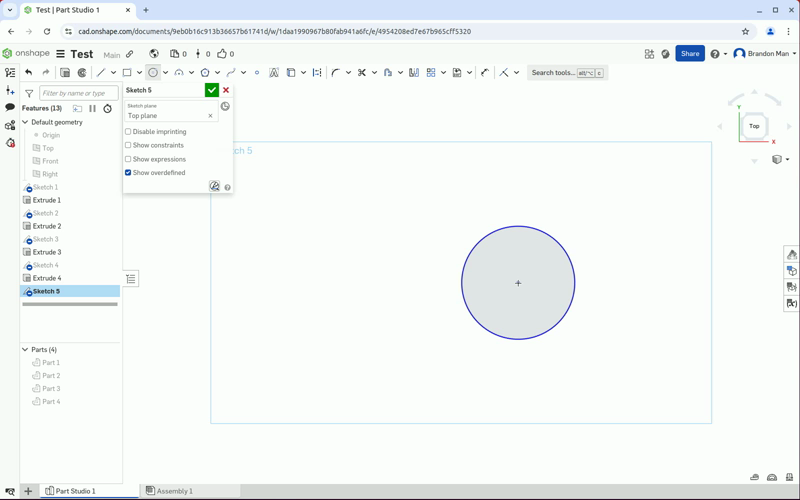
click(518, 282)
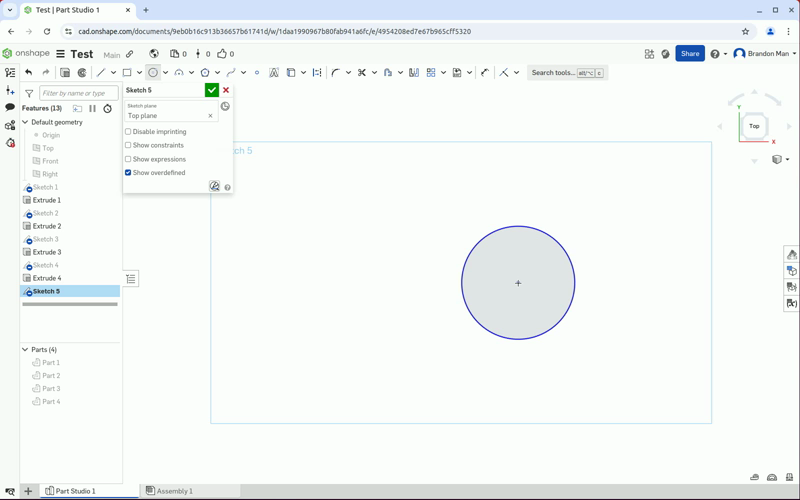
key_up(shift)
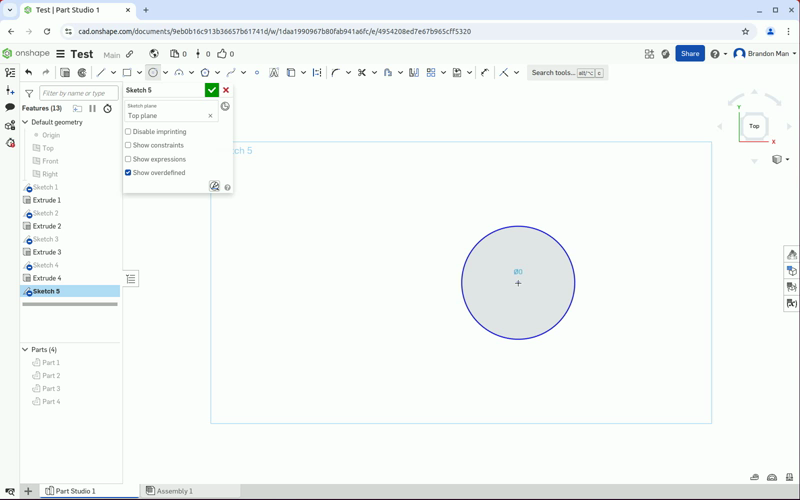
mouse_move(569, 282)
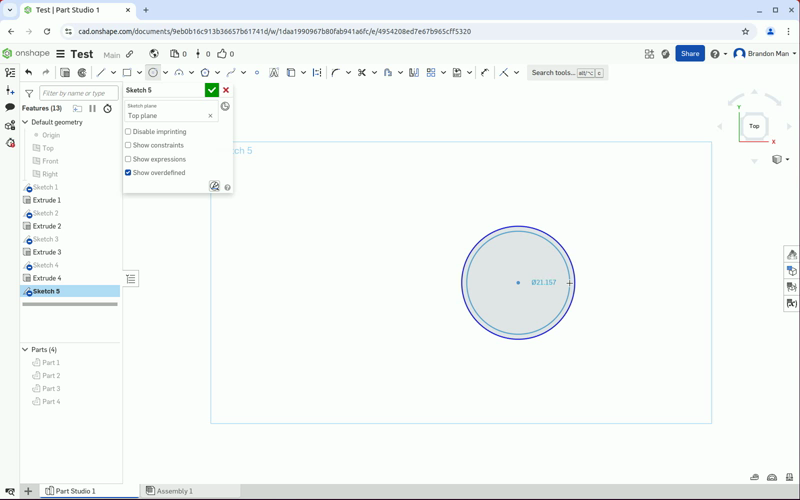
click(569, 282)
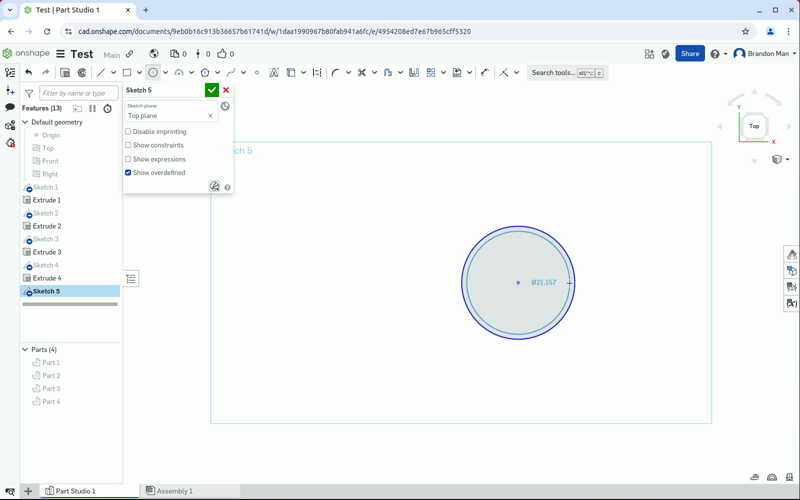
key(esc)
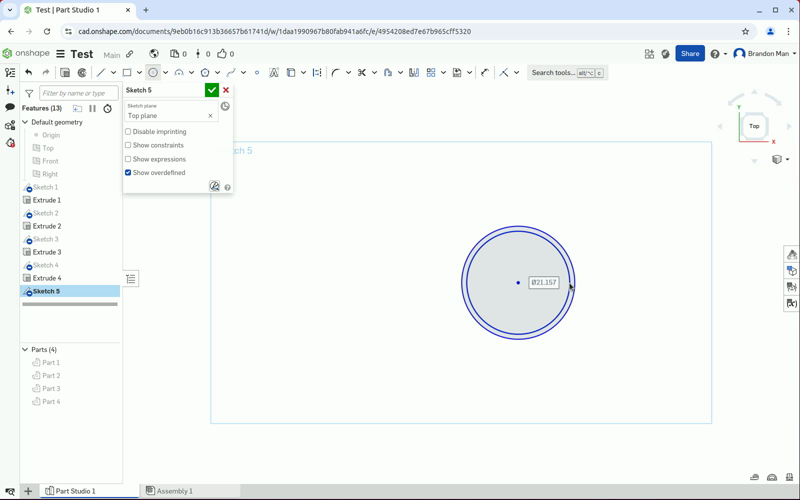
mouse_move(540, 332)
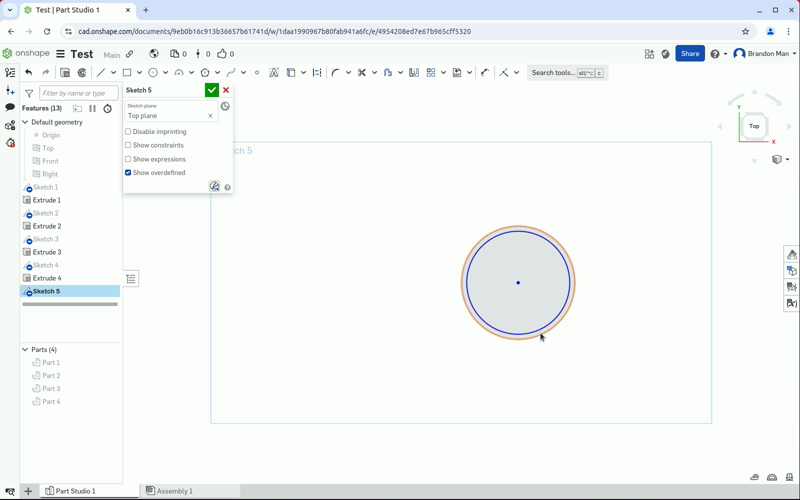
scroll(6)
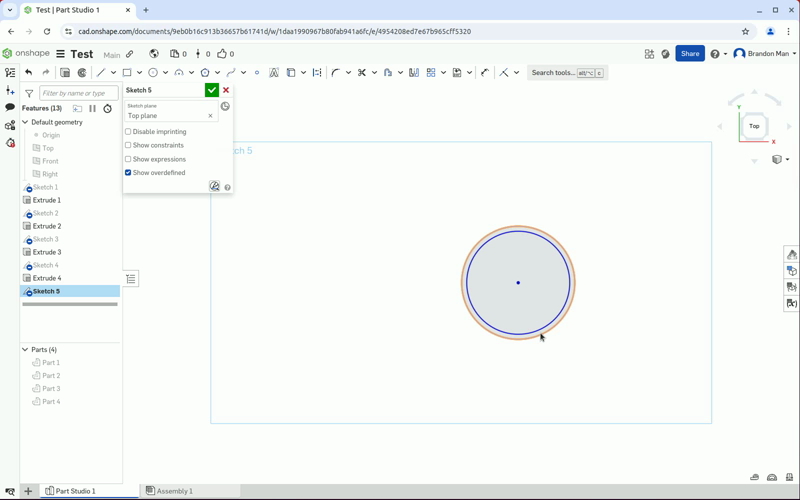
scroll(6)
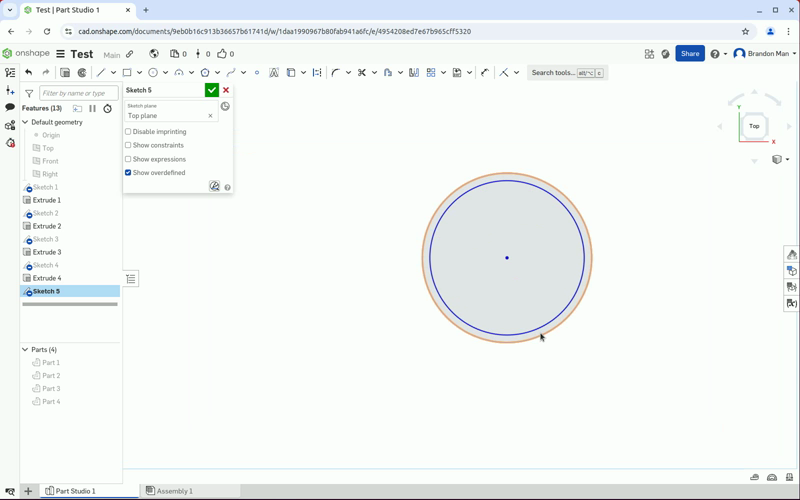
scroll(6)
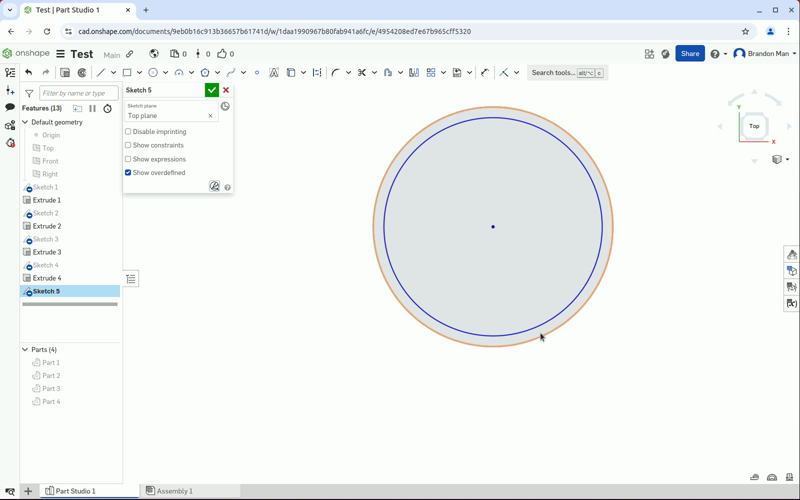
scroll(6)
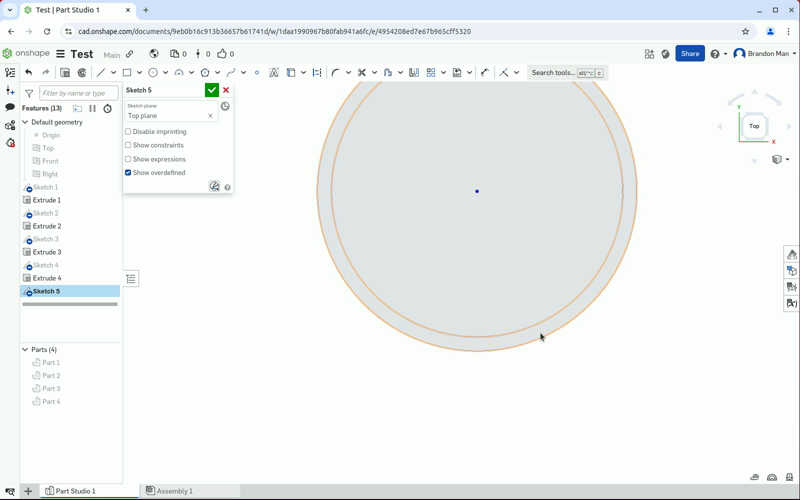
scroll(6)
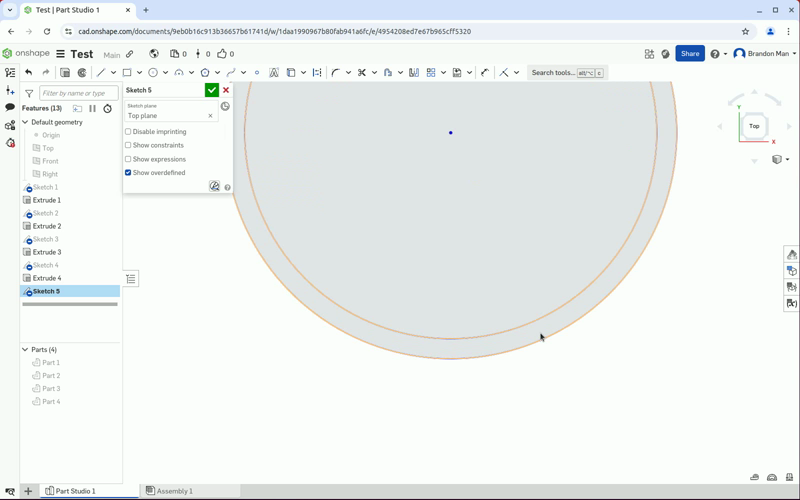
scroll(6)
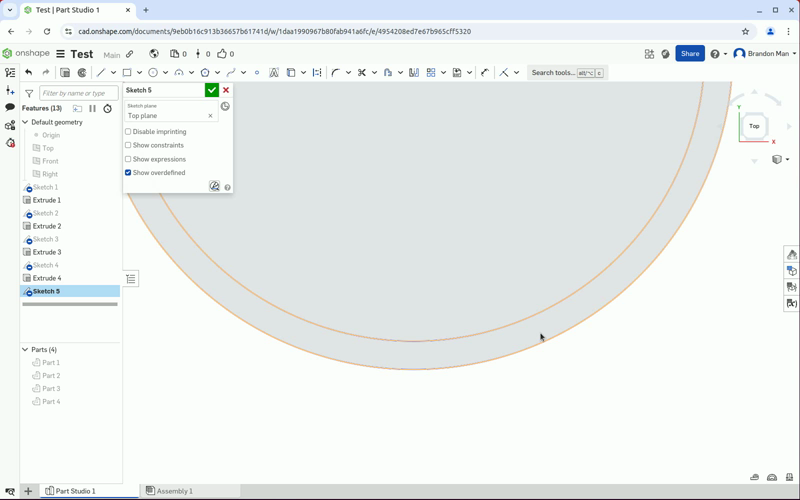
scroll(6)
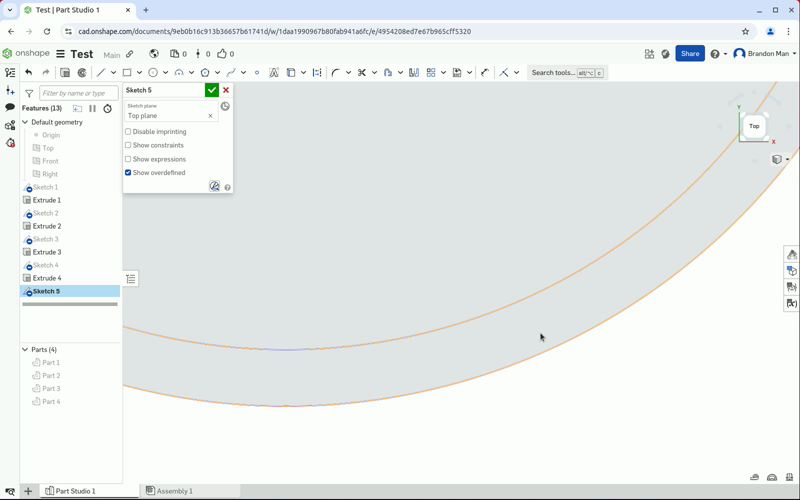
click(540, 332)
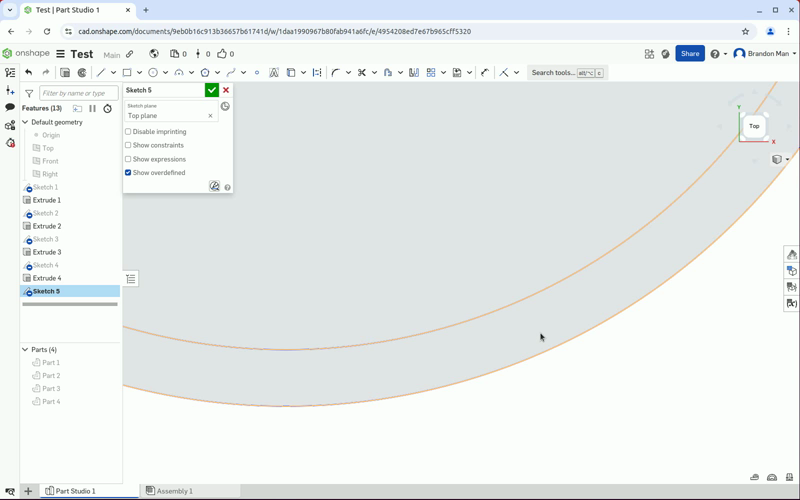
scroll(-6)
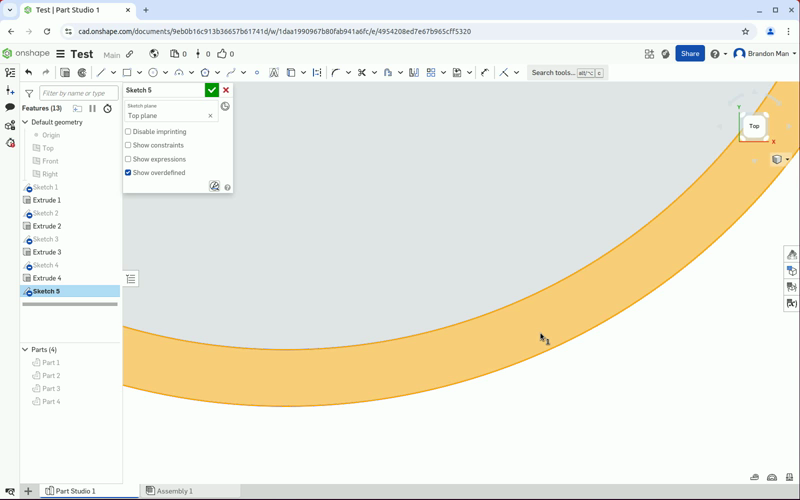
scroll(-6)
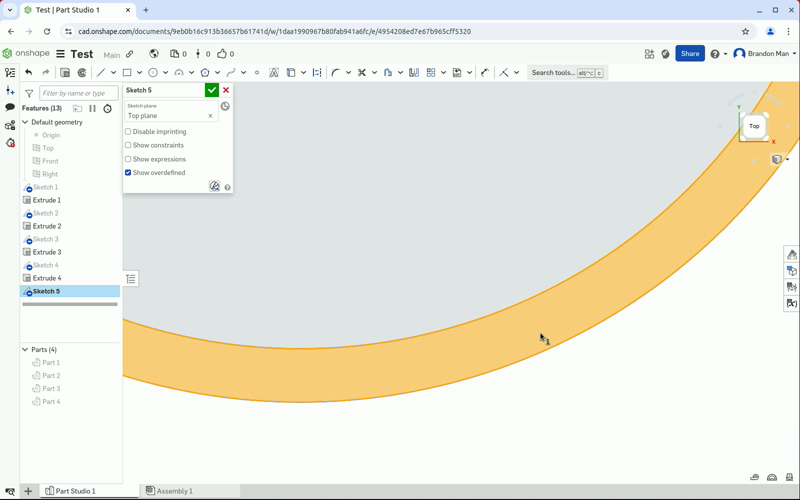
scroll(-6)
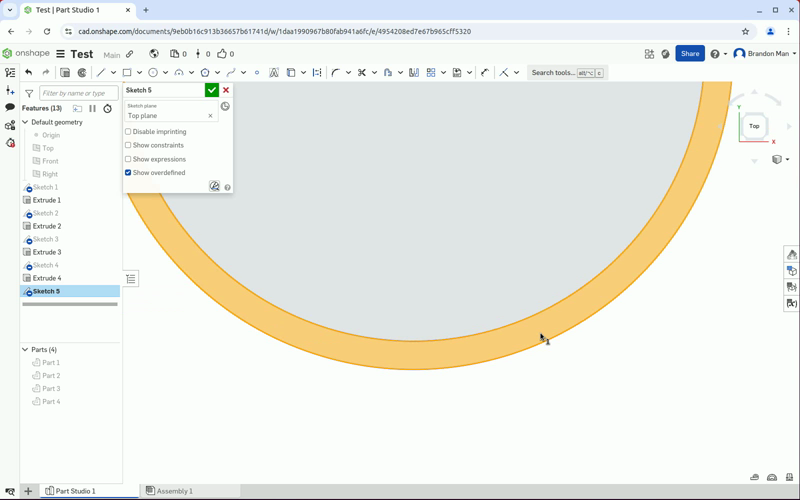
scroll(-6)
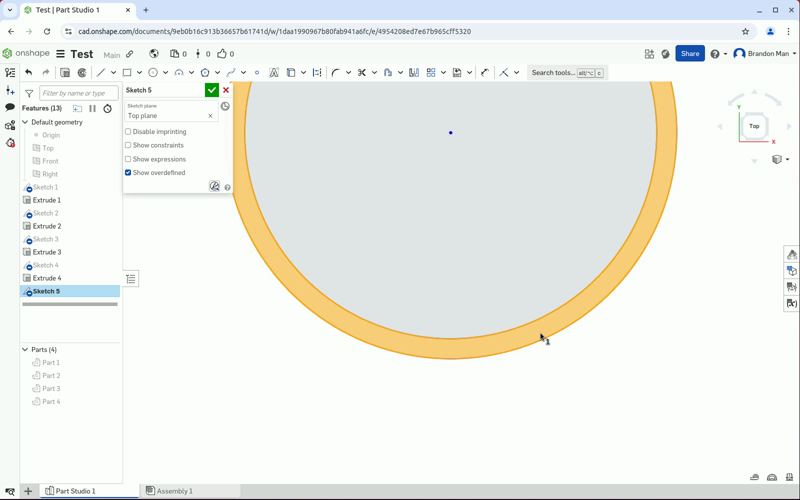
scroll(-6)
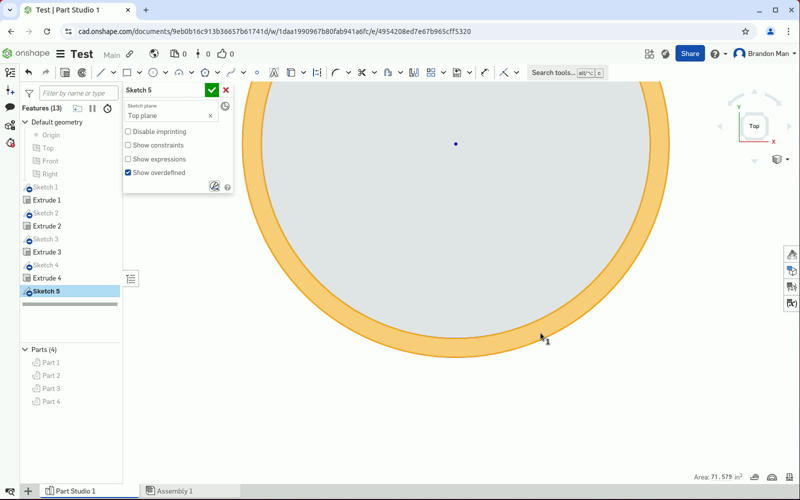
scroll(-6)
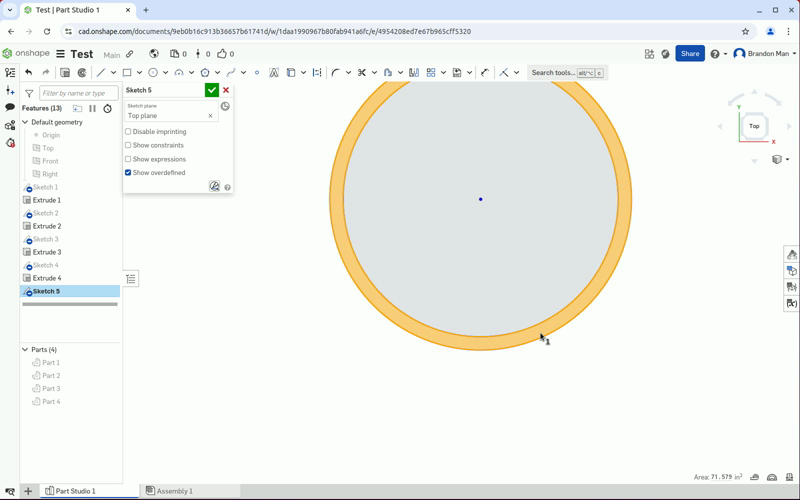
scroll(-6)
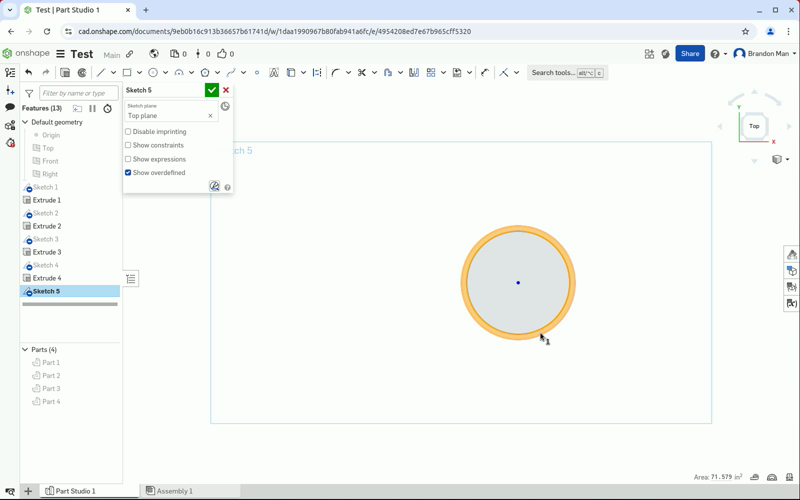
mouse_move(73, 352)
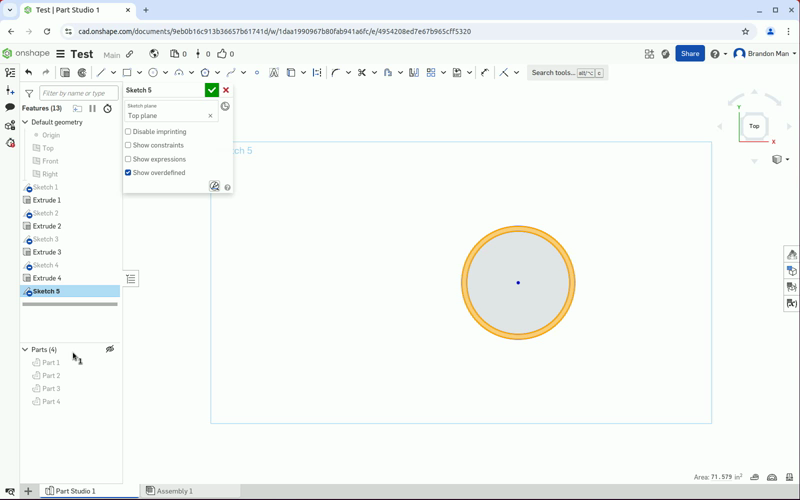
key(shift+y)
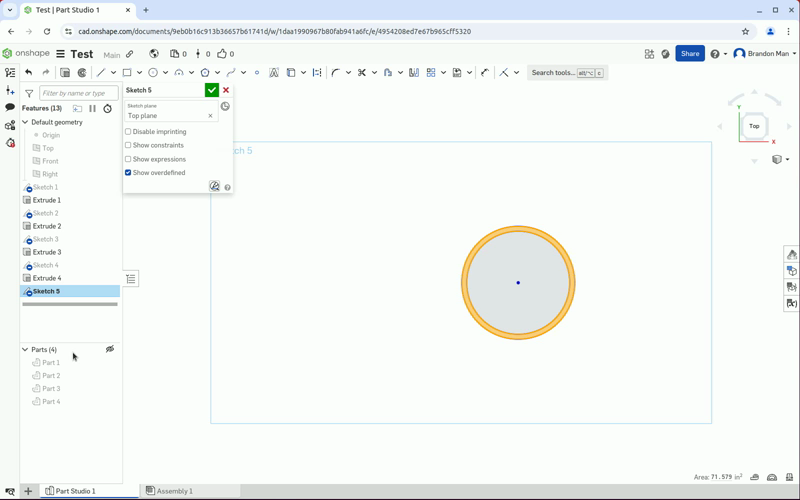
key(shift+e)
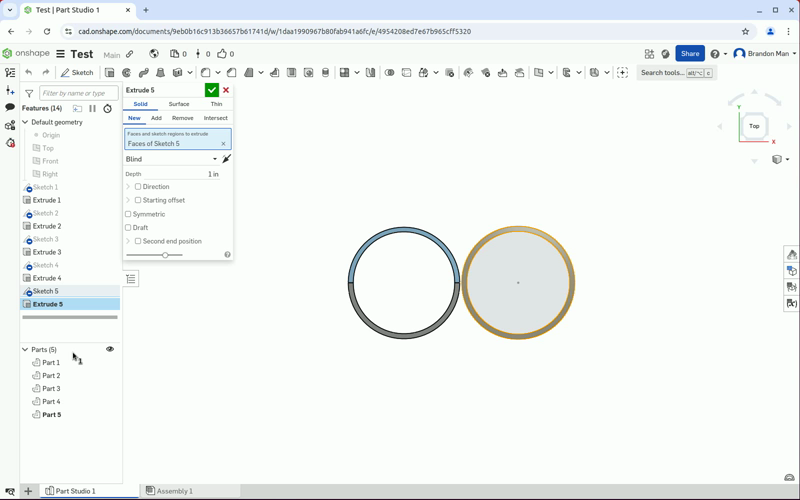
mouse_move(143, 106)
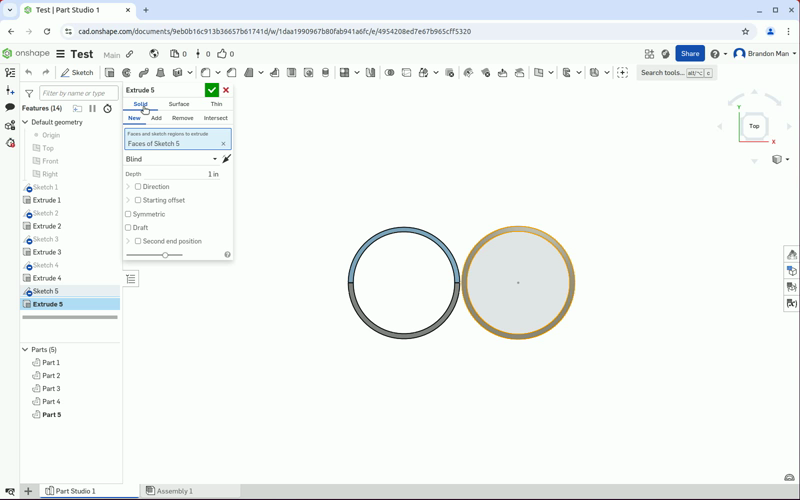
click(143, 106)
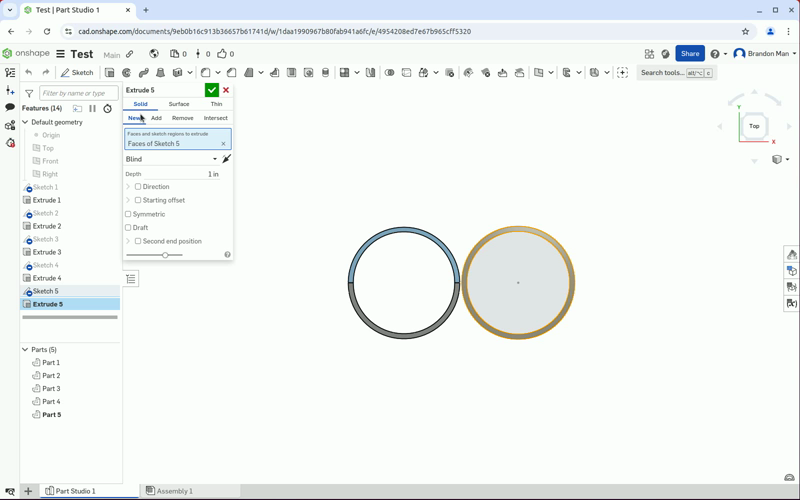
mouse_move(137, 120)
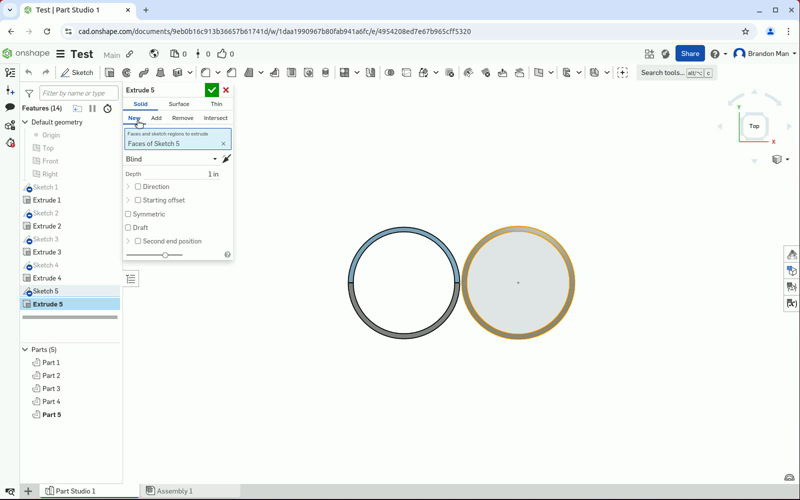
click(137, 120)
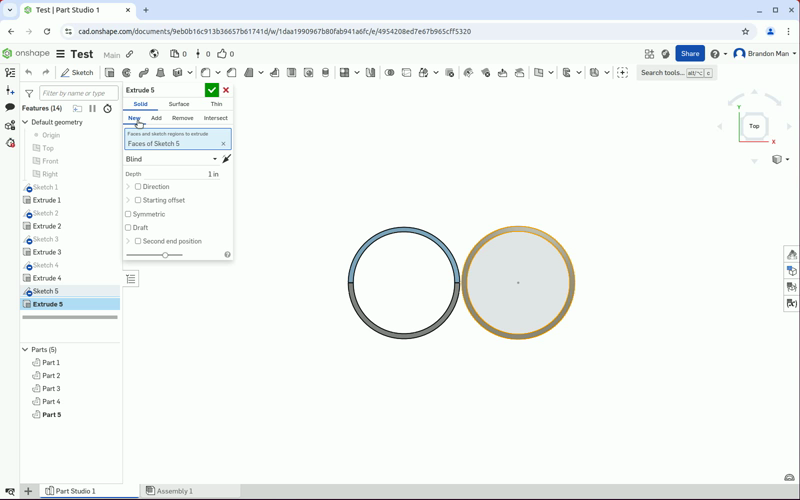
key(tab, 4)
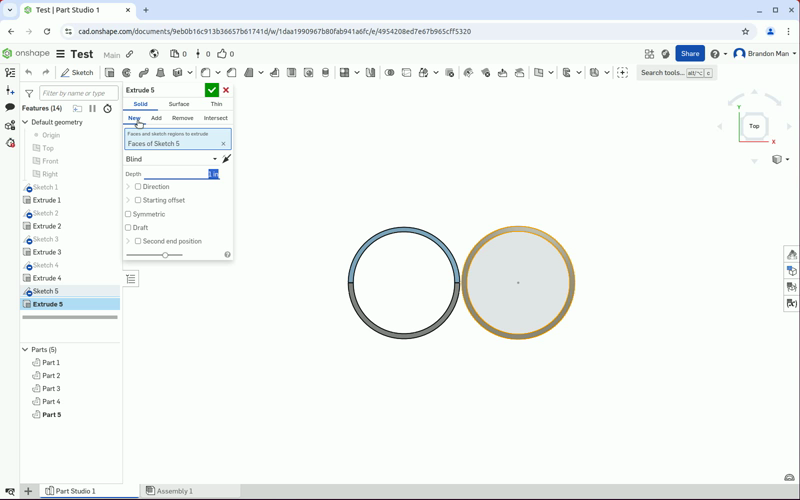
text(0.241)
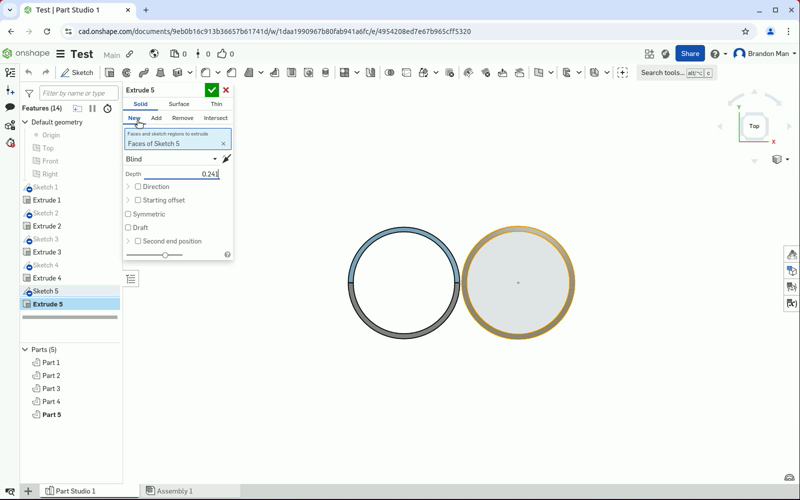
key(enter)
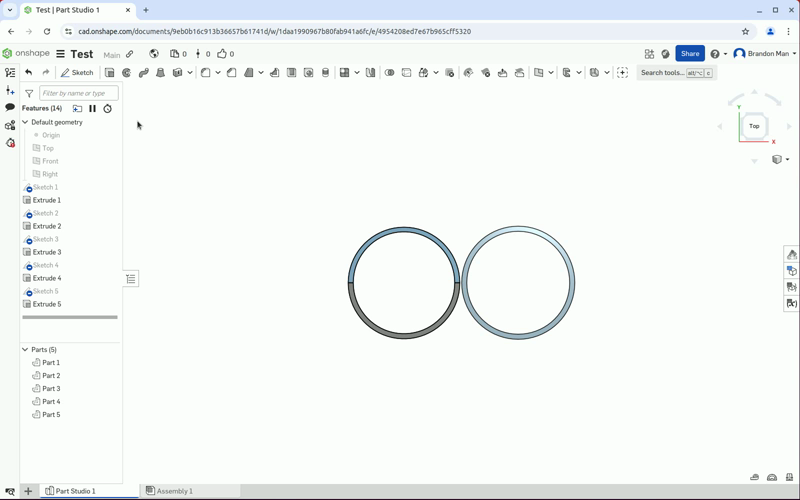
key(shift+h)
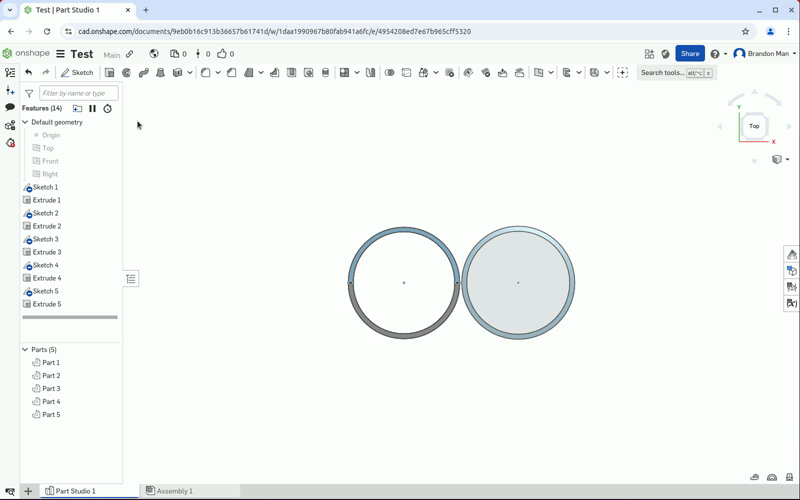
key(shift+h)
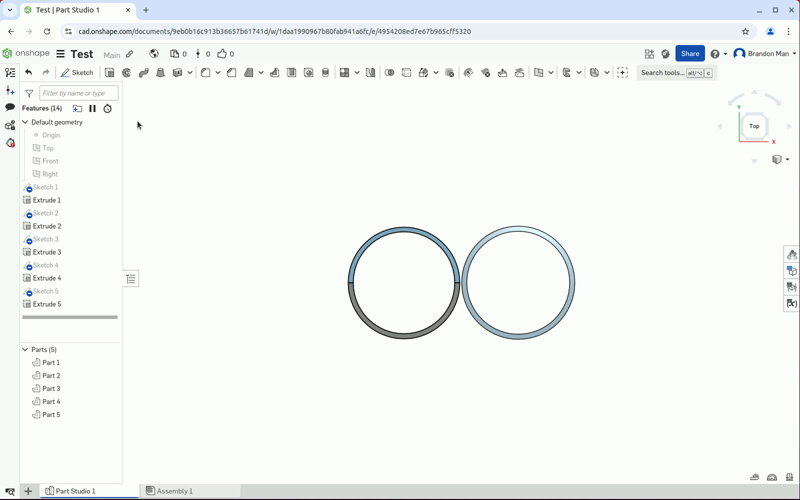
mouse_move(73, 189)
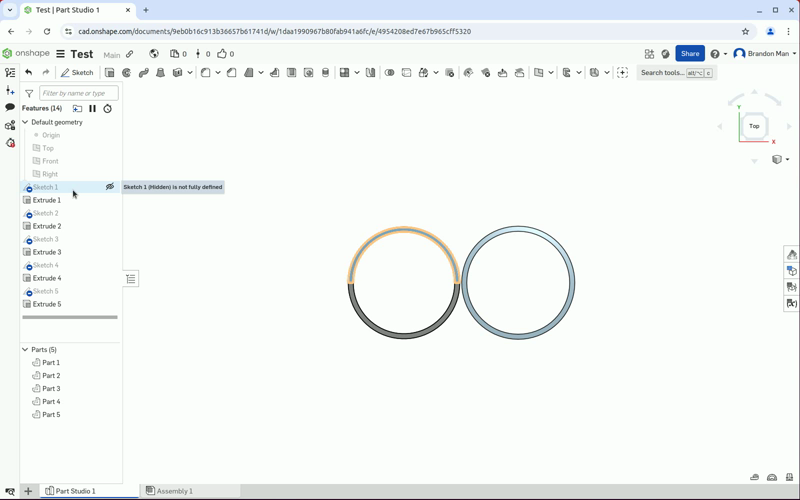
click(73, 189)
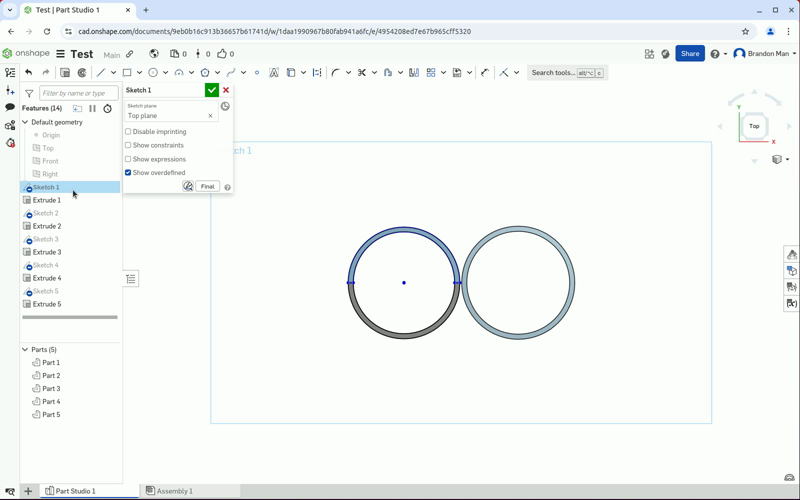
mouse_move(229, 92)
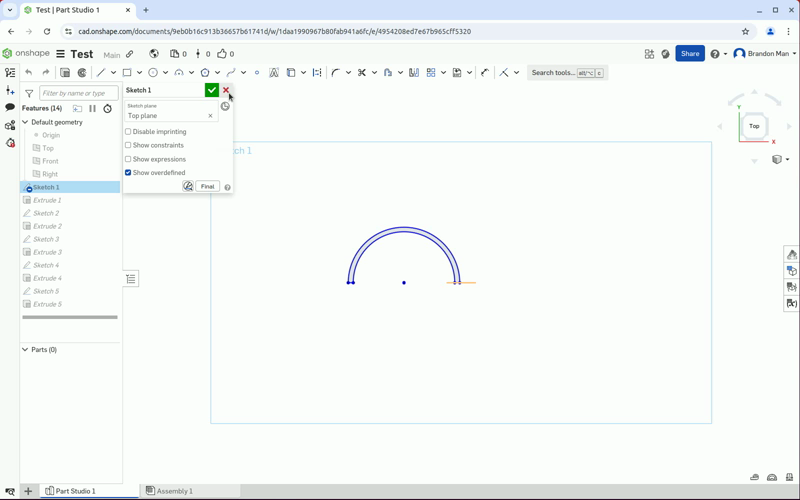
click(229, 92)
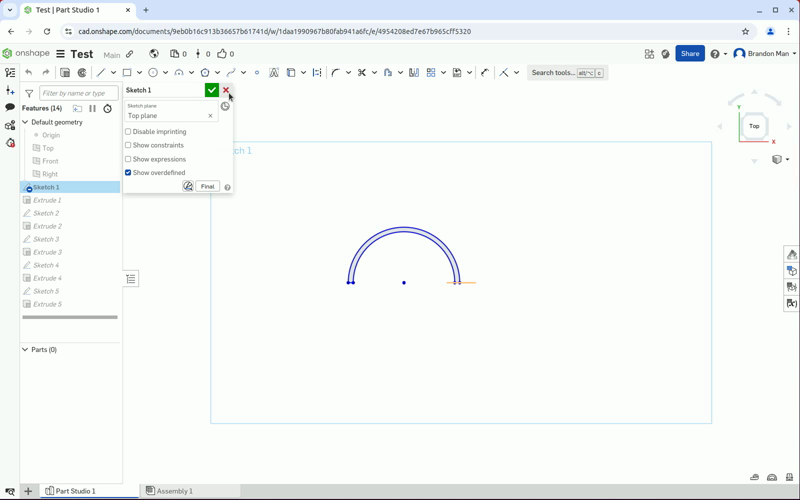
key(shift+s)
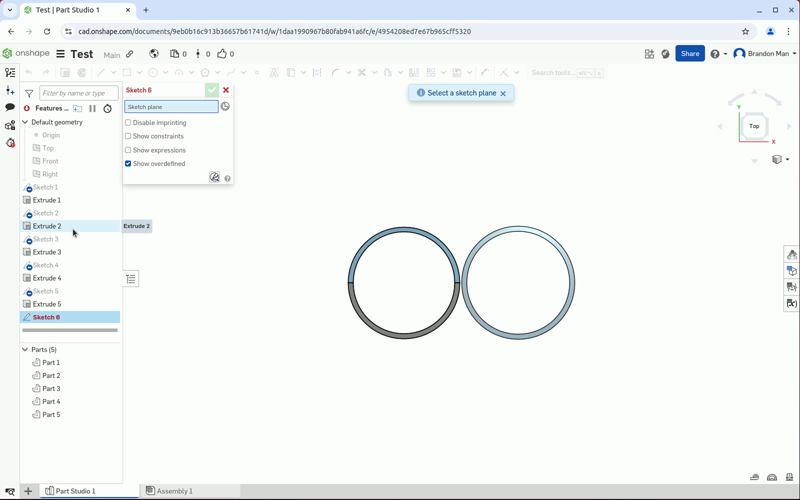
scroll(3)
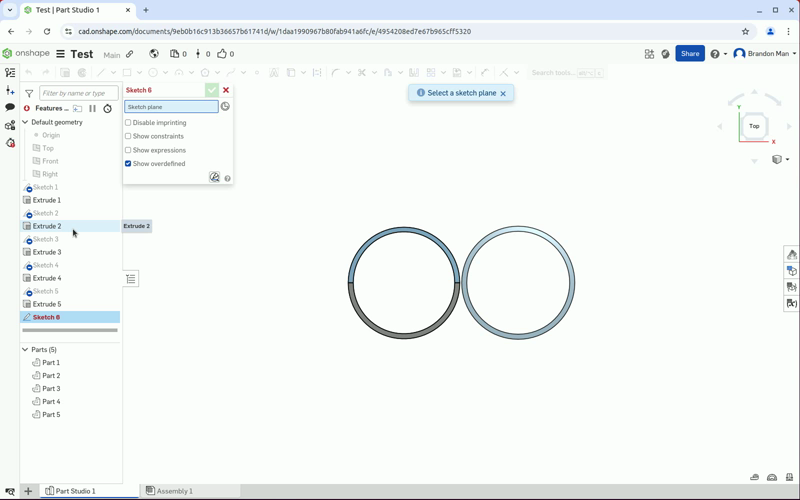
mouse_move(73, 150)
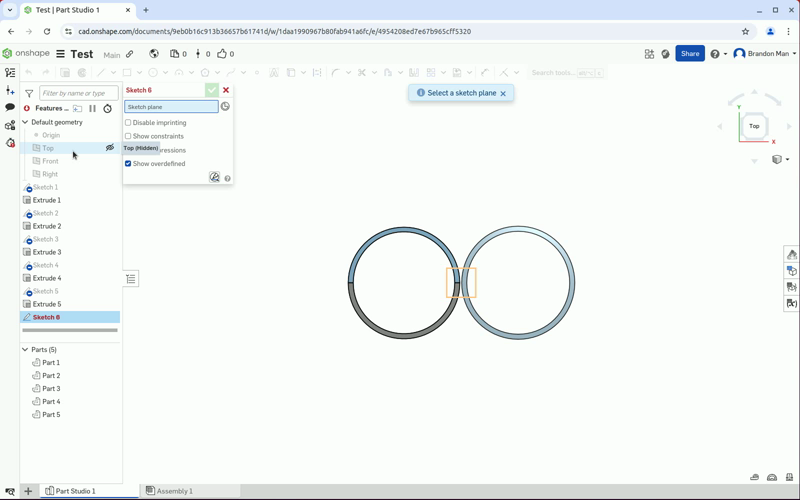
click(73, 150)
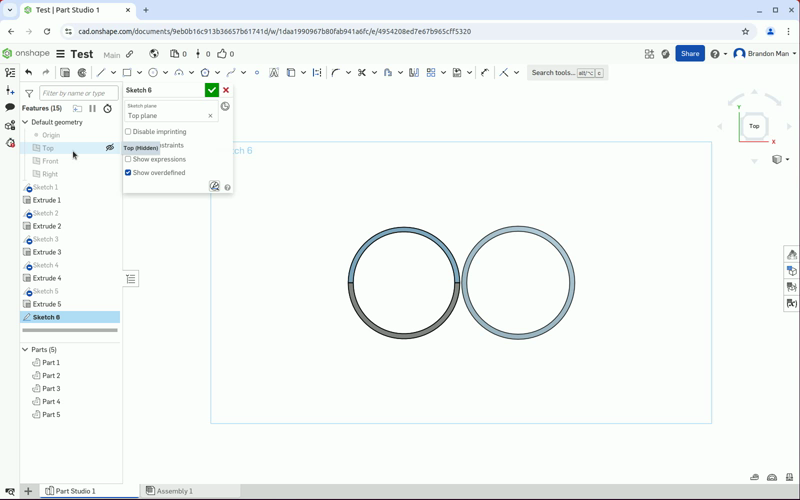
mouse_move(73, 352)
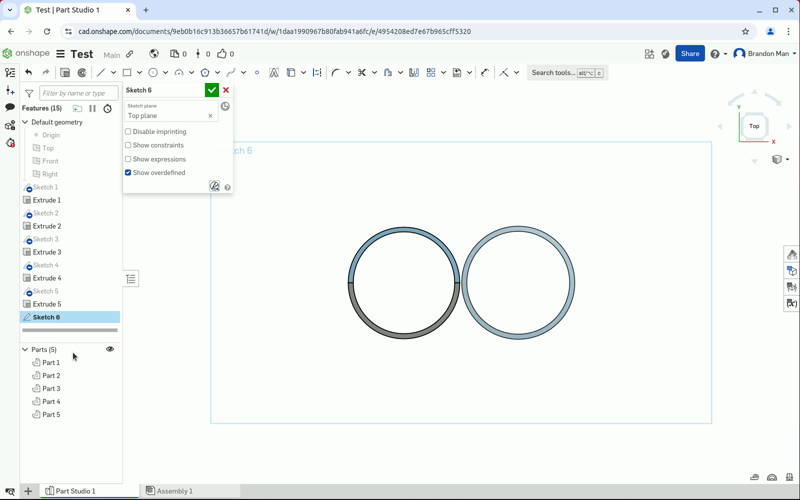
key(y)
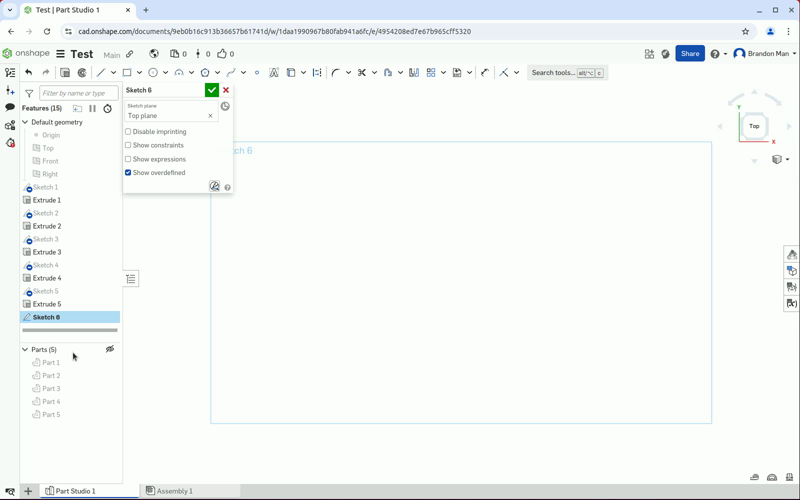
key(l)
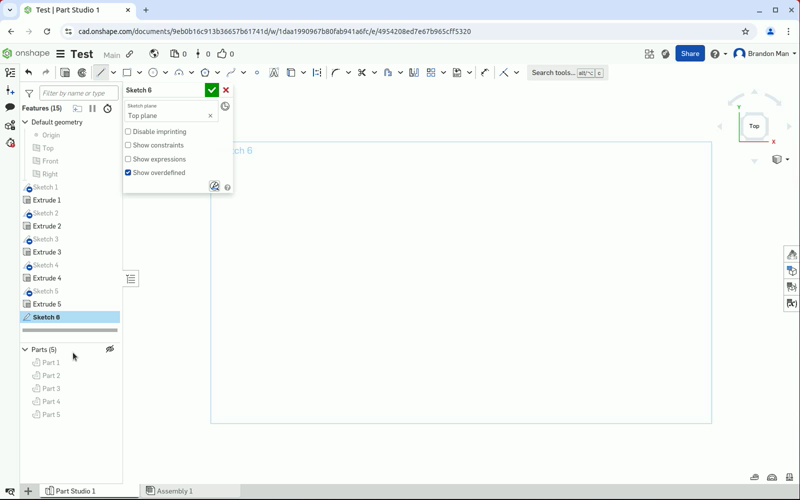
key_down(shift)
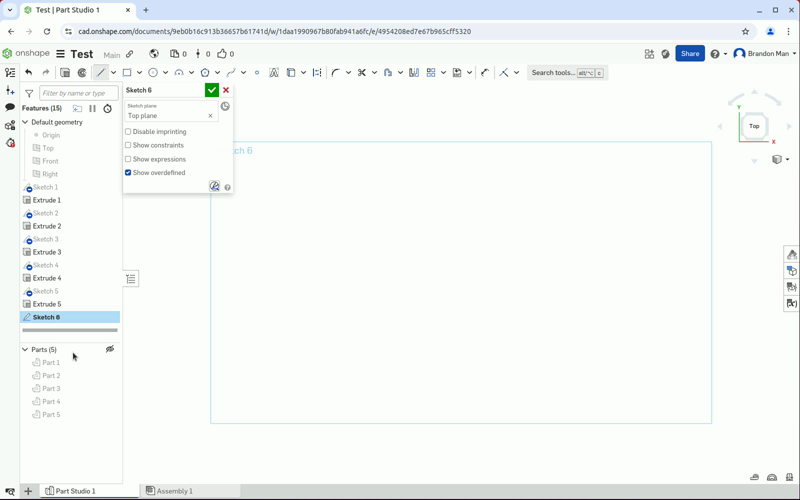
mouse_move(353, 282)
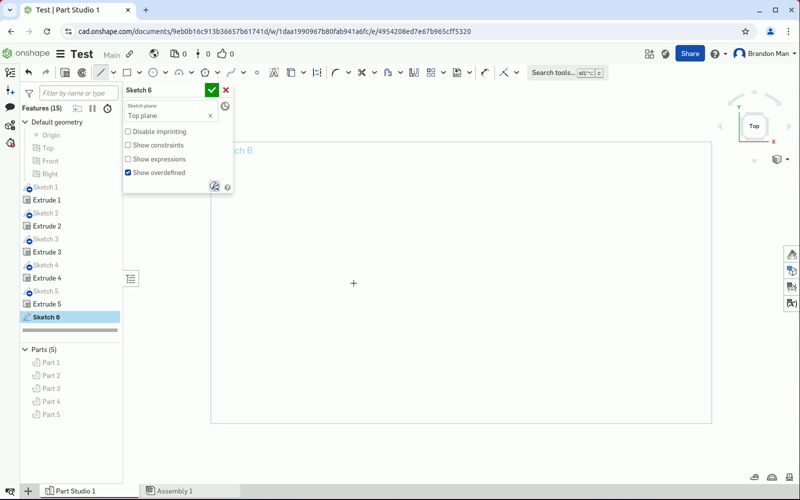
click(353, 282)
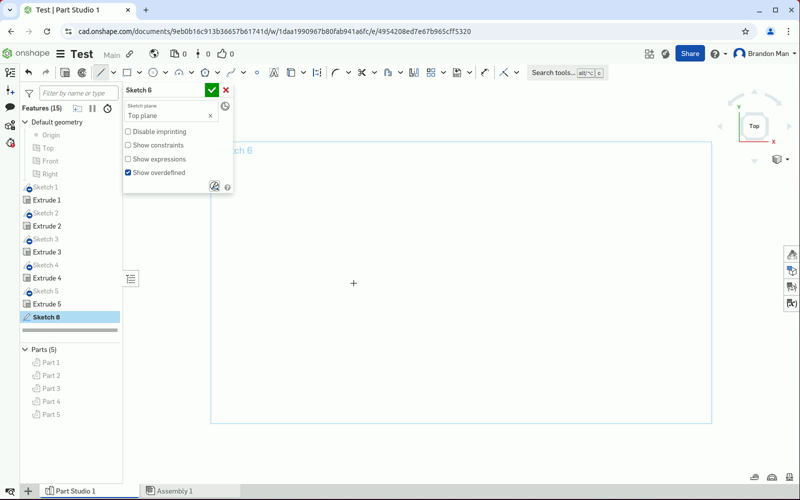
key_up(shift)
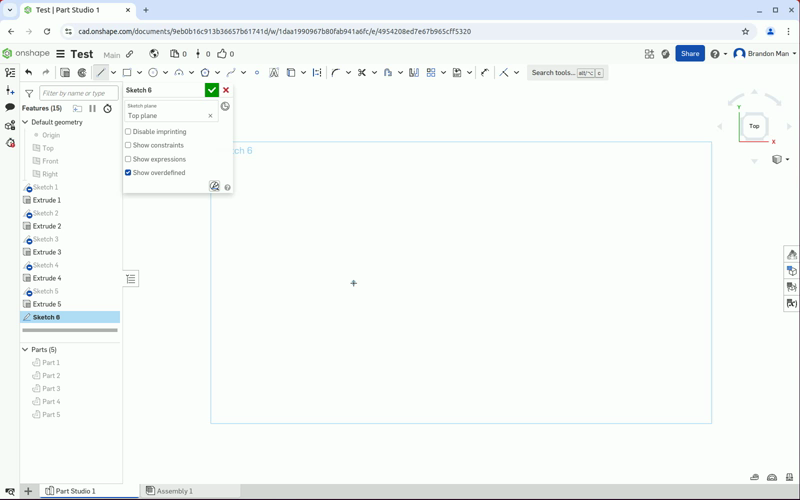
key_down(shift)
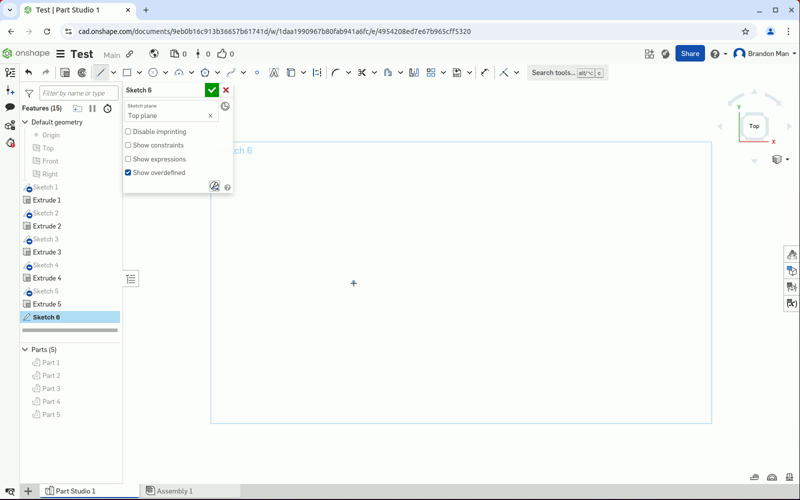
mouse_move(383, 282)
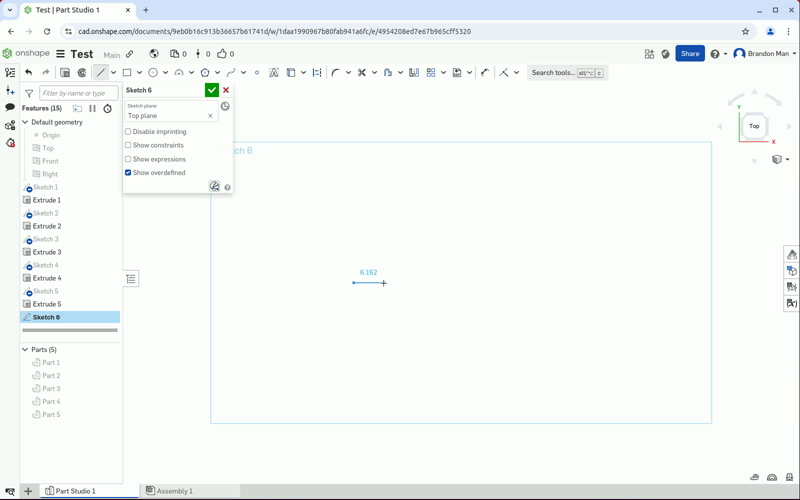
mouse_move(358, 282)
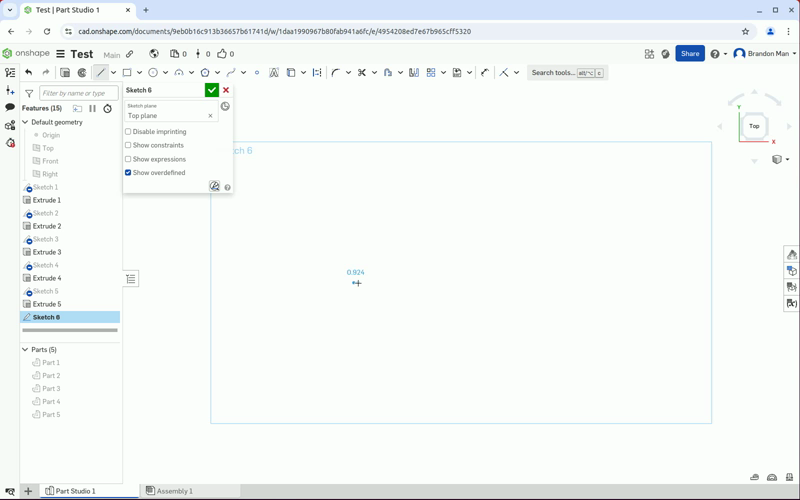
scroll(6)
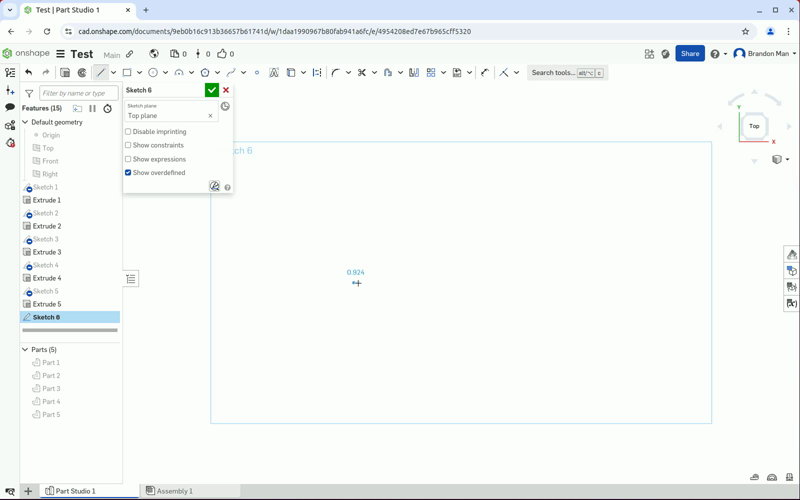
scroll(6)
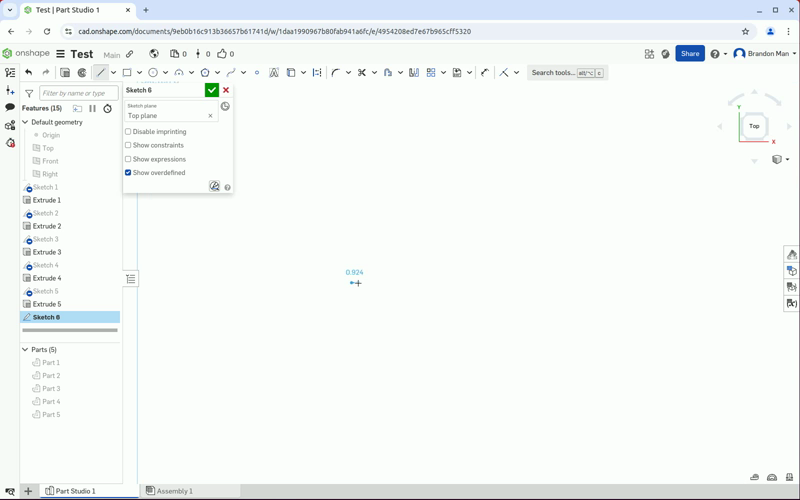
scroll(6)
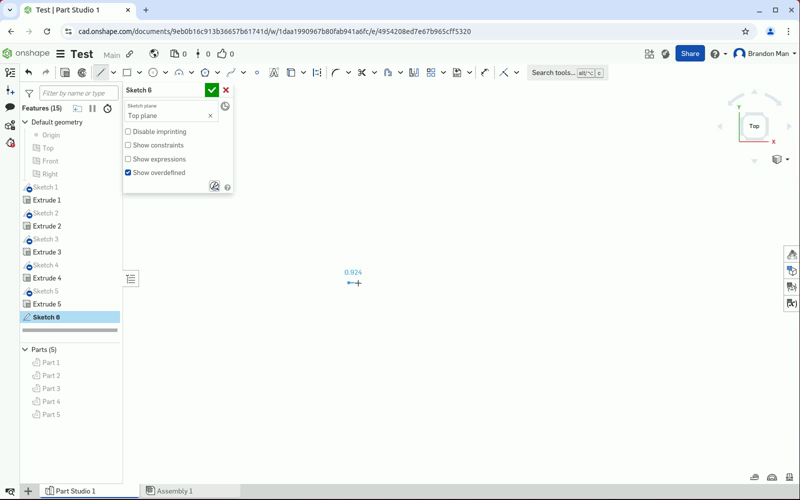
scroll(6)
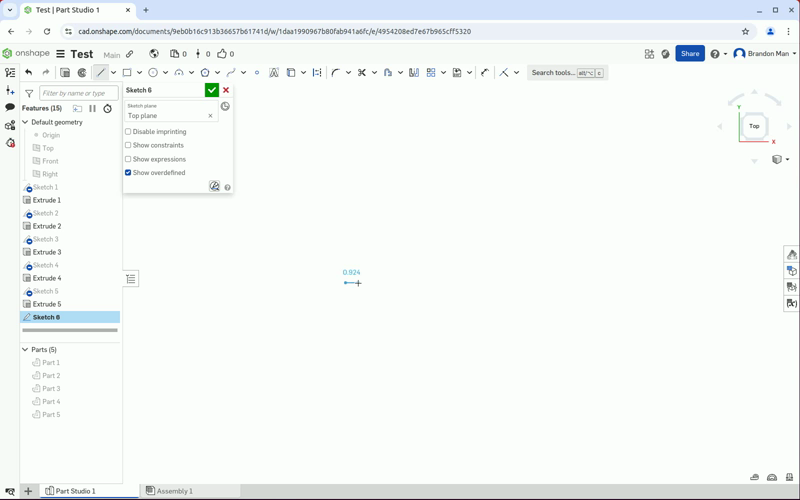
scroll(6)
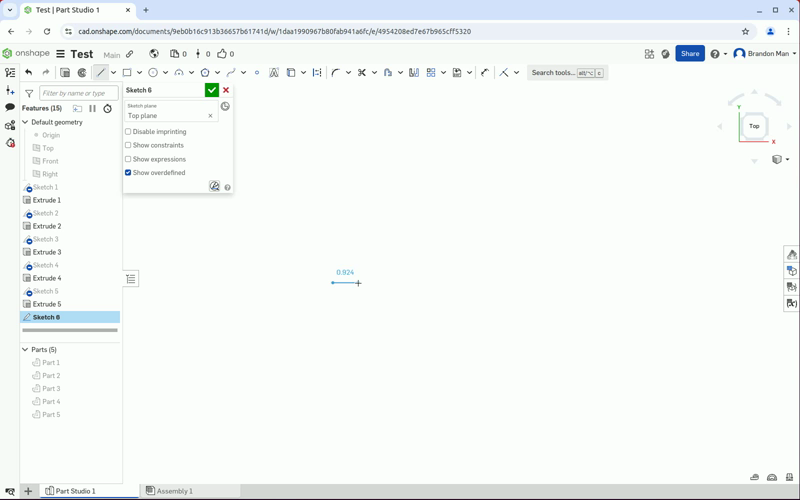
scroll(6)
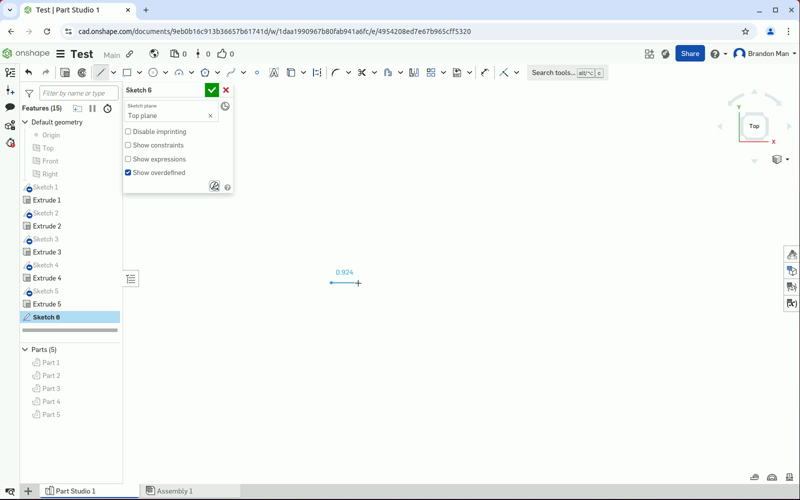
scroll(6)
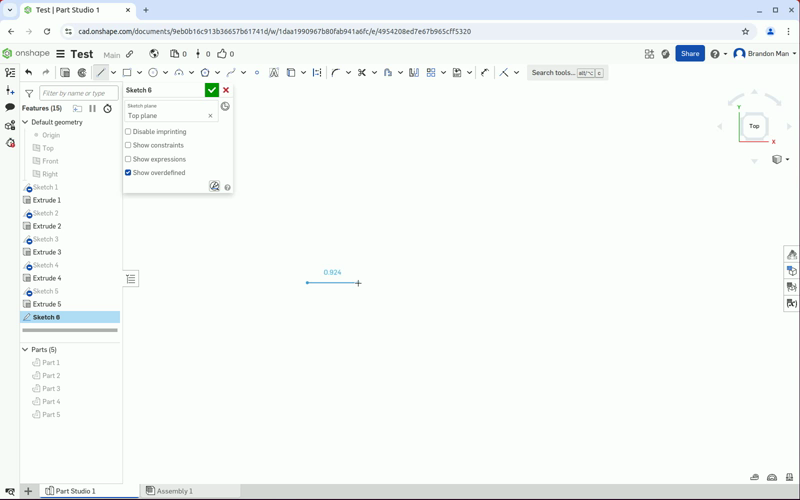
click(358, 282)
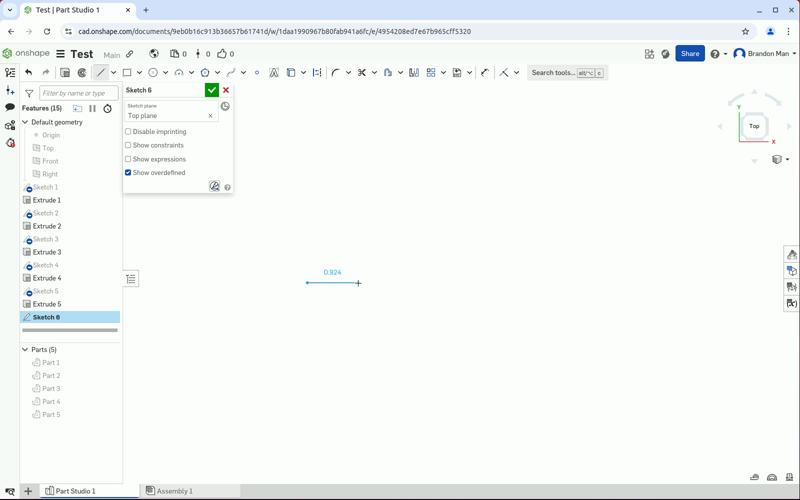
scroll(-6)
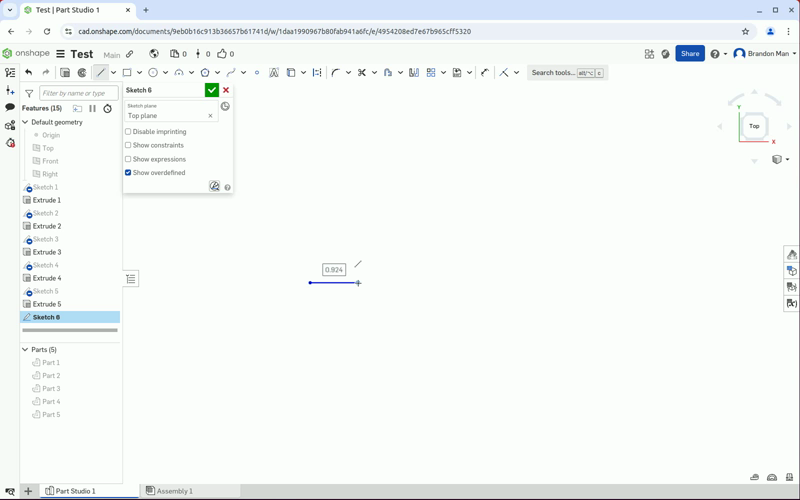
scroll(-6)
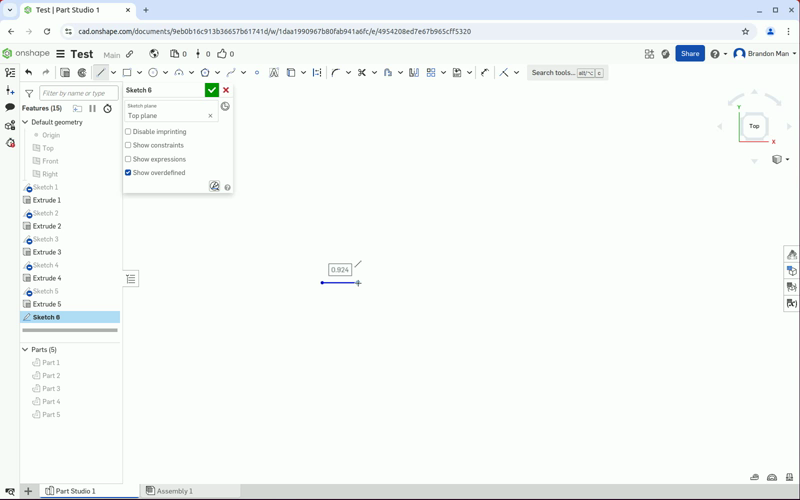
scroll(-6)
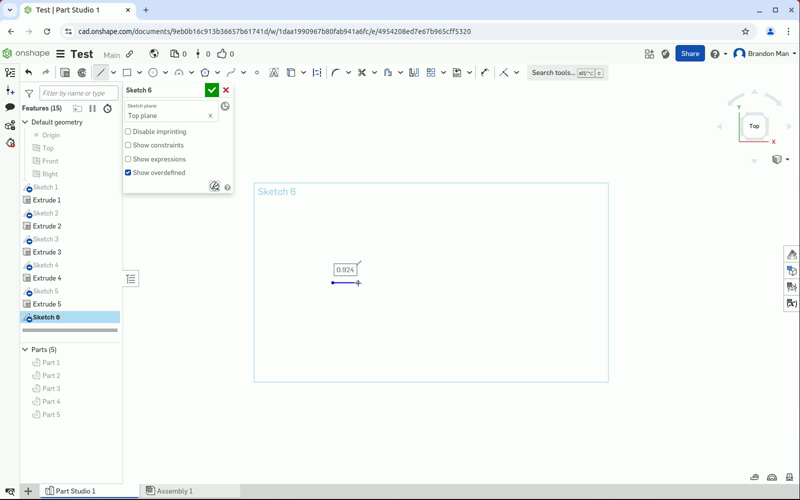
scroll(-6)
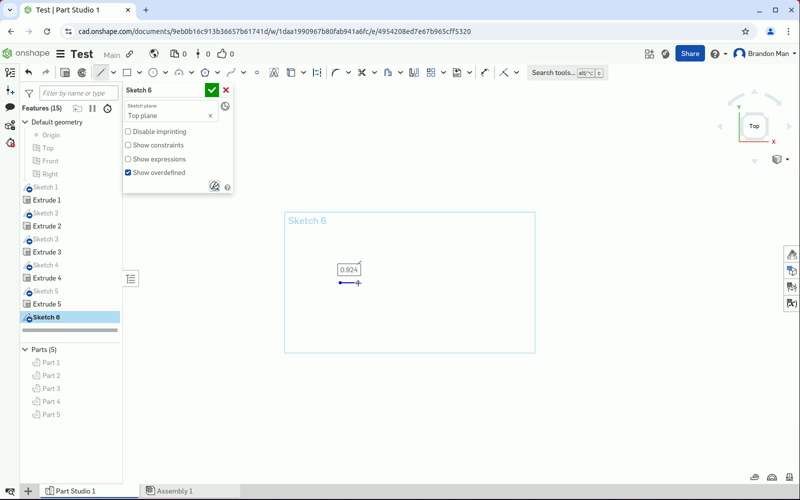
scroll(-6)
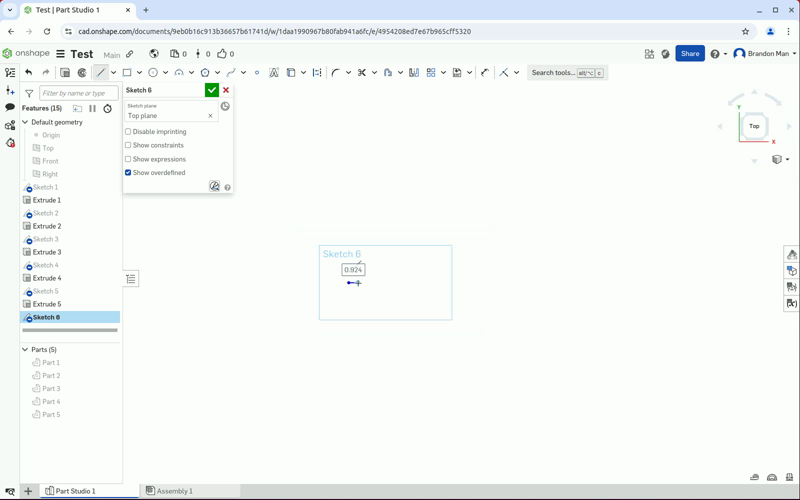
scroll(-6)
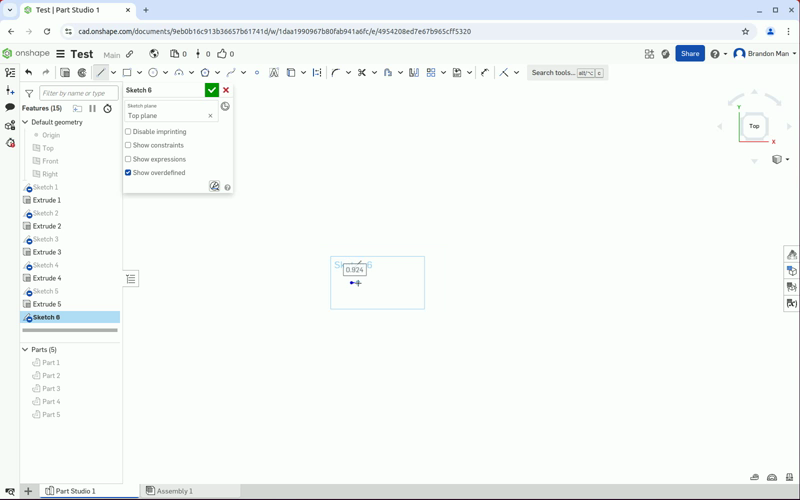
scroll(-6)
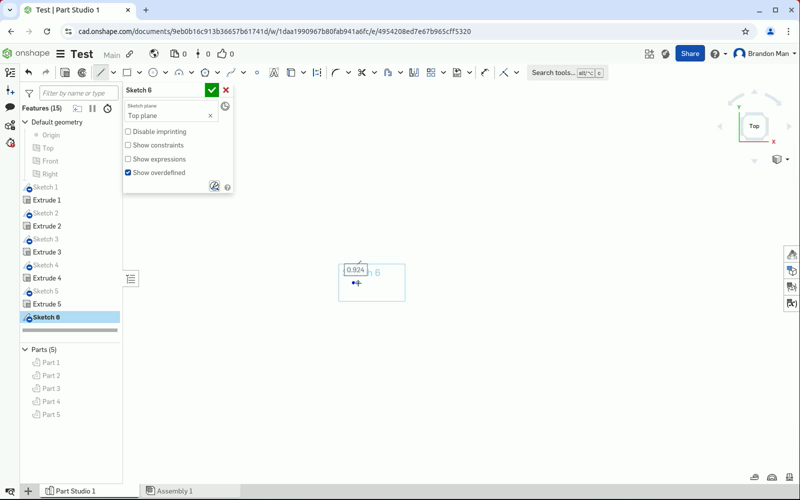
key_up(shift)
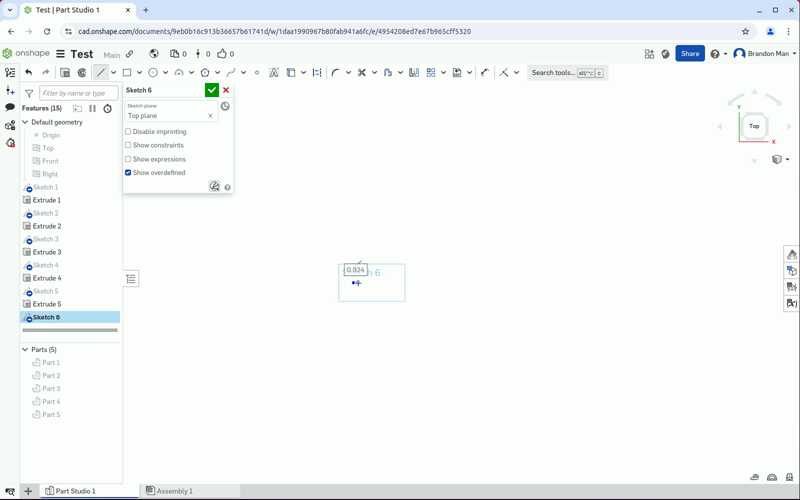
key(esc)
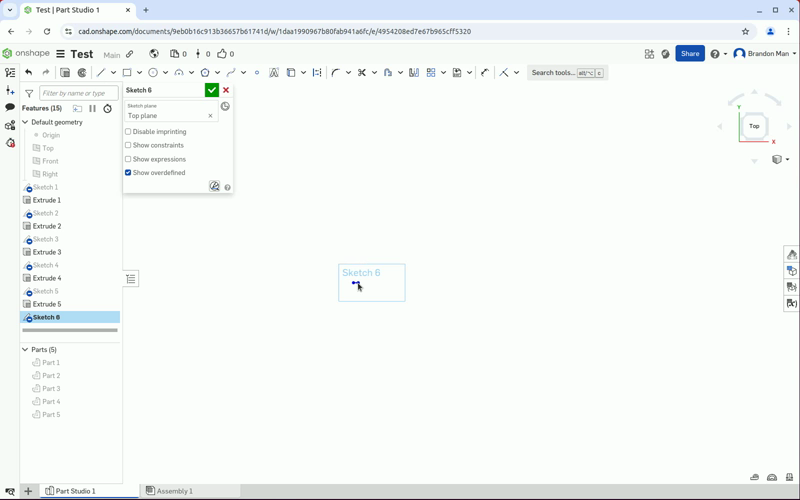
key(a)
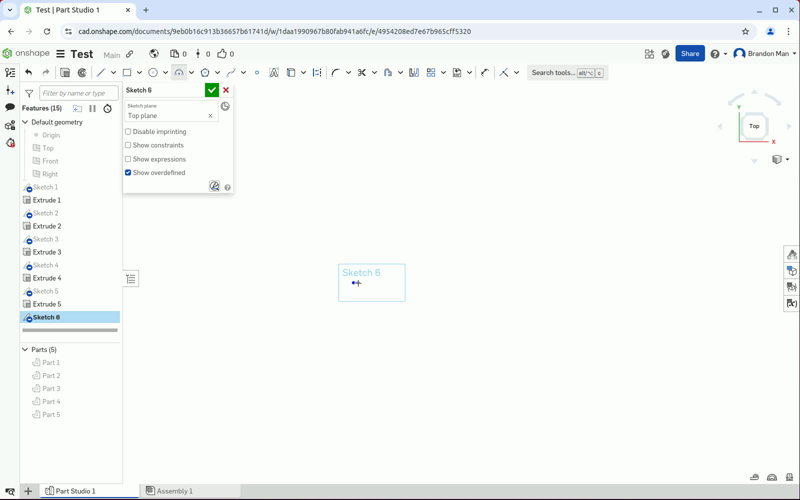
mouse_move(358, 282)
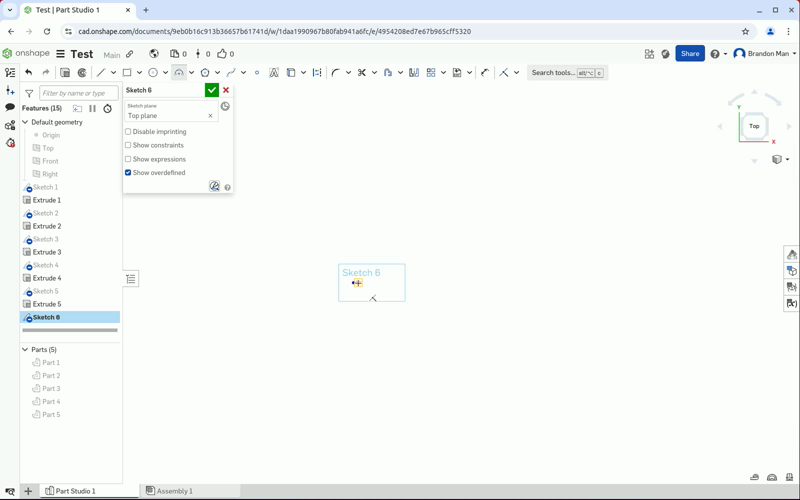
click(358, 282)
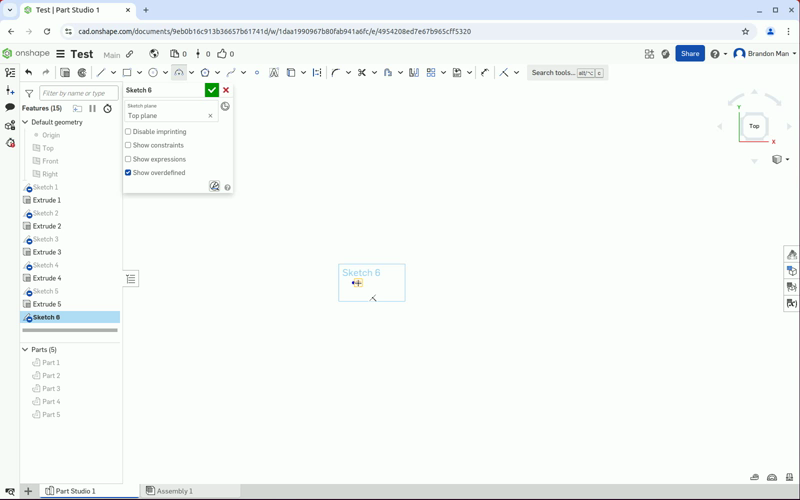
key_down(shift)
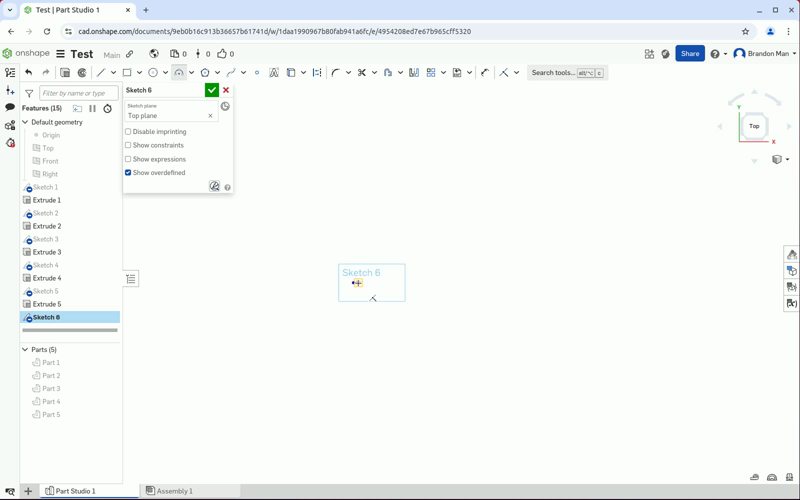
mouse_move(450, 282)
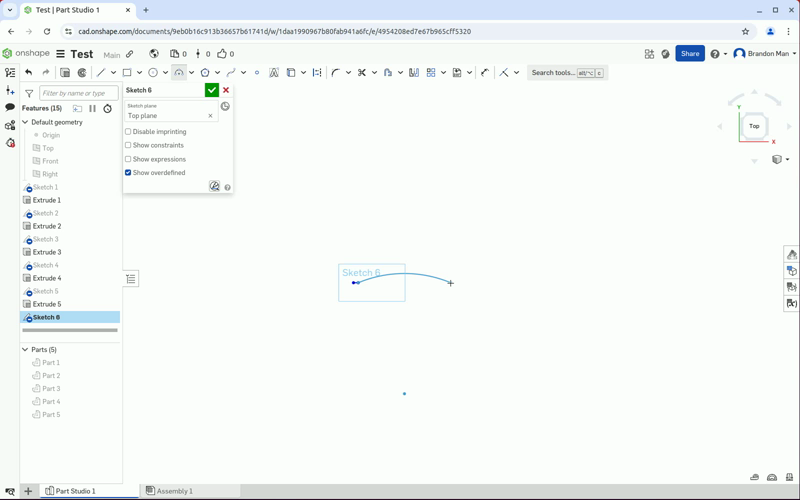
click(450, 282)
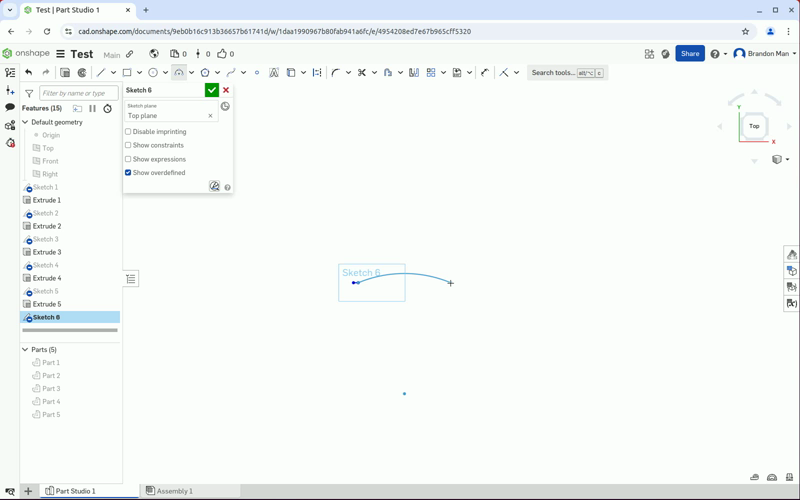
mouse_move(404, 236)
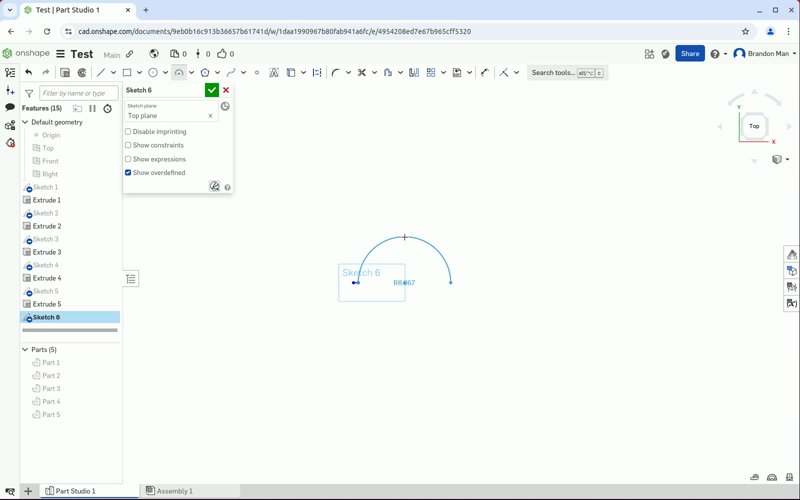
click(404, 236)
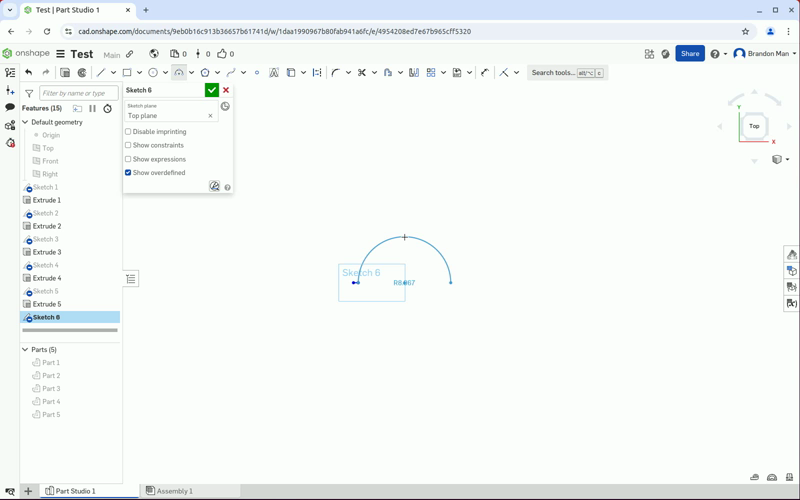
key_up(shift)
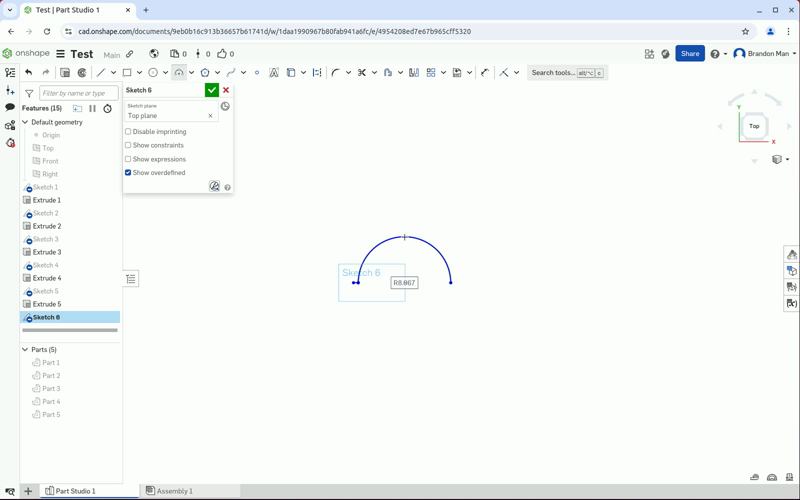
key(esc)
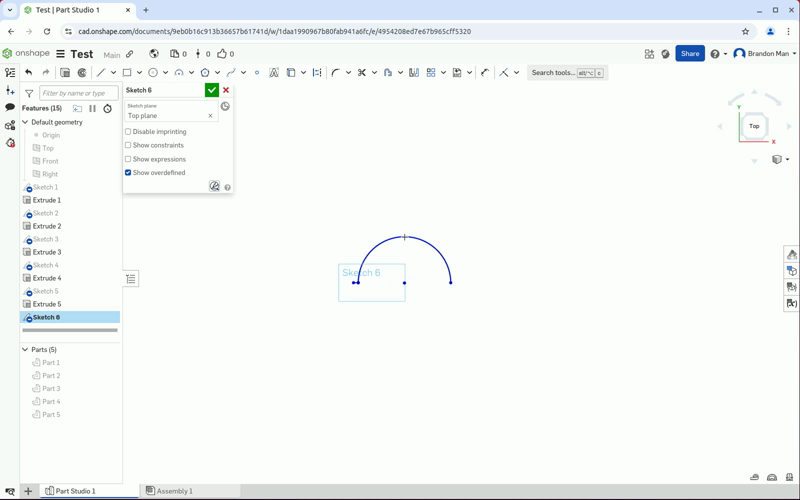
key(l)
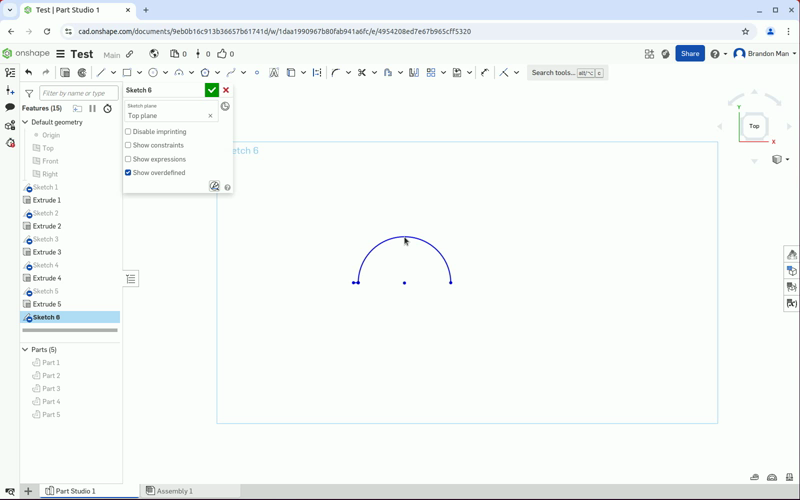
mouse_move(450, 282)
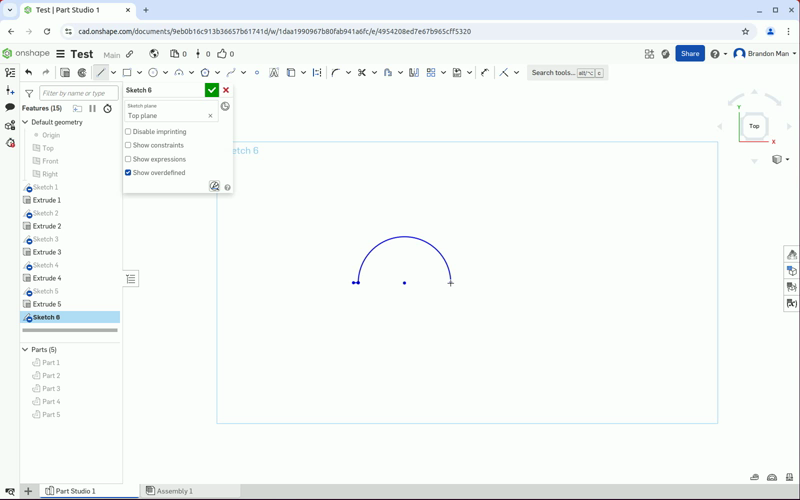
click(450, 282)
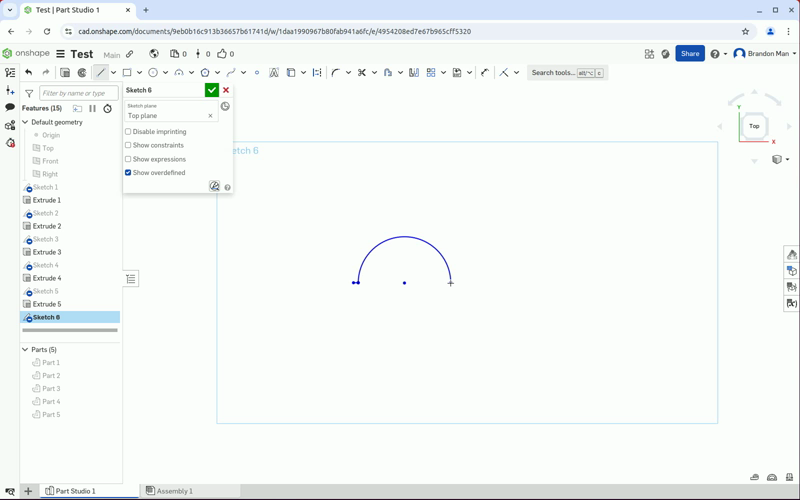
key_down(shift)
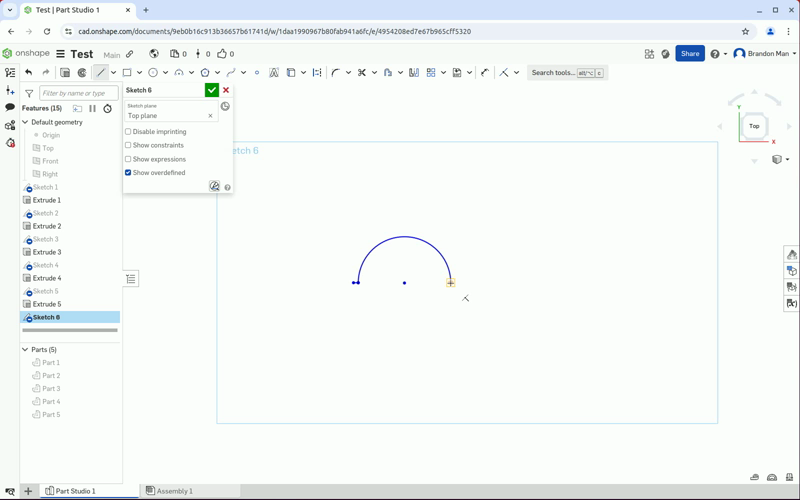
mouse_move(480, 282)
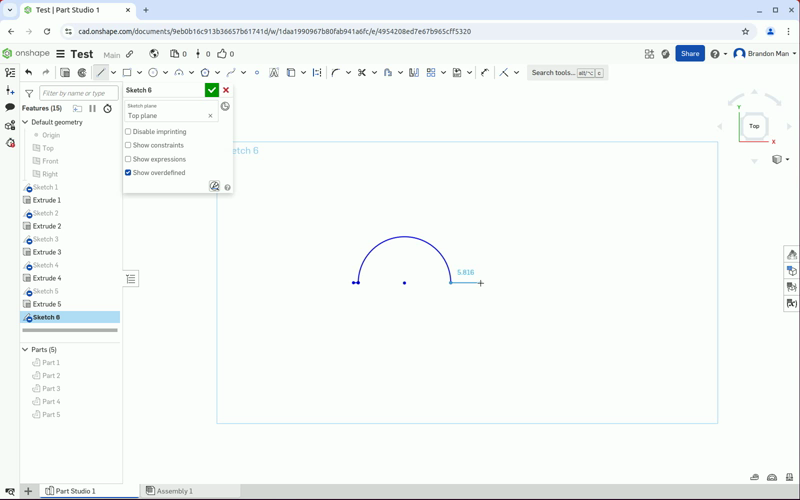
mouse_move(455, 282)
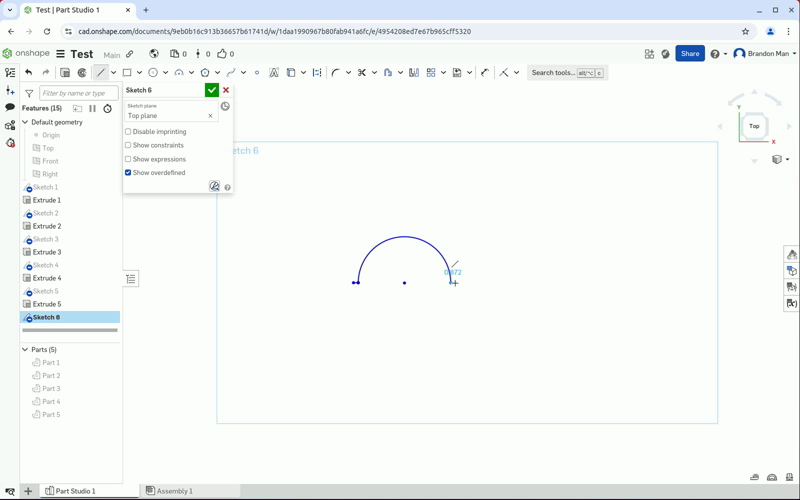
scroll(6)
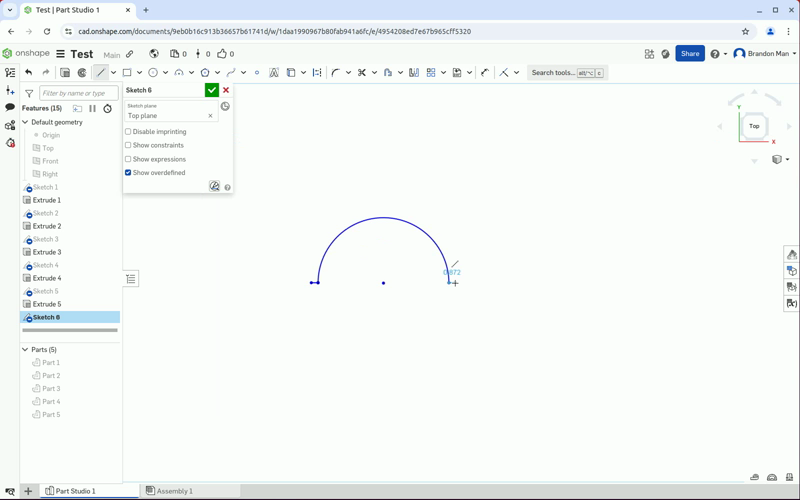
scroll(6)
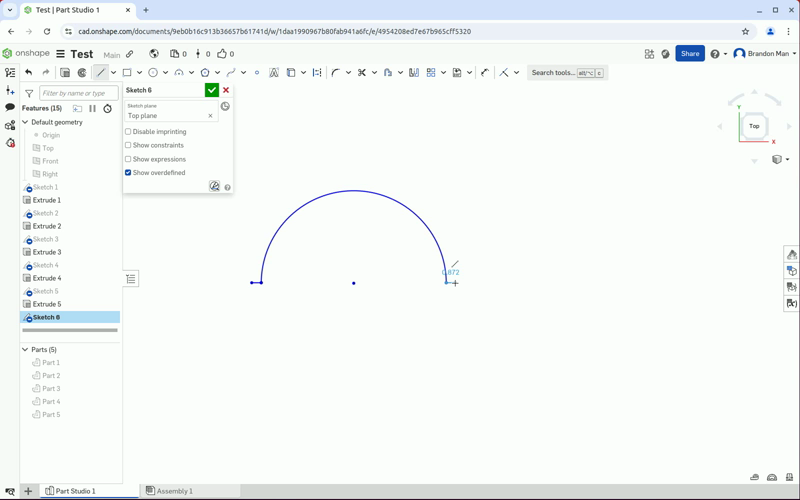
scroll(6)
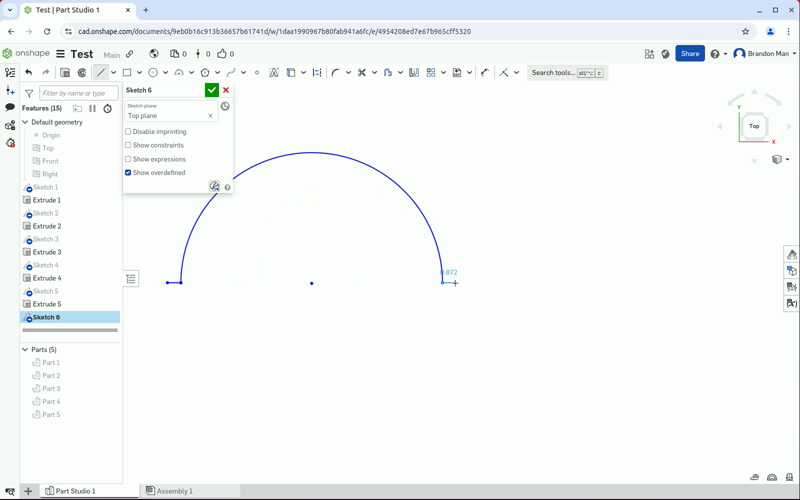
scroll(6)
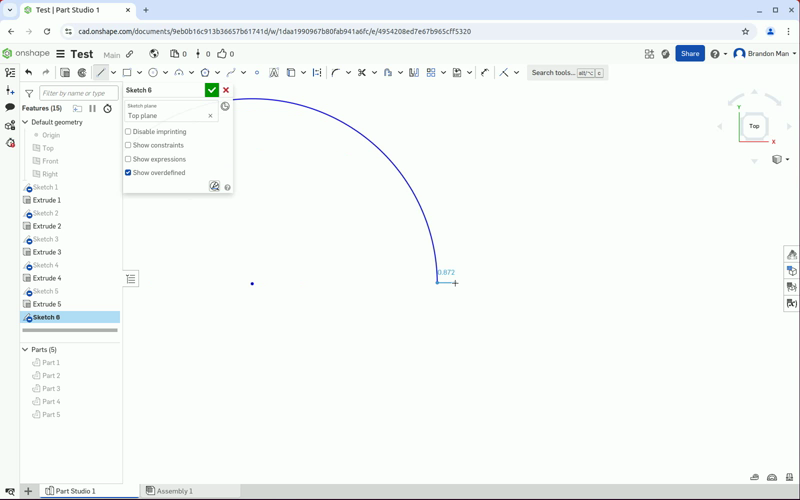
scroll(6)
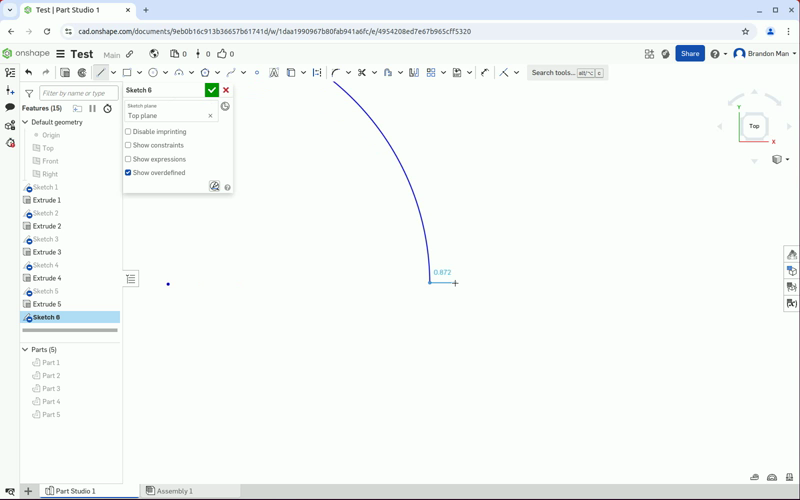
scroll(6)
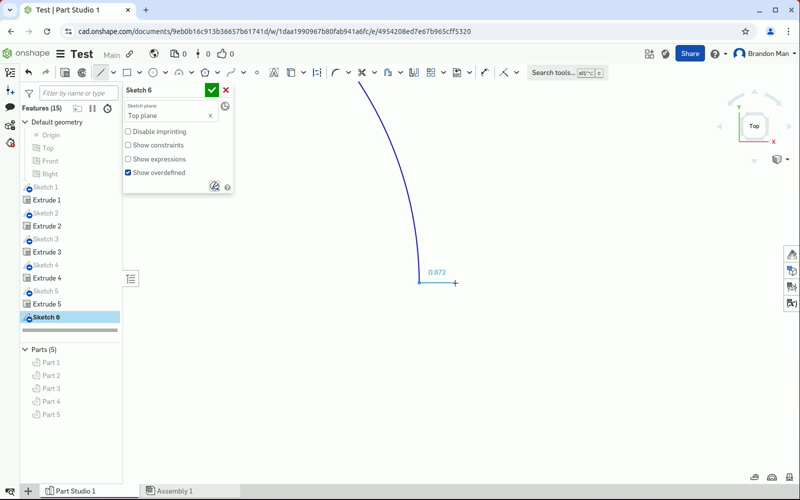
scroll(6)
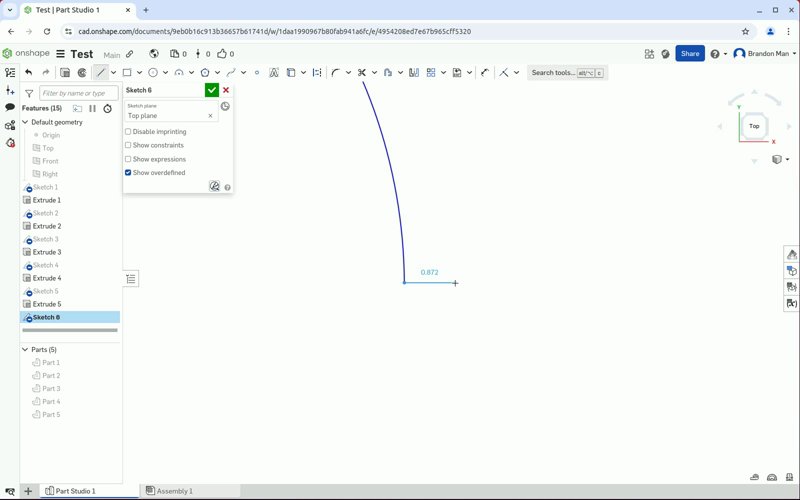
click(455, 282)
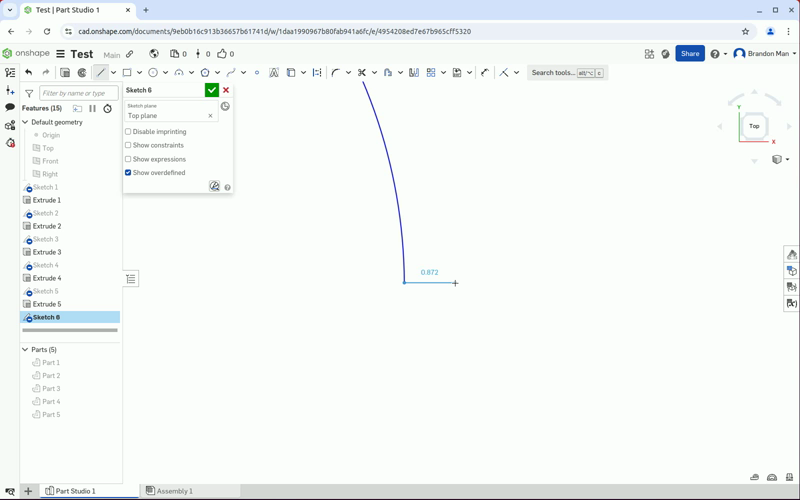
scroll(-6)
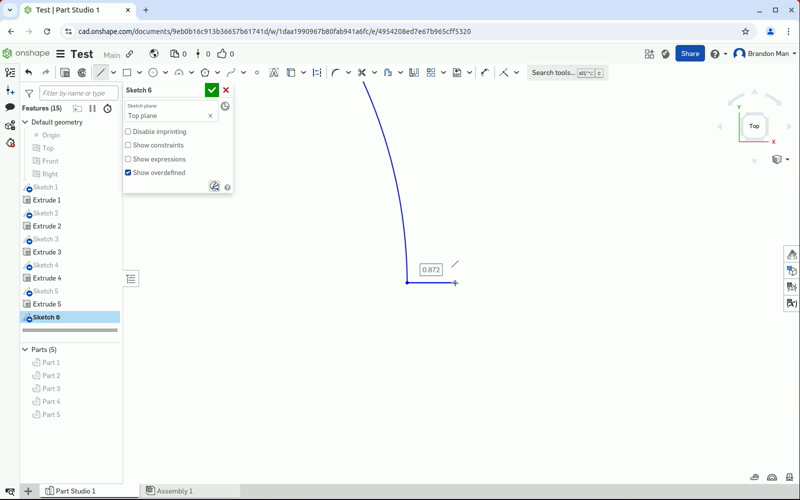
scroll(-6)
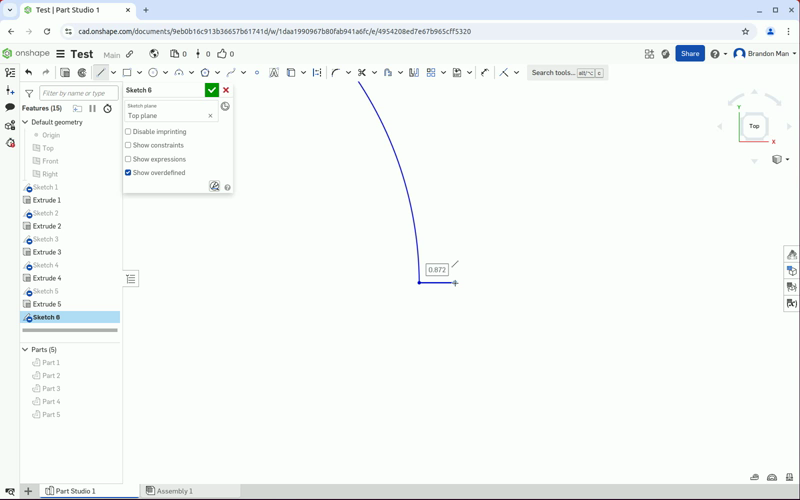
scroll(-6)
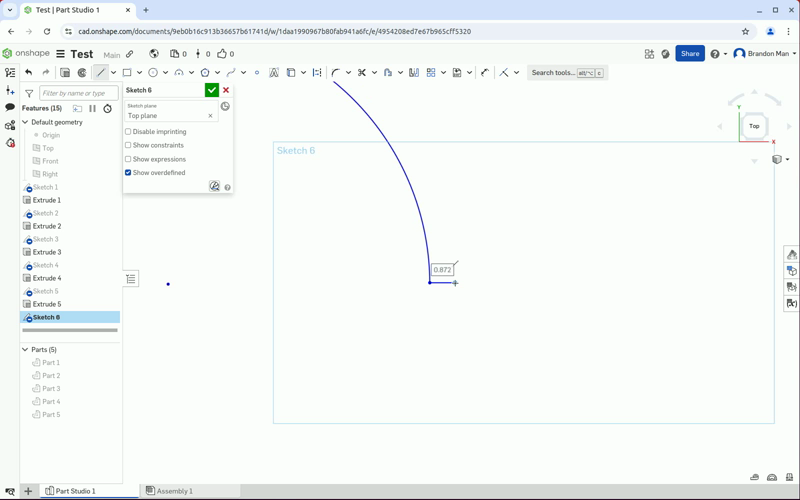
scroll(-6)
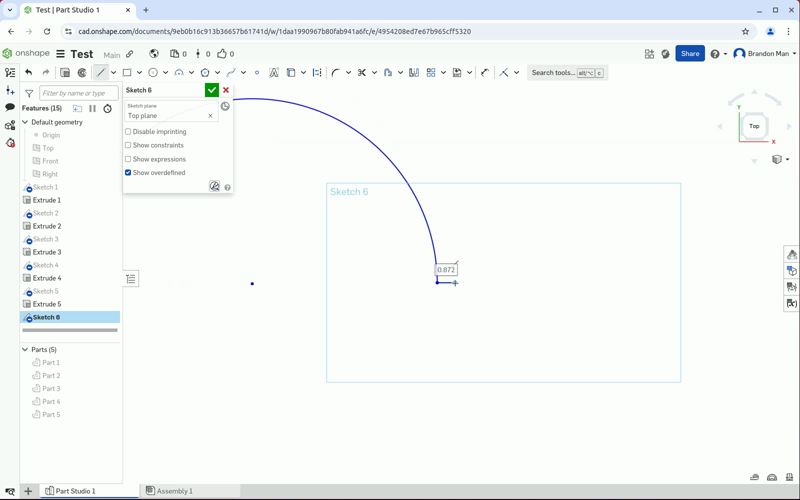
scroll(-6)
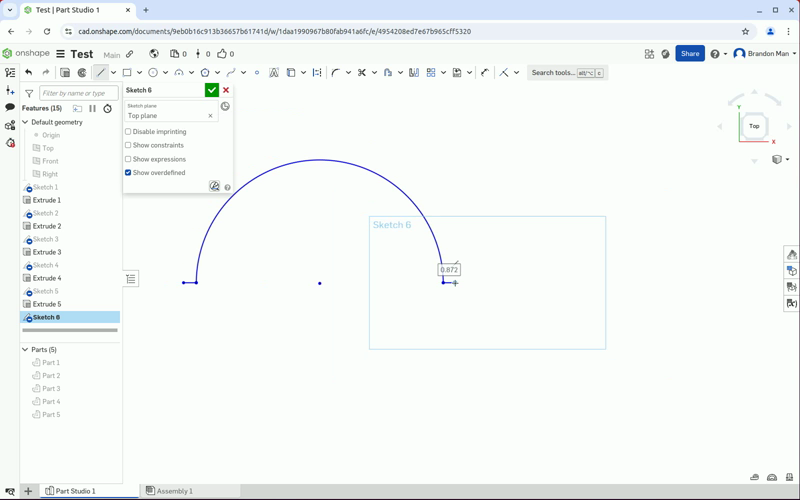
scroll(-6)
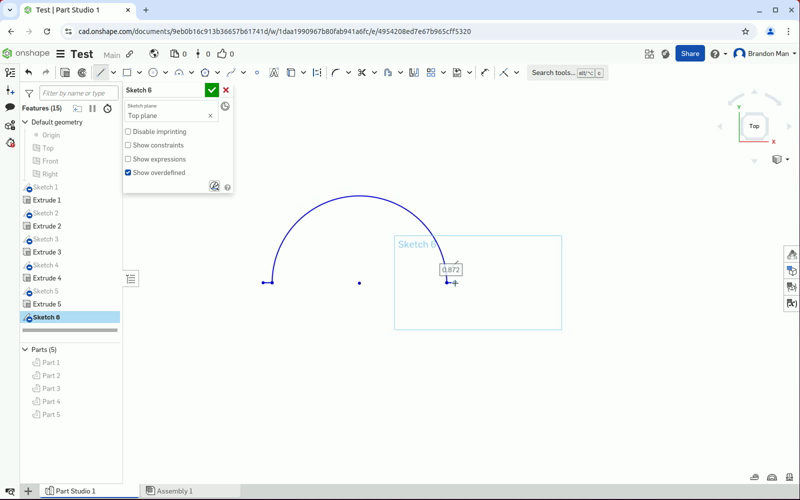
scroll(-6)
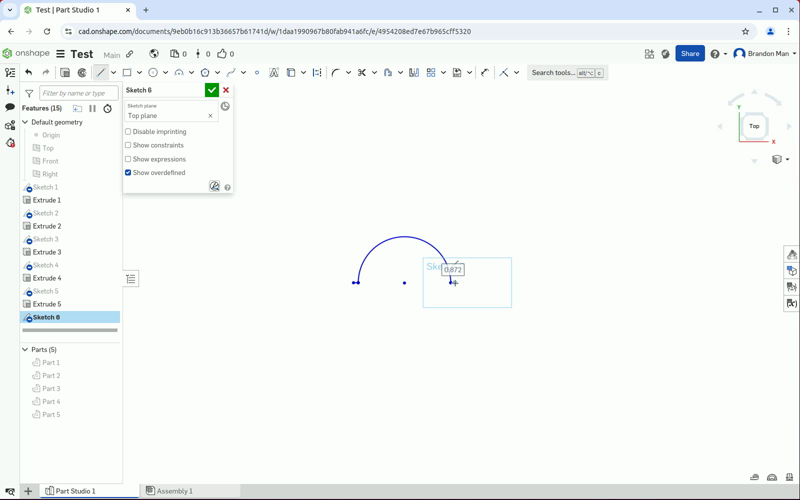
key_up(shift)
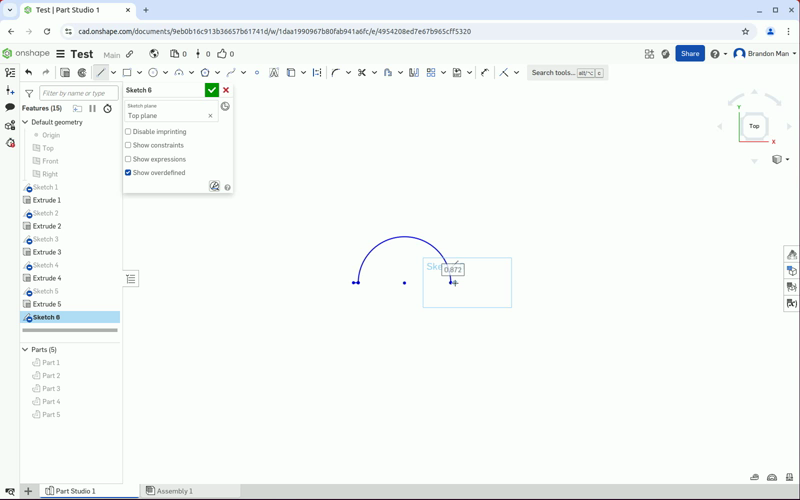
key(esc)
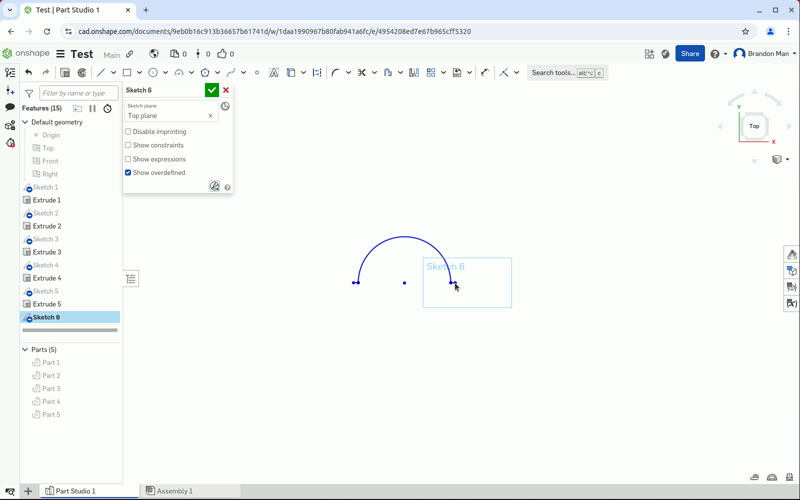
key(a)
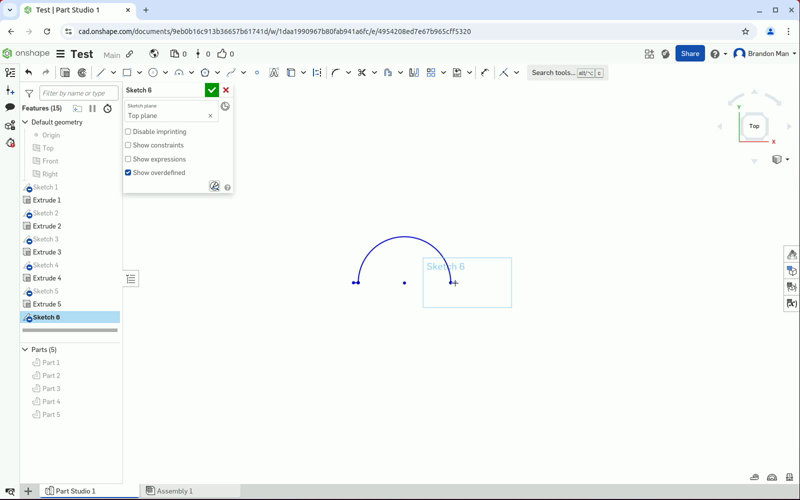
mouse_move(455, 282)
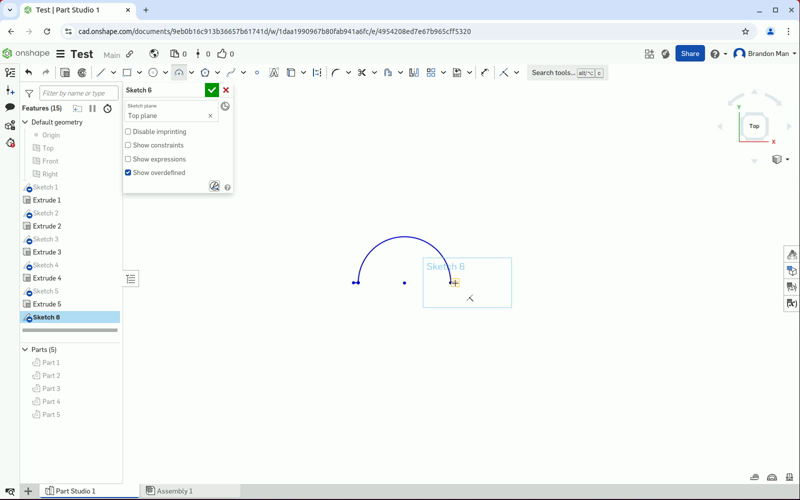
scroll(6)
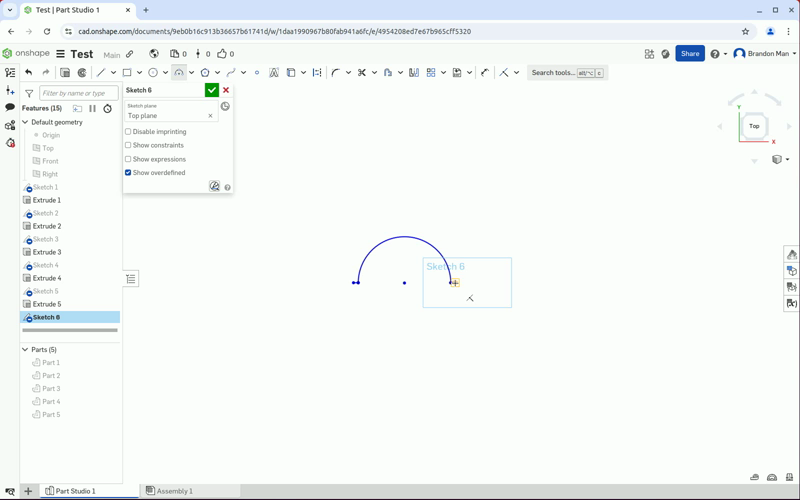
scroll(6)
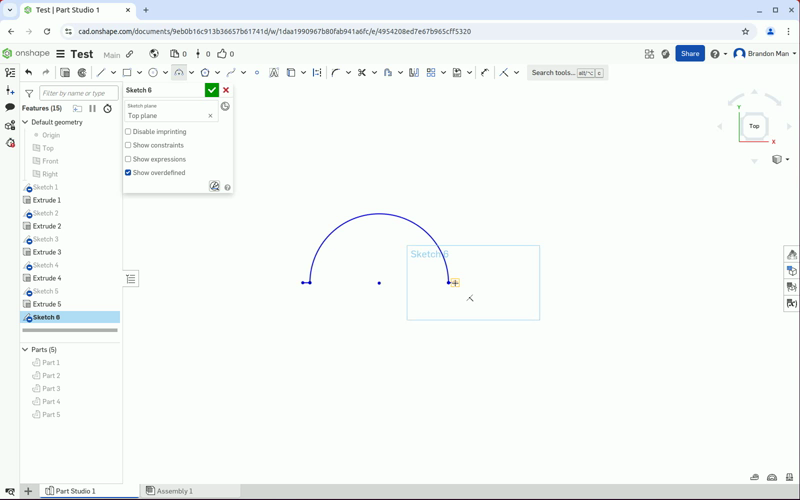
scroll(6)
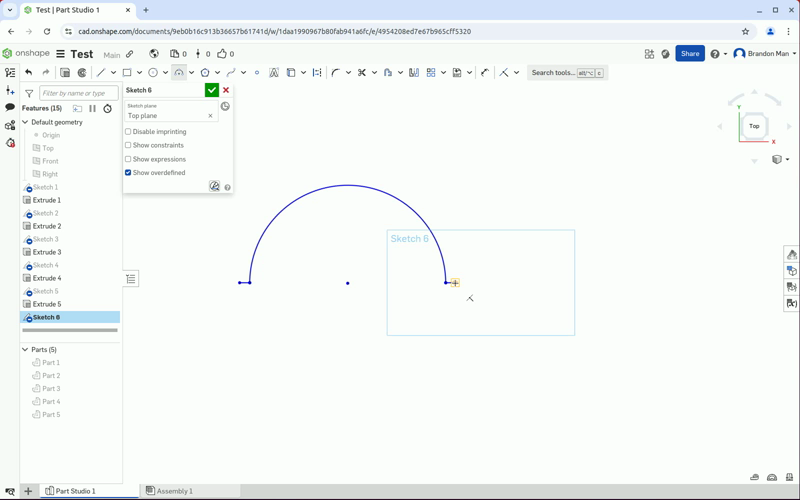
scroll(6)
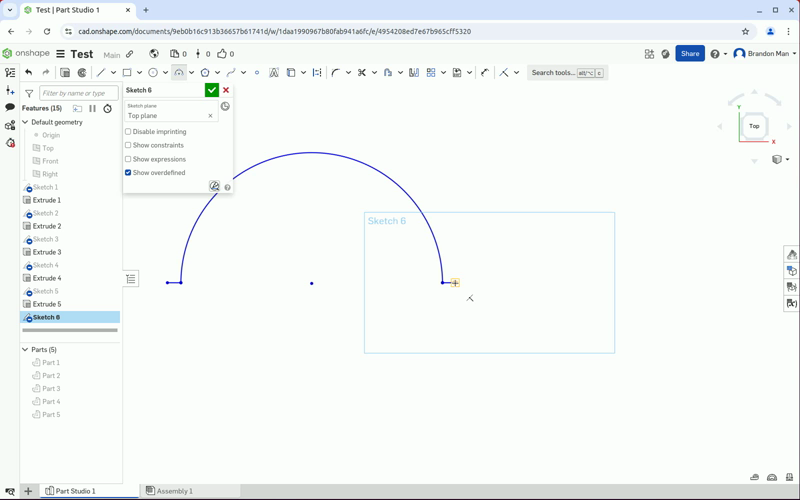
scroll(6)
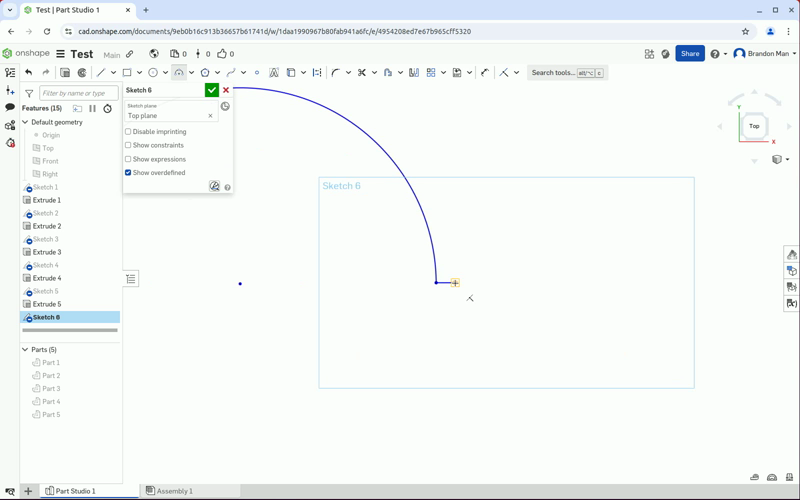
scroll(6)
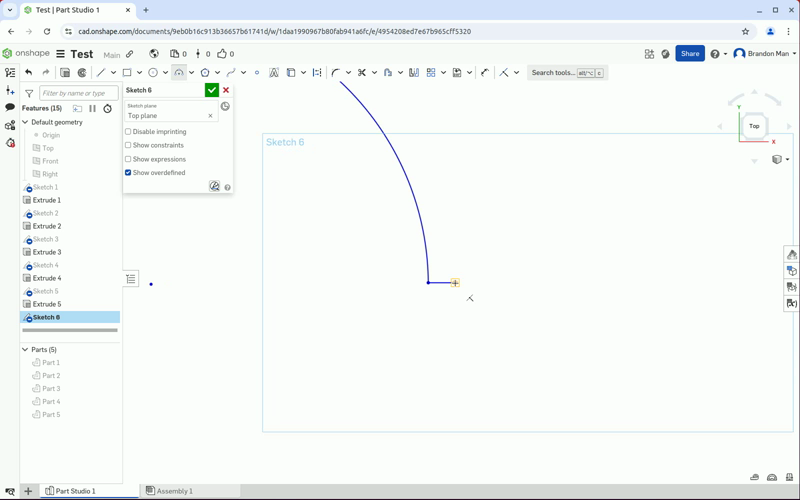
scroll(6)
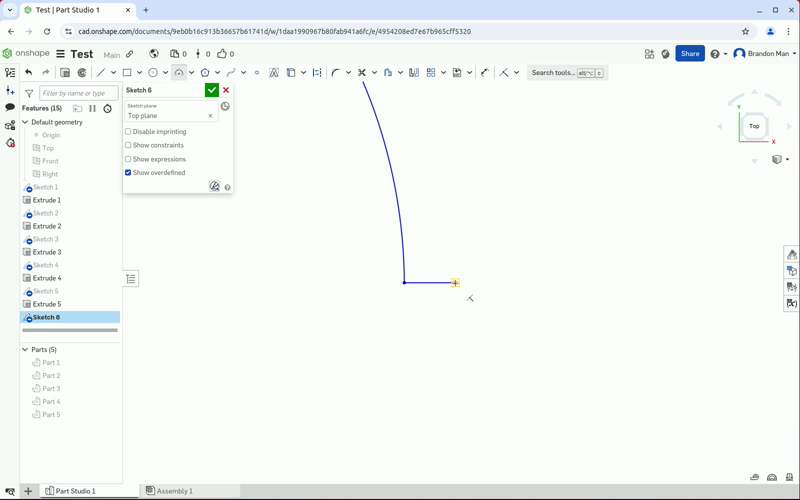
click(455, 282)
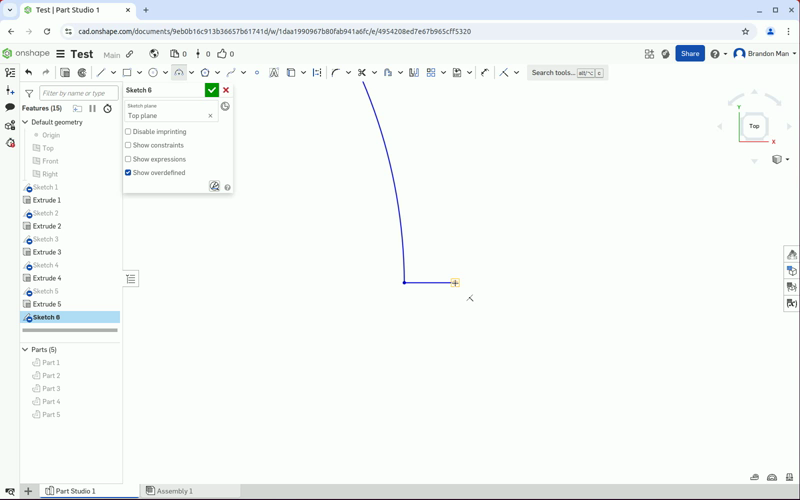
scroll(-6)
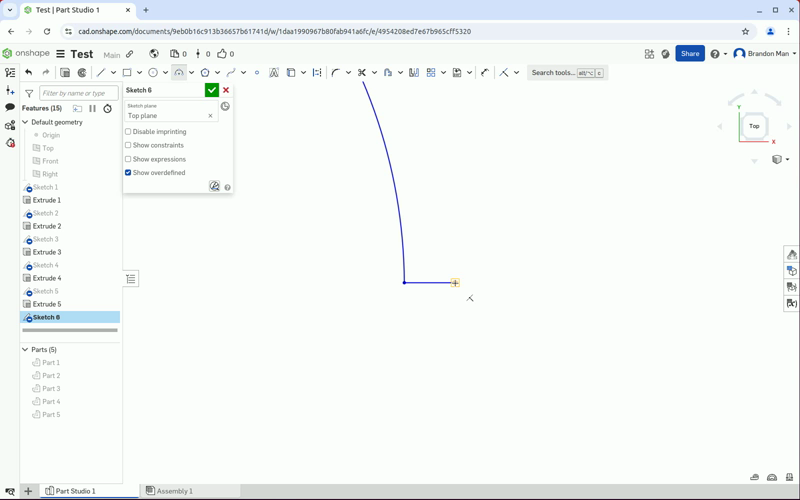
scroll(-6)
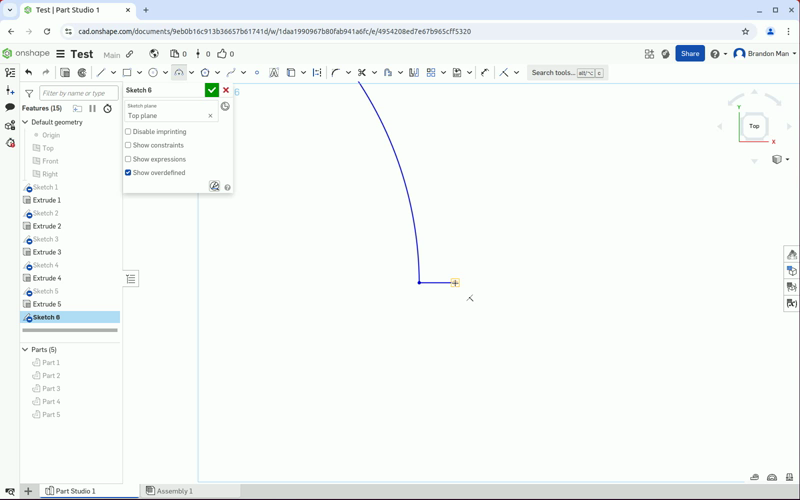
scroll(-6)
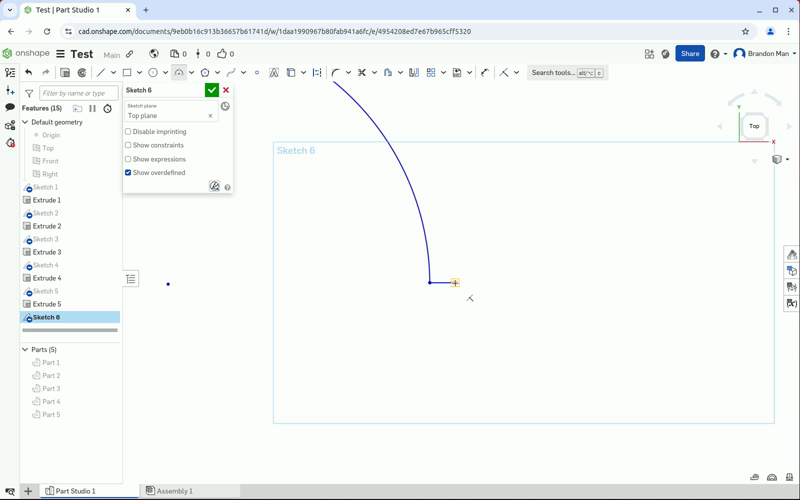
scroll(-6)
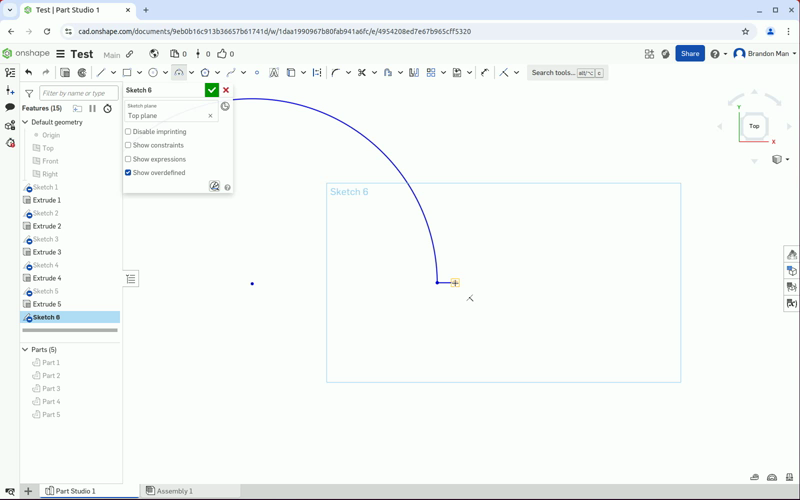
scroll(-6)
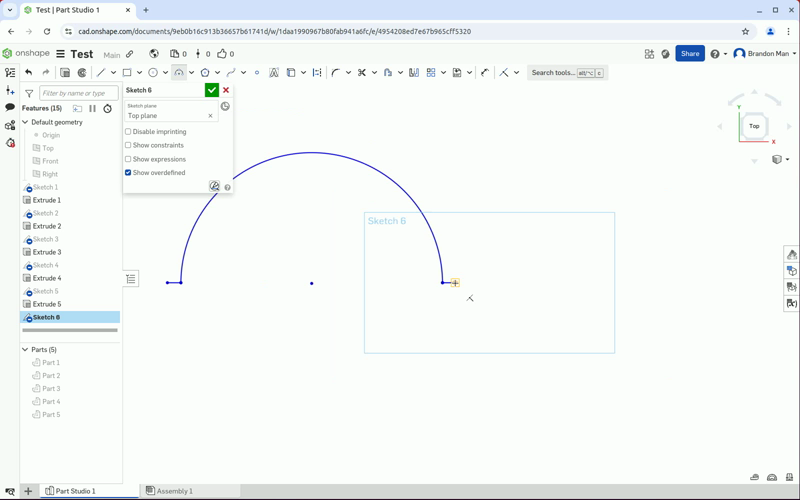
scroll(-6)
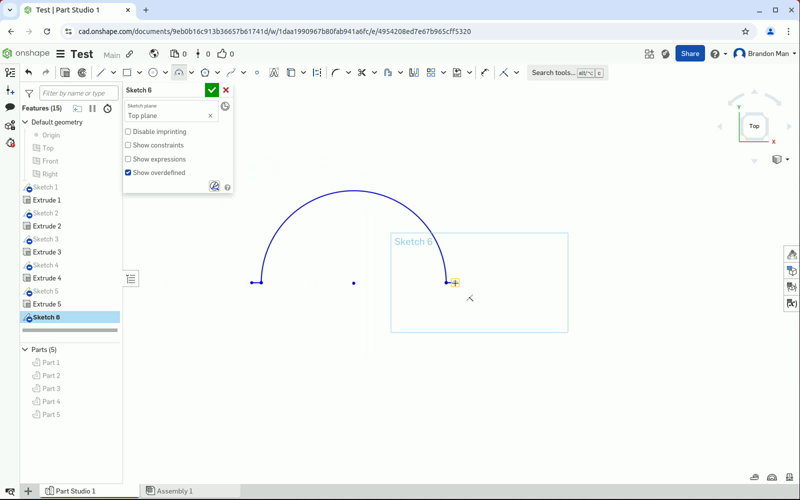
scroll(-6)
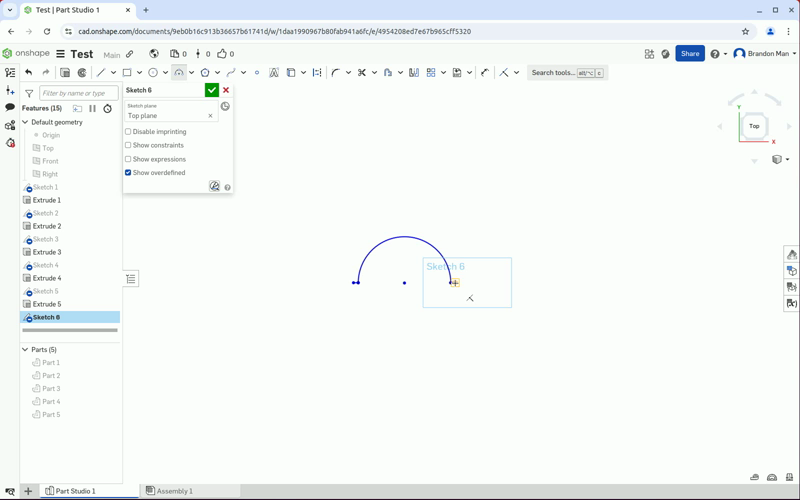
mouse_move(353, 282)
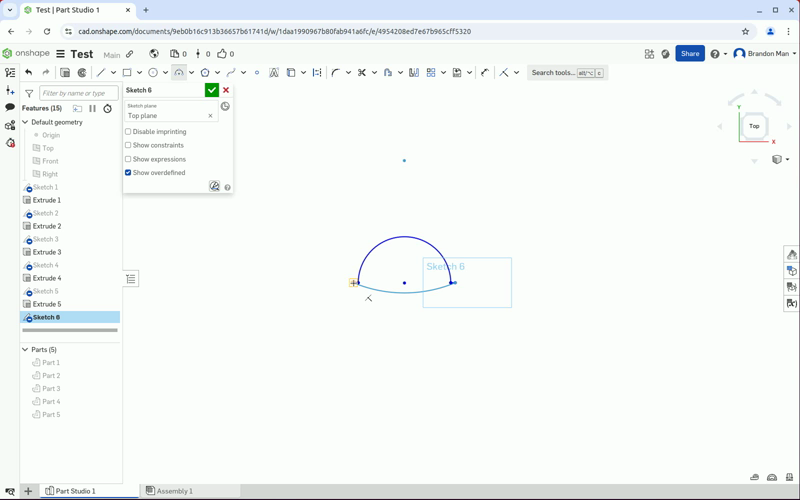
click(353, 282)
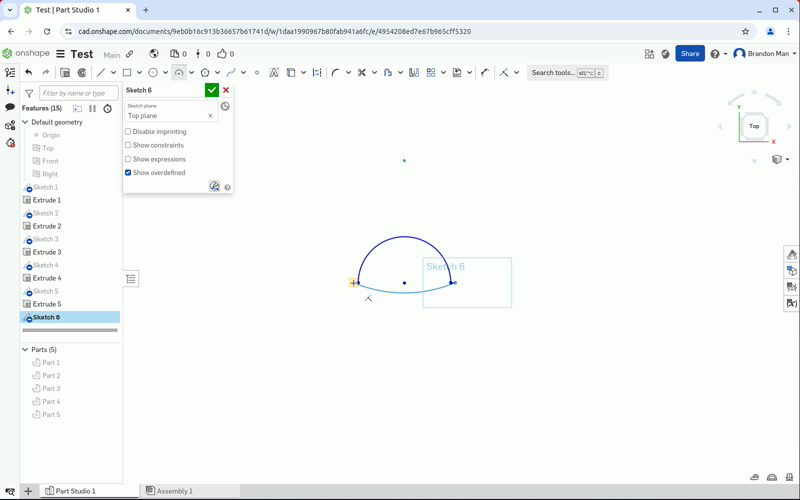
key_down(shift)
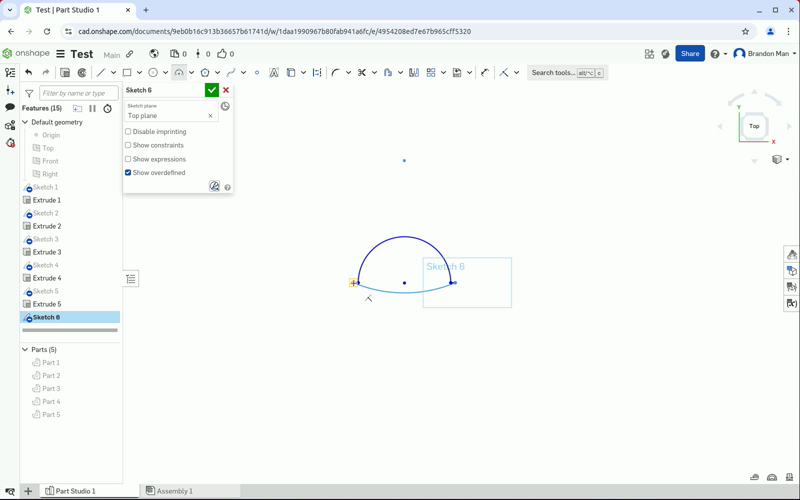
mouse_move(404, 232)
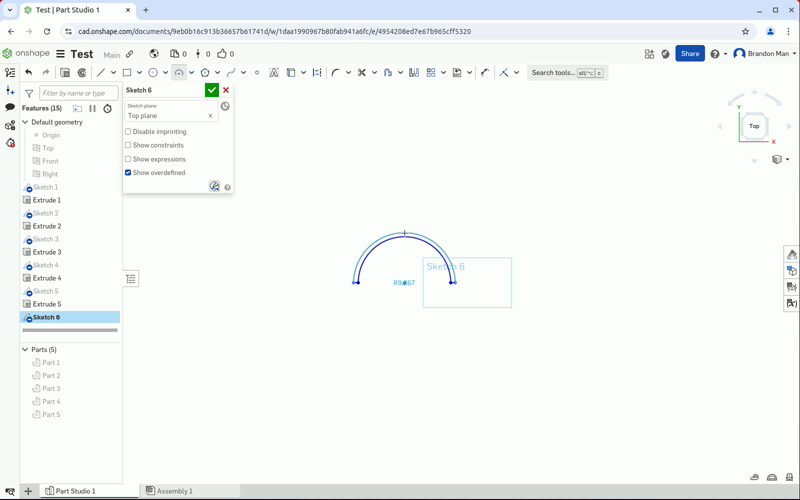
scroll(6)
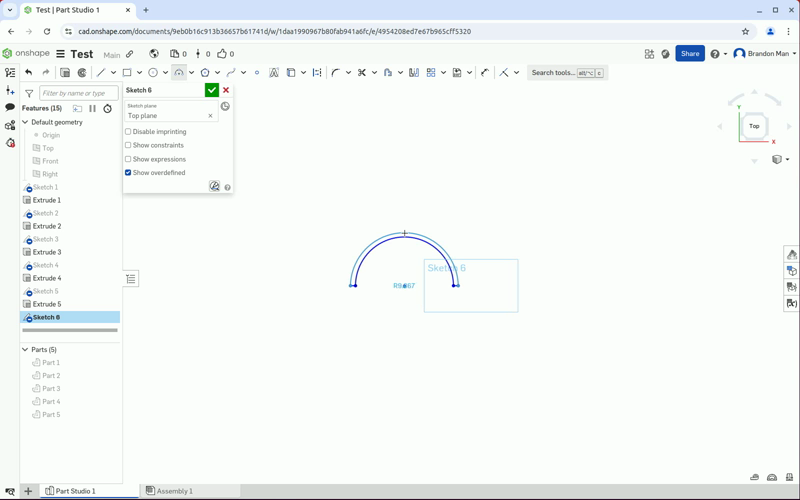
scroll(6)
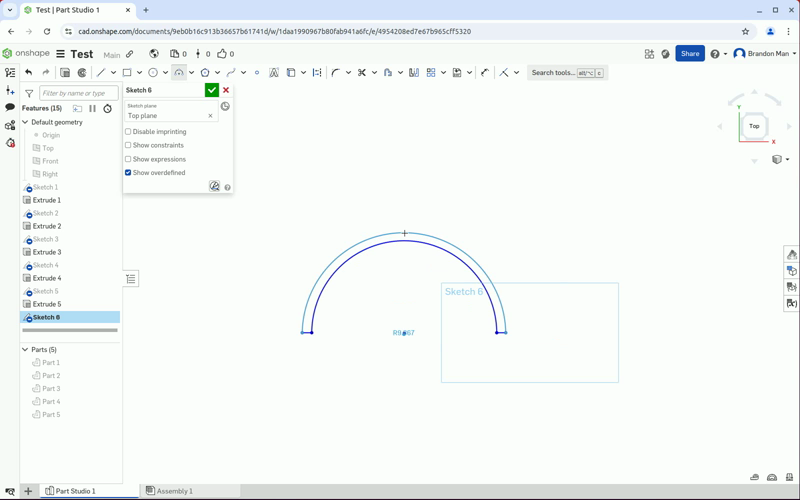
scroll(6)
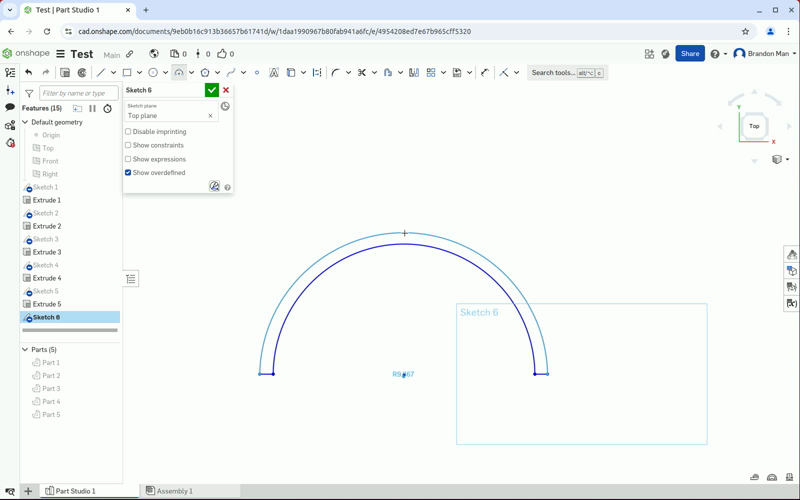
scroll(6)
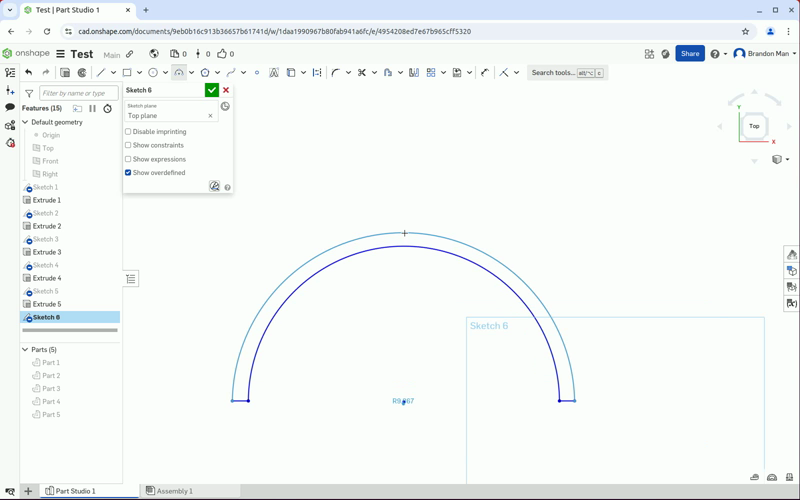
scroll(6)
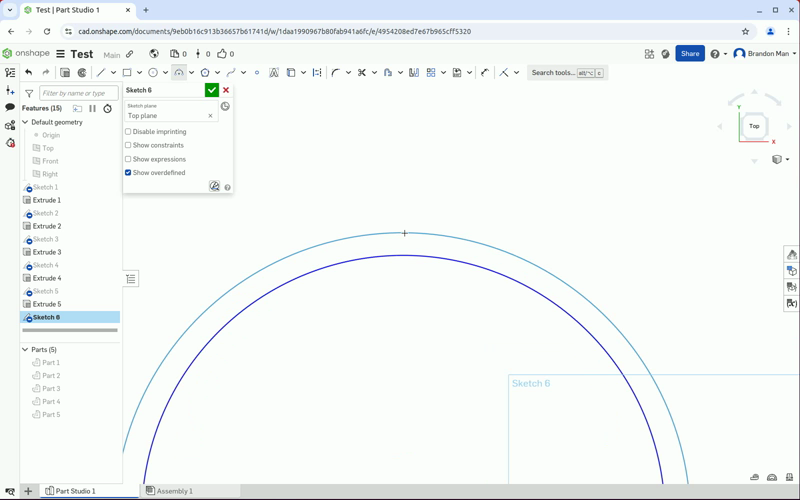
scroll(6)
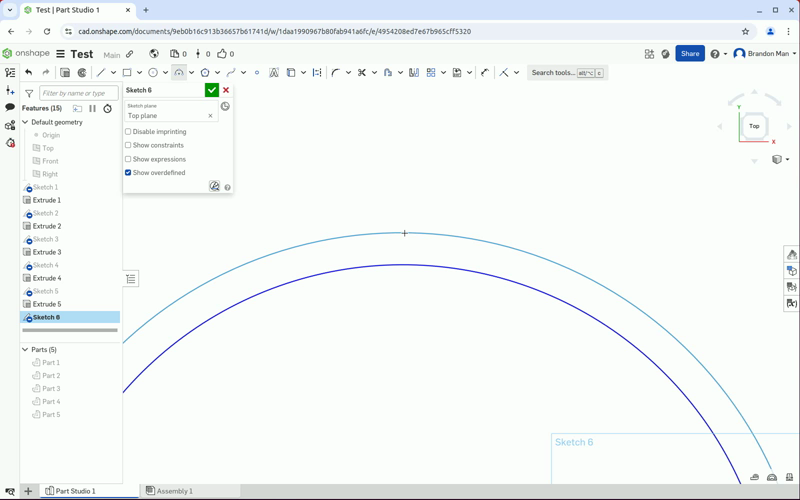
scroll(6)
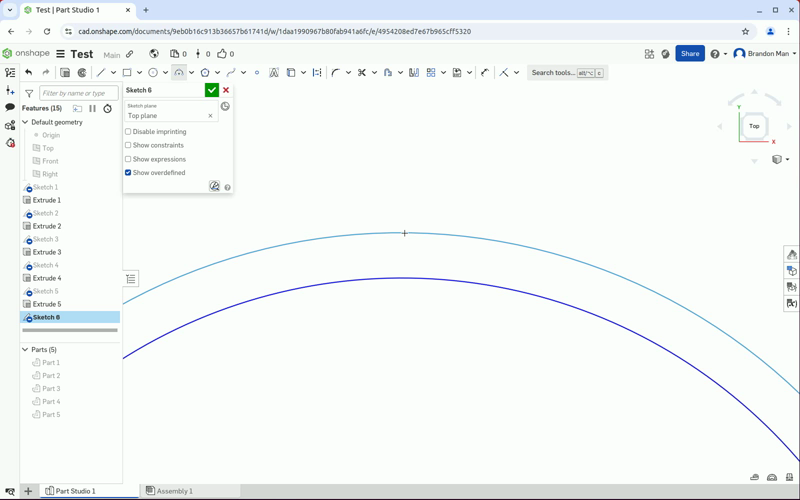
click(404, 232)
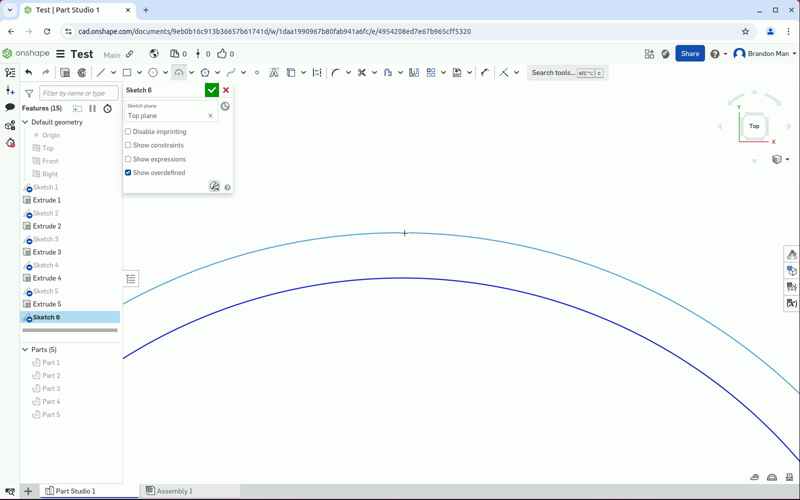
scroll(-6)
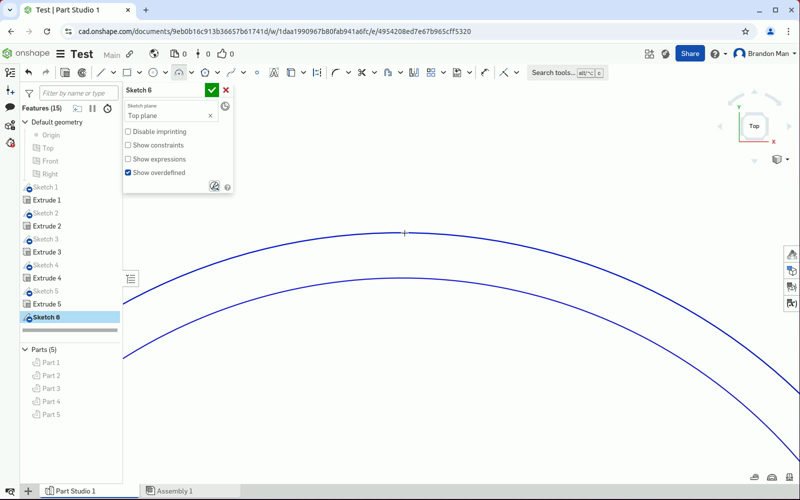
scroll(-6)
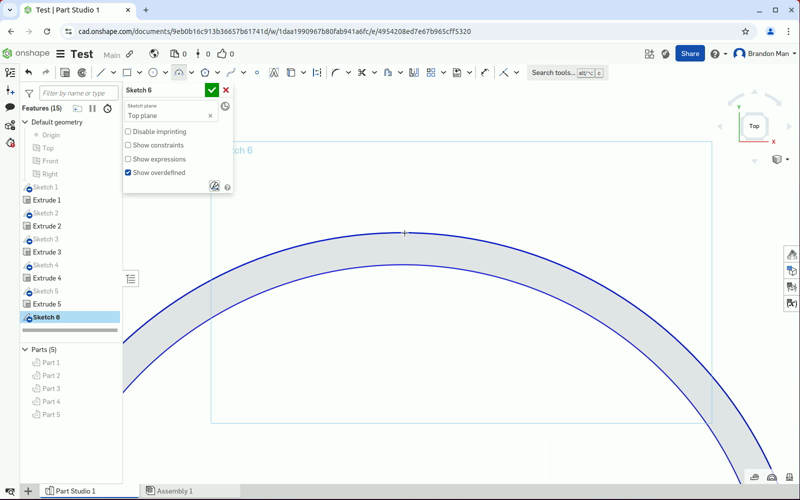
scroll(-6)
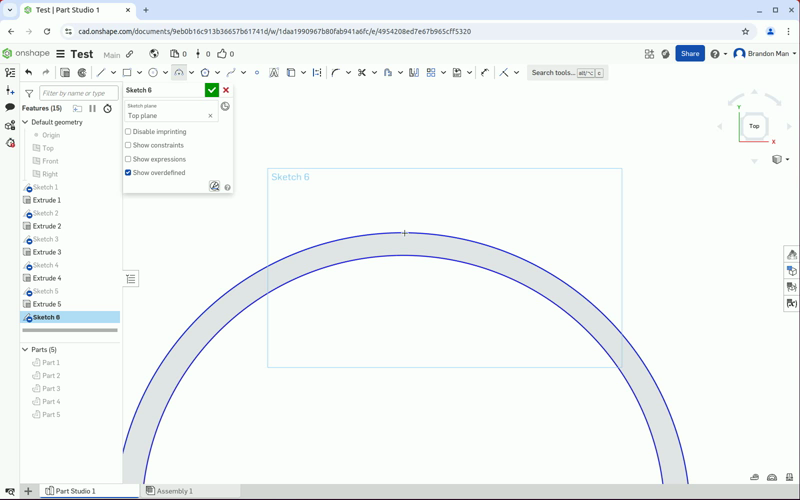
scroll(-6)
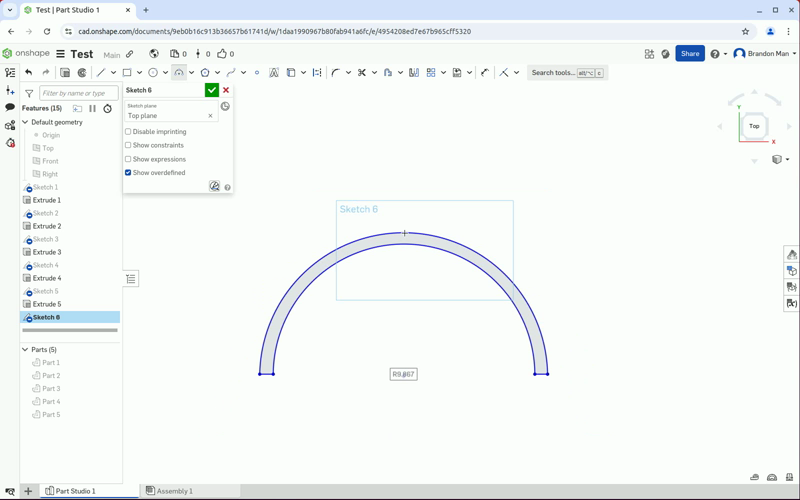
scroll(-6)
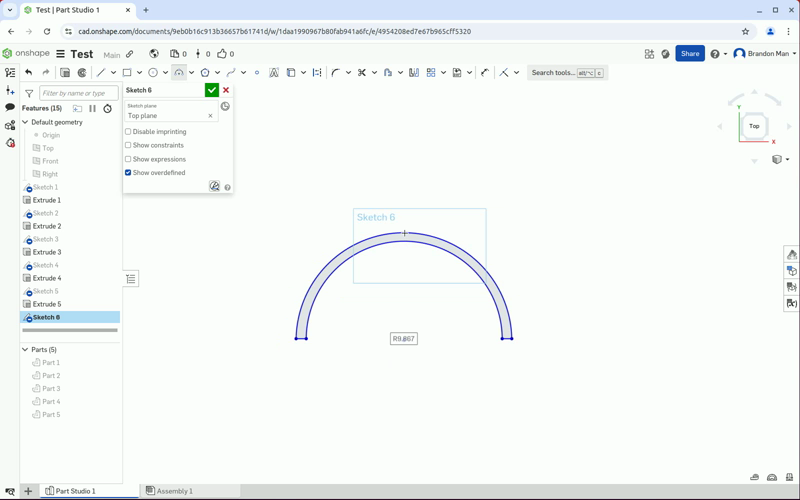
scroll(-6)
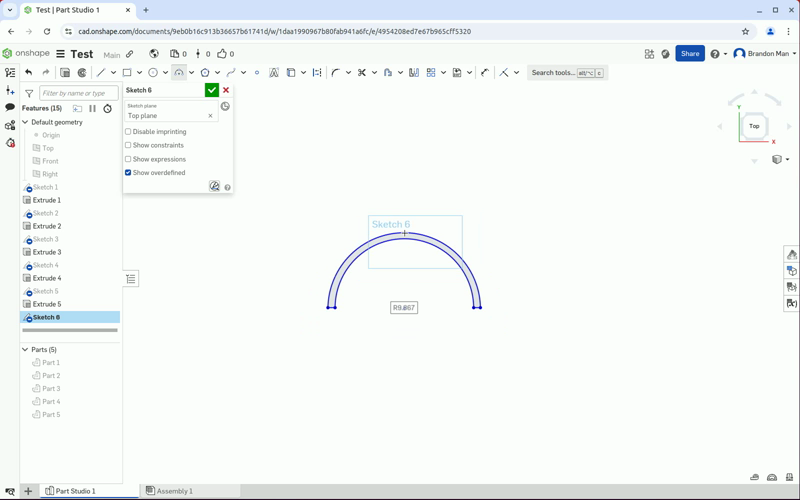
scroll(-6)
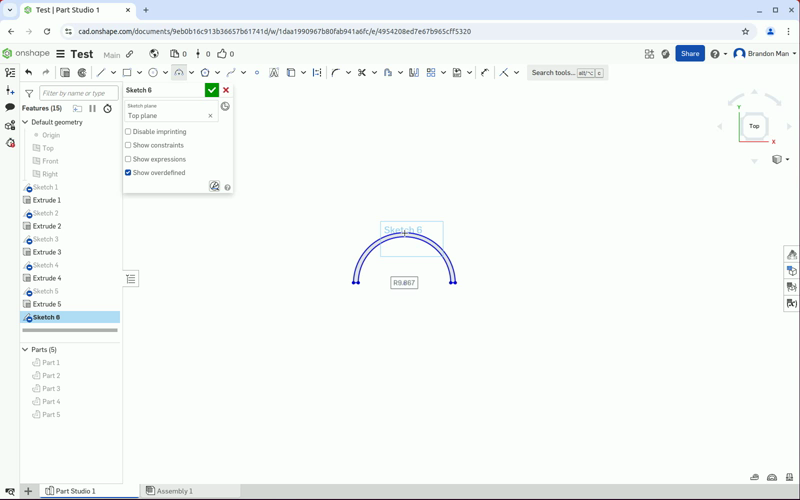
key_up(shift)
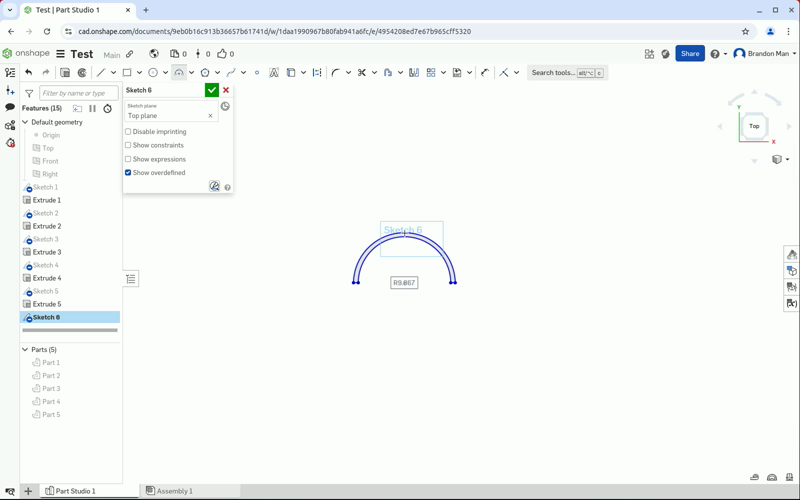
key(esc)
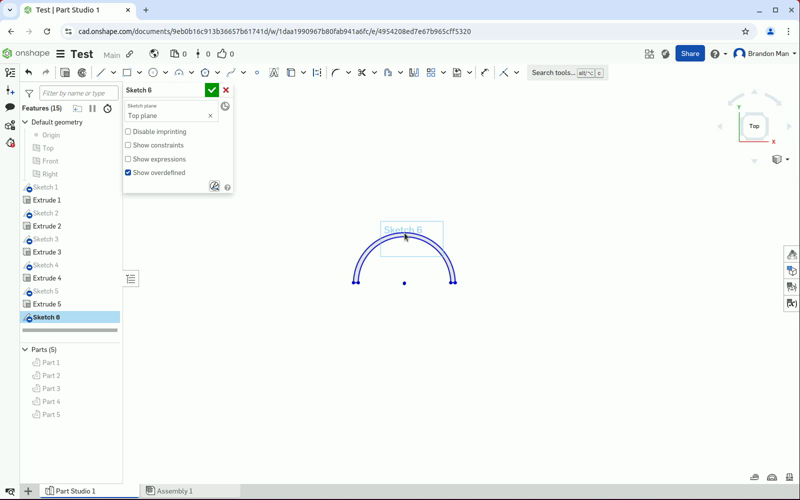
mouse_move(370, 278)
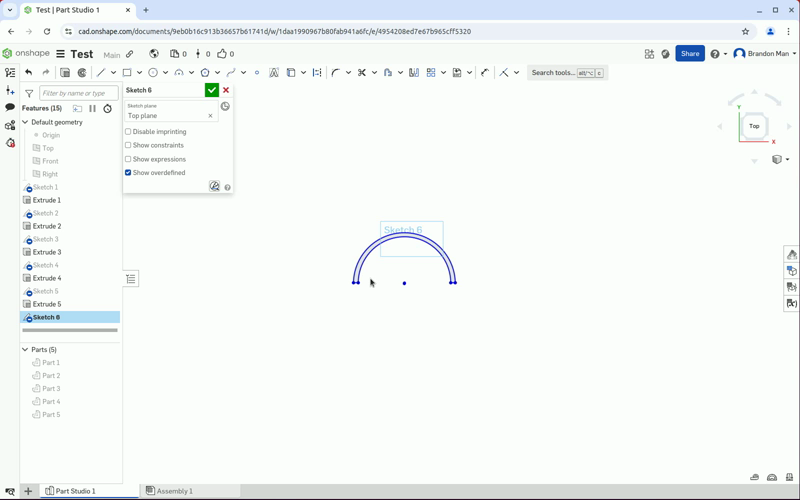
scroll(6)
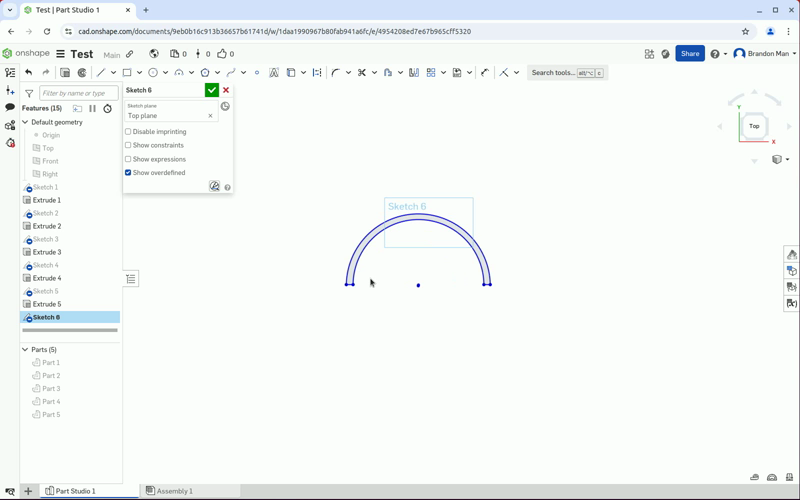
scroll(6)
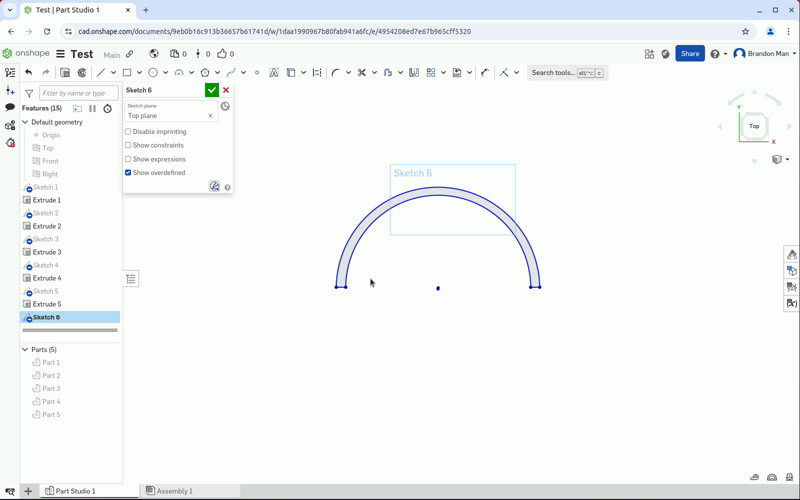
scroll(6)
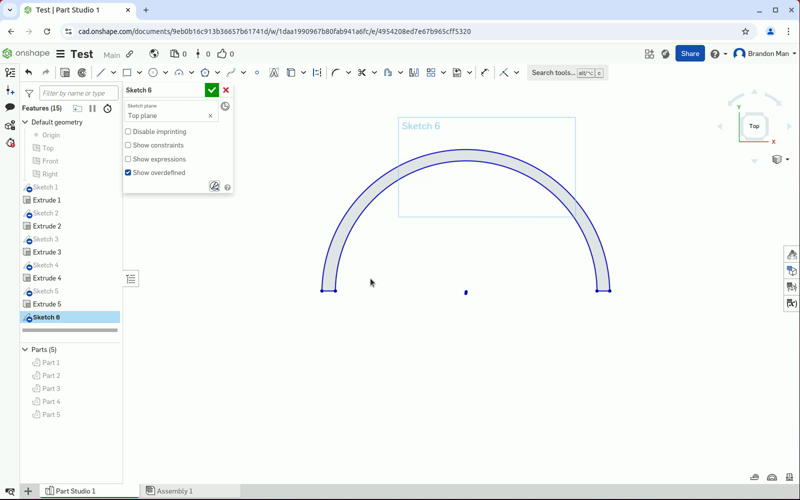
scroll(6)
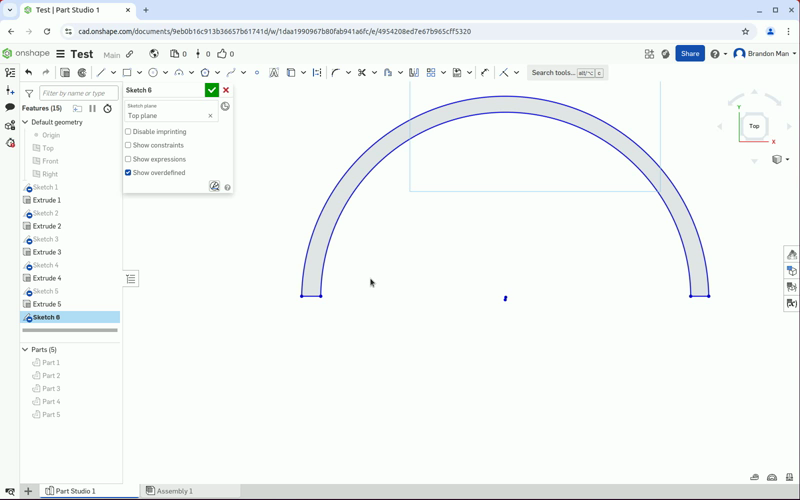
scroll(6)
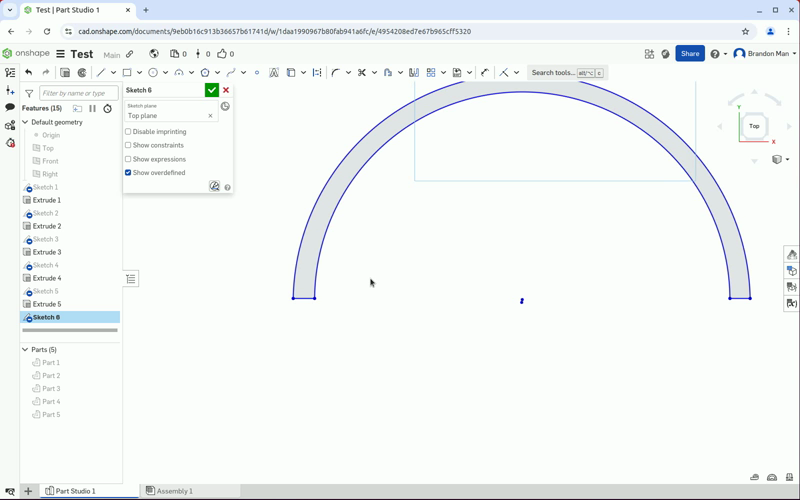
scroll(6)
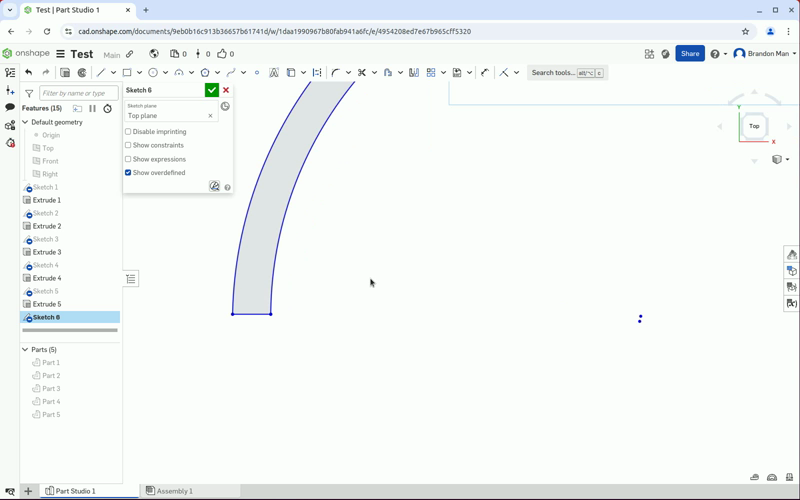
scroll(6)
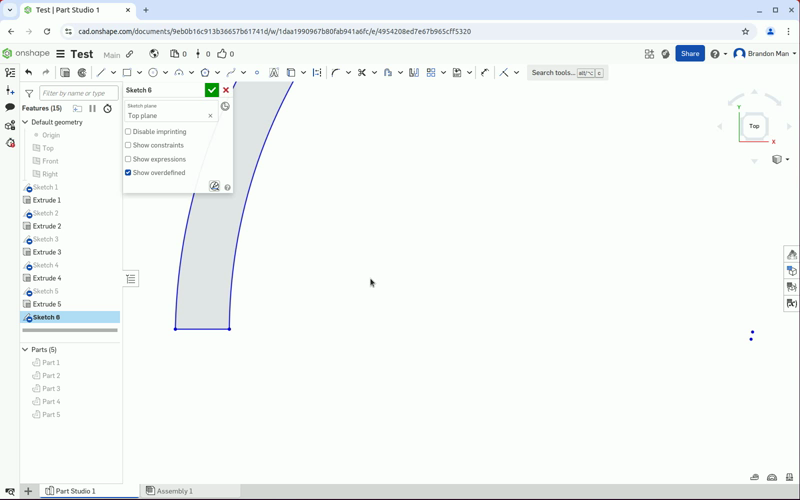
click(370, 278)
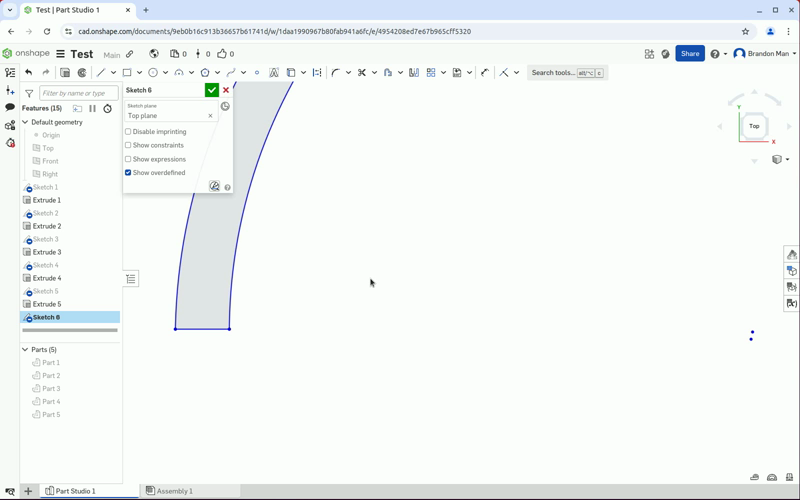
scroll(-6)
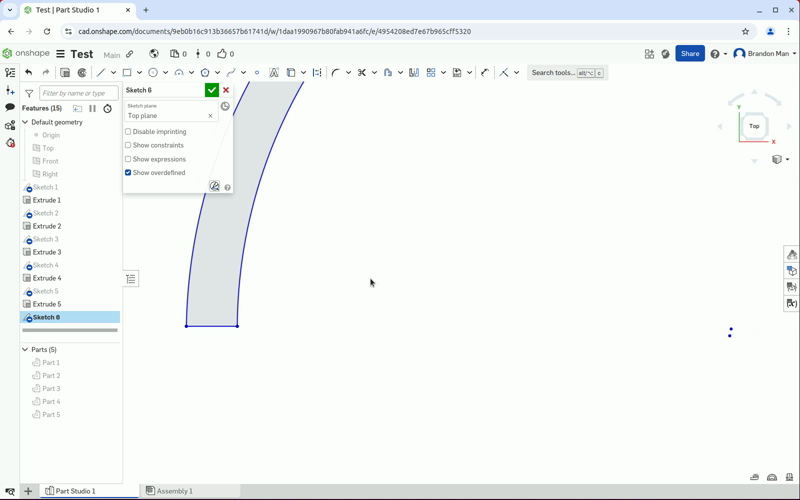
scroll(-6)
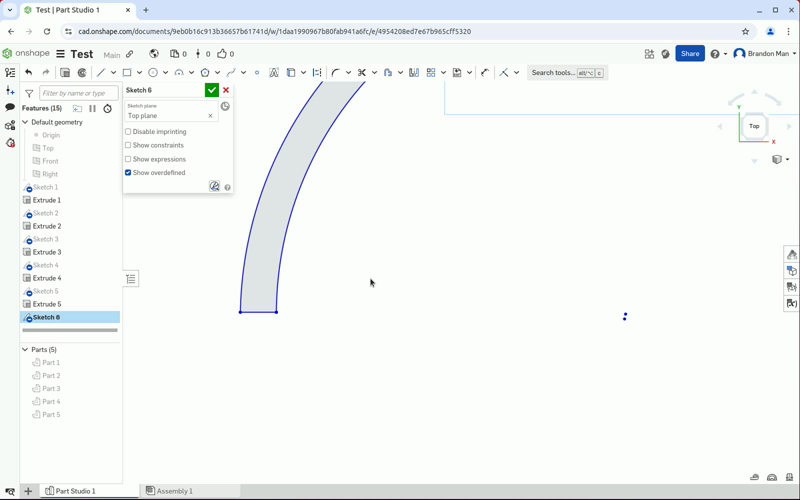
scroll(-6)
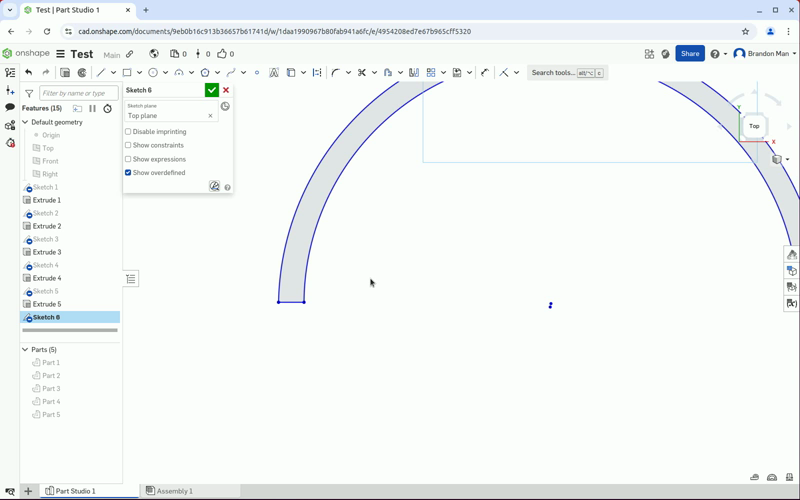
scroll(-6)
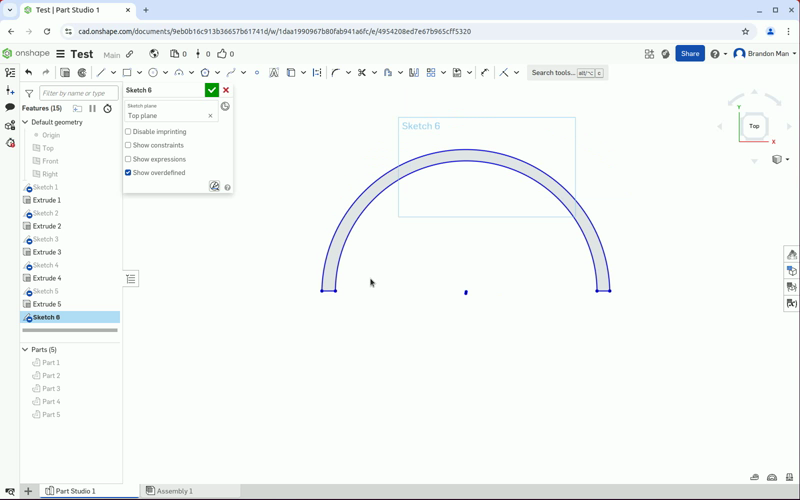
scroll(-6)
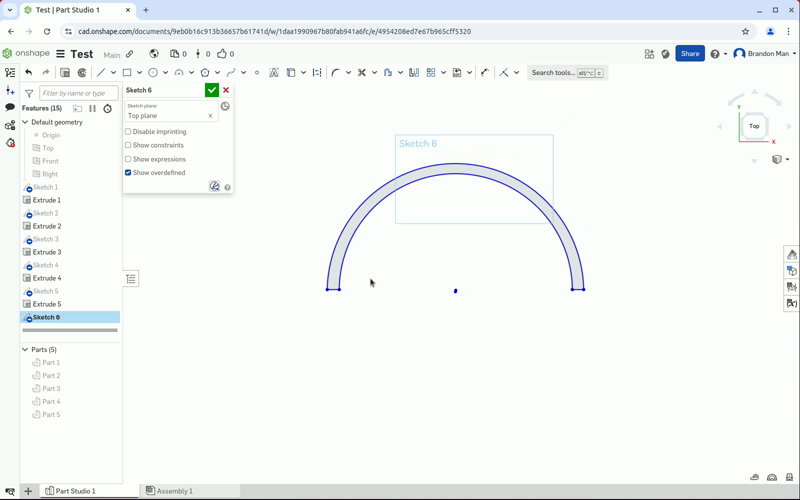
scroll(-6)
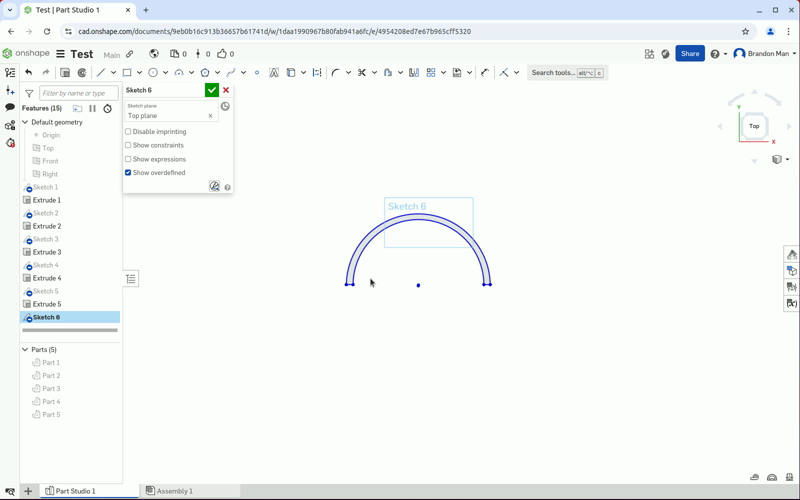
scroll(-6)
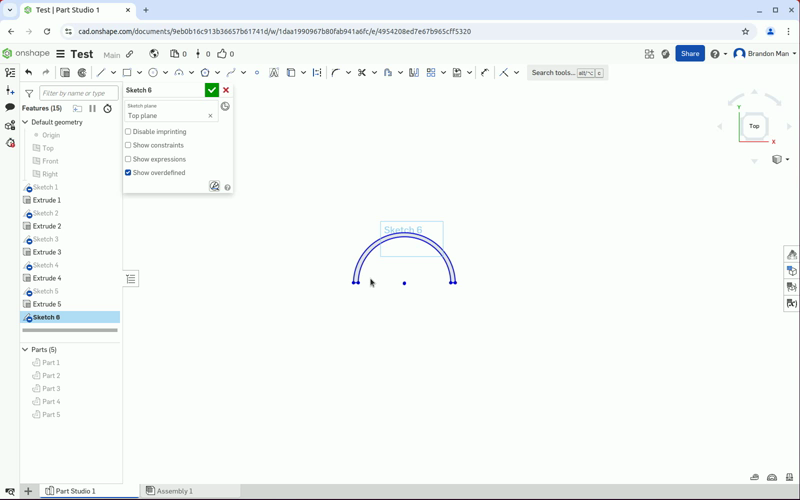
mouse_move(73, 352)
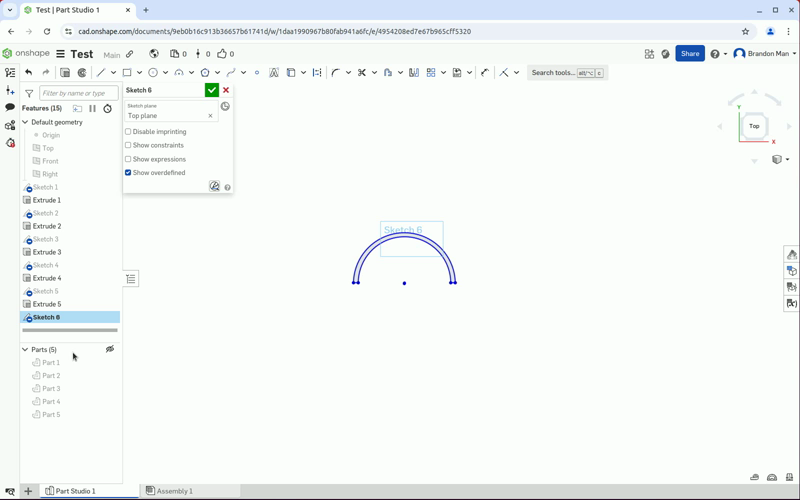
key(shift+y)
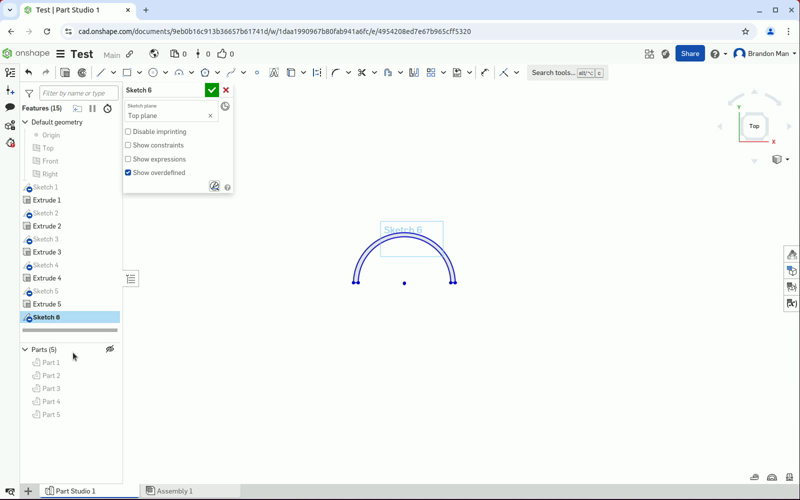
key(shift+e)
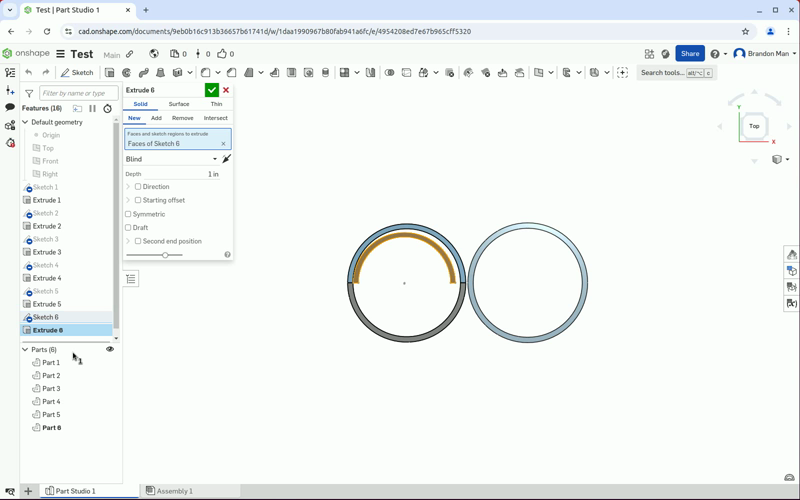
mouse_move(143, 106)
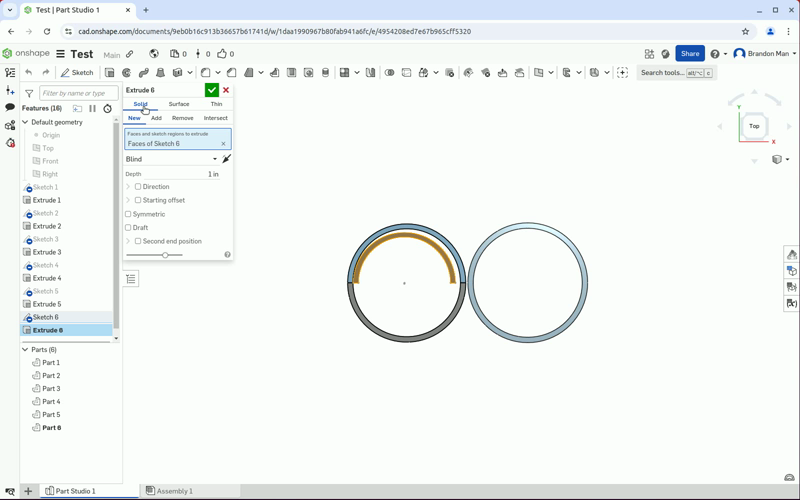
click(143, 106)
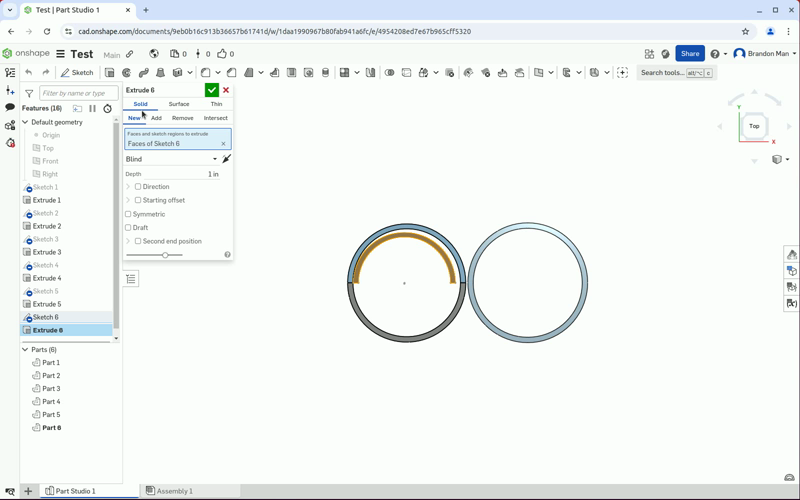
mouse_move(137, 120)
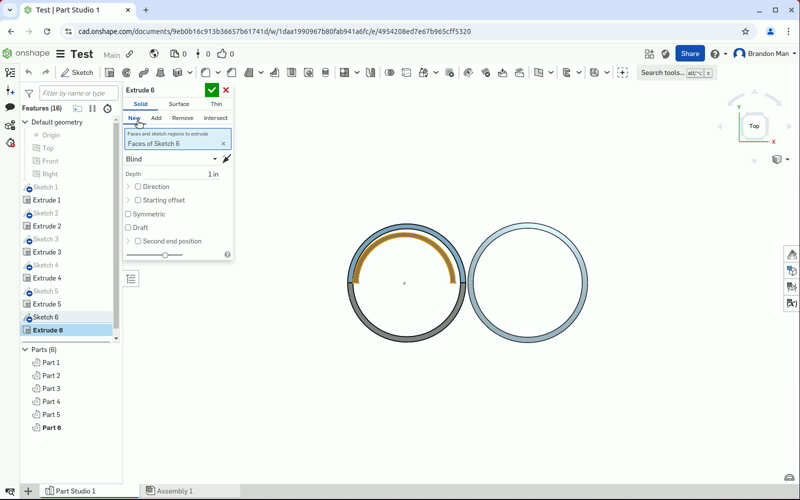
click(137, 120)
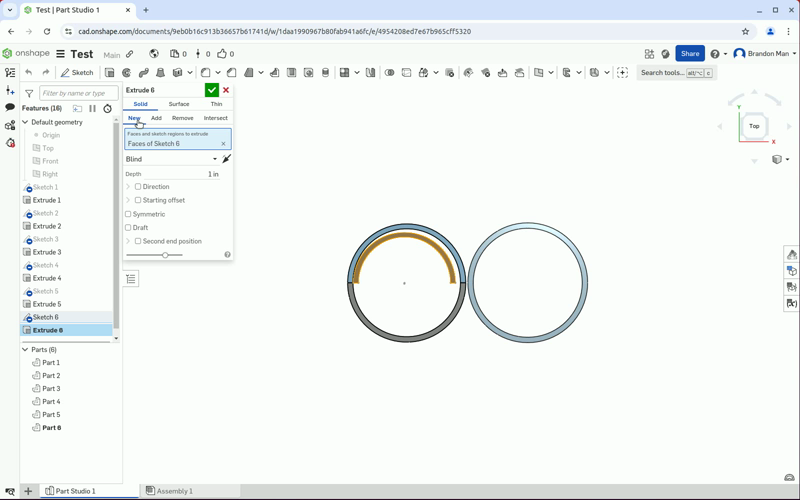
key(tab, 4)
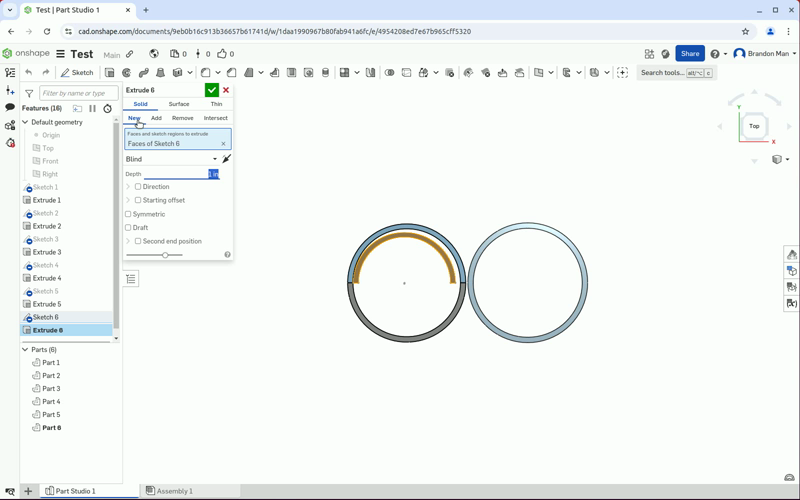
text(0.241)
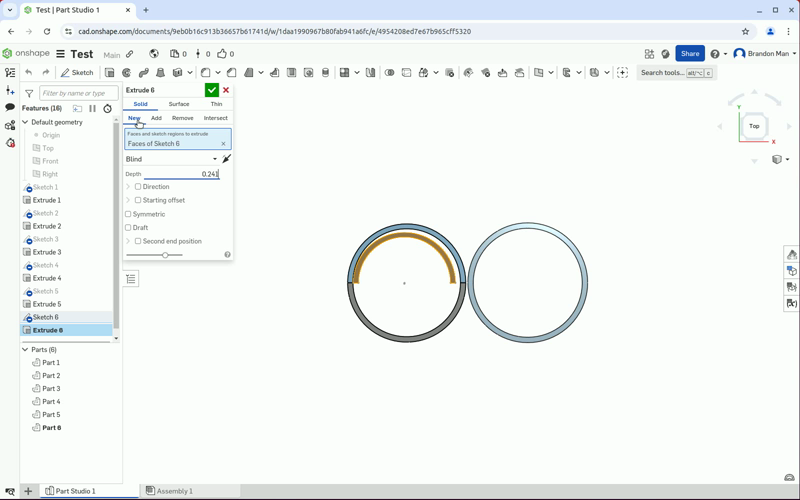
key(enter)
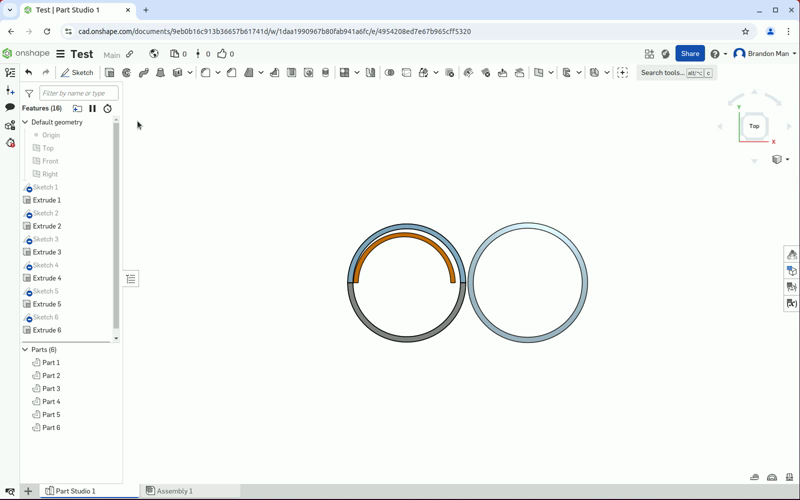
key(shift+h)
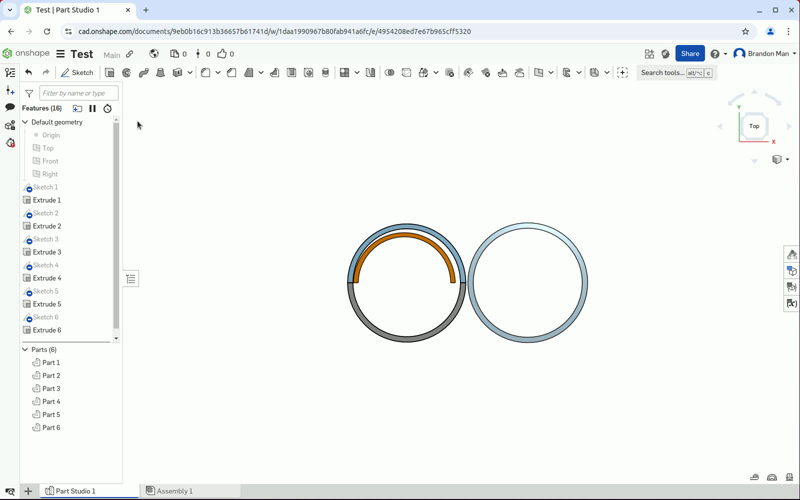
key(shift+h)
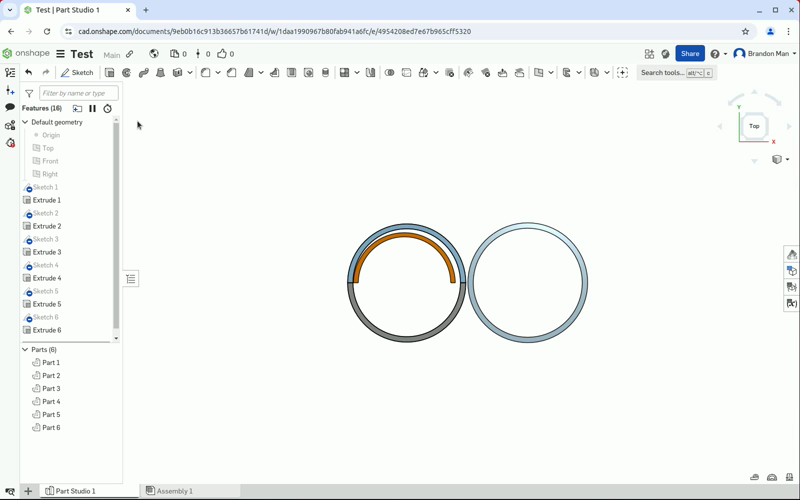
mouse_move(69, 189)
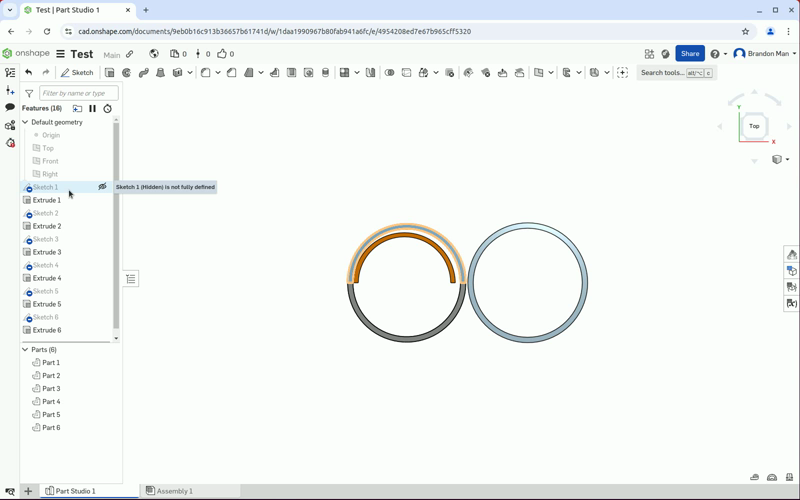
click(69, 189)
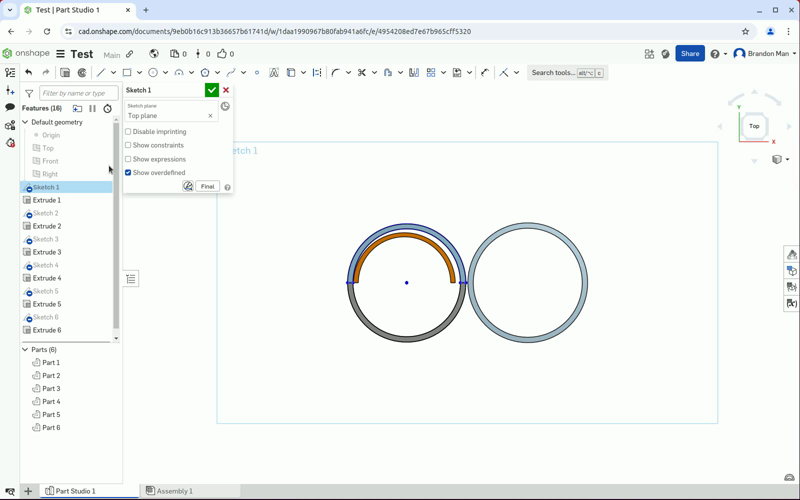
mouse_move(229, 92)
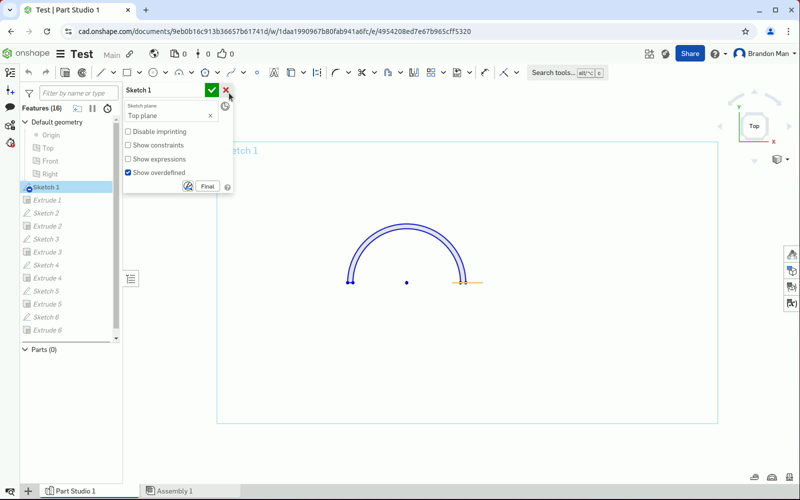
click(229, 92)
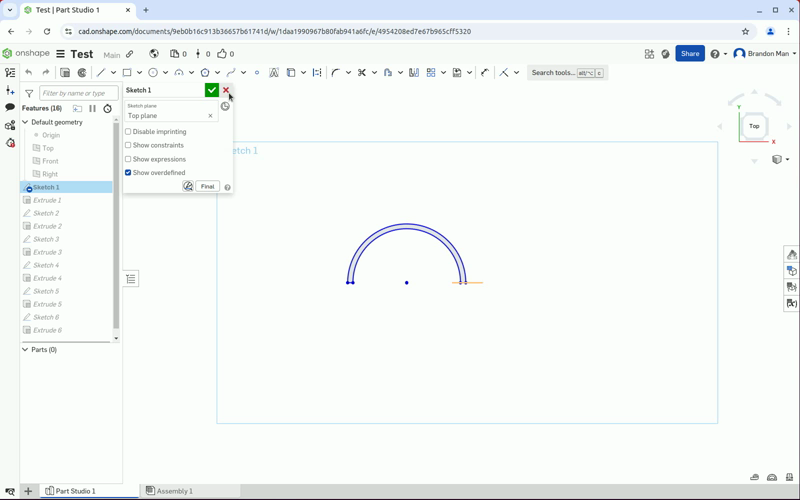
key(shift+s)
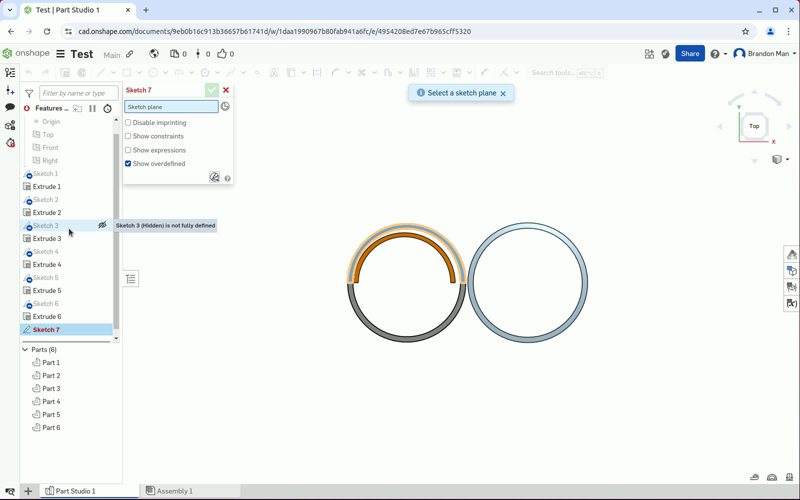
scroll(3)
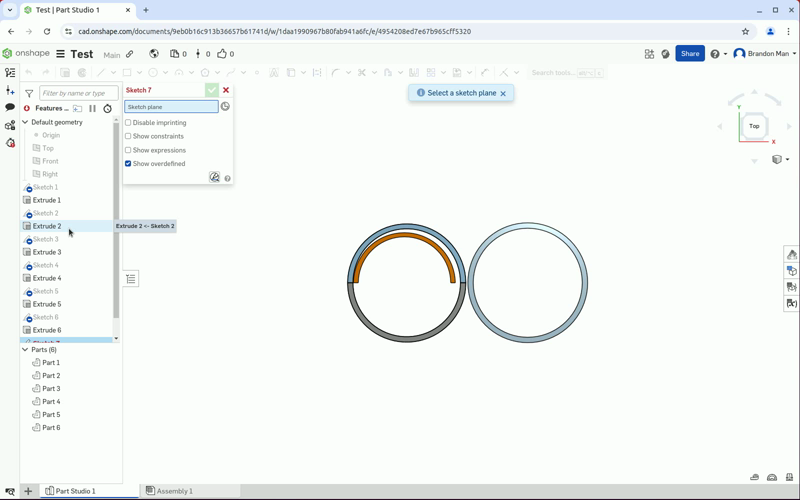
mouse_move(69, 150)
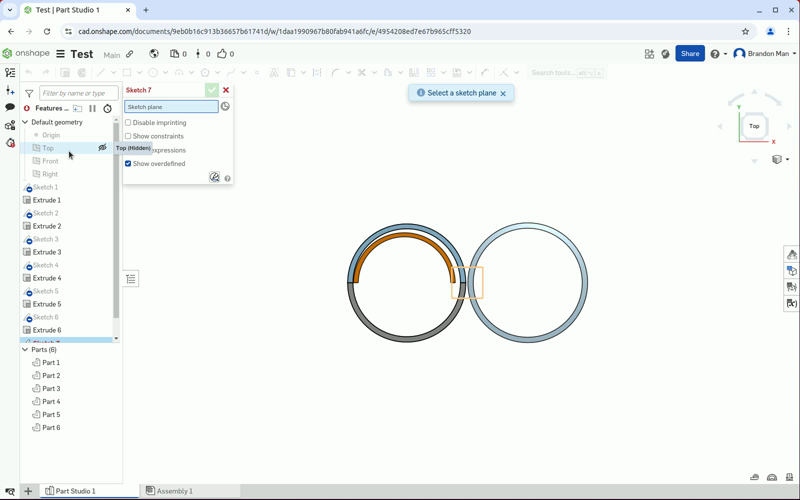
click(69, 150)
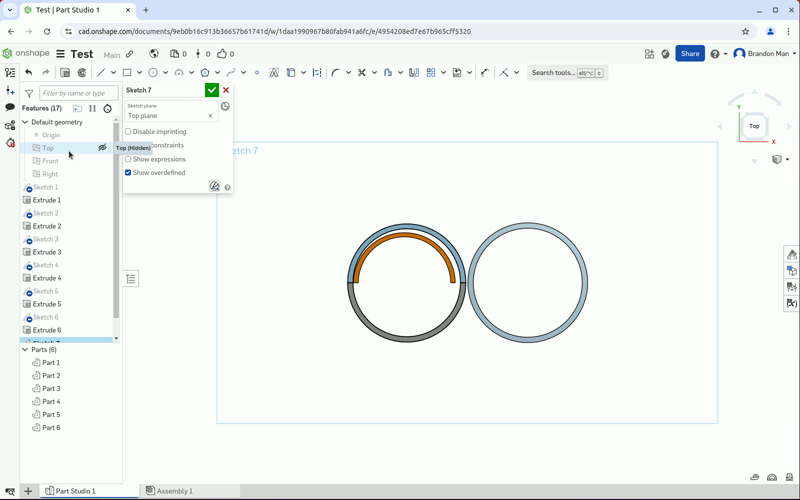
mouse_move(73, 352)
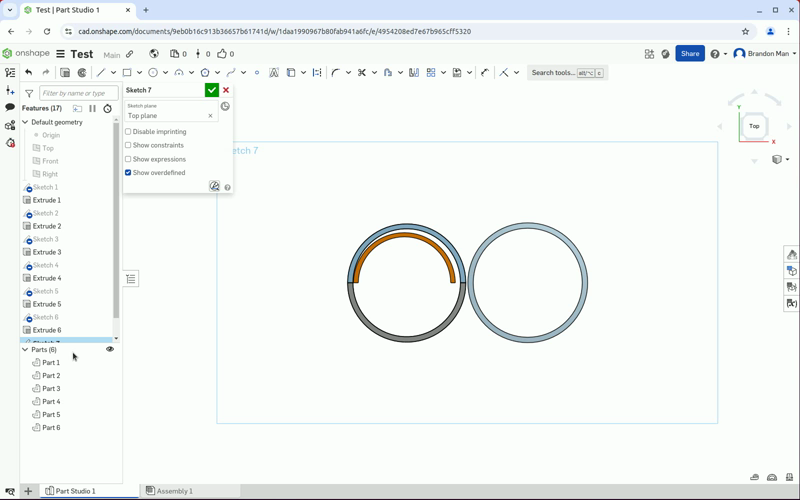
key(y)
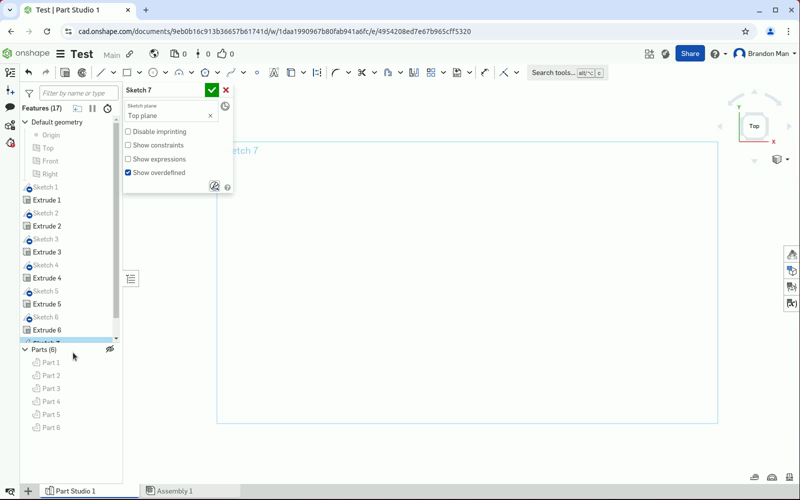
key(a)
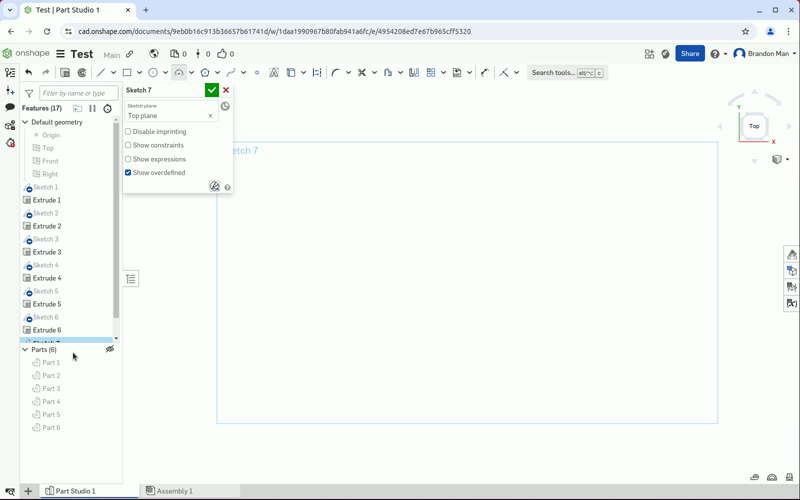
key_down(shift)
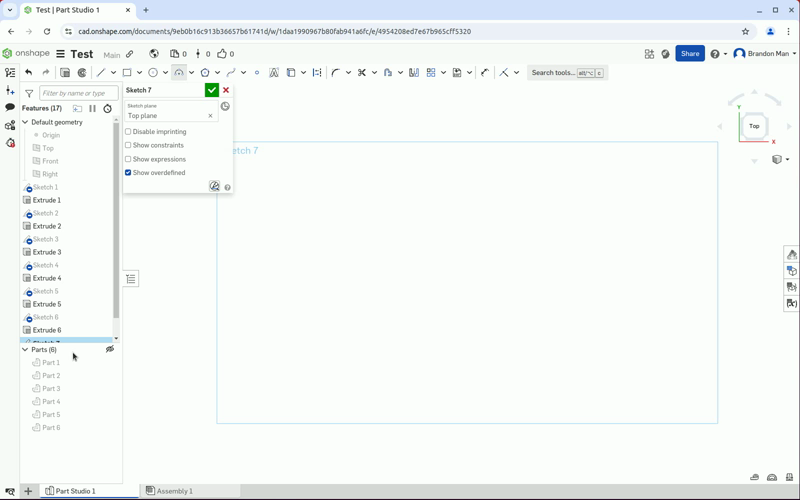
mouse_move(353, 282)
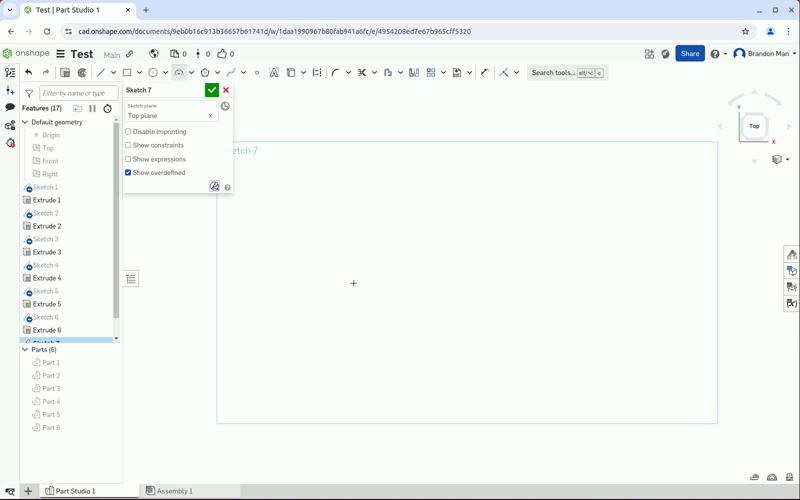
click(353, 282)
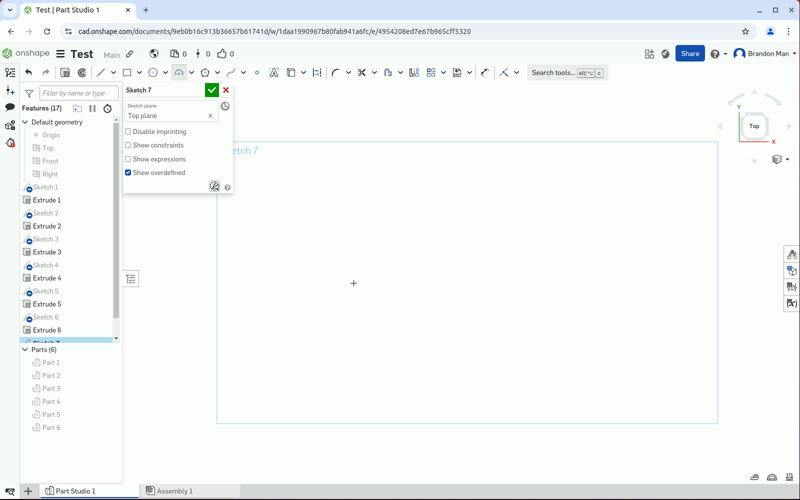
key_up(shift)
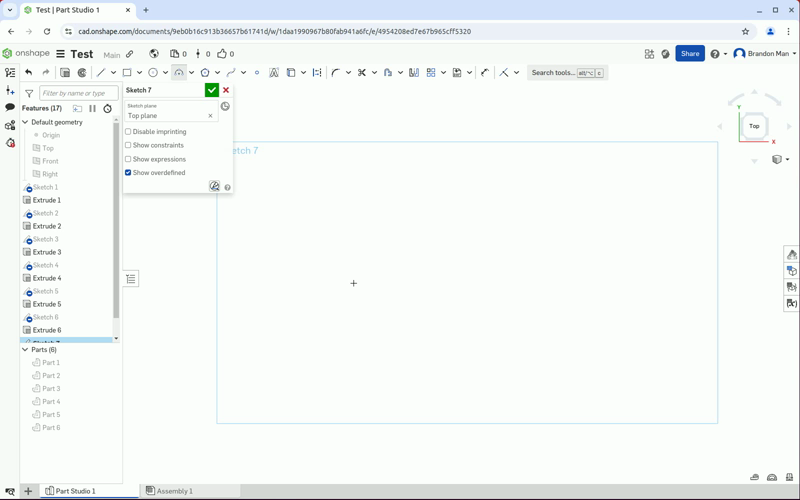
key_down(shift)
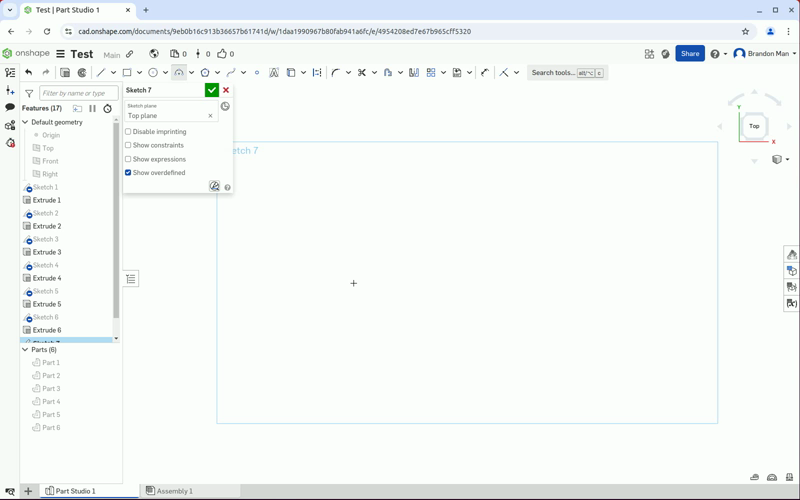
mouse_move(455, 282)
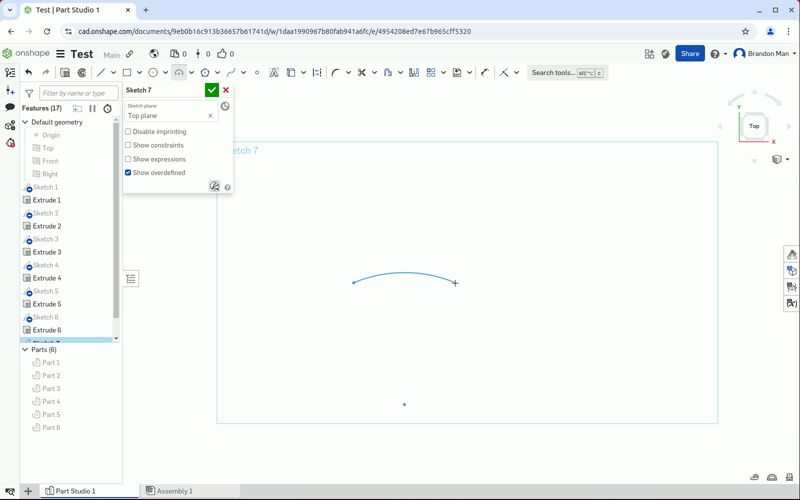
click(455, 282)
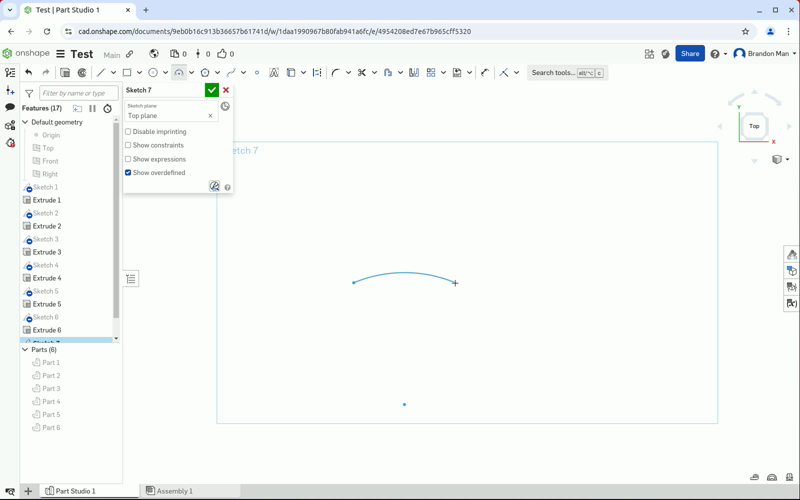
mouse_move(404, 333)
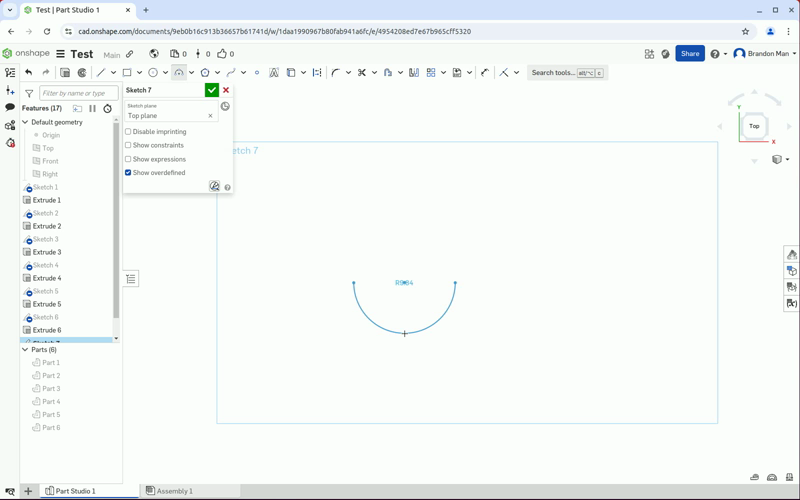
click(404, 333)
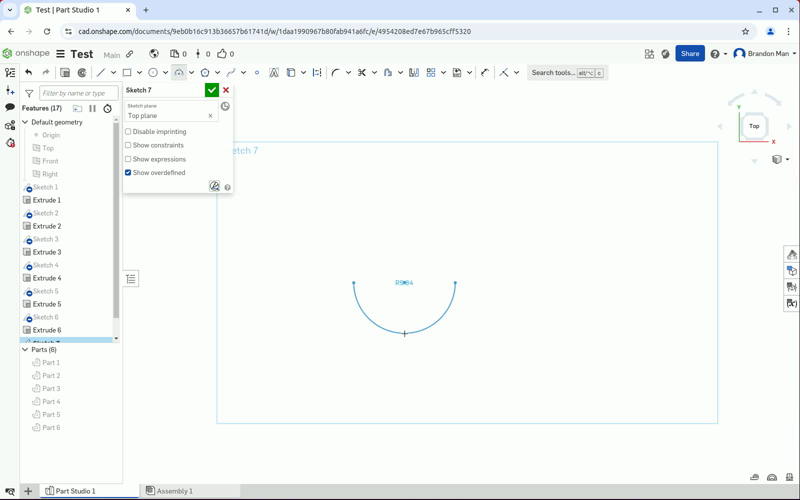
key_up(shift)
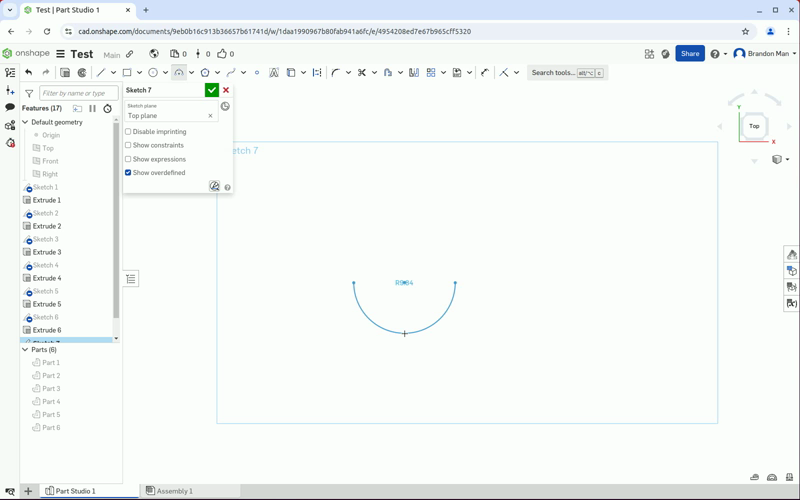
key(esc)
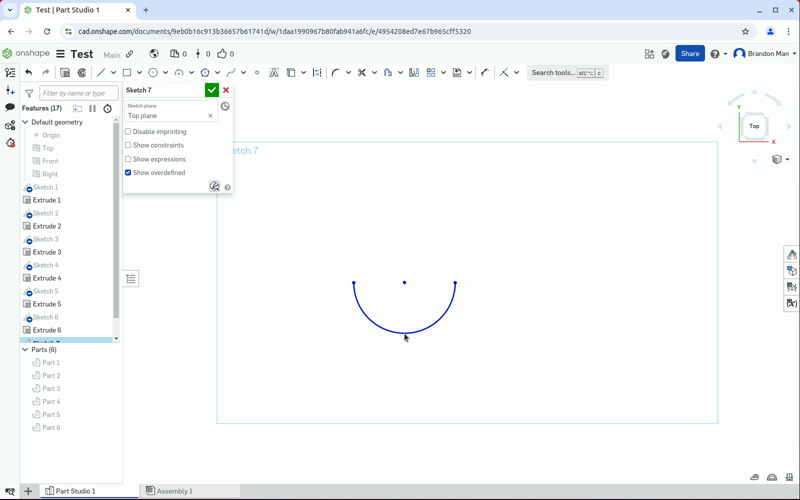
key(l)
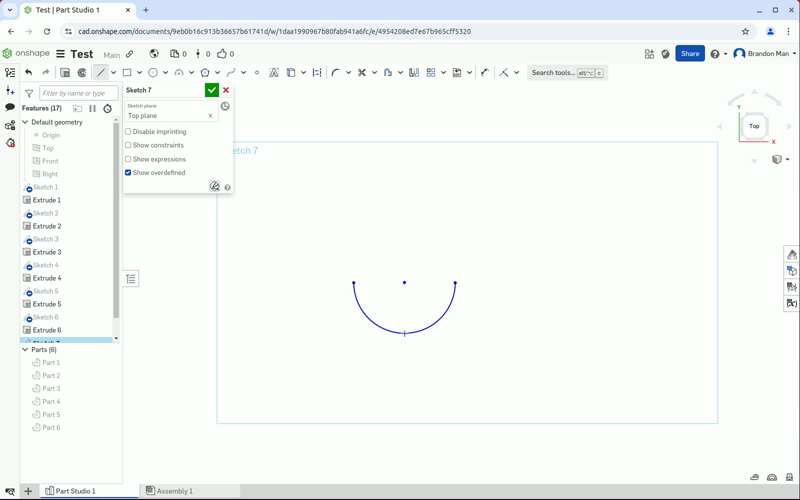
mouse_move(455, 282)
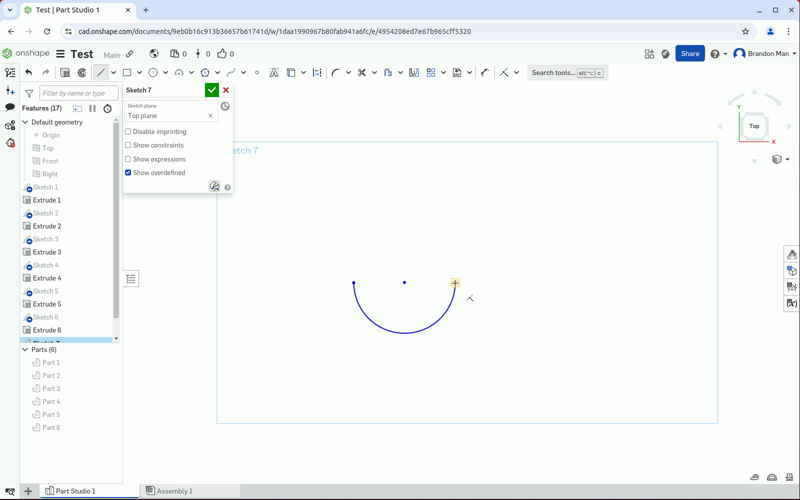
click(455, 282)
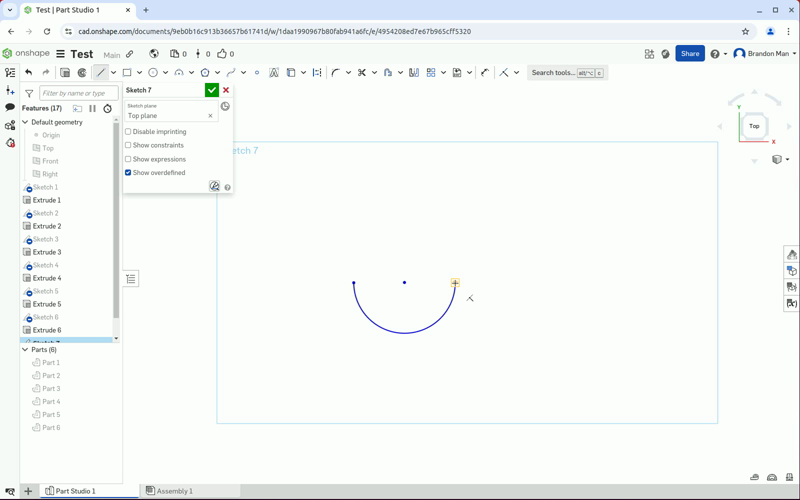
key_down(shift)
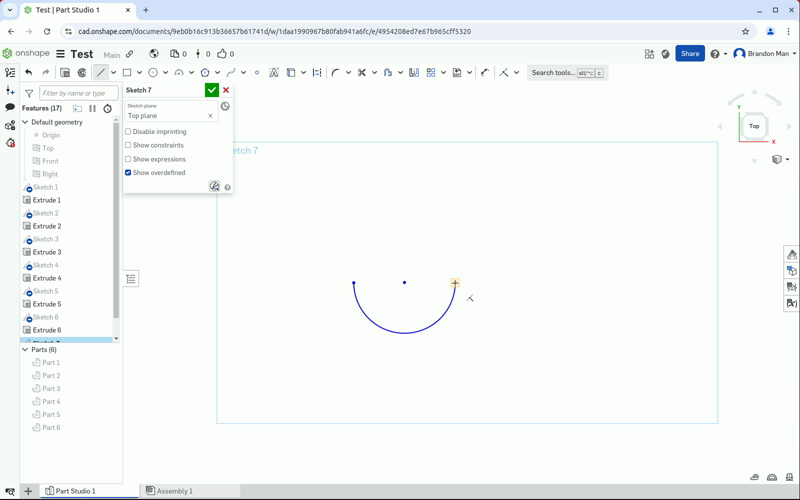
mouse_move(485, 282)
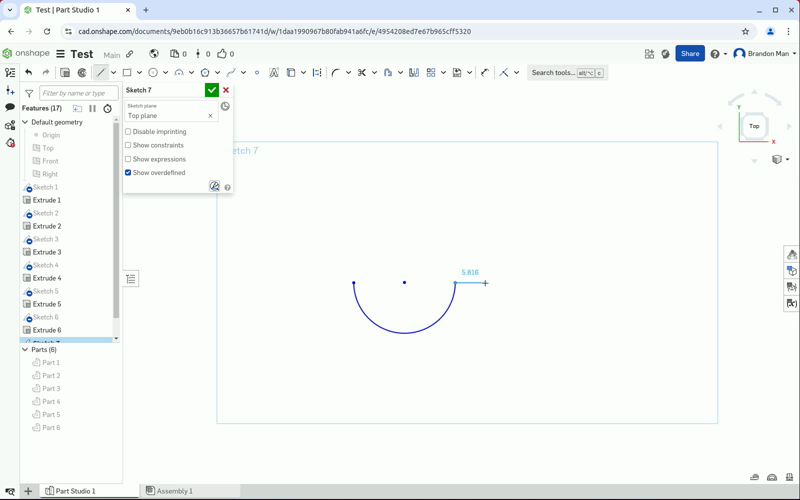
mouse_move(450, 282)
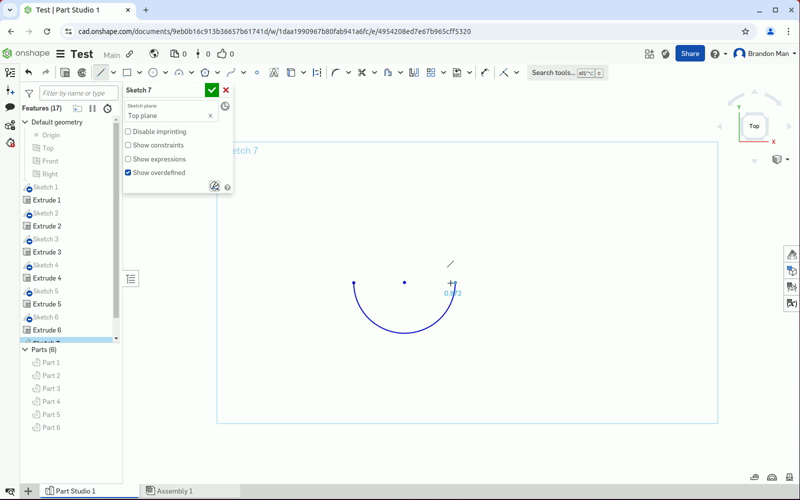
scroll(6)
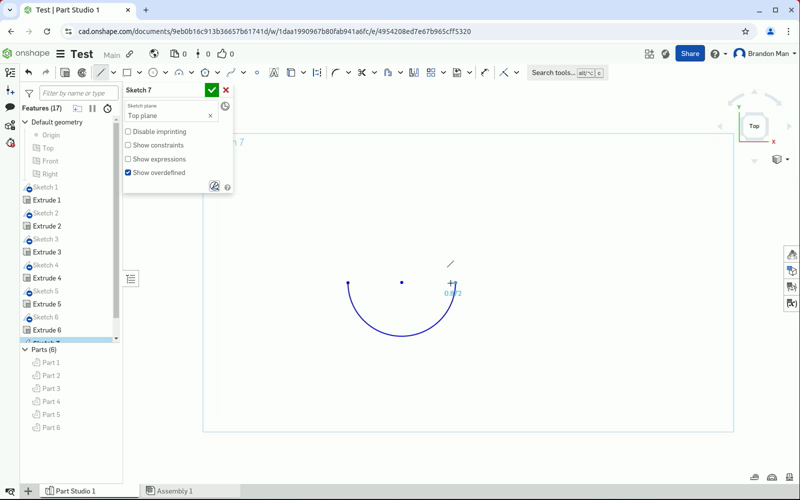
scroll(6)
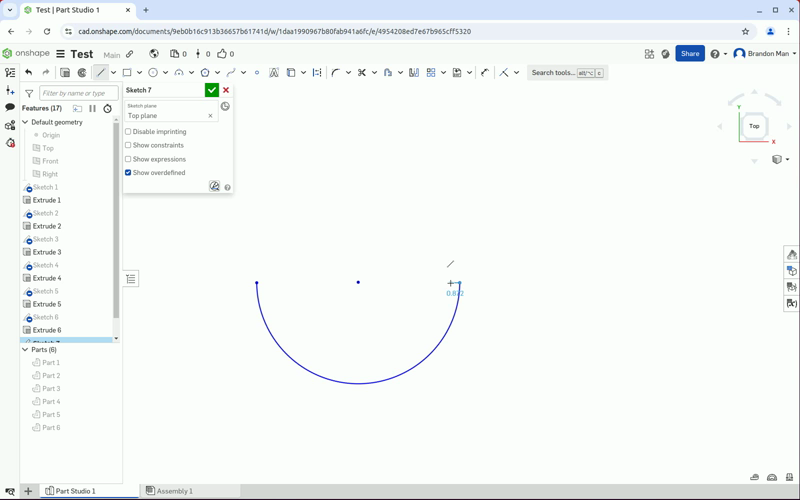
scroll(6)
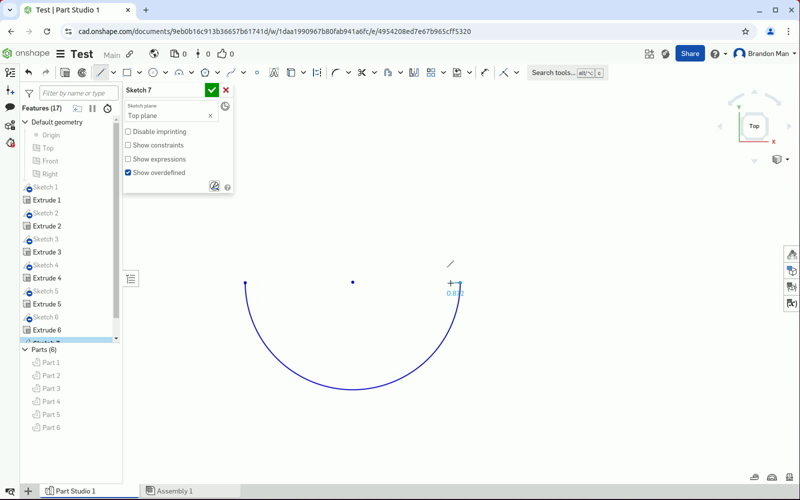
scroll(6)
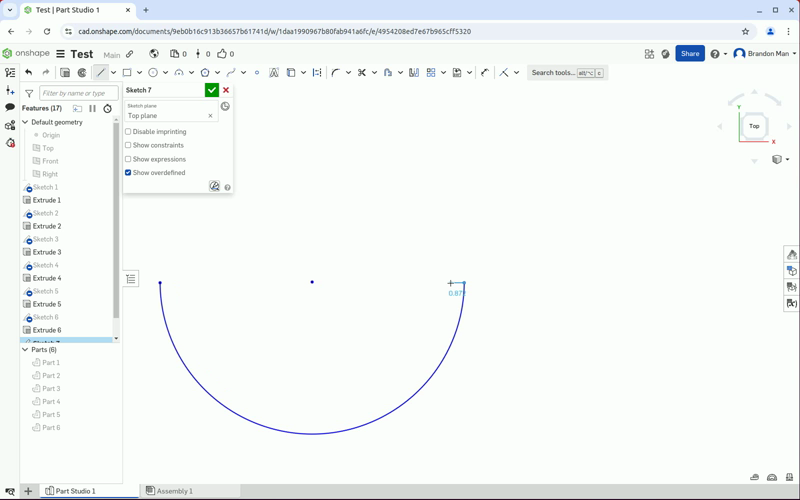
scroll(6)
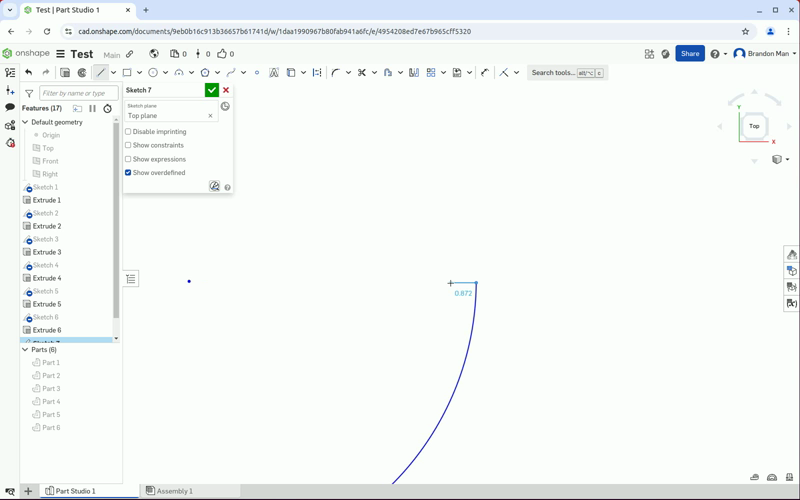
scroll(6)
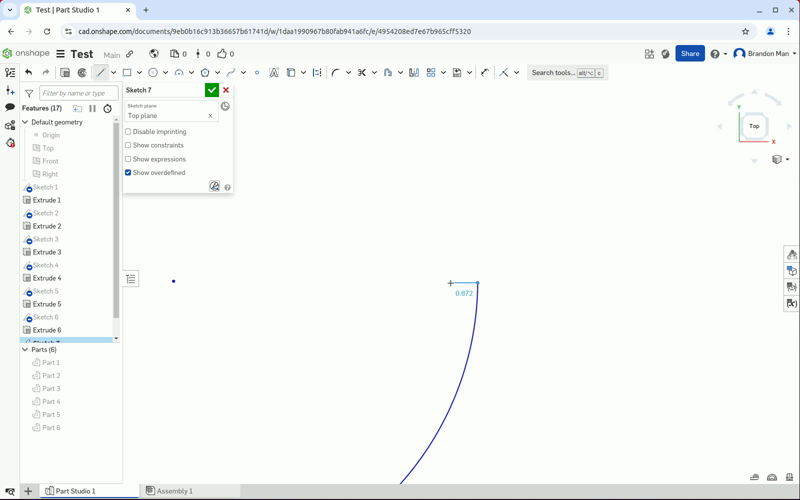
scroll(6)
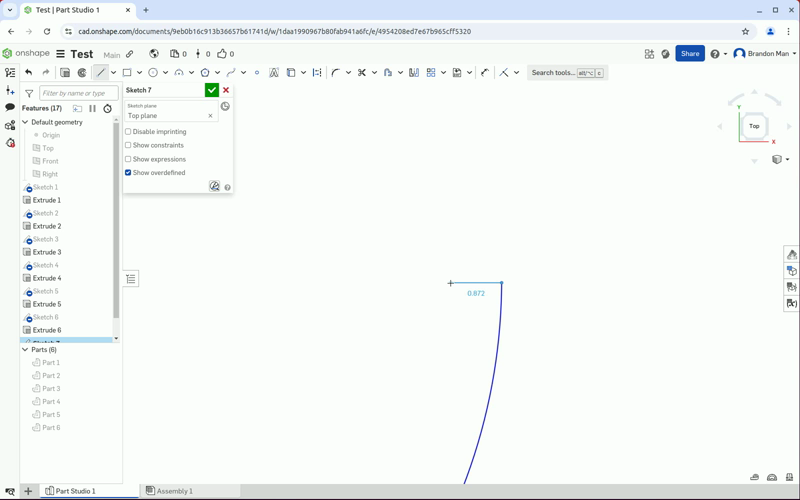
click(450, 282)
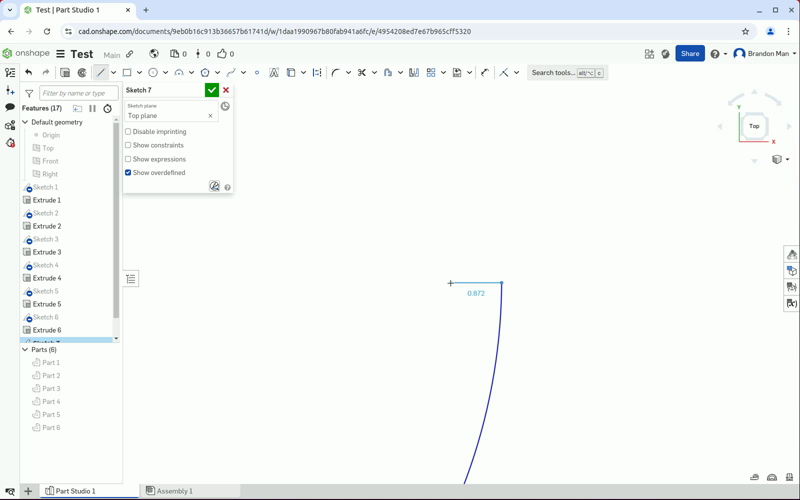
scroll(-6)
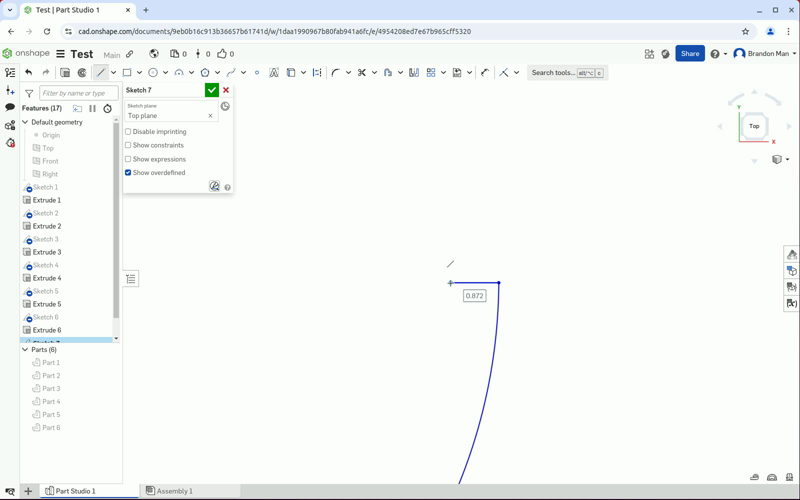
scroll(-6)
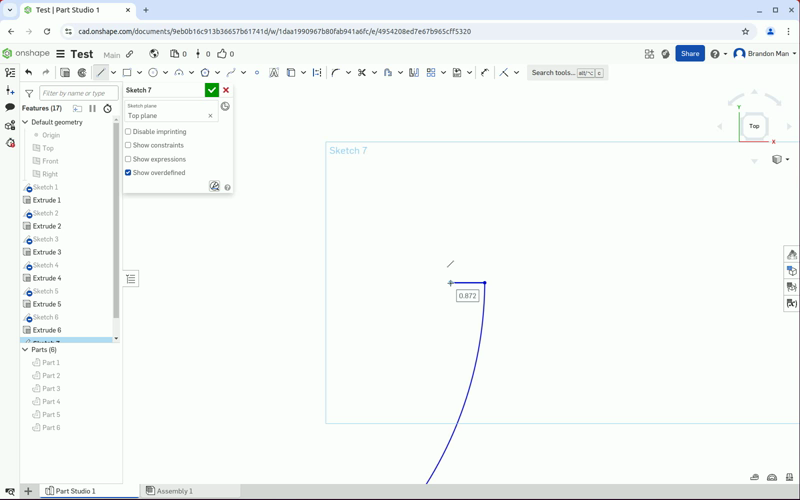
scroll(-6)
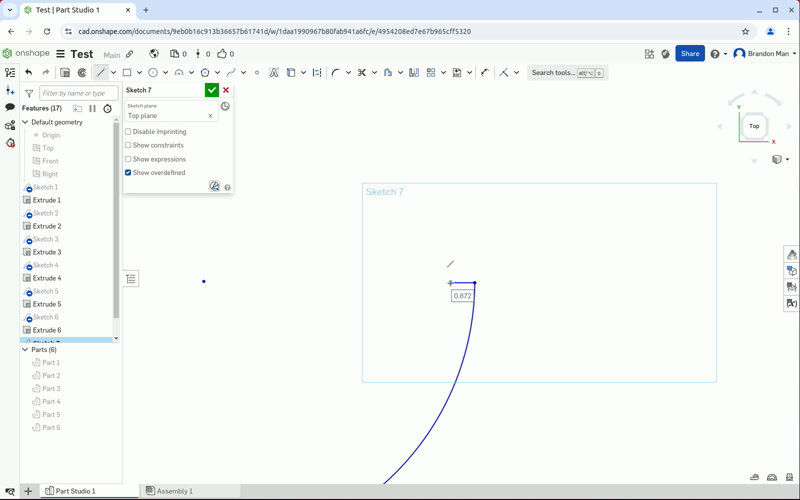
scroll(-6)
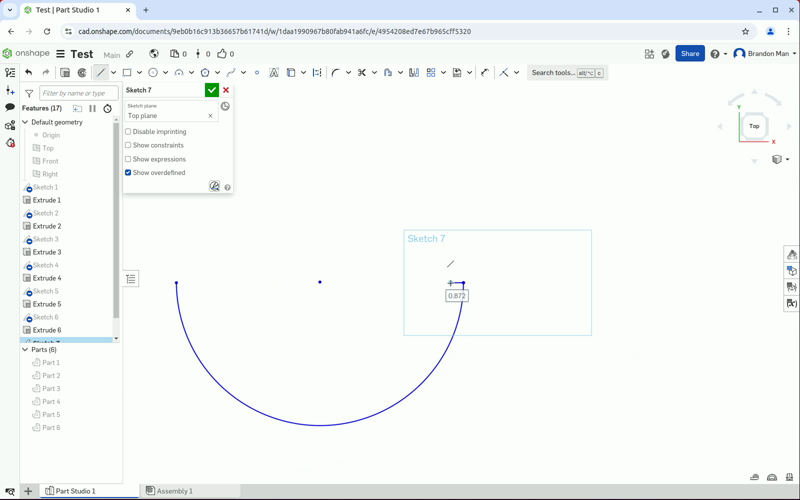
scroll(-6)
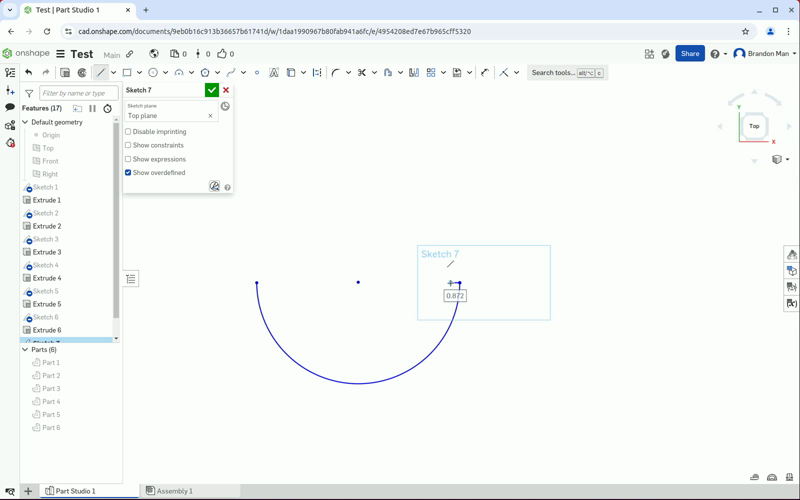
scroll(-6)
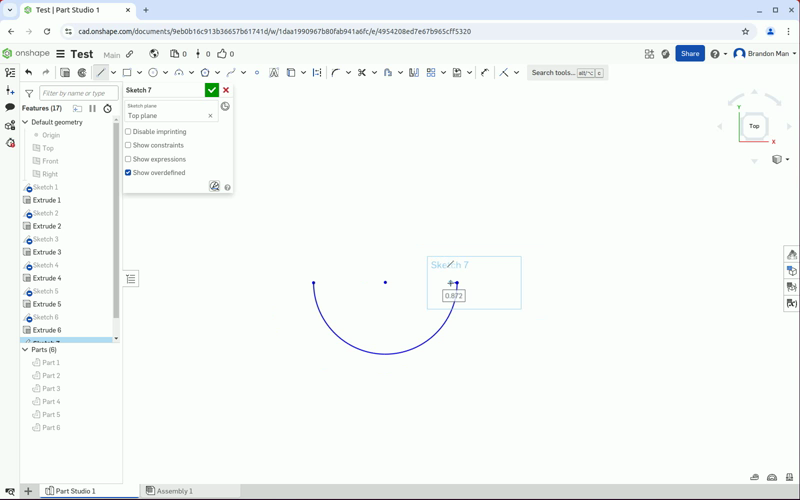
scroll(-6)
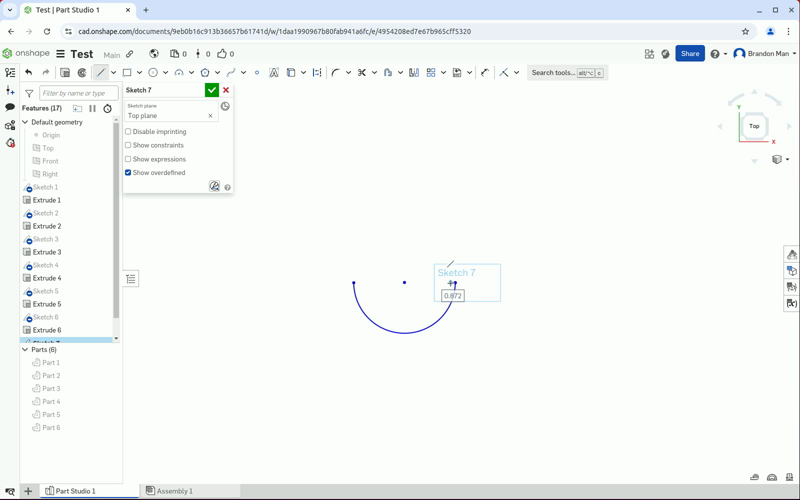
key_up(shift)
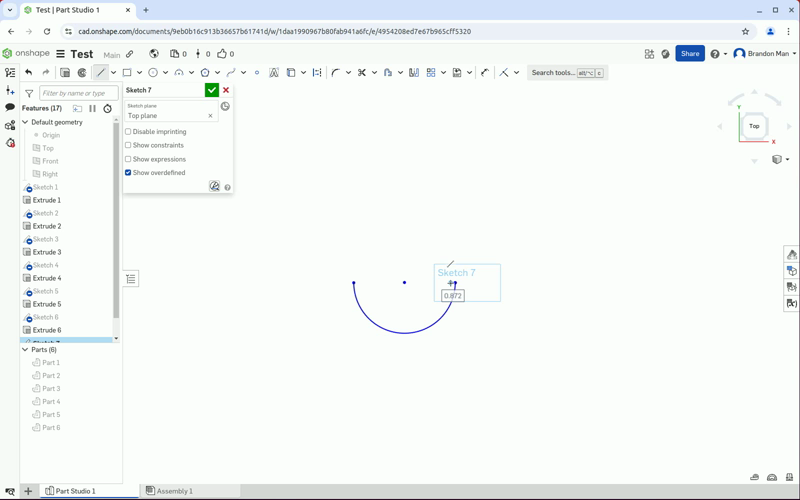
key(esc)
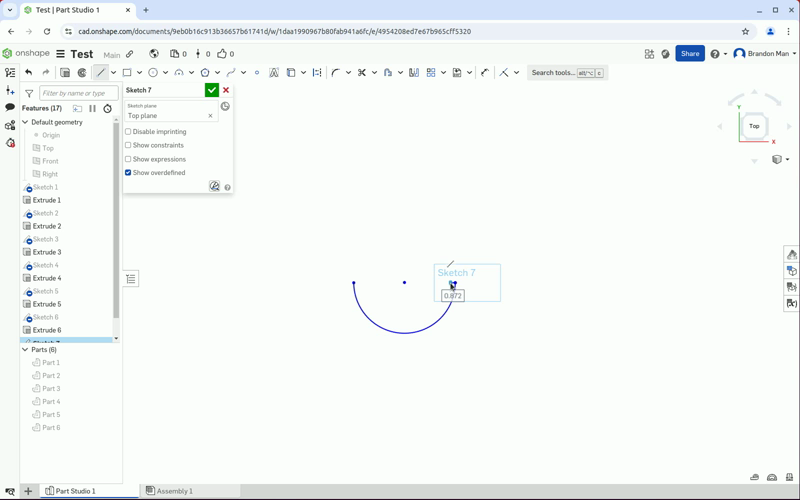
key(a)
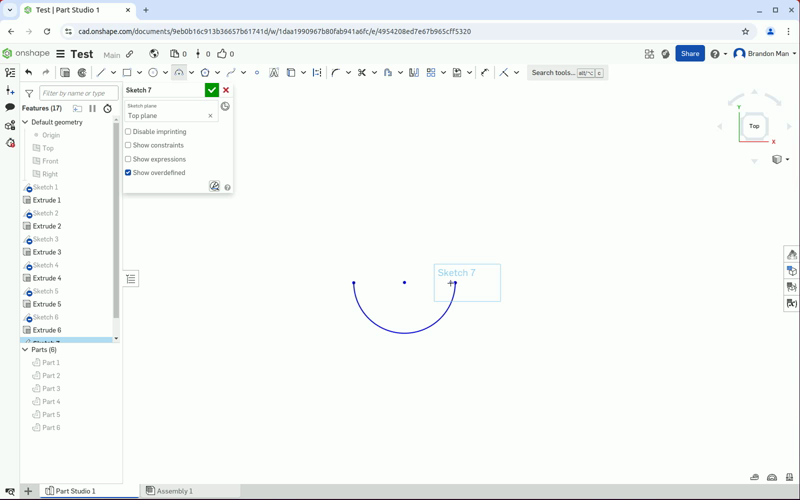
mouse_move(450, 282)
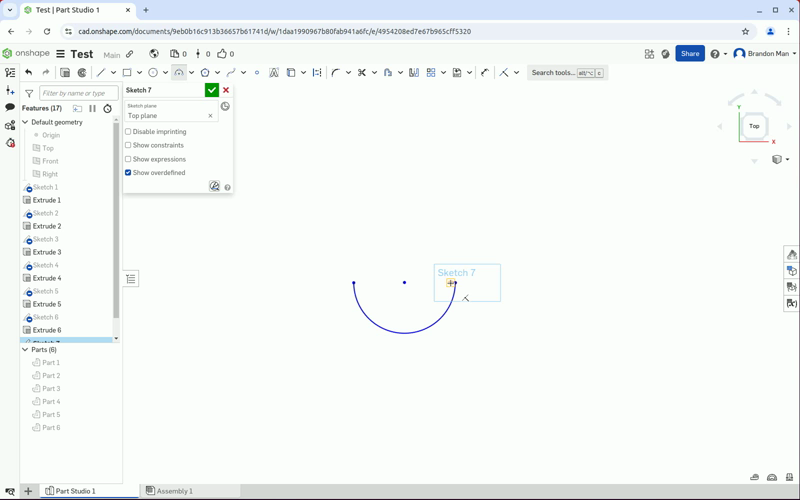
scroll(6)
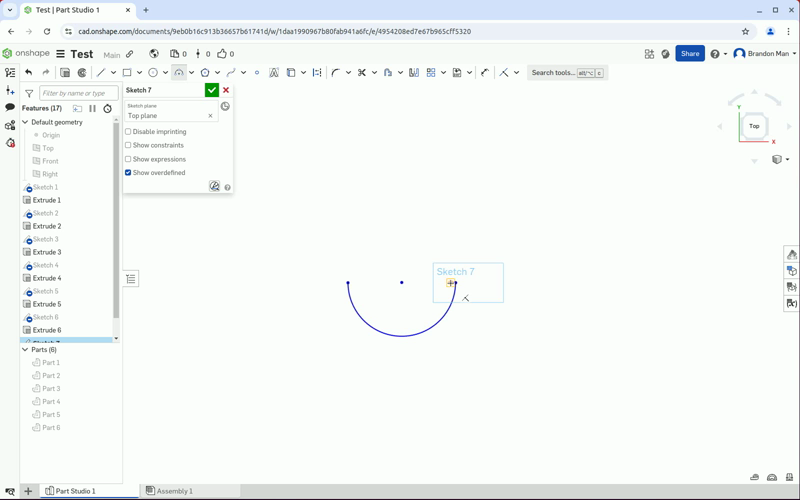
scroll(6)
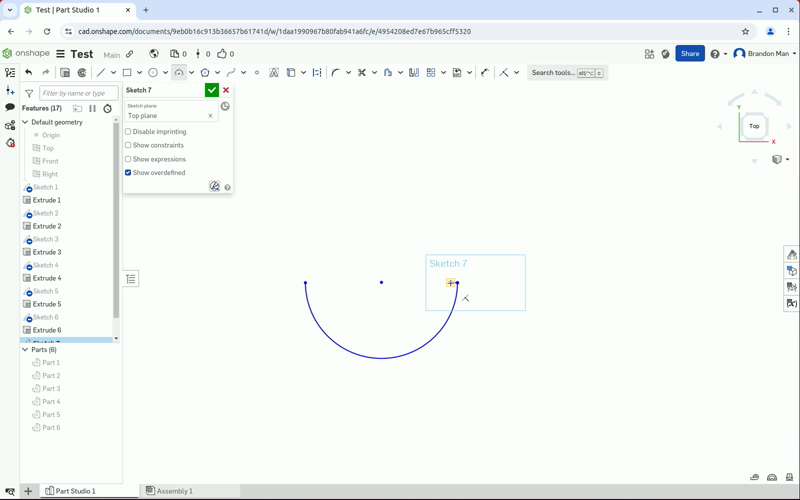
scroll(6)
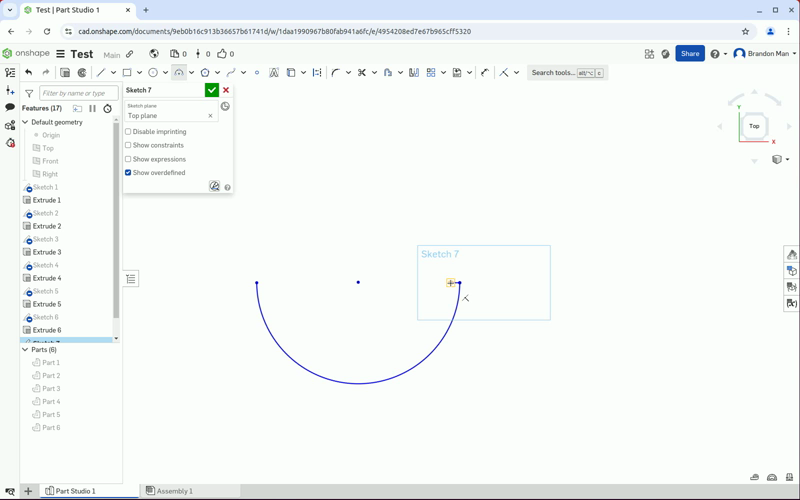
scroll(6)
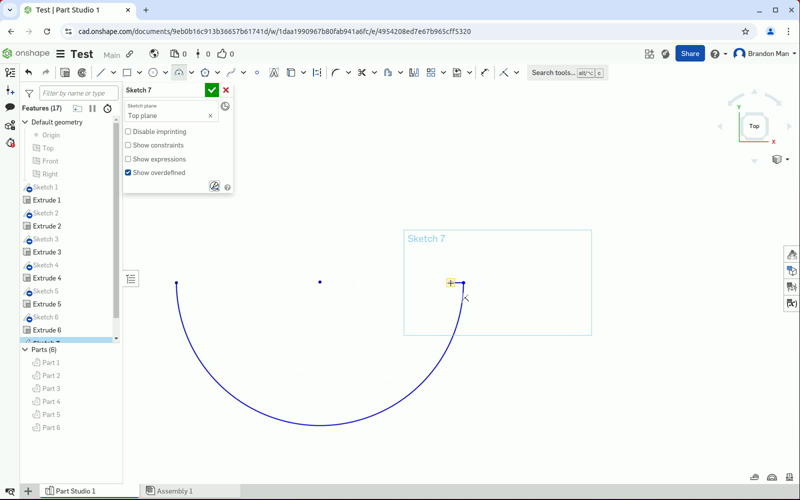
scroll(6)
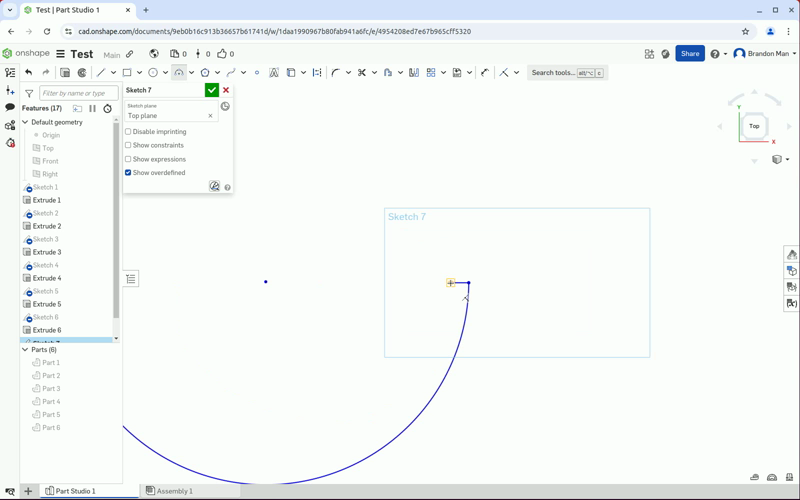
scroll(6)
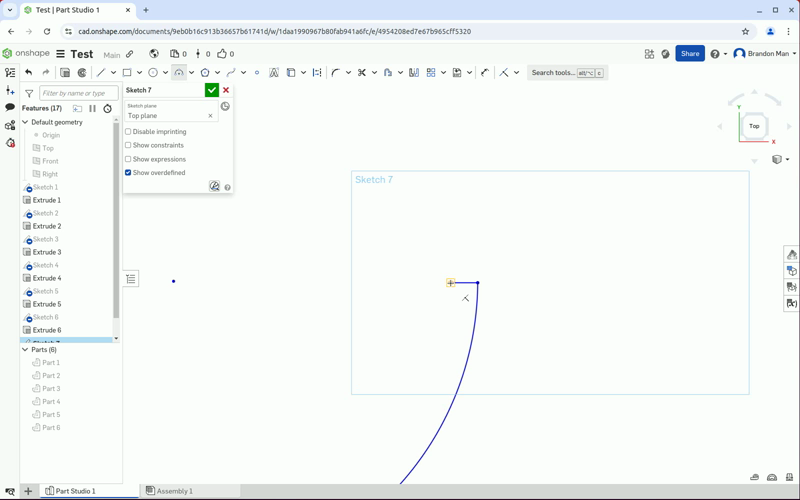
scroll(6)
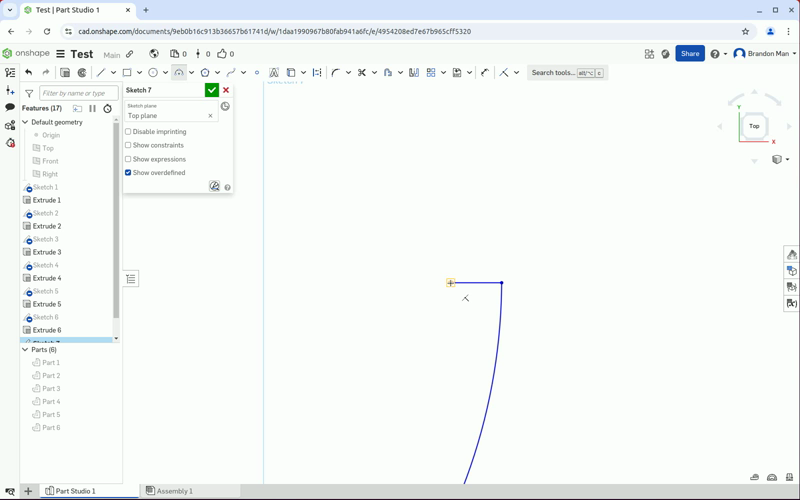
click(450, 282)
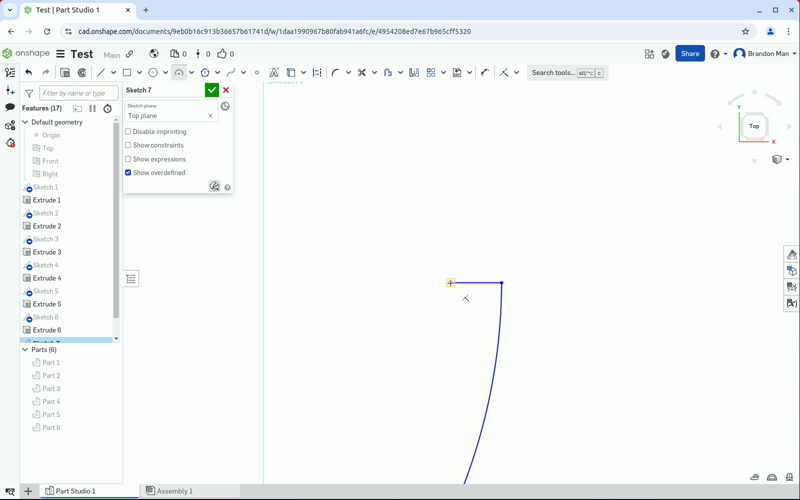
scroll(-6)
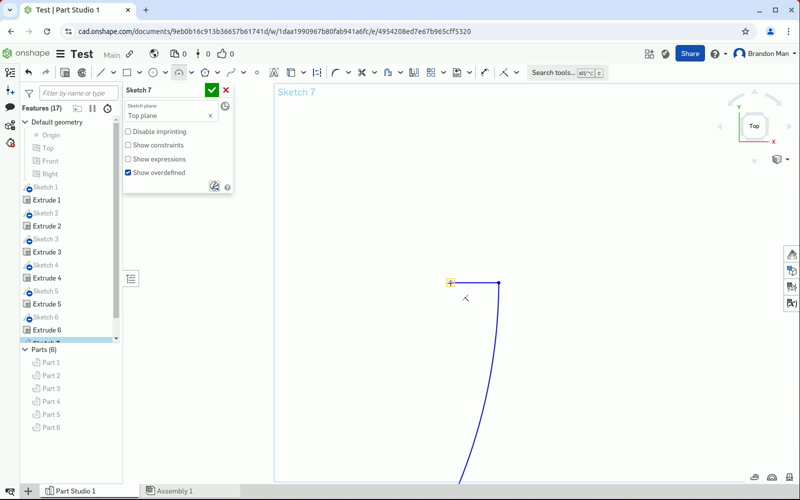
scroll(-6)
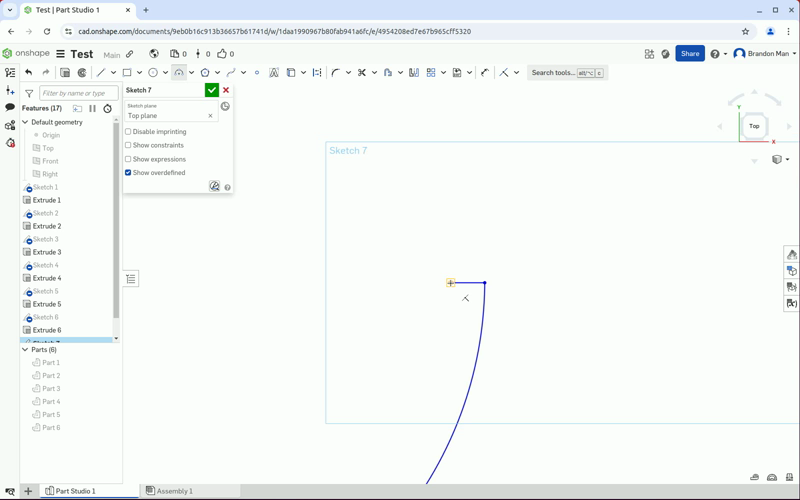
scroll(-6)
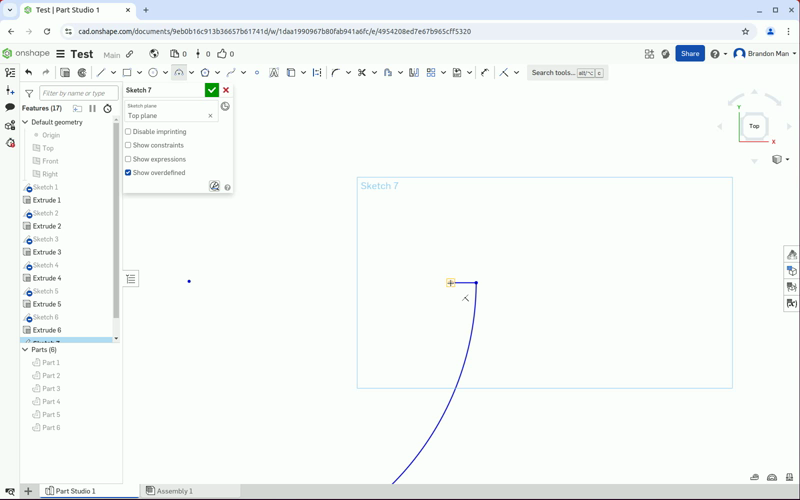
scroll(-6)
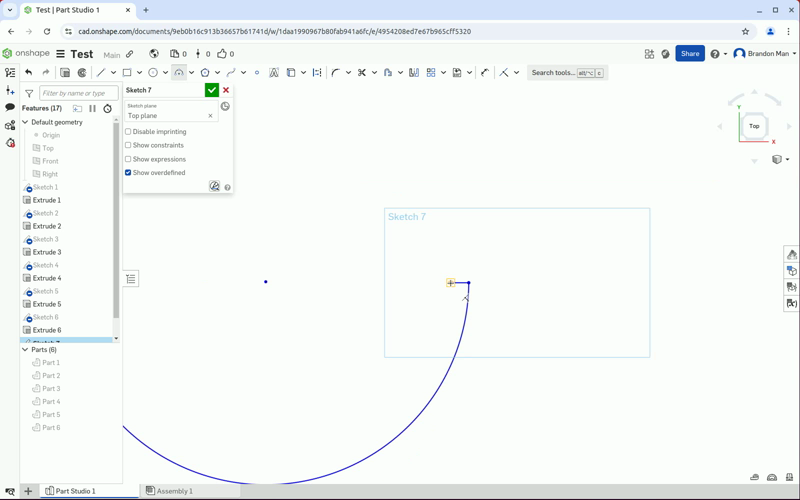
scroll(-6)
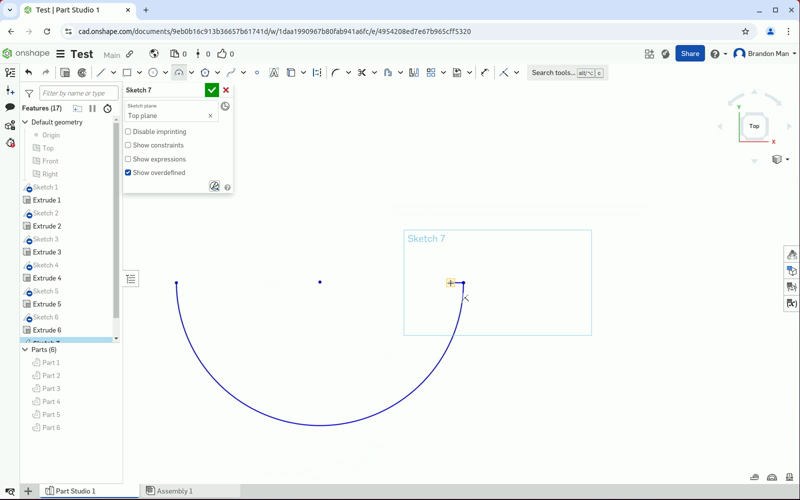
scroll(-6)
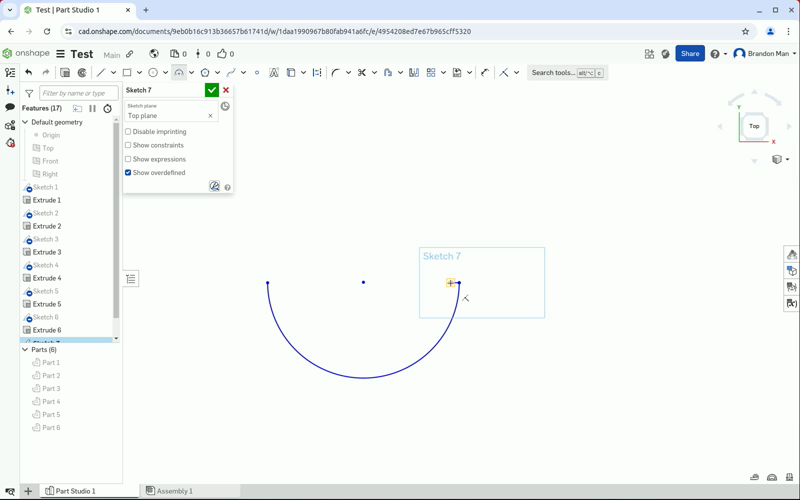
scroll(-6)
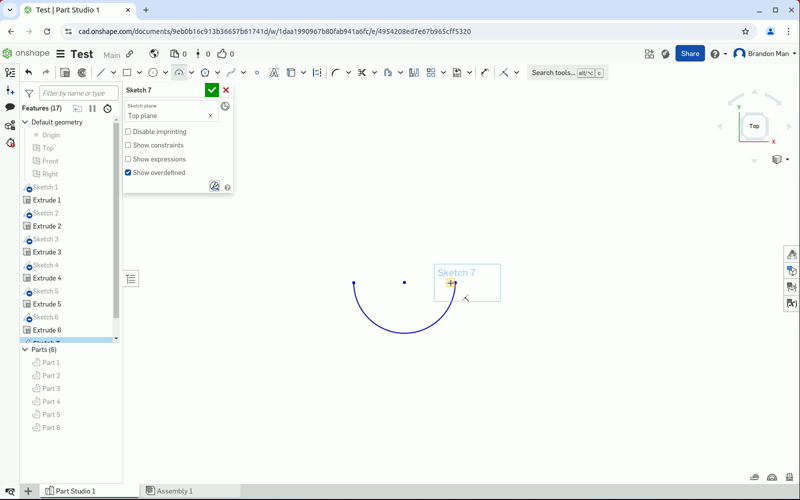
key_down(shift)
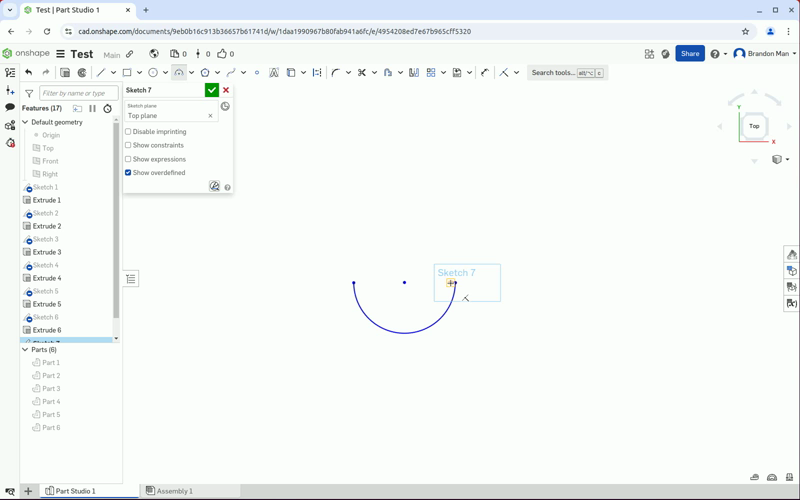
mouse_move(358, 282)
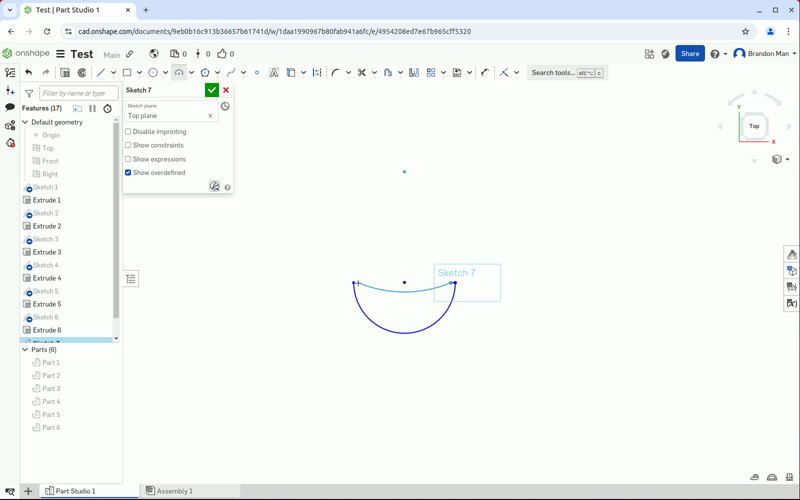
click(358, 282)
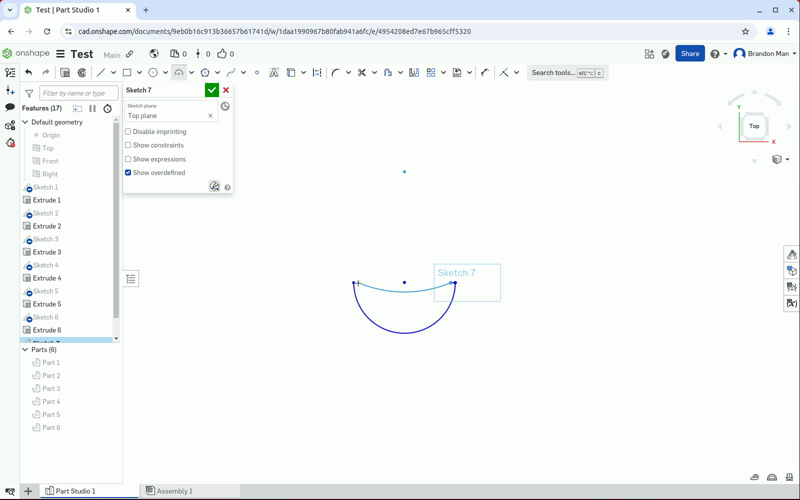
mouse_move(404, 329)
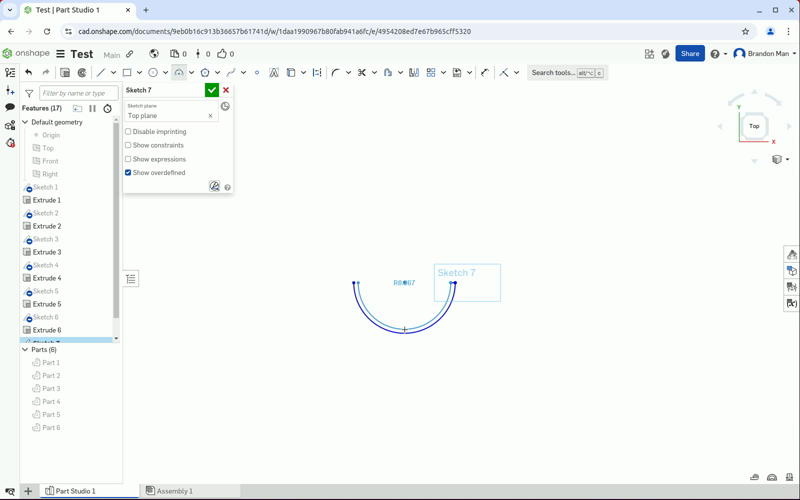
scroll(6)
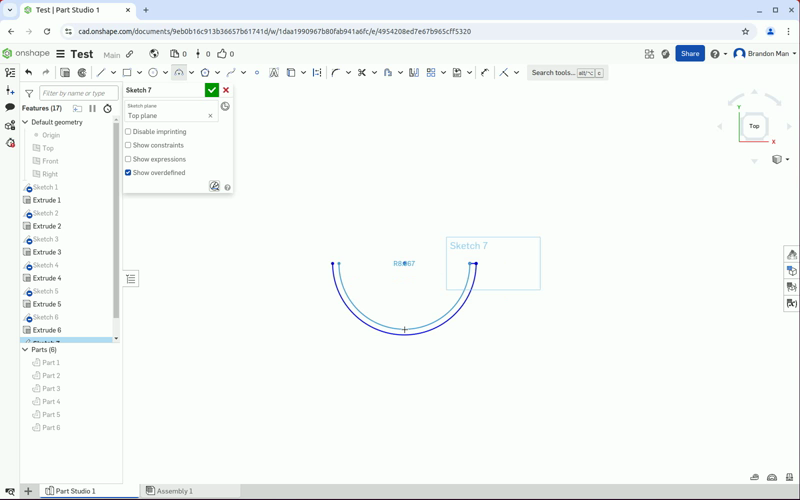
scroll(6)
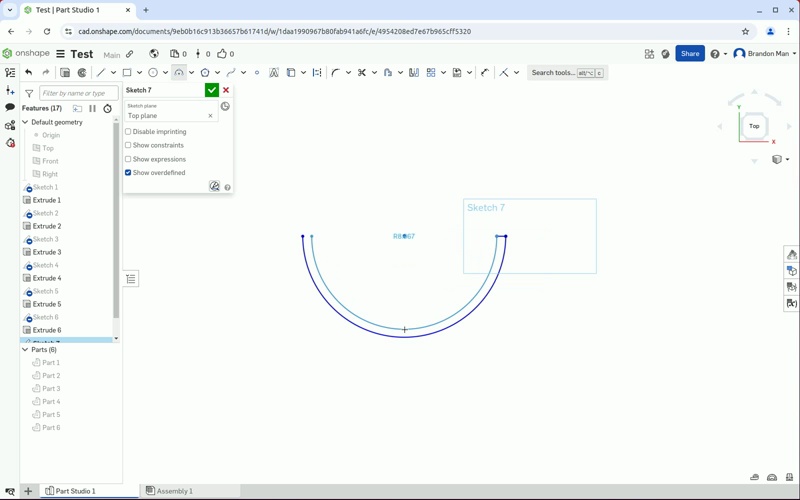
scroll(6)
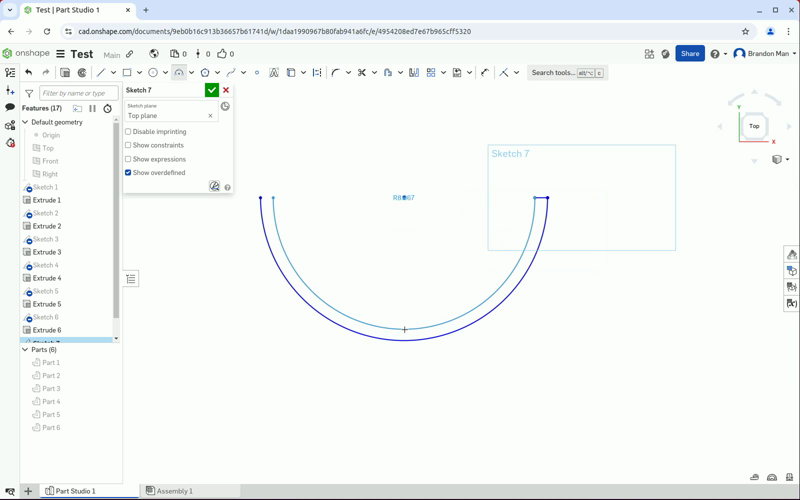
scroll(6)
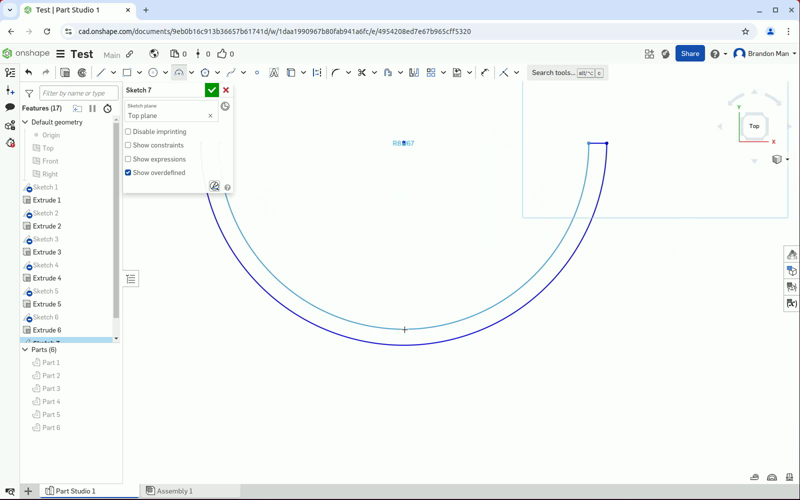
scroll(6)
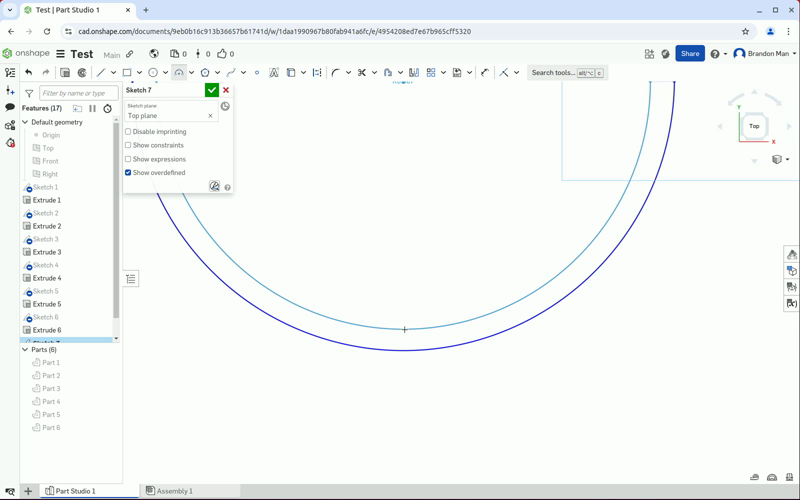
scroll(6)
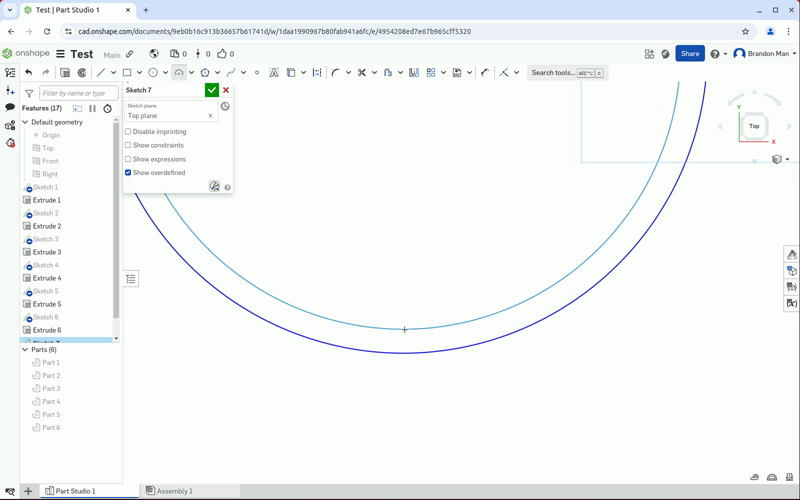
scroll(6)
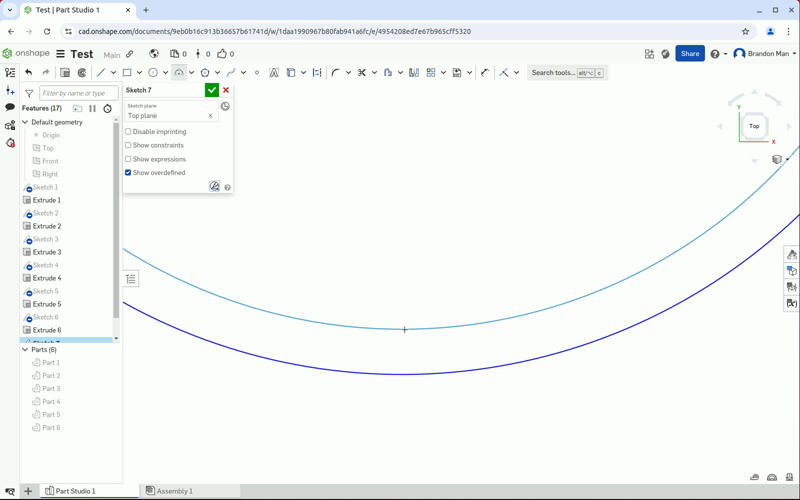
click(404, 329)
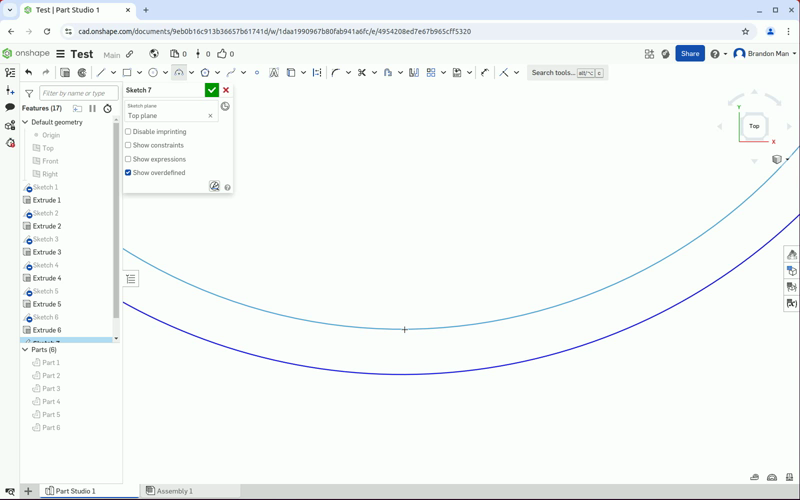
scroll(-6)
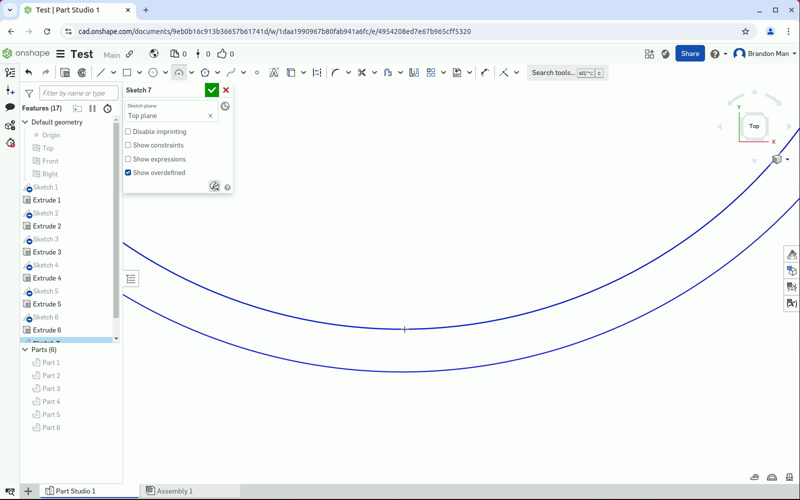
scroll(-6)
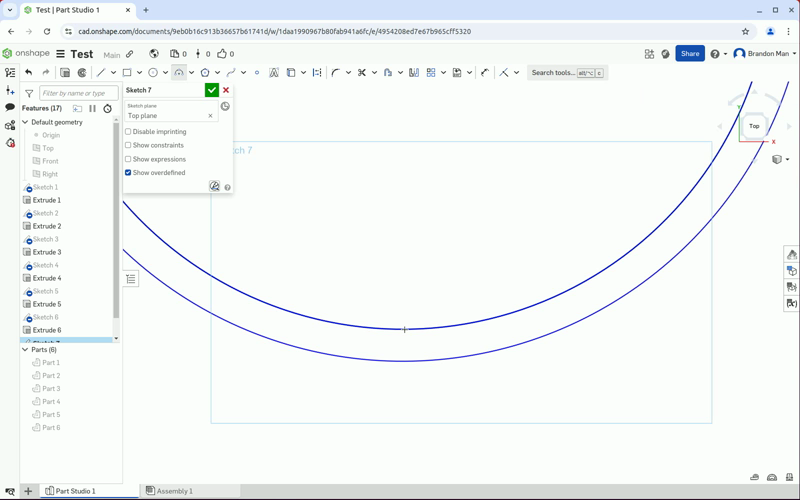
scroll(-6)
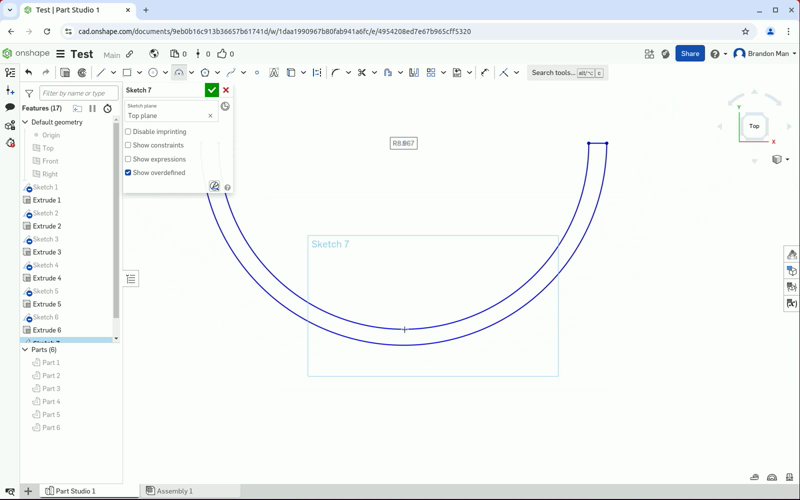
scroll(-6)
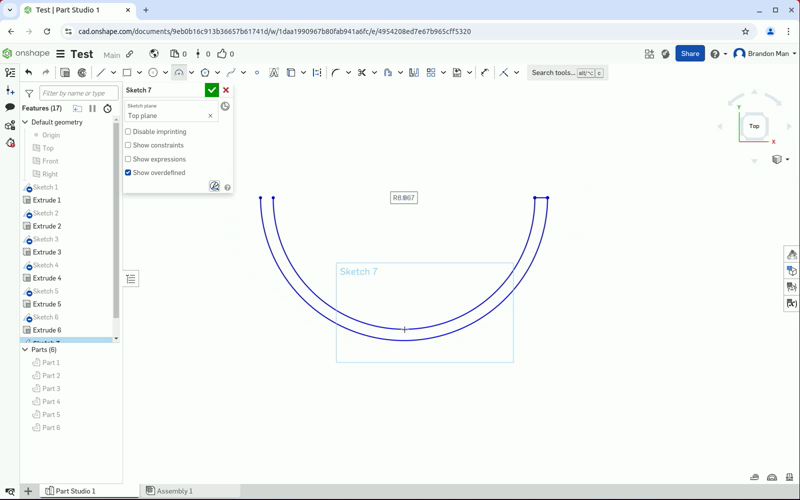
scroll(-6)
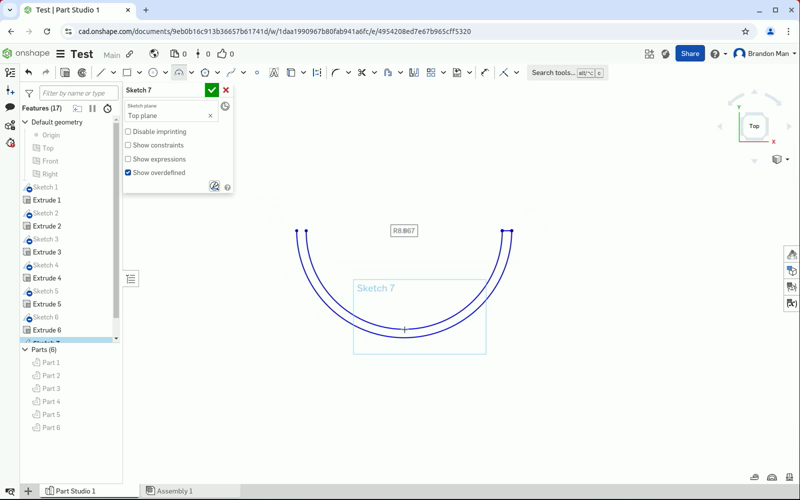
scroll(-6)
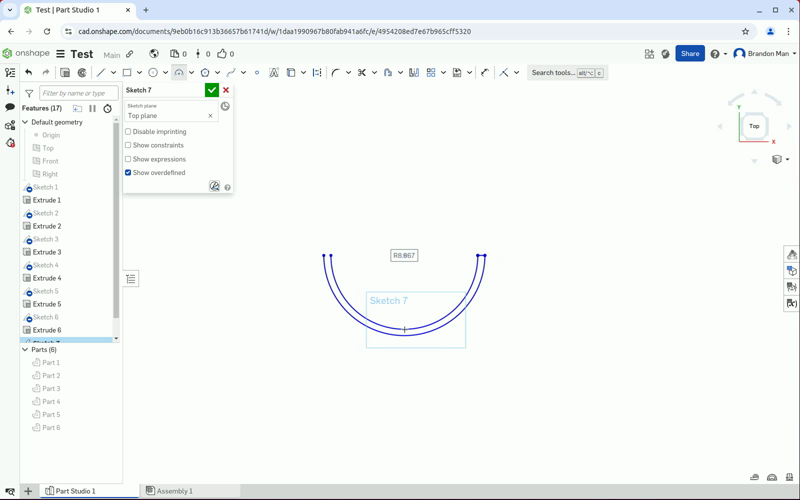
scroll(-6)
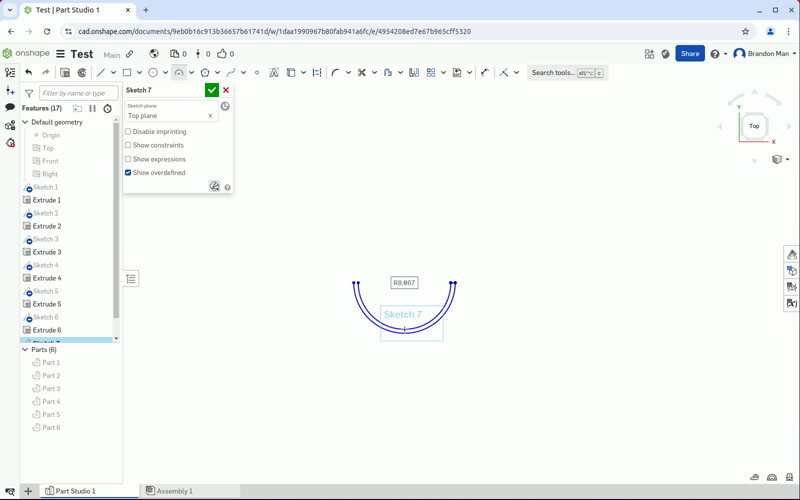
key_up(shift)
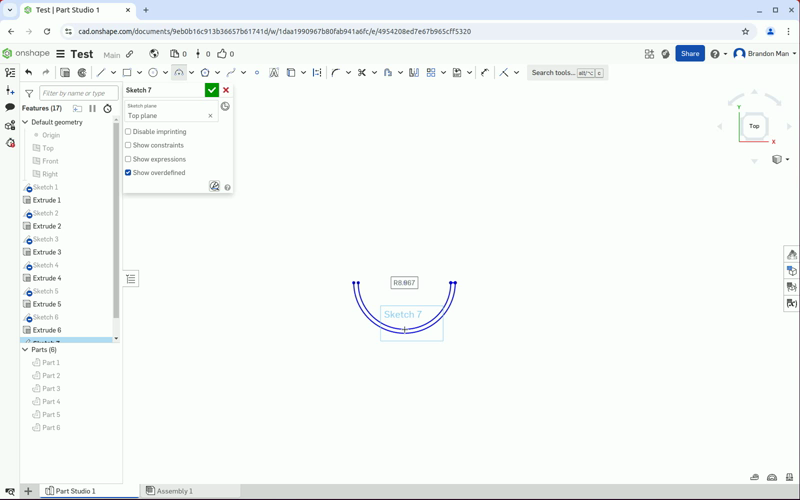
key(esc)
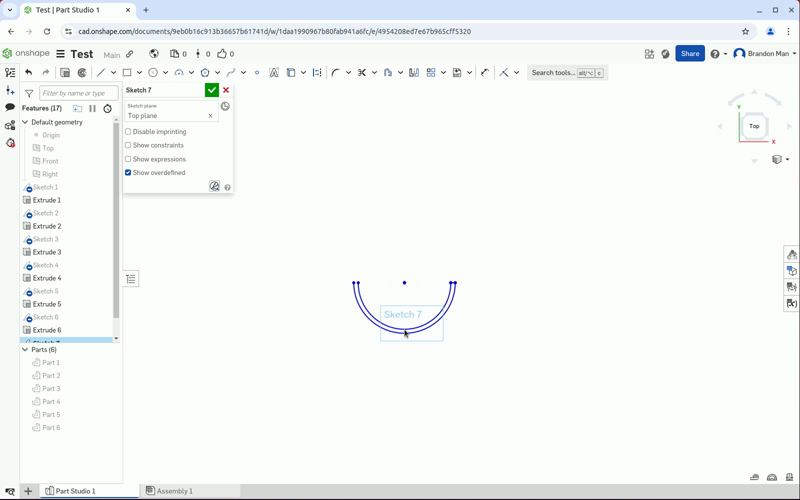
key(l)
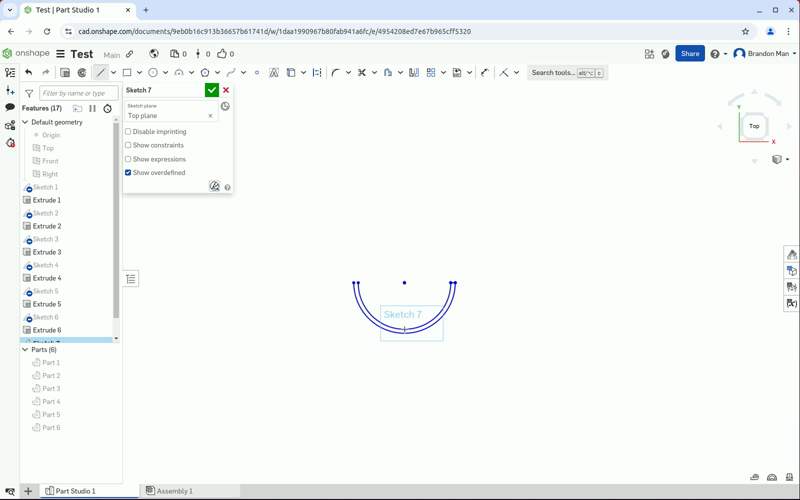
mouse_move(358, 282)
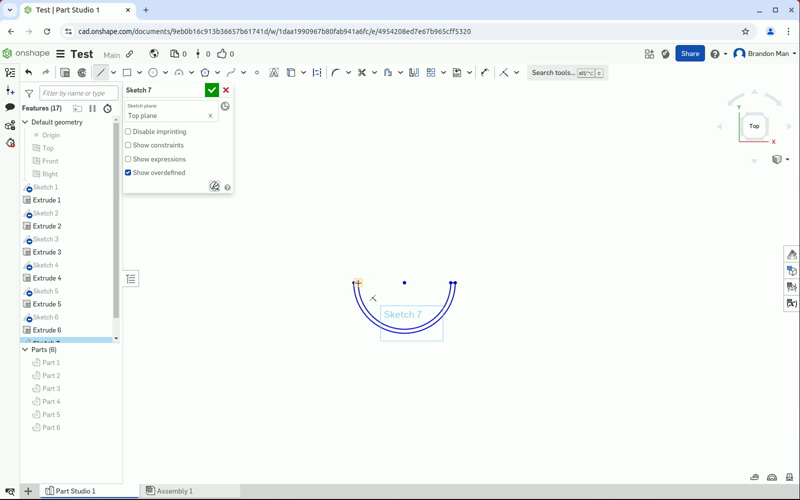
click(358, 282)
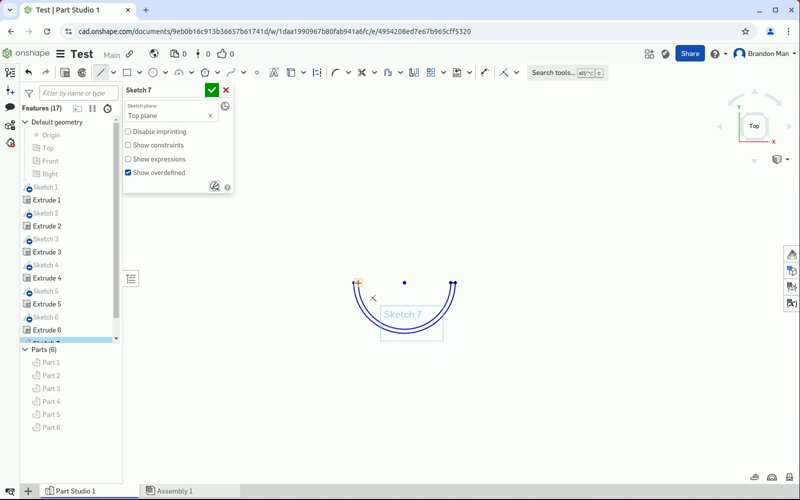
mouse_move(388, 282)
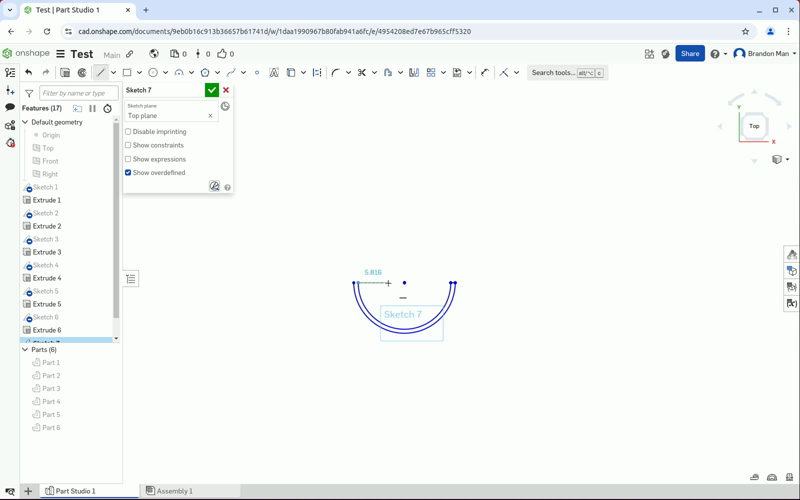
key_down(shift)
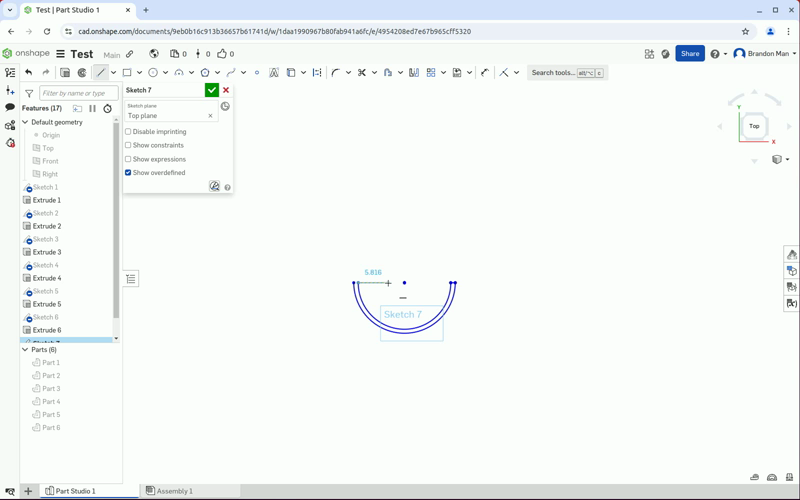
mouse_move(353, 282)
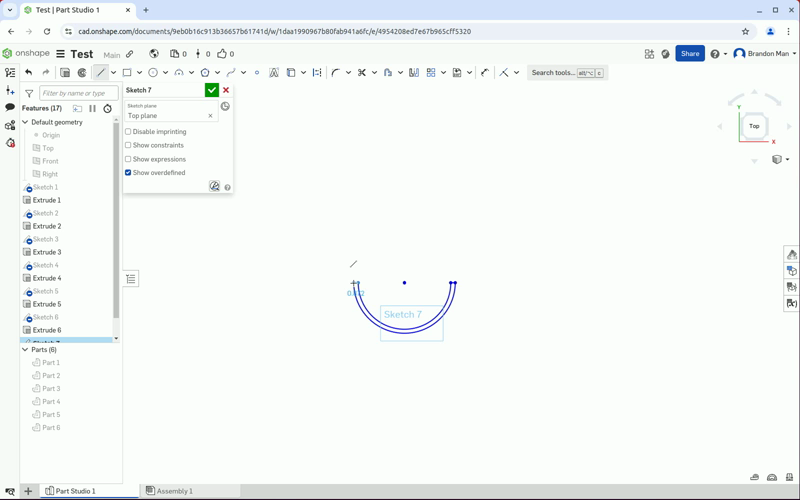
scroll(6)
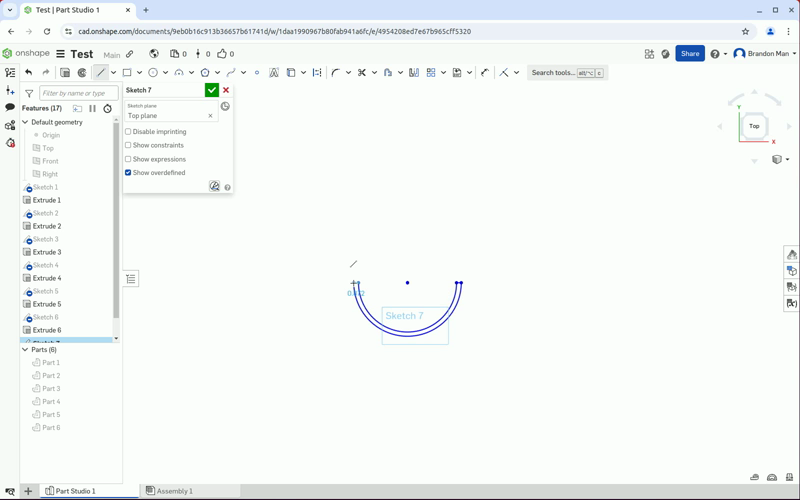
scroll(6)
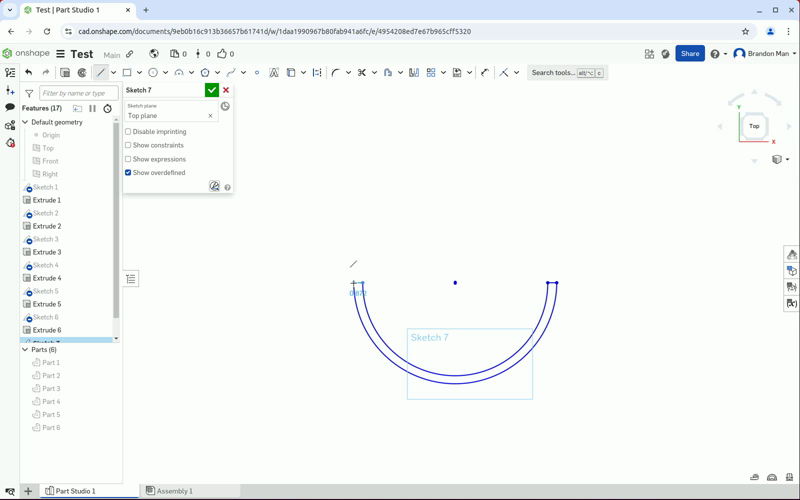
scroll(6)
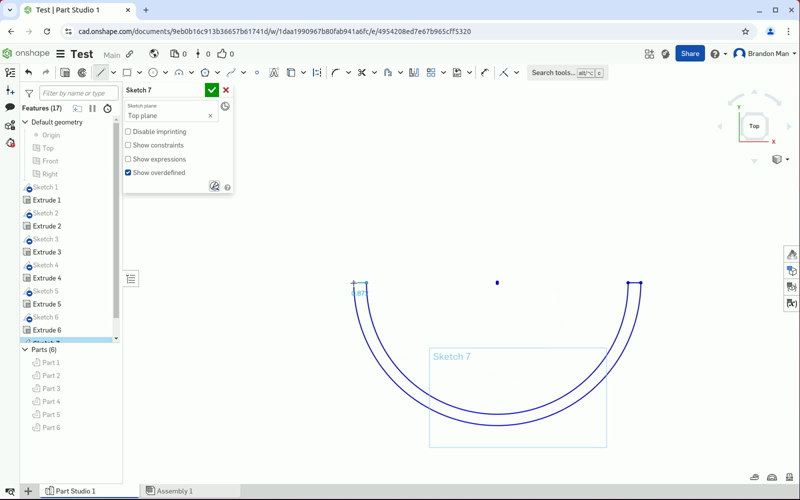
scroll(6)
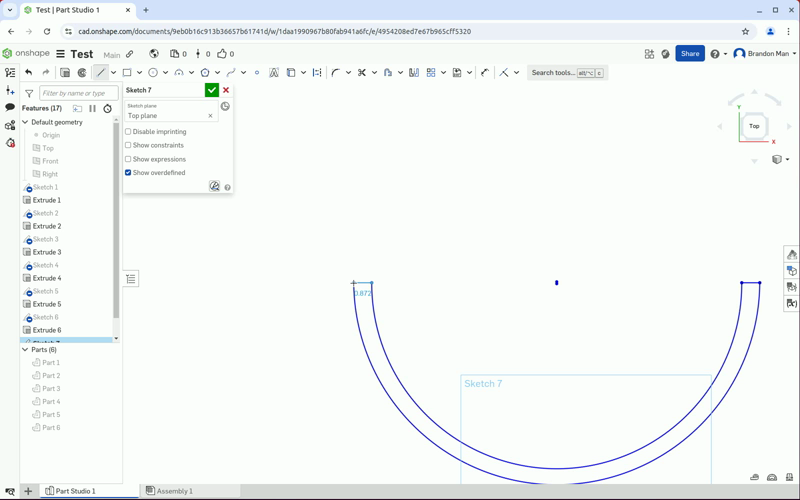
scroll(6)
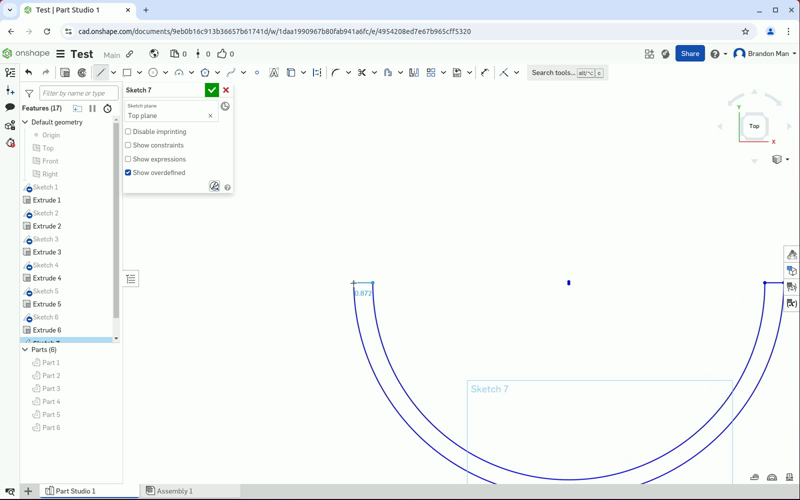
scroll(6)
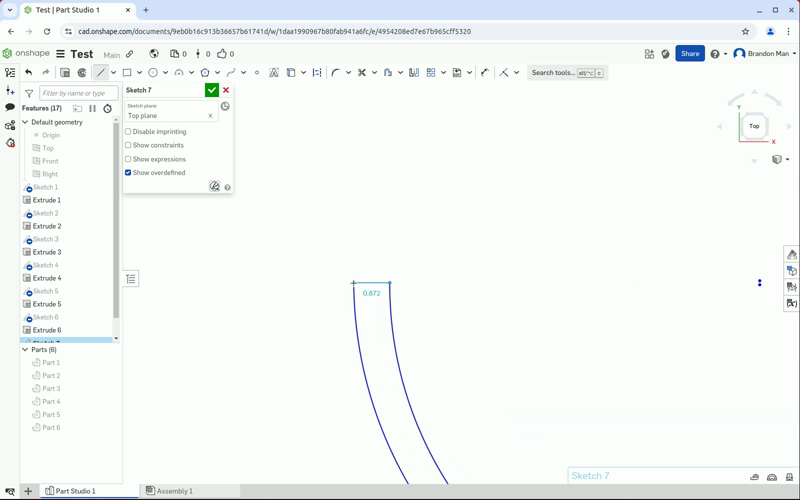
scroll(6)
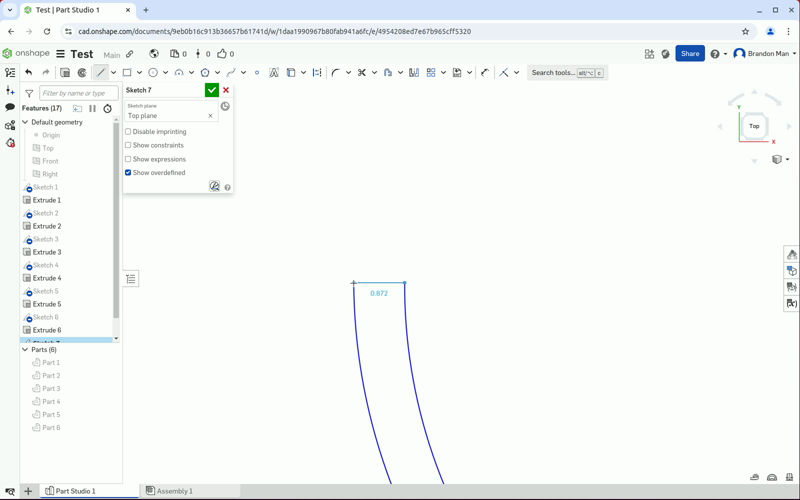
key_up(shift)
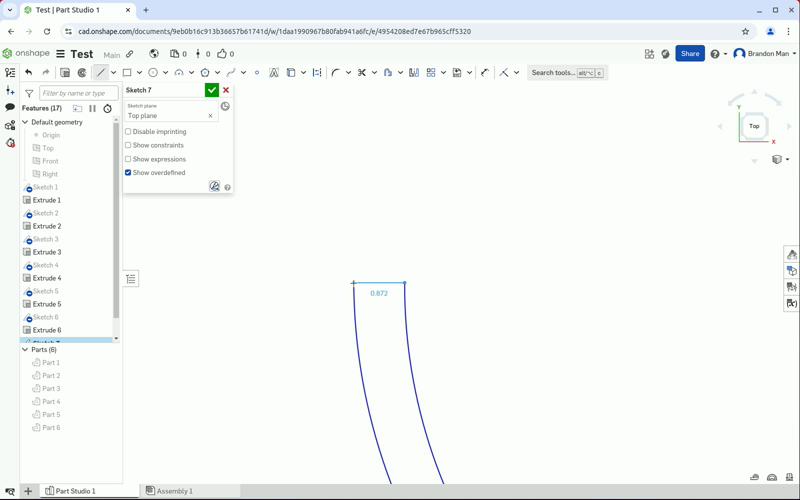
click(353, 282)
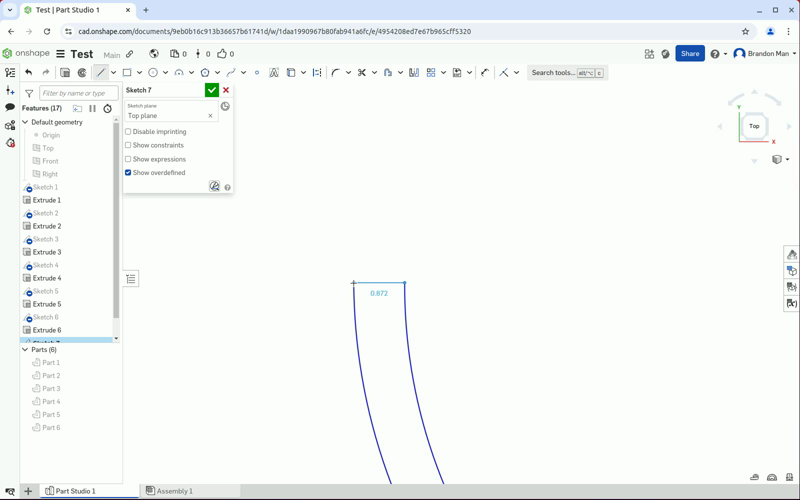
scroll(-6)
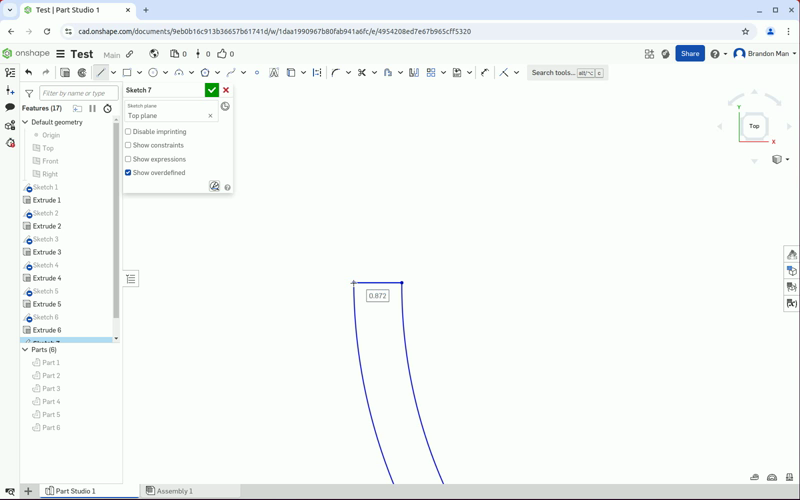
scroll(-6)
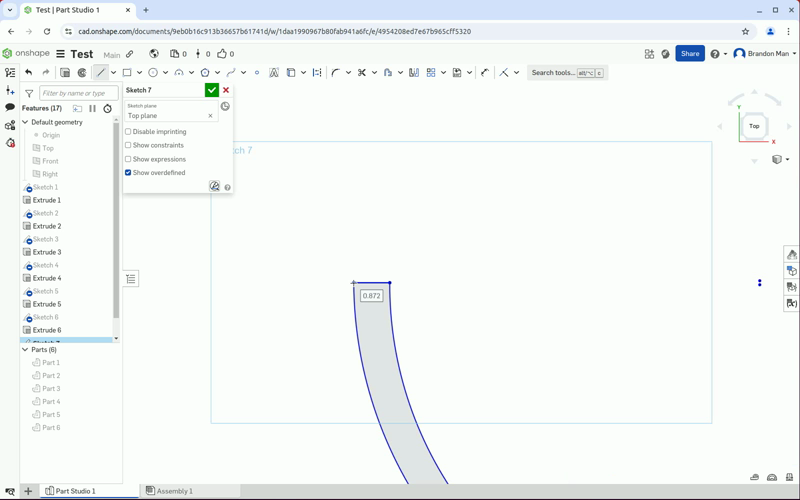
scroll(-6)
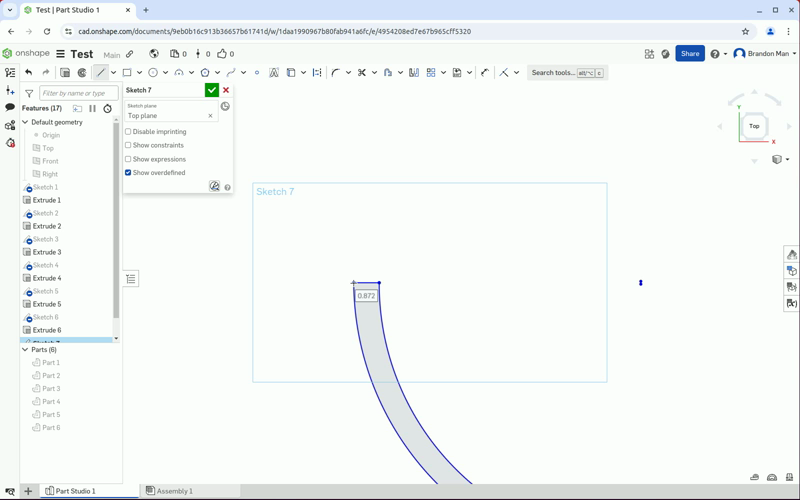
scroll(-6)
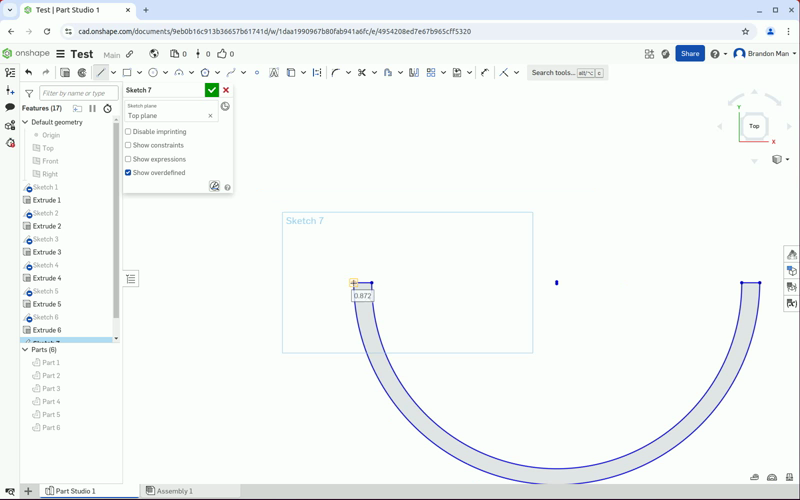
scroll(-6)
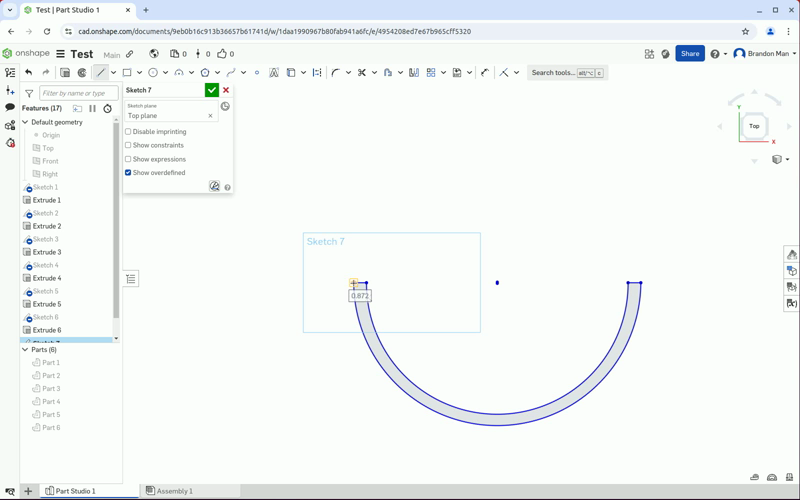
scroll(-6)
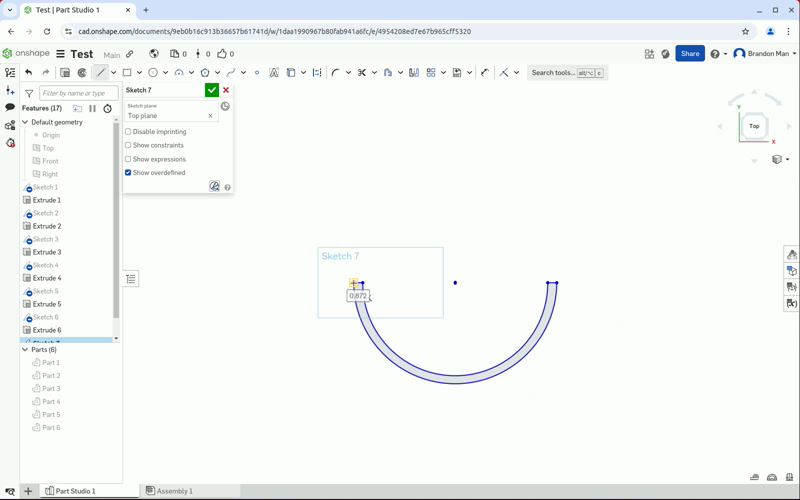
scroll(-6)
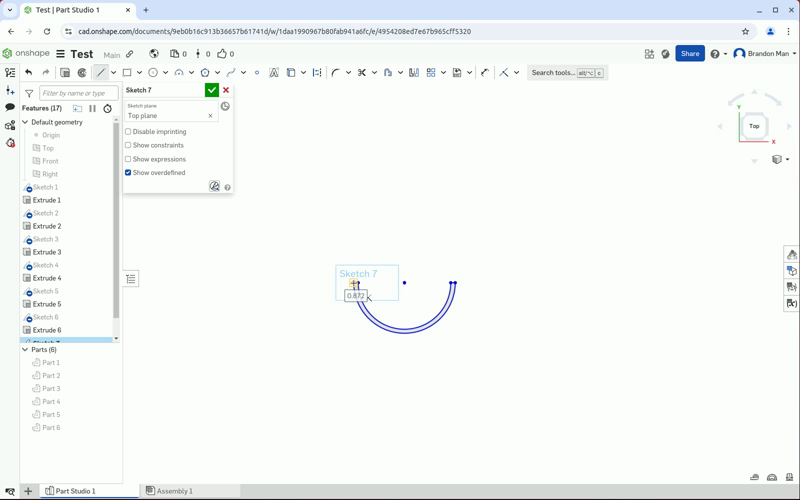
key(esc)
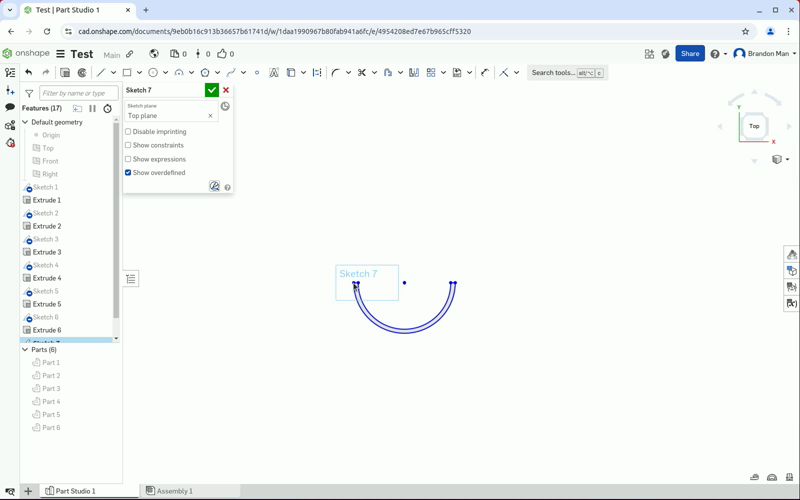
mouse_move(425, 297)
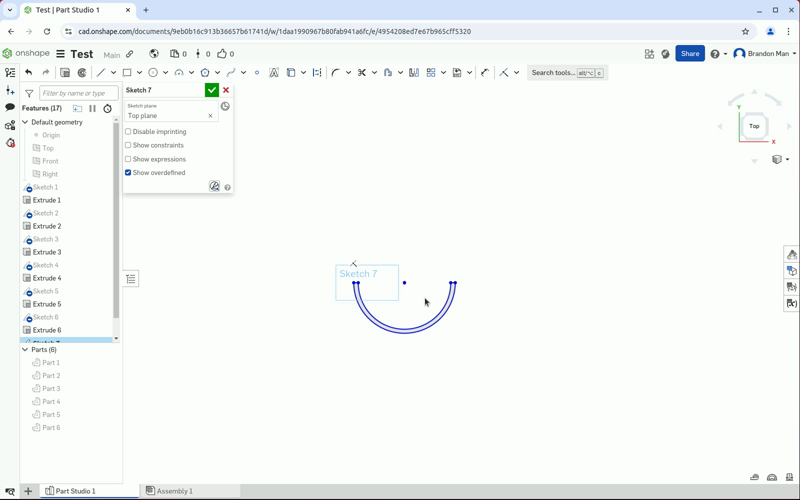
scroll(6)
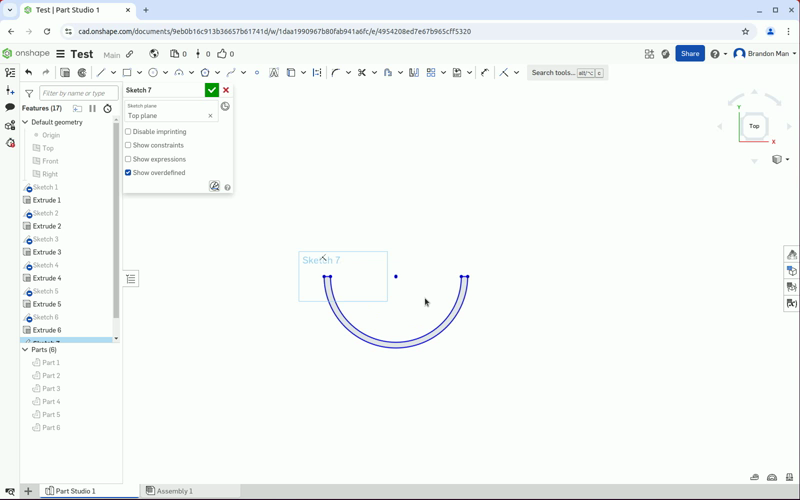
scroll(6)
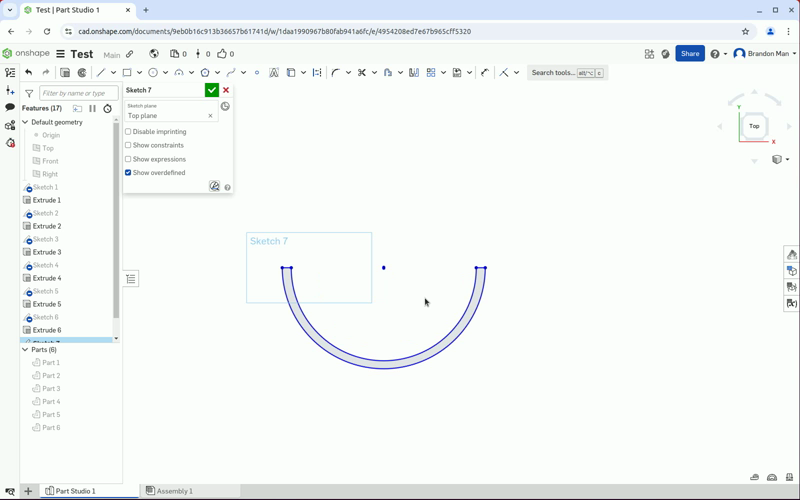
scroll(6)
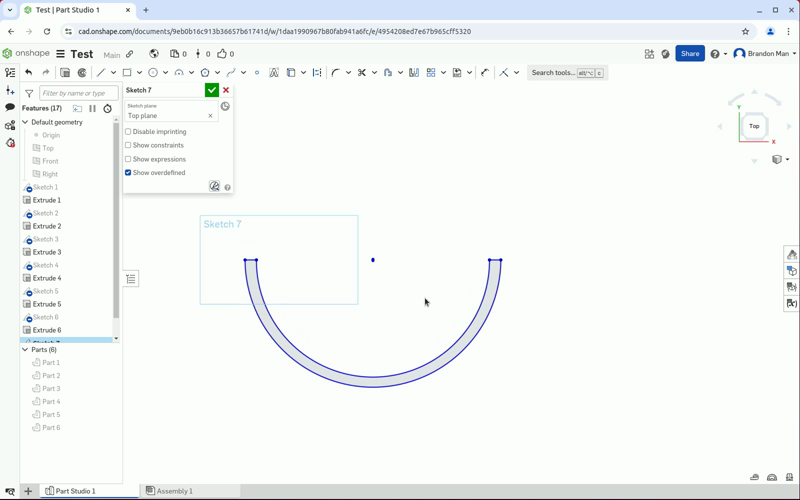
scroll(6)
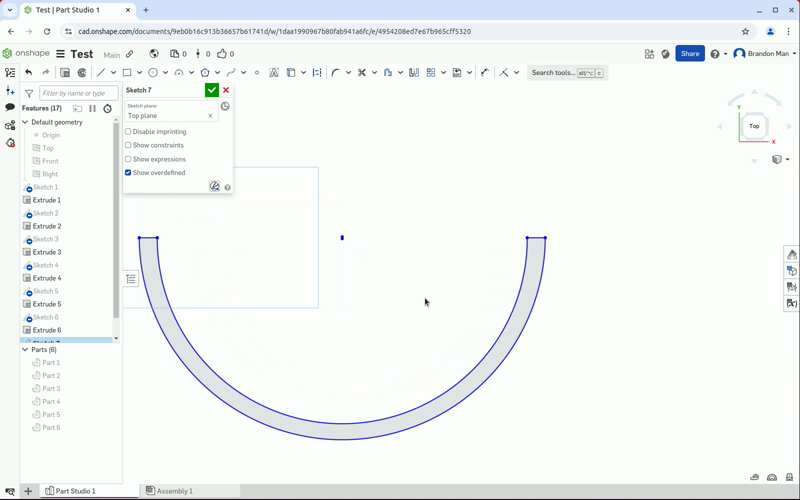
scroll(6)
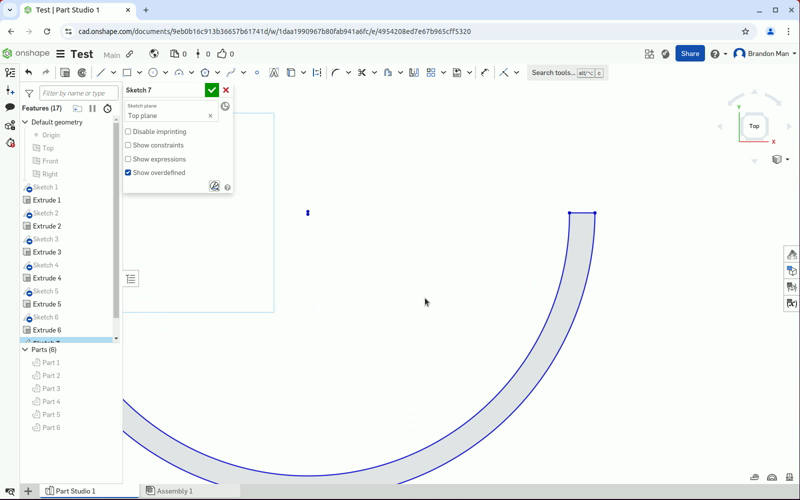
scroll(6)
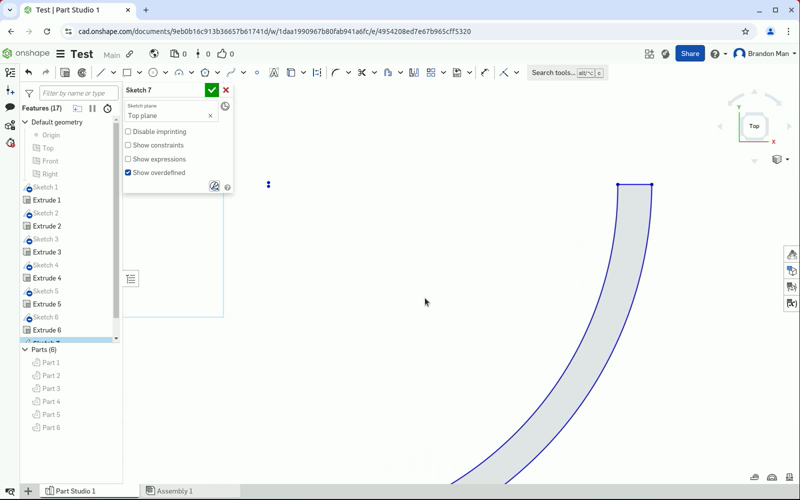
scroll(6)
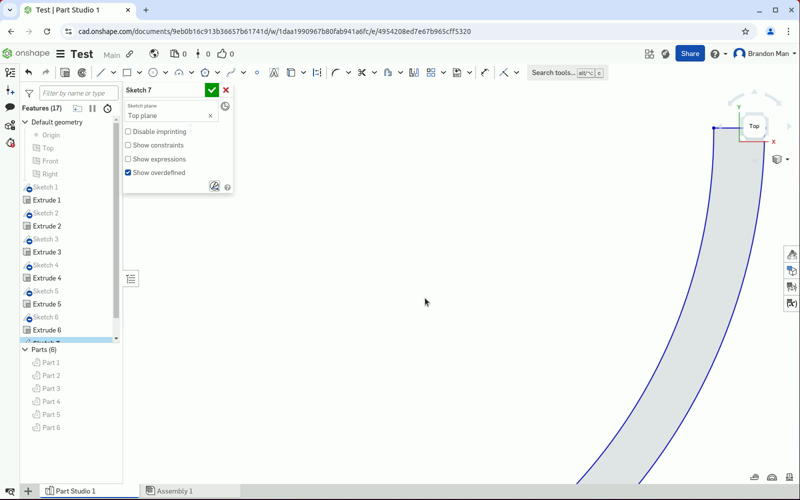
click(425, 297)
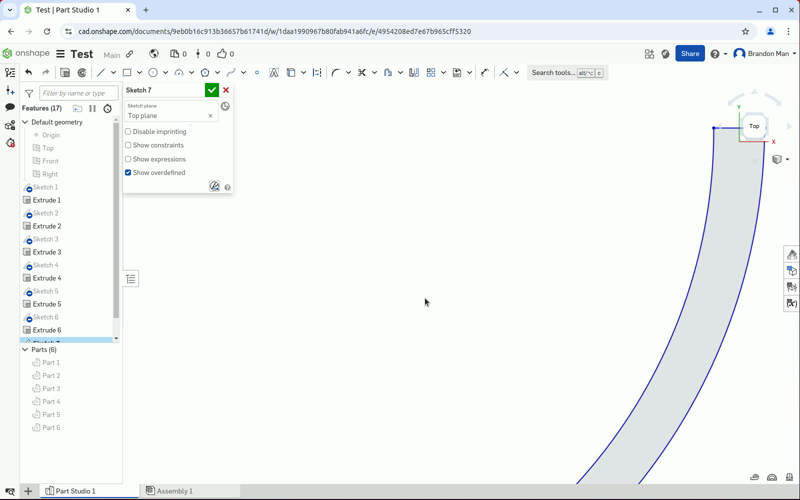
scroll(-6)
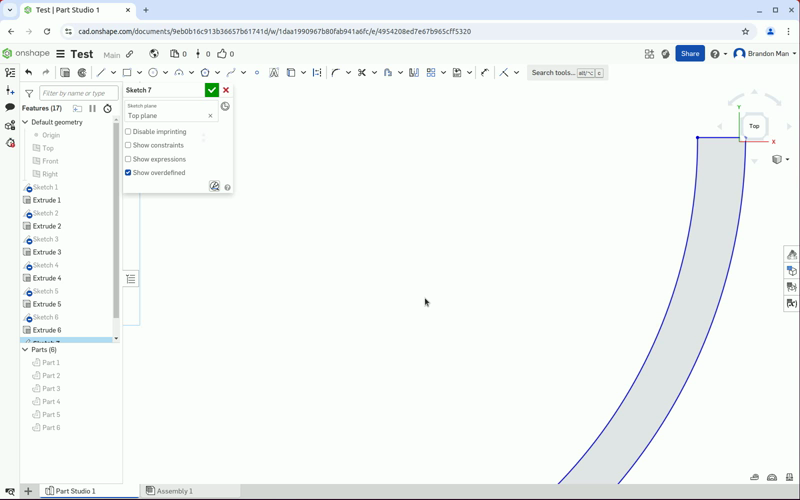
scroll(-6)
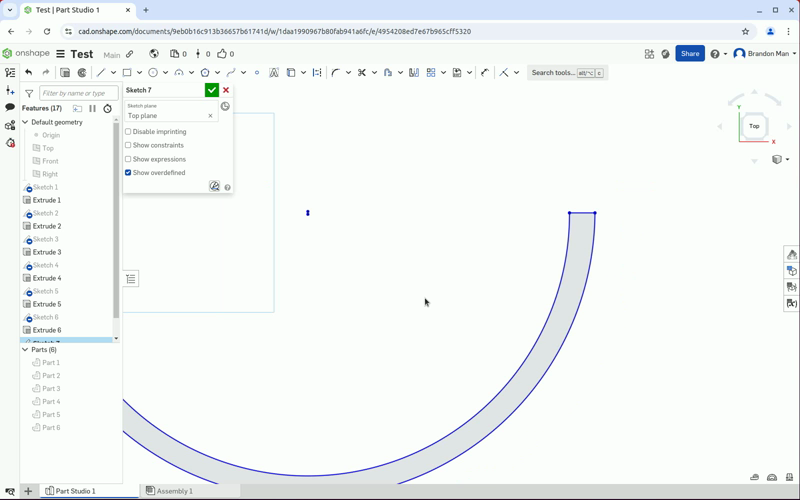
scroll(-6)
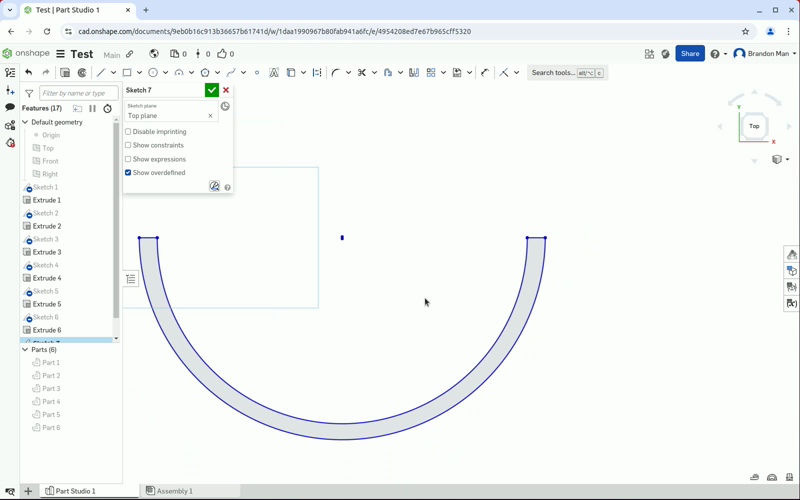
scroll(-6)
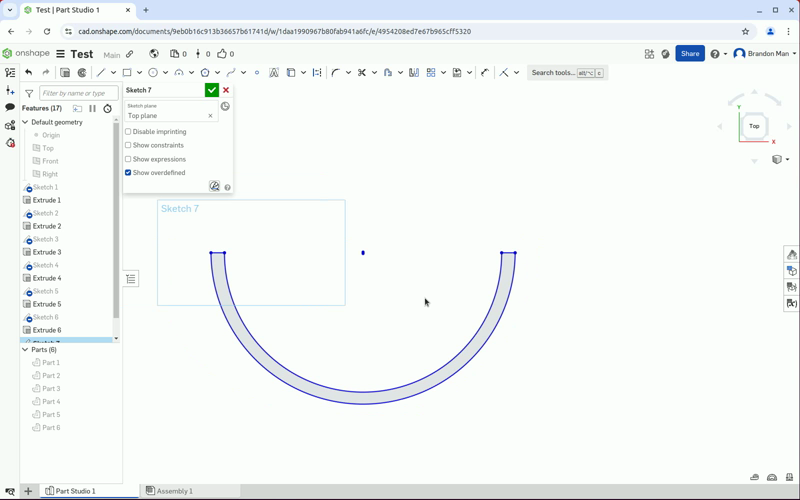
scroll(-6)
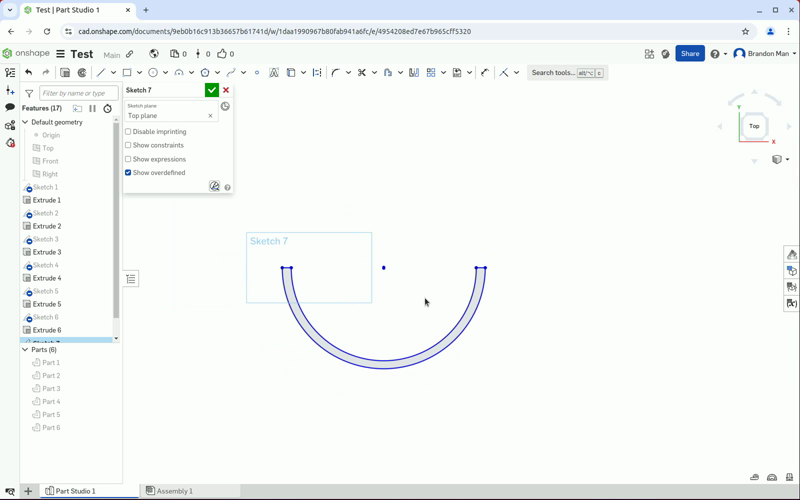
scroll(-6)
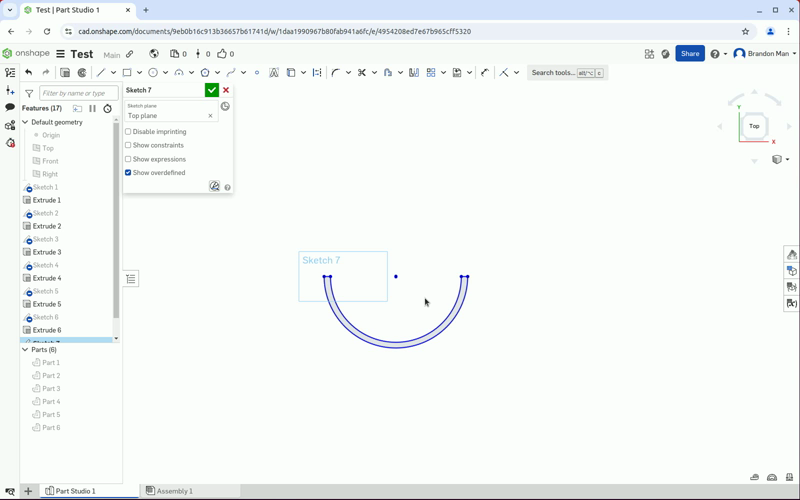
scroll(-6)
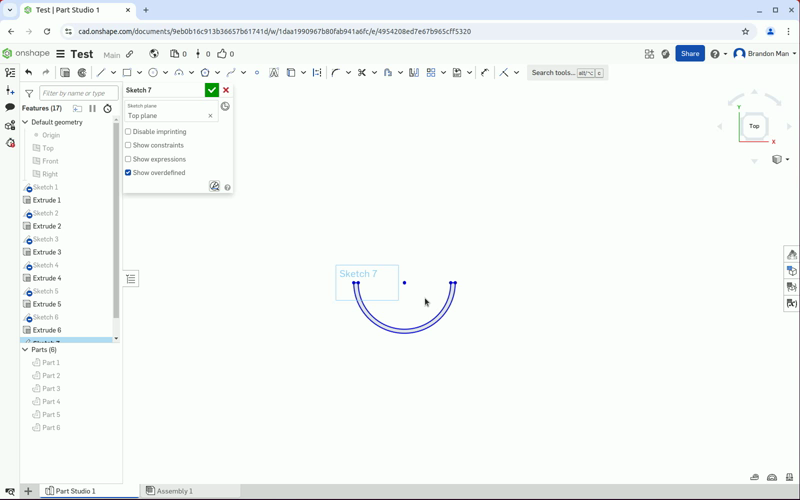
mouse_move(73, 352)
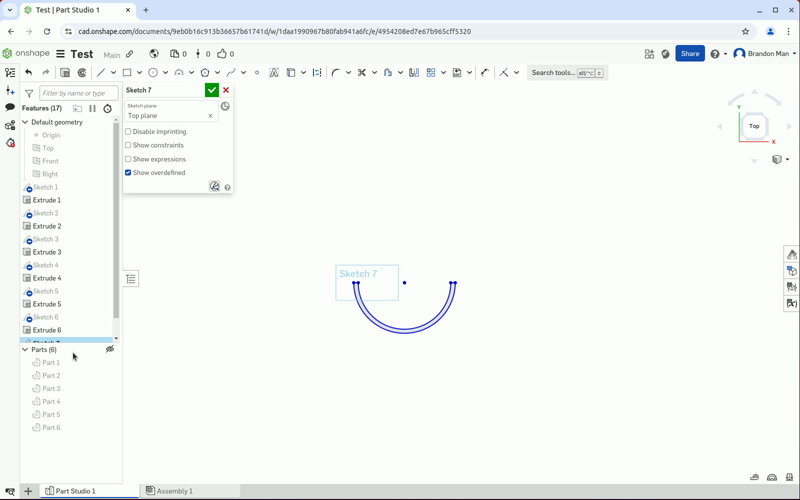
key(shift+y)
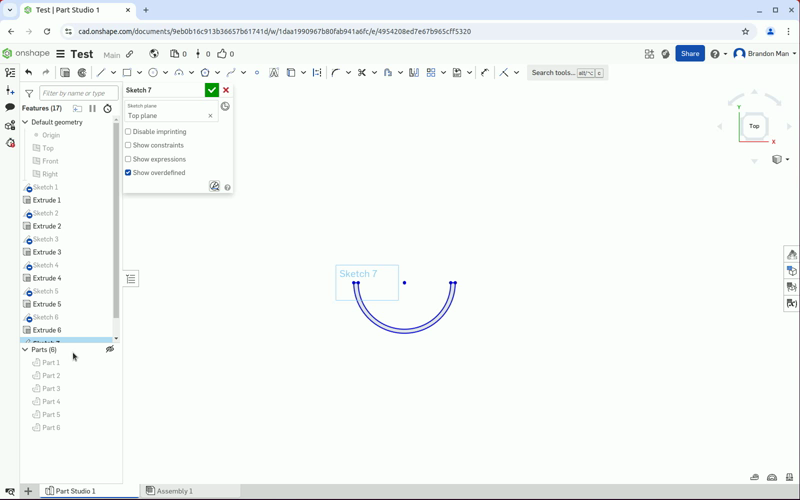
key(shift+e)
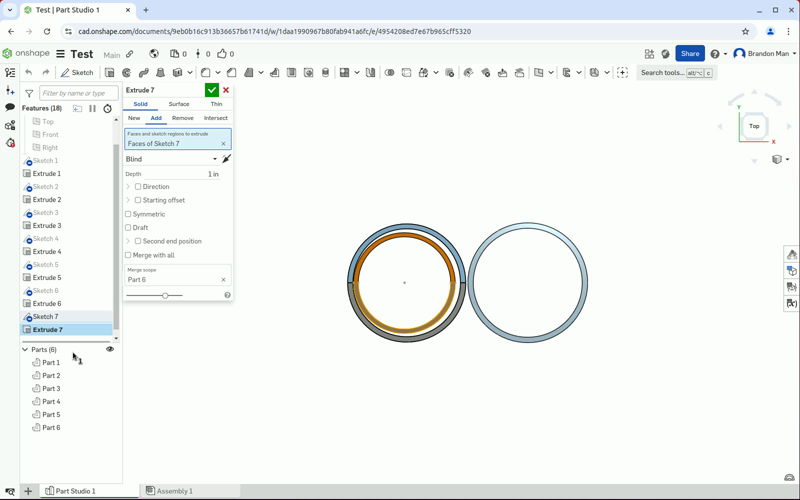
mouse_move(143, 106)
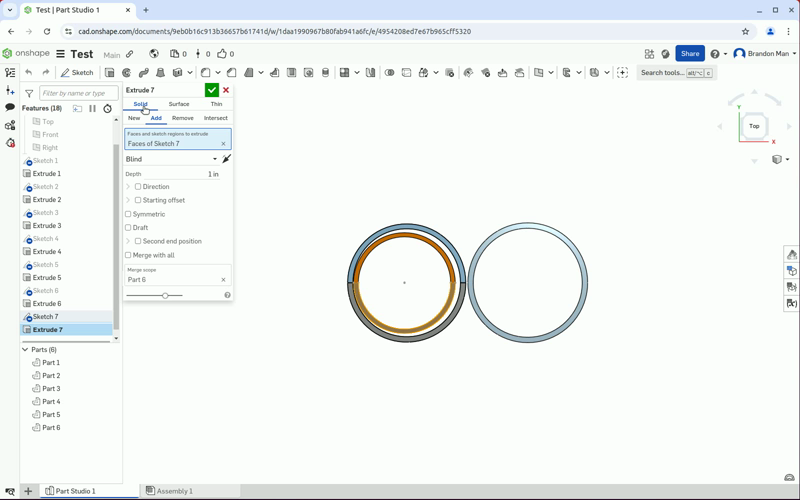
click(143, 106)
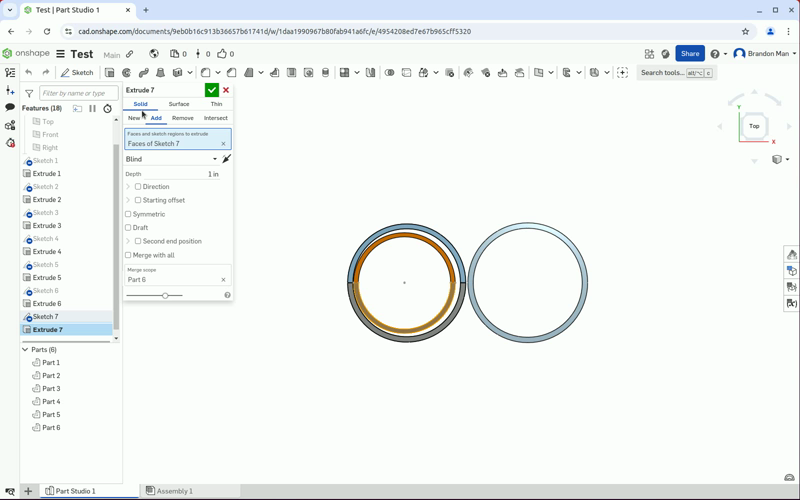
mouse_move(137, 120)
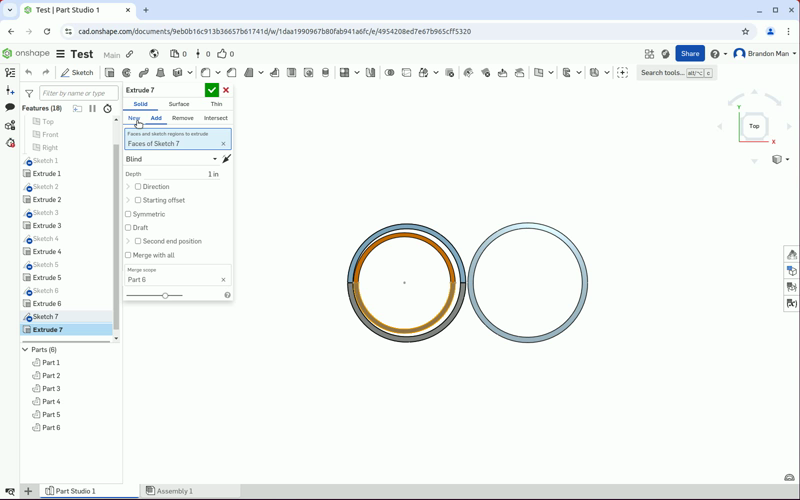
click(137, 120)
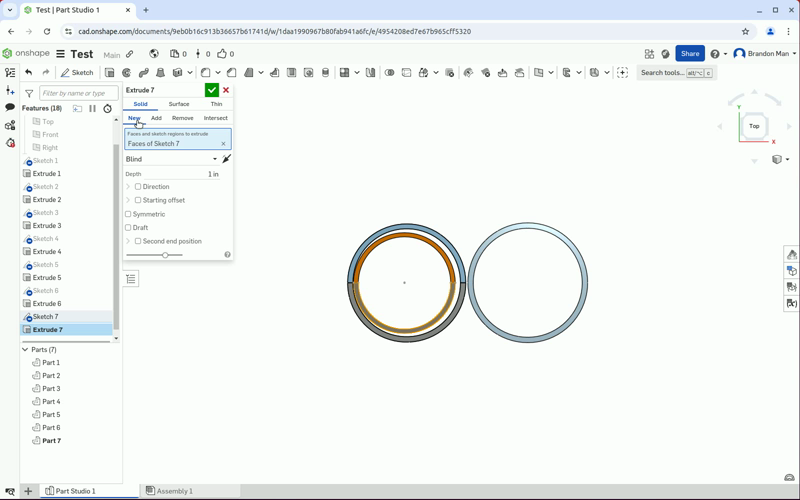
key(tab, 4)
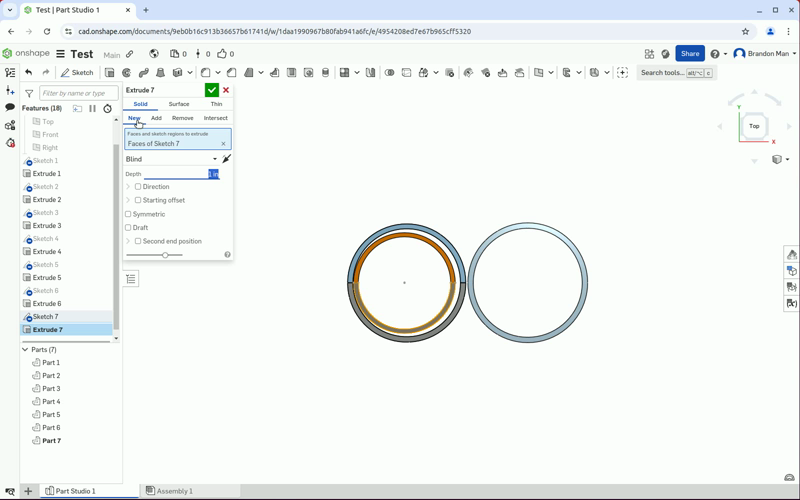
text(0.241)
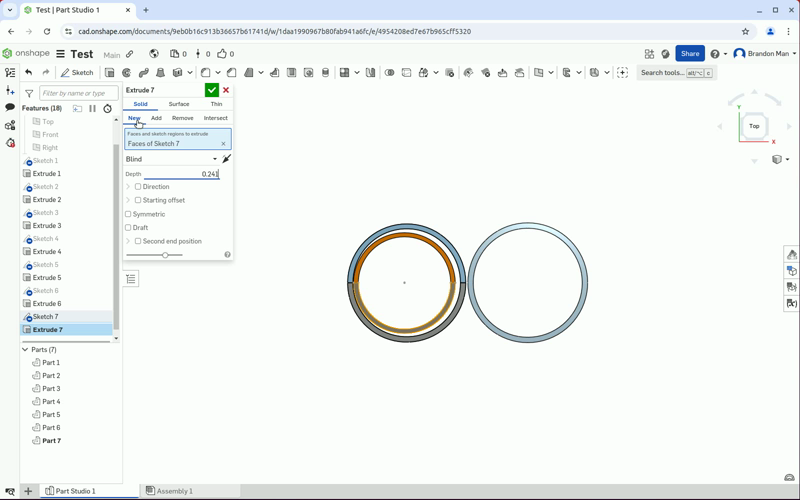
key(enter)
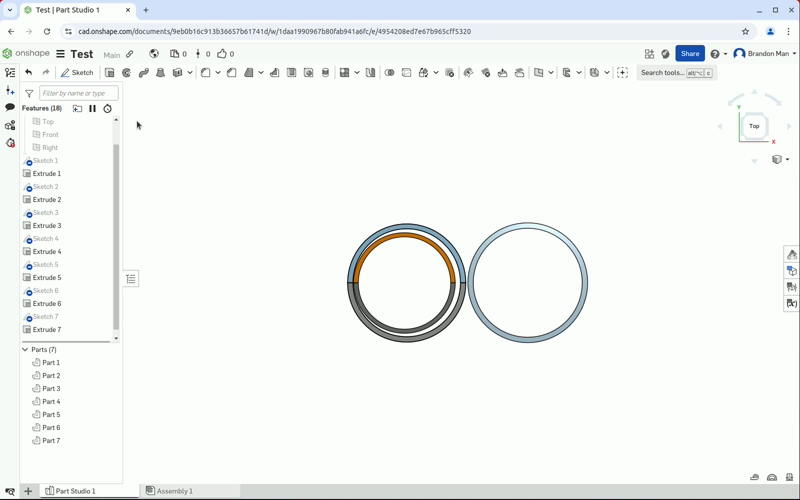
key(shift+h)
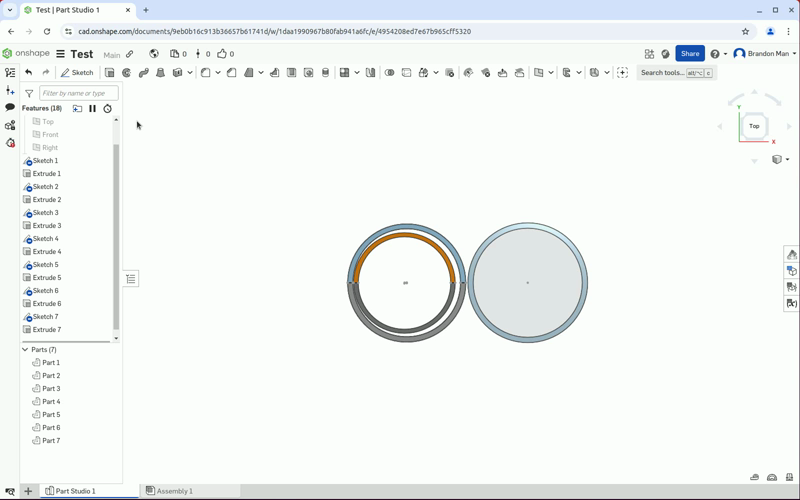
key(shift+h)
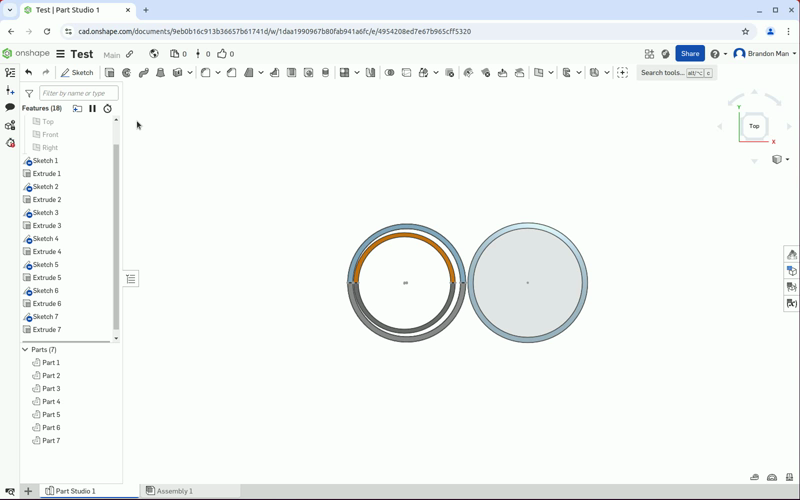
key(shift+7)
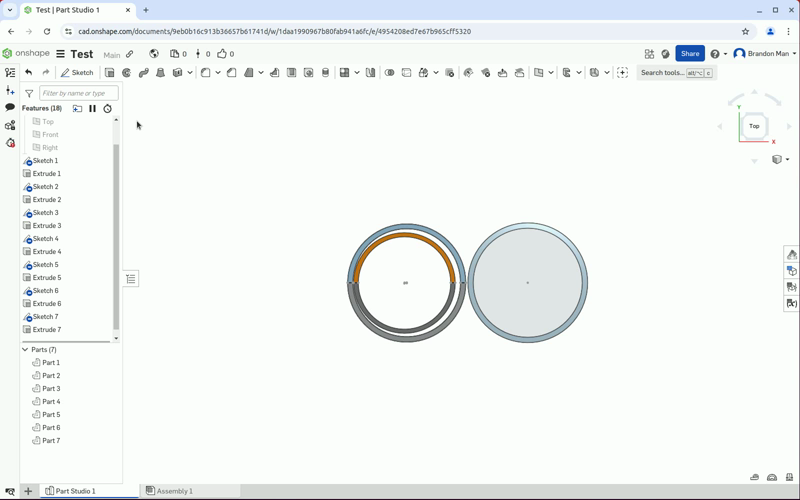
key(up, 3)
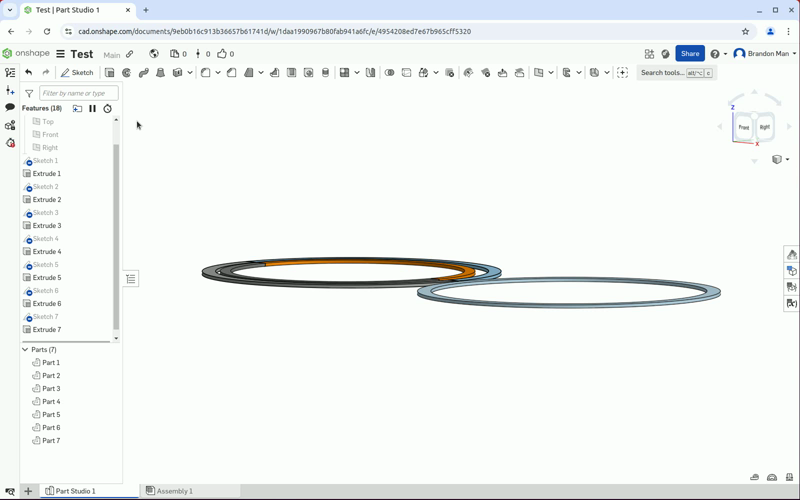
key(left, 3)
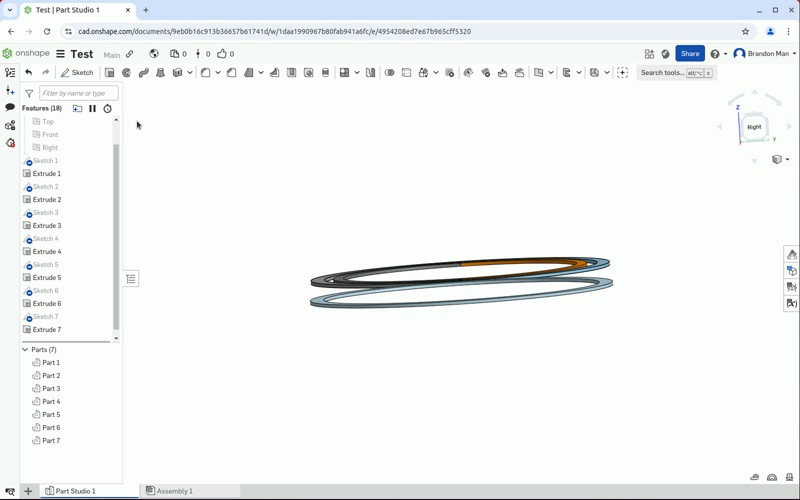
key(right, 3)
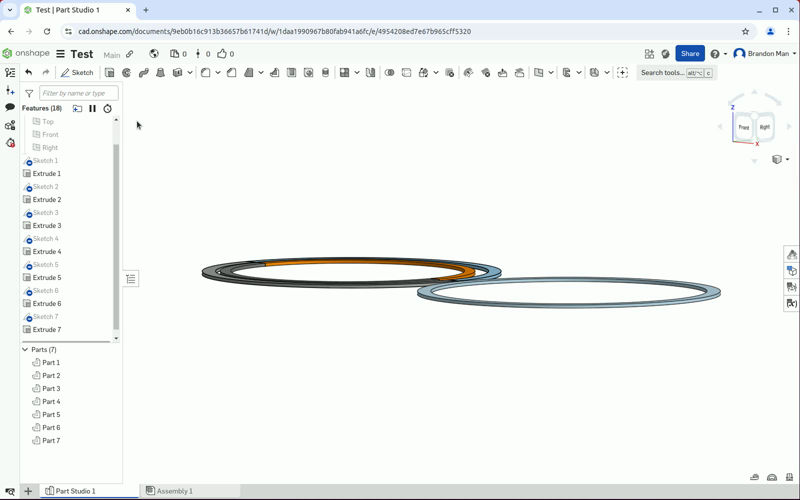
key(down, 3)
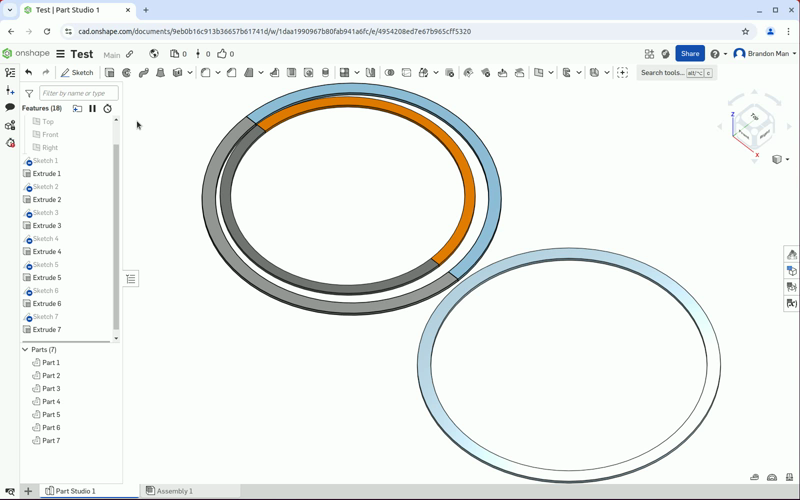
mouse_move(69, 163)
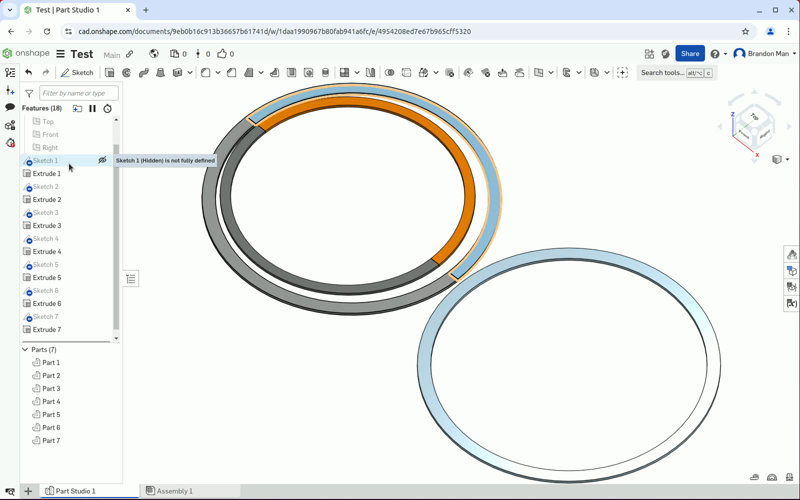
click(69, 163)